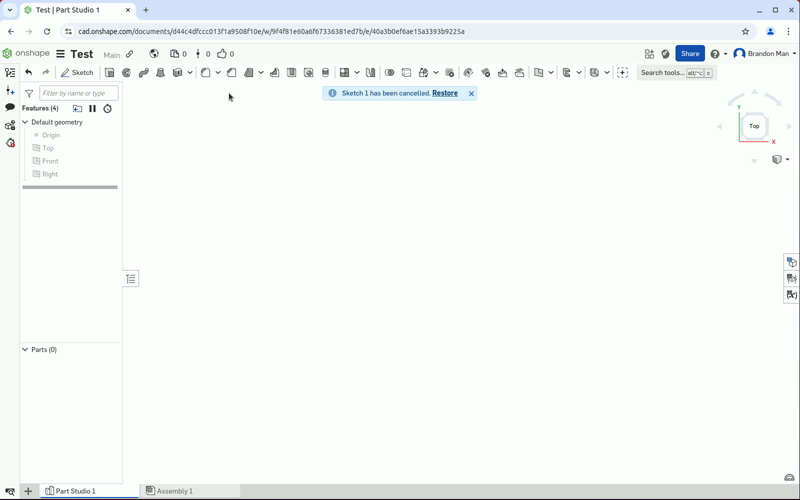
key(shift+h)
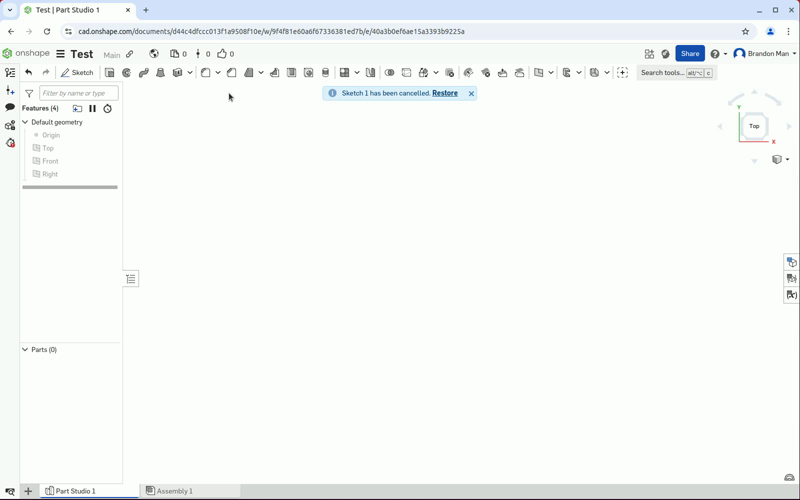
key(shift+s)
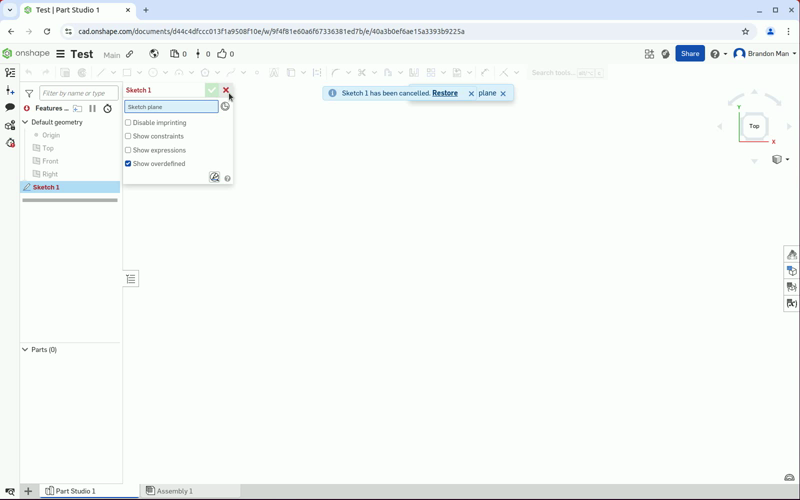
mouse_move(73, 150)
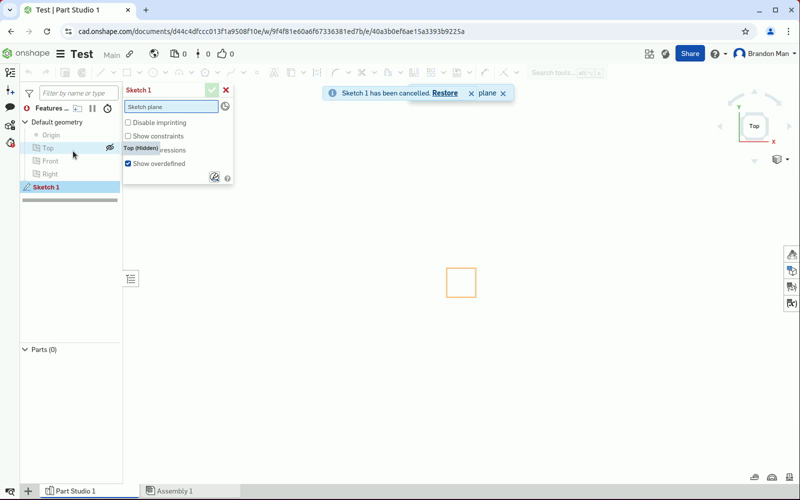
click(73, 150)
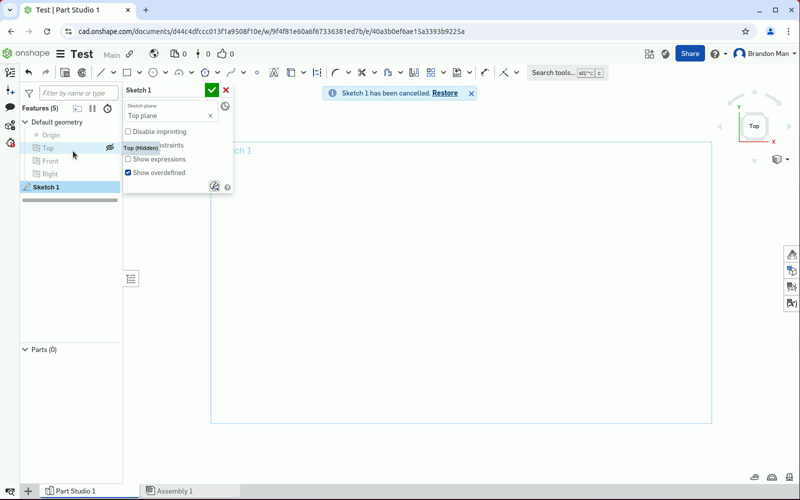
mouse_move(73, 352)
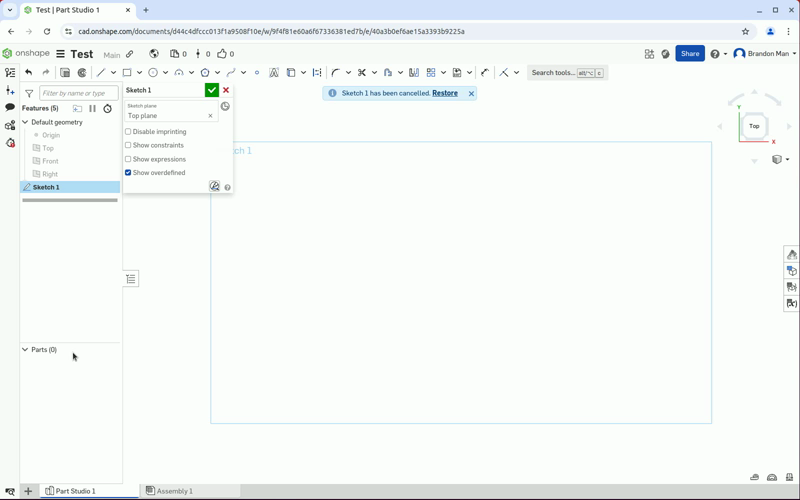
key(y)
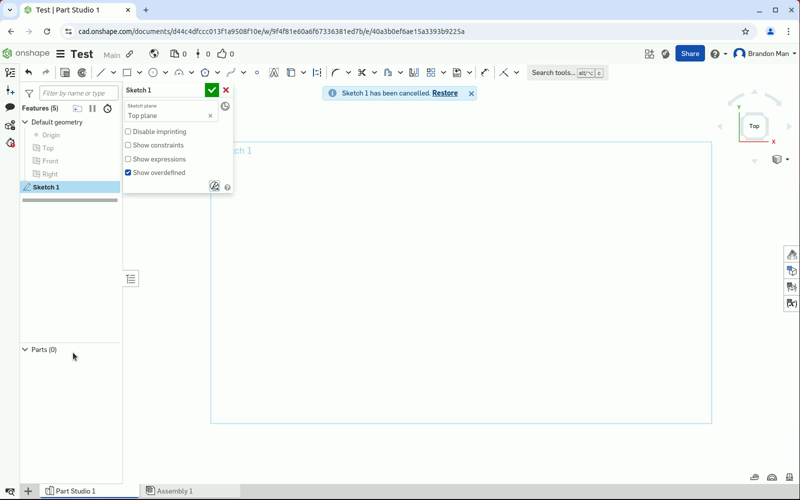
key(l)
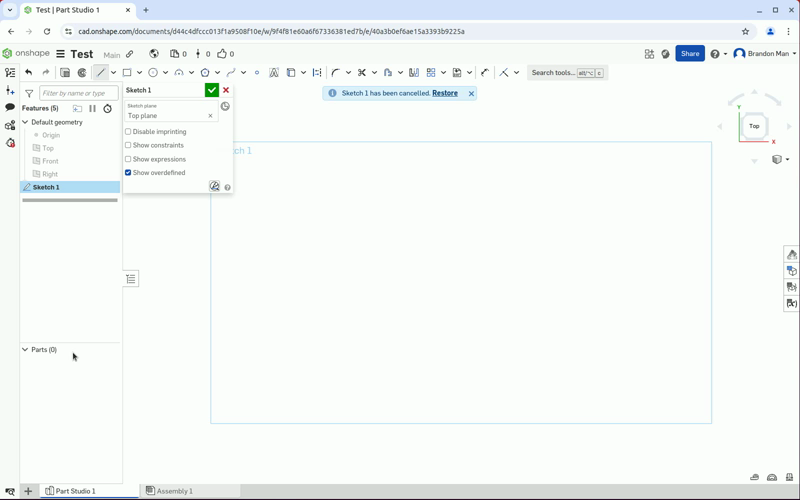
key_down(shift)
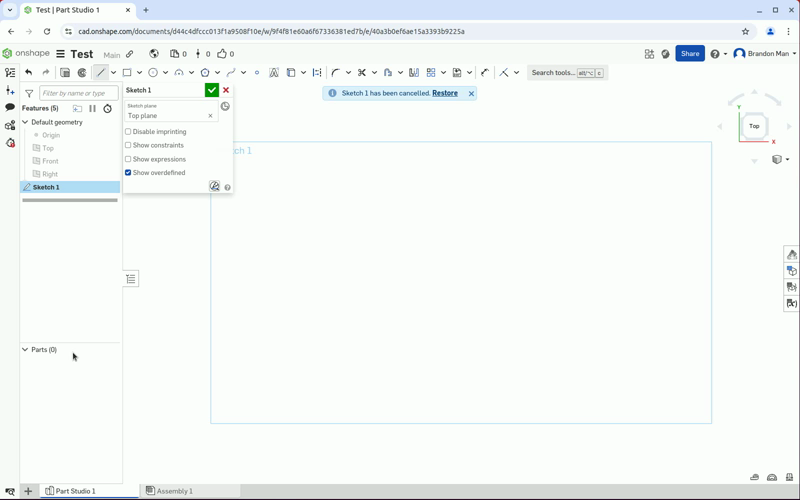
mouse_move(348, 282)
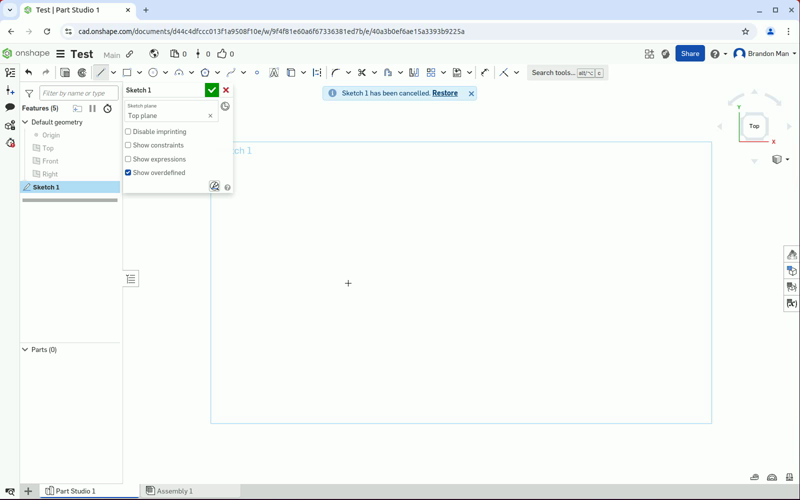
click(348, 282)
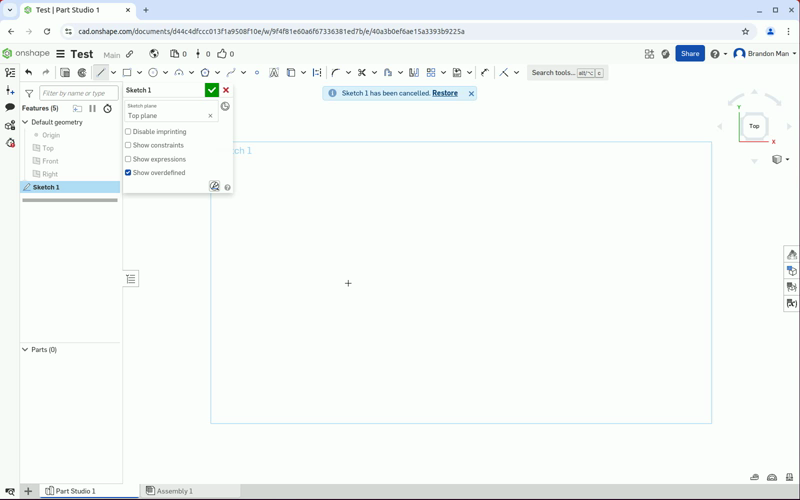
key_up(shift)
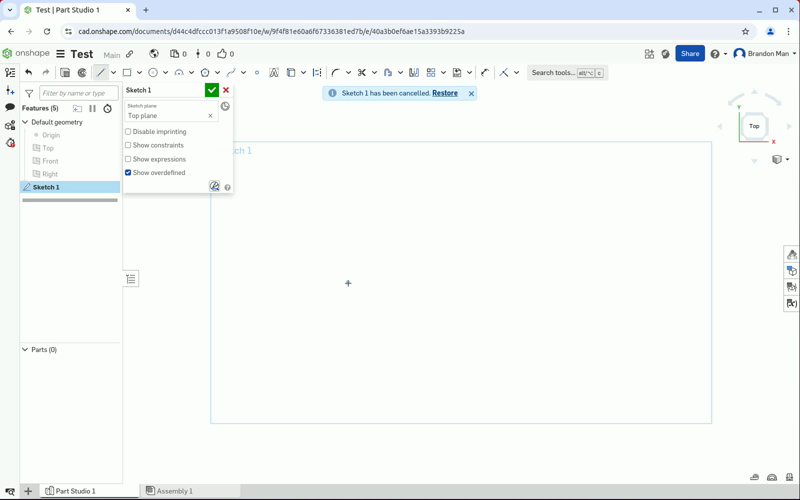
key_down(shift)
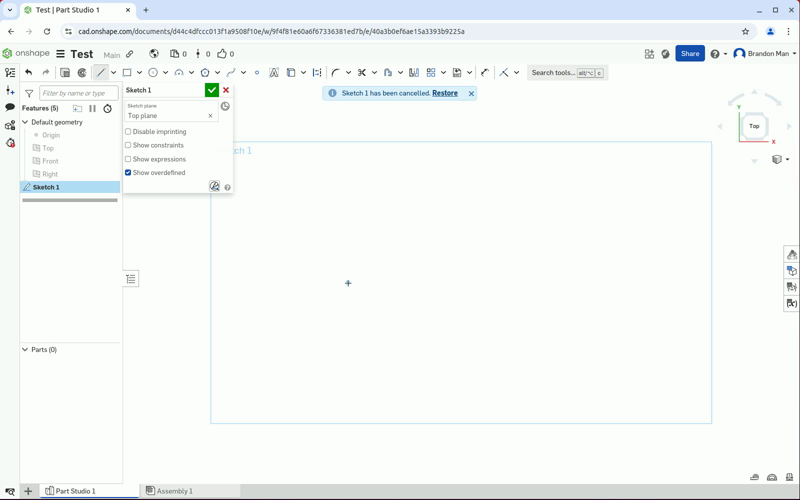
mouse_move(378, 282)
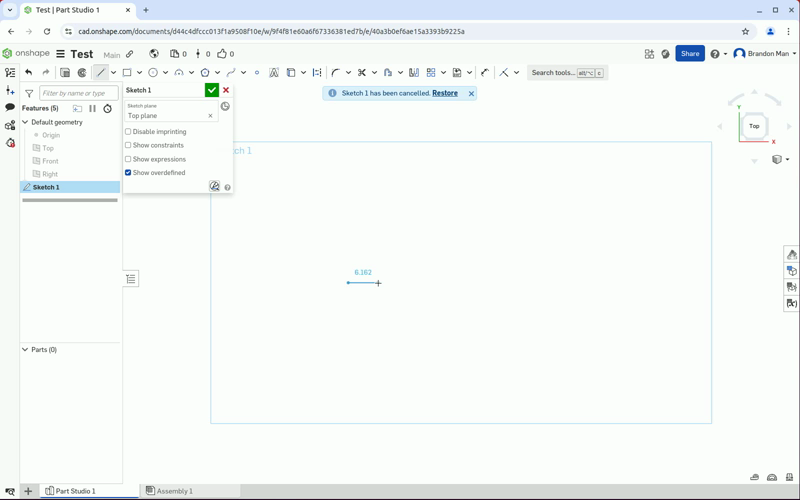
mouse_move(353, 282)
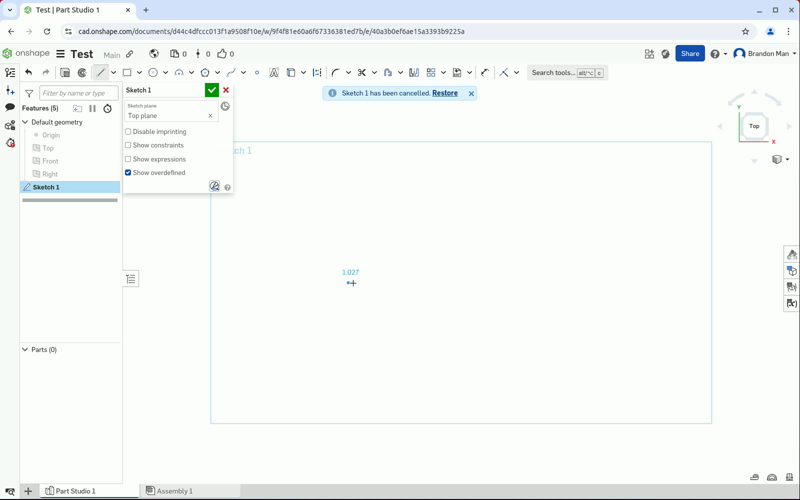
scroll(6)
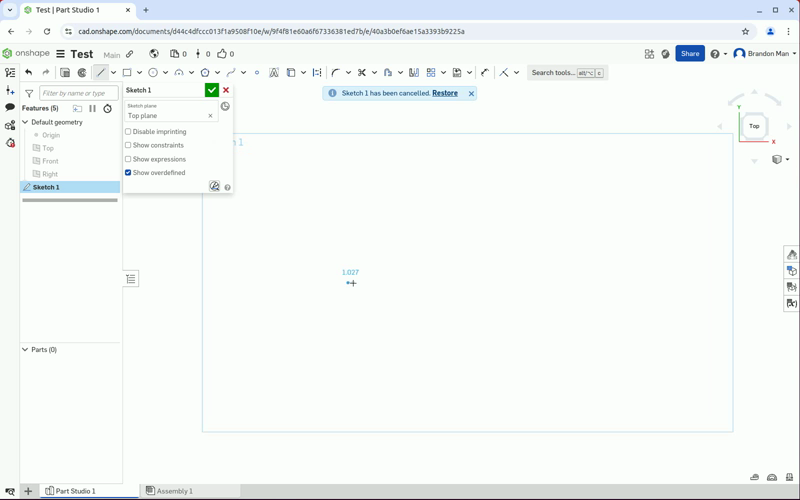
scroll(6)
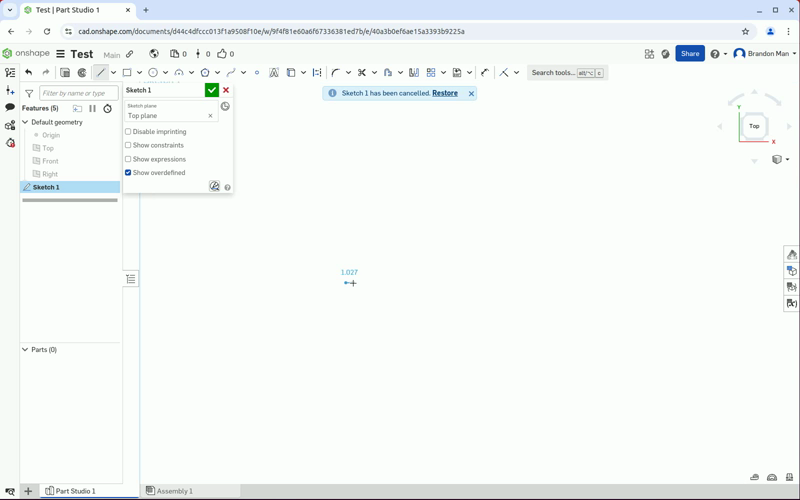
scroll(6)
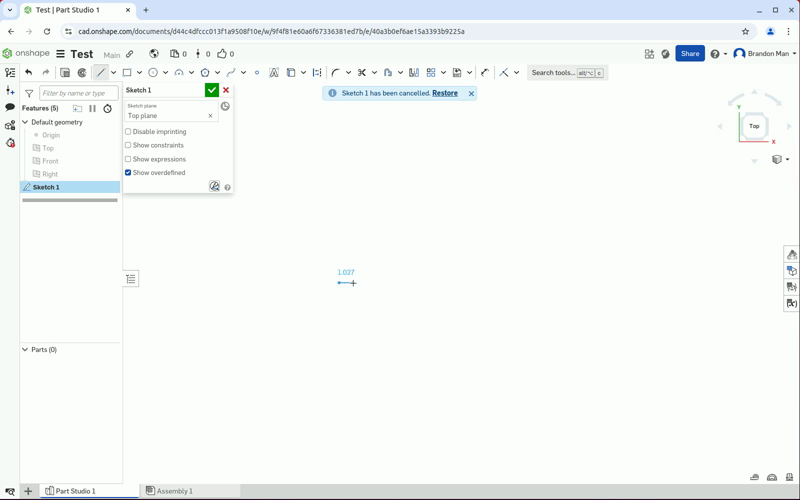
scroll(6)
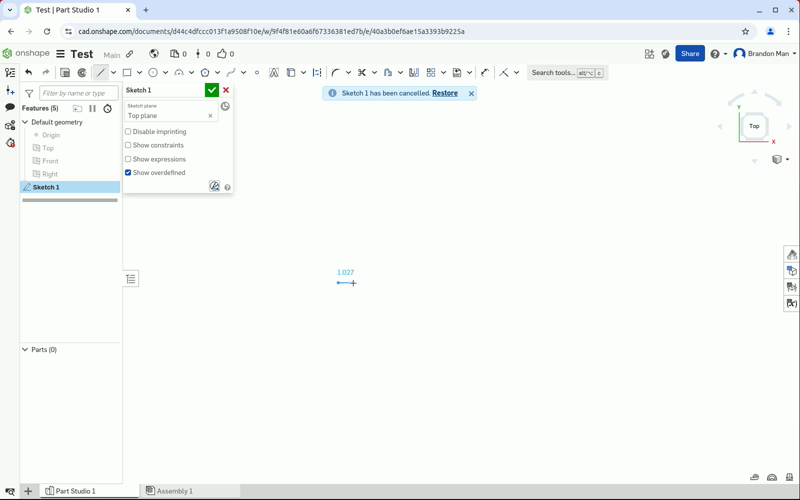
scroll(6)
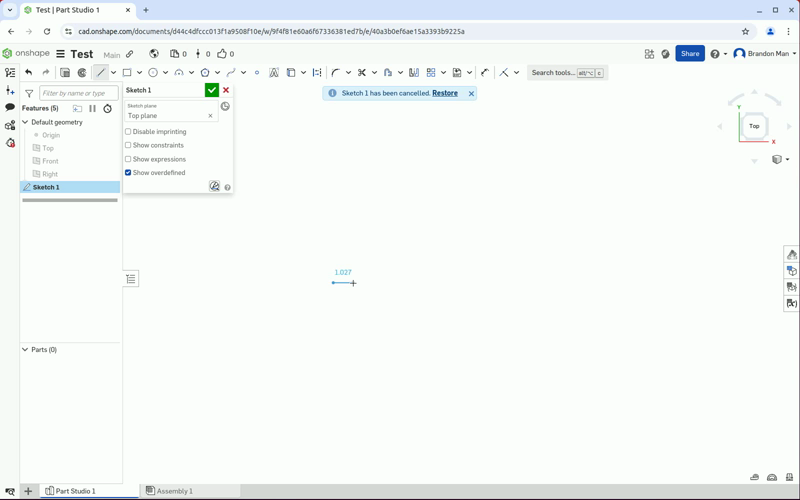
scroll(6)
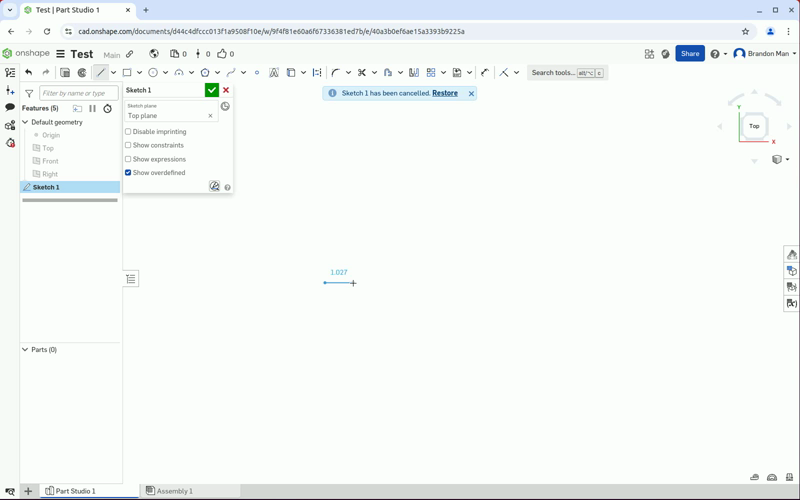
scroll(6)
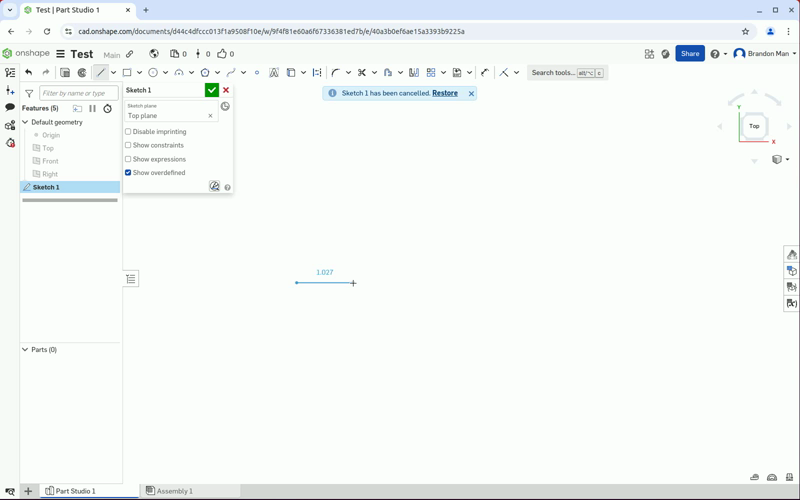
click(353, 282)
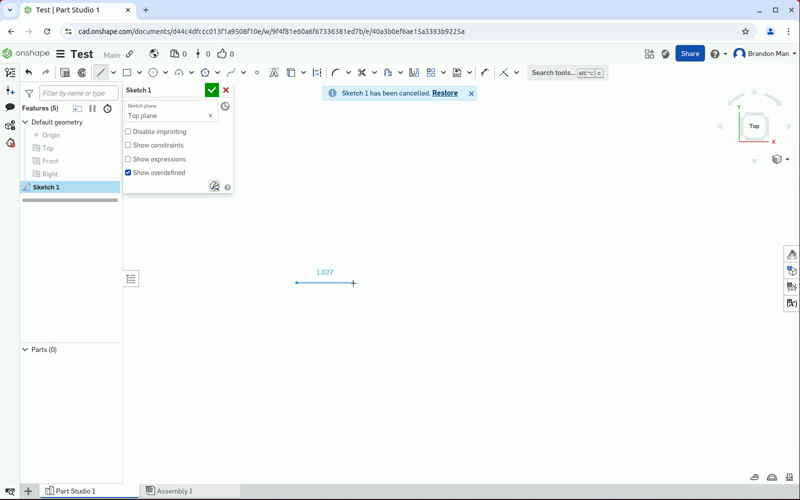
scroll(-6)
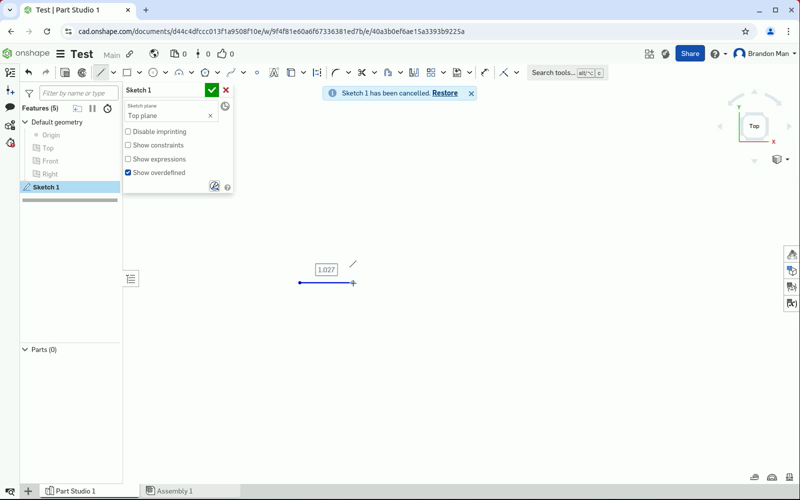
scroll(-6)
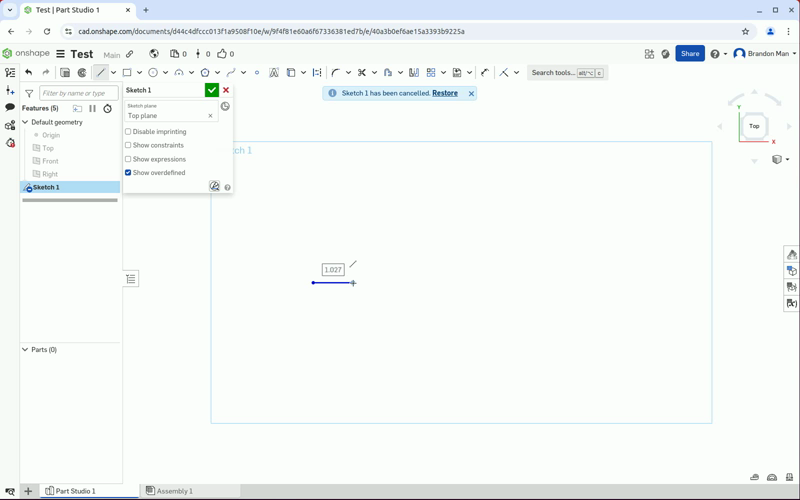
scroll(-6)
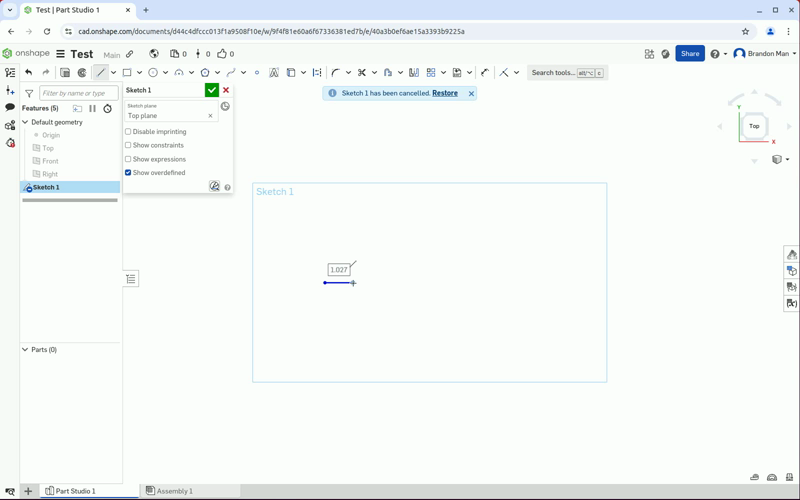
scroll(-6)
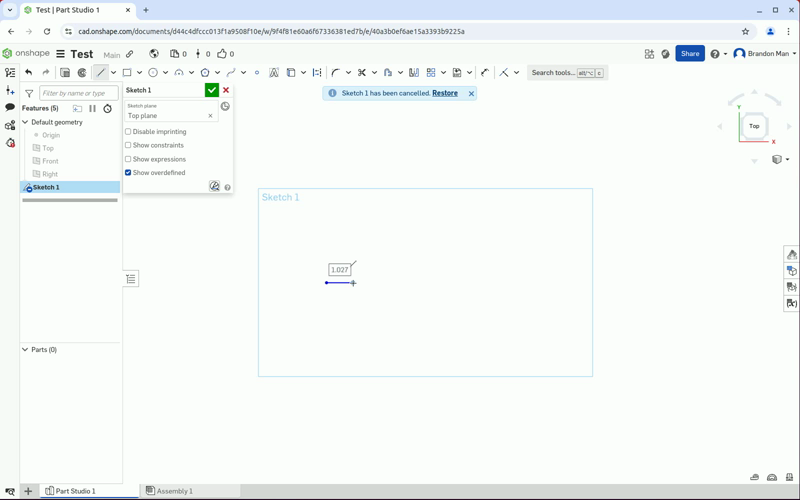
scroll(-6)
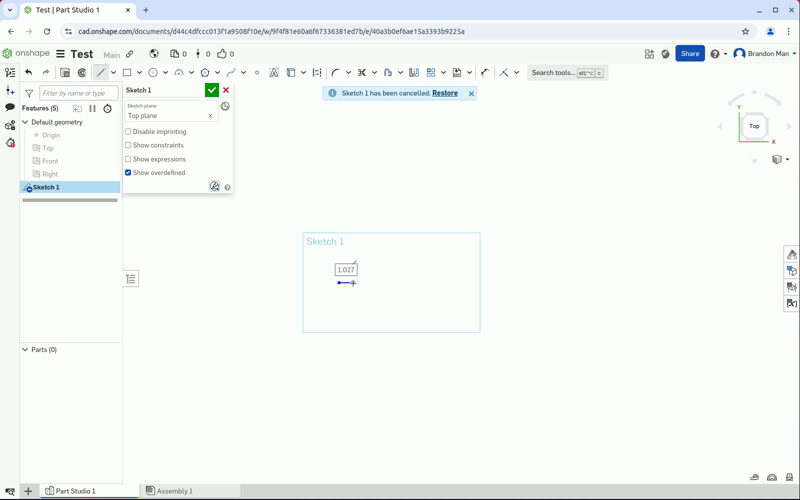
scroll(-6)
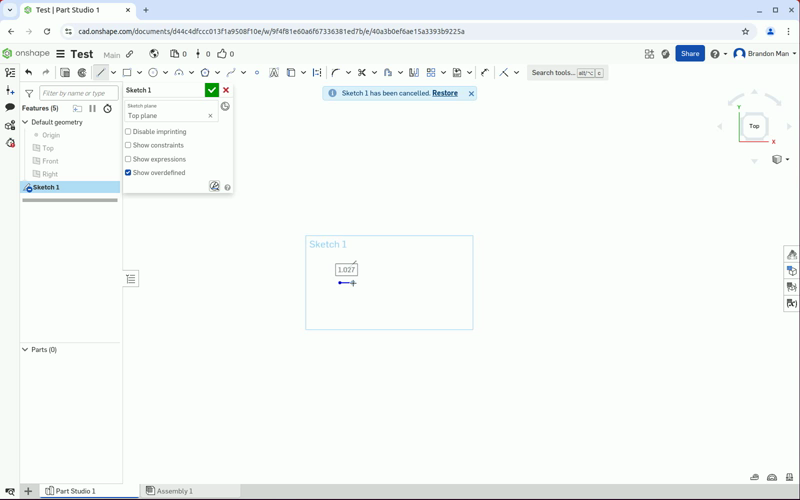
scroll(-6)
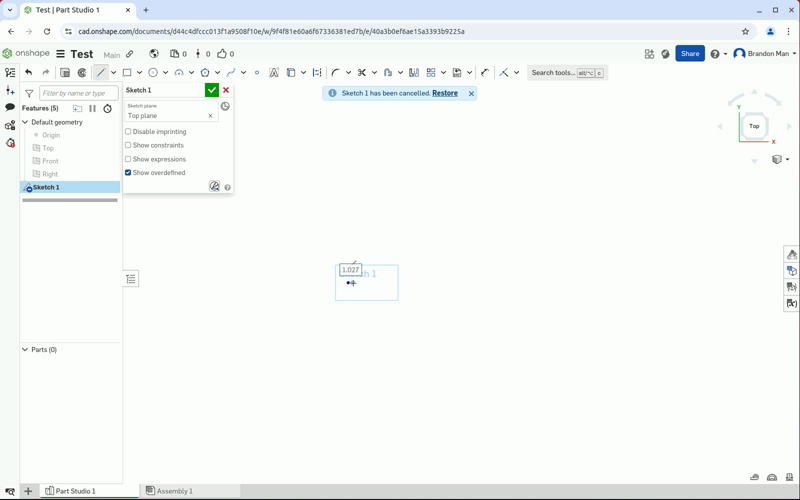
key_up(shift)
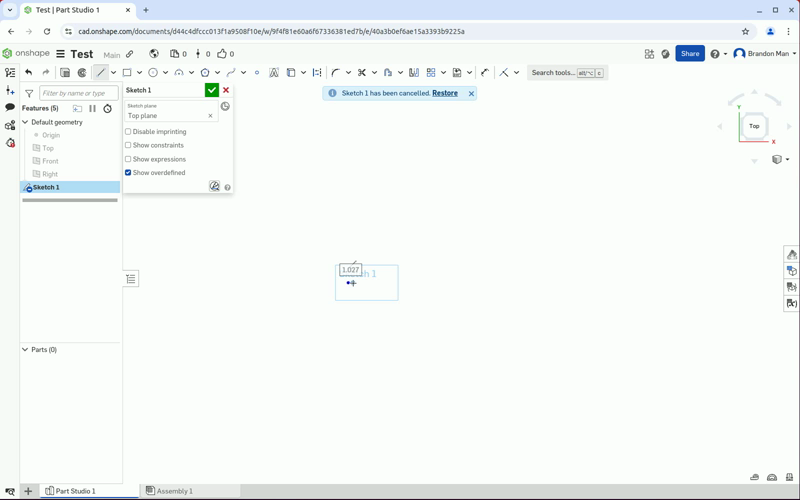
key(esc)
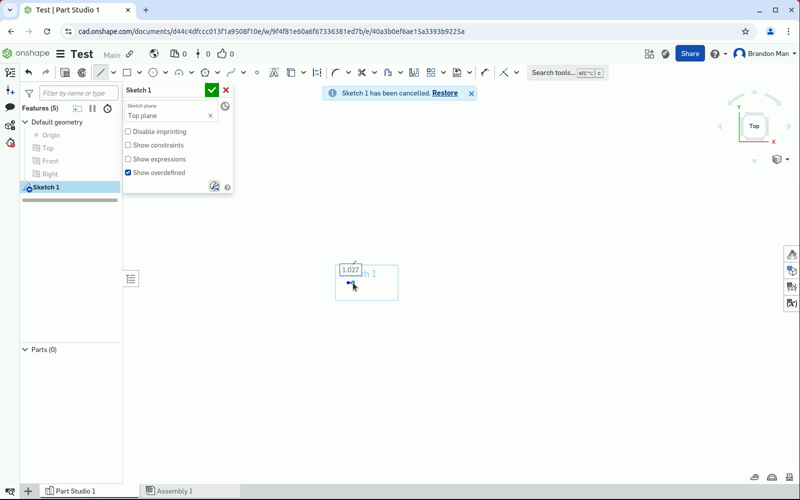
key(a)
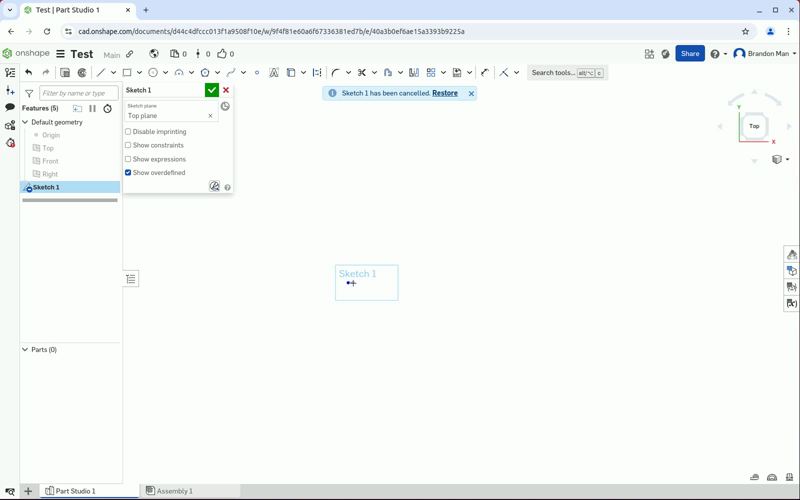
mouse_move(353, 282)
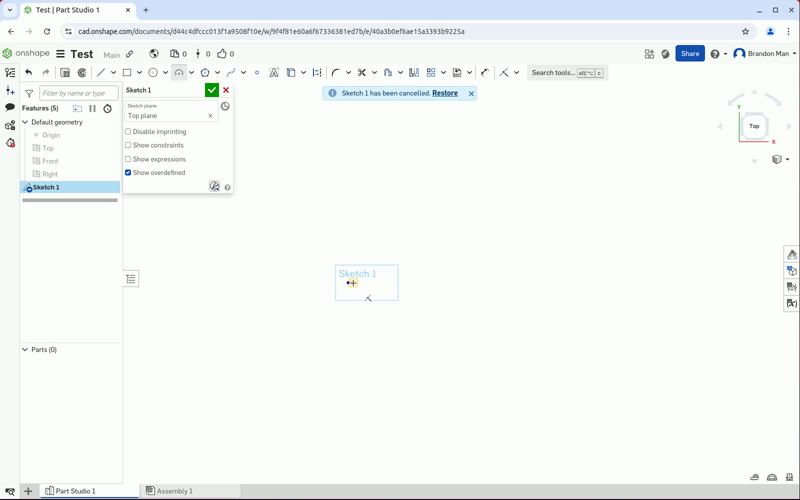
click(353, 282)
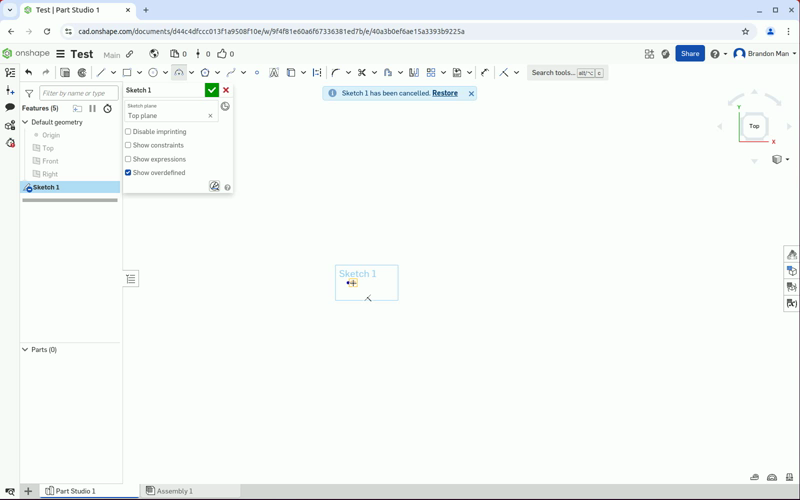
key_down(shift)
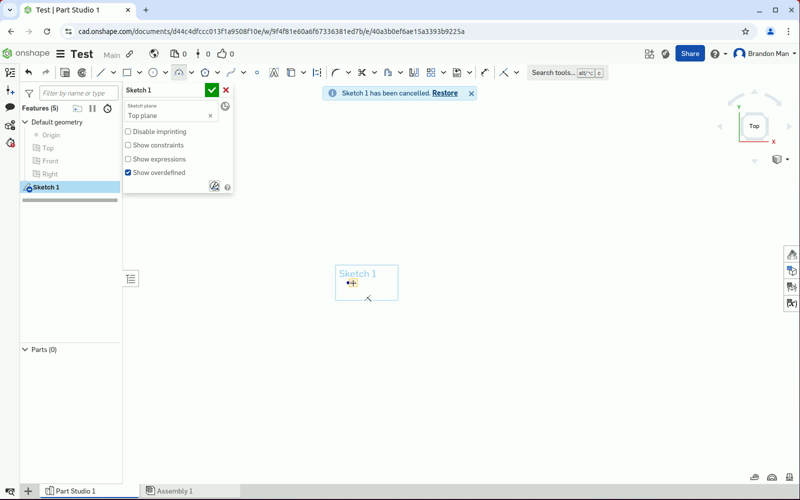
mouse_move(454, 282)
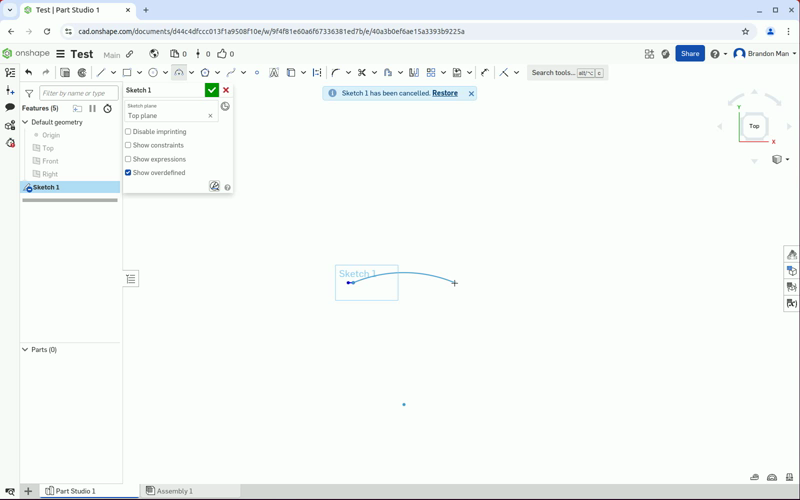
click(454, 282)
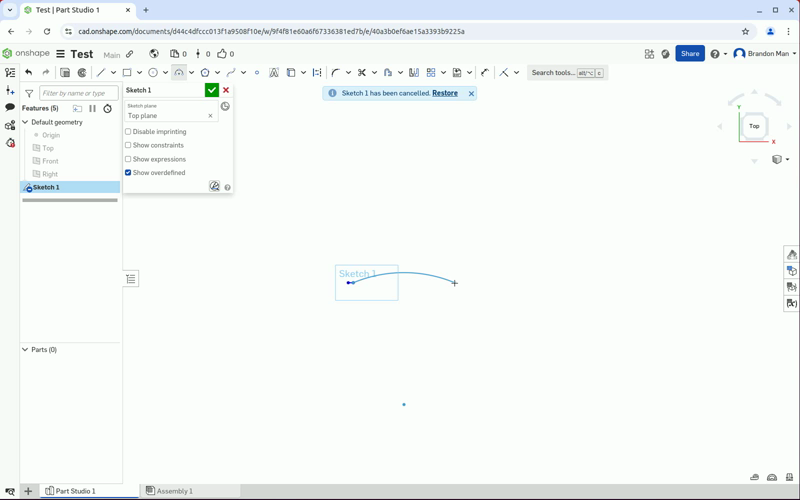
mouse_move(404, 231)
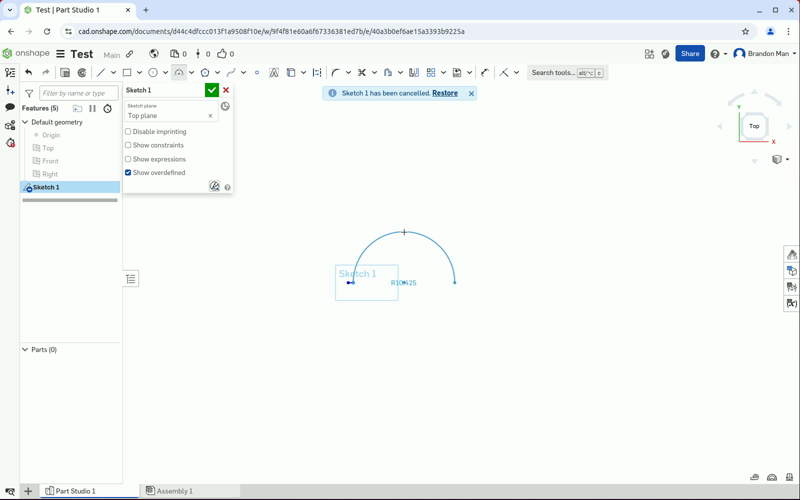
click(404, 231)
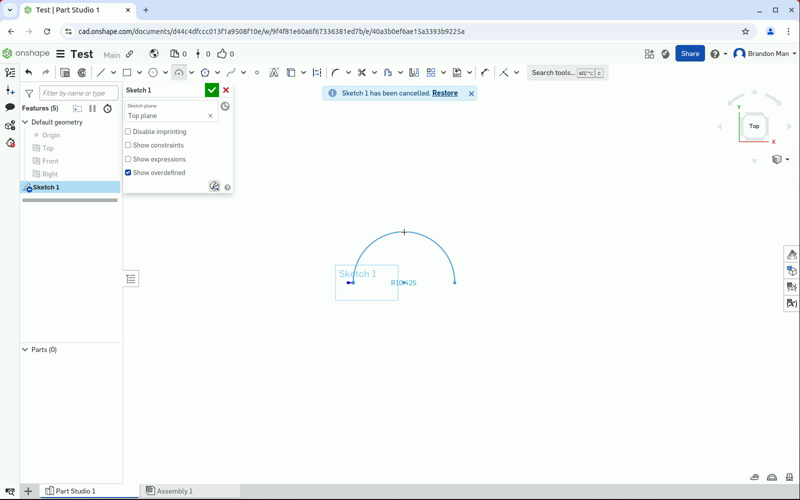
key_up(shift)
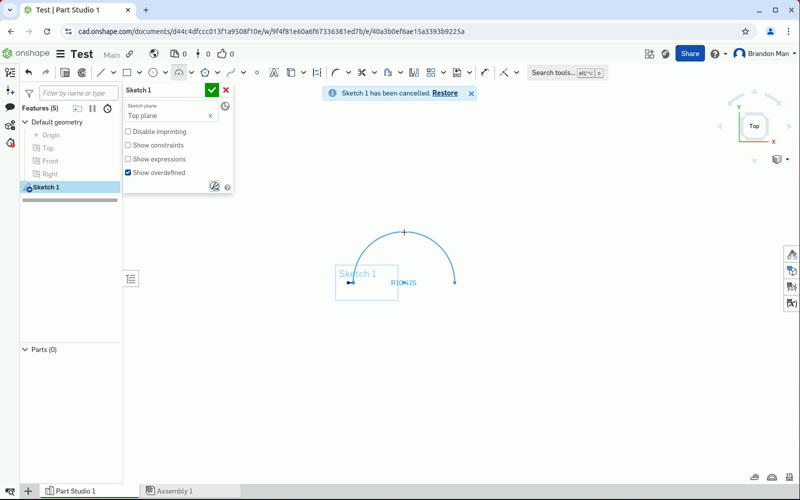
key(esc)
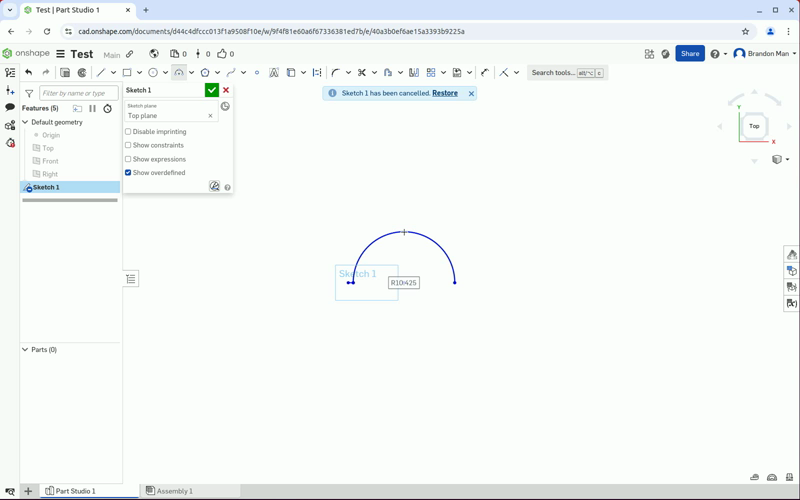
key(l)
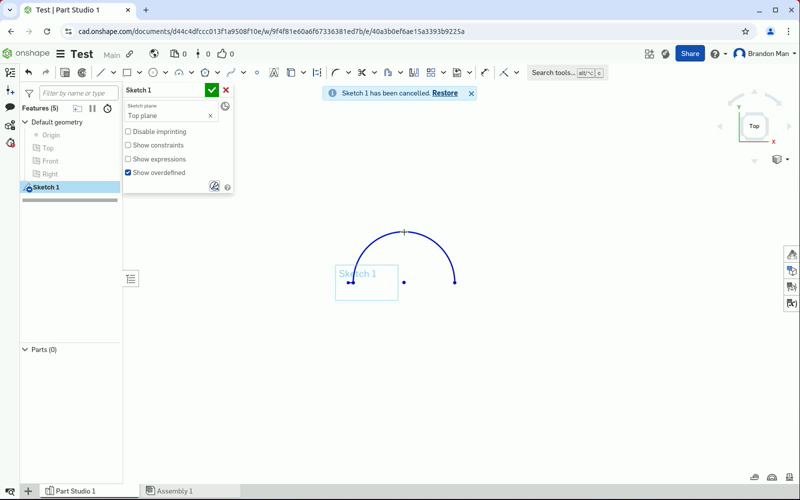
mouse_move(454, 282)
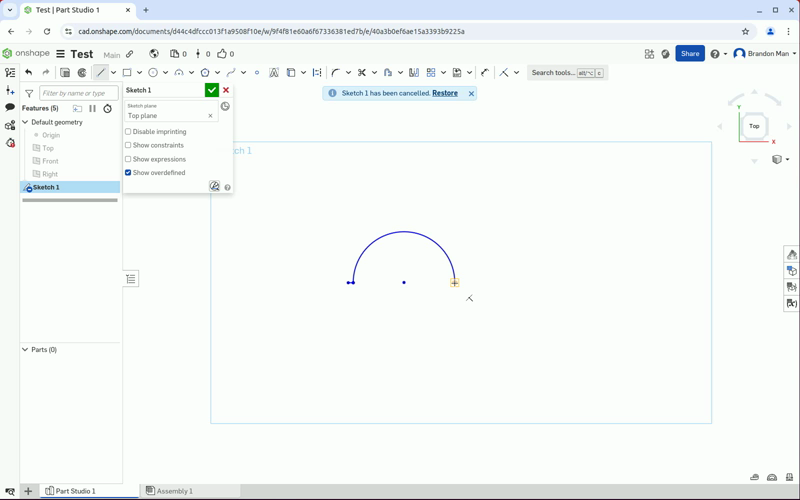
click(454, 282)
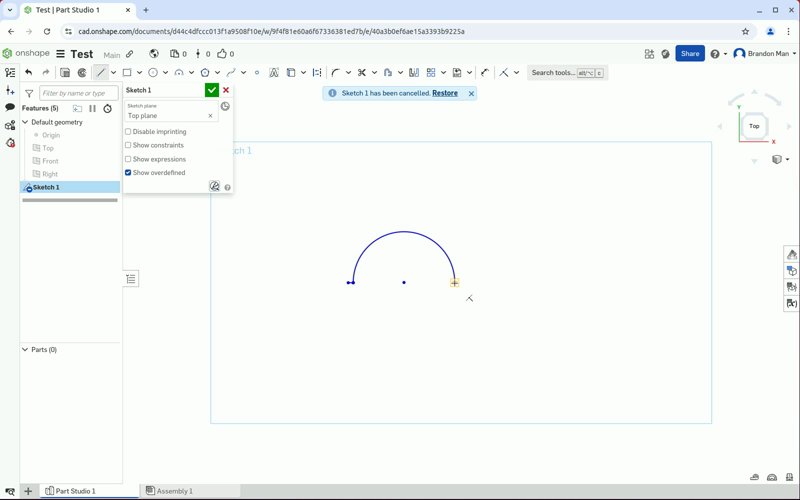
key_down(shift)
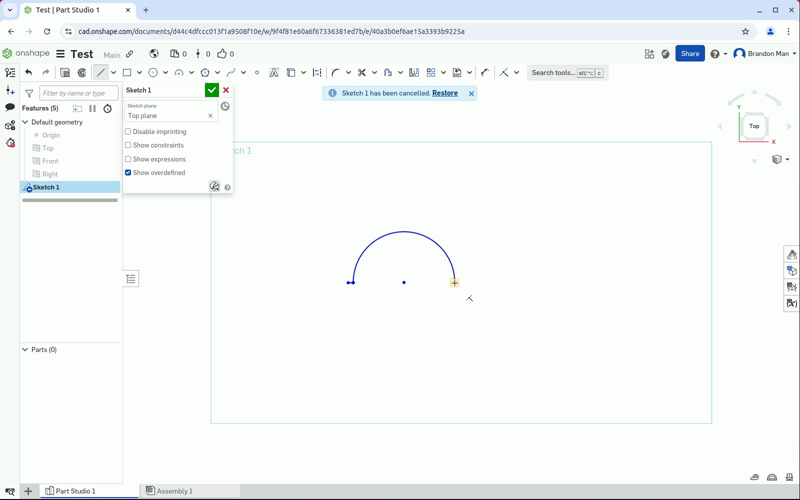
mouse_move(484, 282)
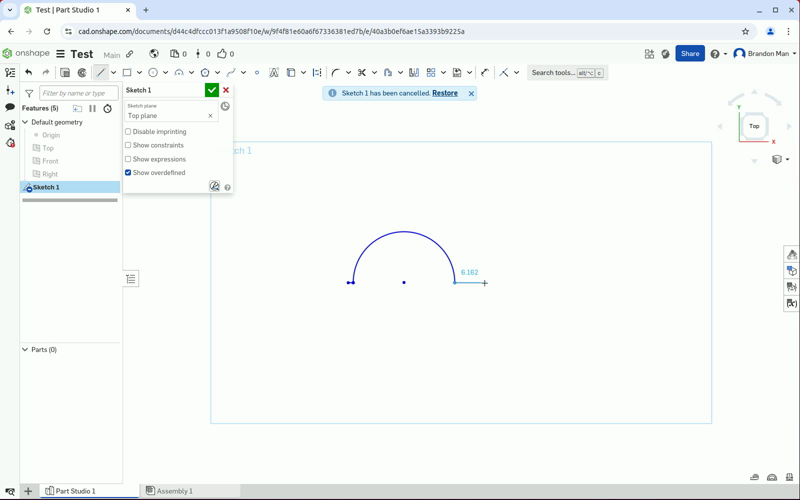
mouse_move(459, 282)
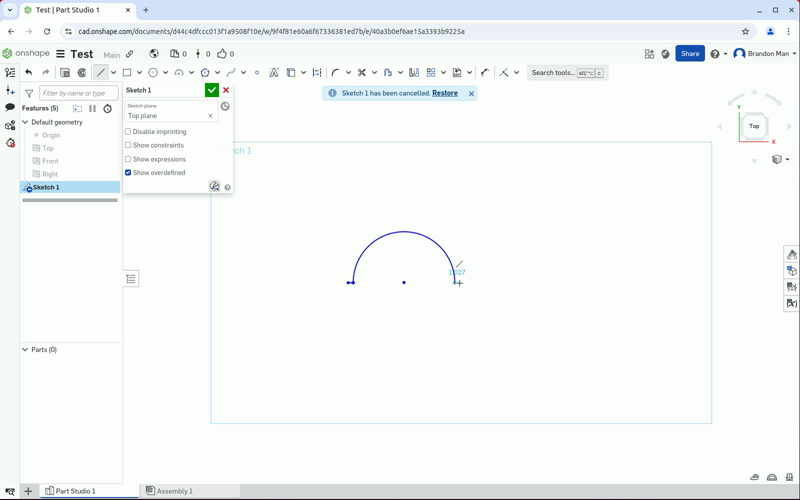
scroll(6)
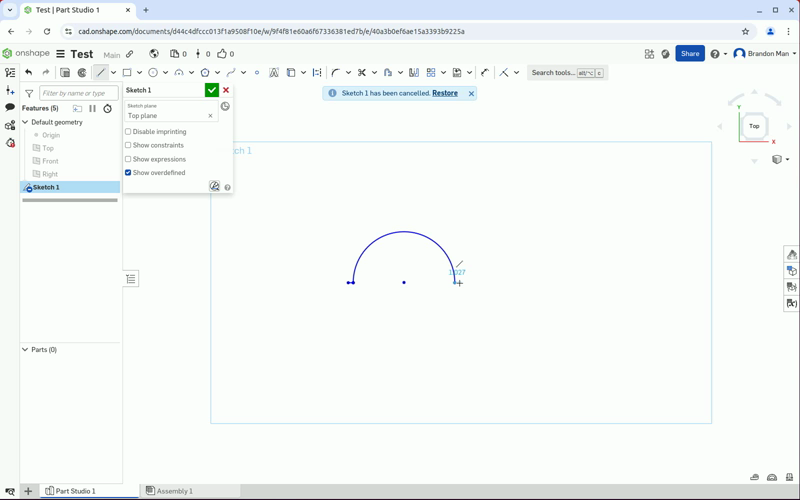
scroll(6)
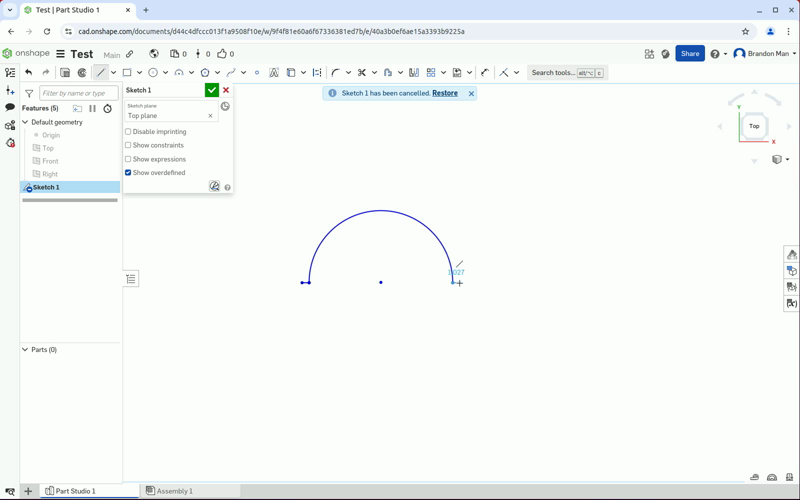
scroll(6)
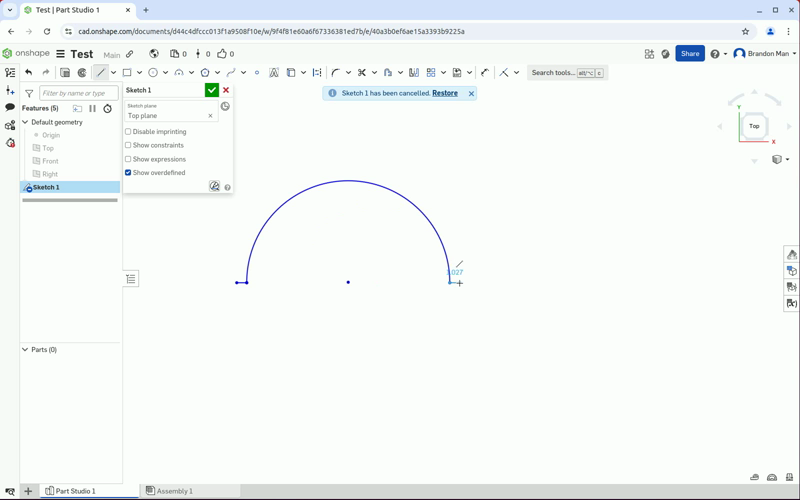
scroll(6)
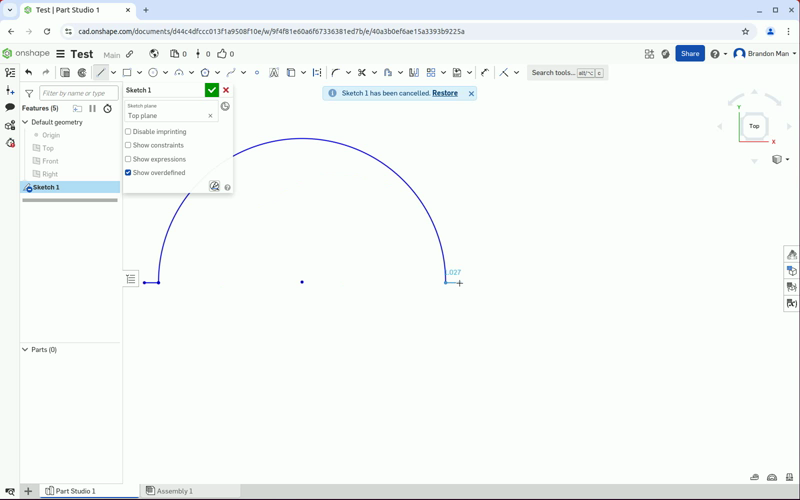
scroll(6)
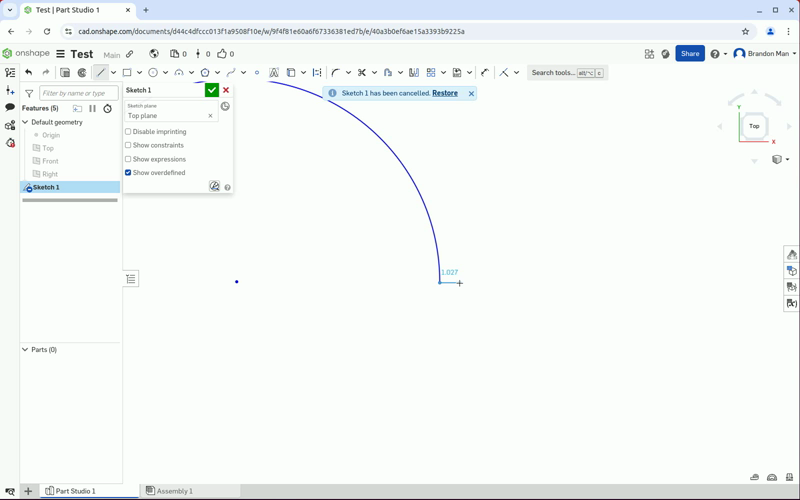
scroll(6)
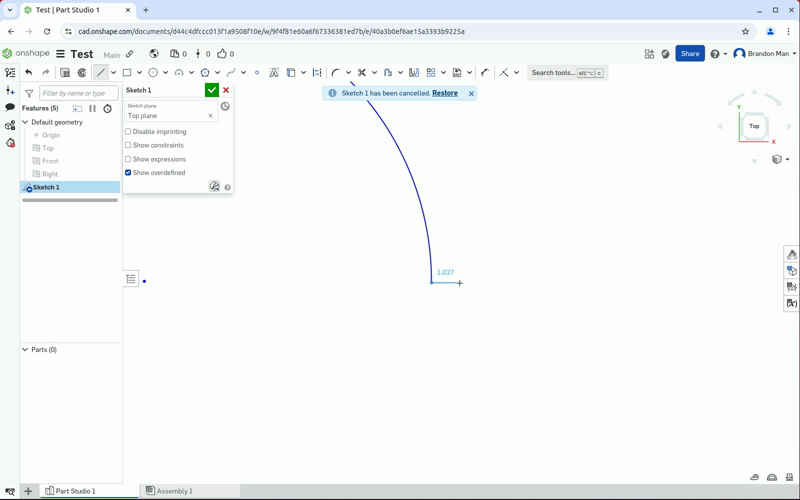
scroll(6)
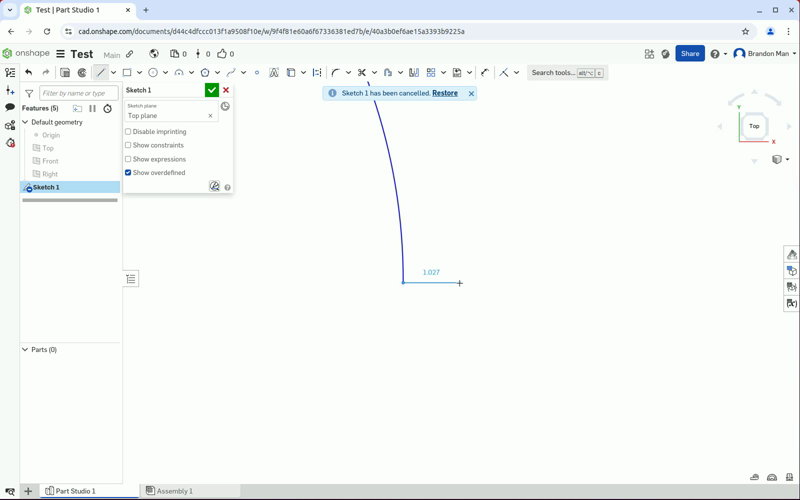
click(459, 282)
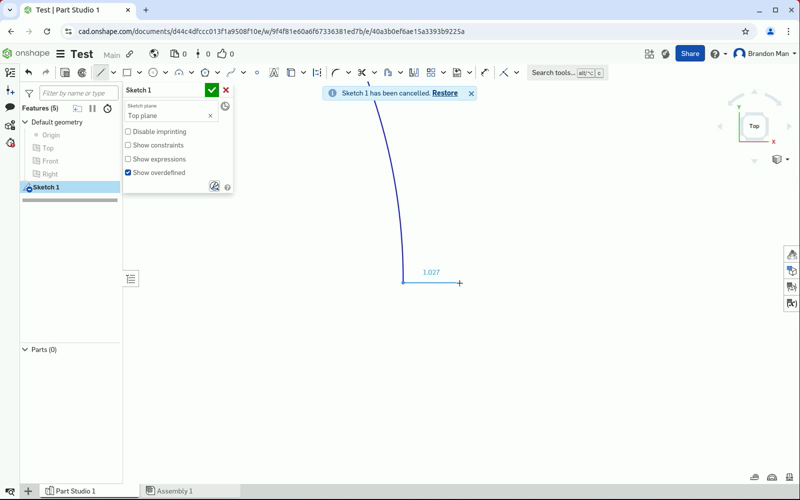
scroll(-6)
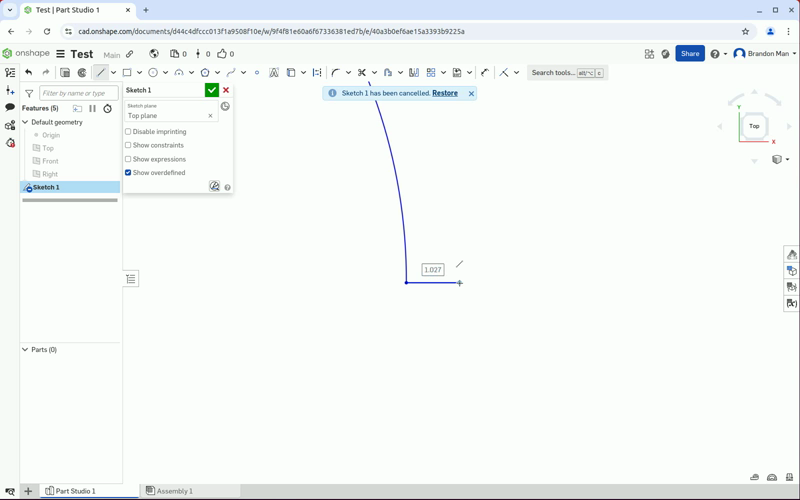
scroll(-6)
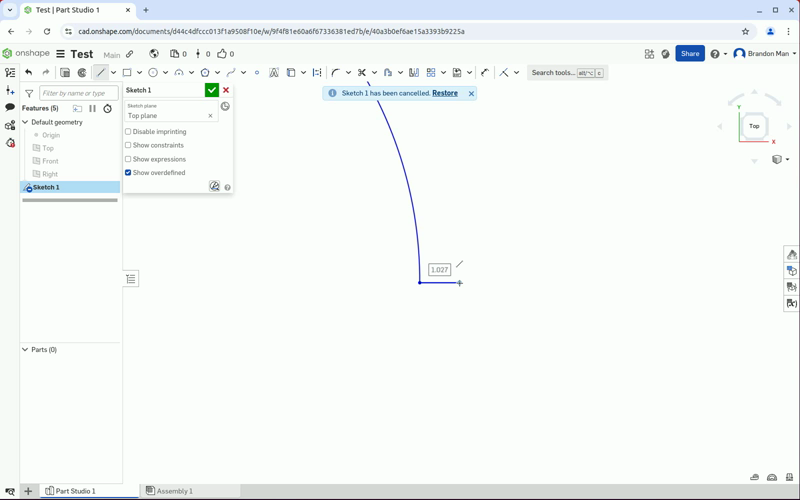
scroll(-6)
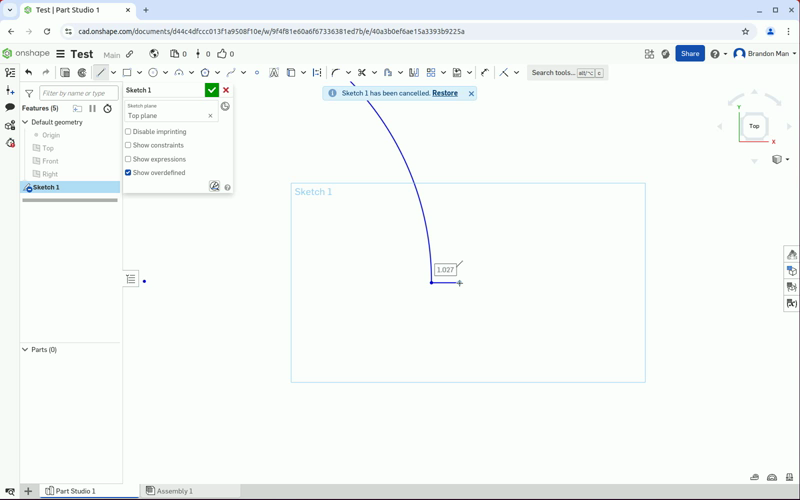
scroll(-6)
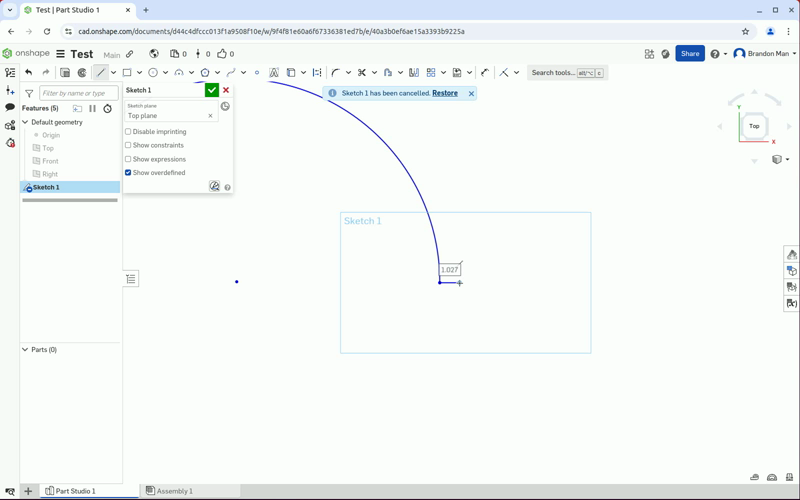
scroll(-6)
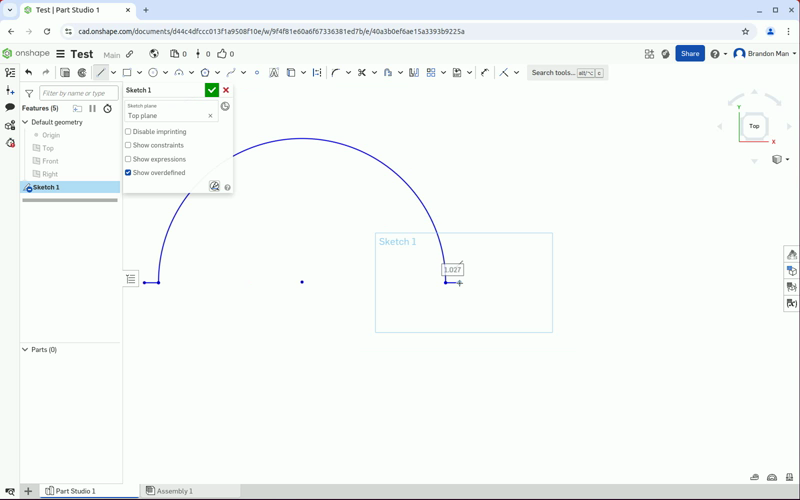
scroll(-6)
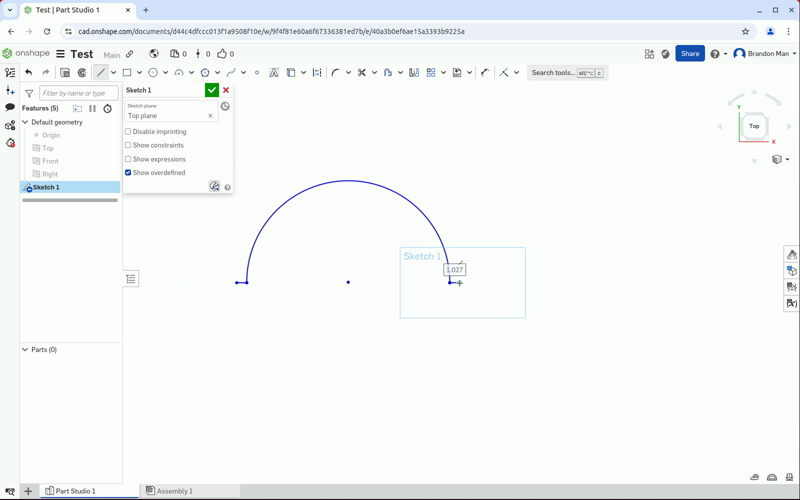
scroll(-6)
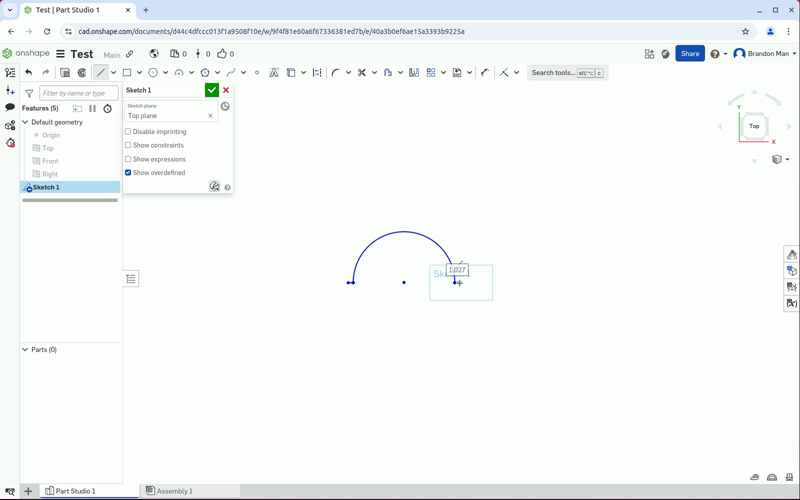
key_up(shift)
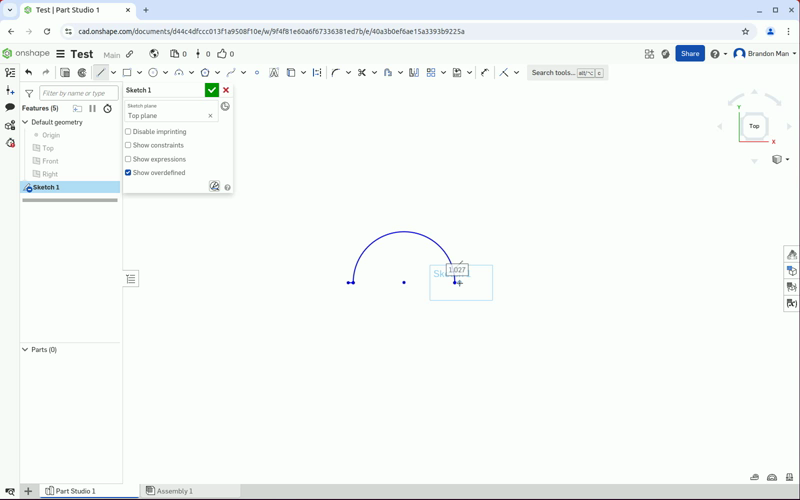
key(esc)
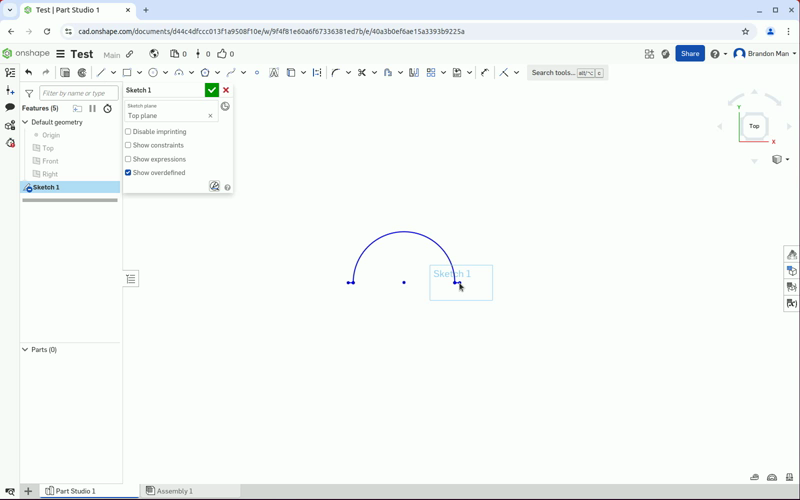
key(a)
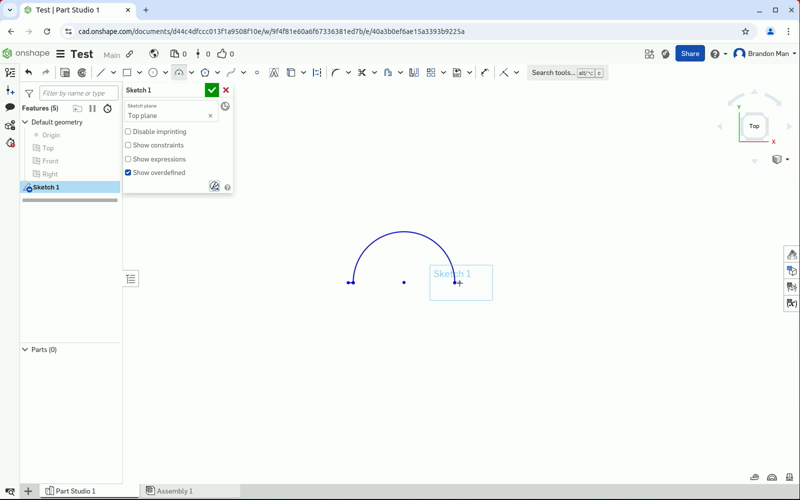
mouse_move(459, 282)
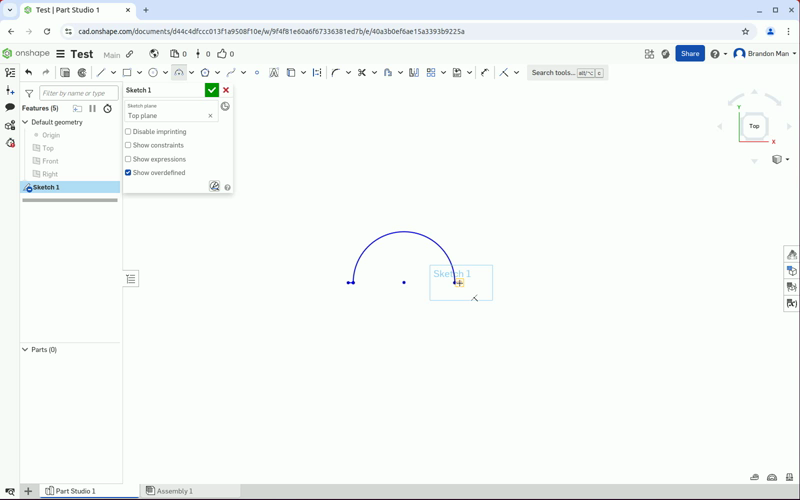
click(459, 282)
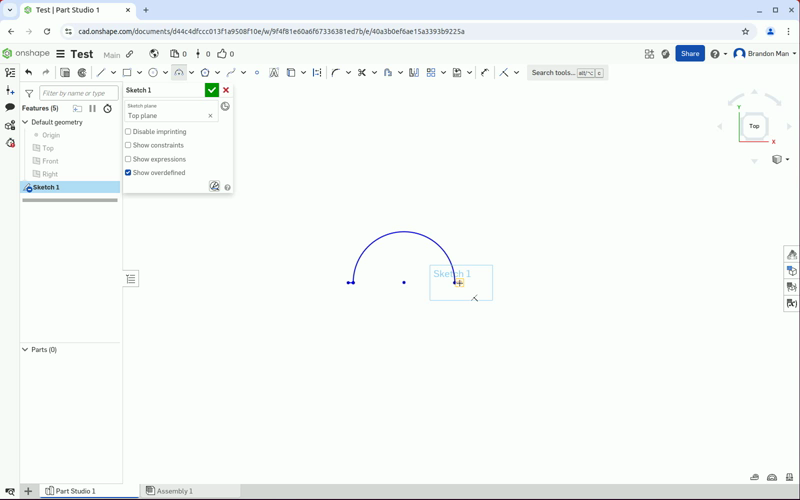
mouse_move(348, 282)
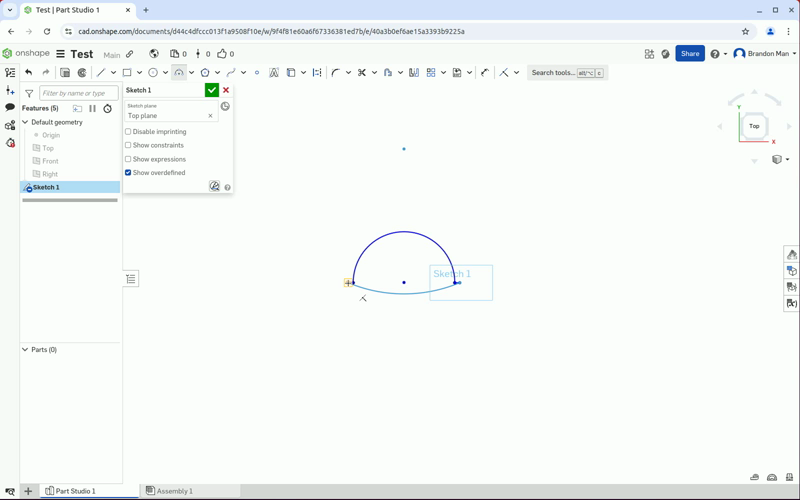
click(348, 282)
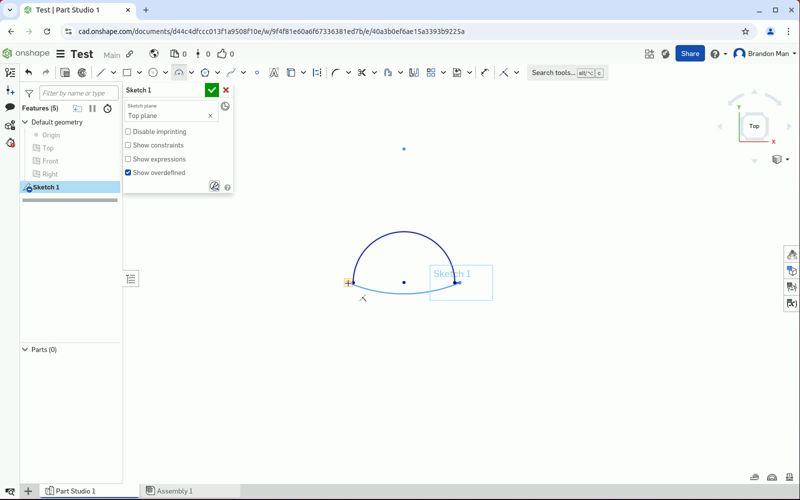
key_down(shift)
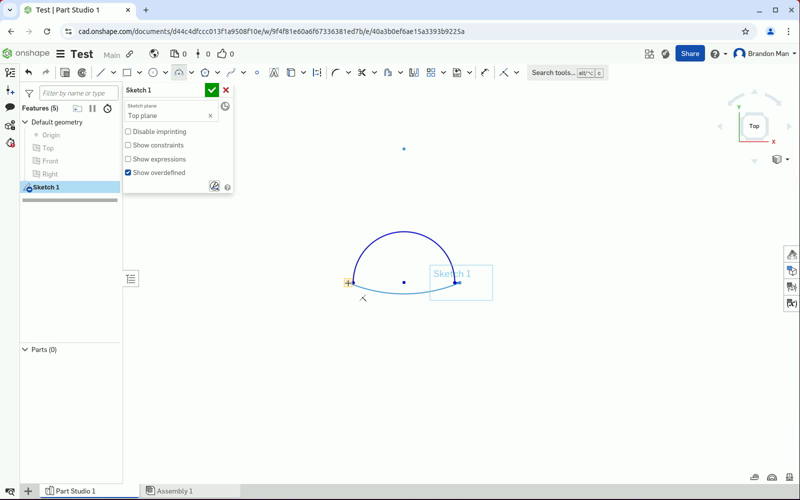
mouse_move(404, 227)
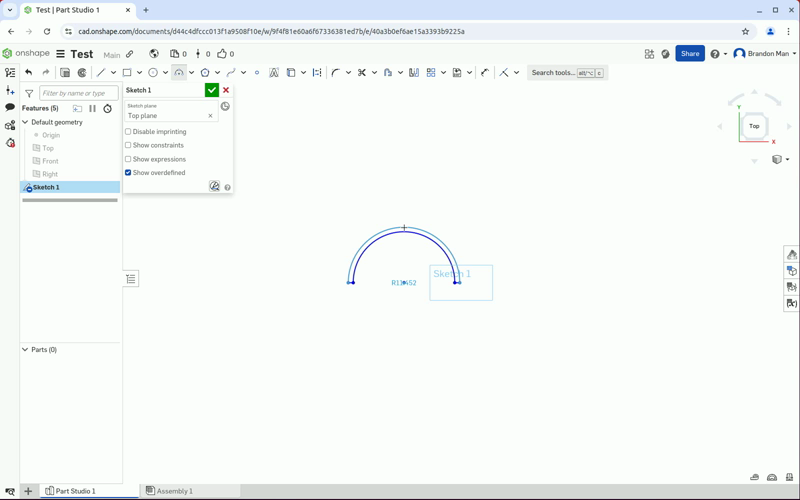
click(404, 227)
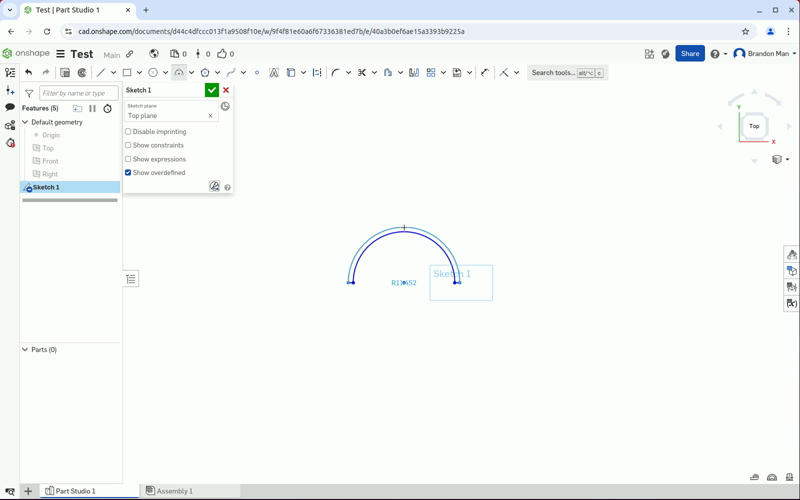
key_up(shift)
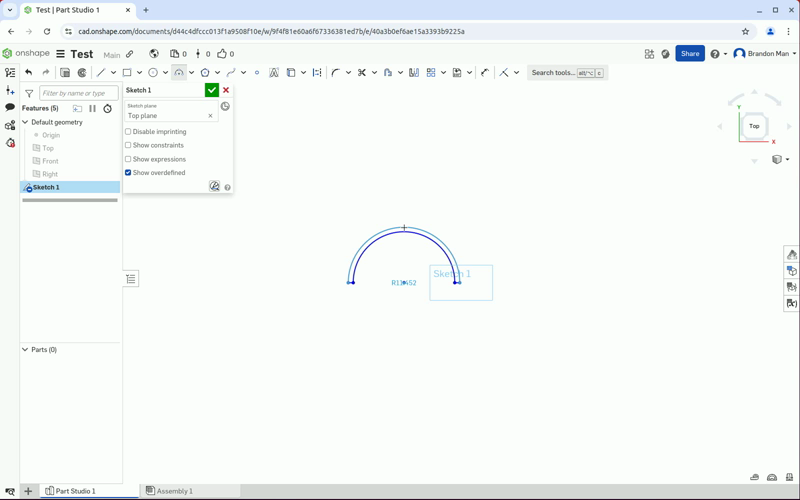
key(esc)
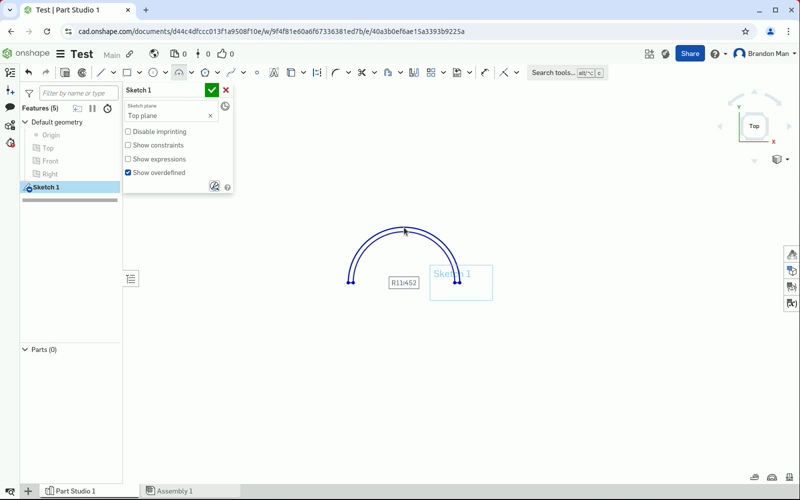
mouse_move(393, 259)
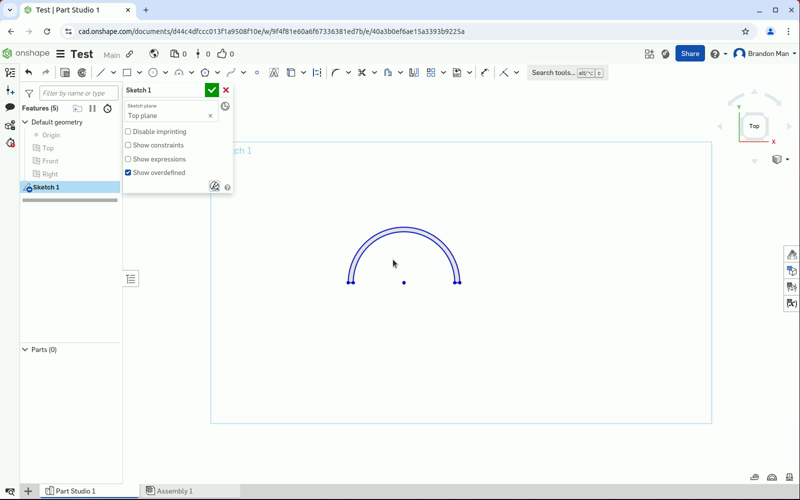
scroll(6)
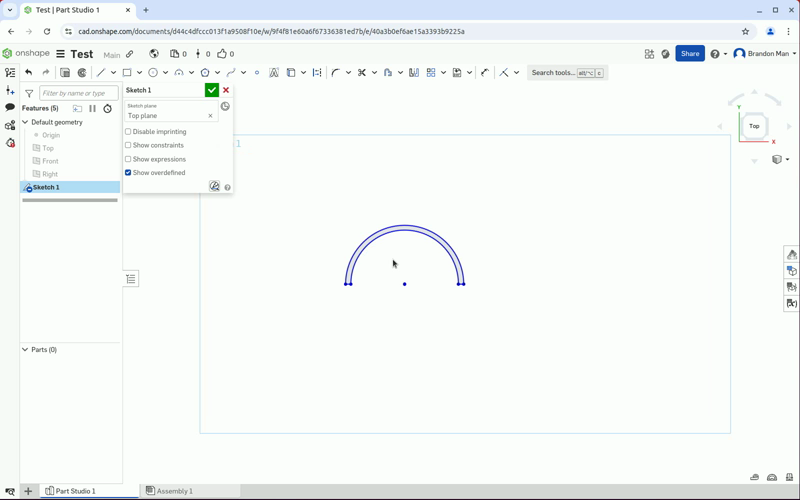
scroll(6)
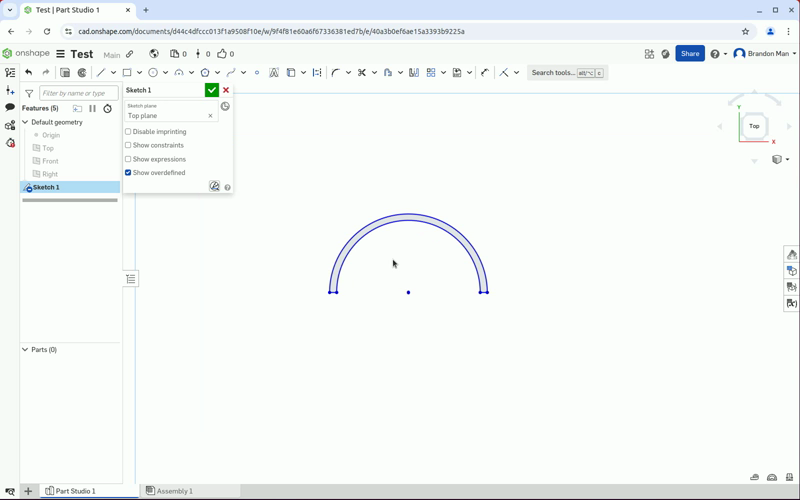
scroll(6)
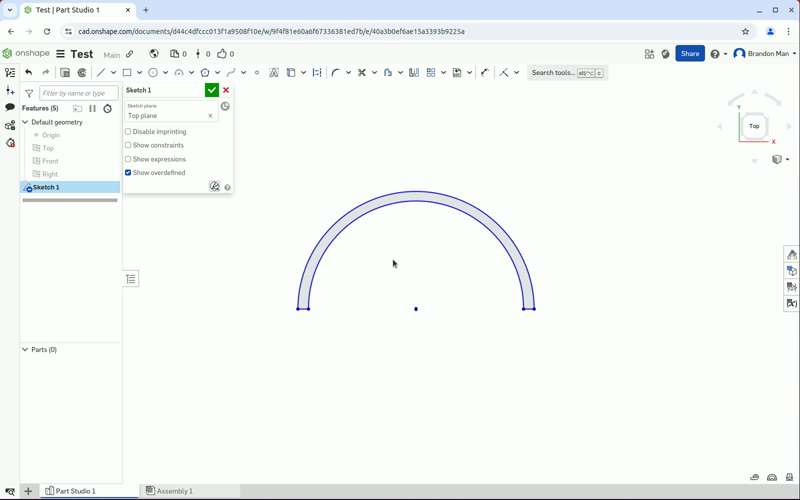
scroll(6)
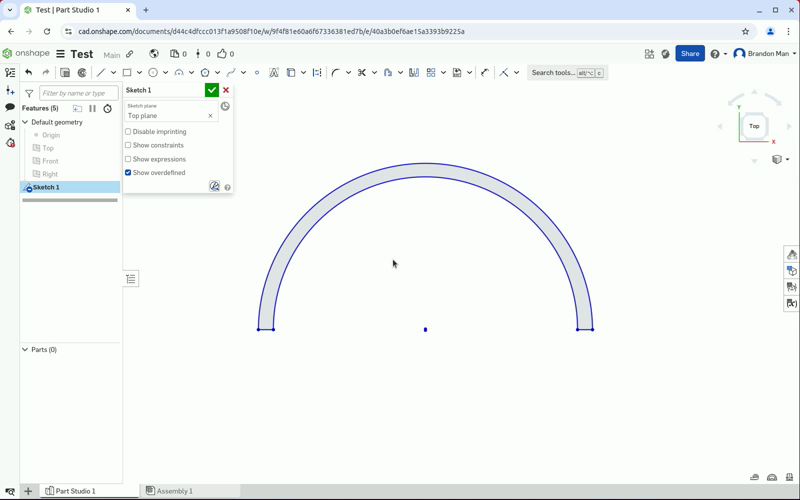
scroll(6)
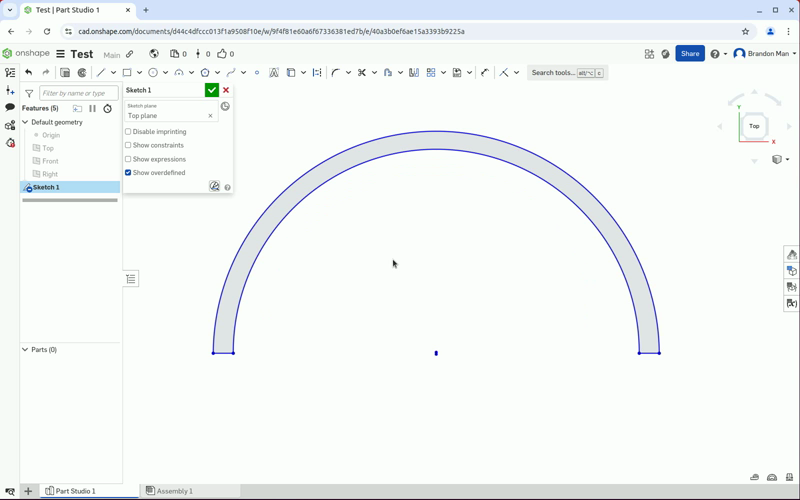
scroll(6)
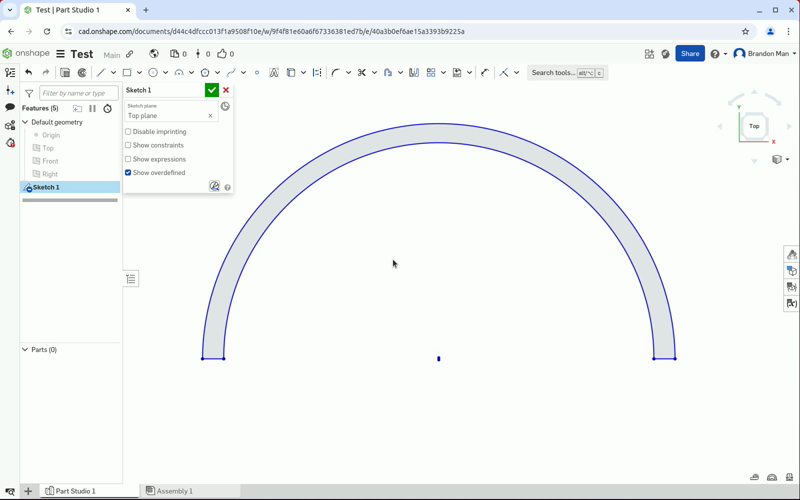
scroll(6)
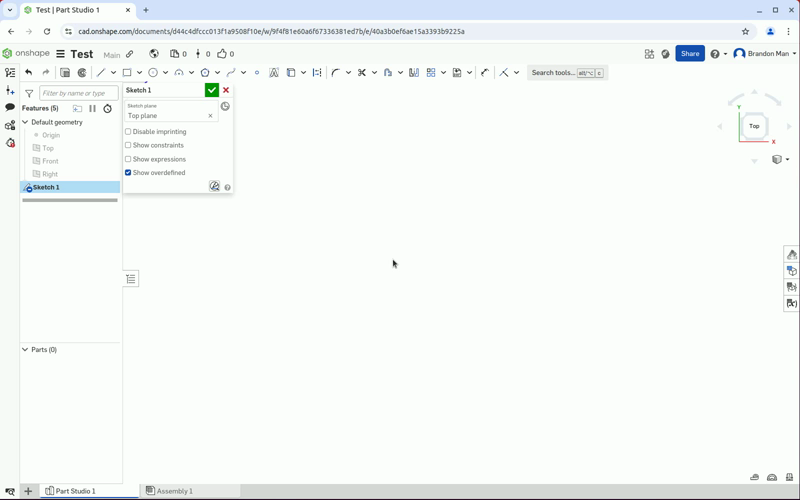
click(393, 259)
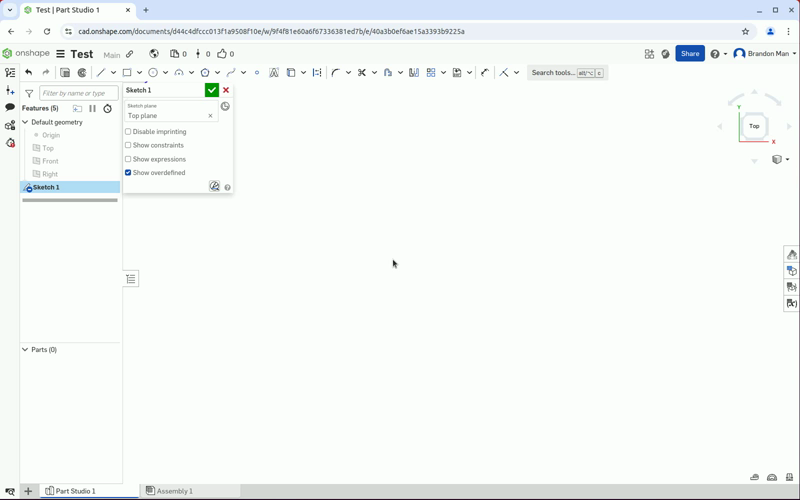
scroll(-6)
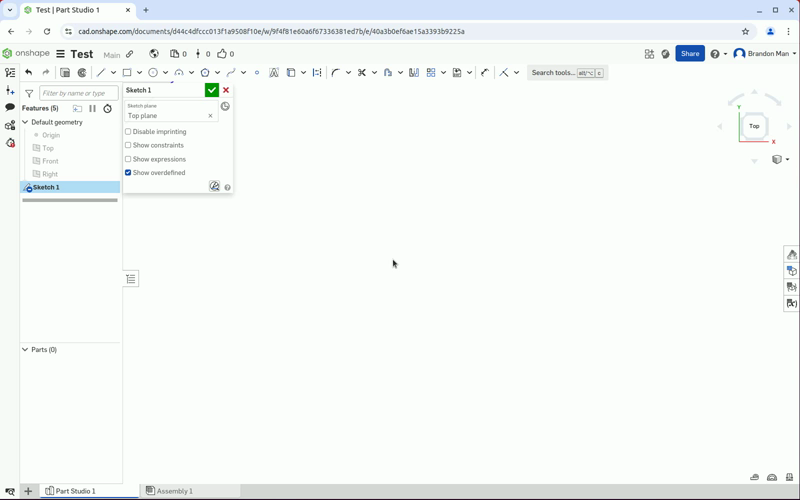
scroll(-6)
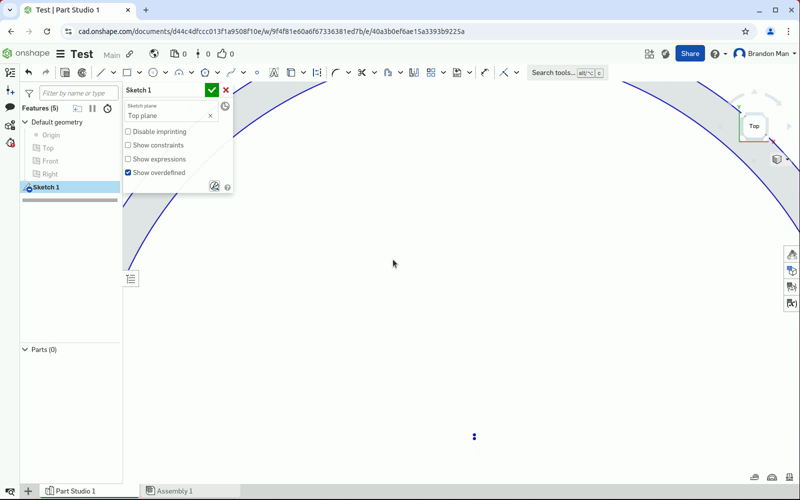
scroll(-6)
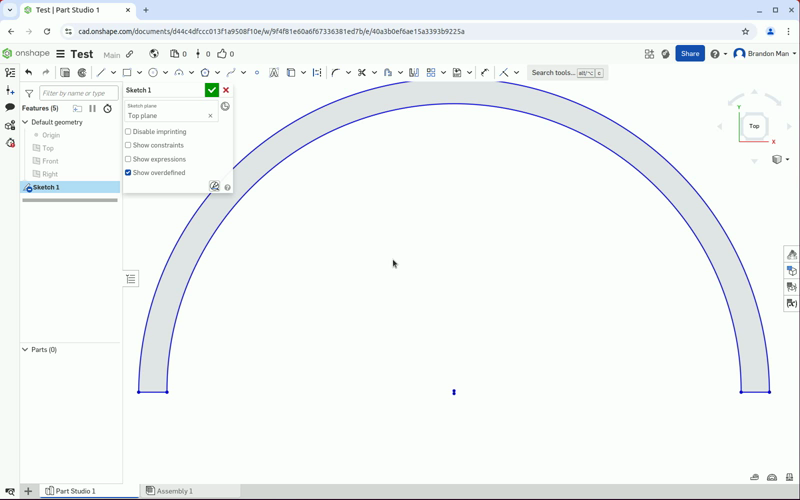
scroll(-6)
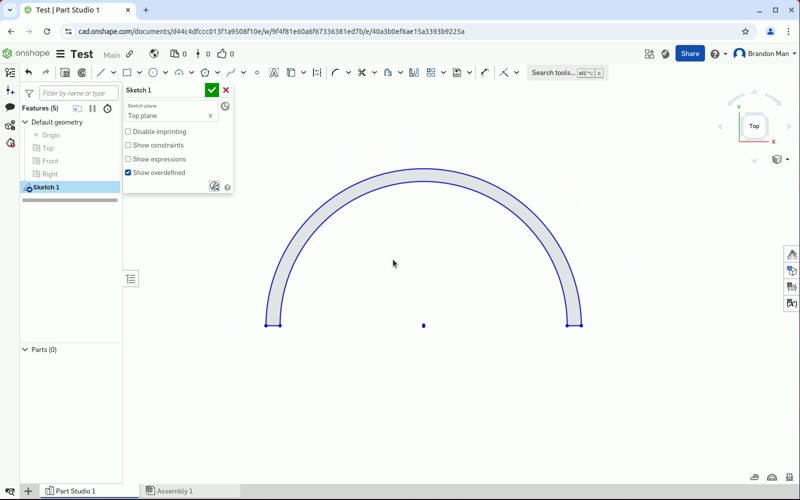
scroll(-6)
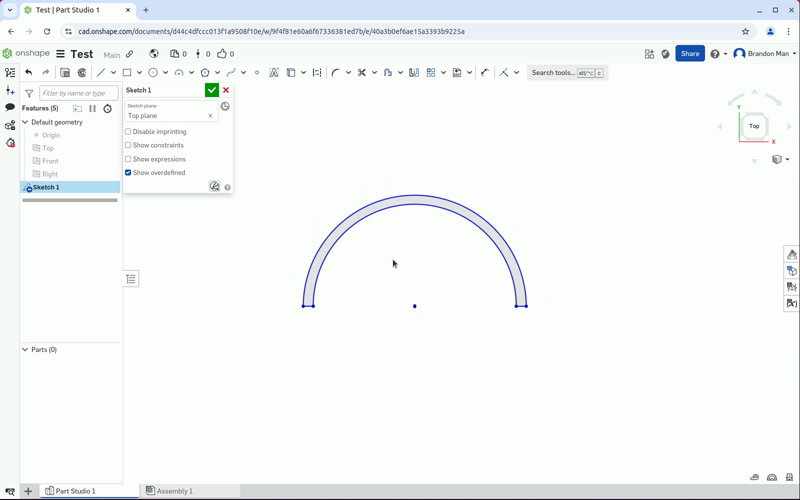
scroll(-6)
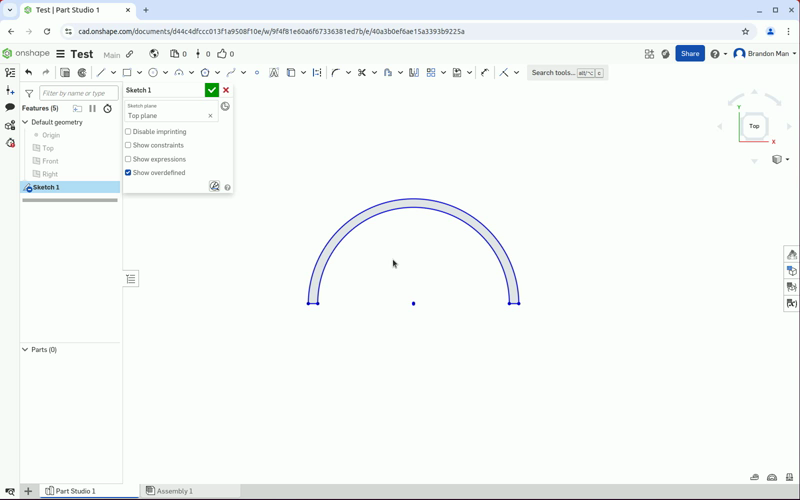
scroll(-6)
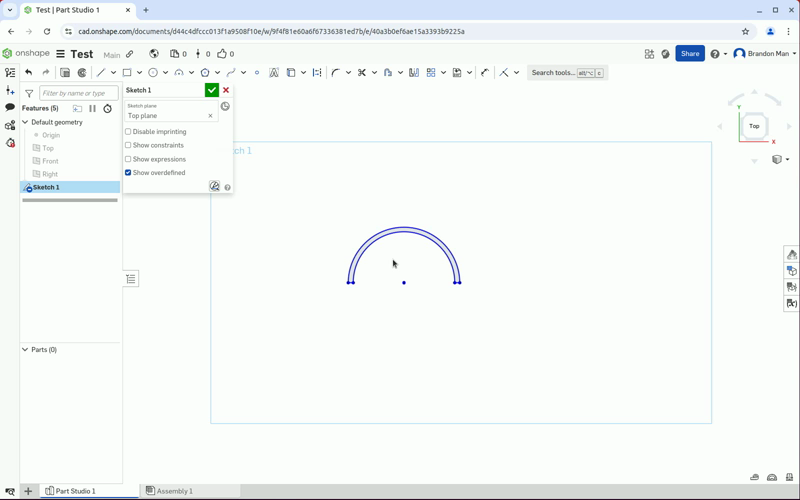
mouse_move(73, 352)
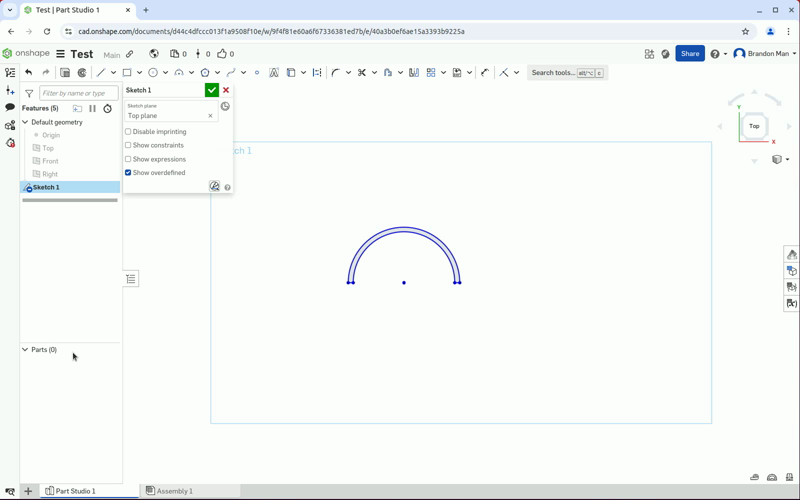
key(shift+y)
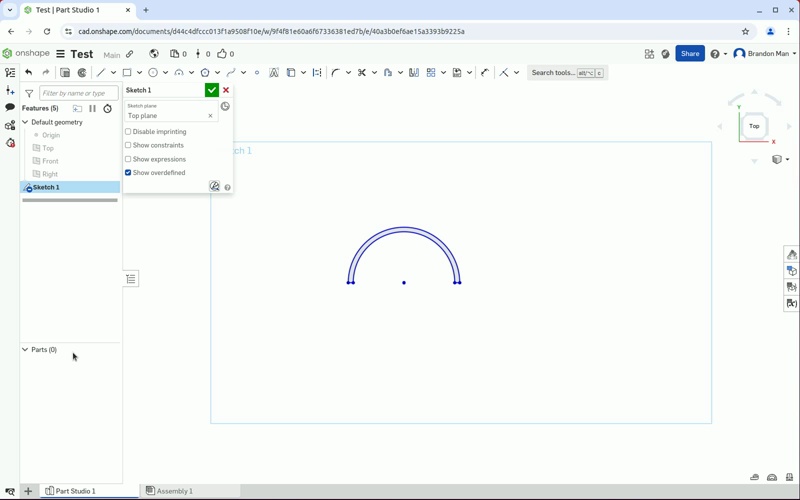
key(shift+e)
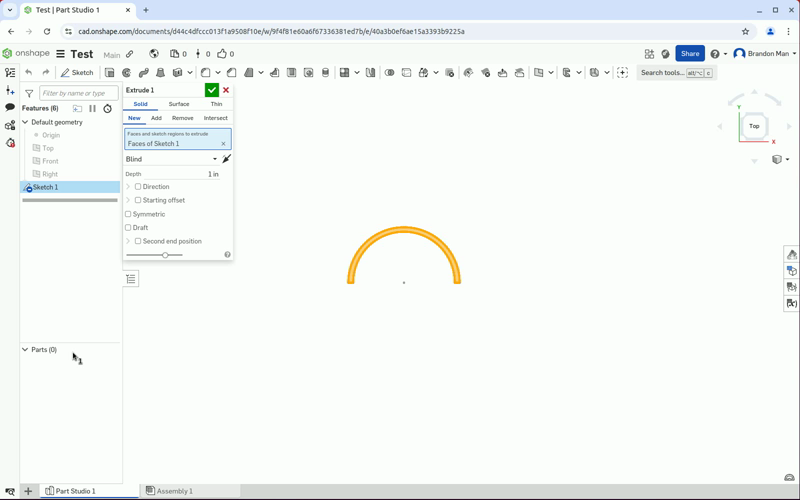
mouse_move(143, 106)
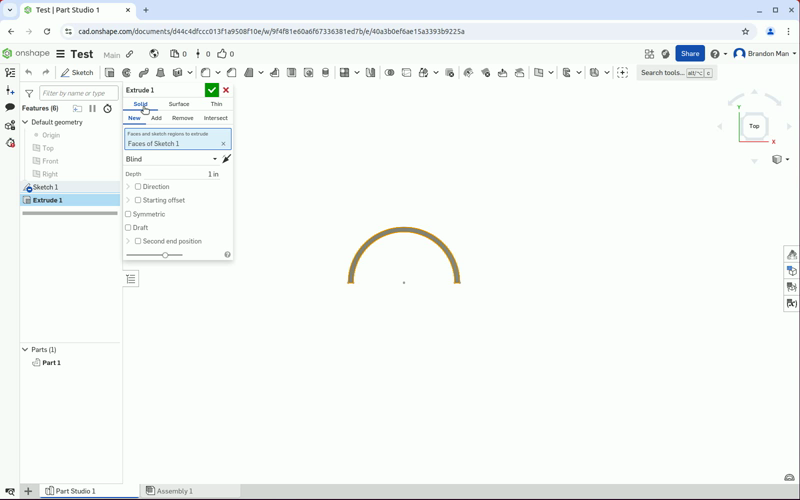
click(143, 106)
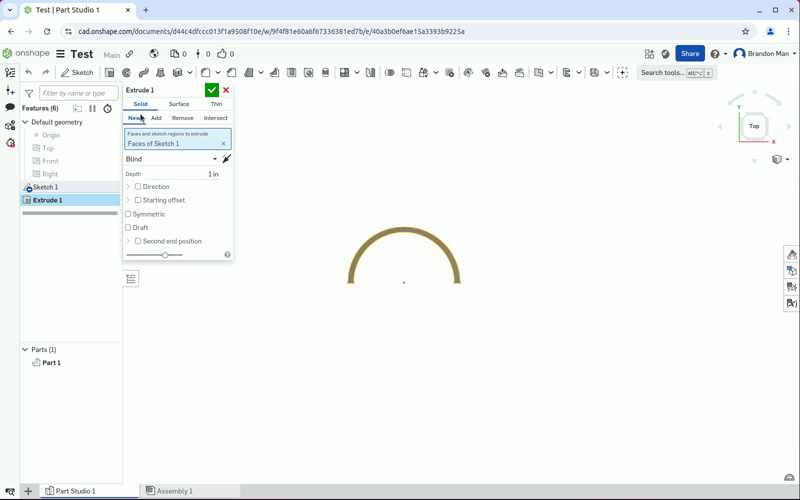
mouse_move(137, 120)
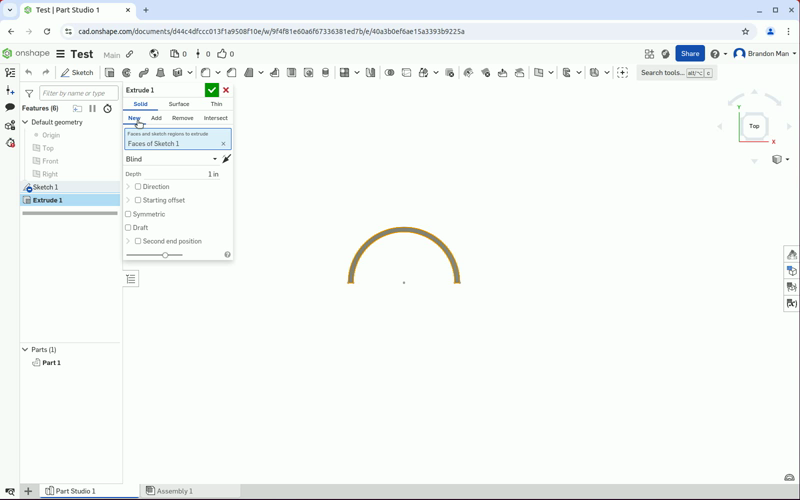
click(137, 120)
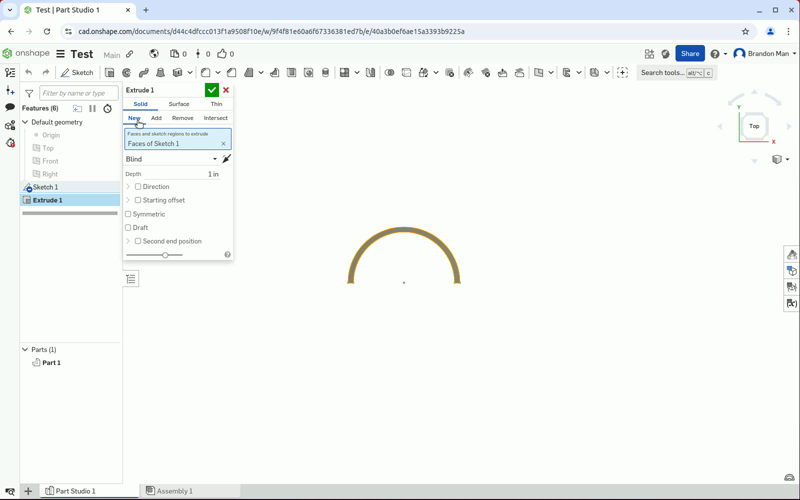
key(tab, 4)
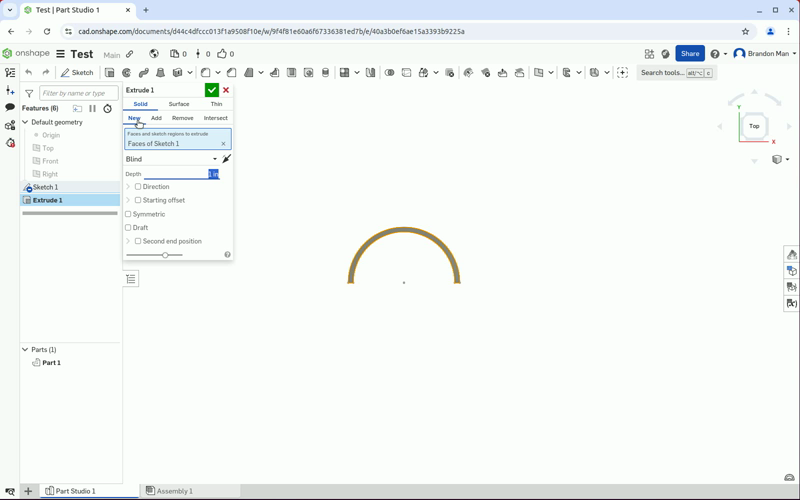
text(0.241)
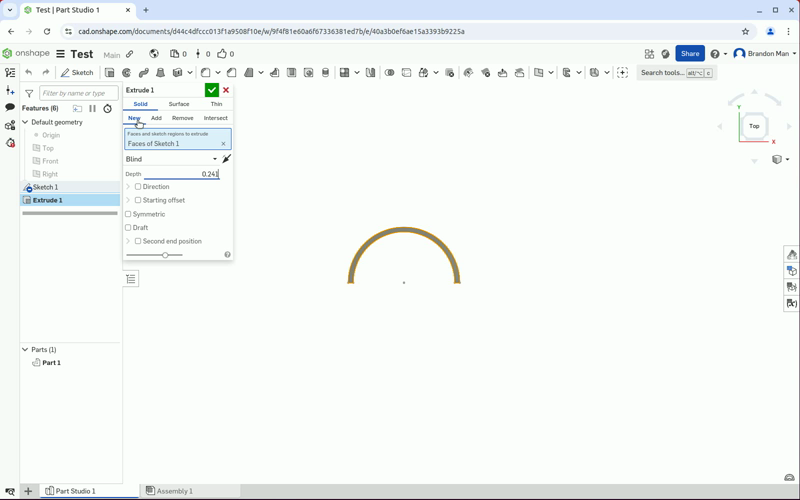
key(enter)
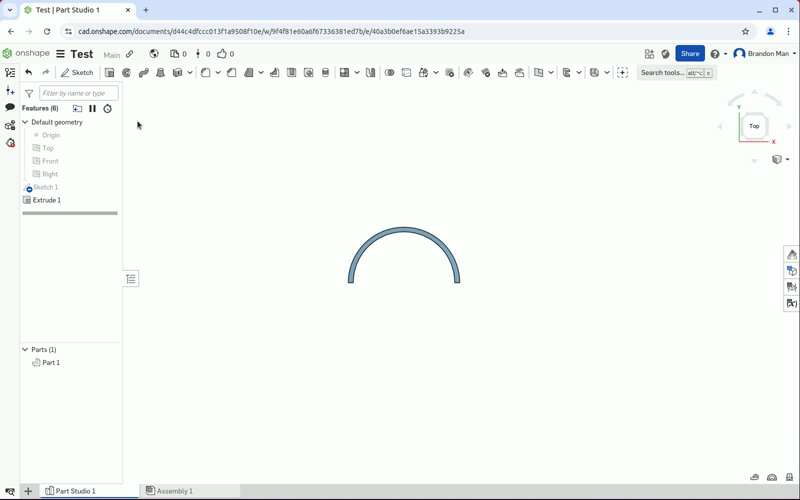
key(shift+h)
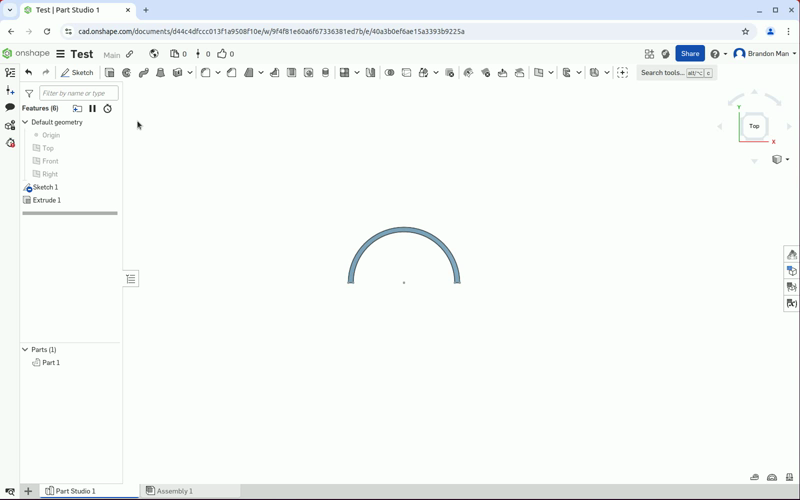
key(shift+h)
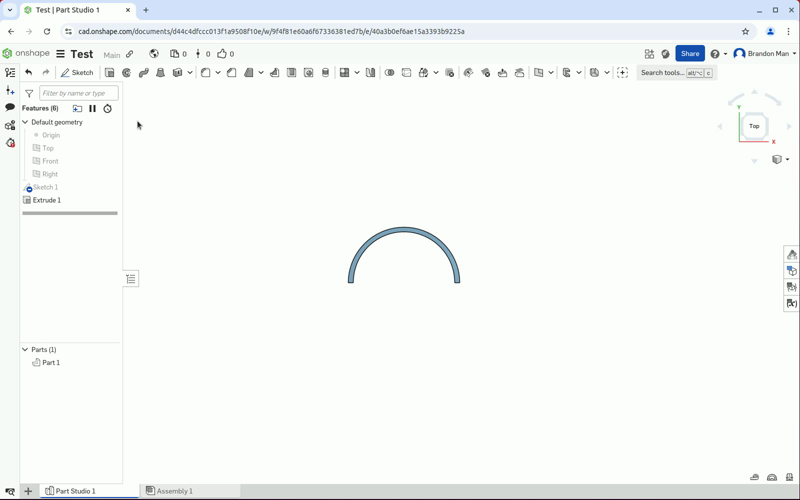
mouse_move(73, 189)
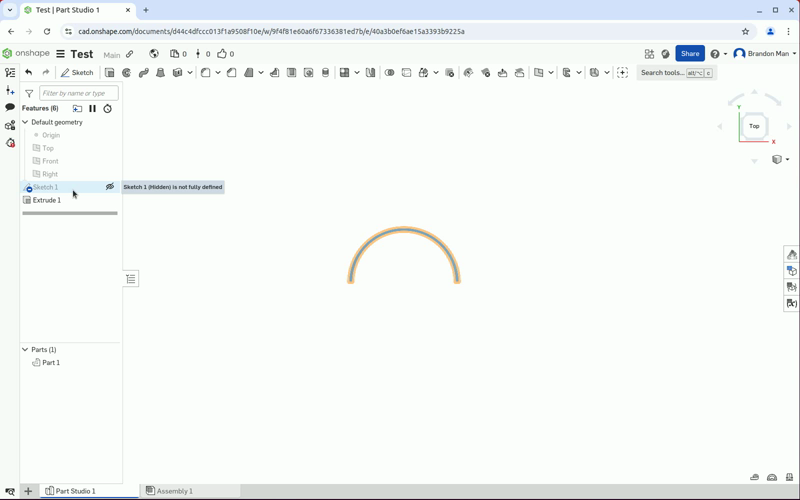
click(73, 189)
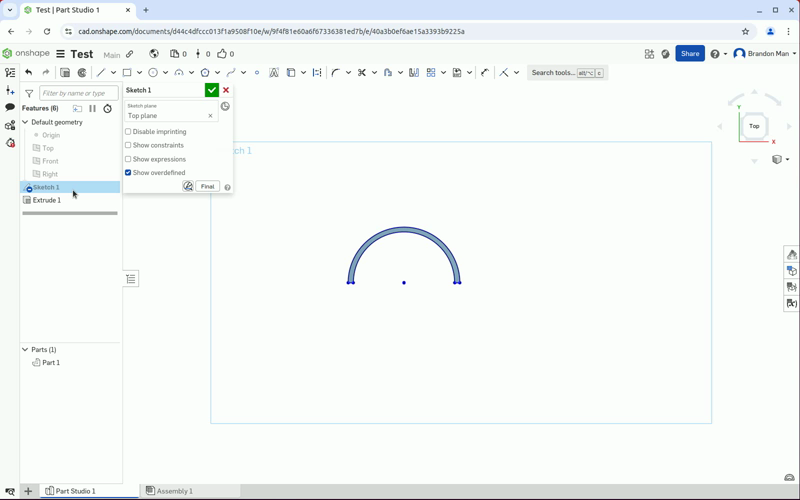
mouse_move(229, 92)
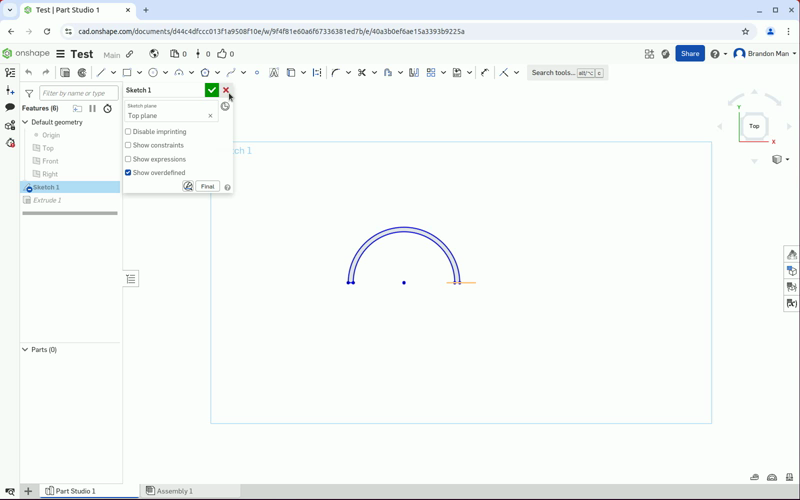
click(229, 92)
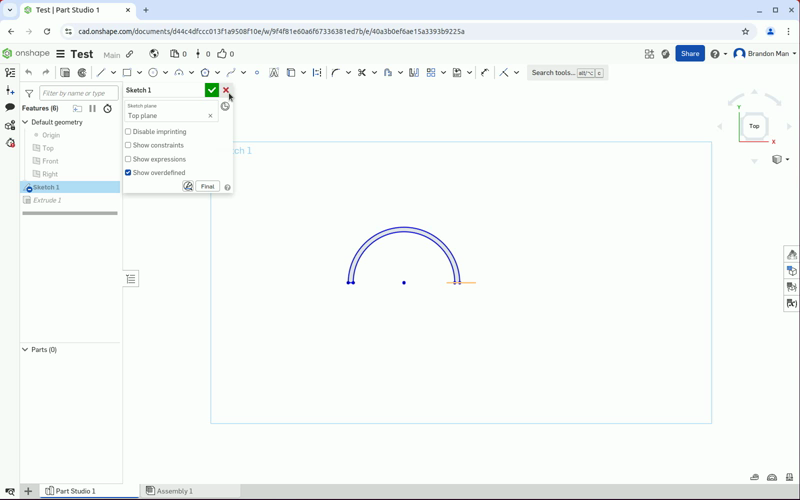
key(shift+s)
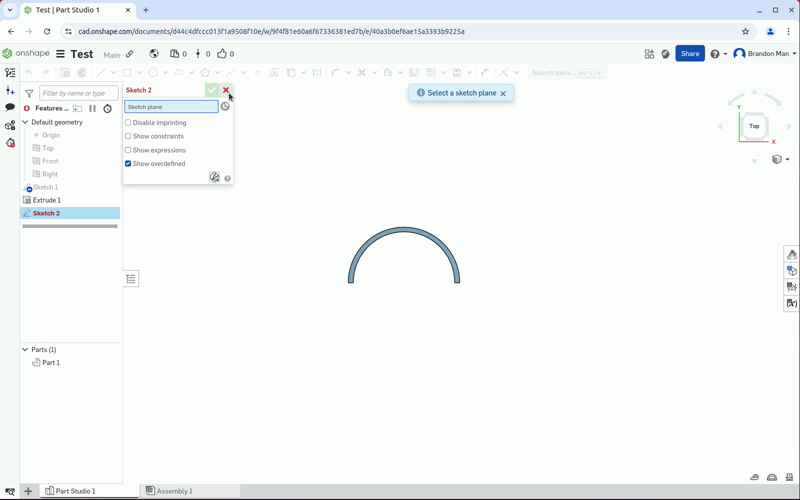
mouse_move(73, 150)
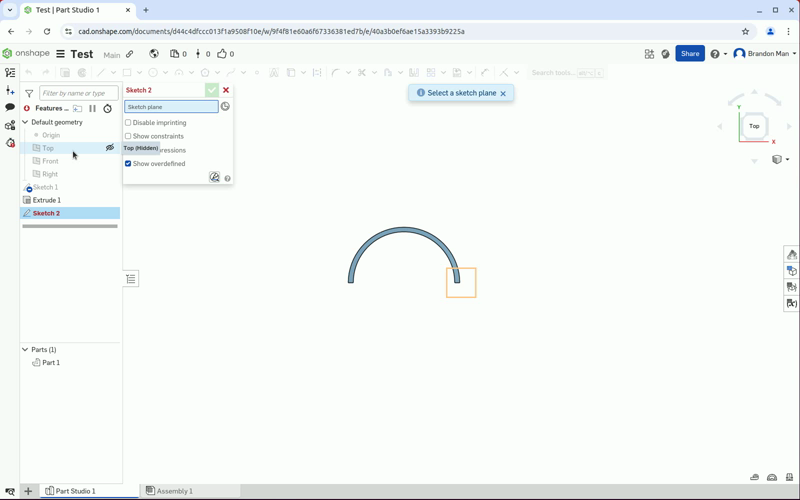
click(73, 150)
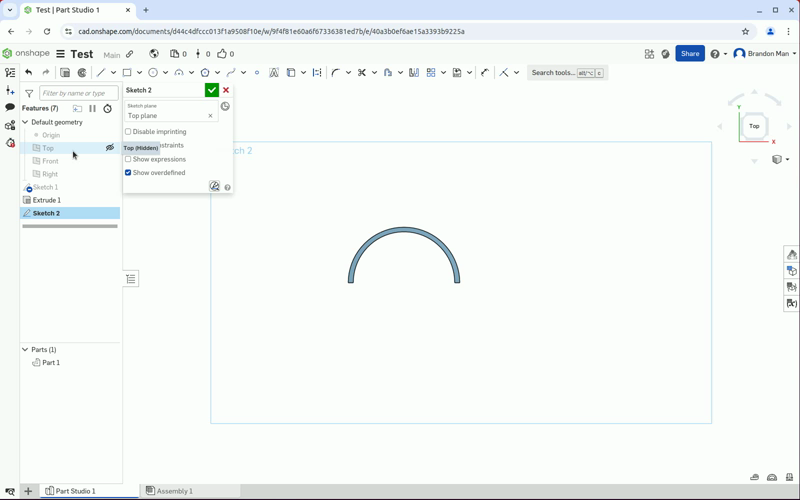
mouse_move(73, 352)
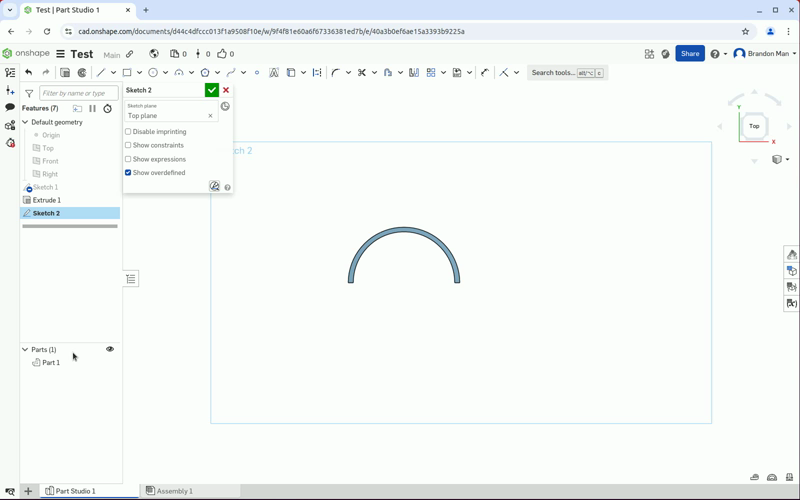
key(y)
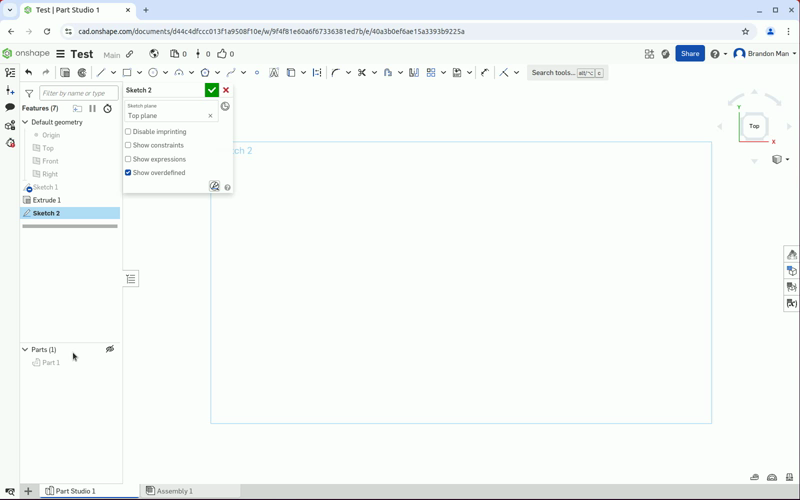
key(a)
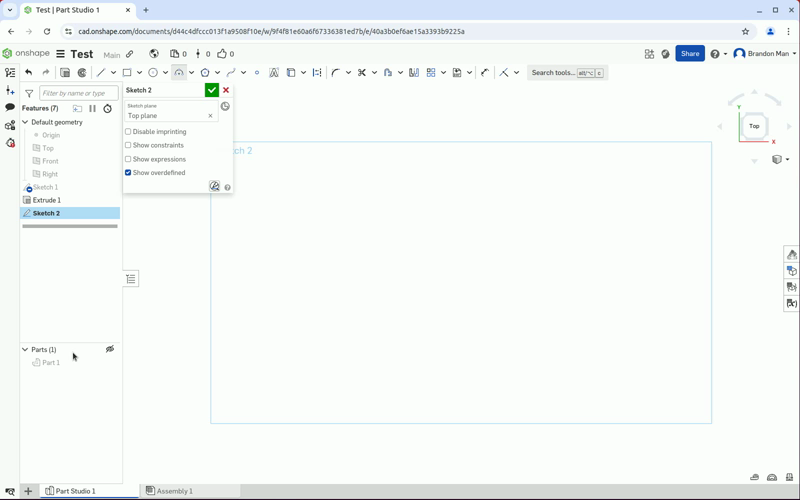
key_down(shift)
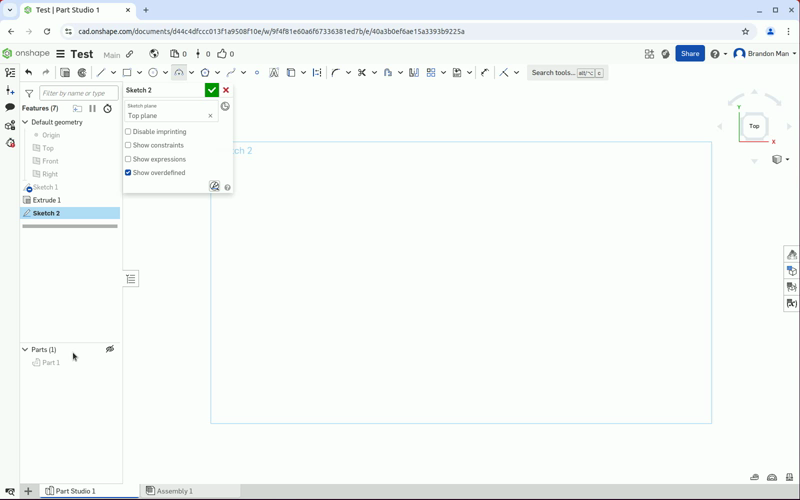
mouse_move(348, 282)
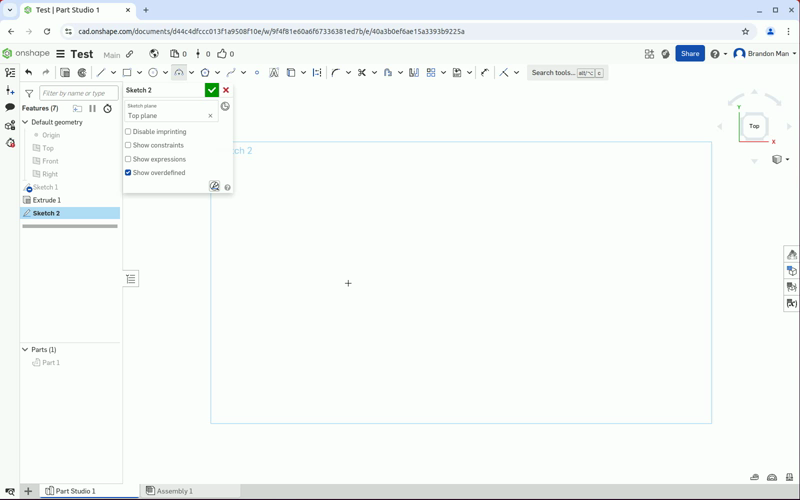
click(348, 282)
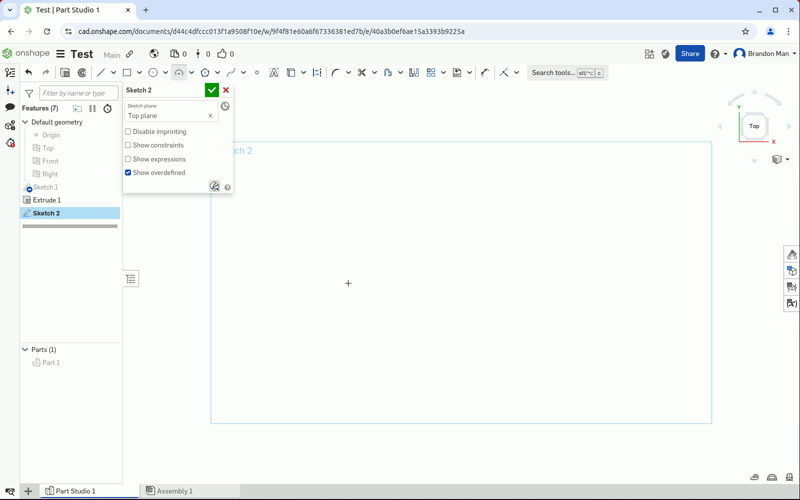
key_up(shift)
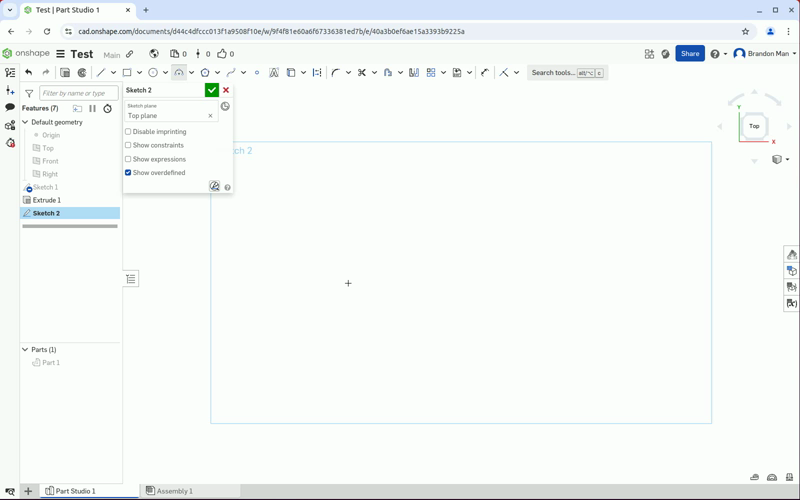
key_down(shift)
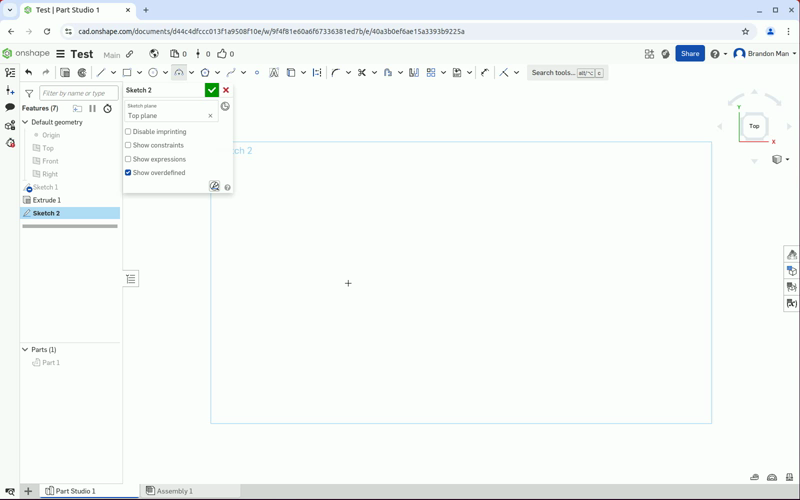
mouse_move(459, 282)
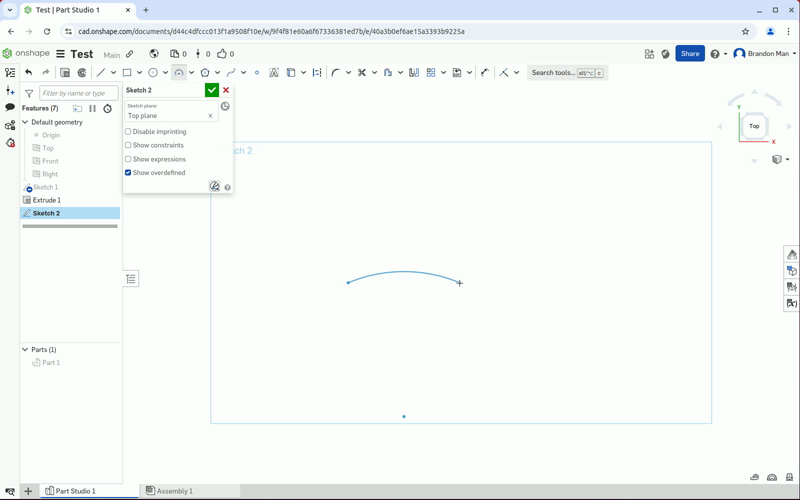
click(459, 282)
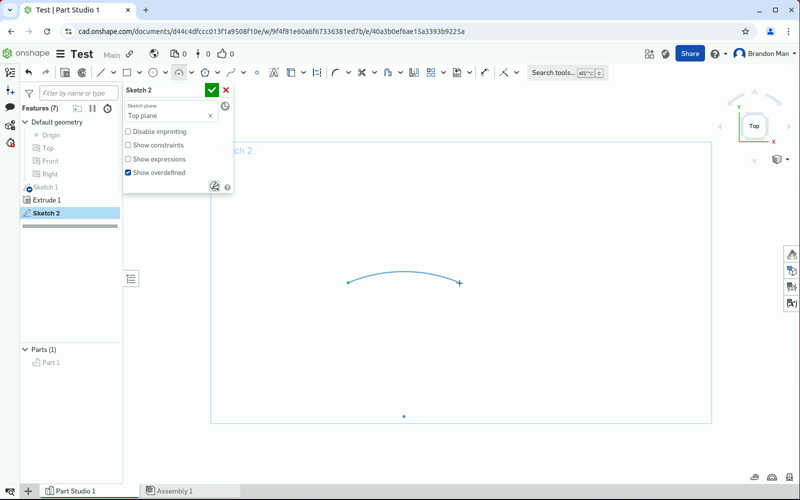
mouse_move(404, 338)
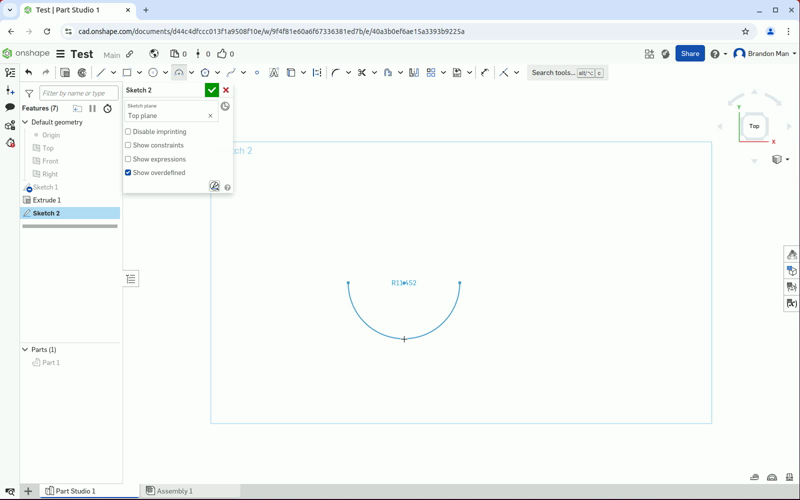
click(404, 338)
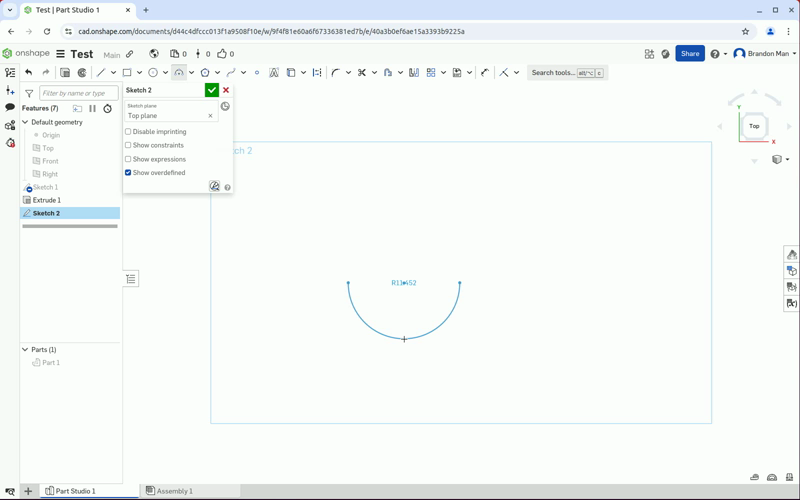
key_up(shift)
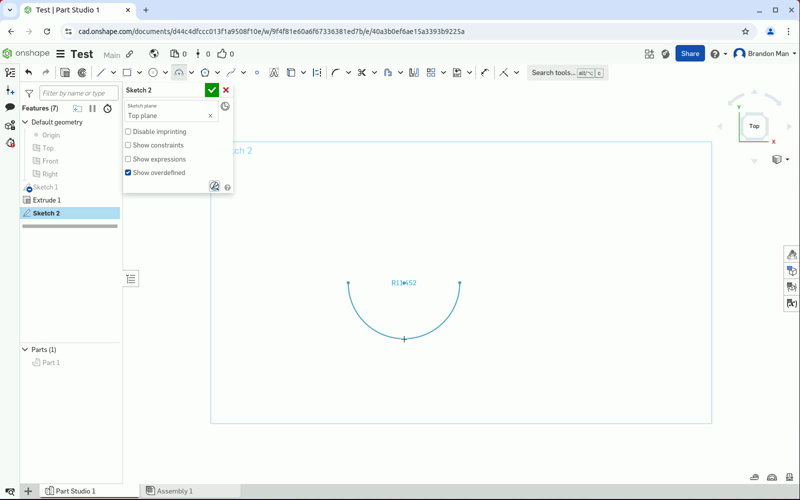
key(esc)
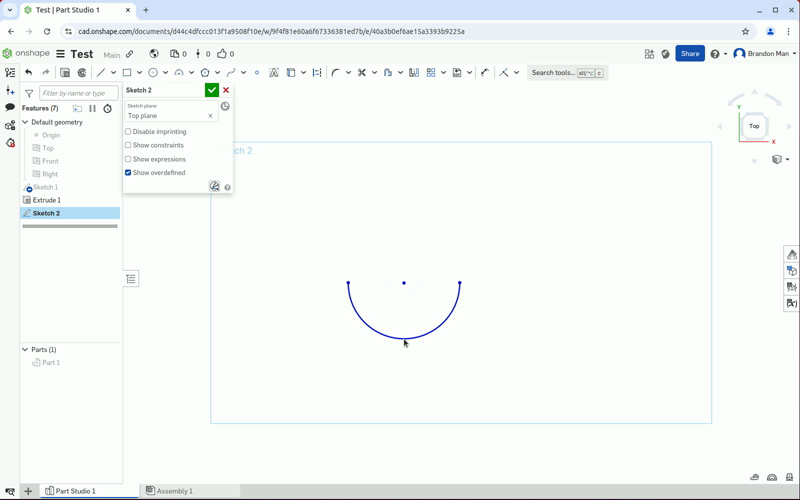
key(l)
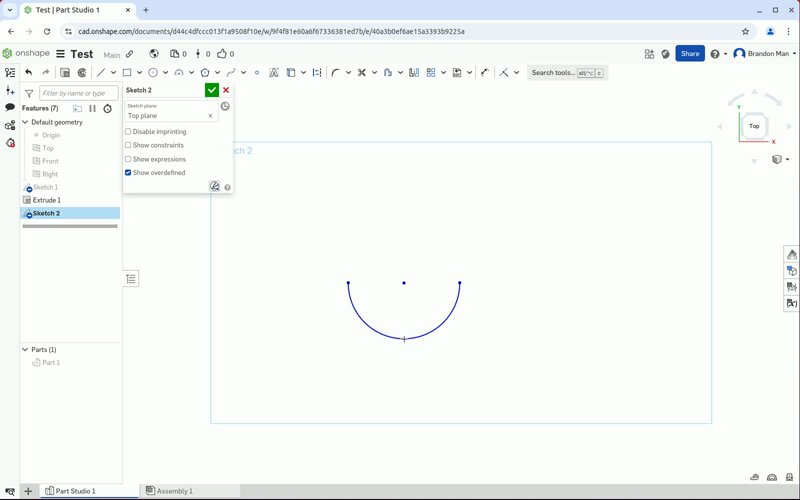
mouse_move(459, 282)
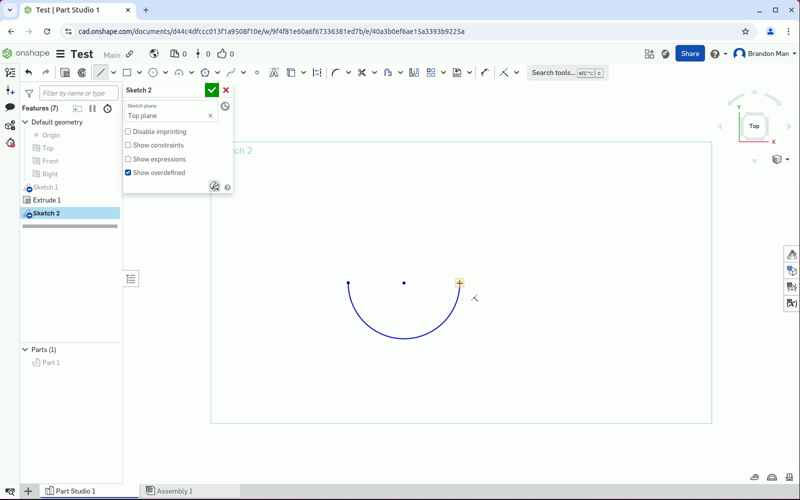
click(459, 282)
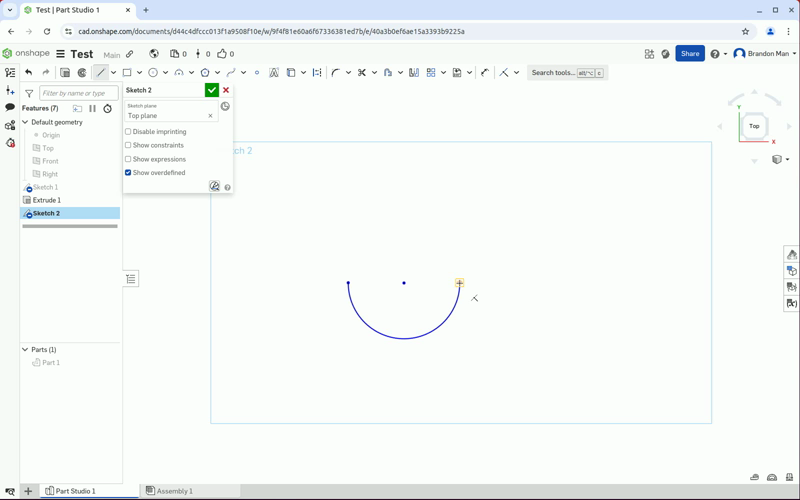
key_down(shift)
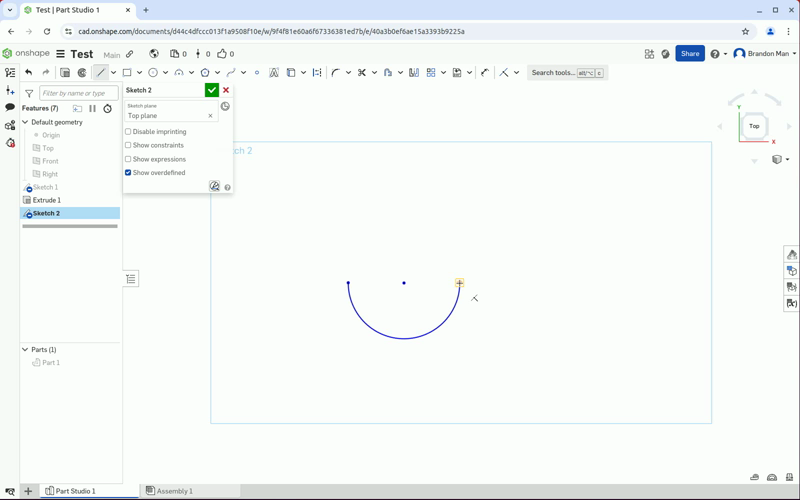
mouse_move(489, 282)
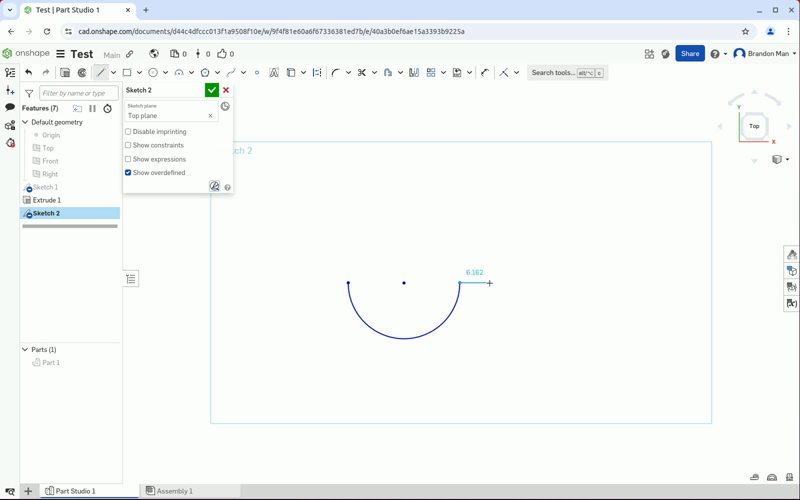
mouse_move(454, 282)
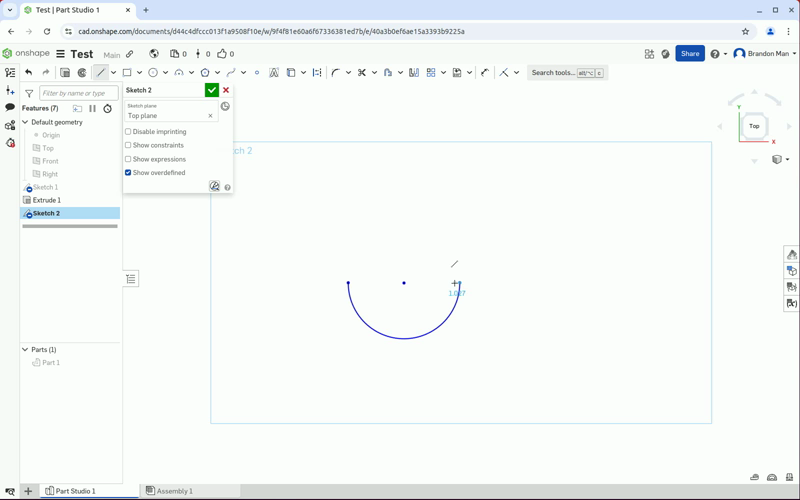
scroll(6)
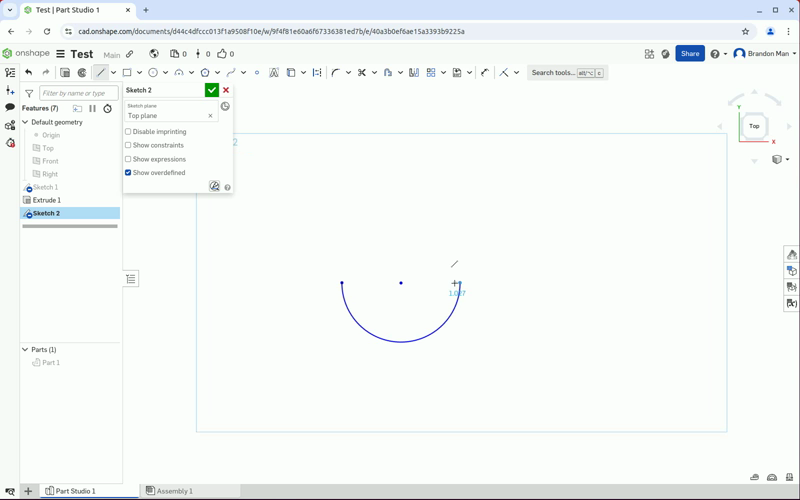
scroll(6)
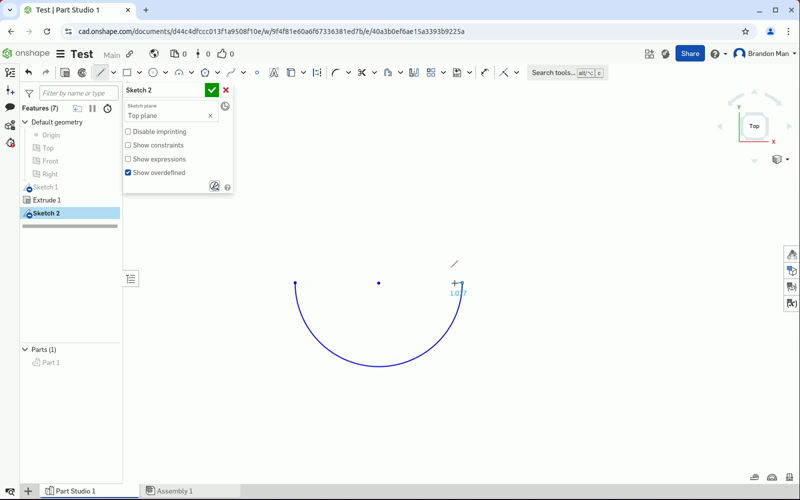
scroll(6)
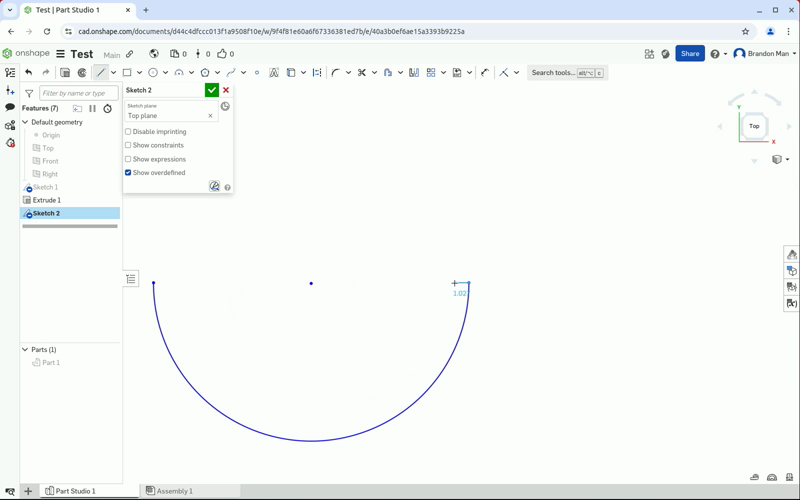
scroll(6)
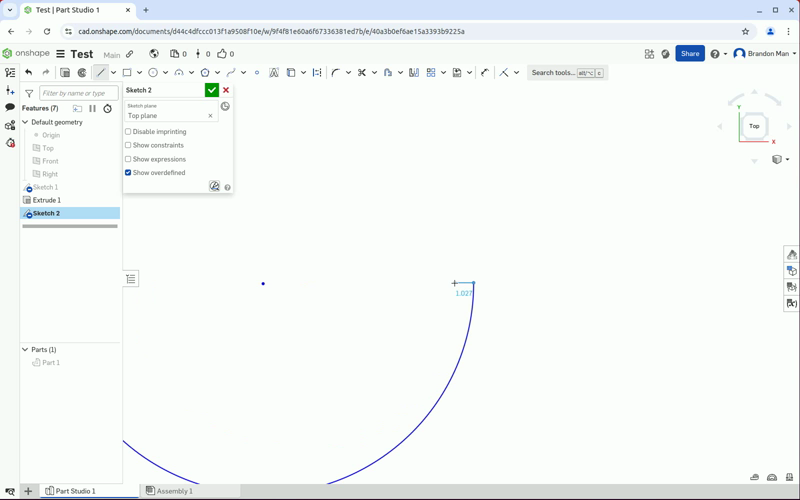
scroll(6)
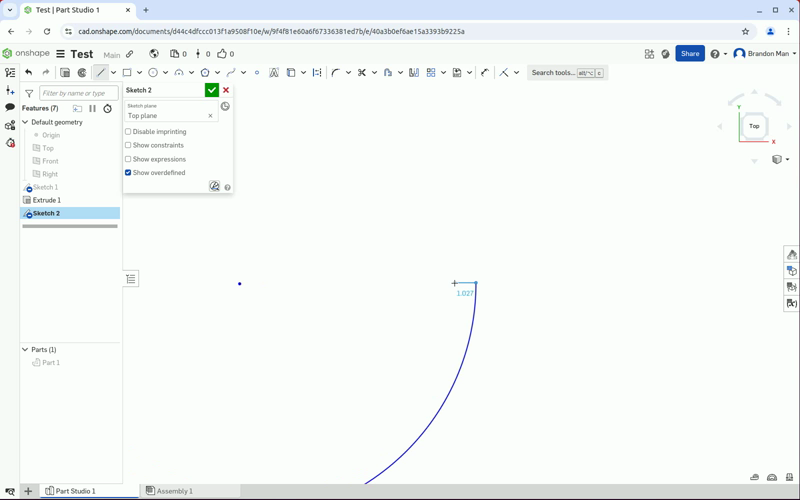
scroll(6)
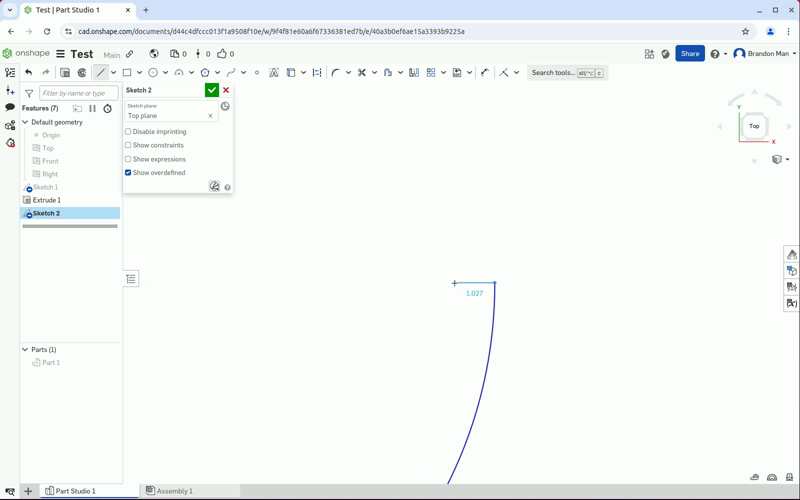
scroll(6)
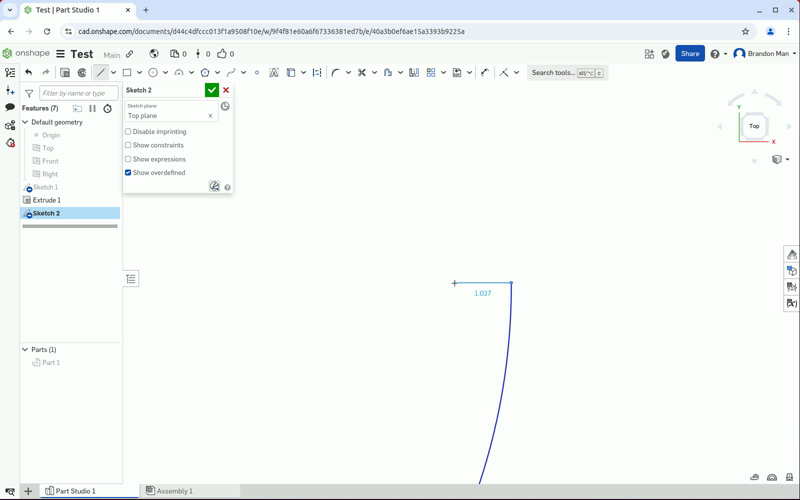
click(454, 282)
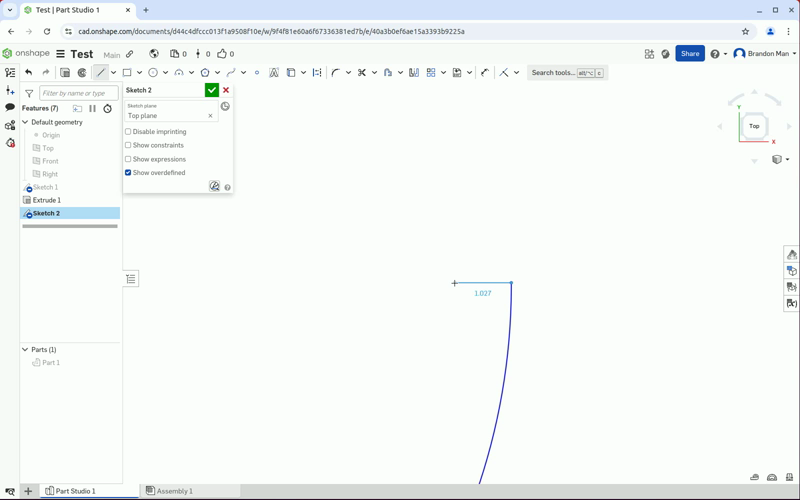
scroll(-6)
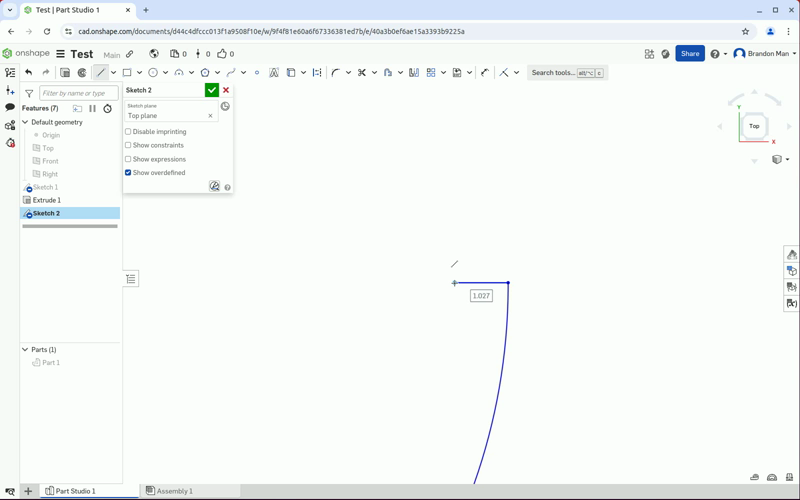
scroll(-6)
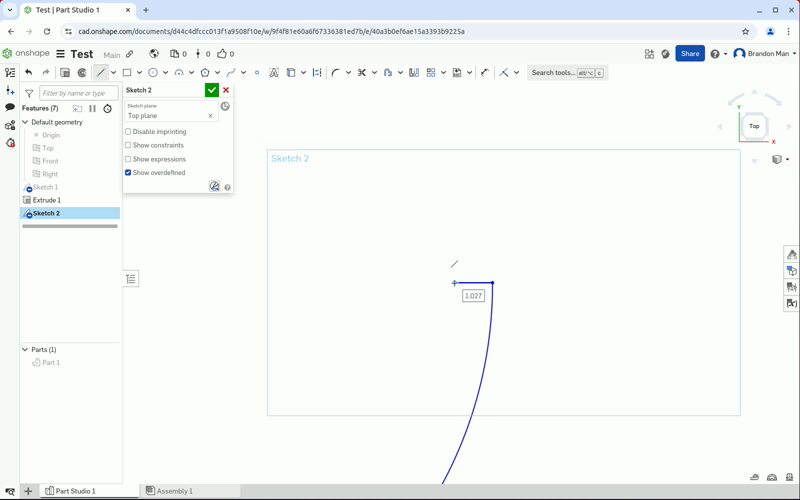
scroll(-6)
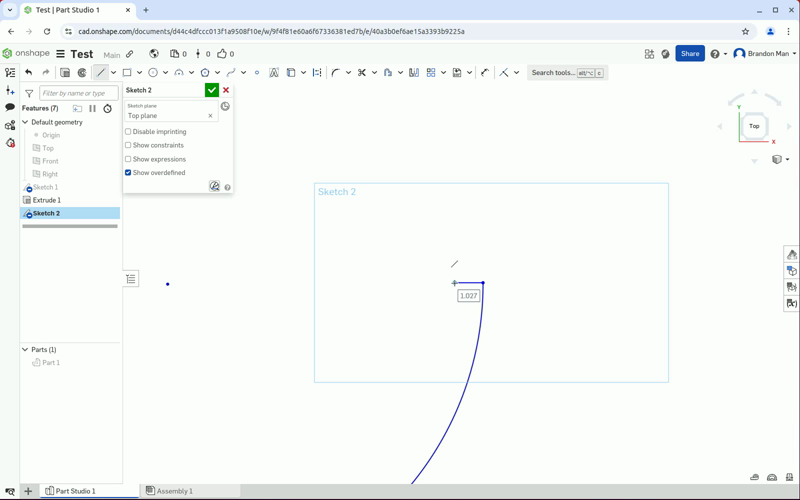
scroll(-6)
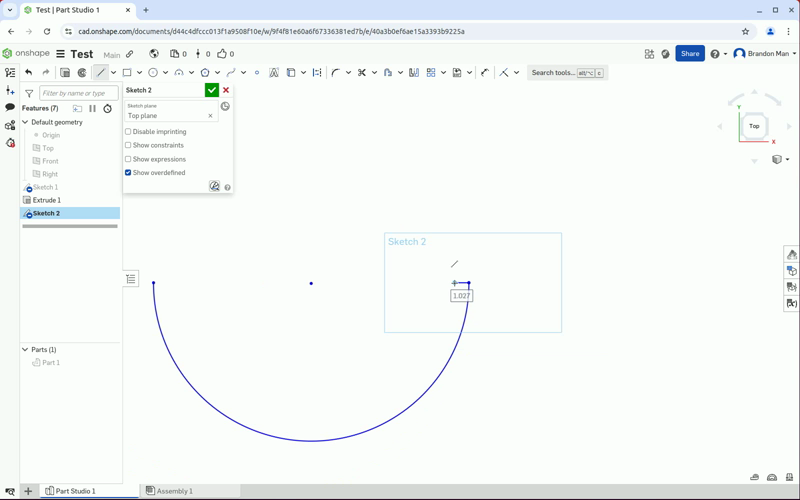
scroll(-6)
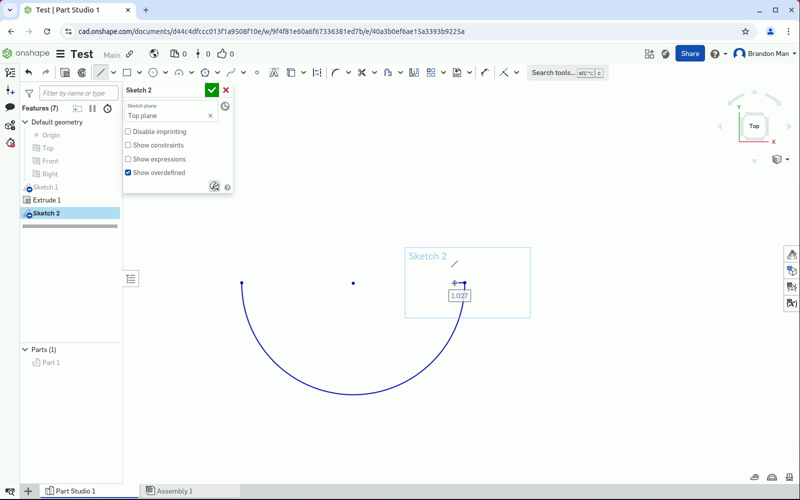
scroll(-6)
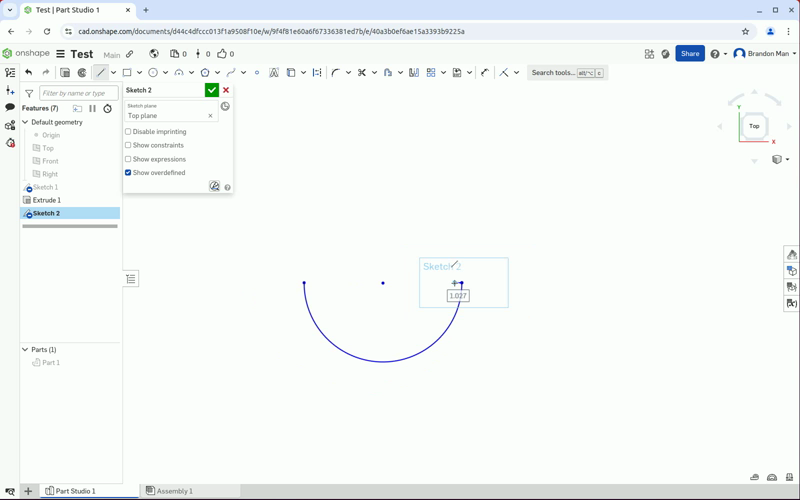
scroll(-6)
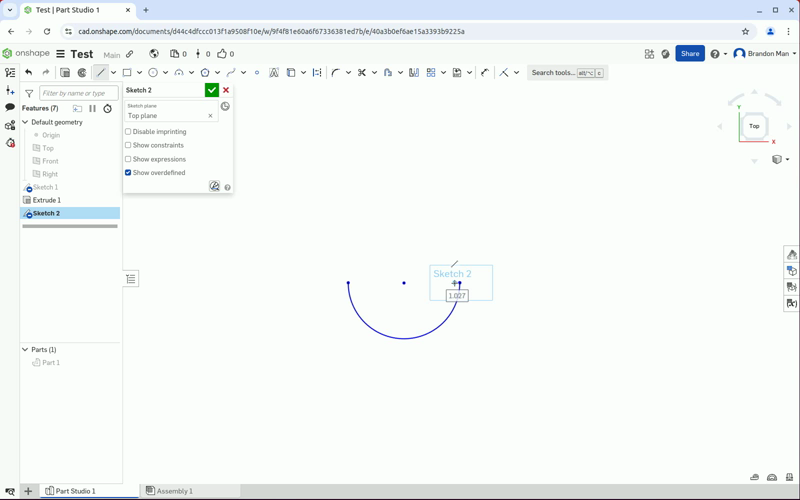
key_up(shift)
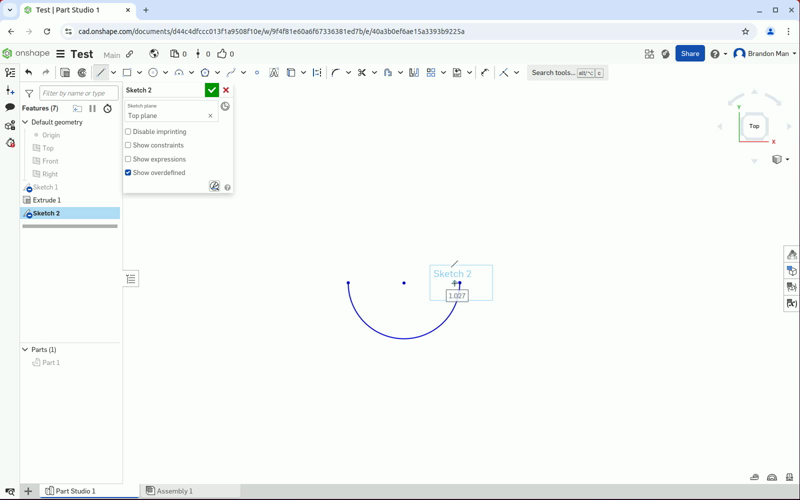
key(esc)
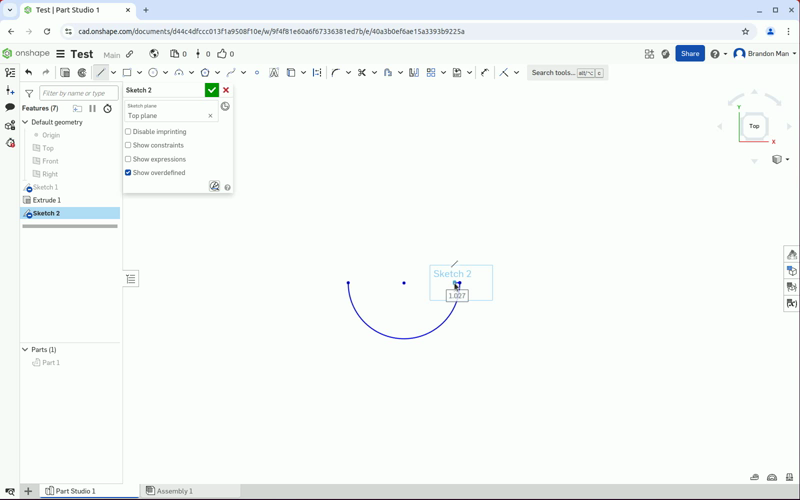
key(a)
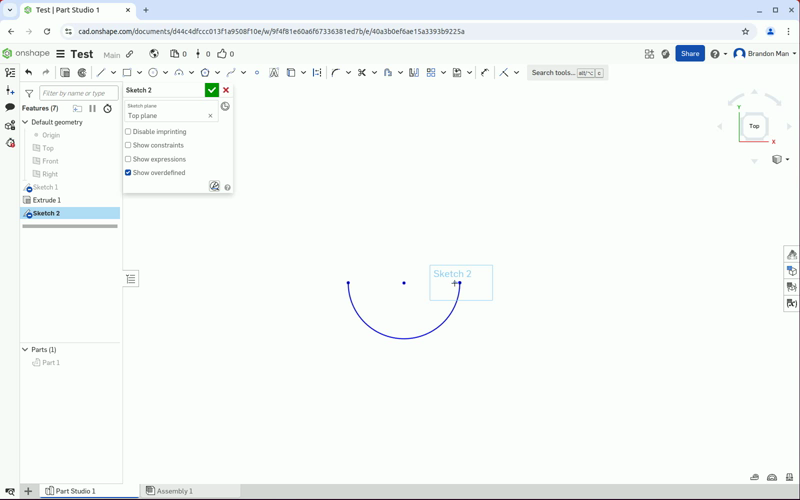
mouse_move(454, 282)
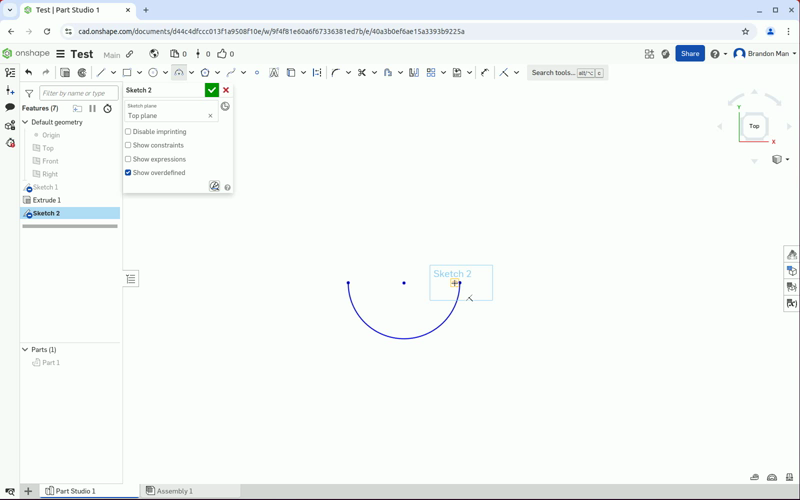
click(454, 282)
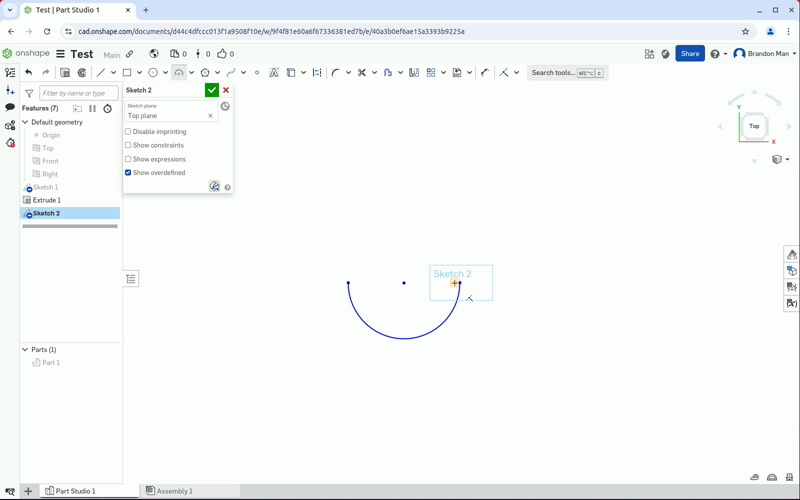
key_down(shift)
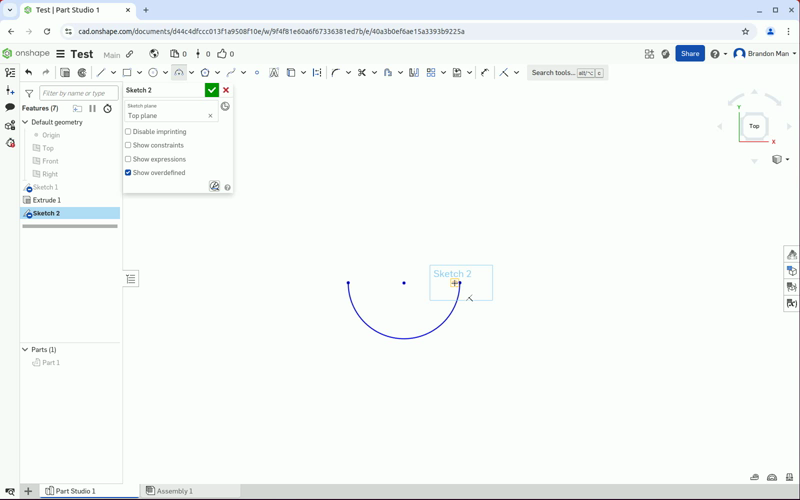
mouse_move(353, 282)
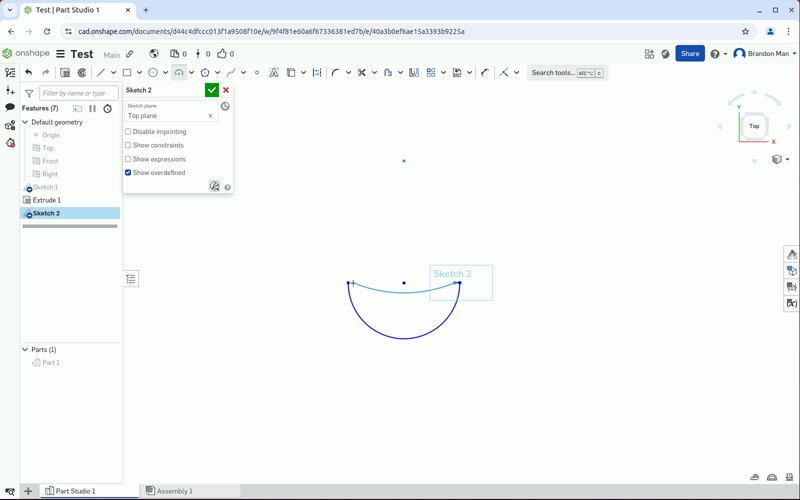
click(353, 282)
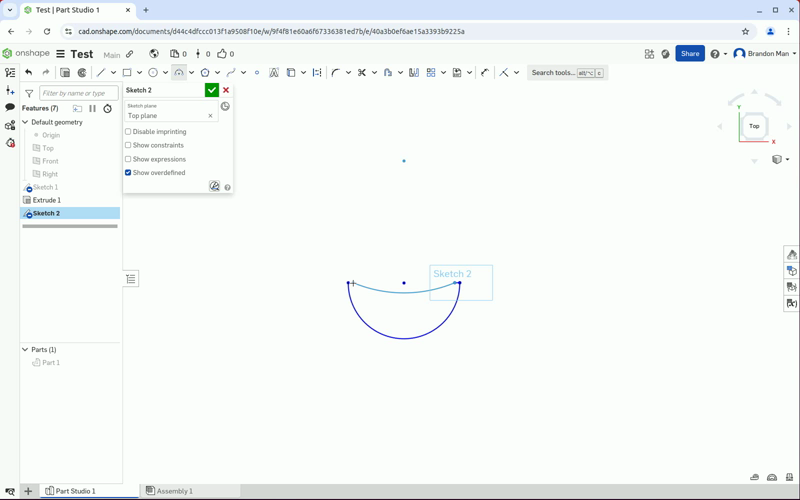
mouse_move(404, 333)
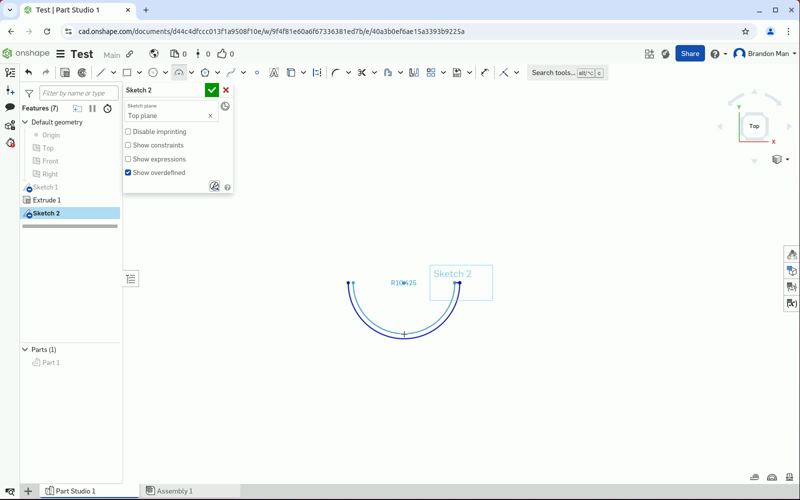
click(404, 333)
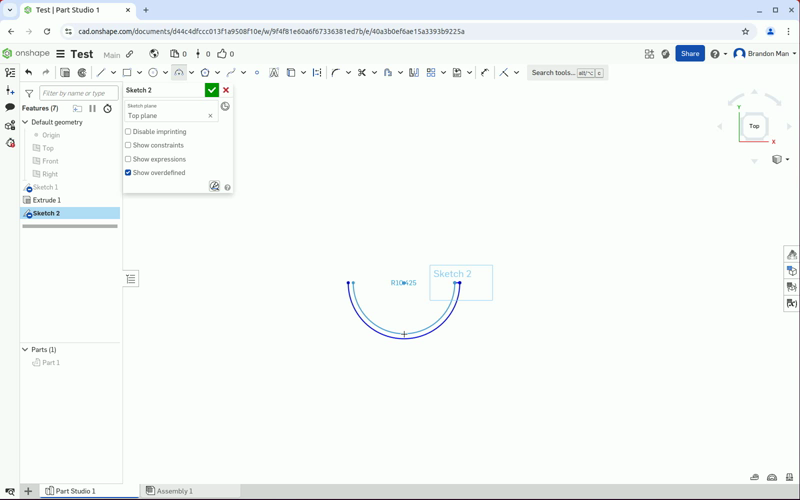
key_up(shift)
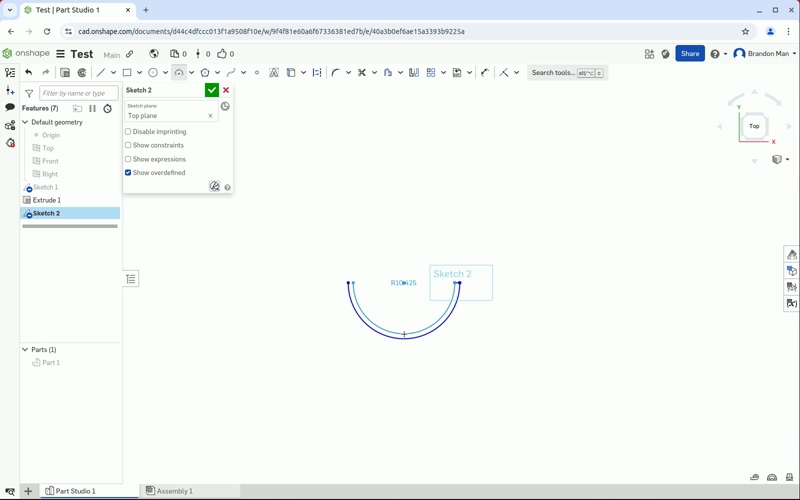
key(esc)
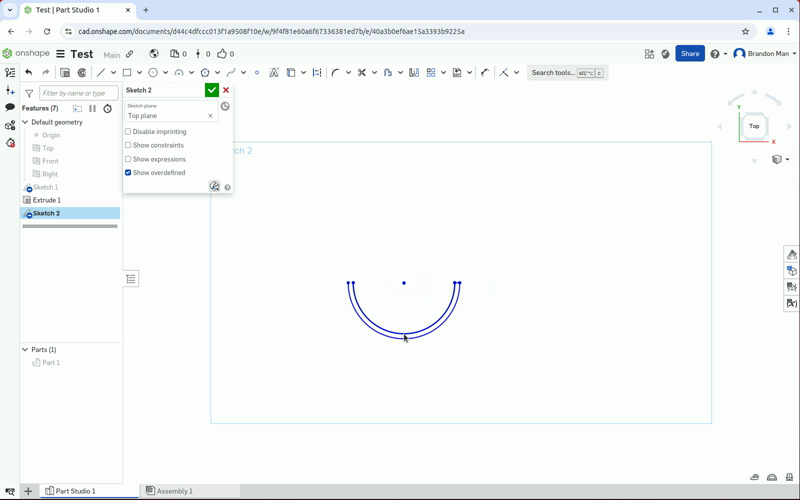
key(l)
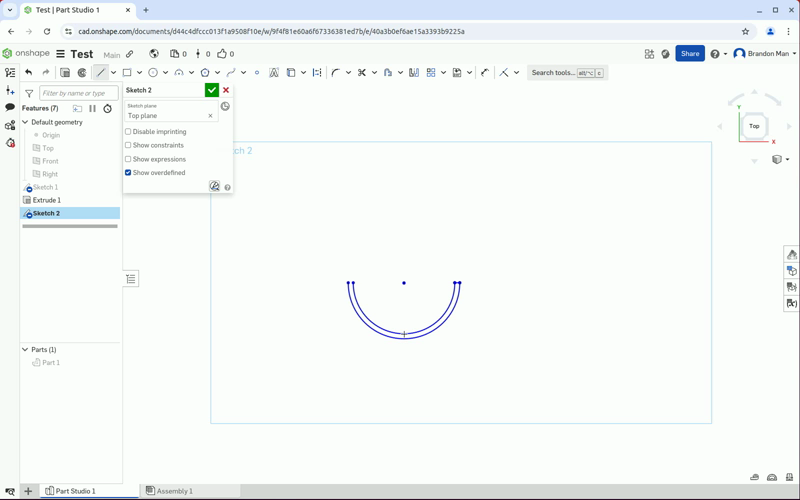
mouse_move(353, 282)
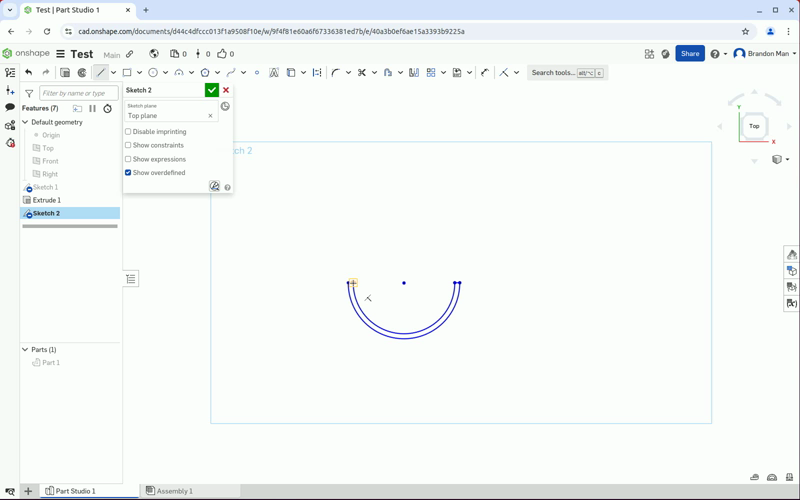
click(353, 282)
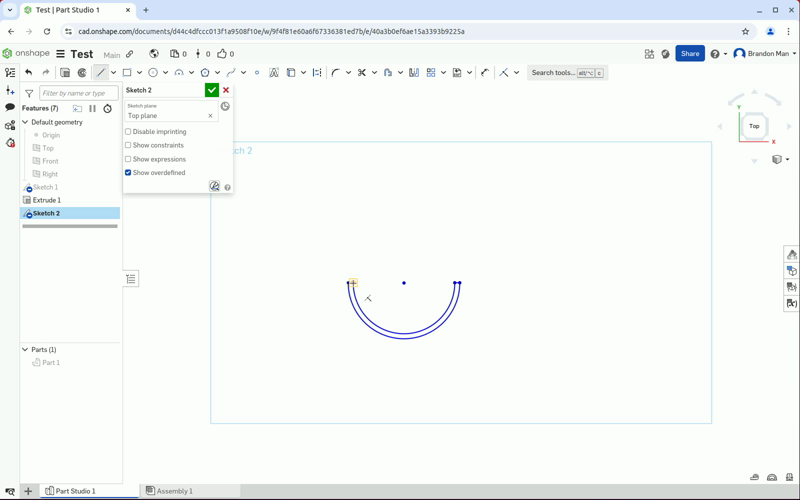
mouse_move(383, 282)
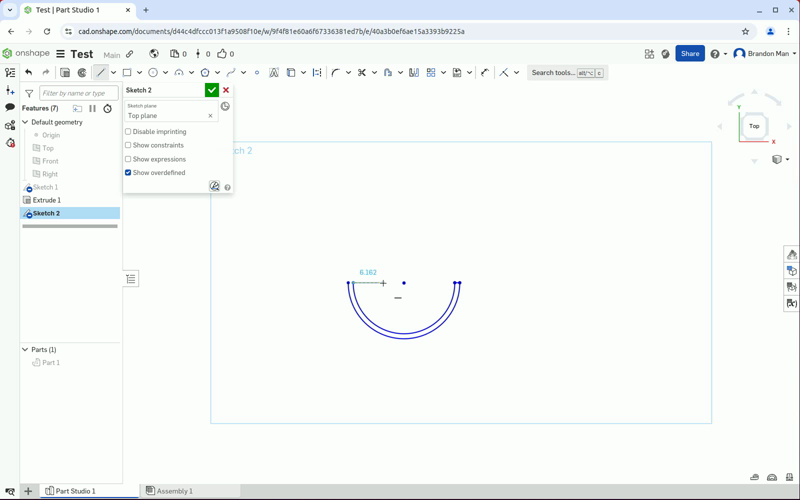
key_down(shift)
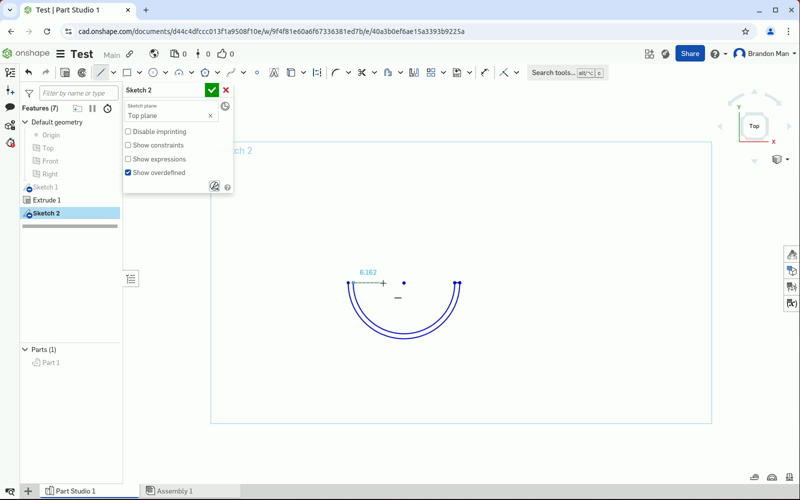
mouse_move(348, 282)
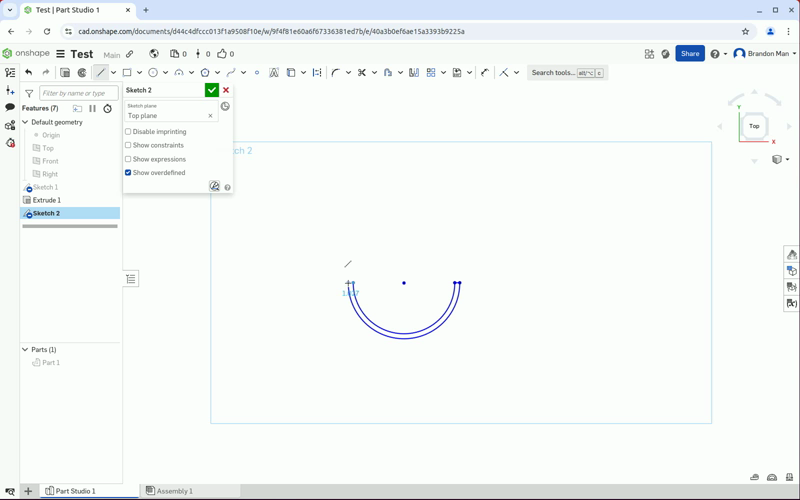
scroll(6)
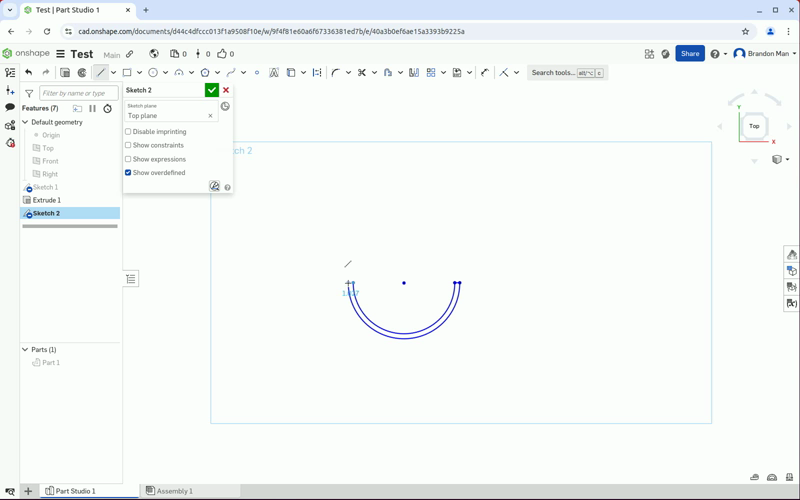
scroll(6)
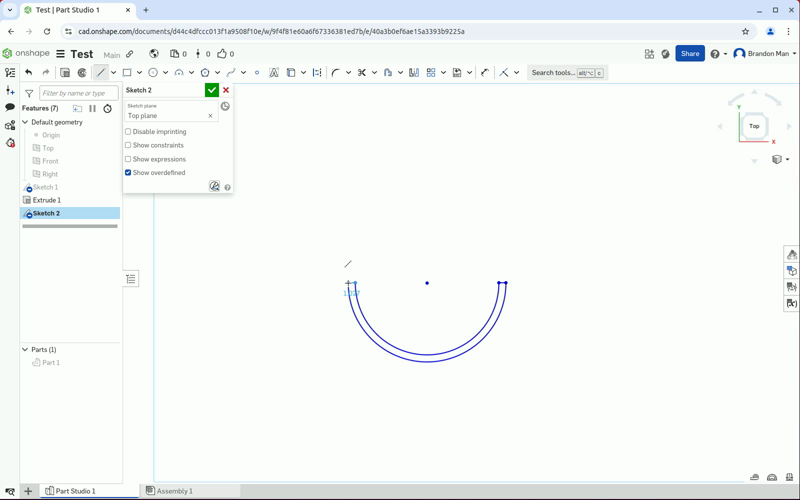
scroll(6)
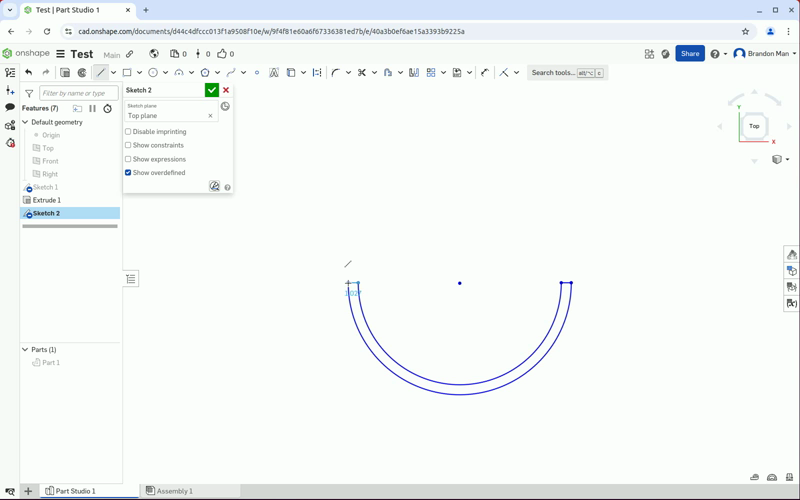
scroll(6)
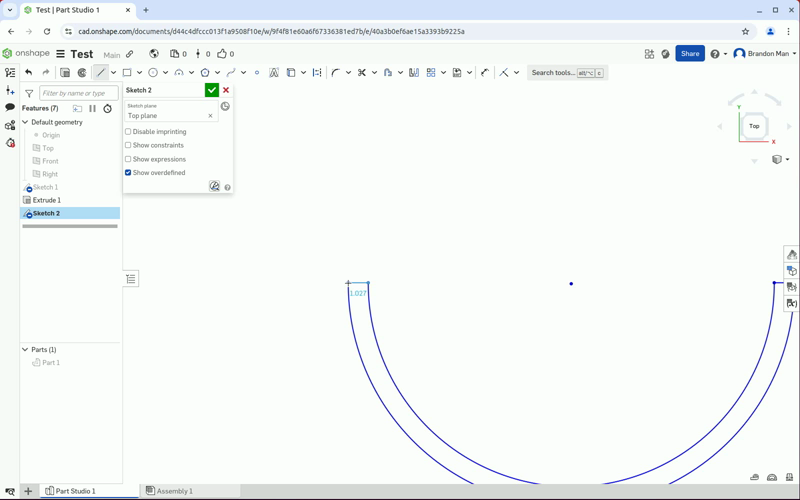
scroll(6)
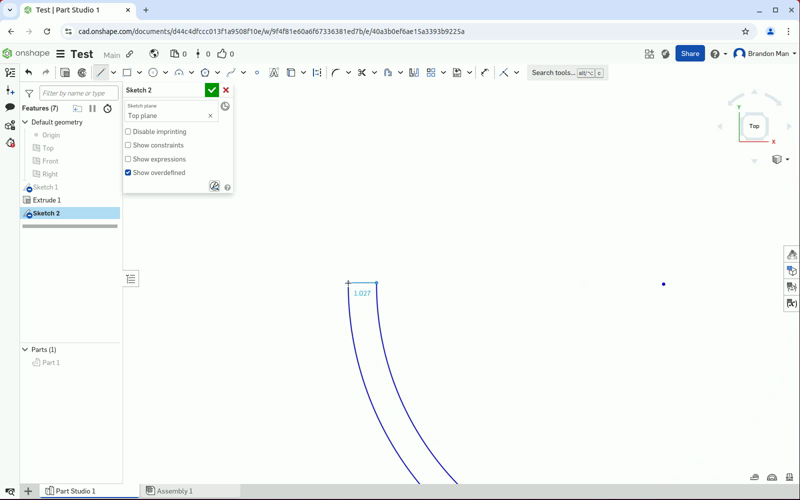
scroll(6)
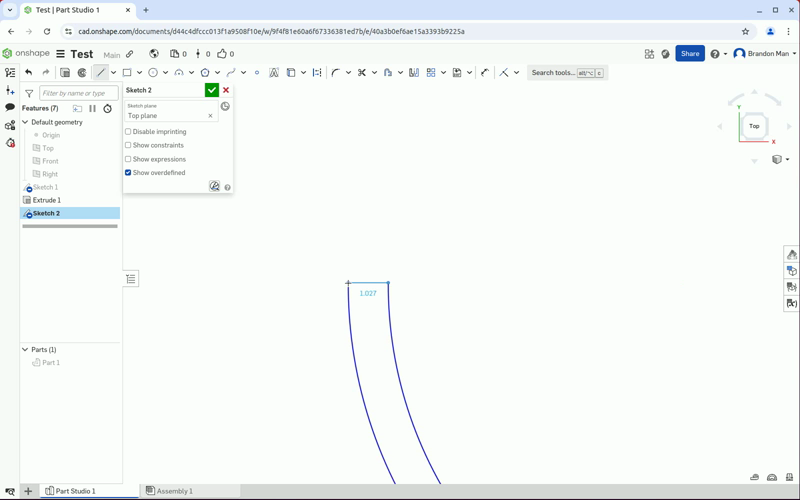
scroll(6)
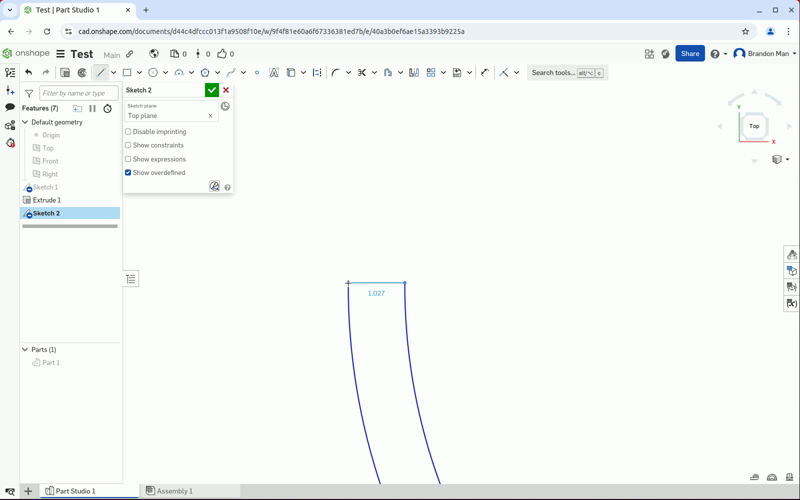
key_up(shift)
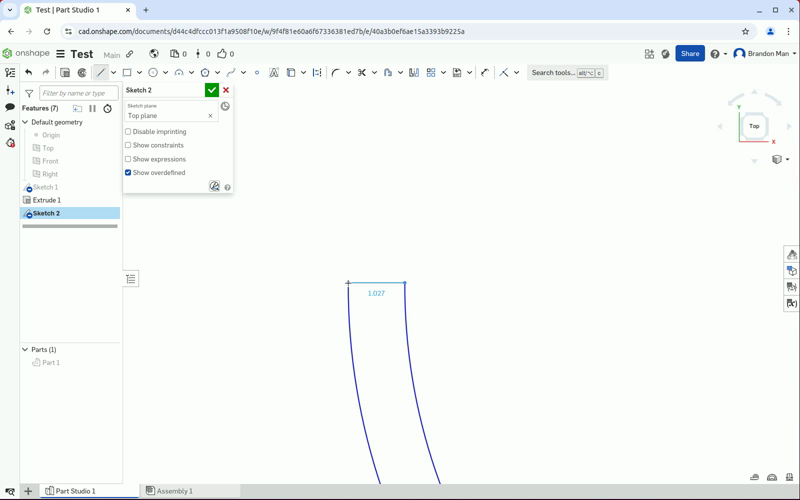
click(348, 282)
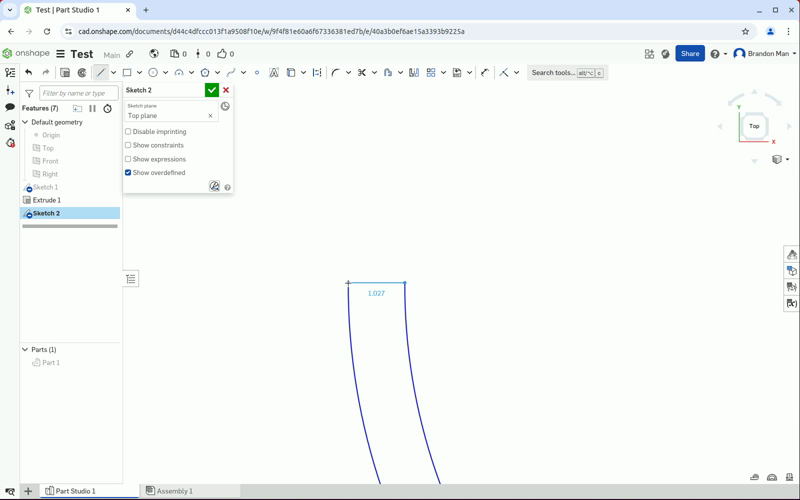
scroll(-6)
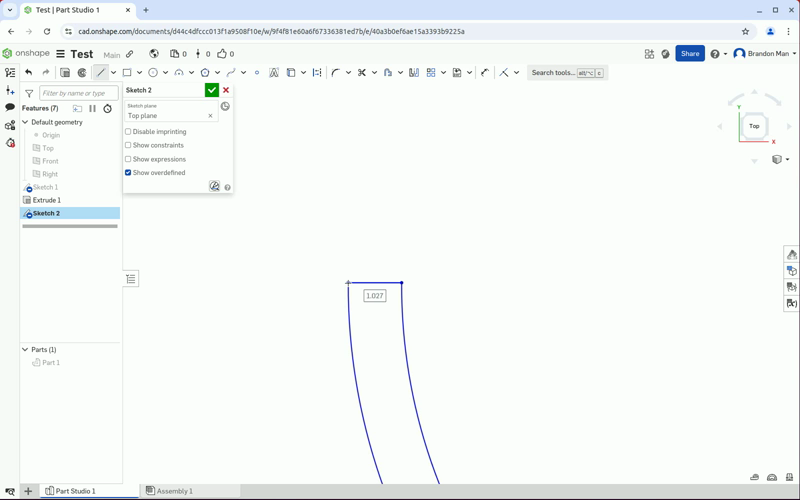
scroll(-6)
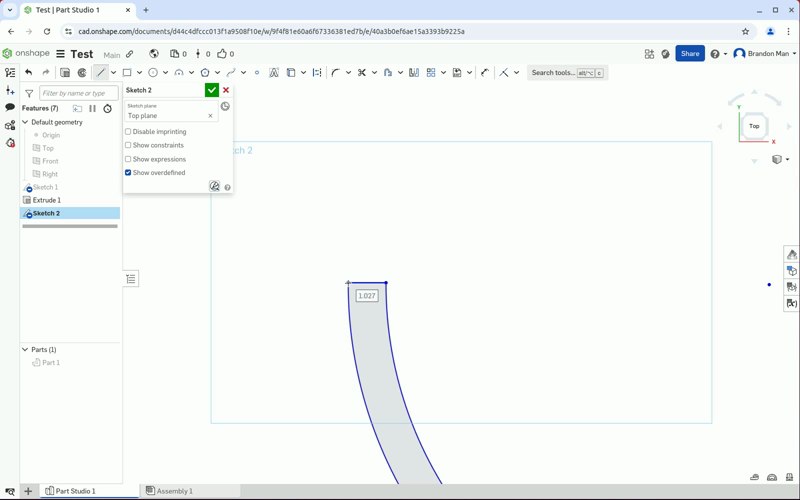
scroll(-6)
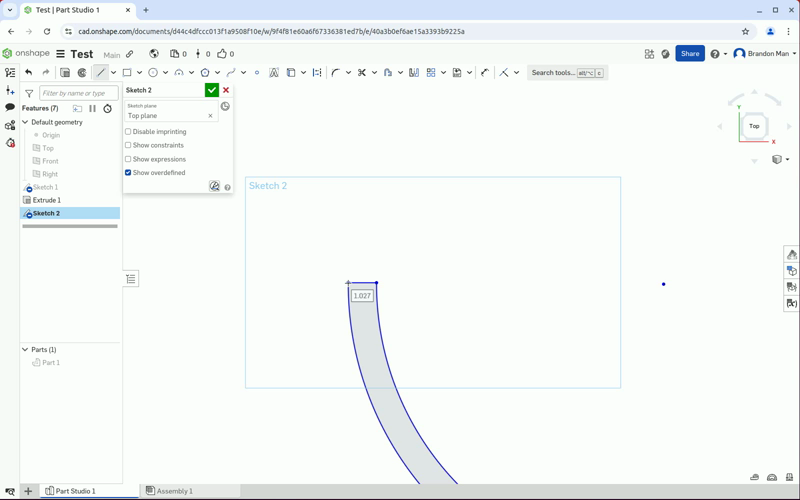
scroll(-6)
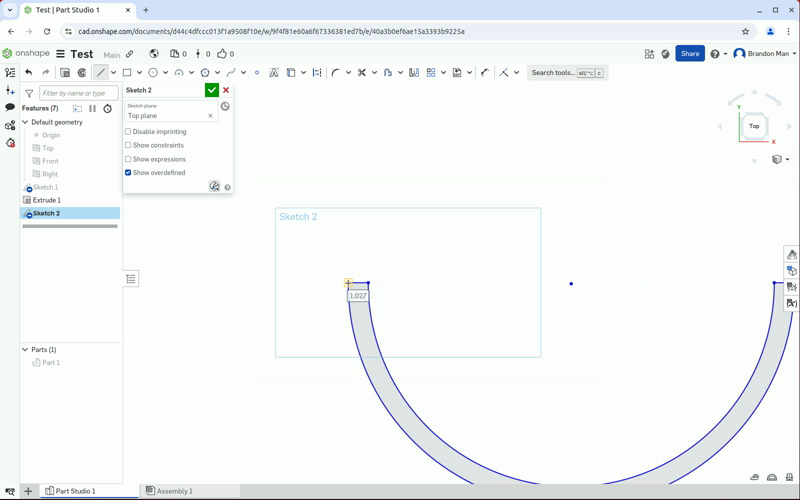
scroll(-6)
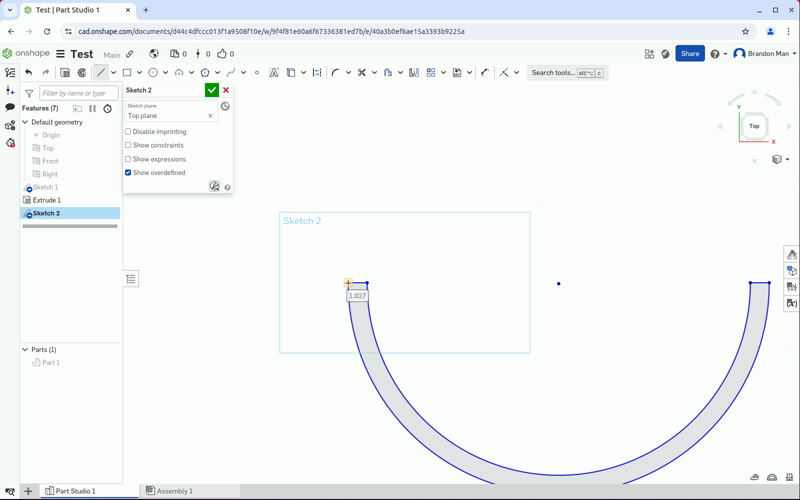
scroll(-6)
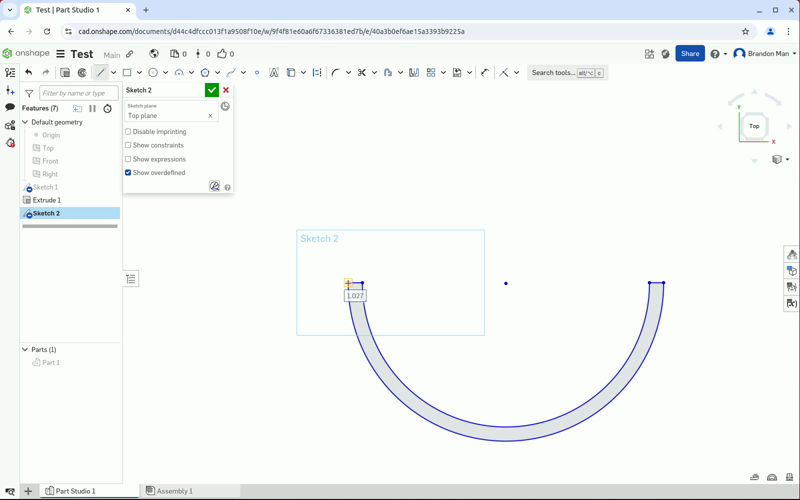
scroll(-6)
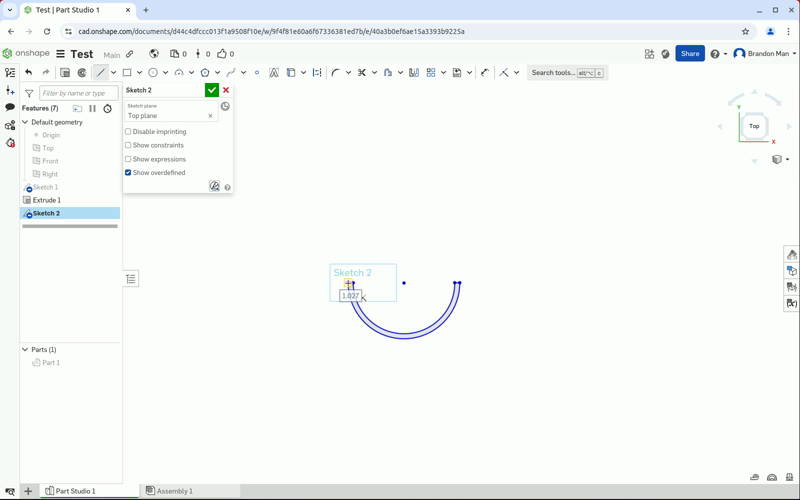
key(esc)
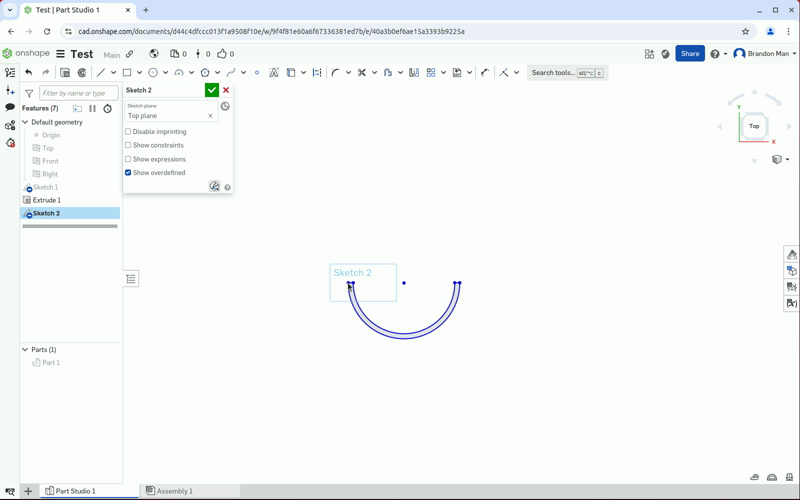
mouse_move(417, 320)
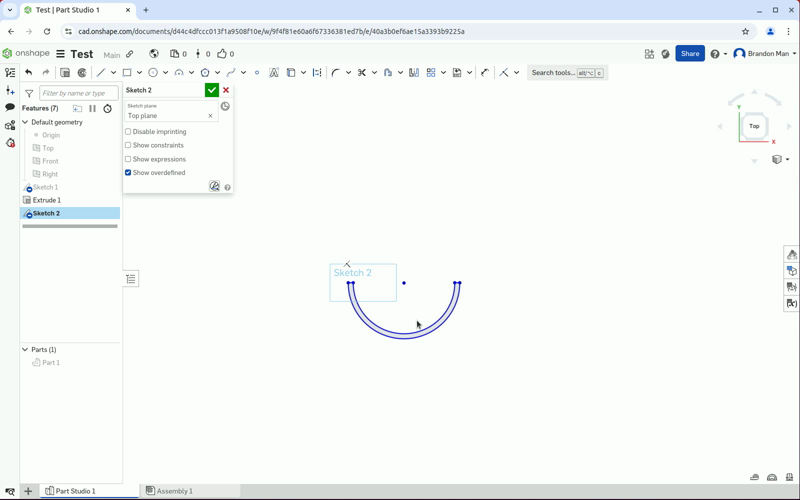
scroll(6)
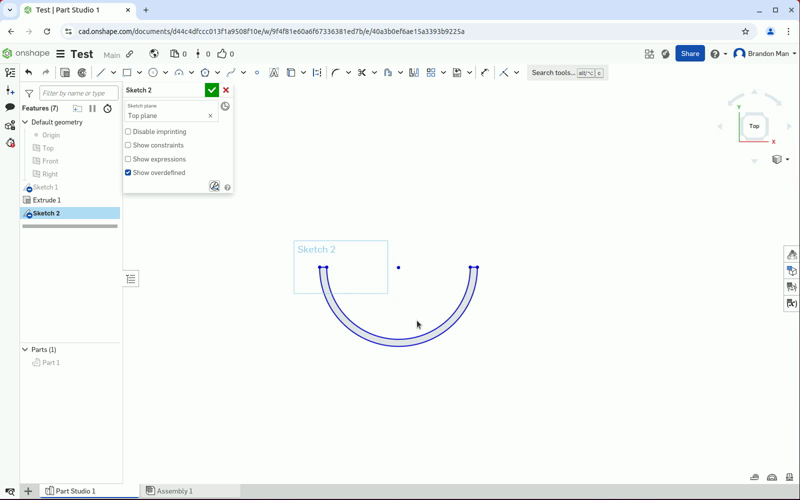
scroll(6)
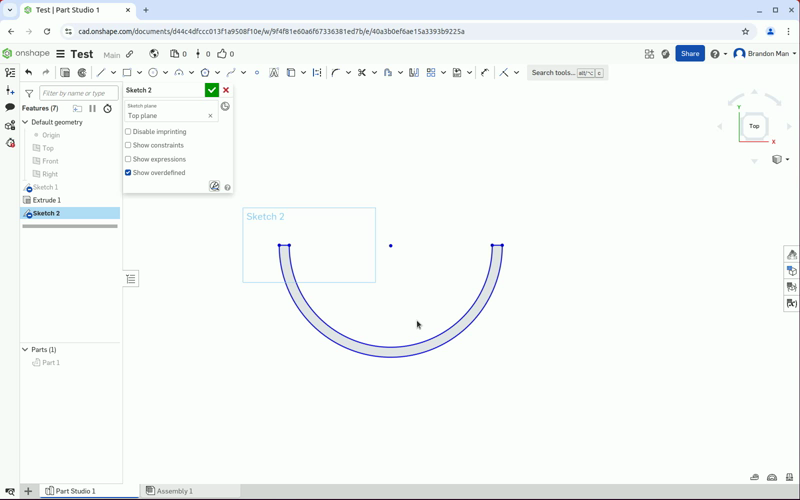
scroll(6)
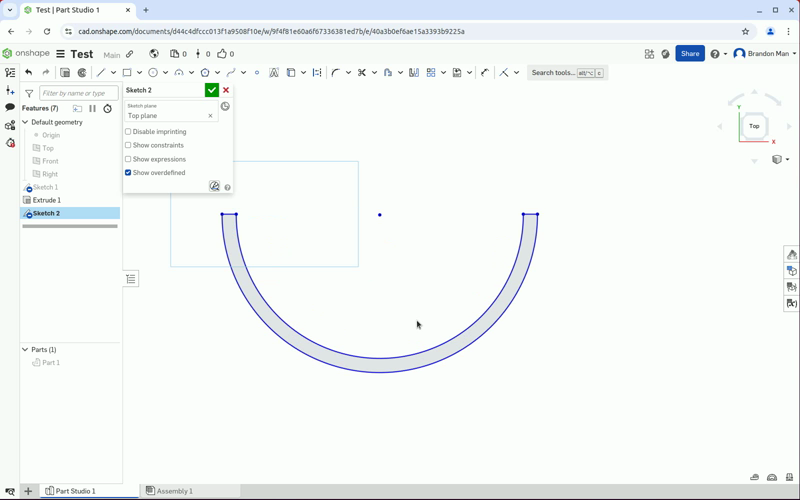
scroll(6)
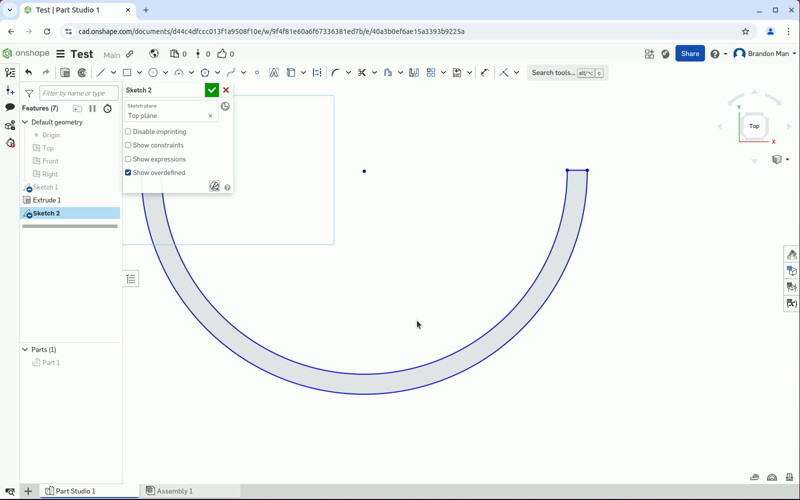
scroll(6)
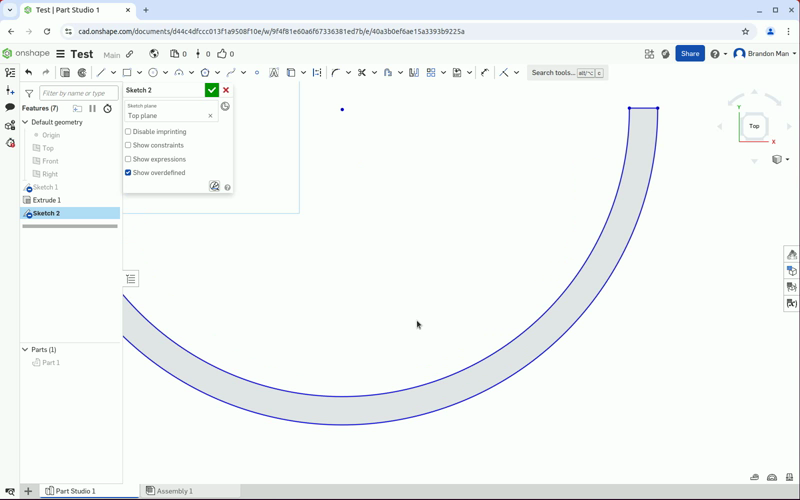
scroll(6)
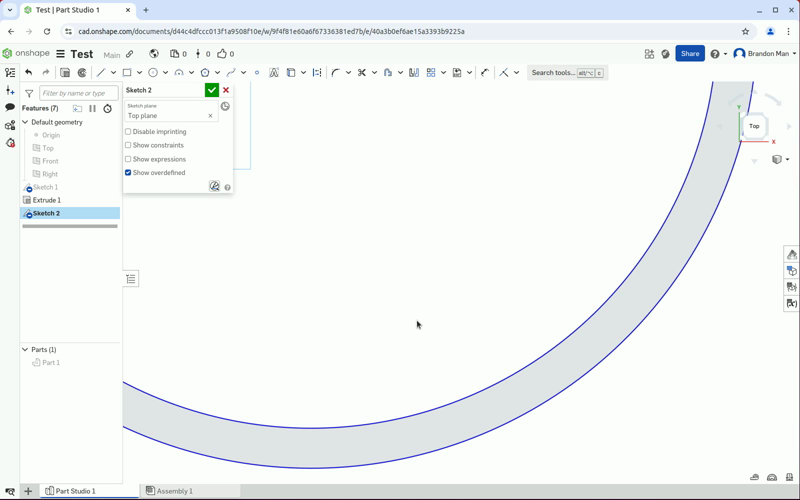
scroll(6)
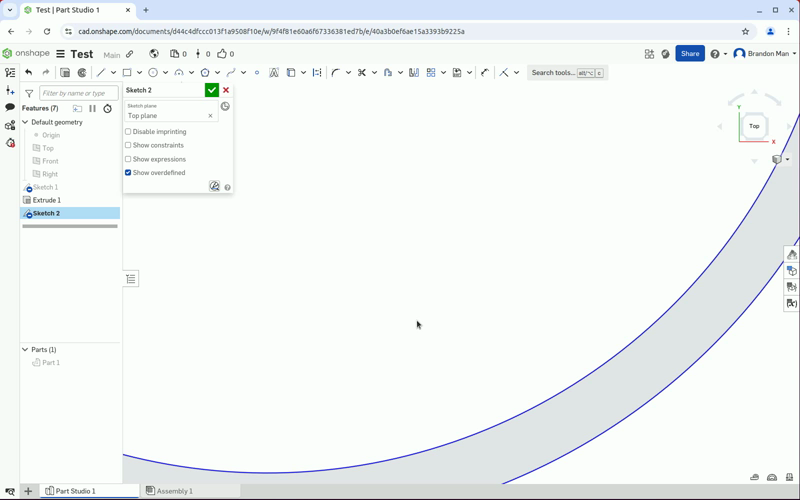
click(417, 320)
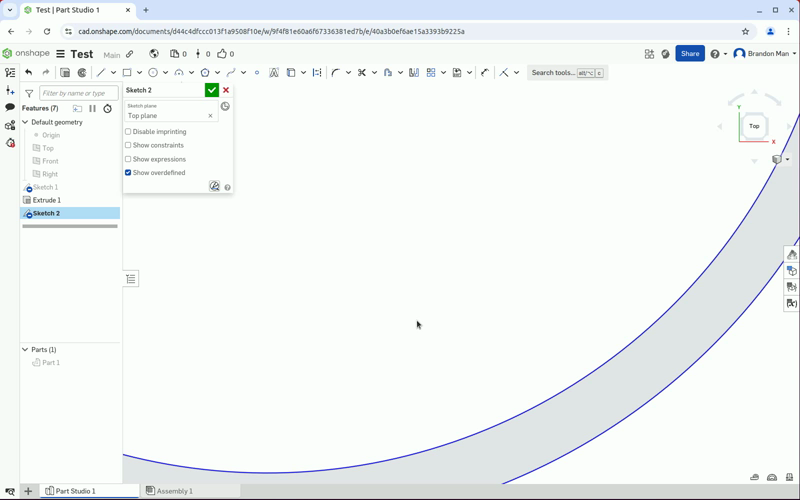
scroll(-6)
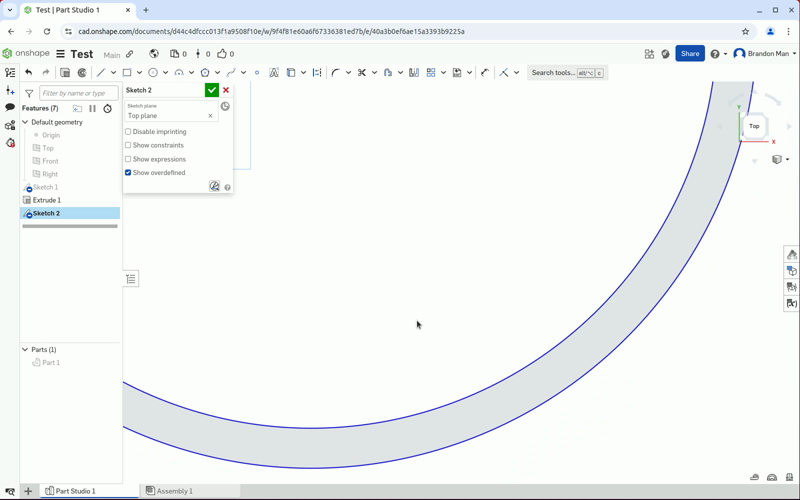
scroll(-6)
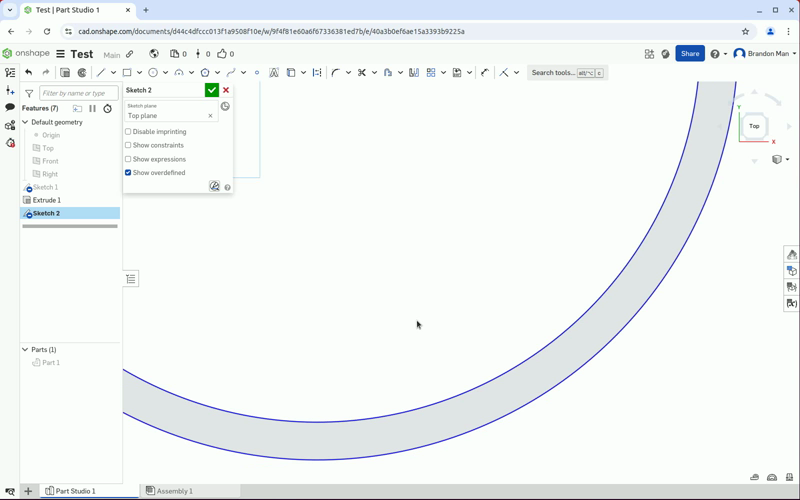
scroll(-6)
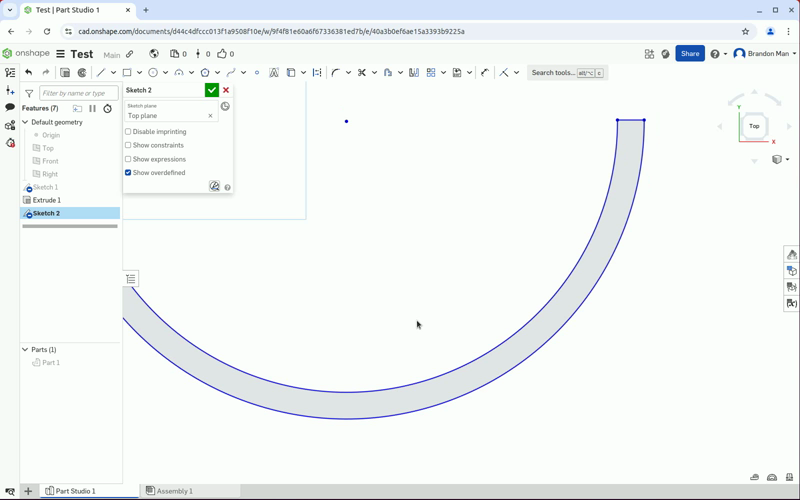
scroll(-6)
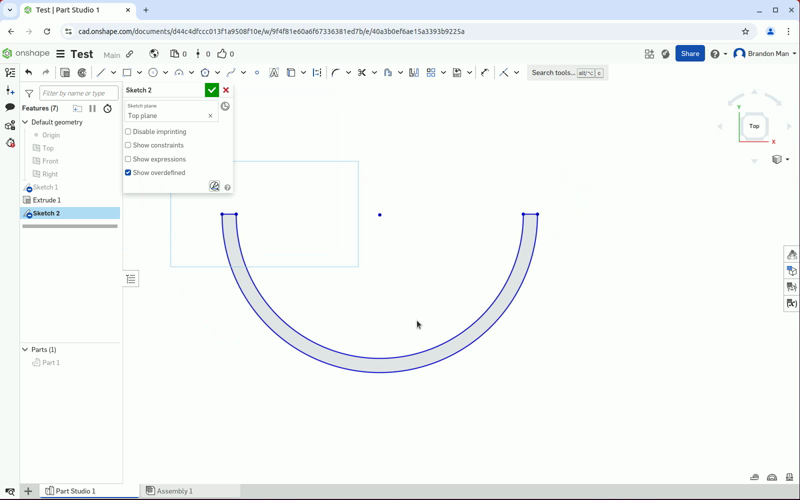
scroll(-6)
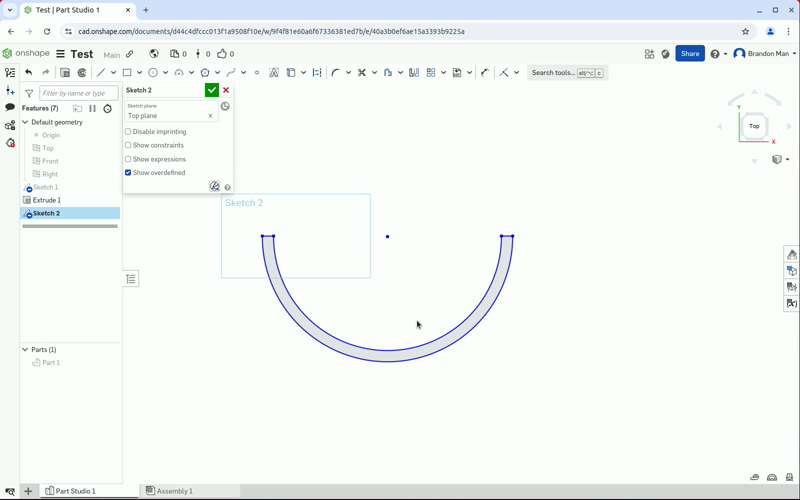
scroll(-6)
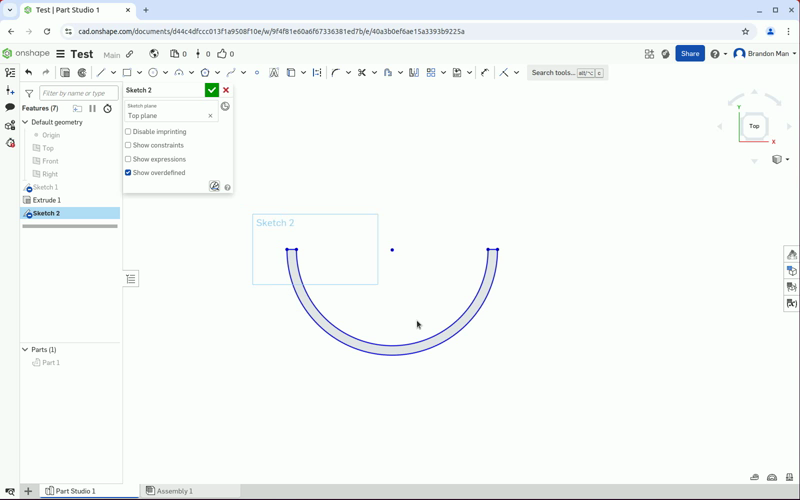
scroll(-6)
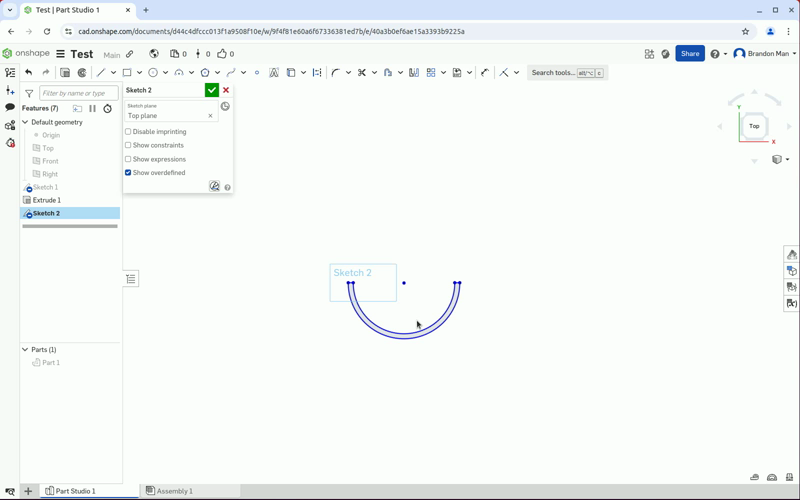
mouse_move(73, 352)
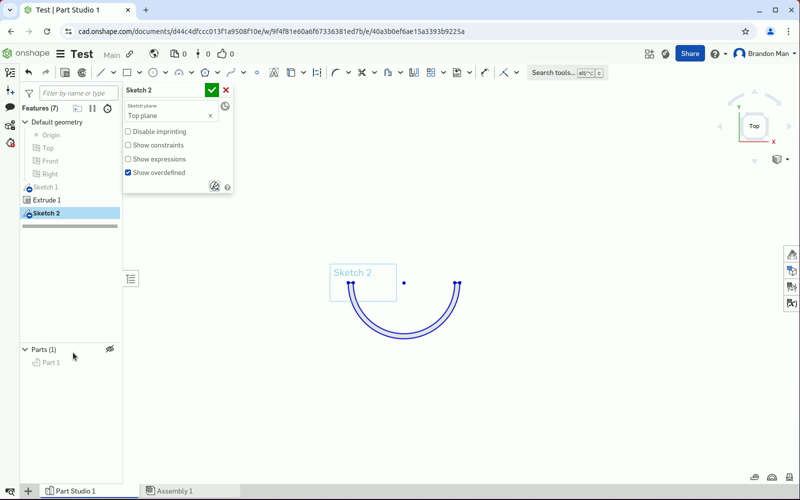
key(shift+y)
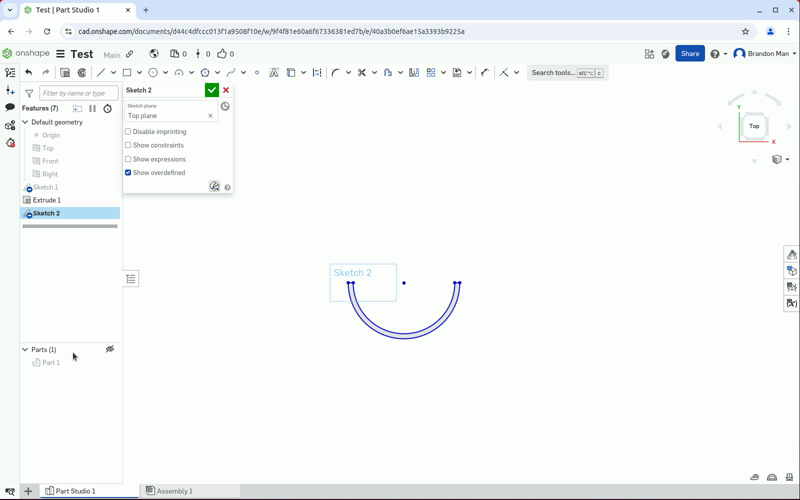
key(shift+e)
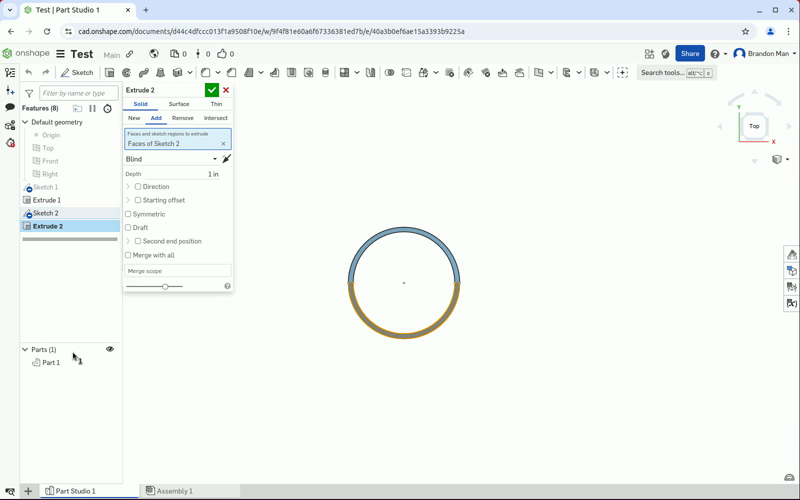
mouse_move(143, 106)
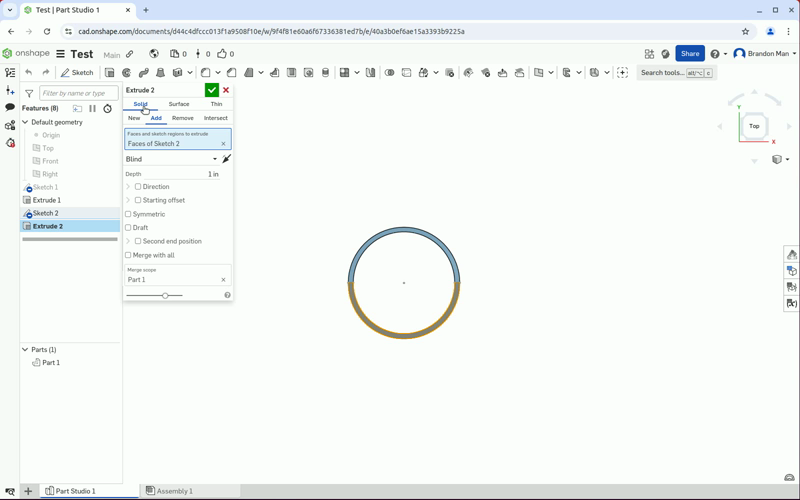
click(143, 106)
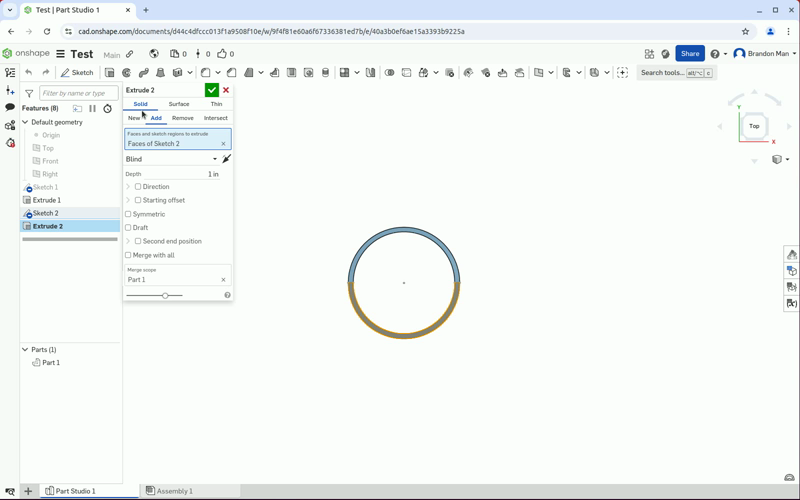
mouse_move(137, 120)
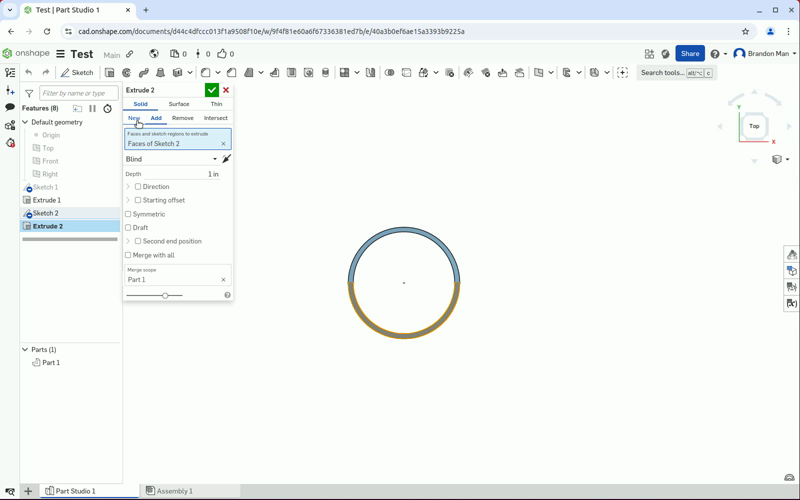
click(137, 120)
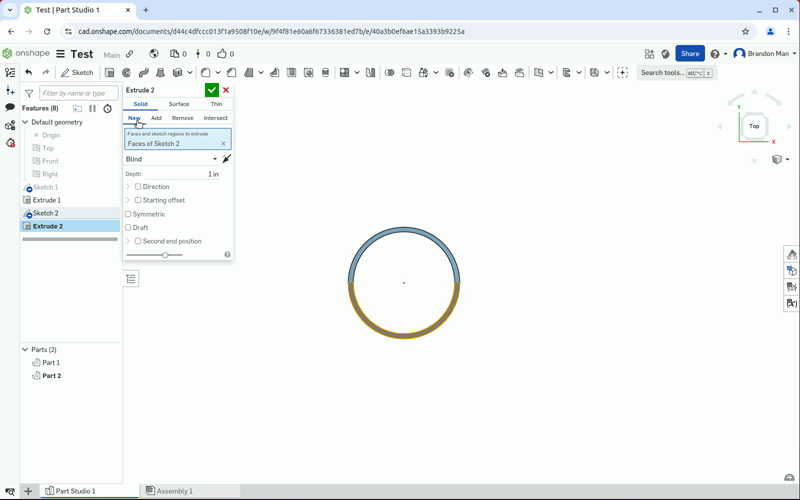
key(tab, 4)
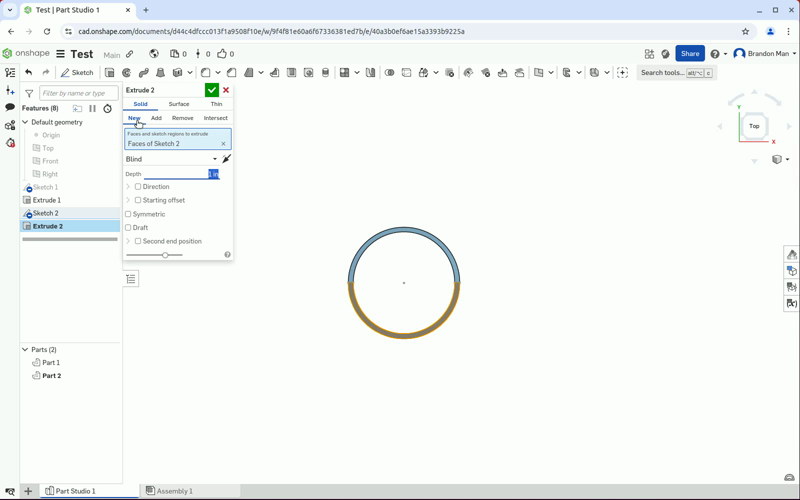
text(0.241)
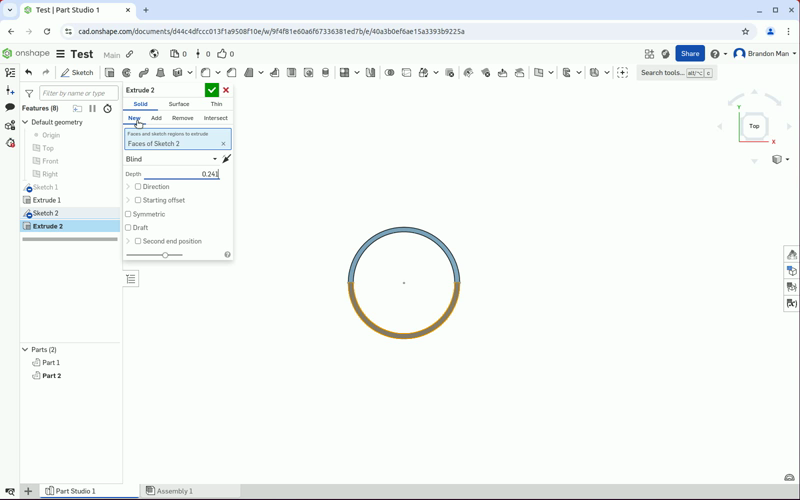
key(enter)
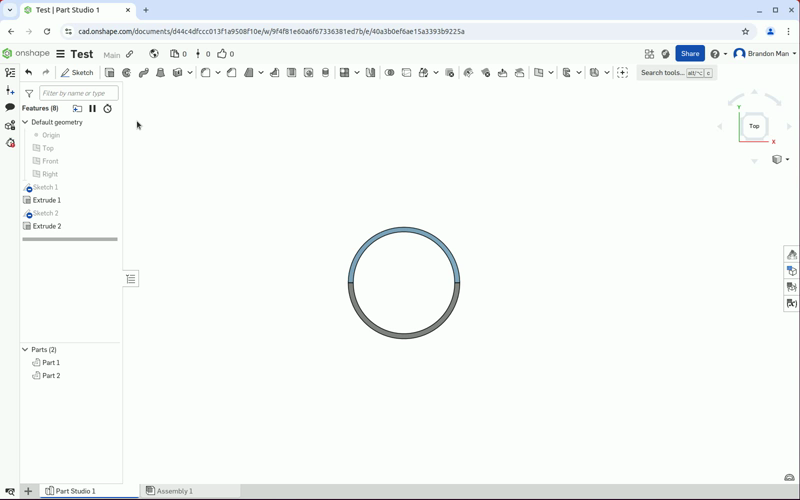
key(shift+h)
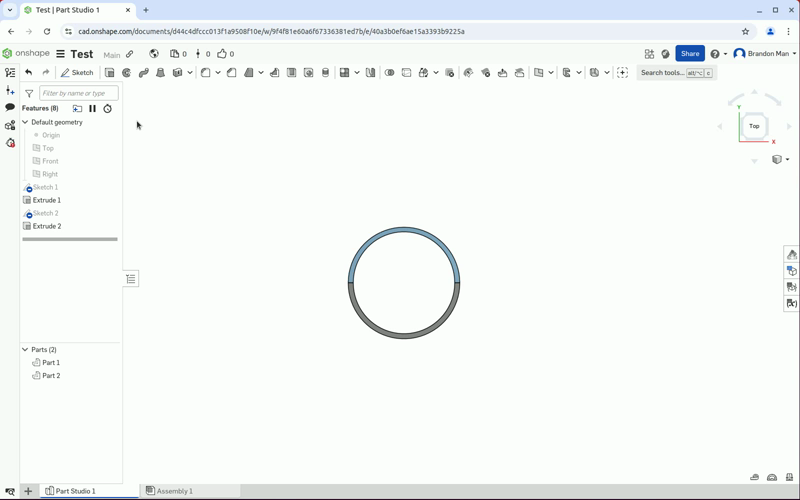
key(shift+h)
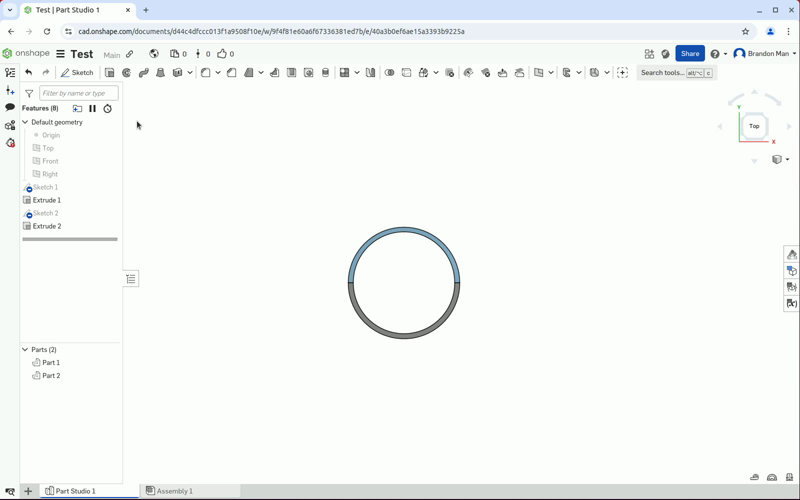
mouse_move(73, 189)
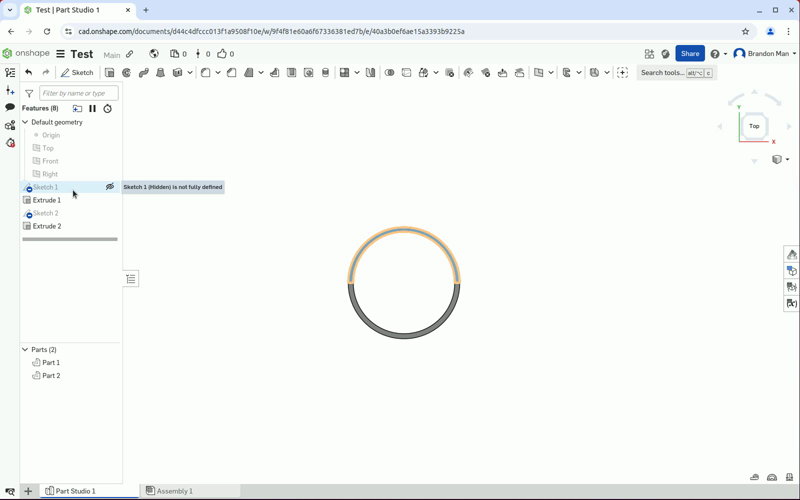
click(73, 189)
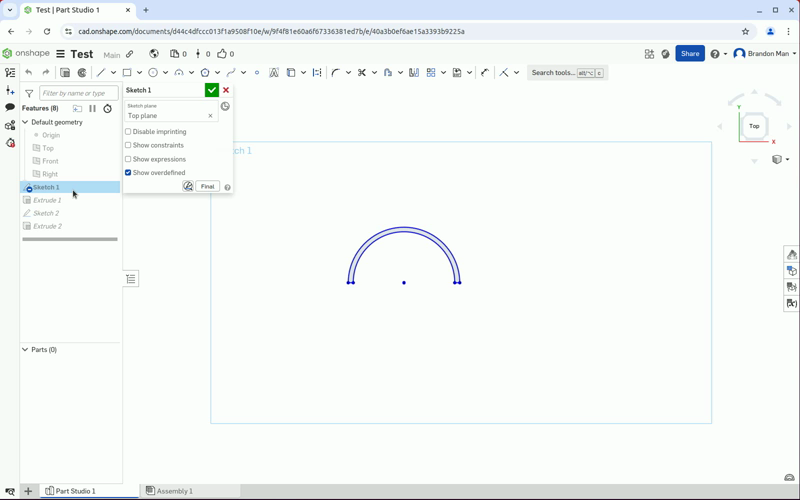
mouse_move(229, 92)
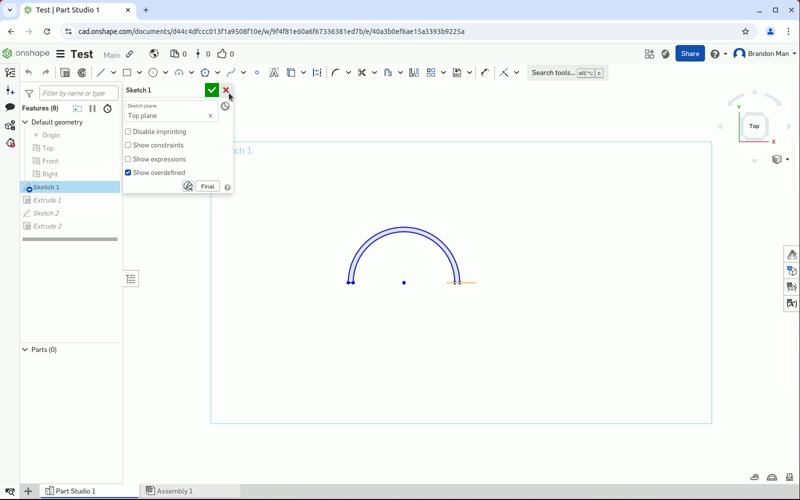
click(229, 92)
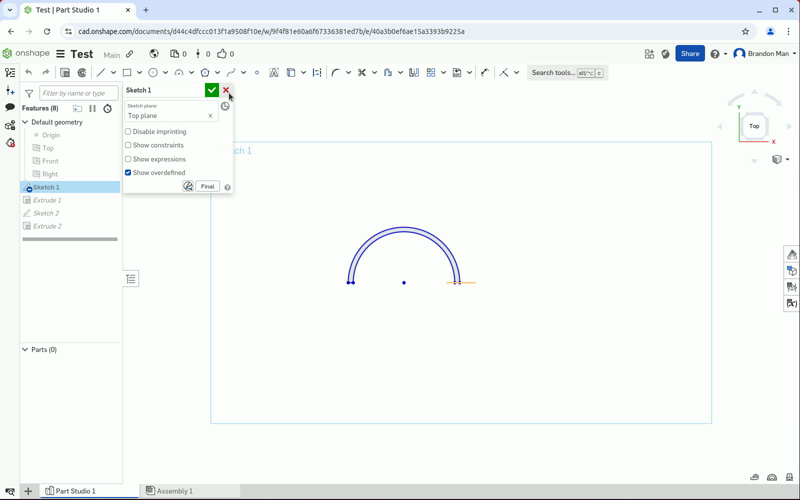
key(shift+s)
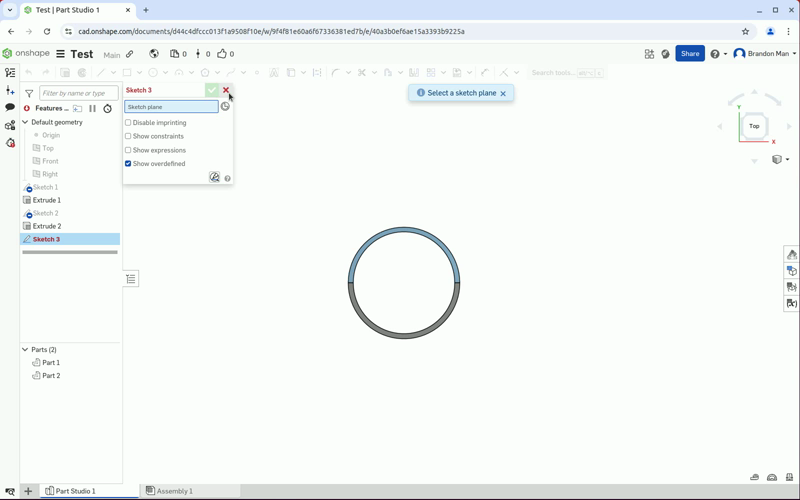
mouse_move(73, 150)
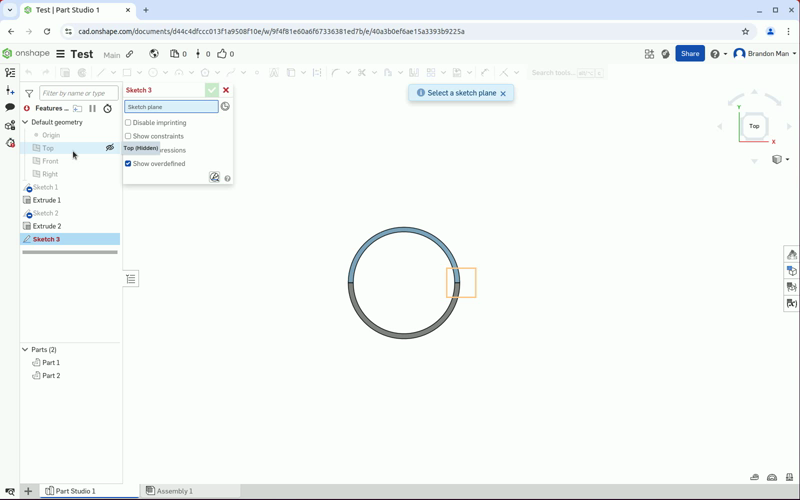
click(73, 150)
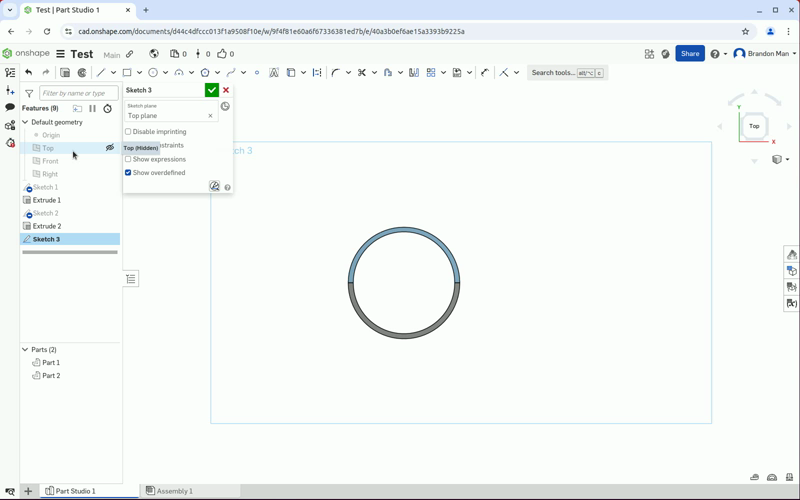
mouse_move(73, 352)
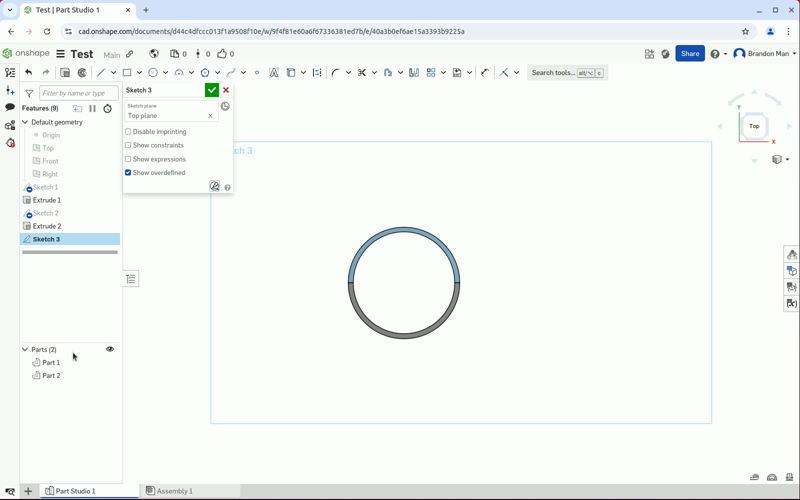
key(y)
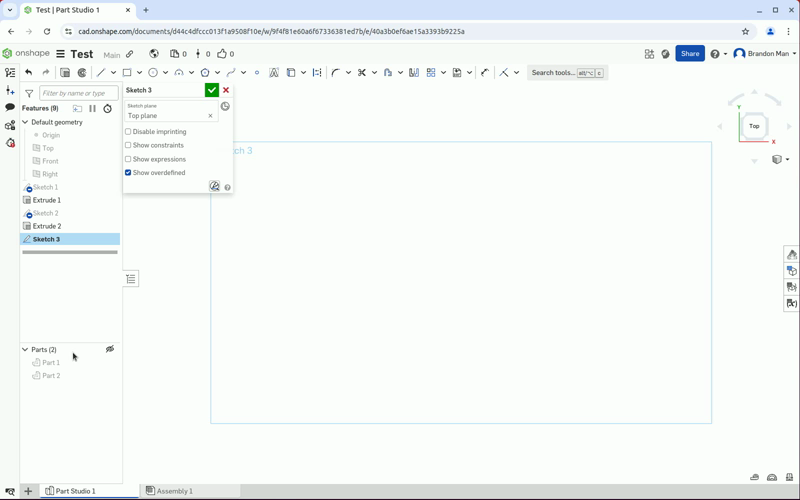
key(l)
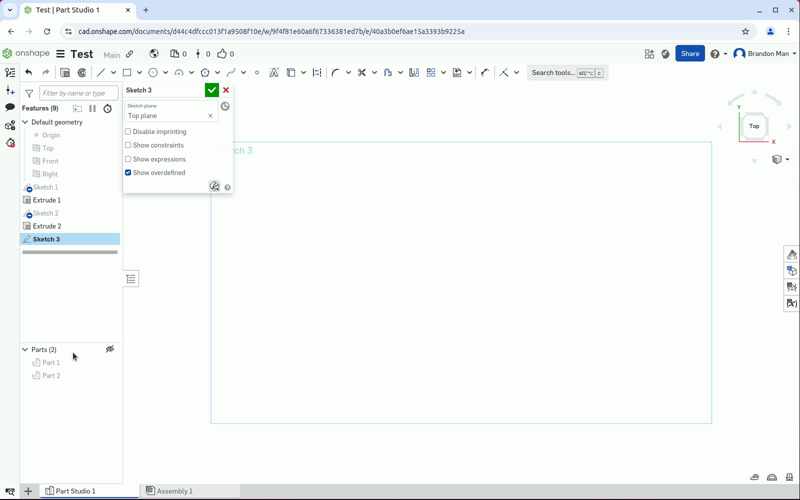
key_down(shift)
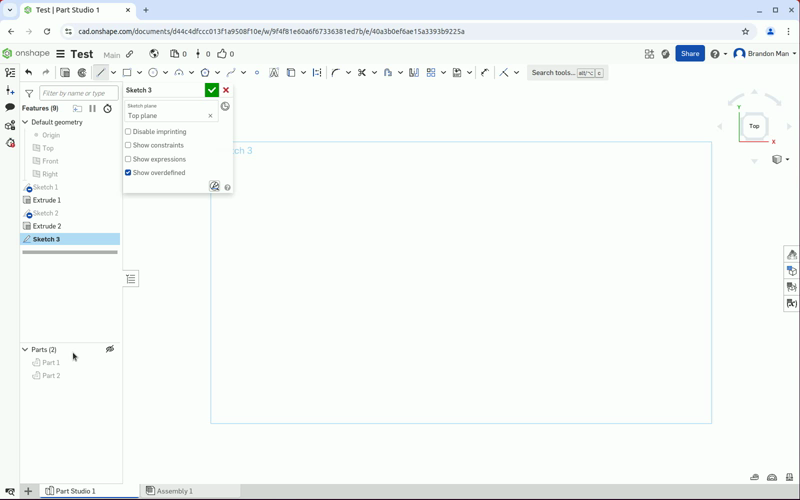
mouse_move(348, 282)
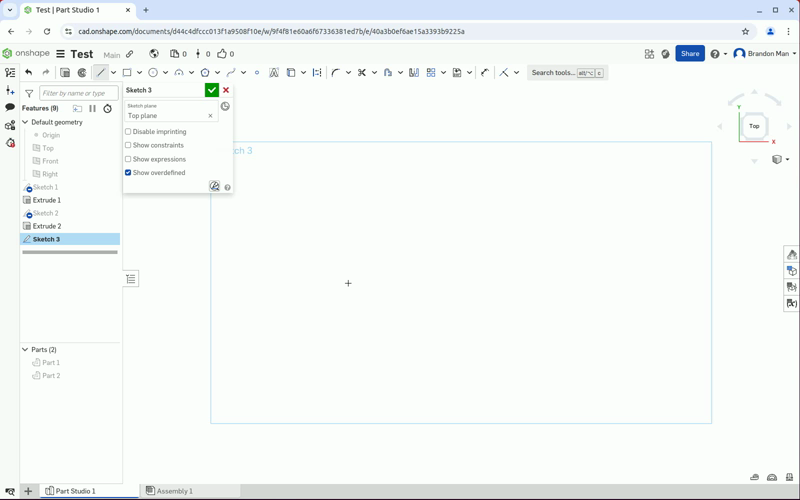
click(348, 282)
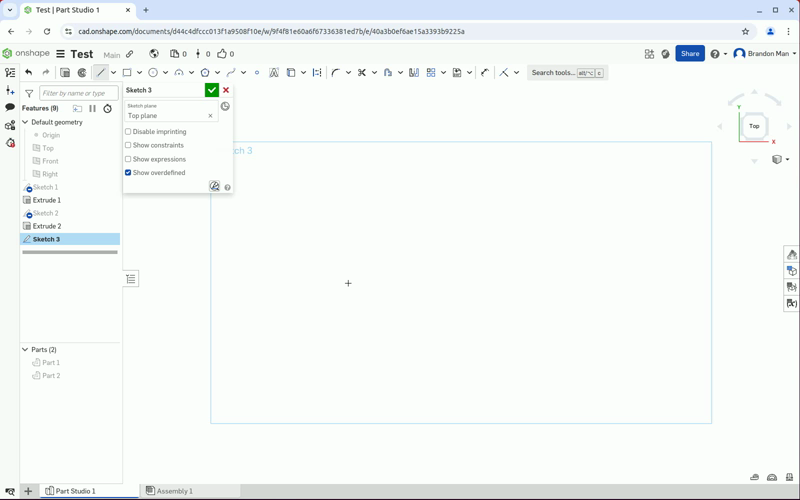
key_up(shift)
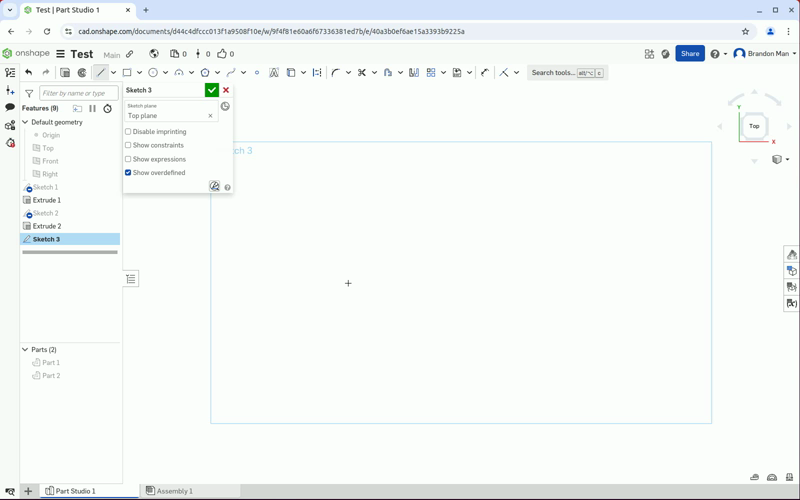
key_down(shift)
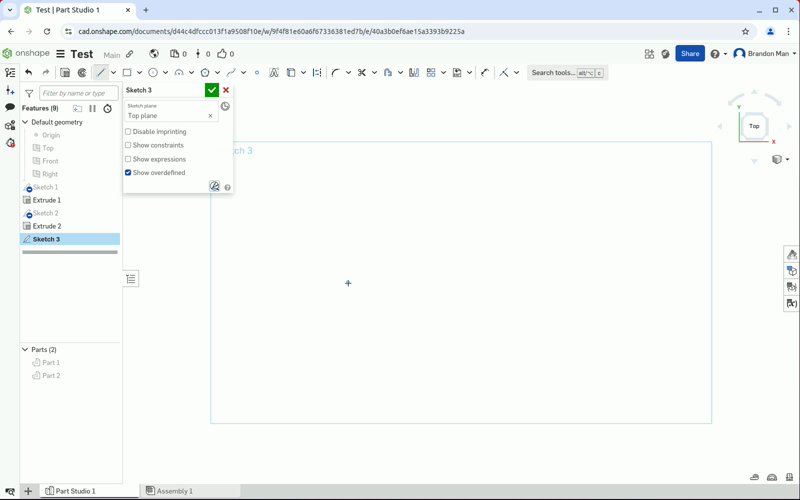
mouse_move(378, 282)
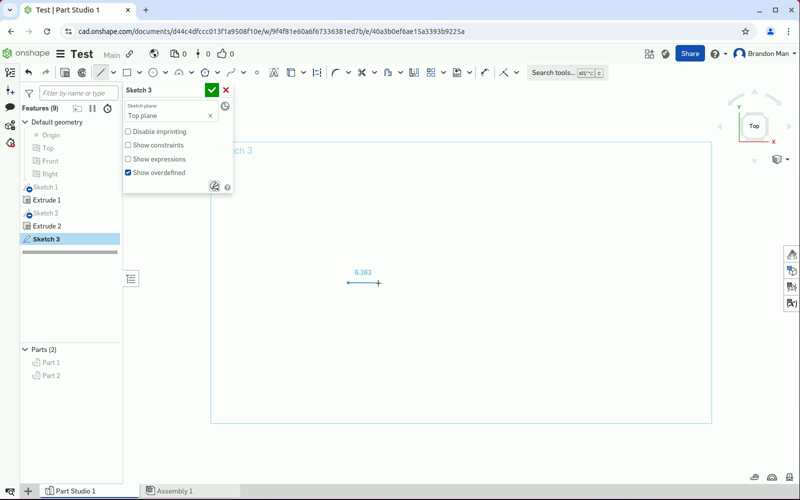
mouse_move(353, 282)
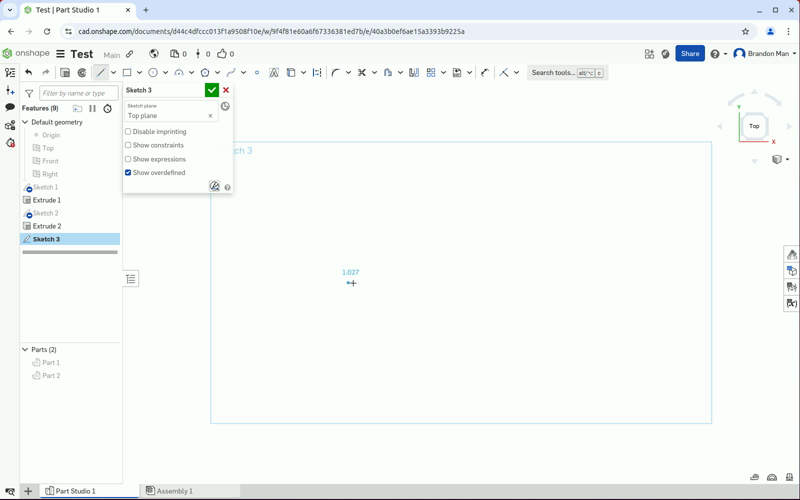
scroll(6)
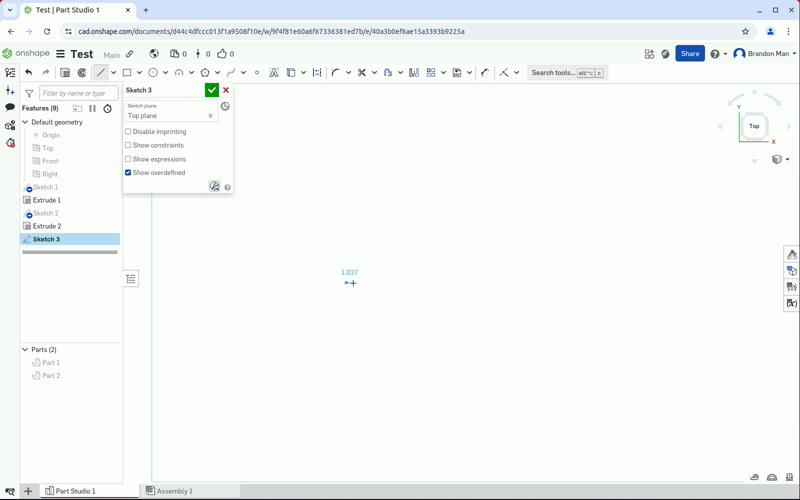
scroll(6)
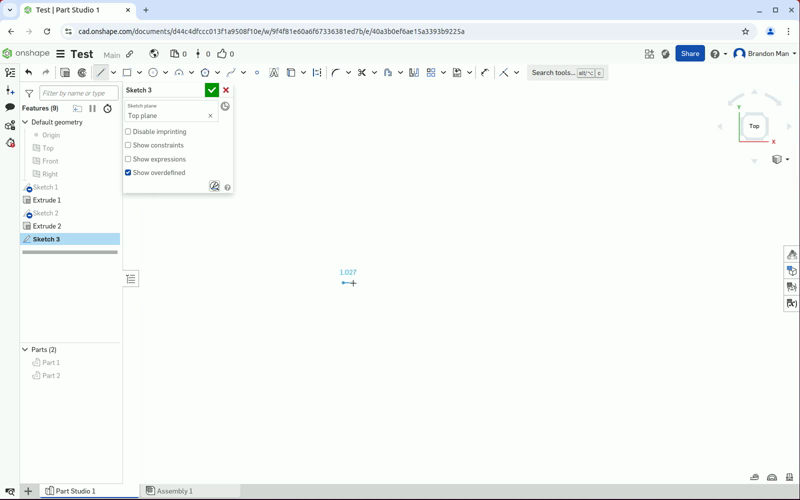
scroll(6)
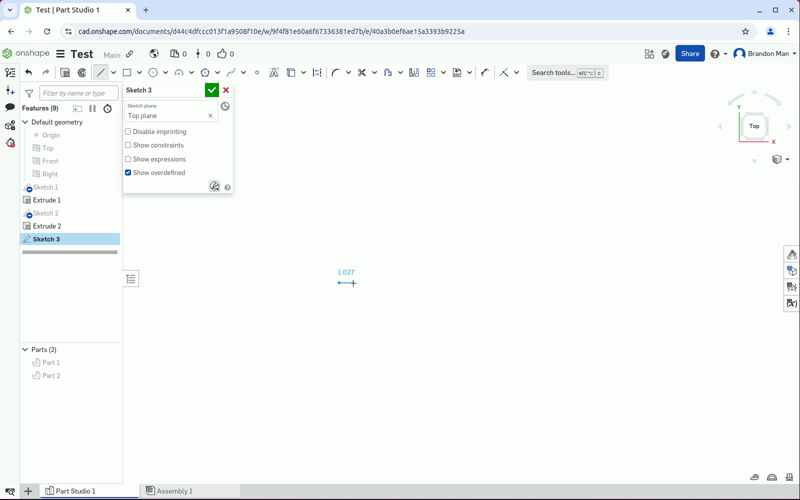
scroll(6)
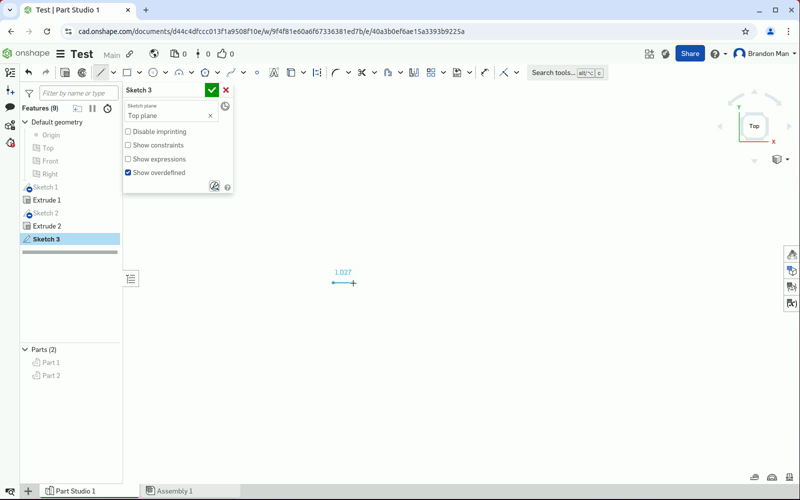
scroll(6)
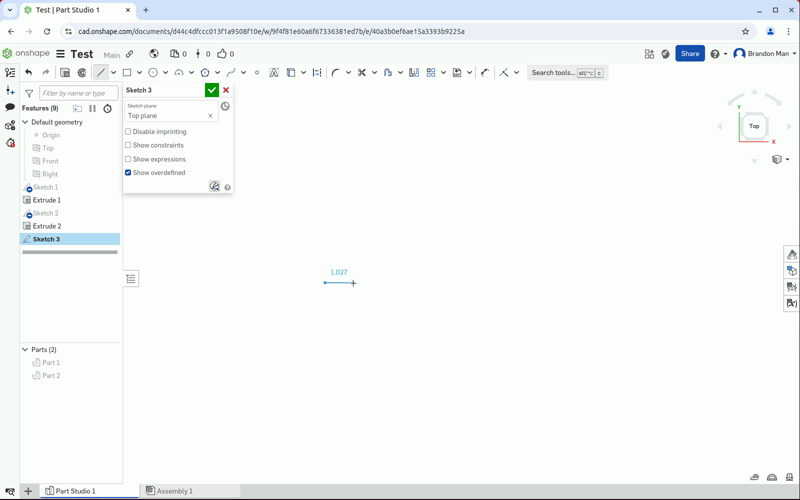
scroll(6)
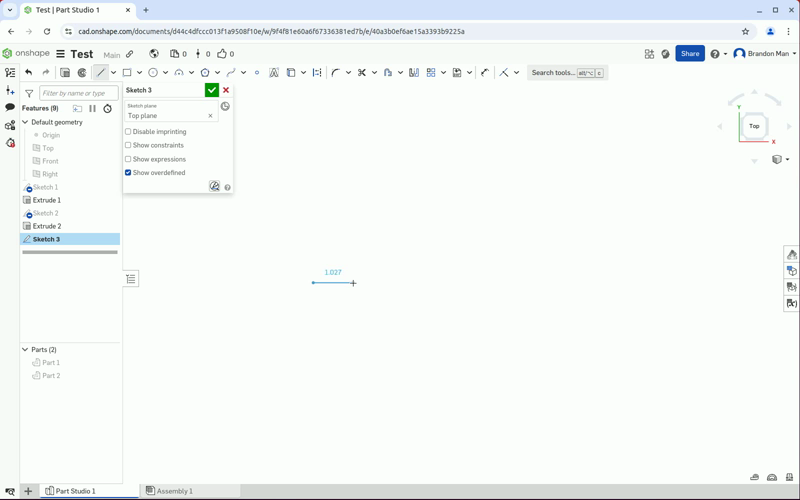
scroll(6)
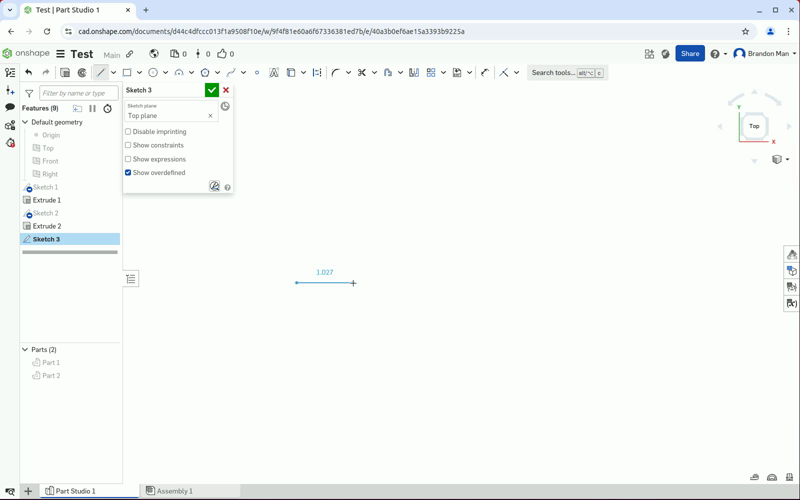
click(353, 282)
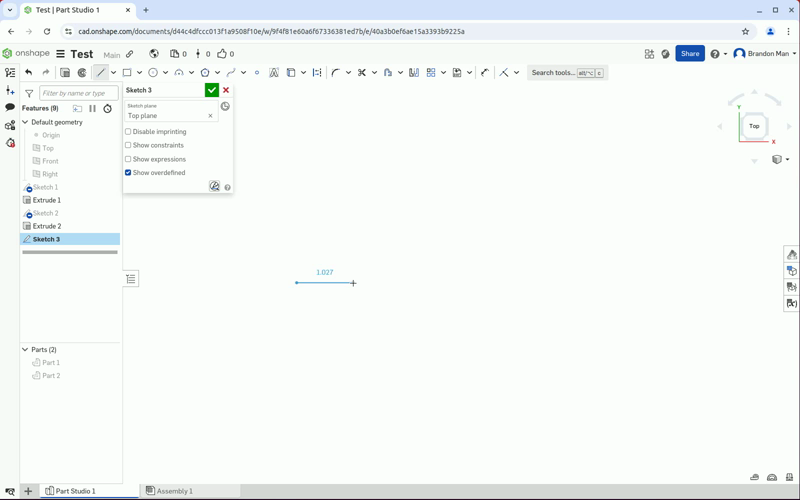
scroll(-6)
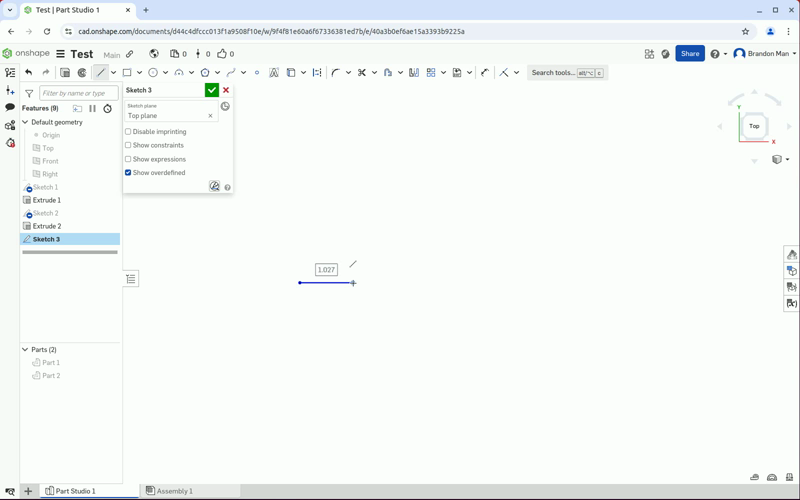
scroll(-6)
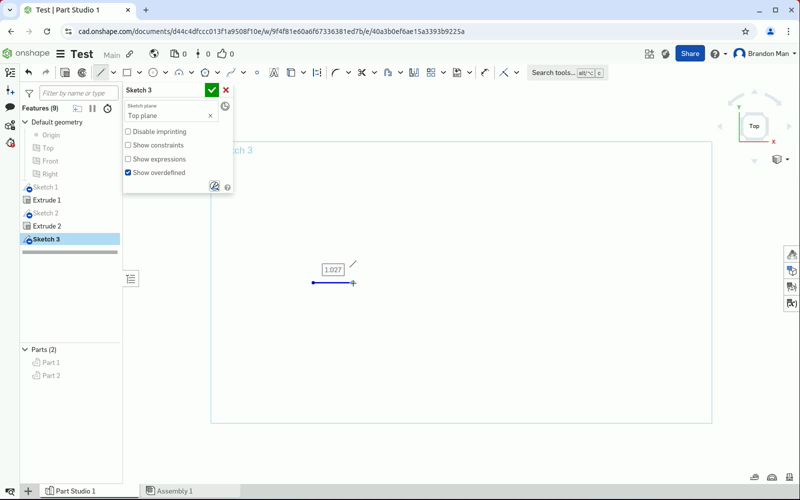
scroll(-6)
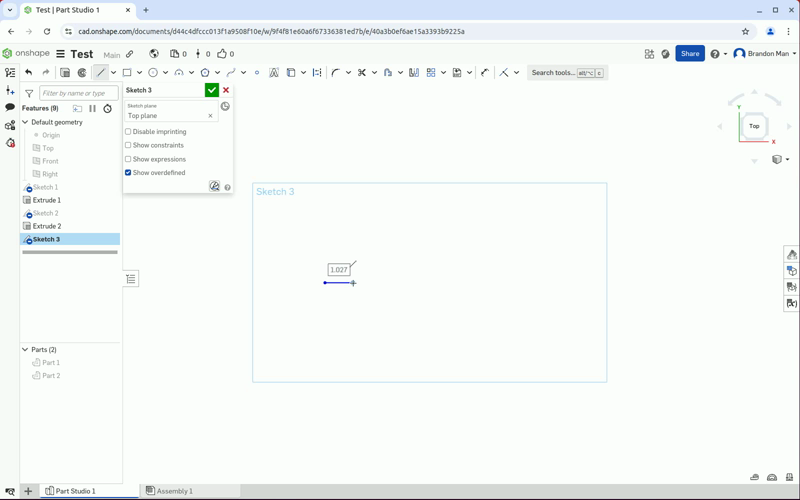
scroll(-6)
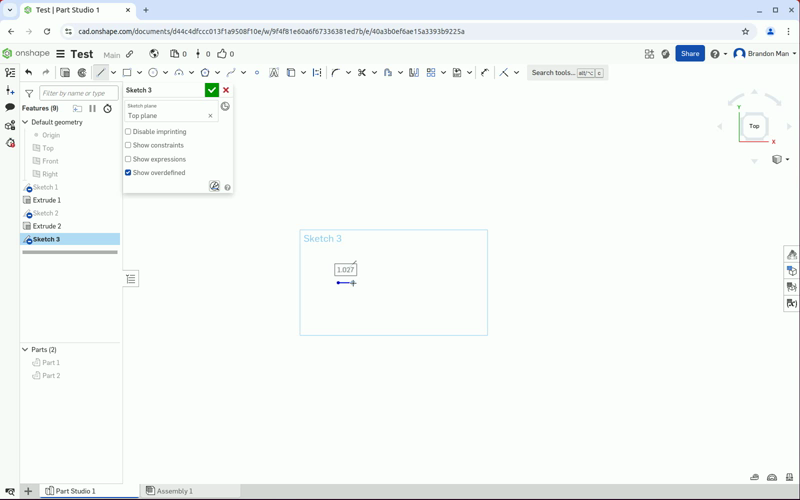
scroll(-6)
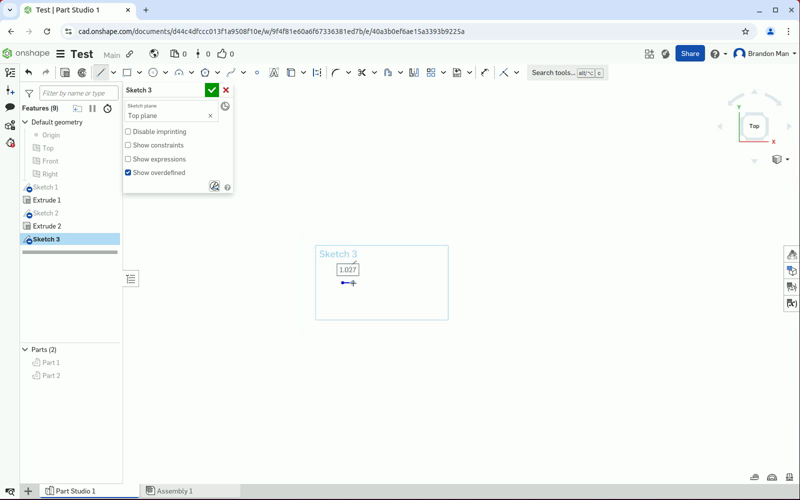
scroll(-6)
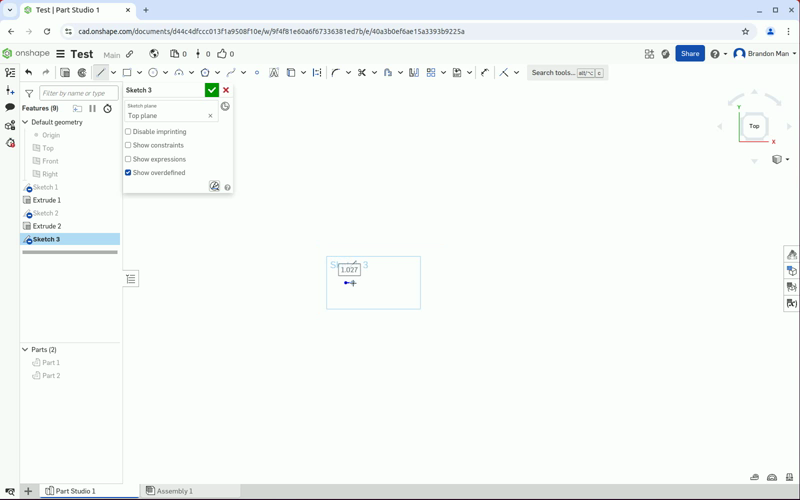
scroll(-6)
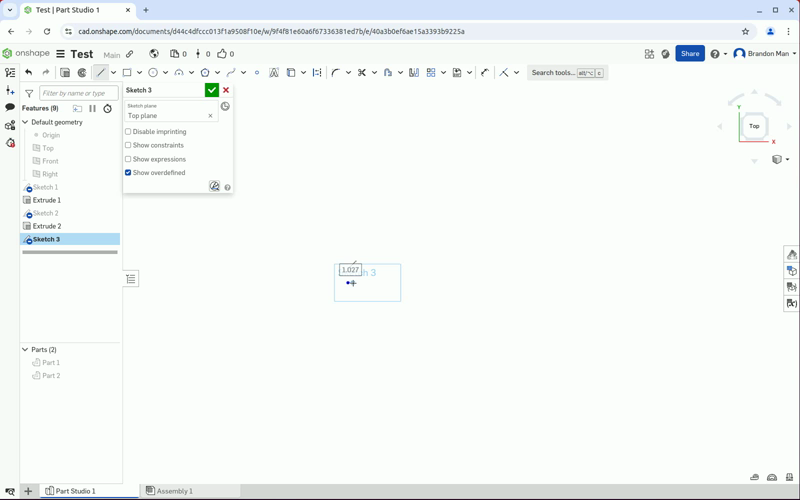
key_up(shift)
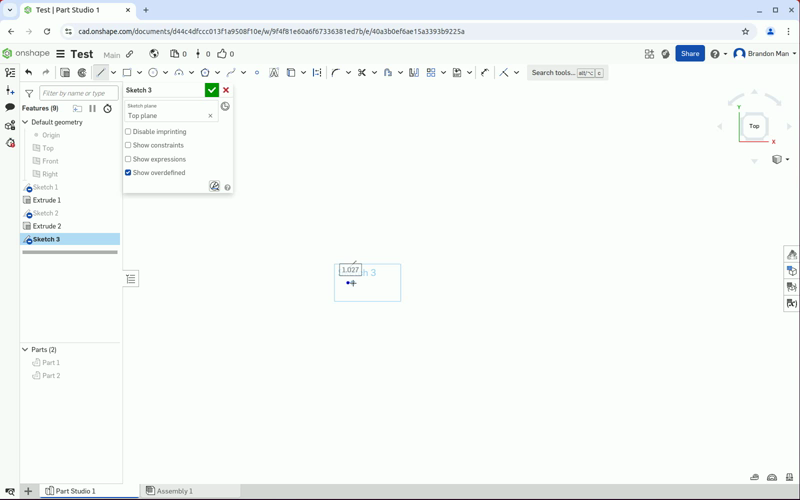
key(esc)
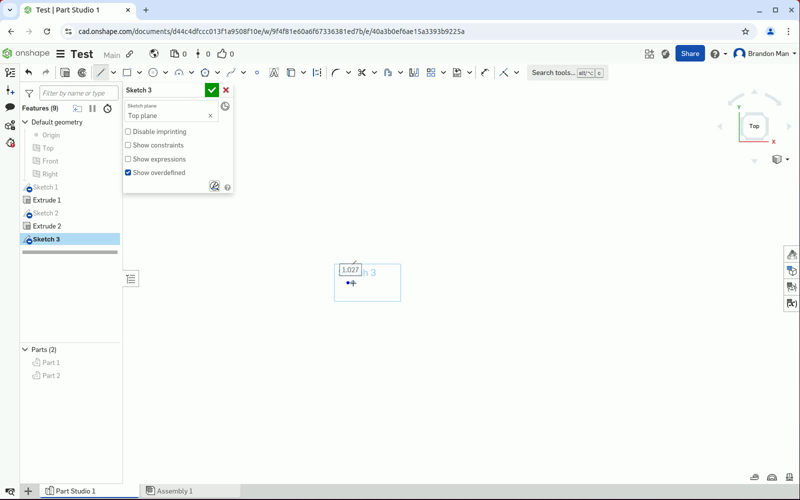
key(a)
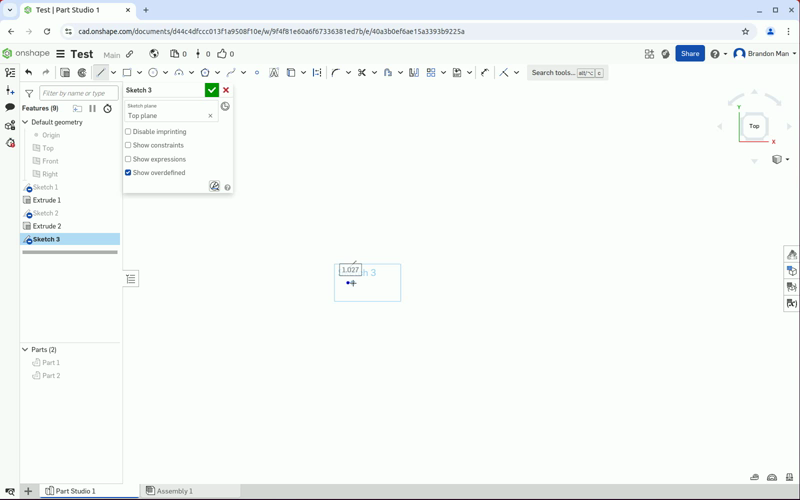
mouse_move(353, 282)
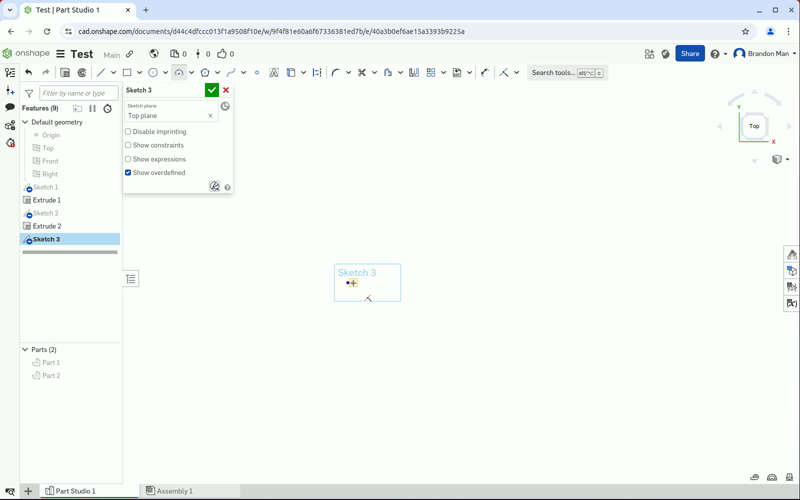
click(353, 282)
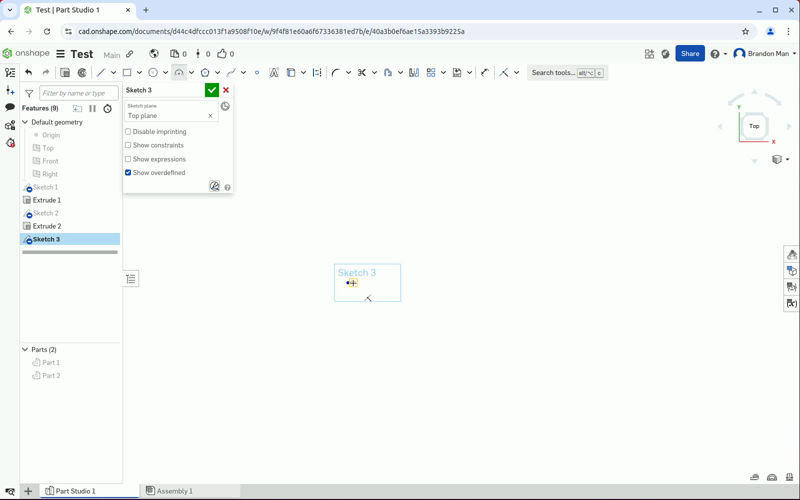
key_down(shift)
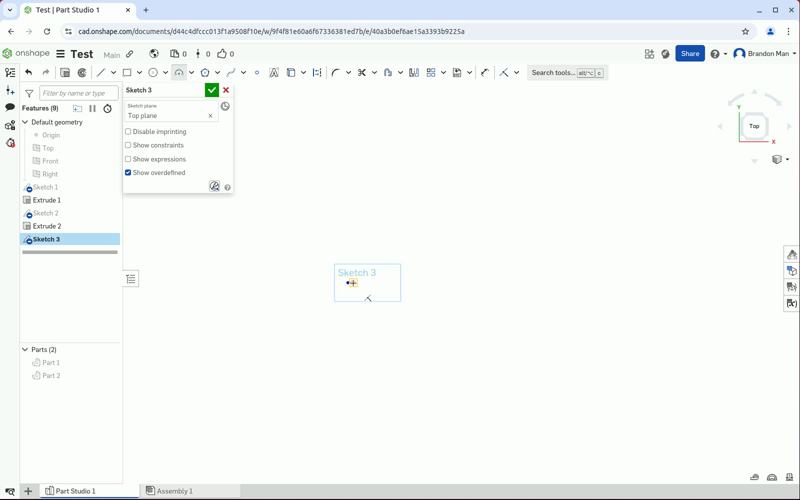
mouse_move(454, 282)
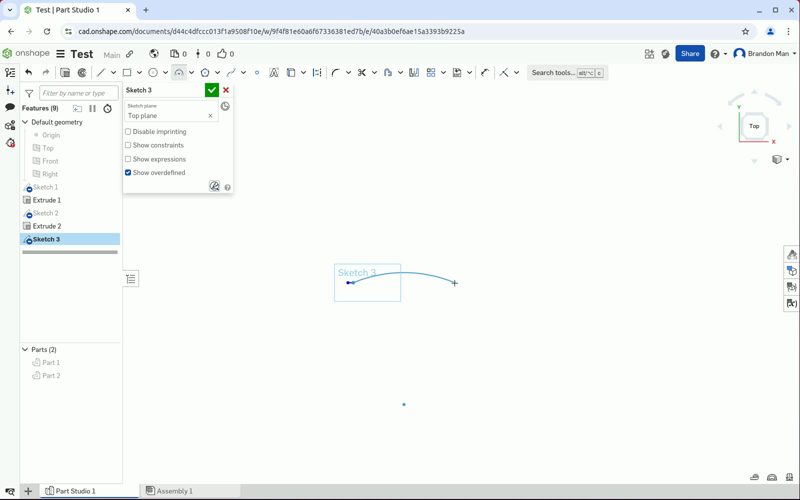
click(454, 282)
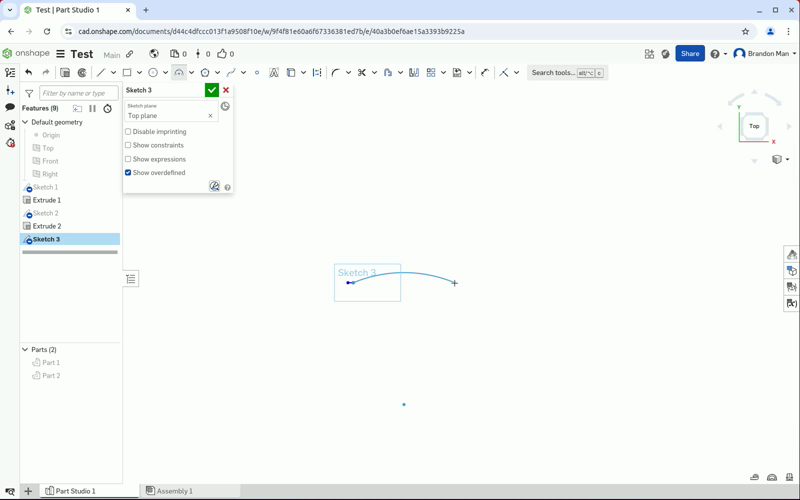
mouse_move(404, 231)
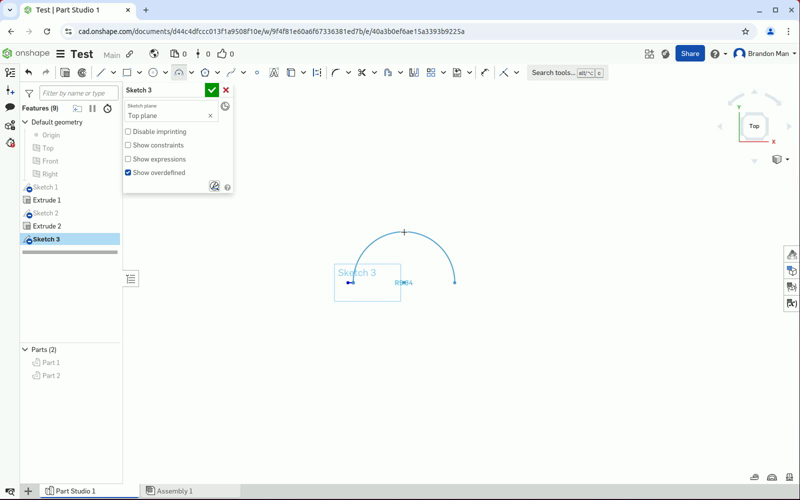
click(404, 231)
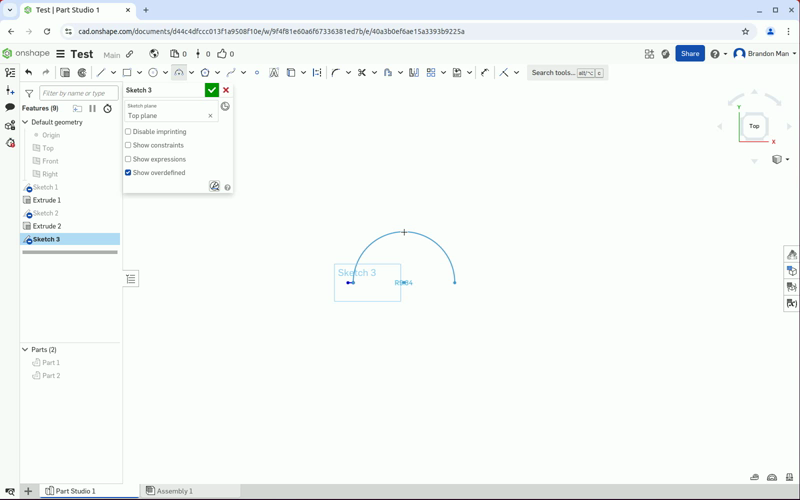
key_up(shift)
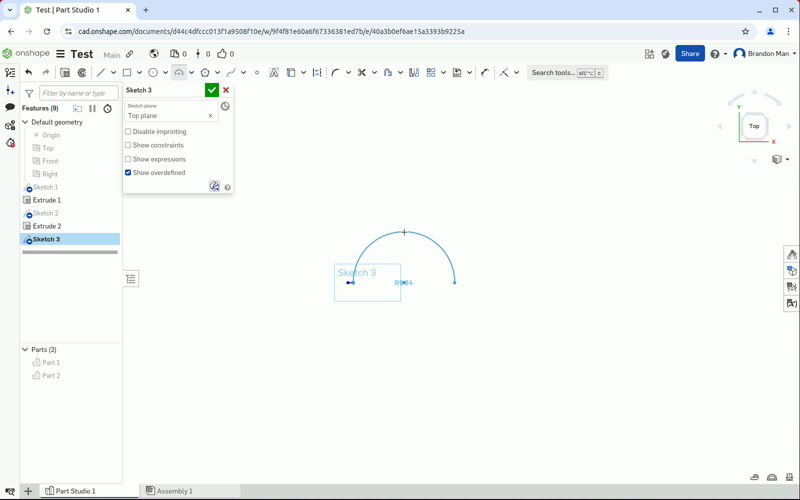
key(esc)
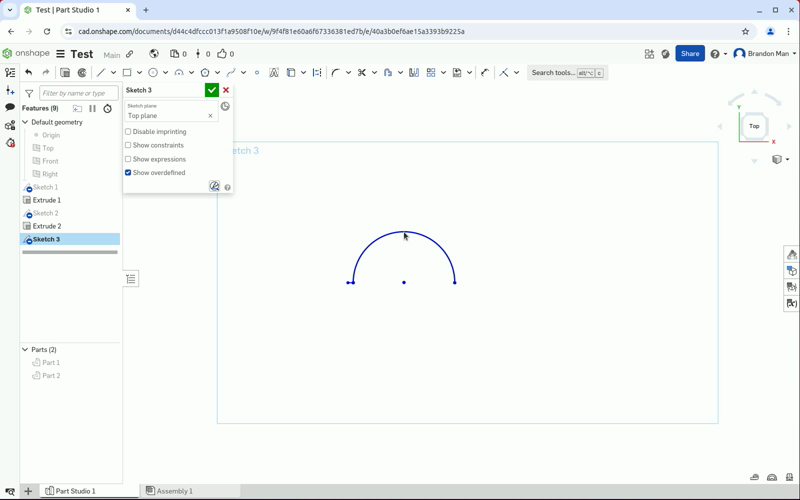
key(l)
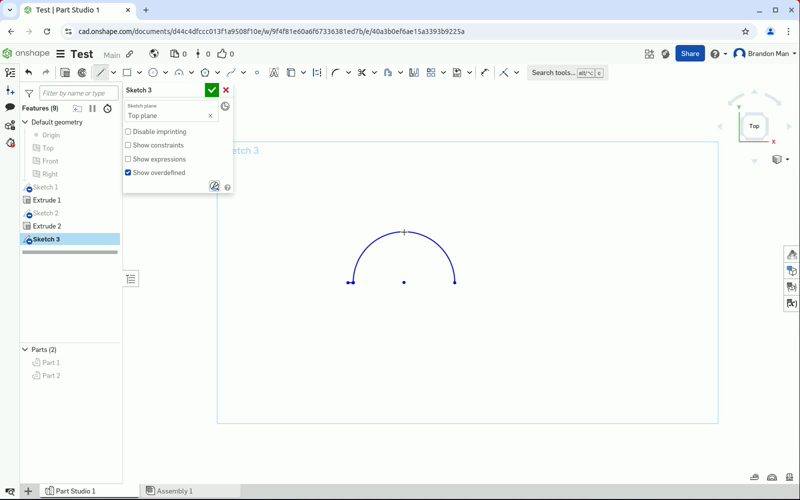
mouse_move(454, 282)
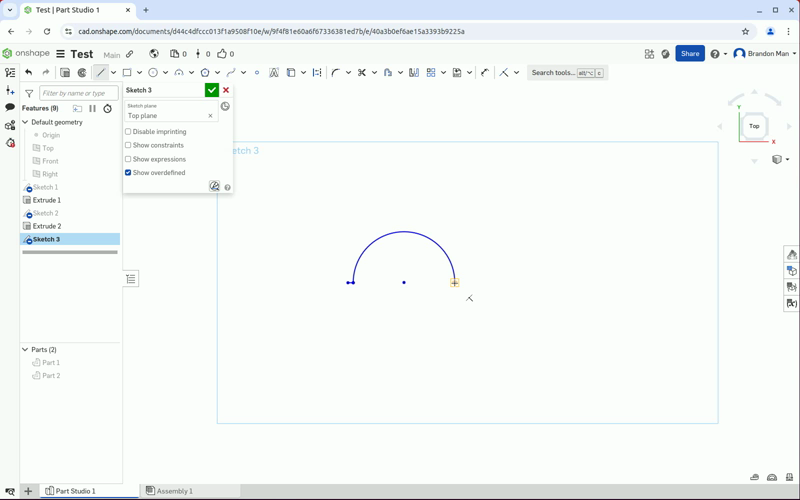
click(454, 282)
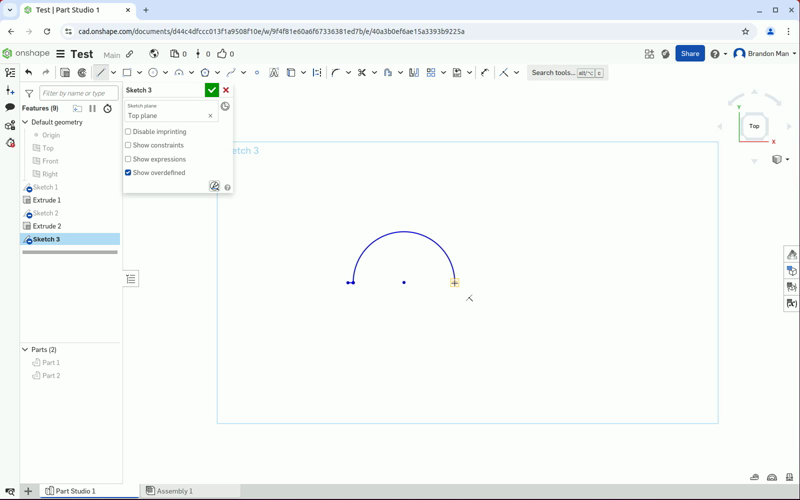
key_down(shift)
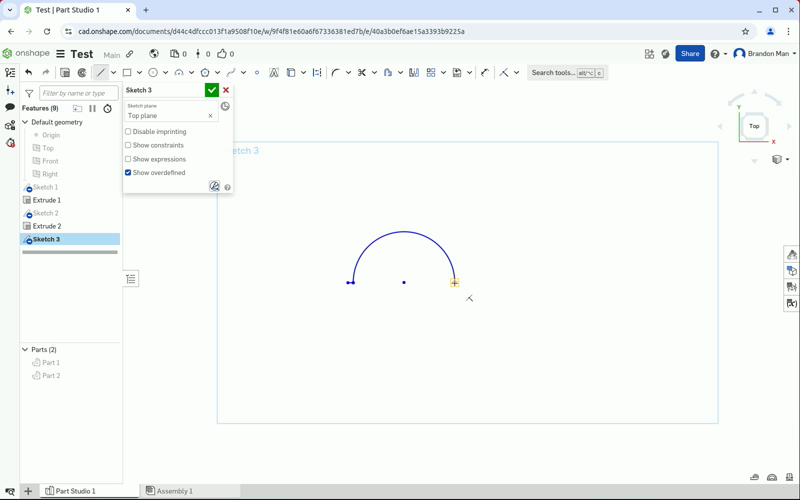
mouse_move(484, 282)
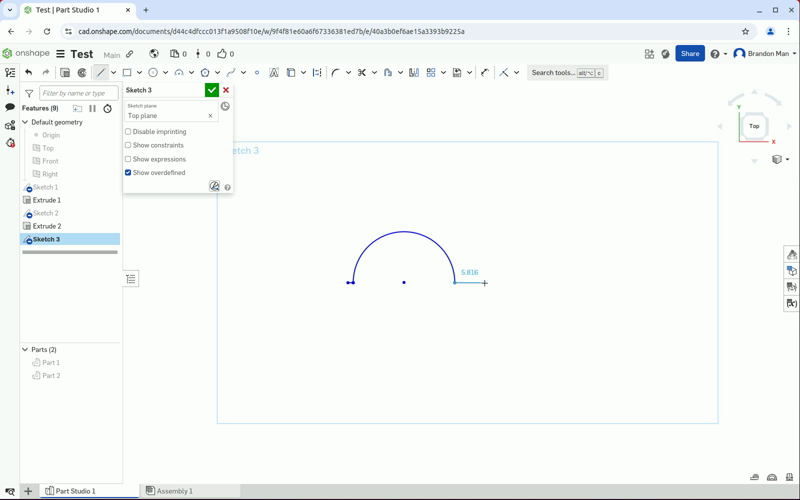
mouse_move(459, 282)
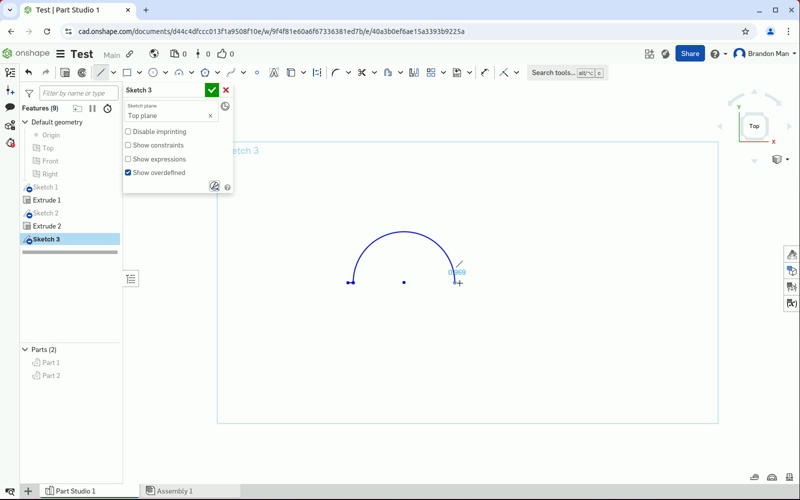
scroll(6)
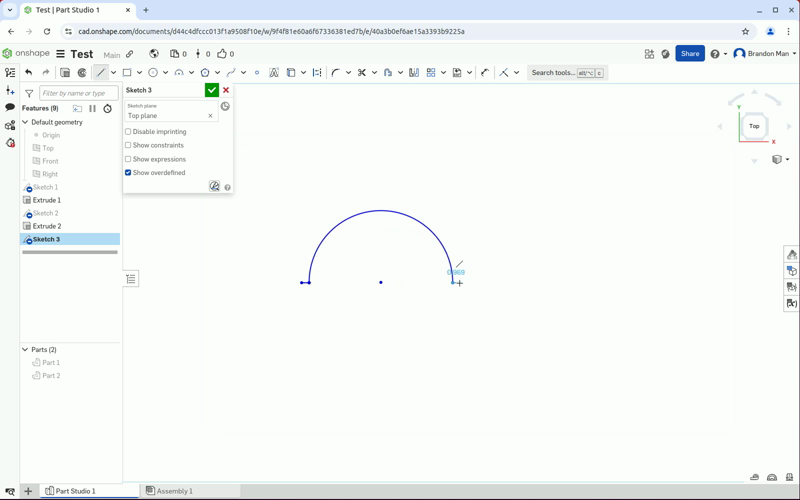
scroll(6)
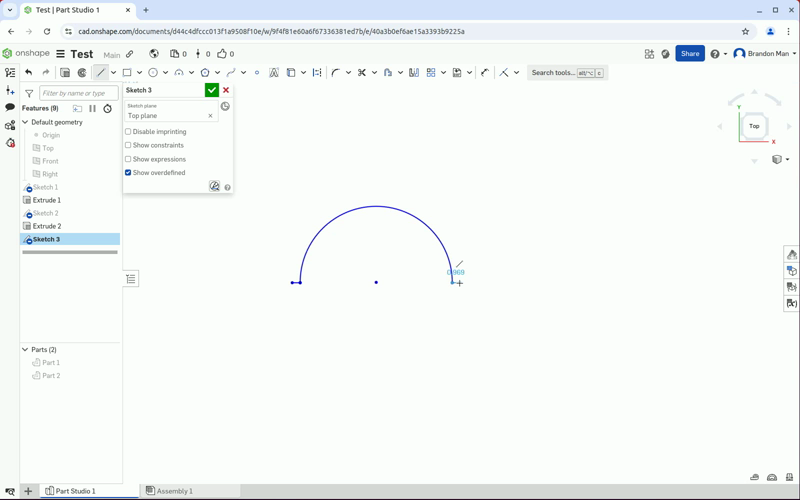
scroll(6)
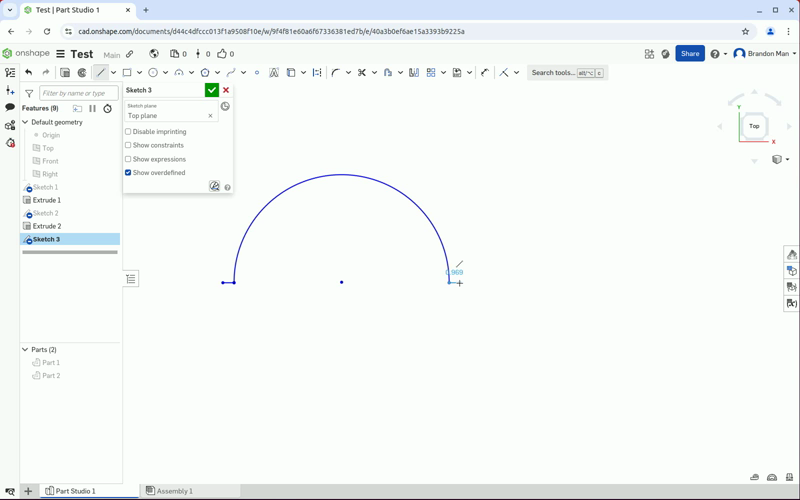
scroll(6)
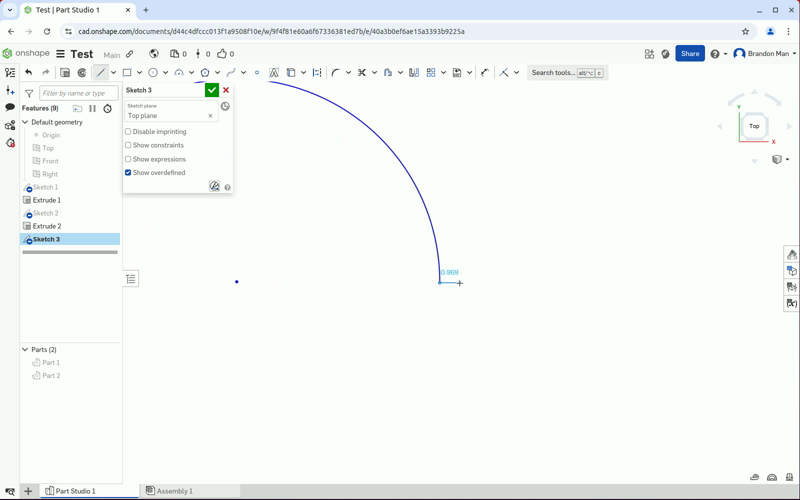
scroll(6)
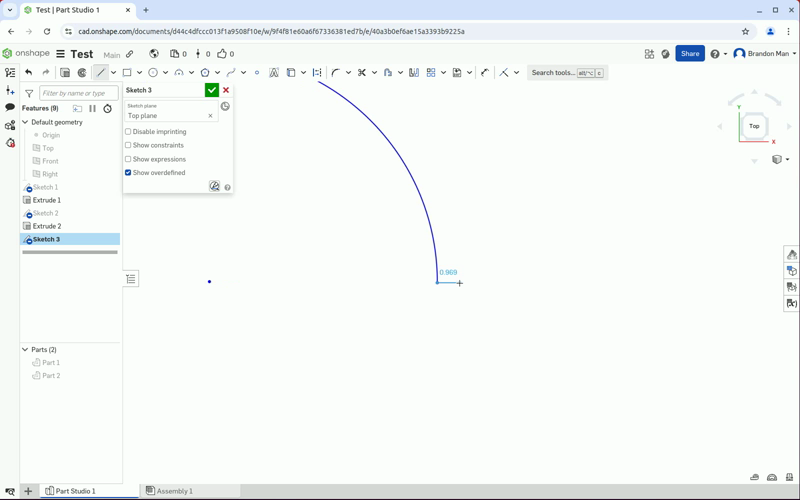
scroll(6)
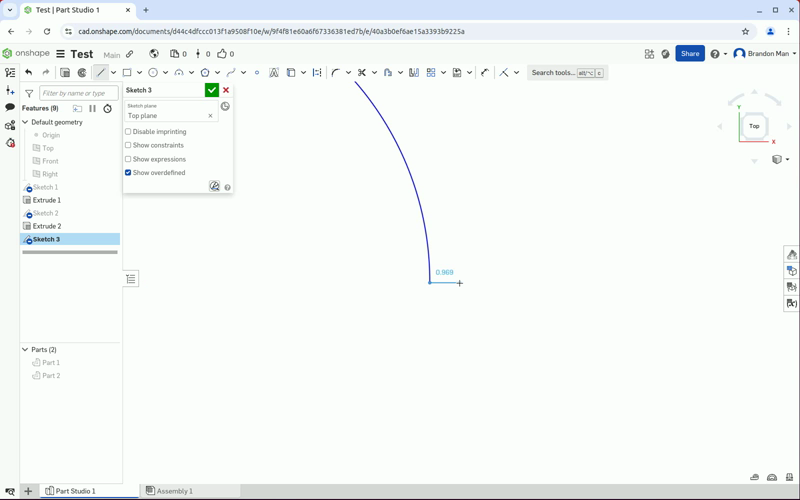
scroll(6)
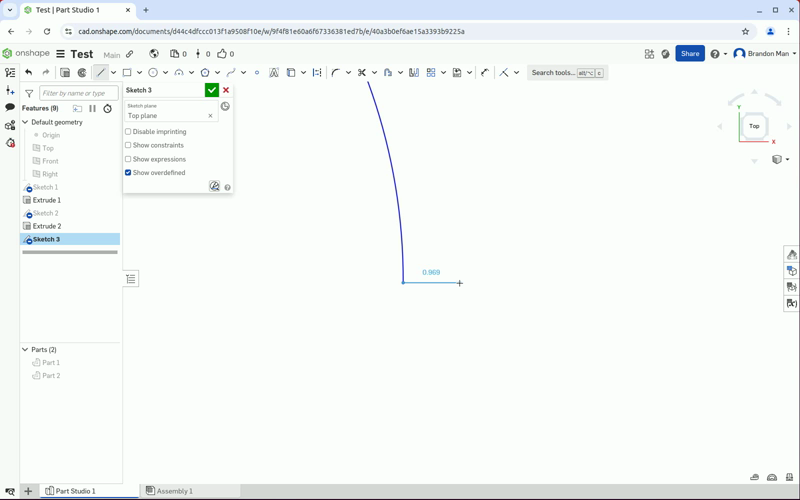
click(459, 282)
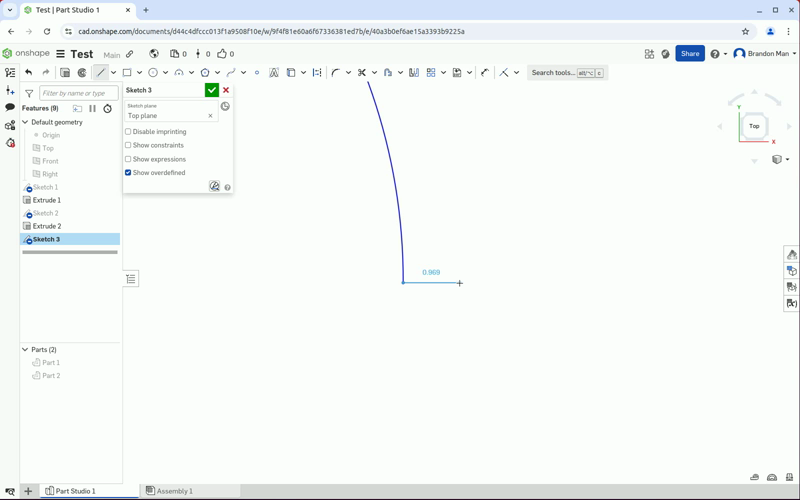
scroll(-6)
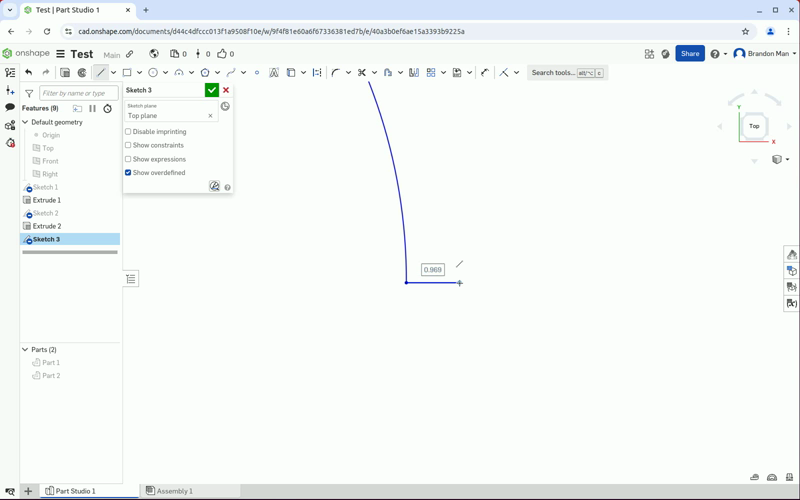
scroll(-6)
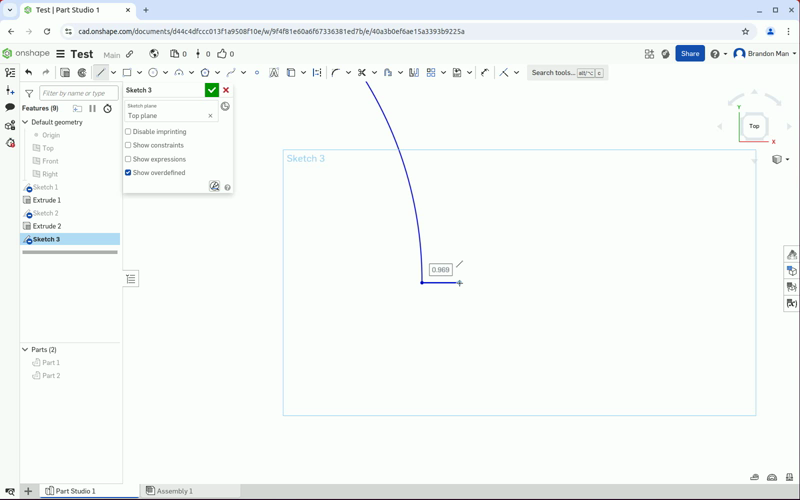
scroll(-6)
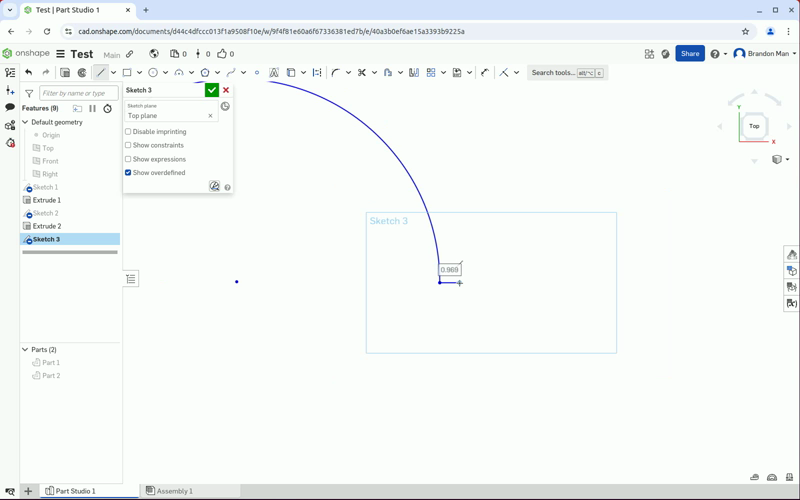
scroll(-6)
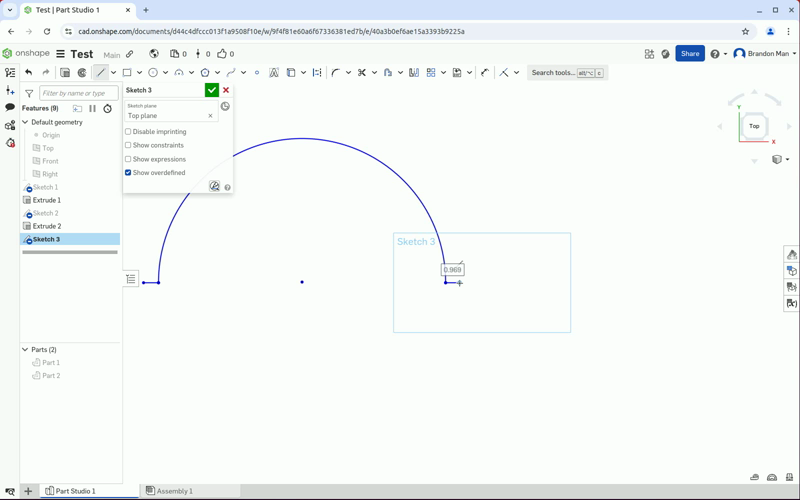
scroll(-6)
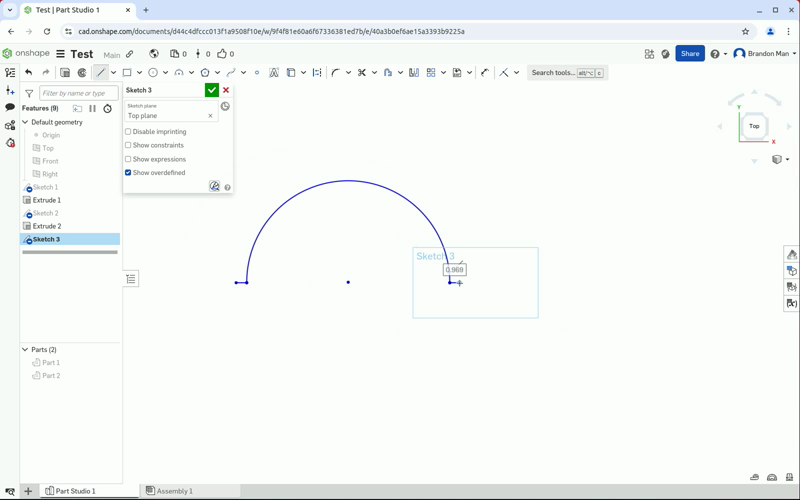
scroll(-6)
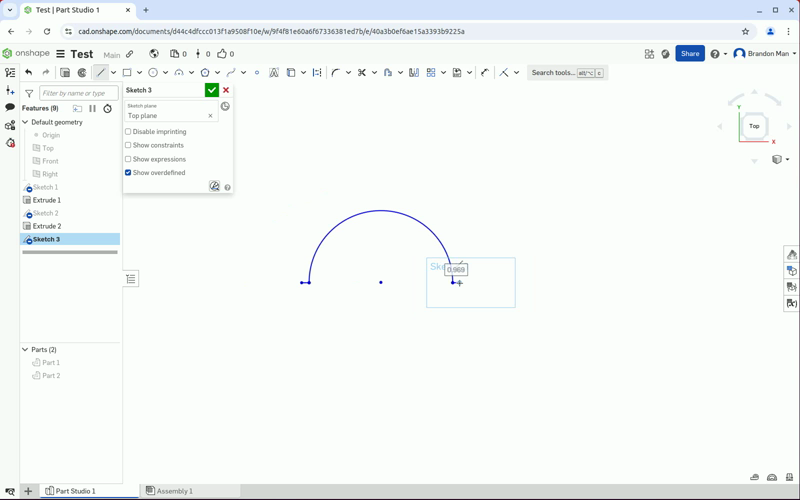
scroll(-6)
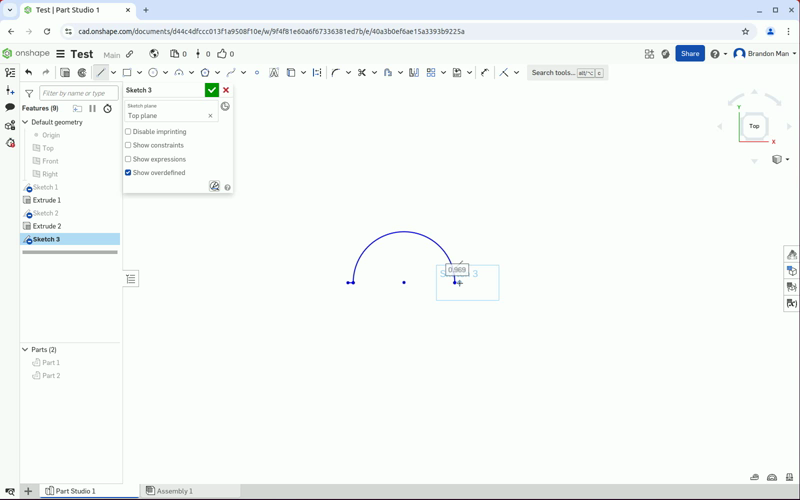
key_up(shift)
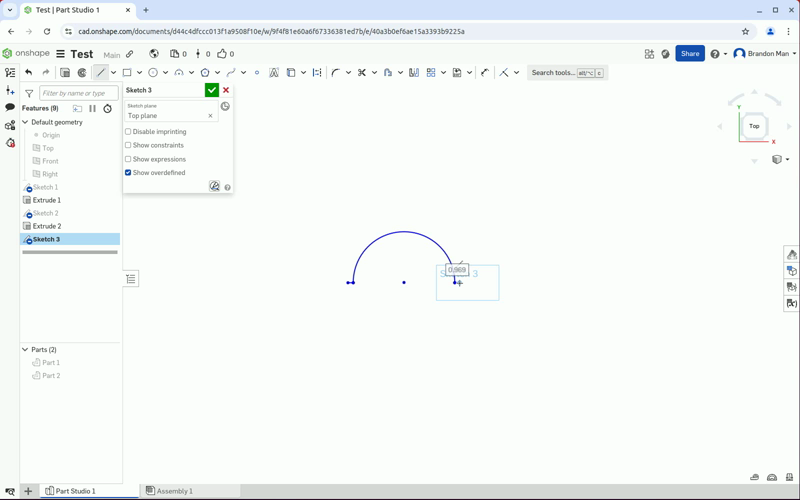
key(esc)
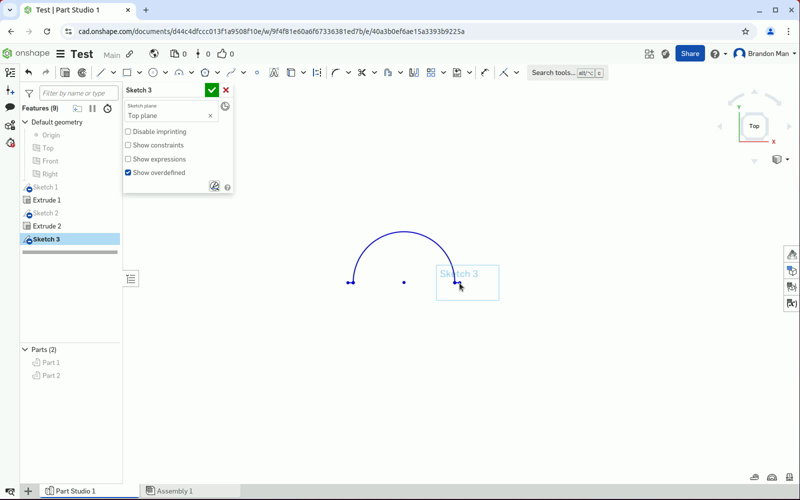
key(a)
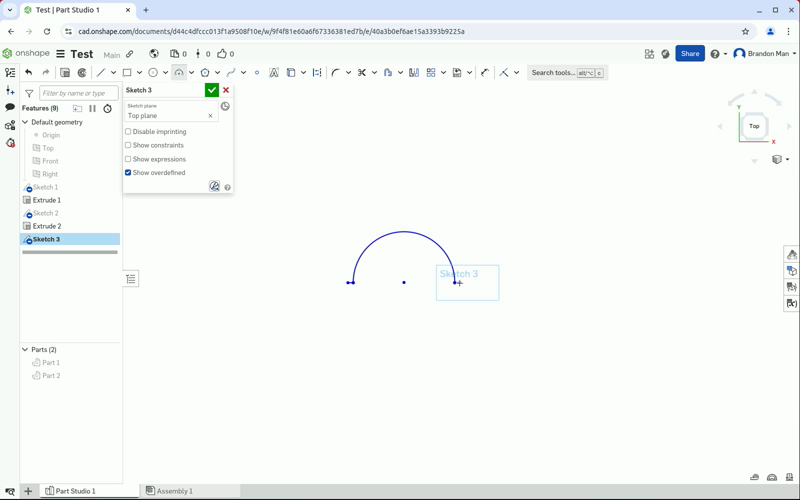
mouse_move(459, 282)
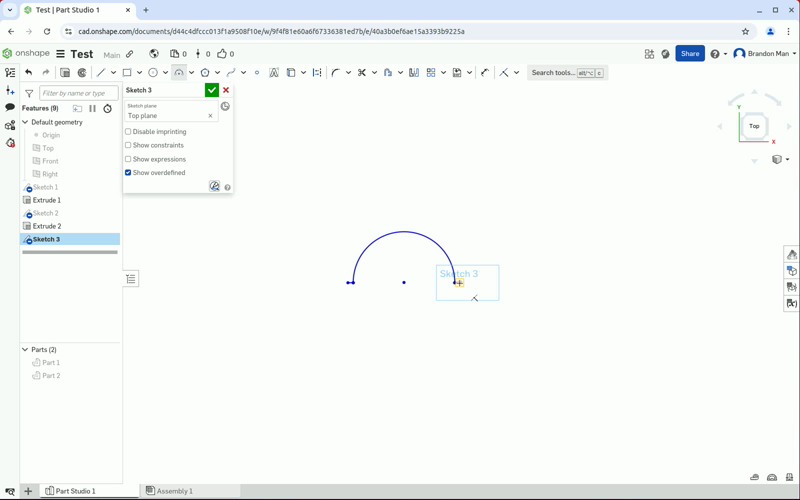
click(459, 282)
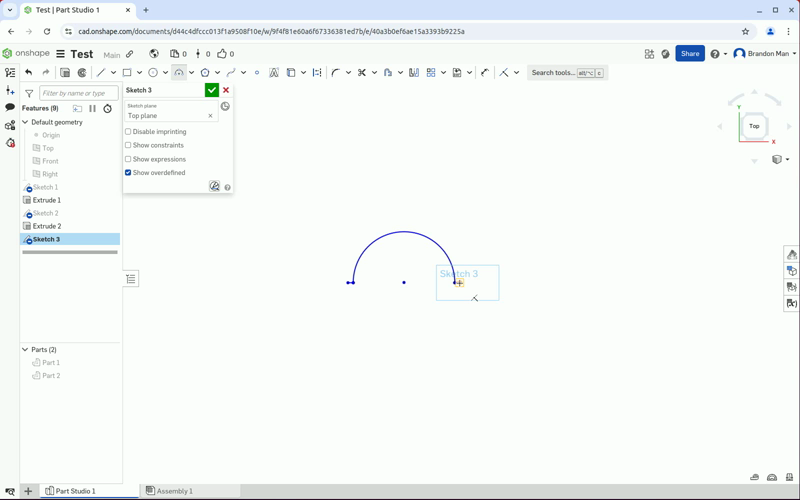
mouse_move(348, 282)
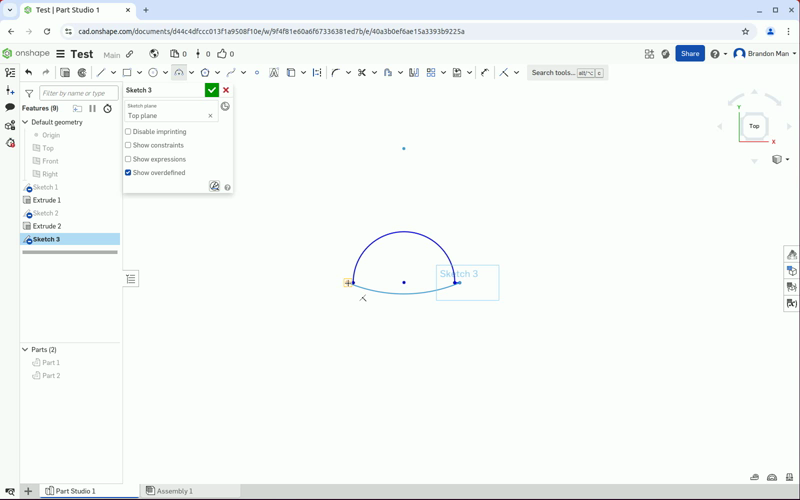
click(348, 282)
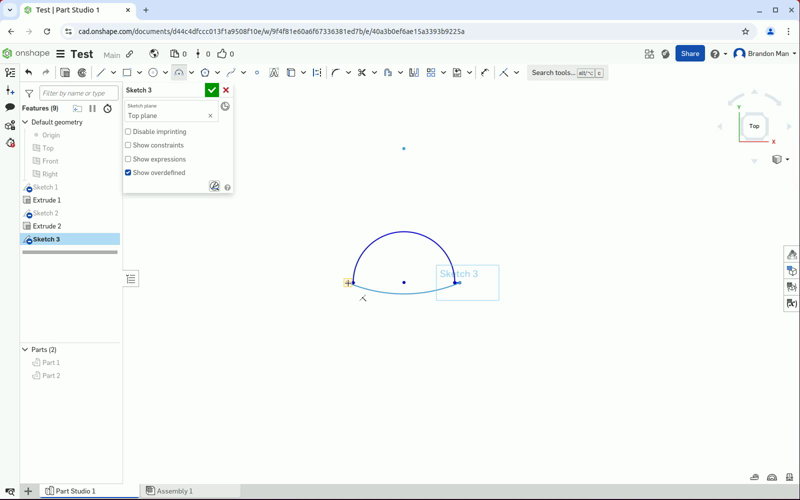
key_down(shift)
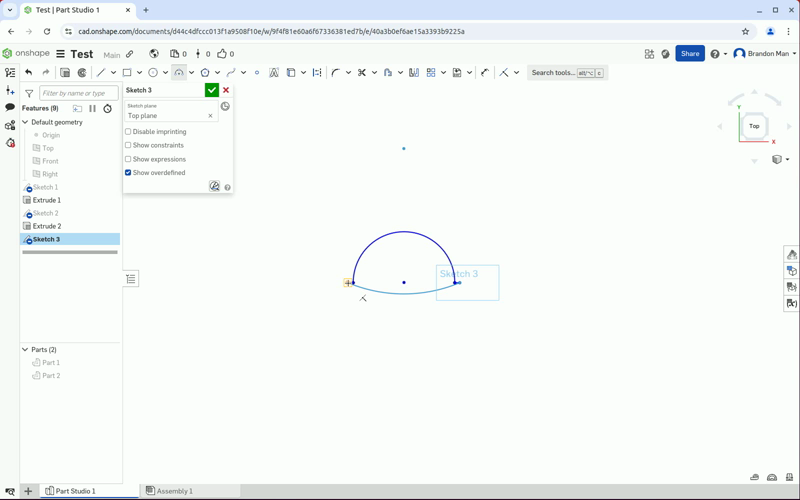
mouse_move(404, 227)
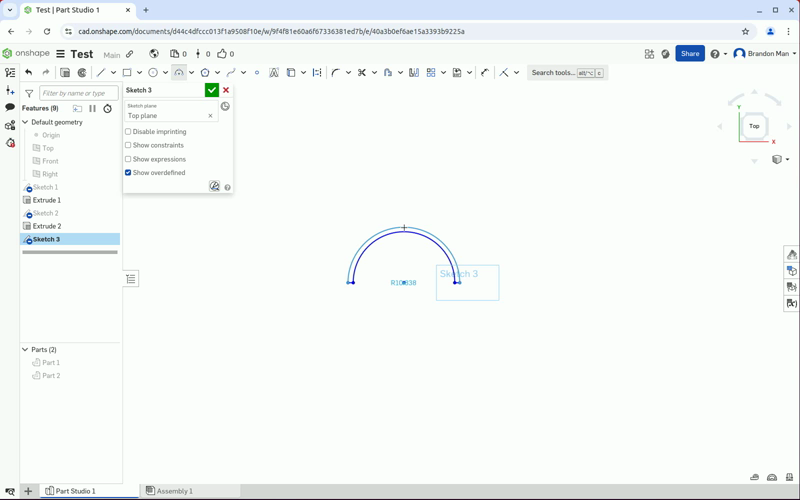
click(404, 227)
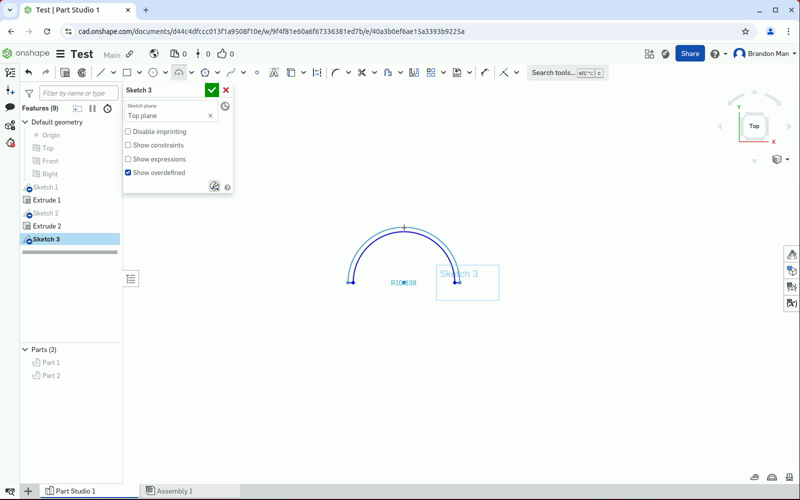
key_up(shift)
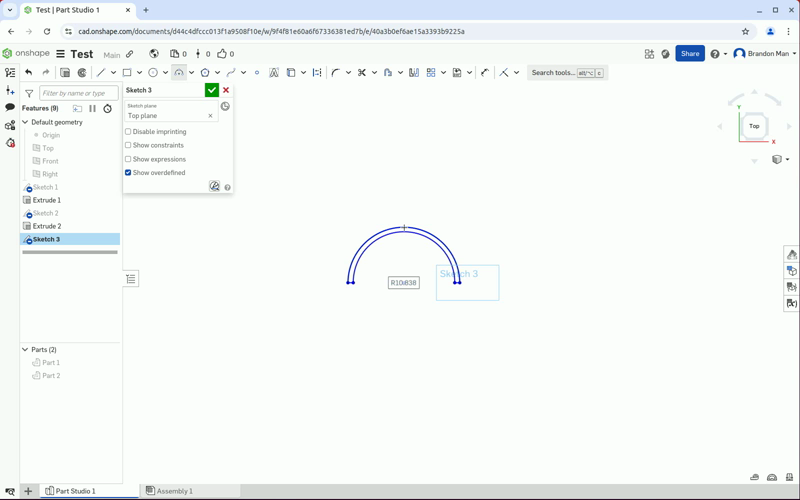
key(esc)
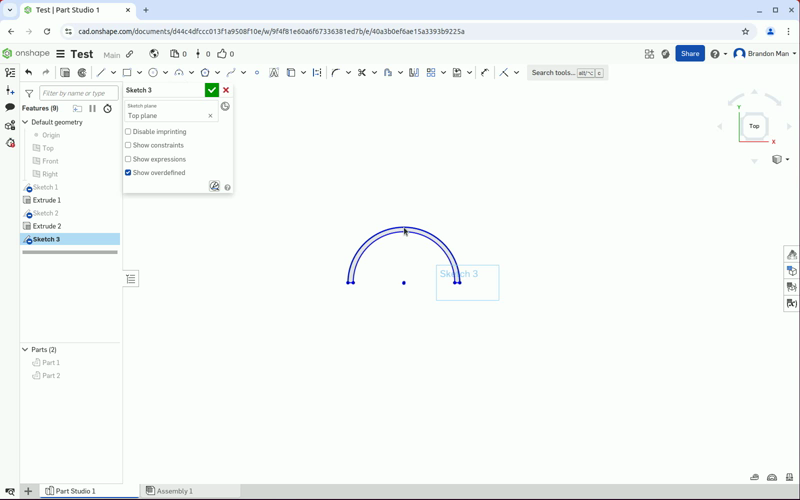
mouse_move(412, 238)
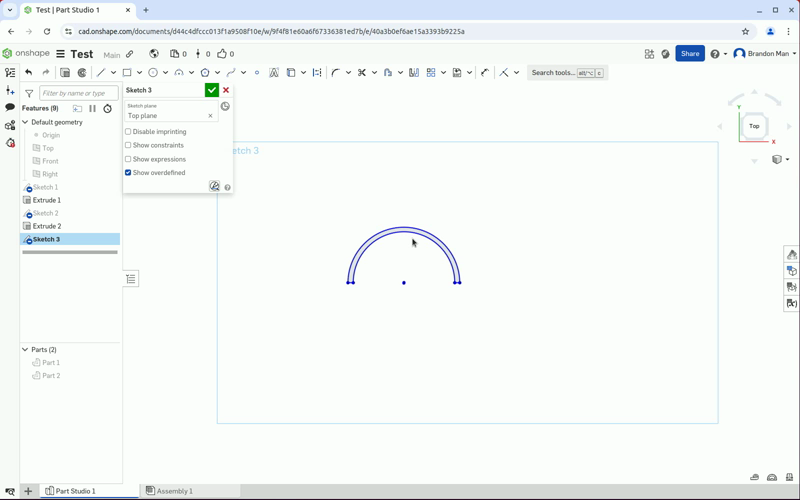
scroll(6)
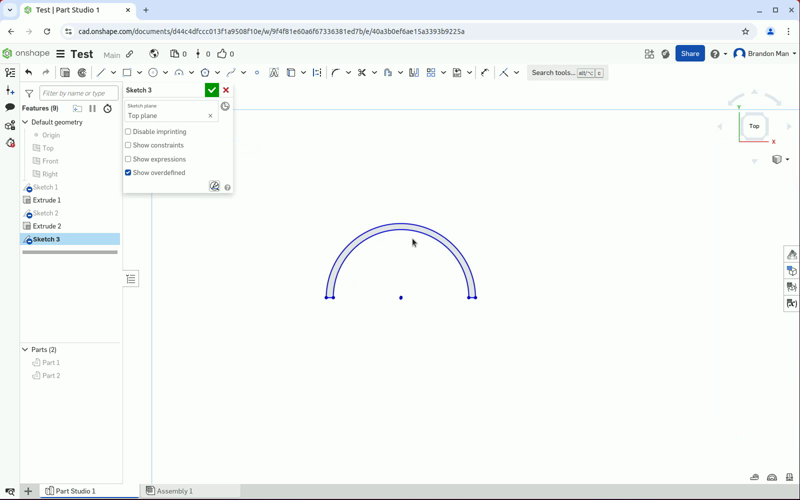
scroll(6)
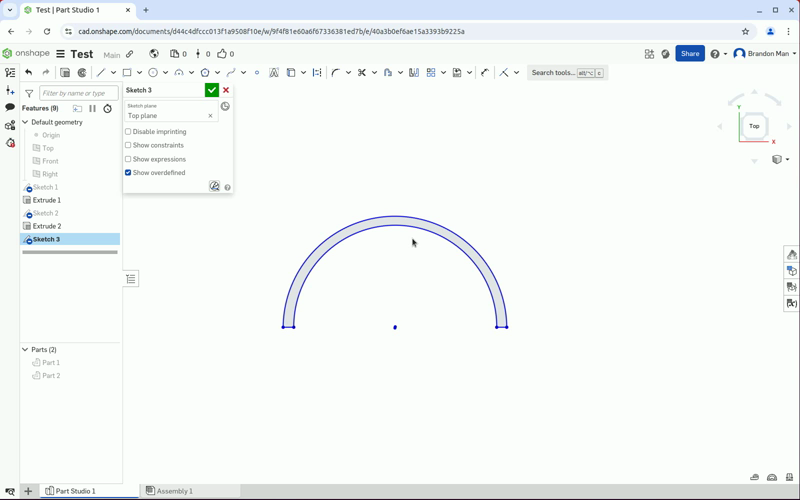
scroll(6)
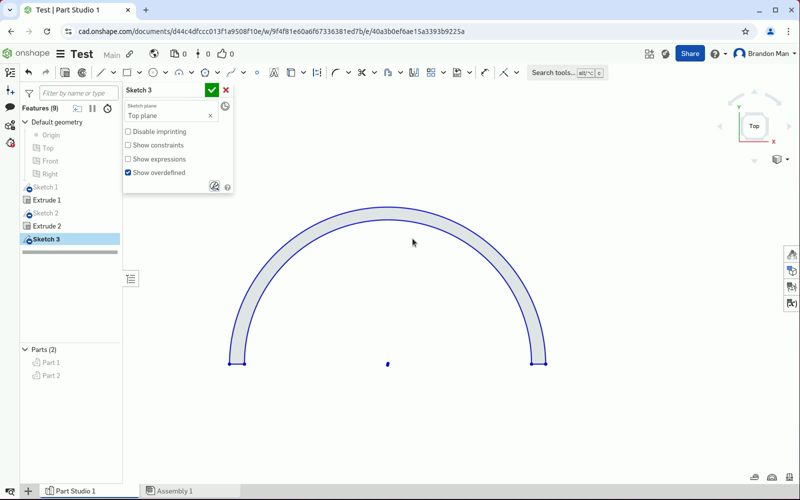
scroll(6)
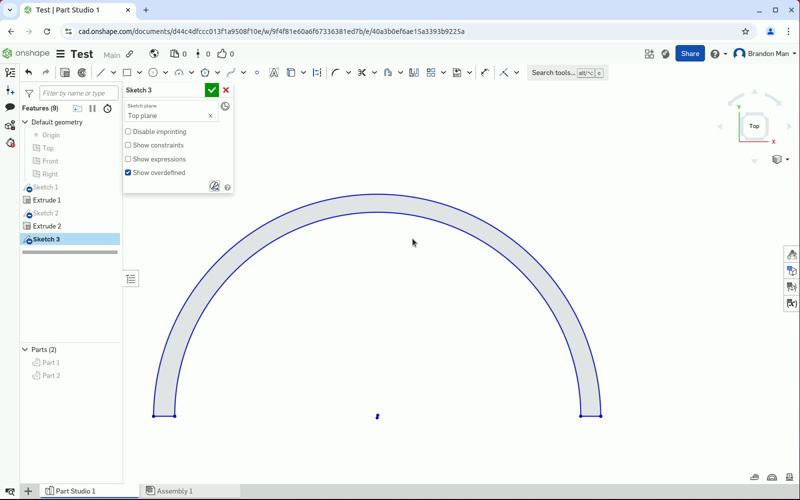
scroll(6)
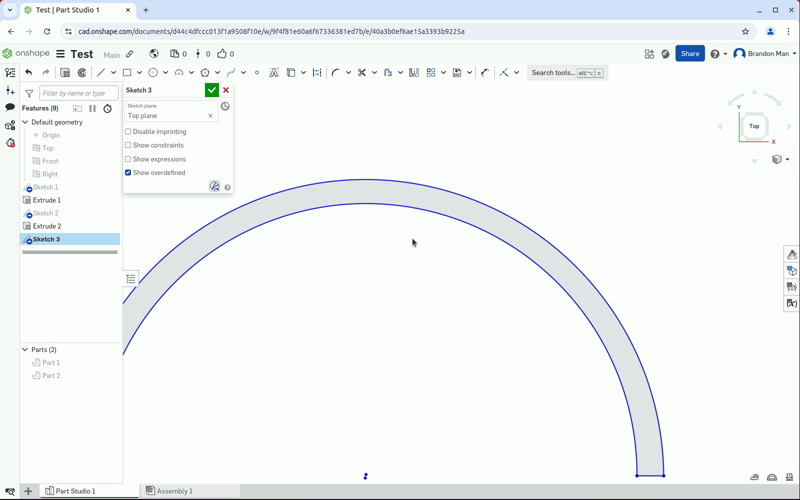
scroll(6)
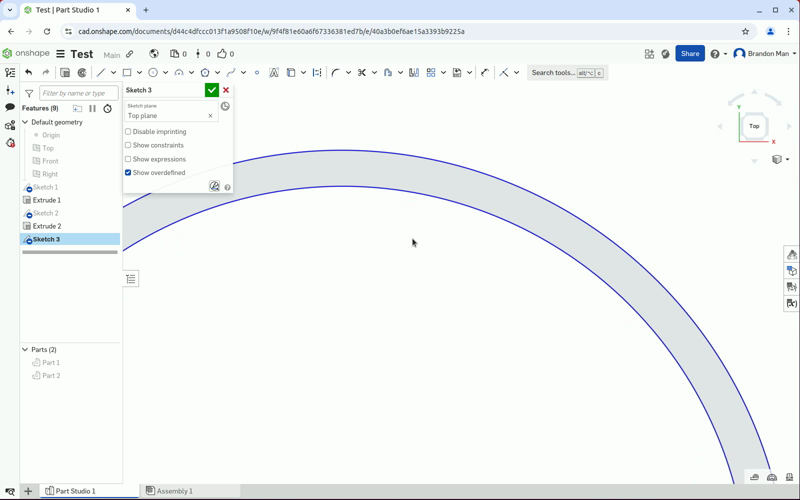
scroll(6)
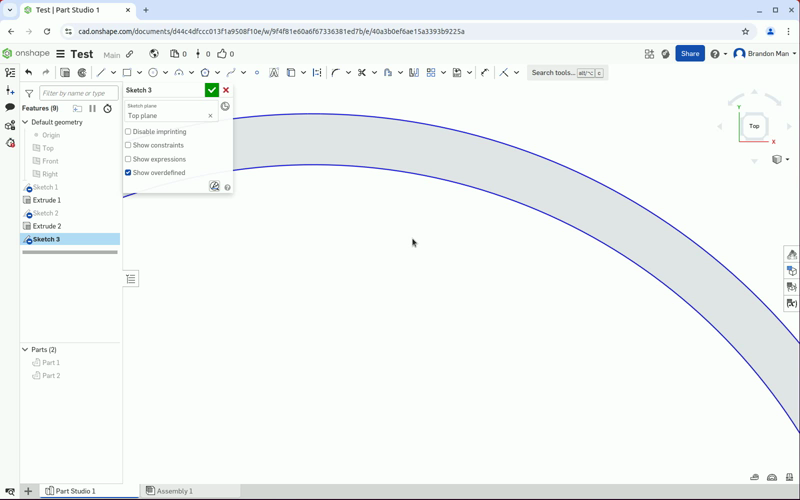
click(412, 238)
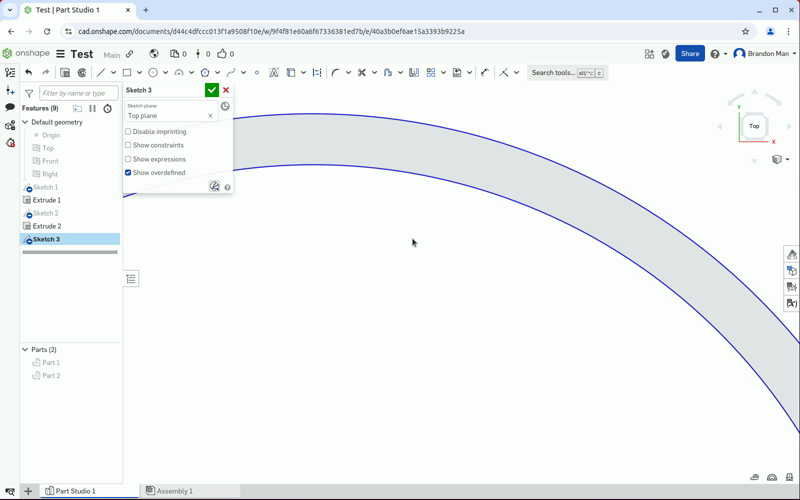
scroll(-6)
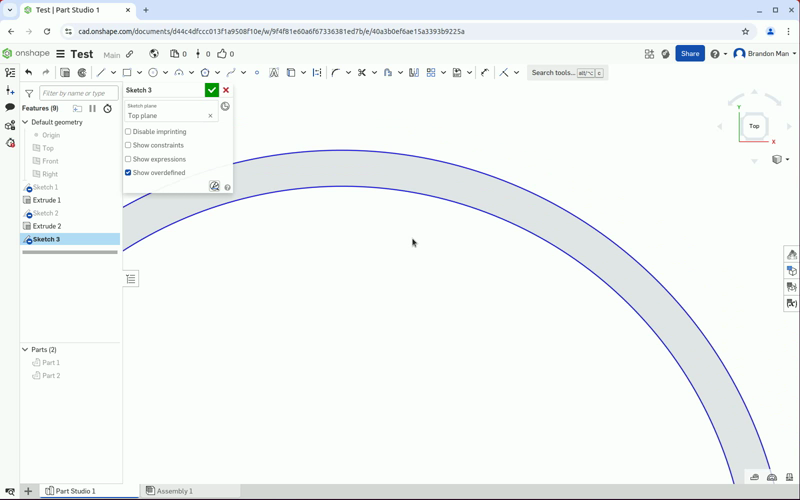
scroll(-6)
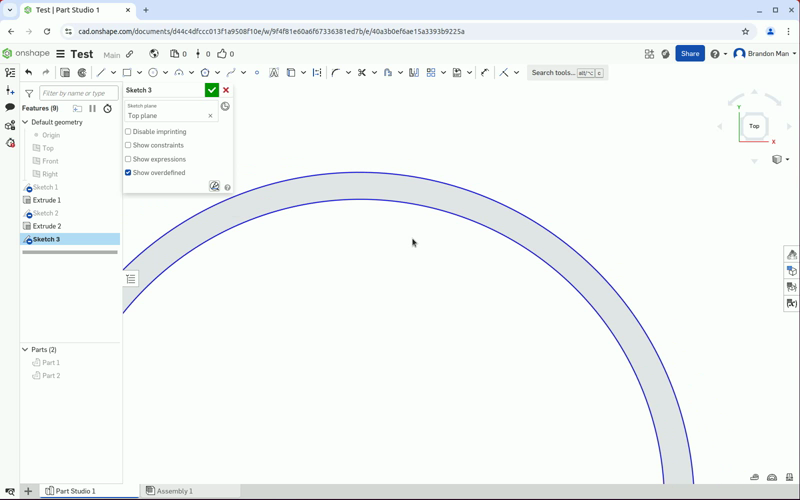
scroll(-6)
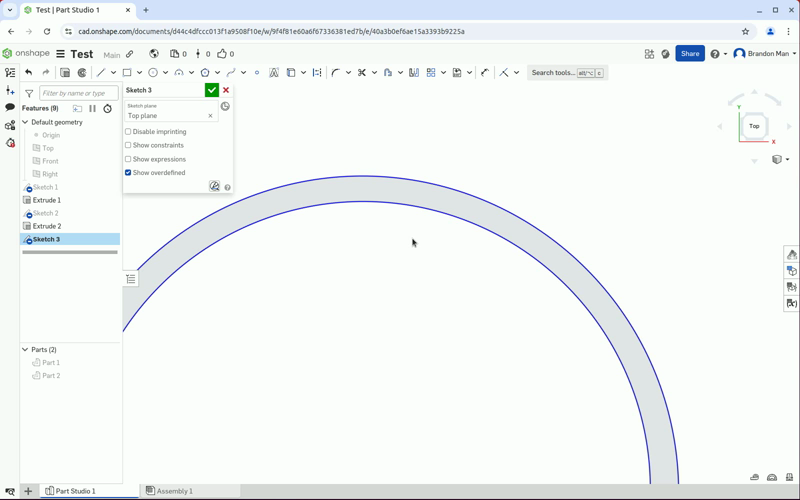
scroll(-6)
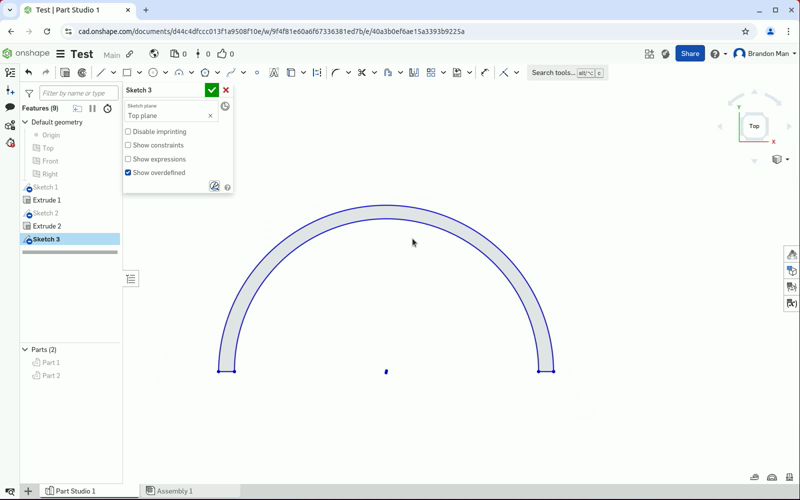
scroll(-6)
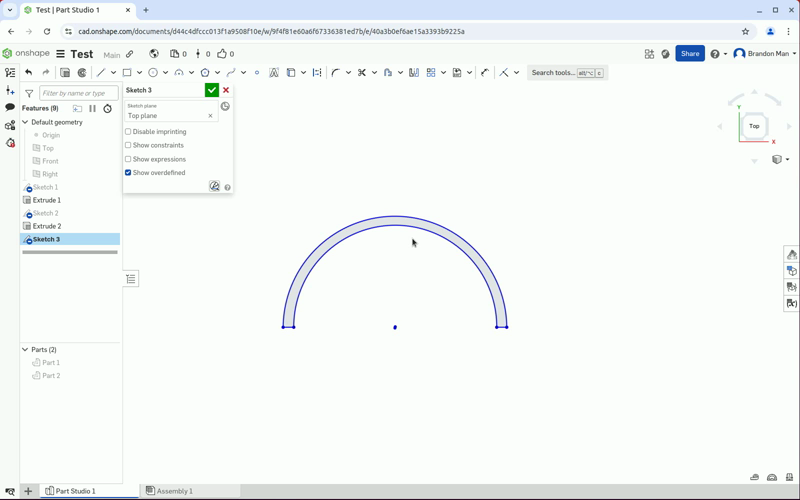
scroll(-6)
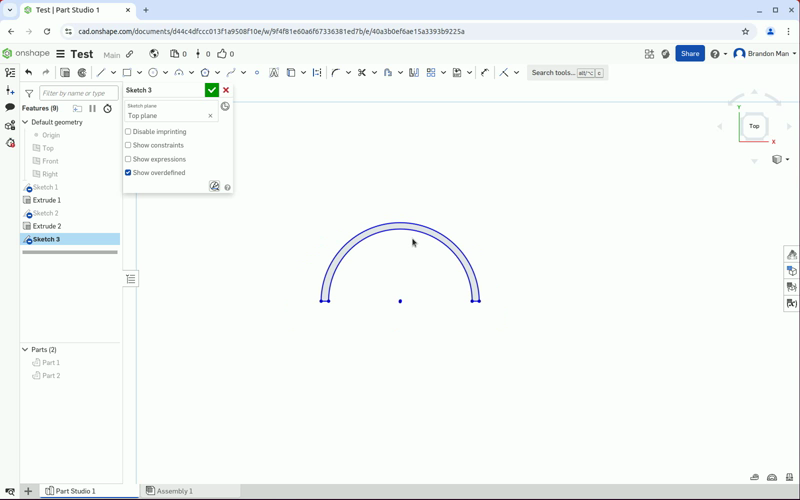
scroll(-6)
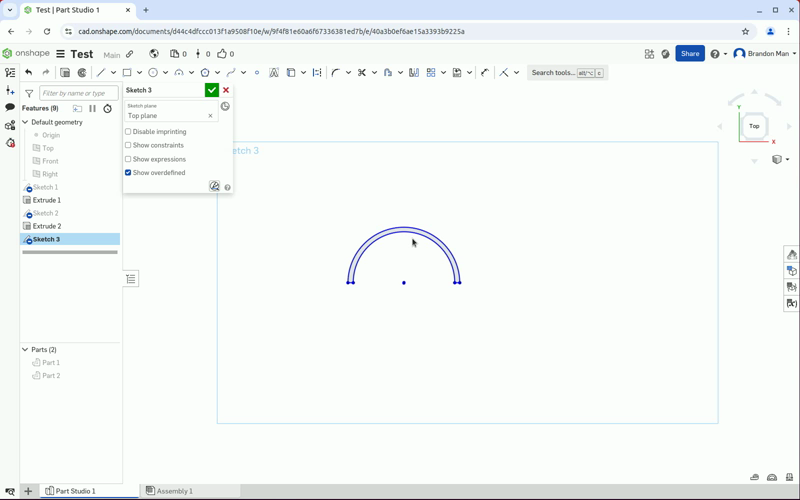
mouse_move(73, 352)
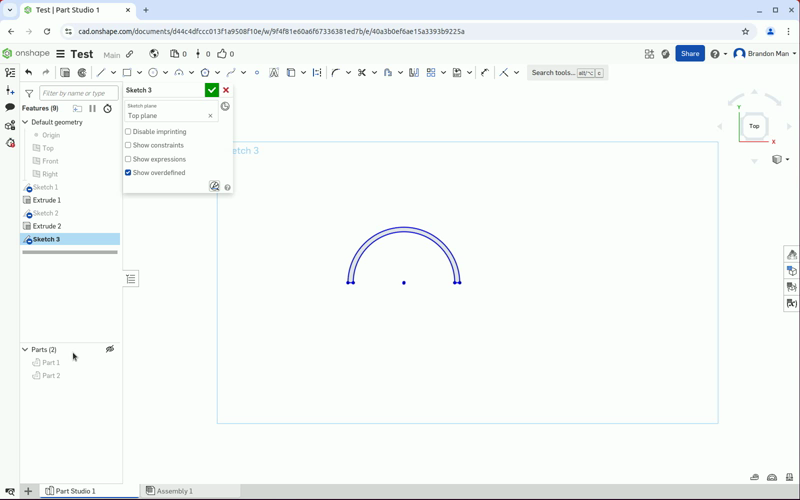
key(shift+y)
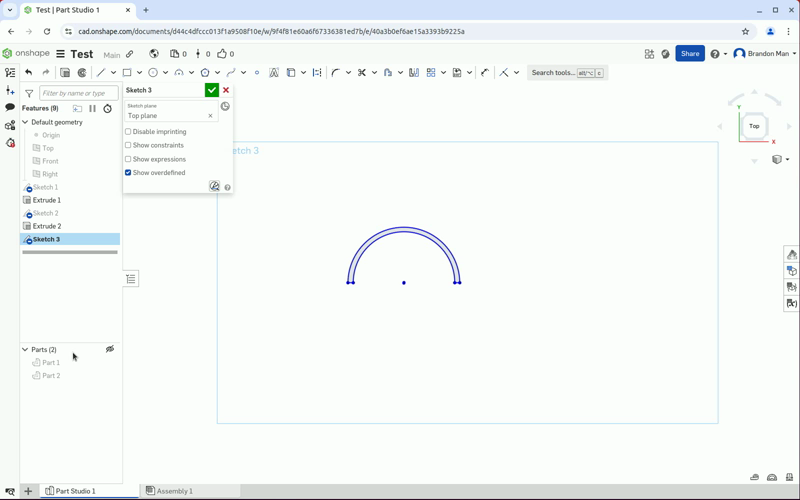
key(shift+e)
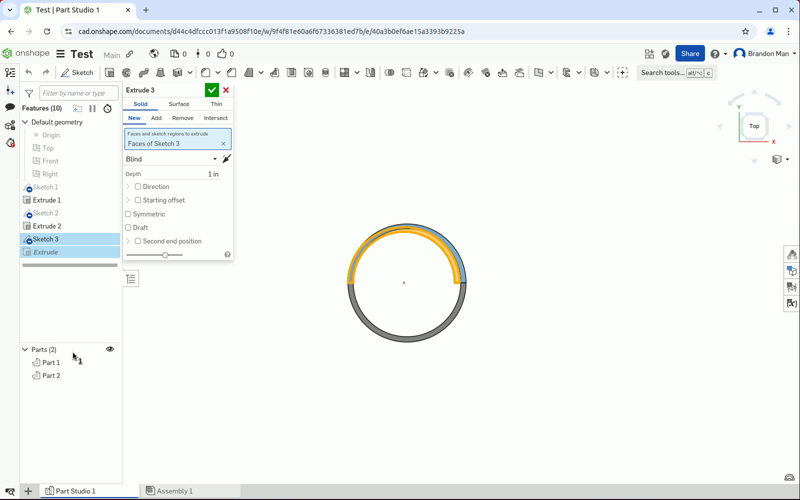
mouse_move(143, 106)
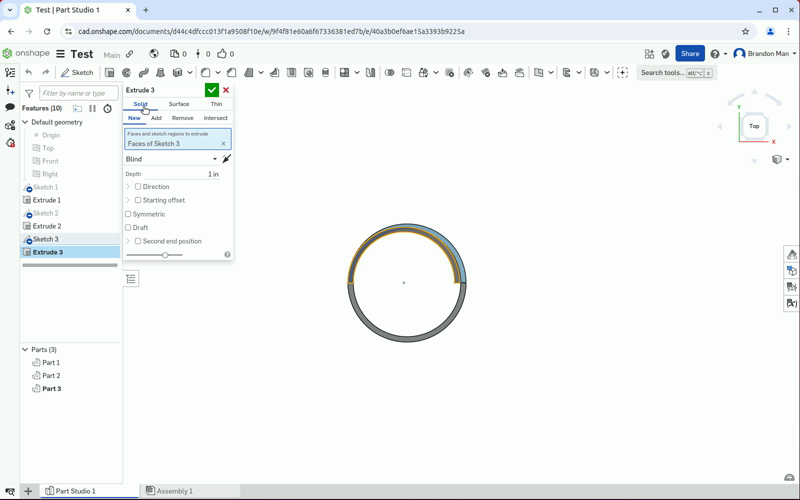
click(143, 106)
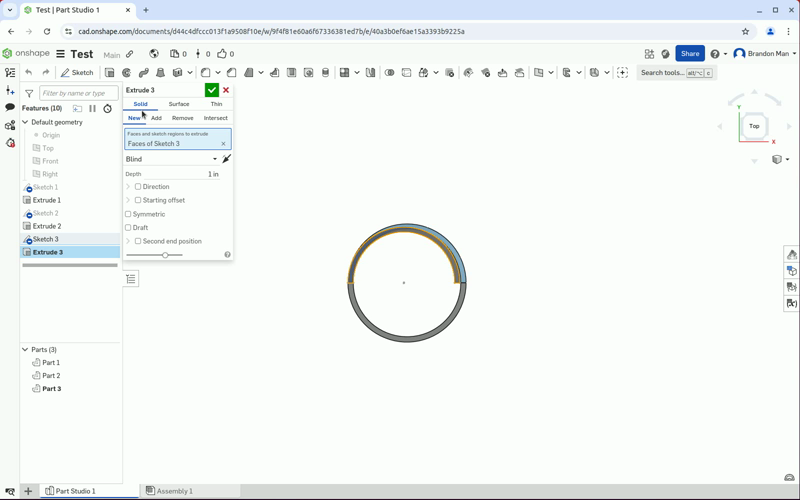
mouse_move(137, 120)
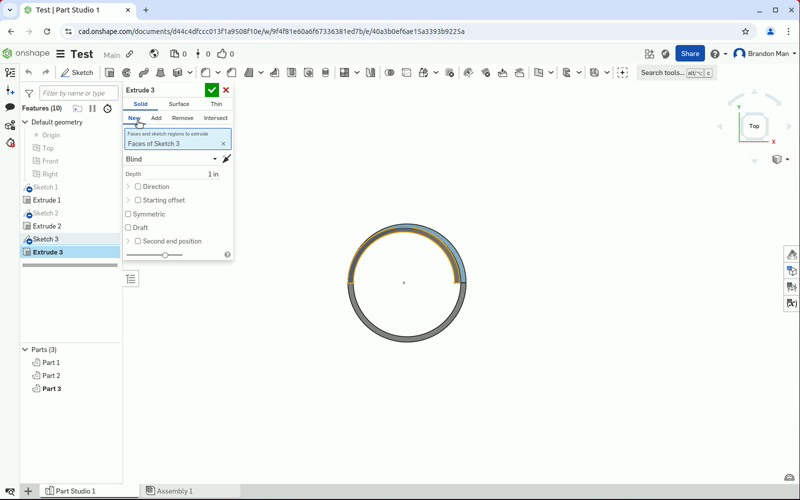
click(137, 120)
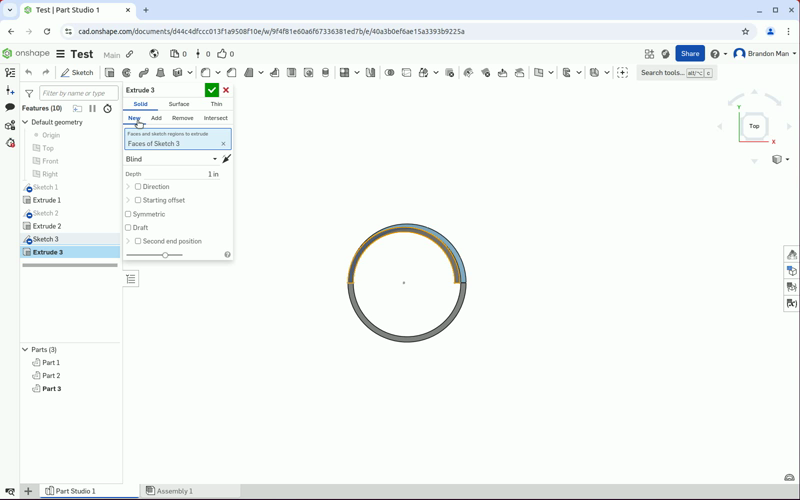
key(tab, 4)
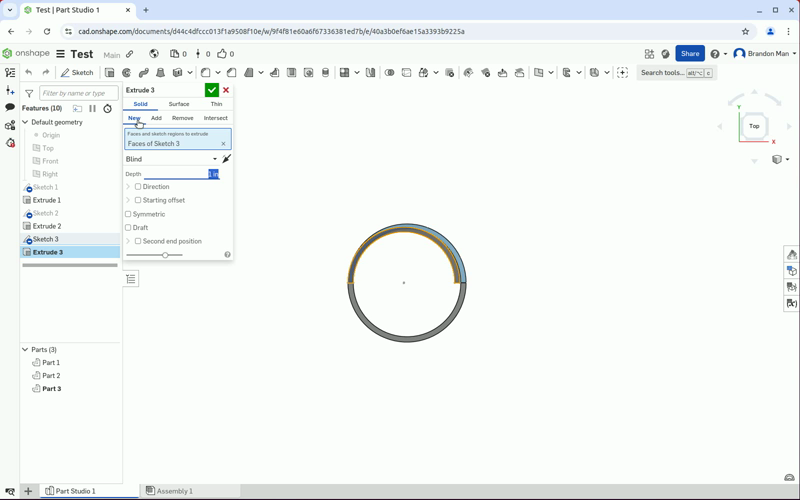
text(0.241)
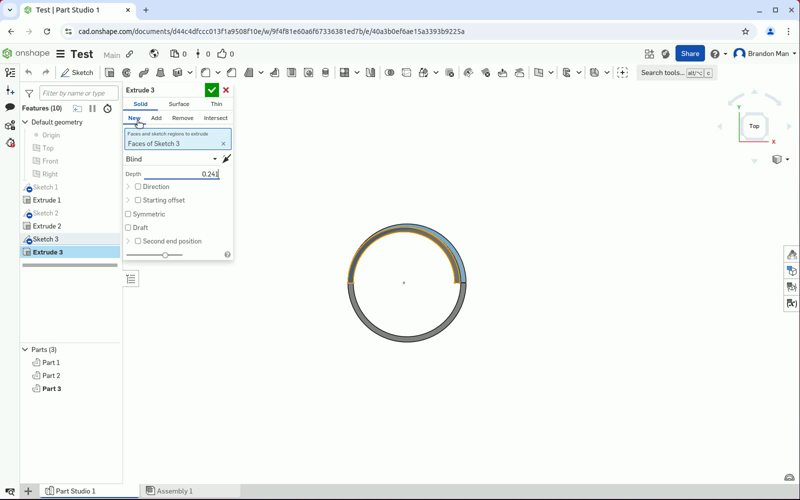
key(enter)
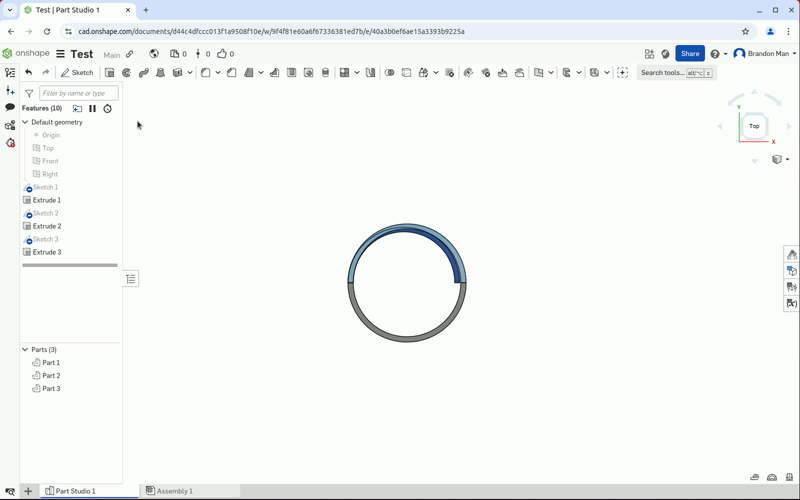
key(shift+h)
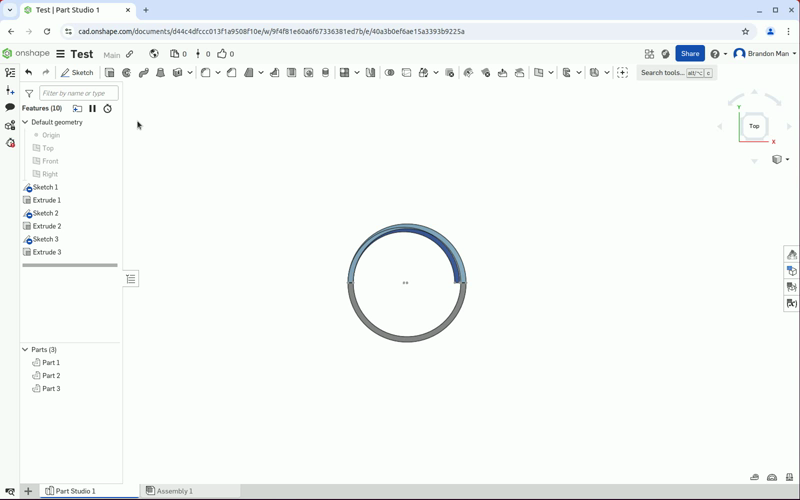
key(shift+h)
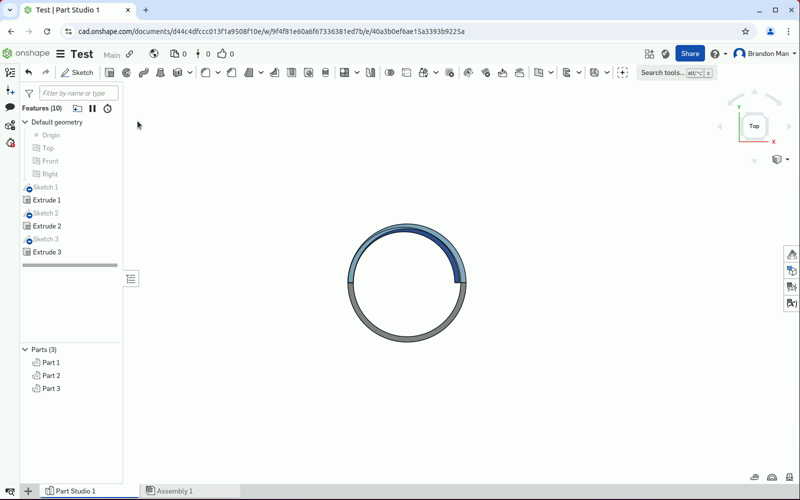
mouse_move(73, 189)
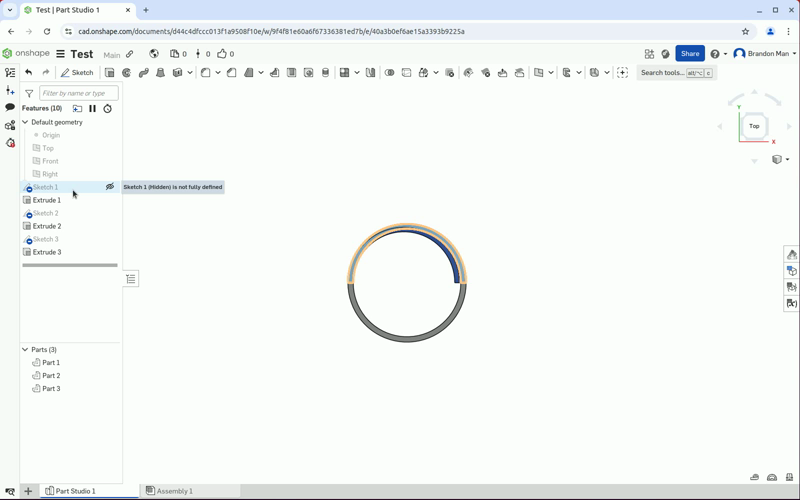
click(73, 189)
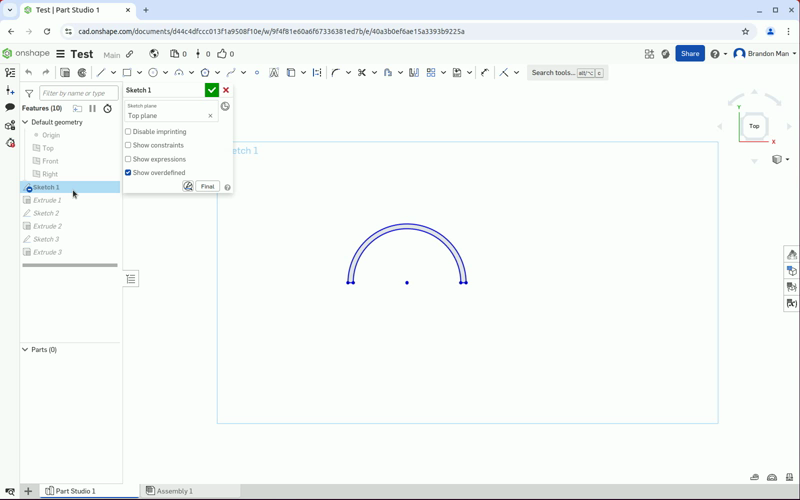
mouse_move(229, 92)
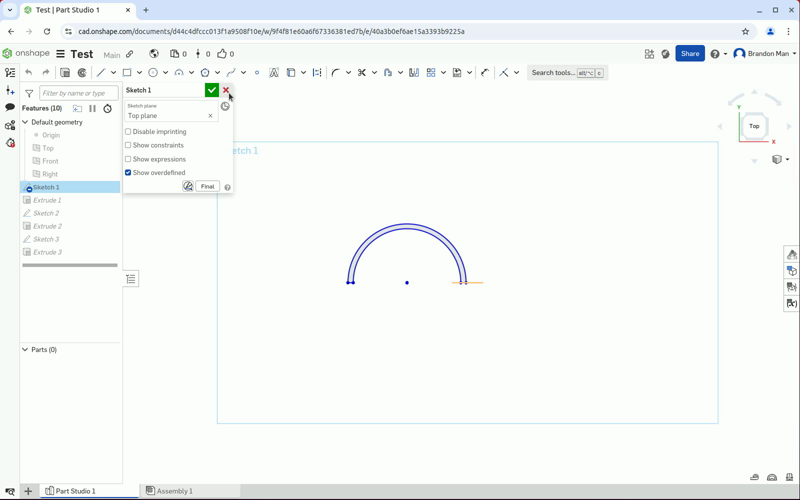
click(229, 92)
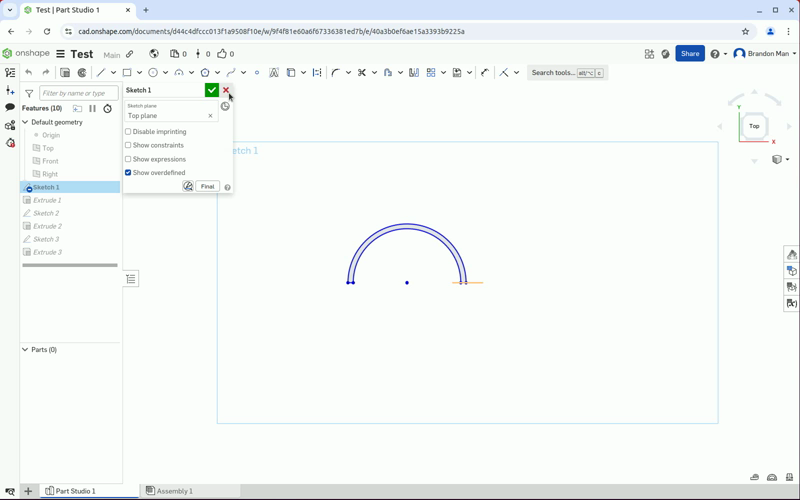
key(shift+s)
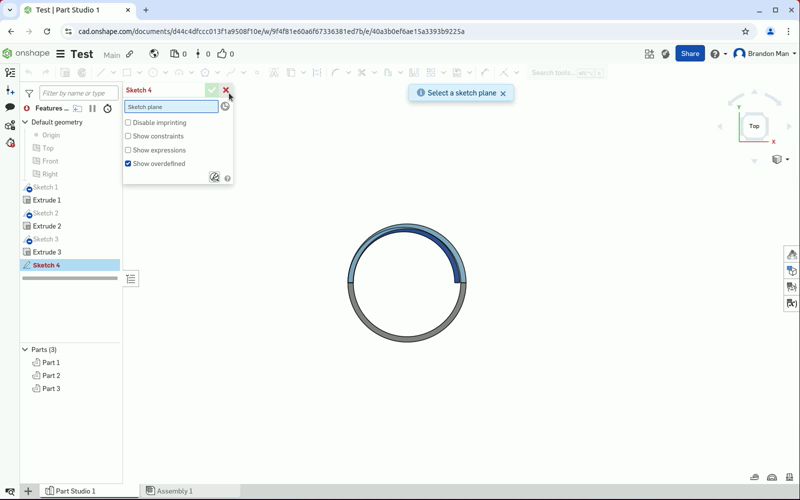
mouse_move(73, 150)
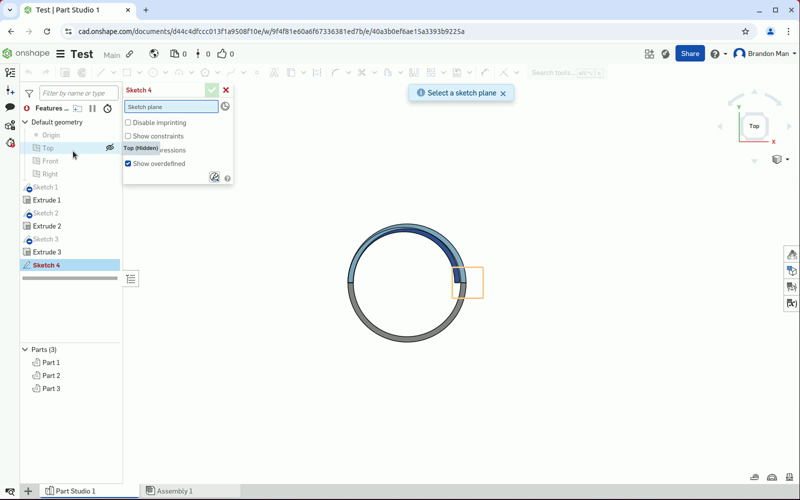
click(73, 150)
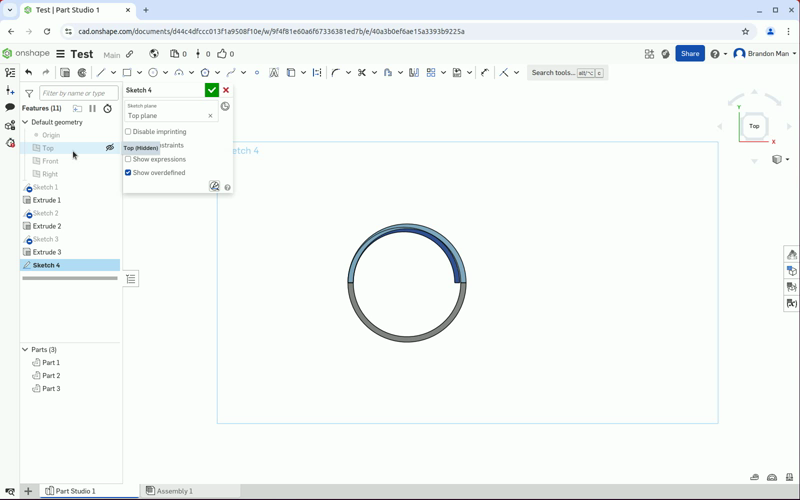
mouse_move(73, 352)
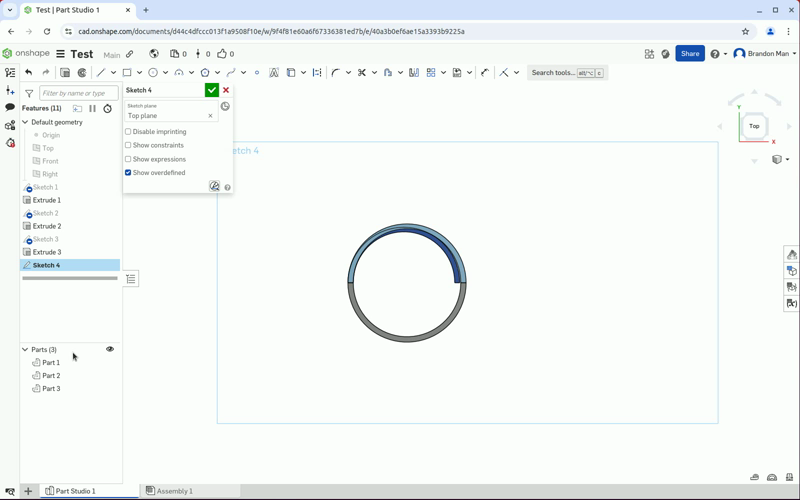
key(y)
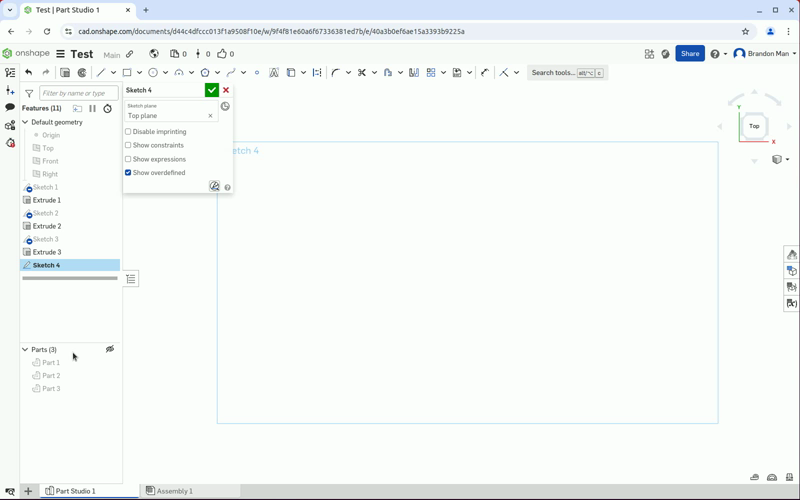
key(a)
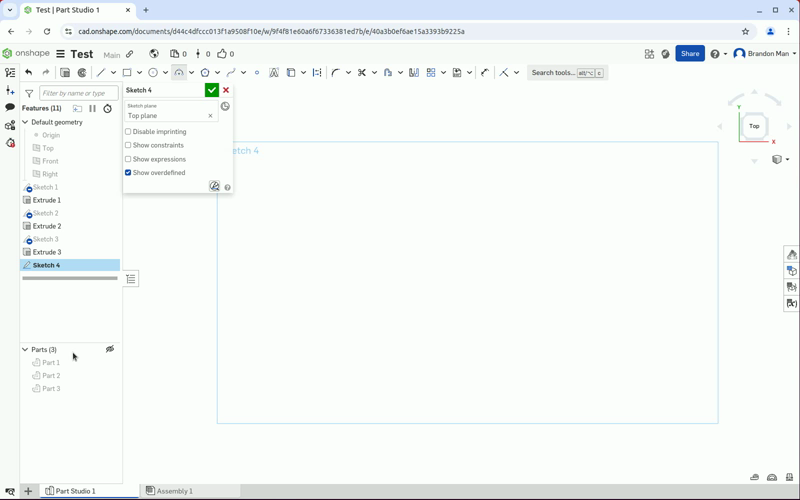
key_down(shift)
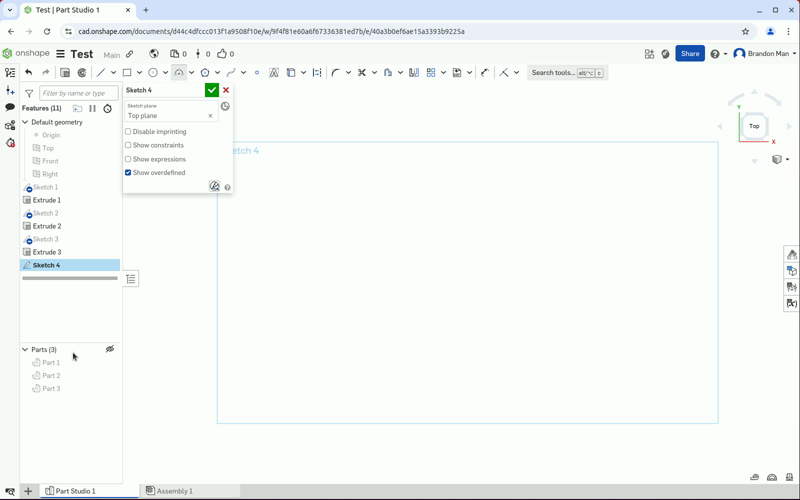
mouse_move(348, 282)
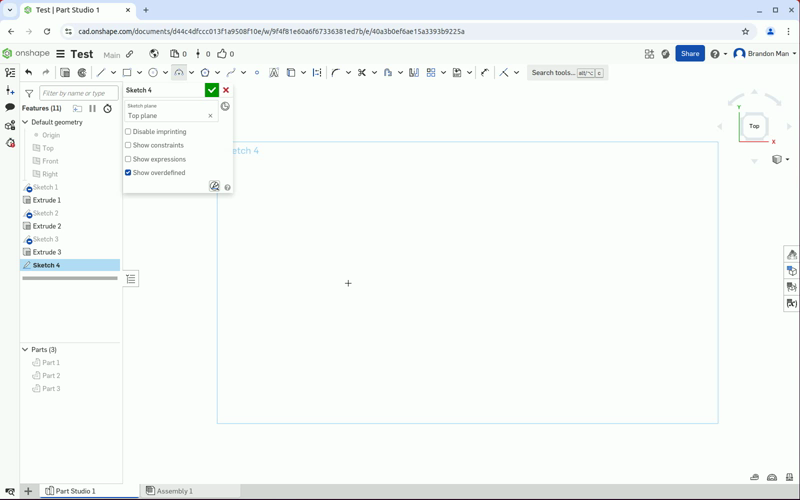
click(348, 282)
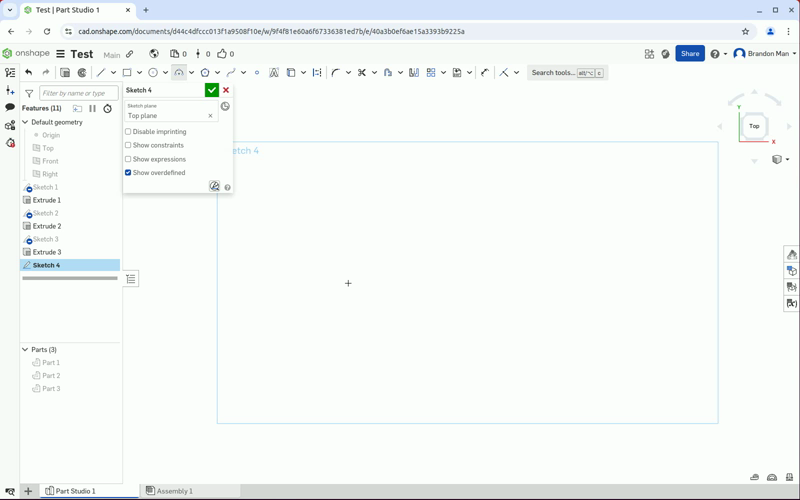
key_up(shift)
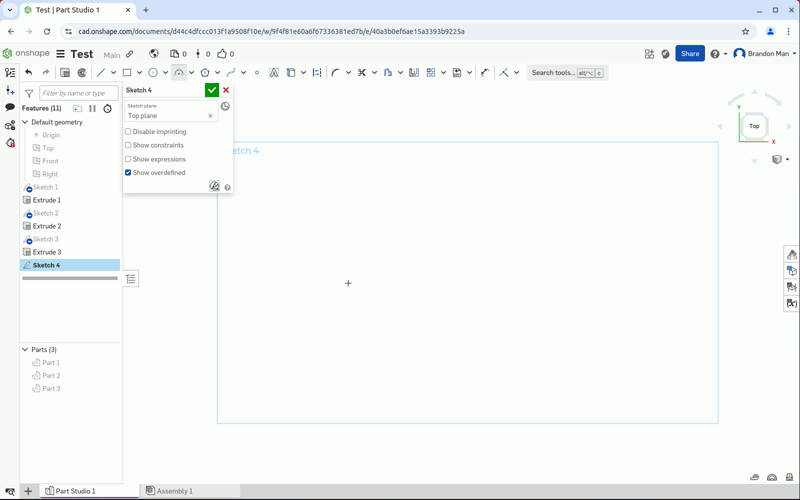
key_down(shift)
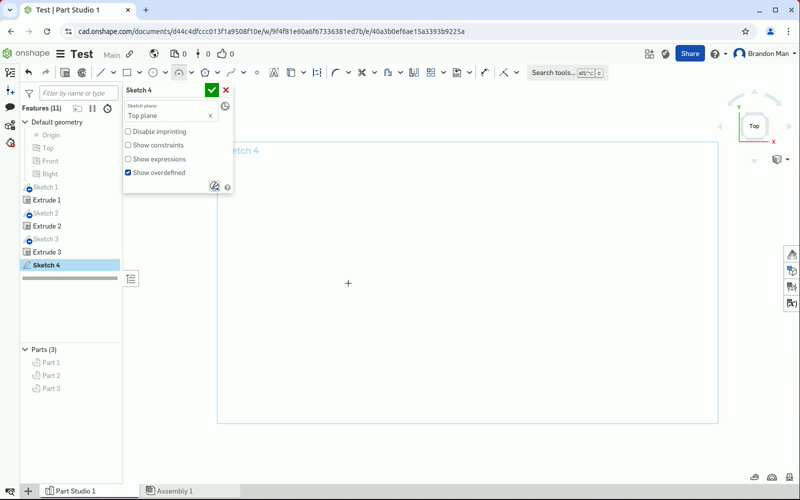
mouse_move(459, 282)
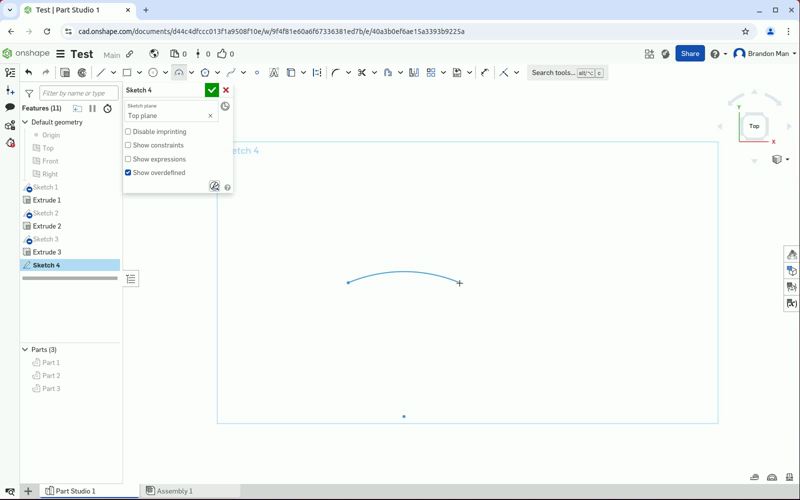
click(459, 282)
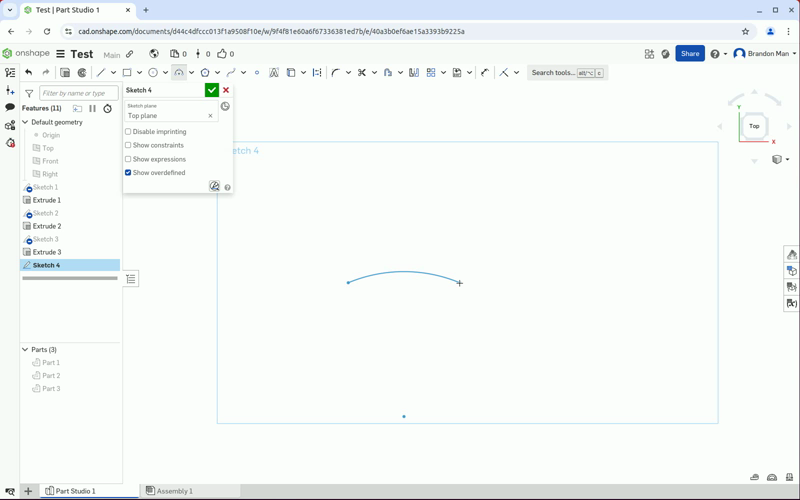
mouse_move(404, 338)
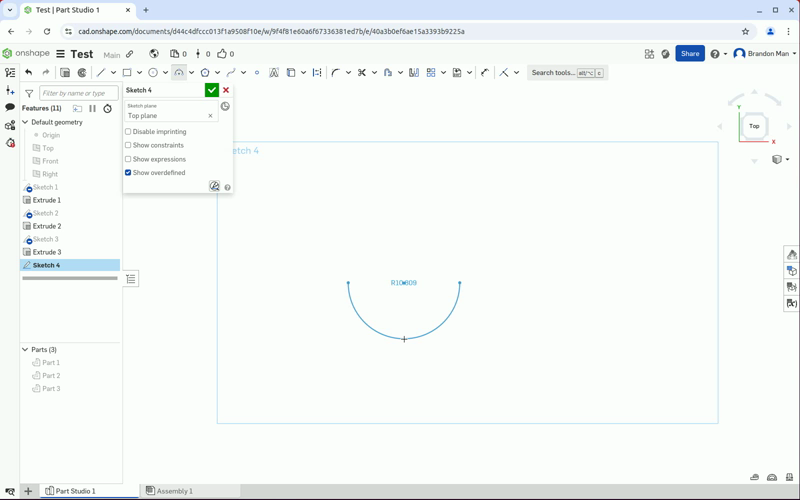
click(404, 338)
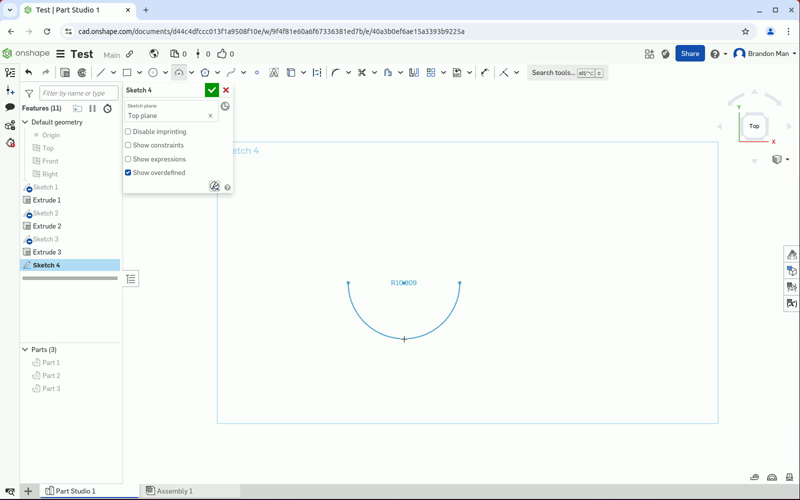
key_up(shift)
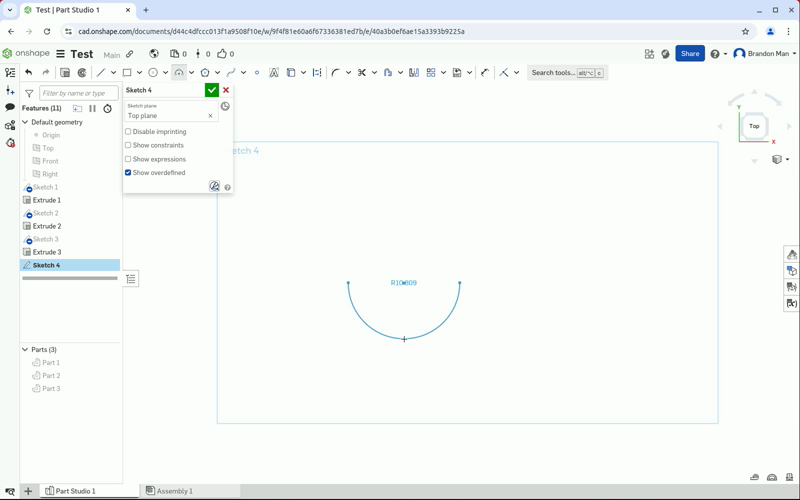
key(esc)
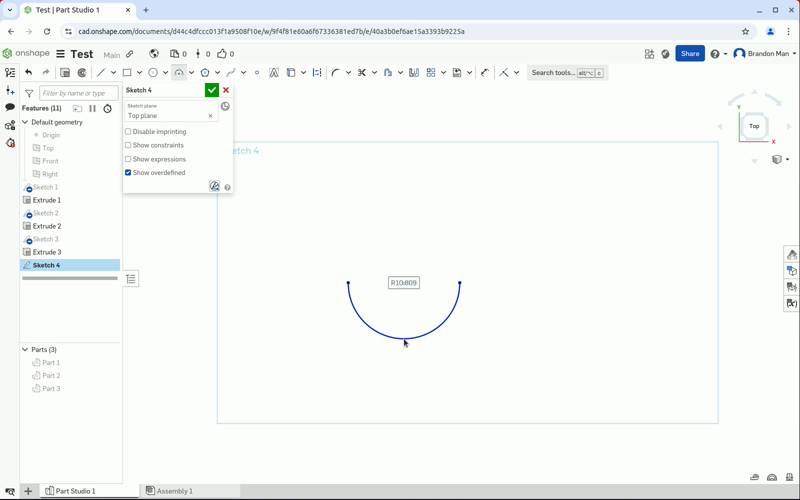
key(l)
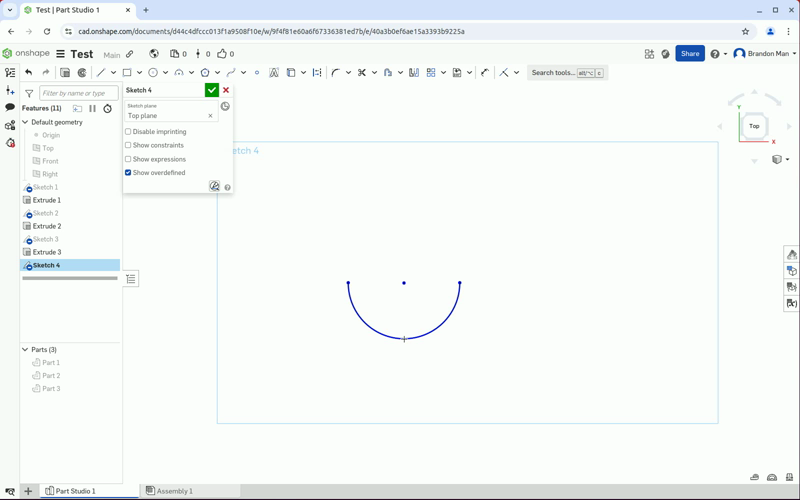
mouse_move(459, 282)
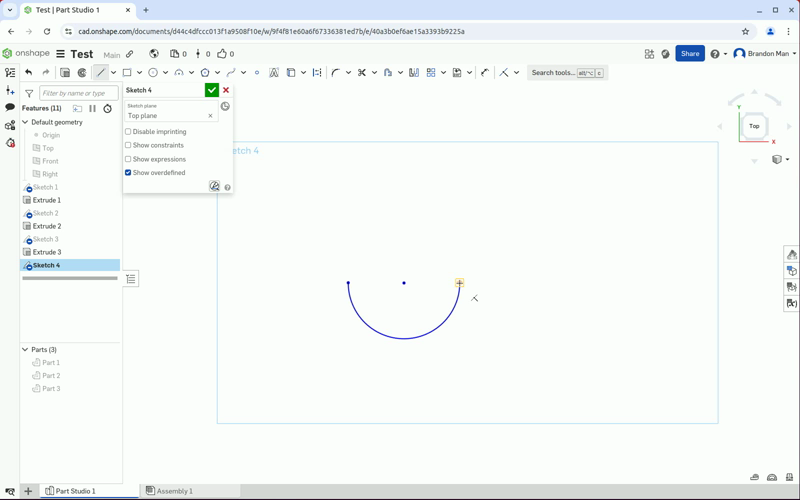
click(459, 282)
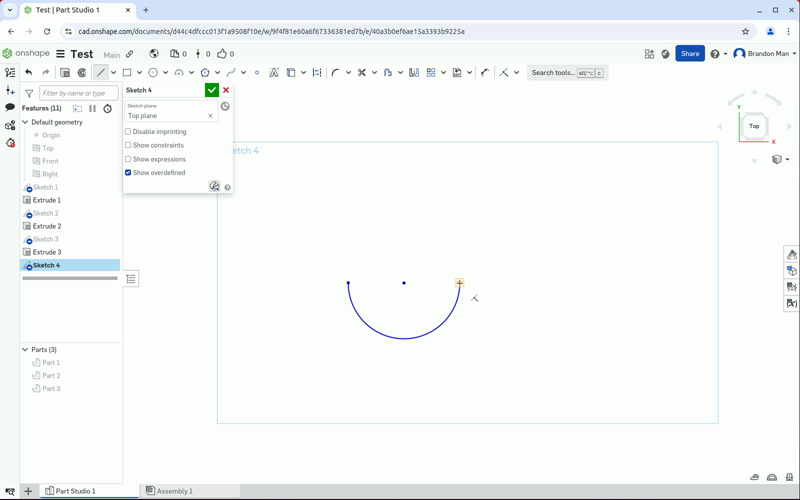
key_down(shift)
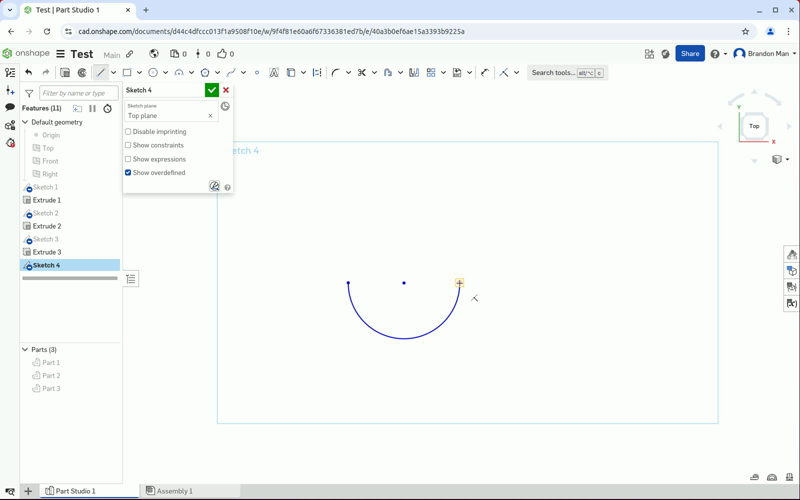
mouse_move(489, 282)
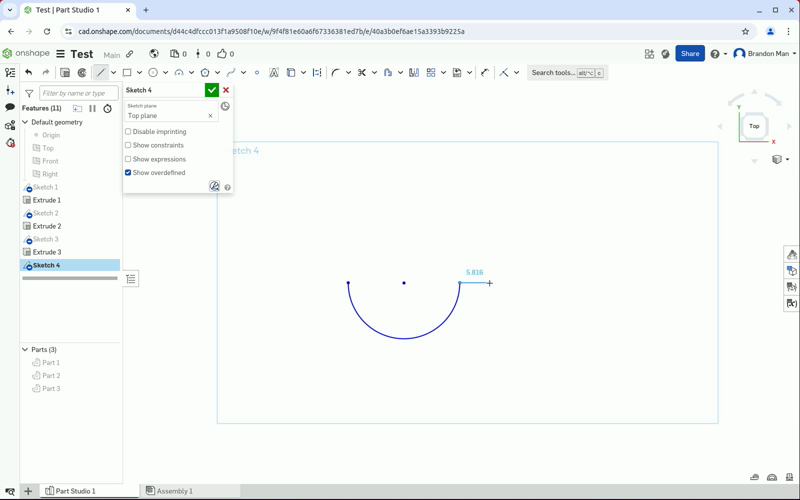
mouse_move(454, 282)
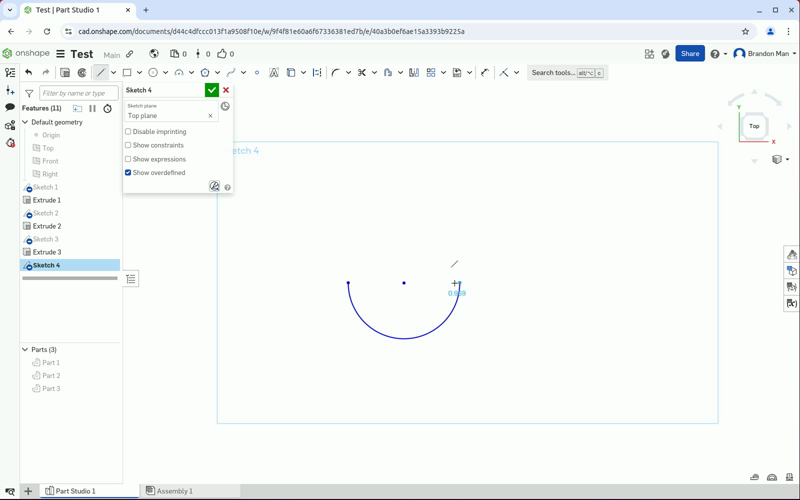
scroll(6)
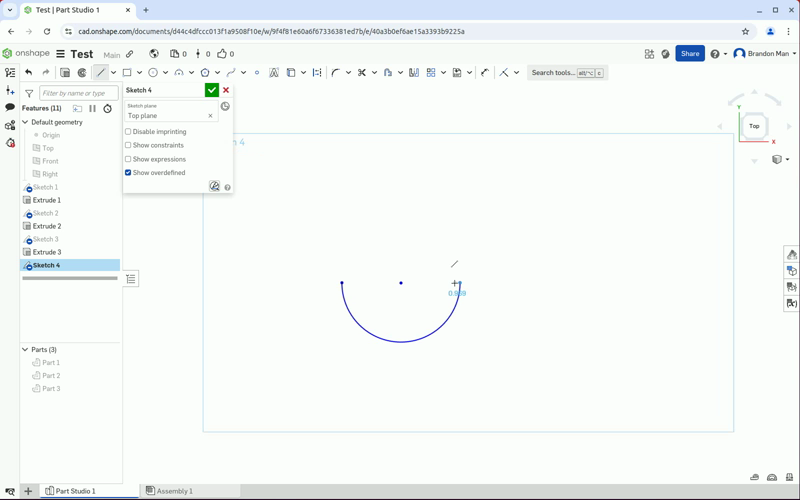
scroll(6)
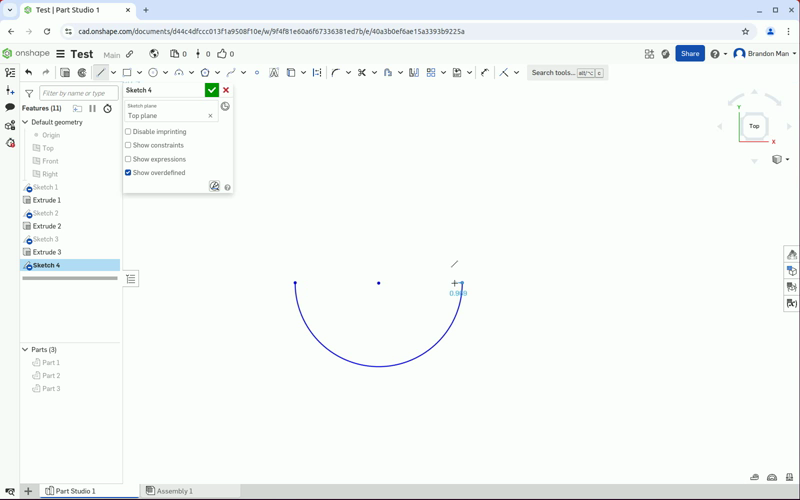
scroll(6)
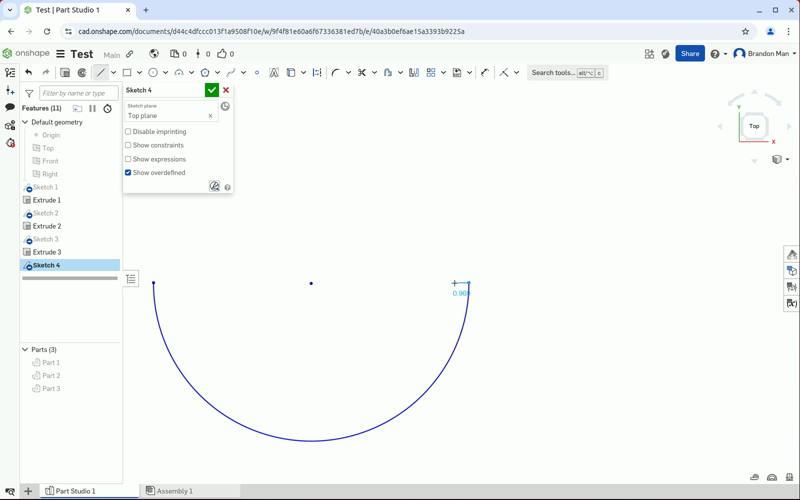
scroll(6)
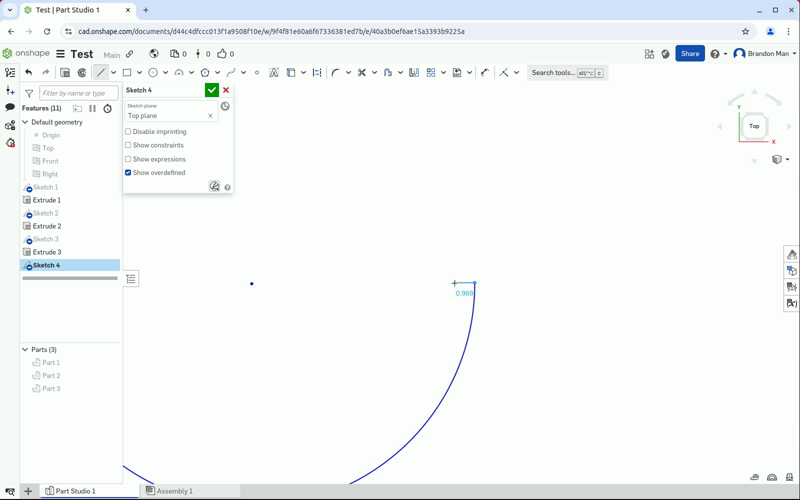
scroll(6)
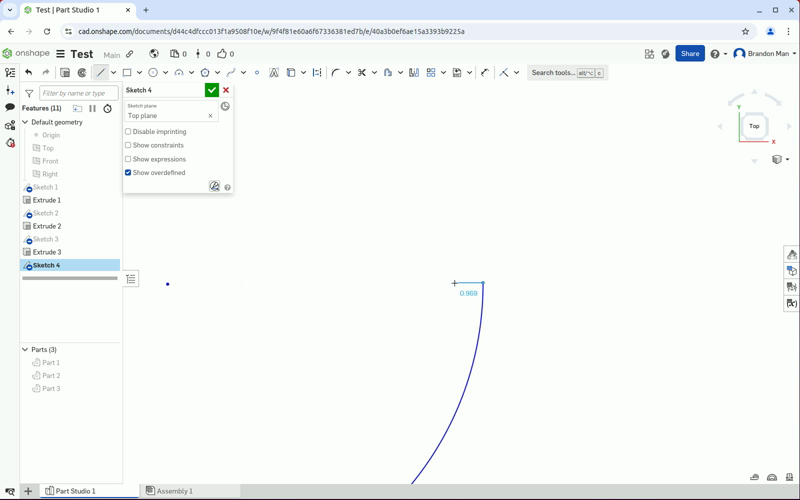
scroll(6)
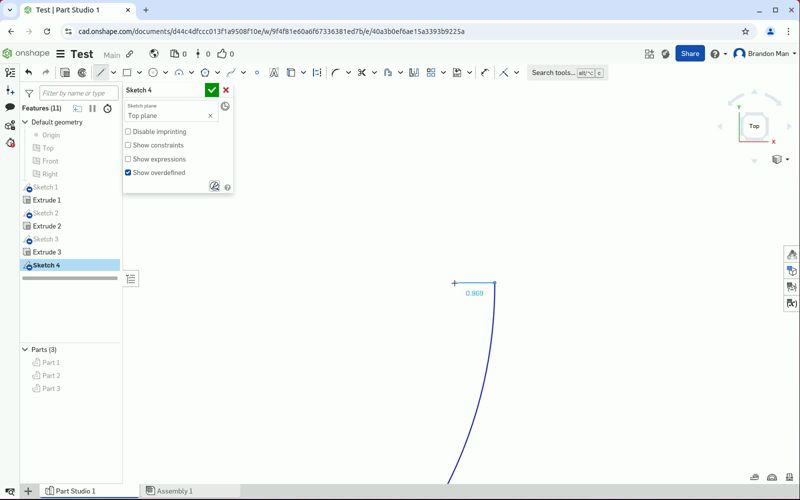
scroll(6)
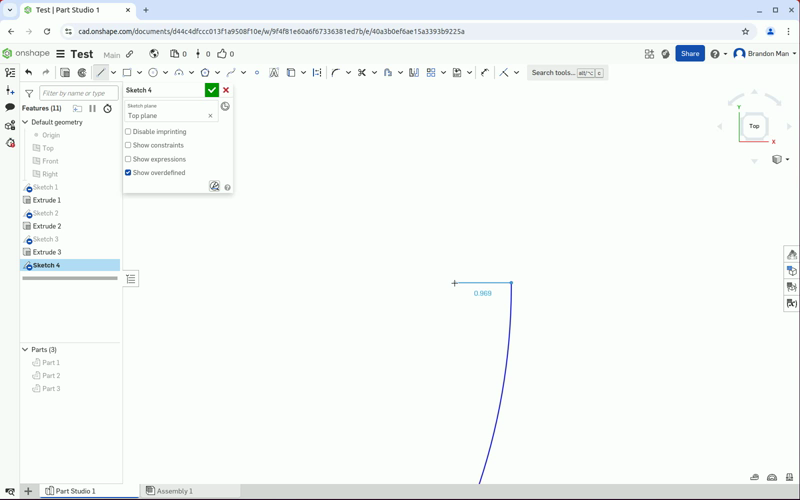
click(454, 282)
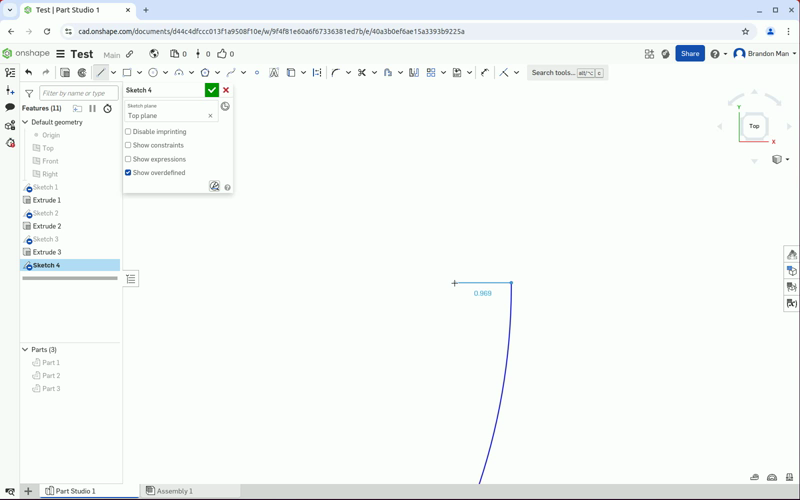
scroll(-6)
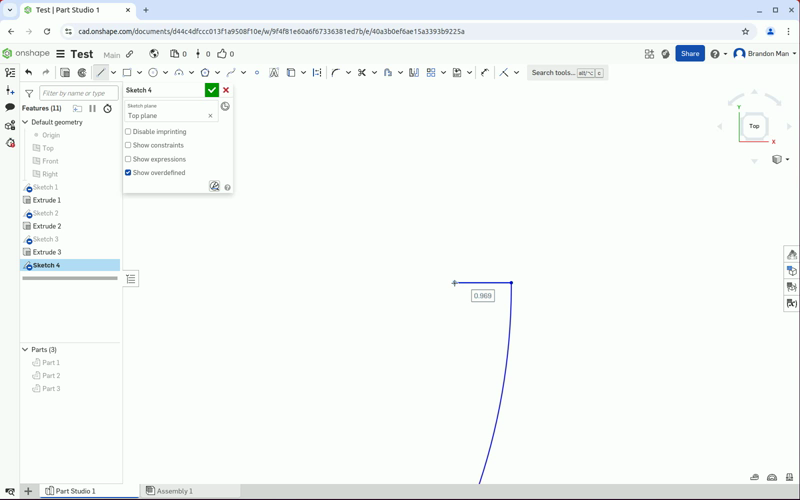
scroll(-6)
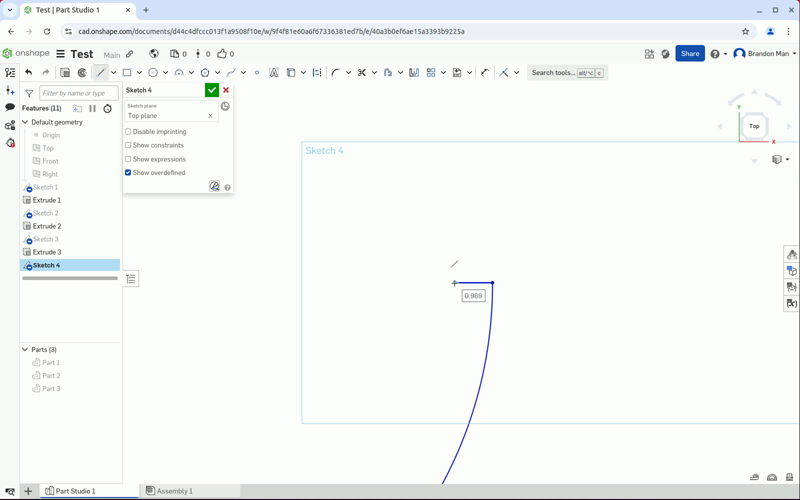
scroll(-6)
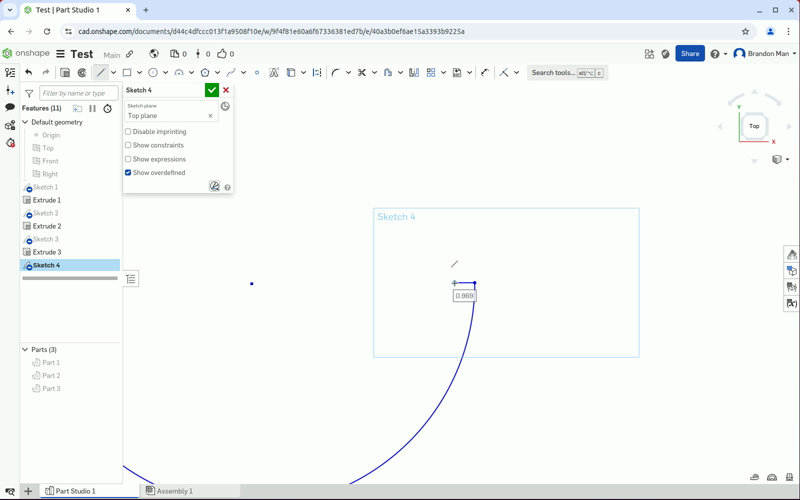
scroll(-6)
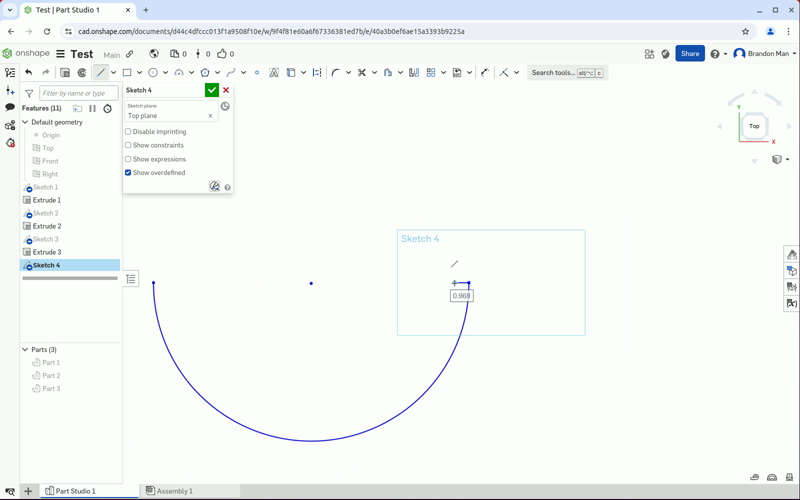
scroll(-6)
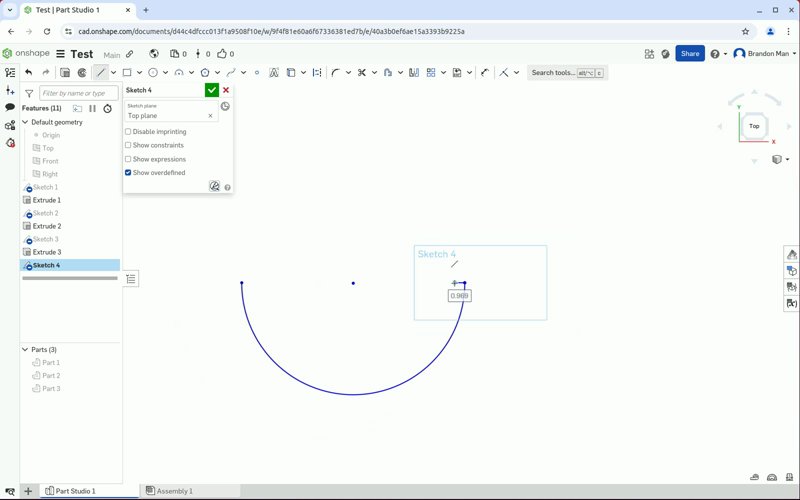
scroll(-6)
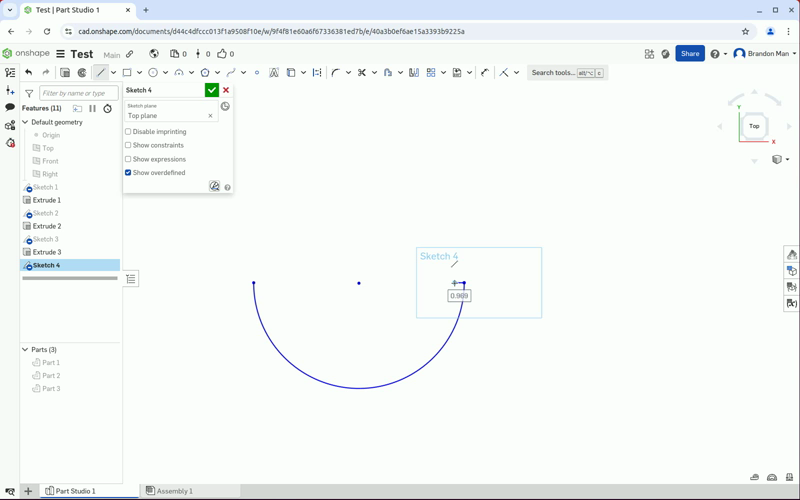
scroll(-6)
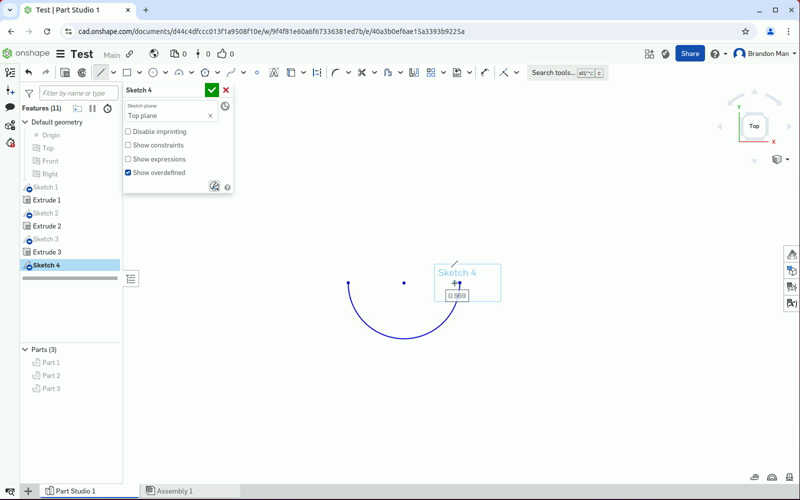
key_up(shift)
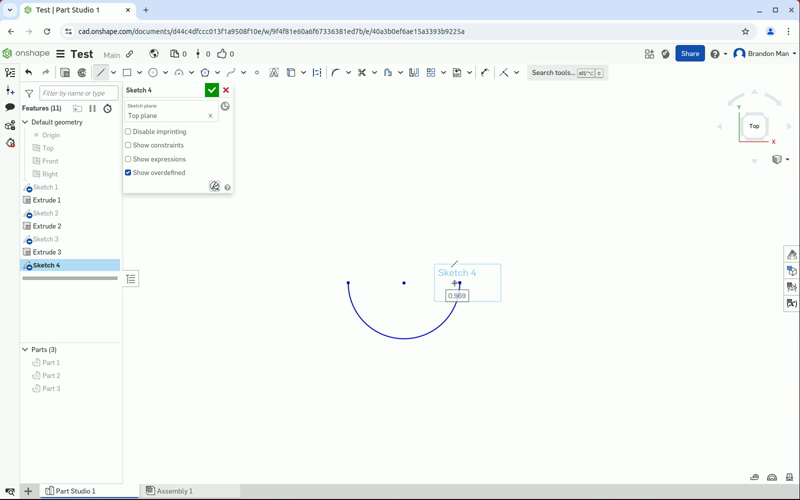
key(esc)
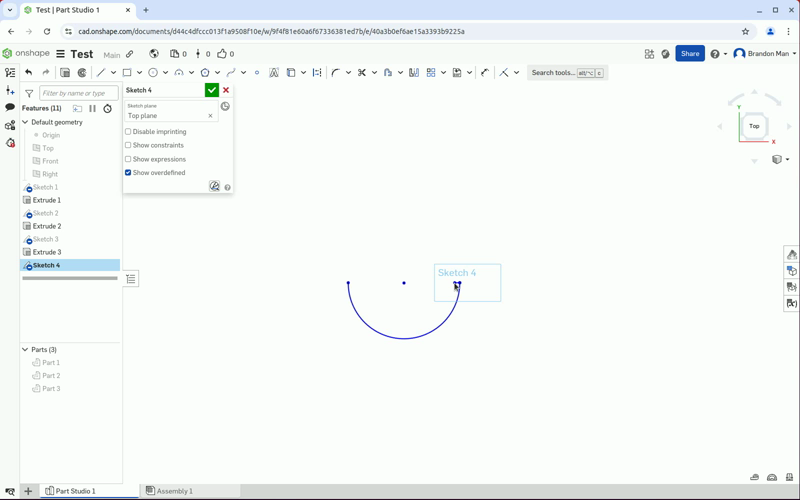
key(a)
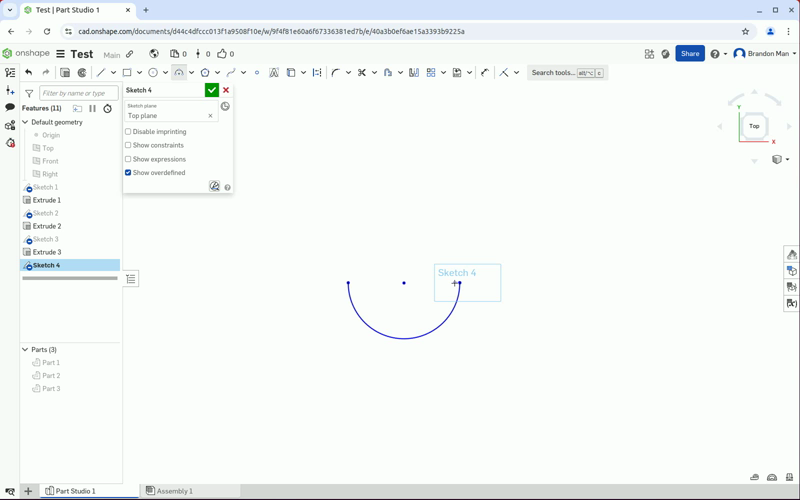
mouse_move(454, 282)
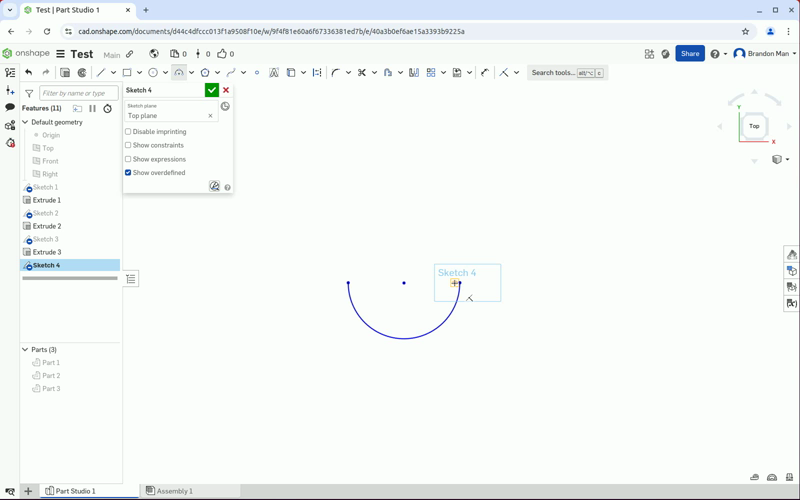
click(454, 282)
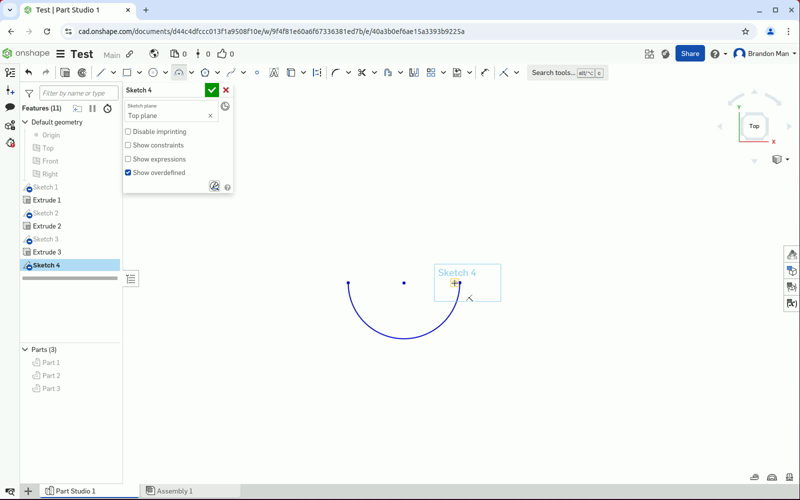
key_down(shift)
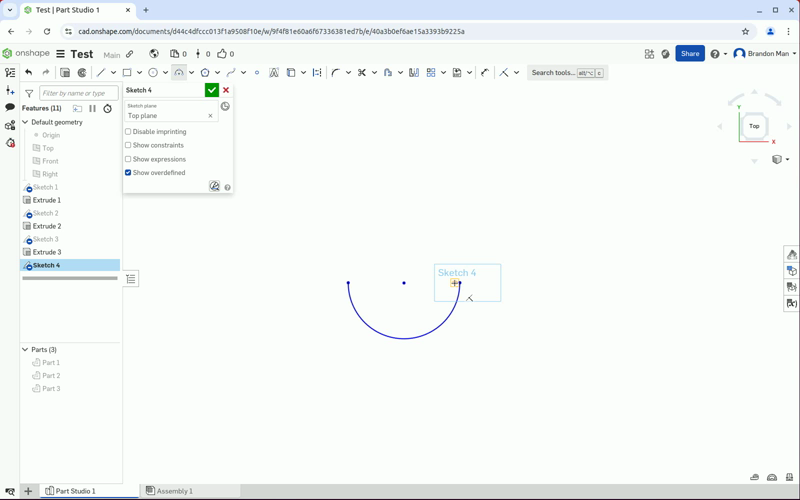
mouse_move(353, 282)
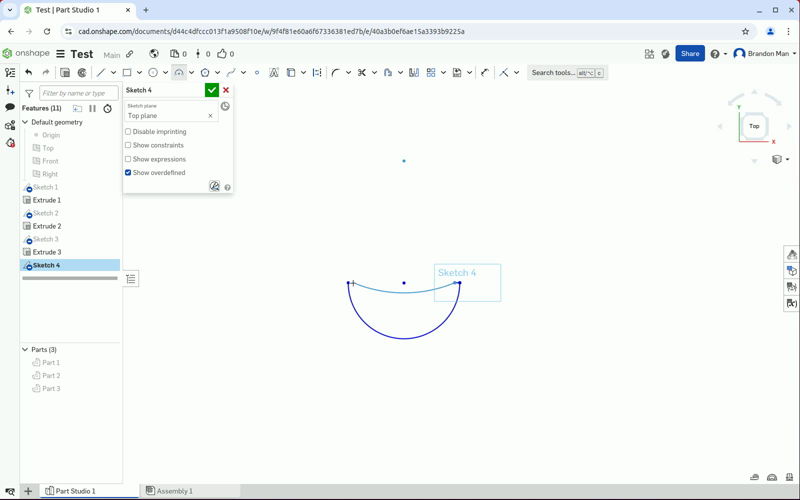
click(353, 282)
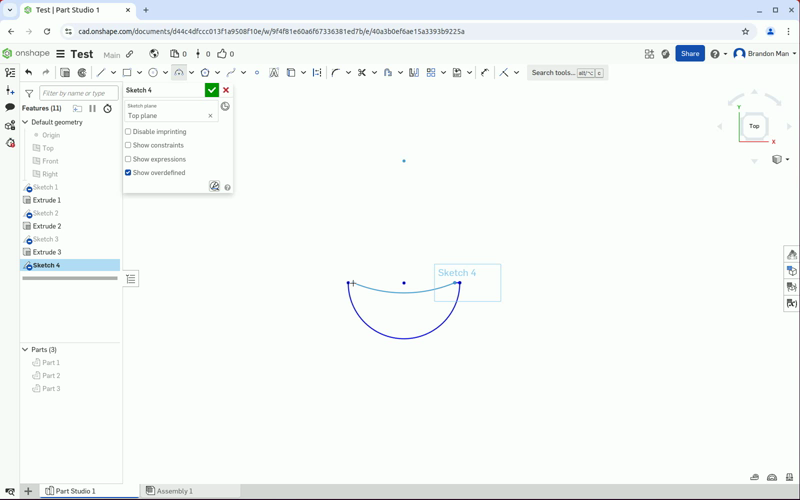
mouse_move(404, 333)
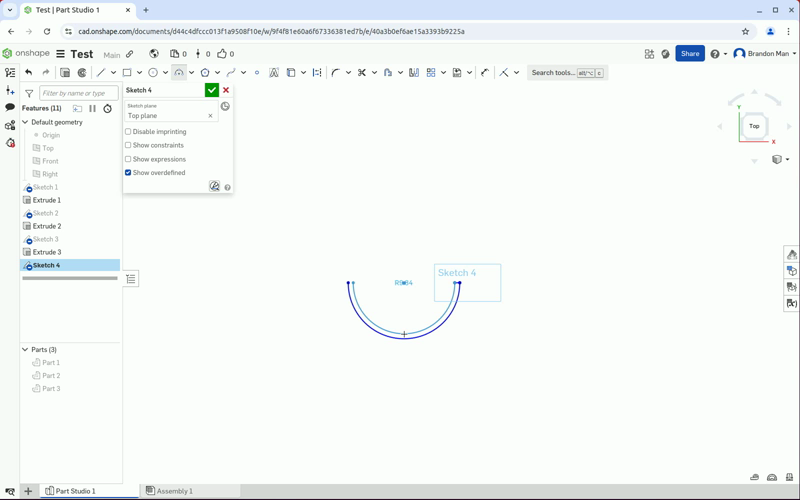
click(404, 333)
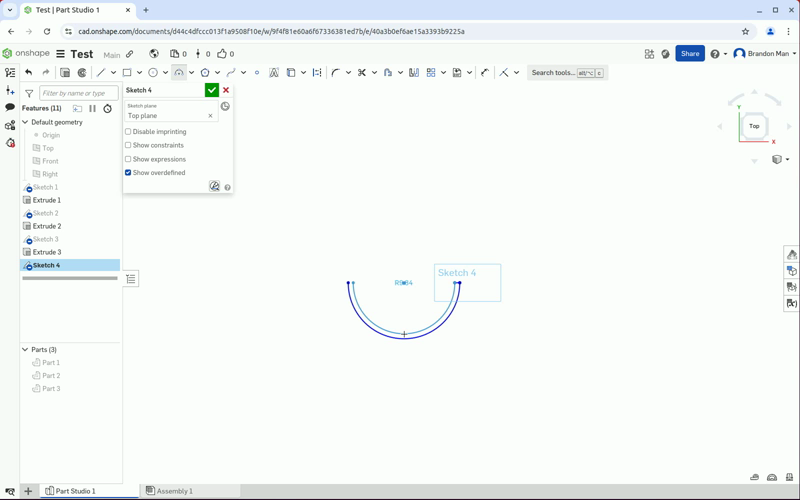
key_up(shift)
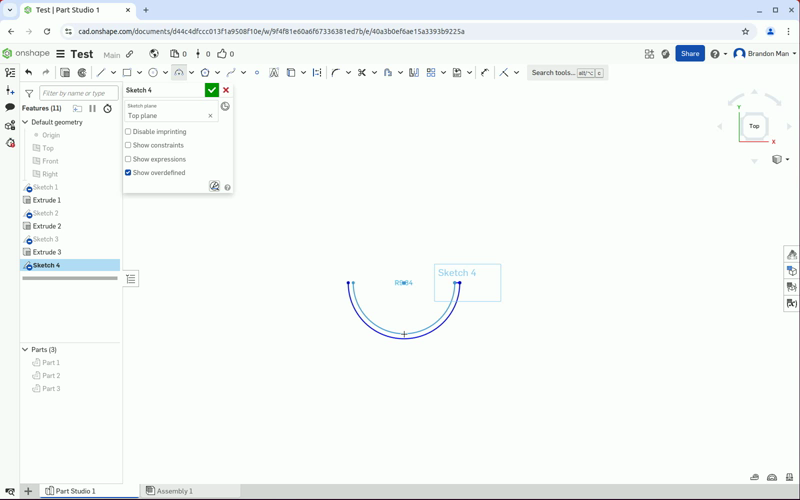
key(esc)
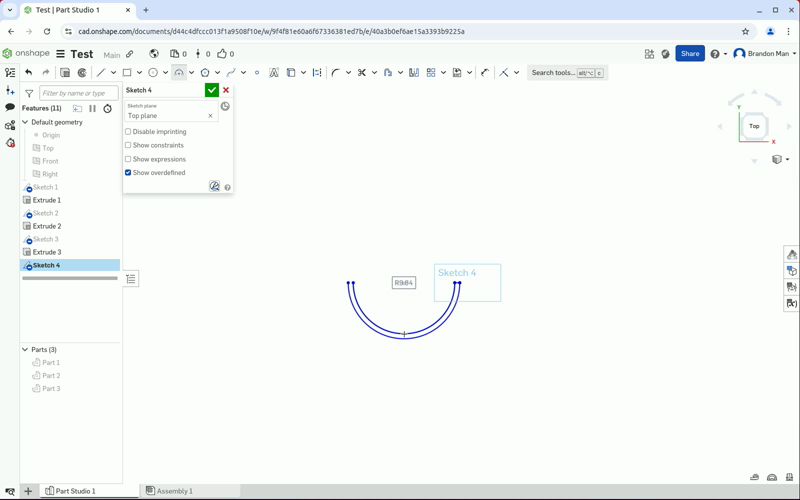
key(l)
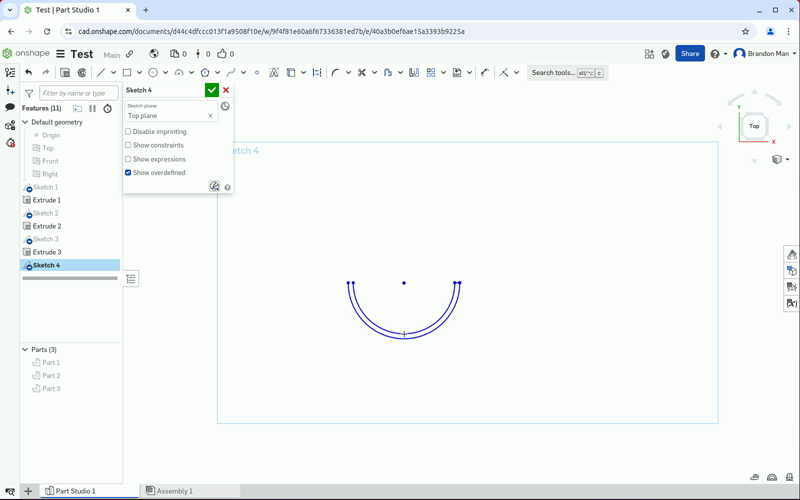
mouse_move(353, 282)
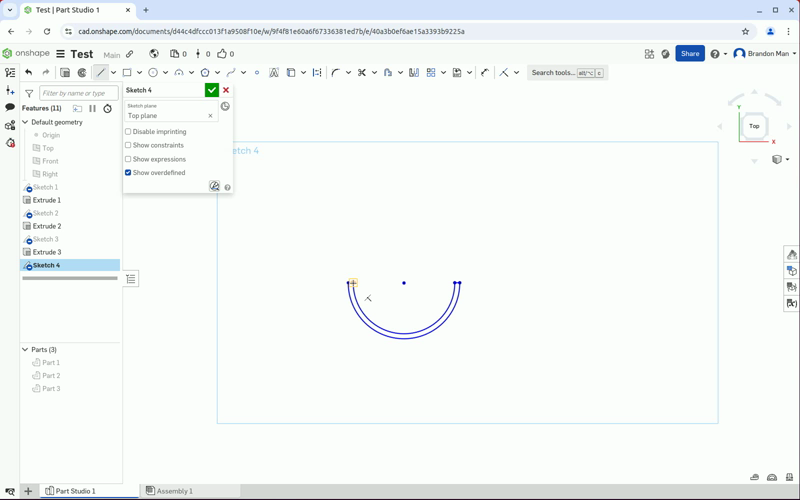
click(353, 282)
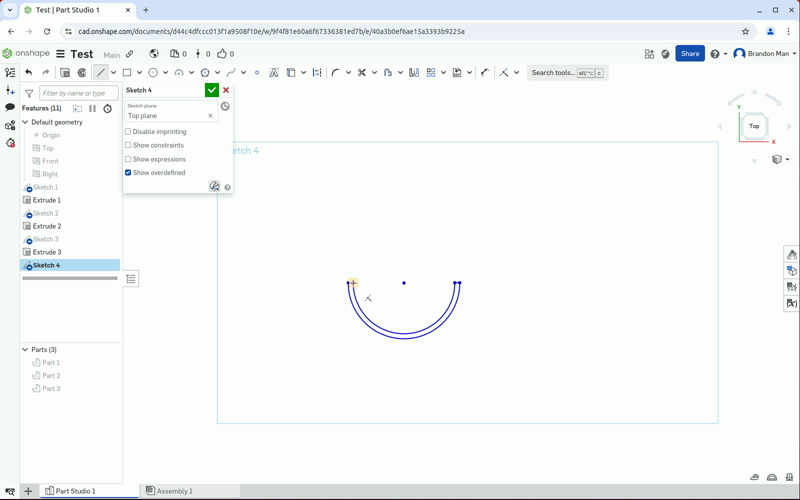
mouse_move(383, 282)
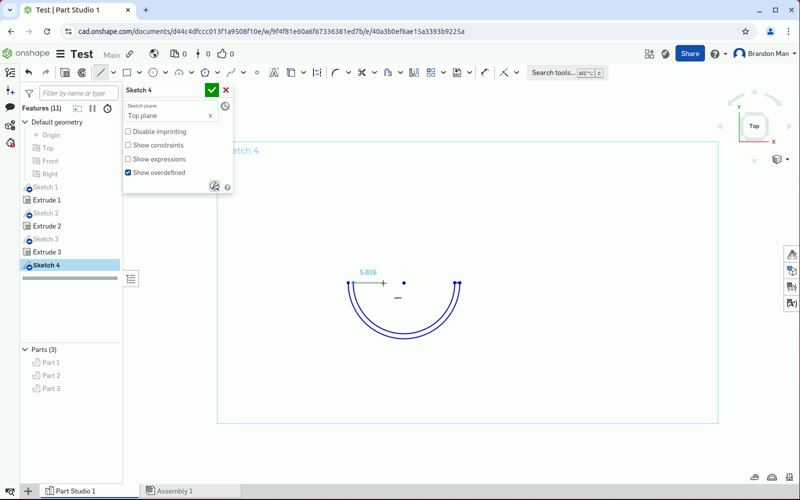
key_down(shift)
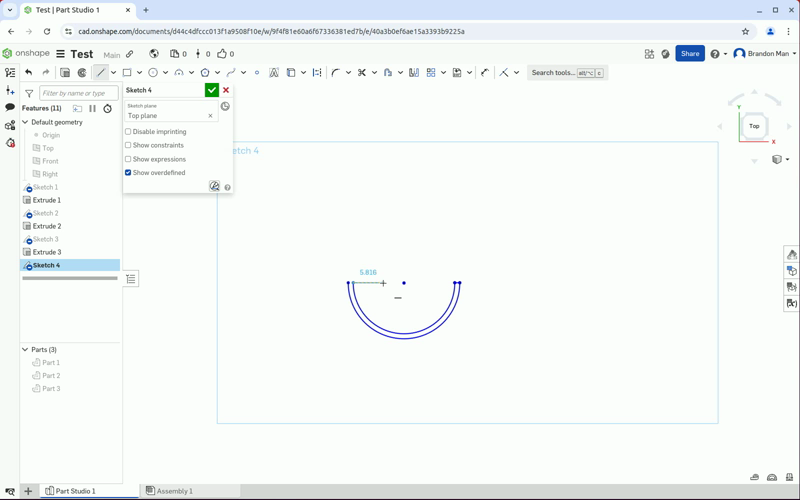
mouse_move(348, 282)
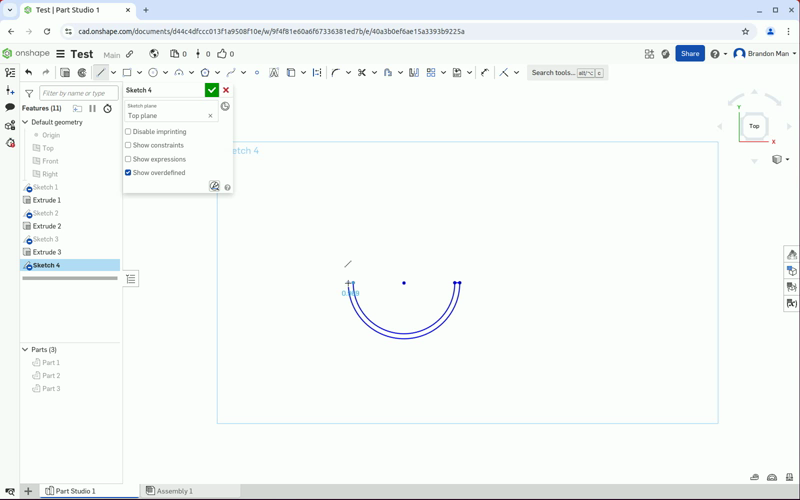
scroll(6)
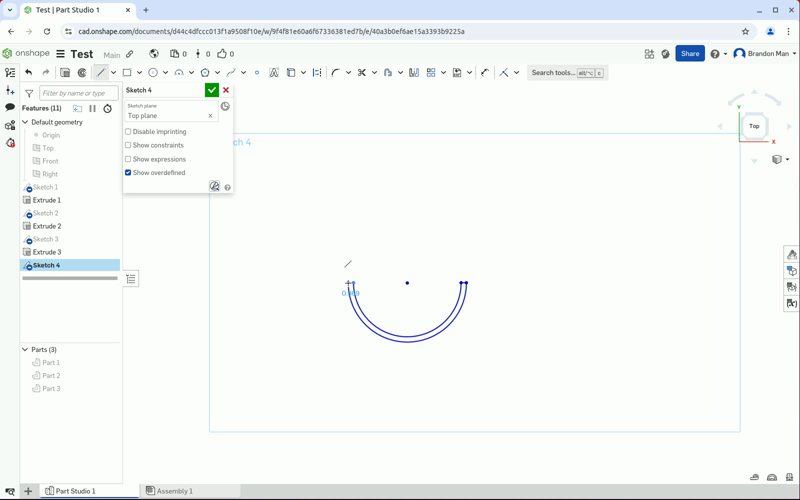
scroll(6)
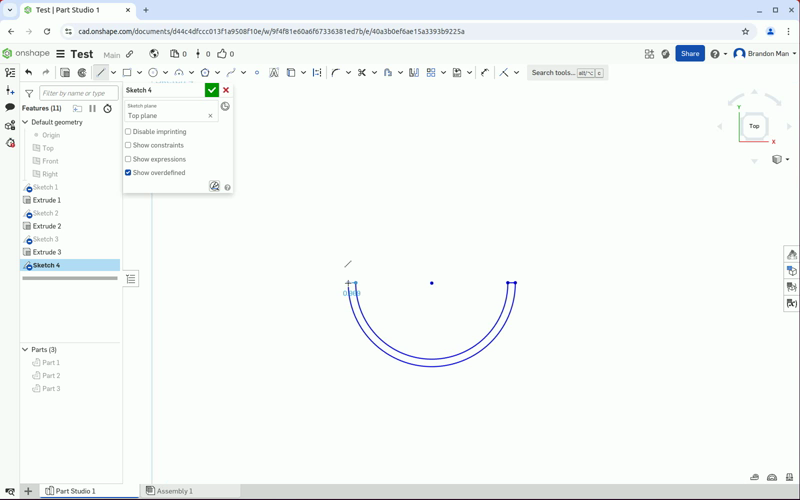
scroll(6)
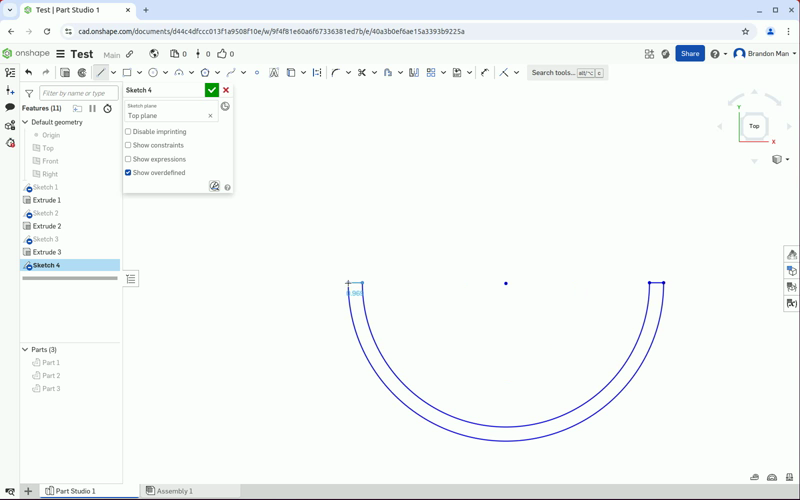
scroll(6)
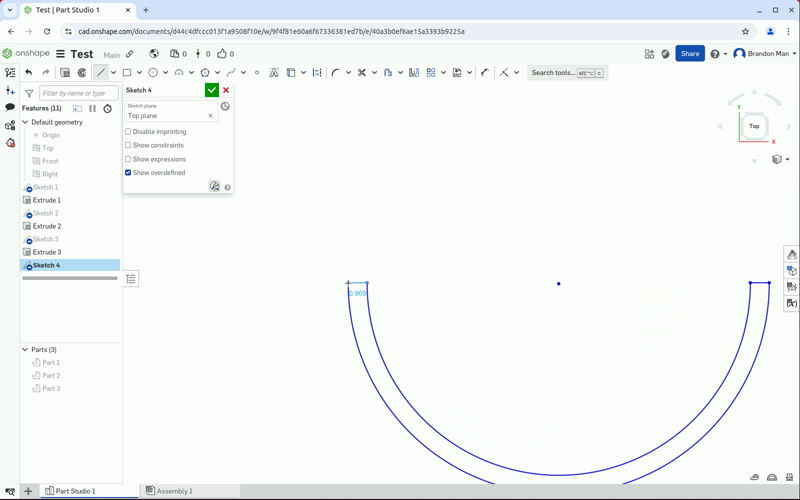
scroll(6)
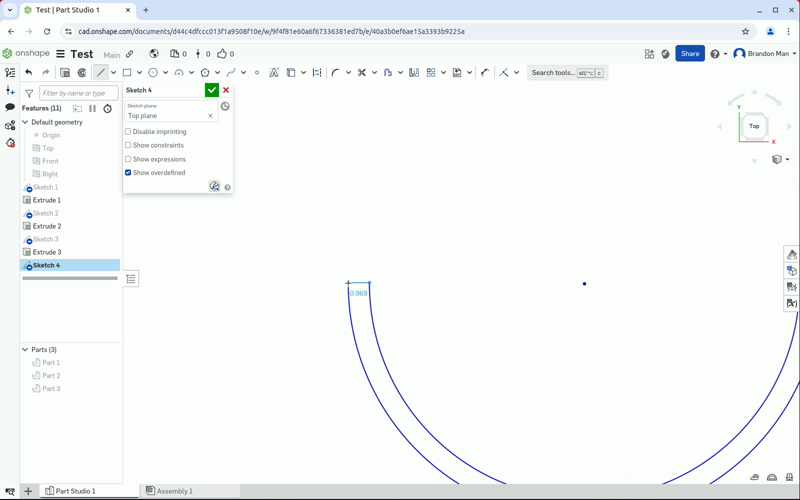
scroll(6)
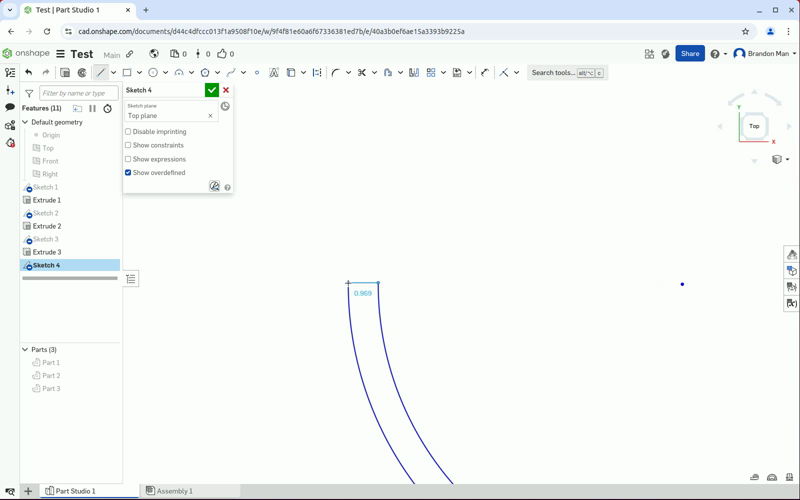
scroll(6)
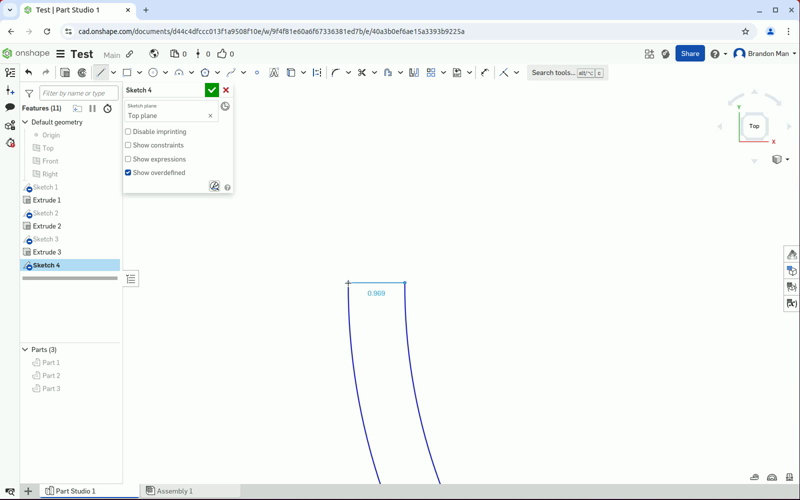
key_up(shift)
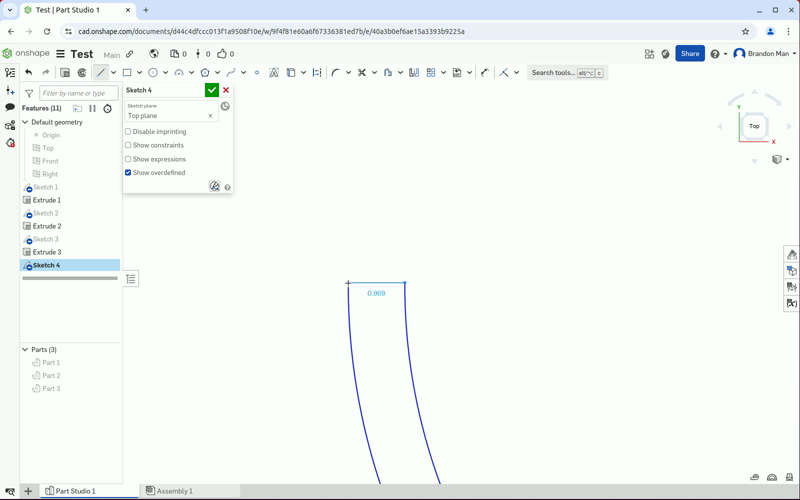
click(348, 282)
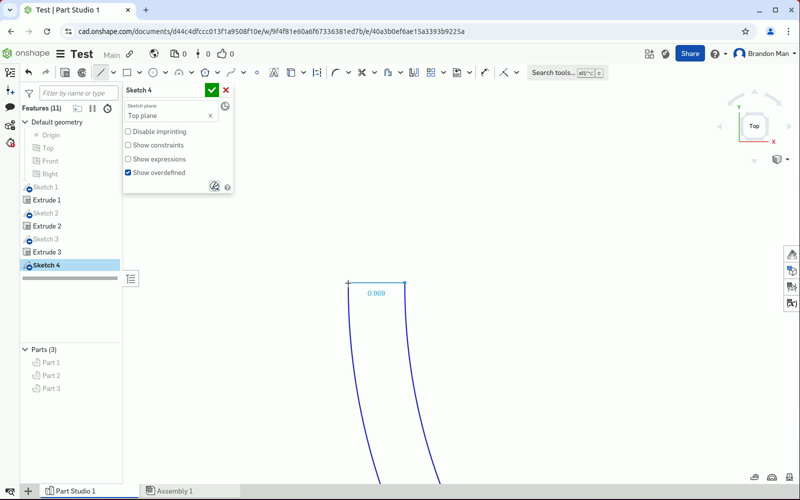
scroll(-6)
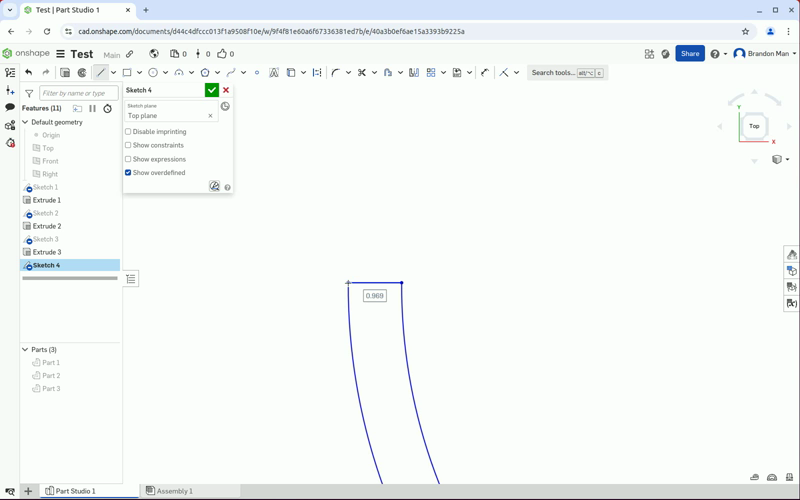
scroll(-6)
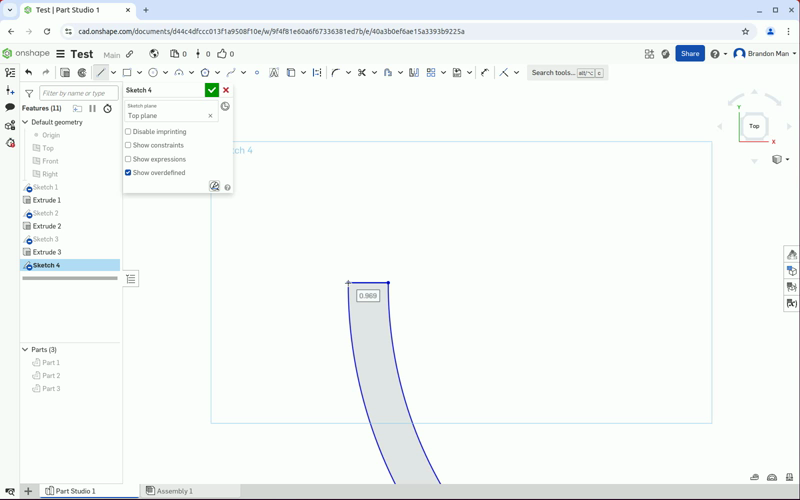
scroll(-6)
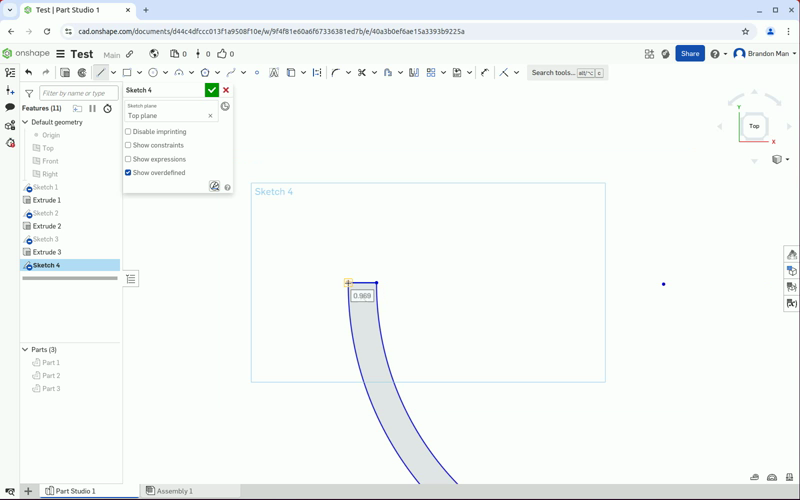
scroll(-6)
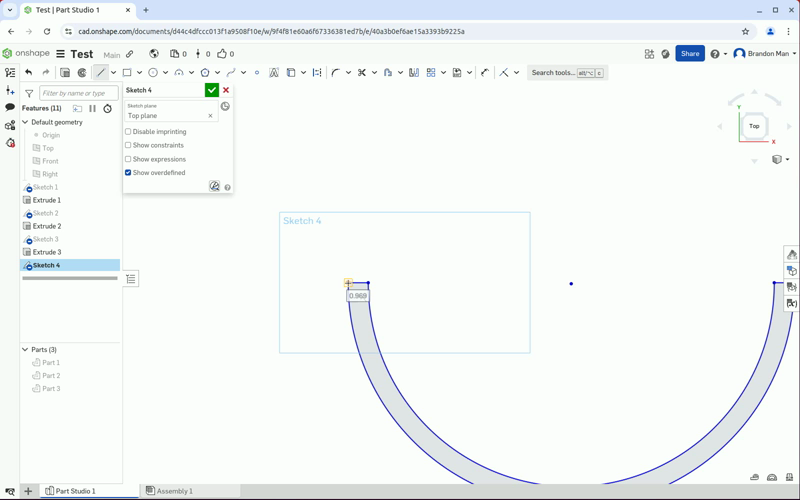
scroll(-6)
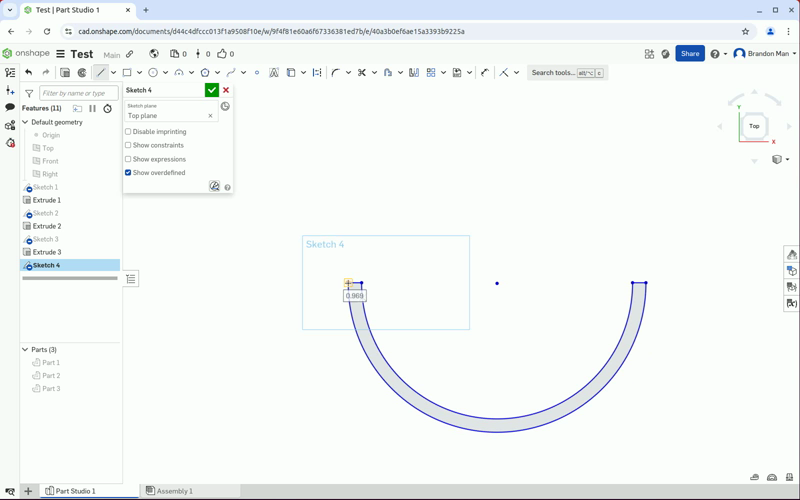
scroll(-6)
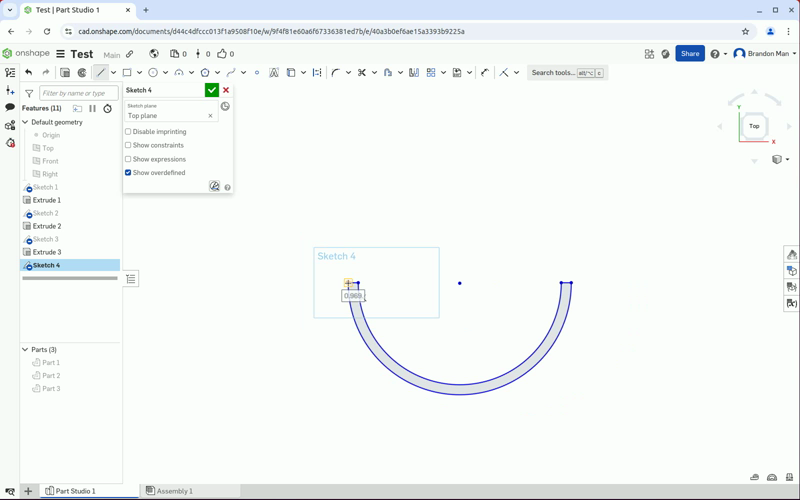
scroll(-6)
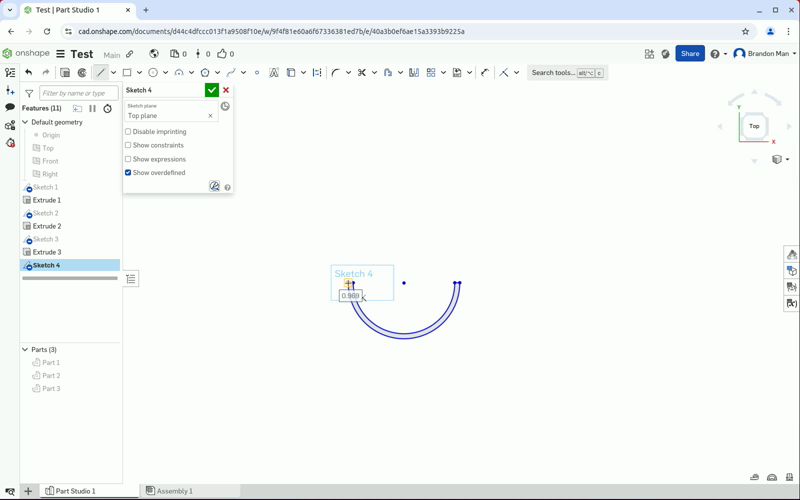
key(esc)
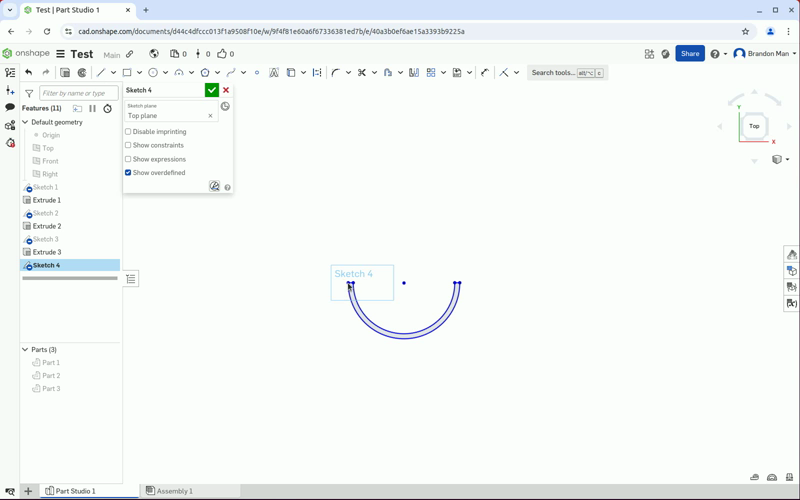
mouse_move(362, 292)
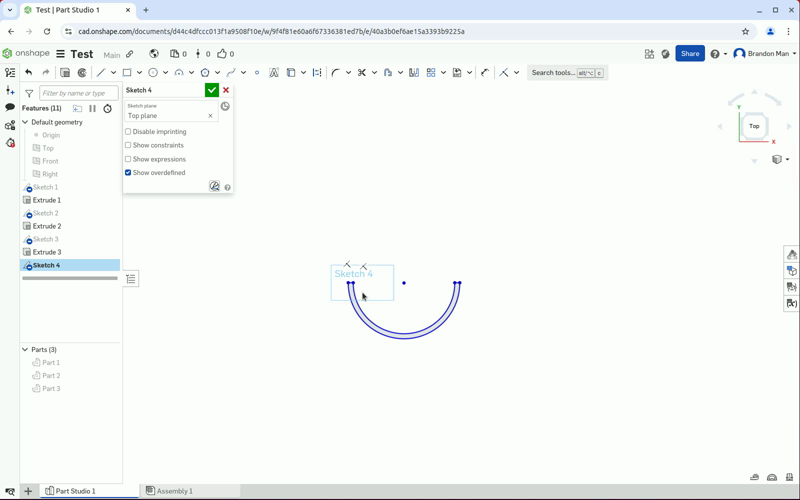
scroll(6)
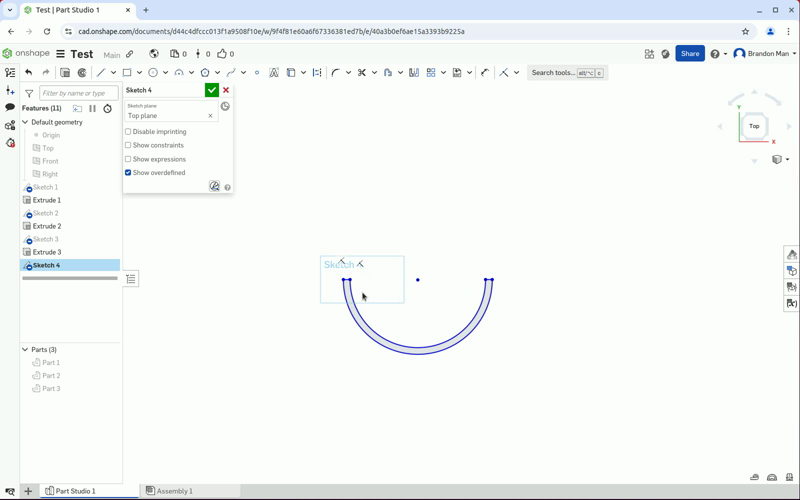
scroll(6)
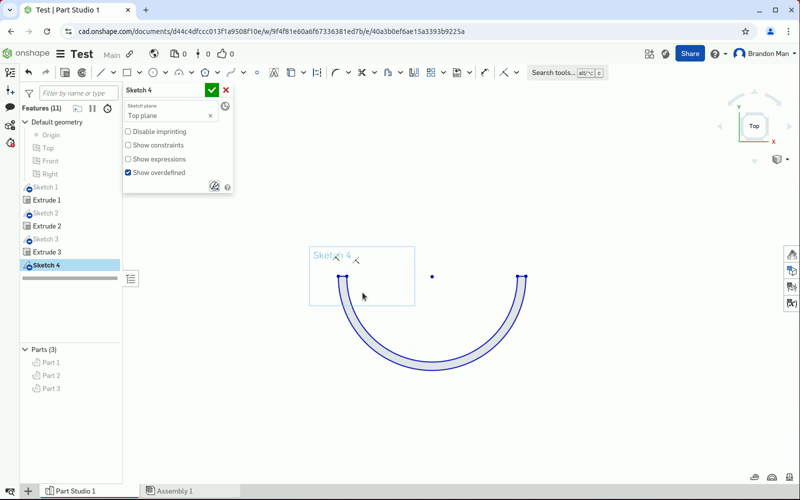
scroll(6)
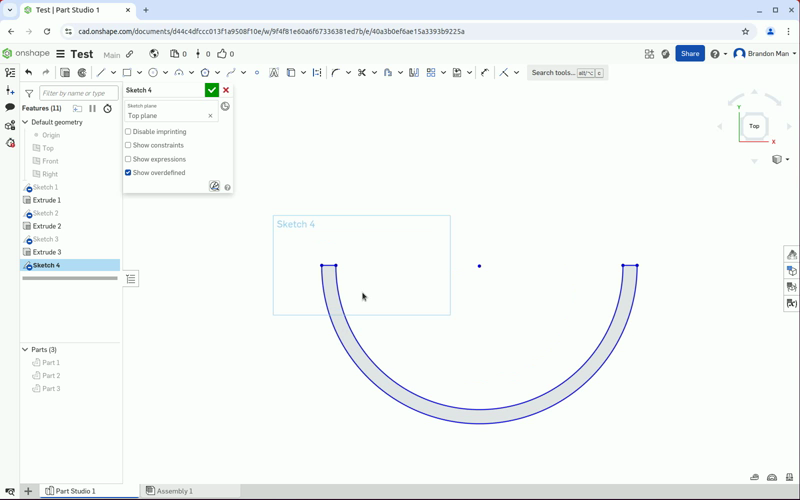
scroll(6)
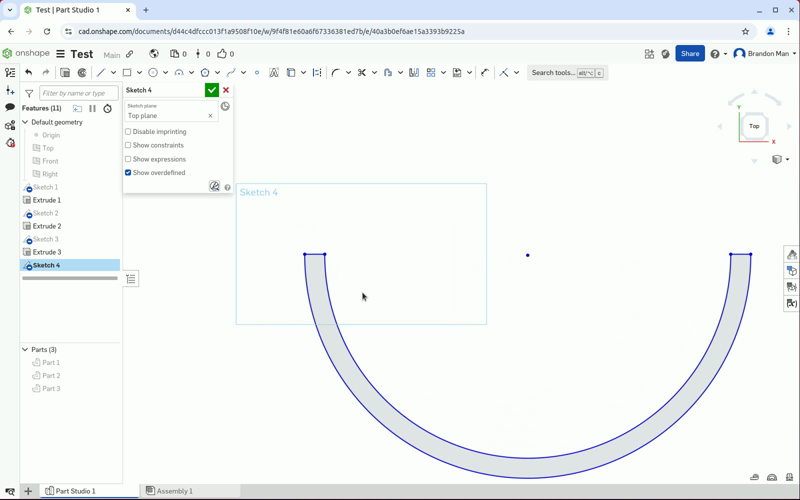
scroll(6)
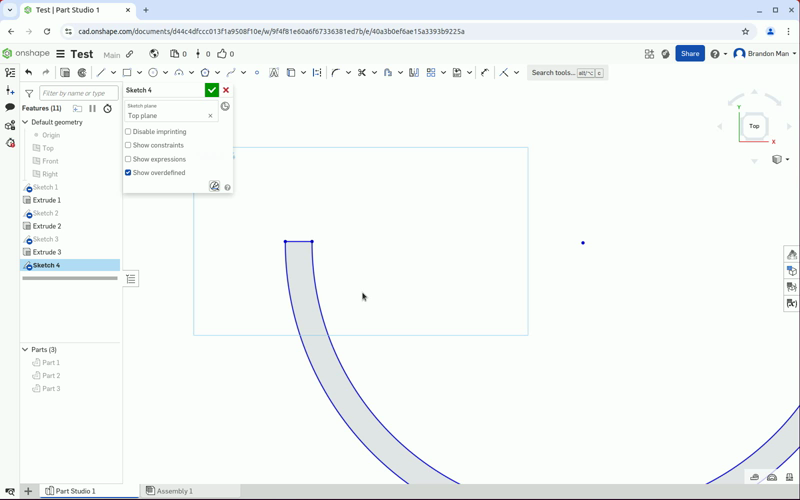
scroll(6)
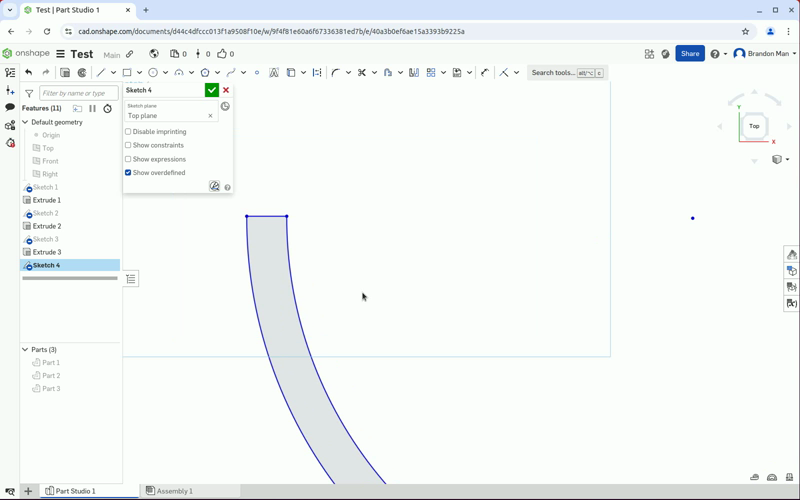
scroll(6)
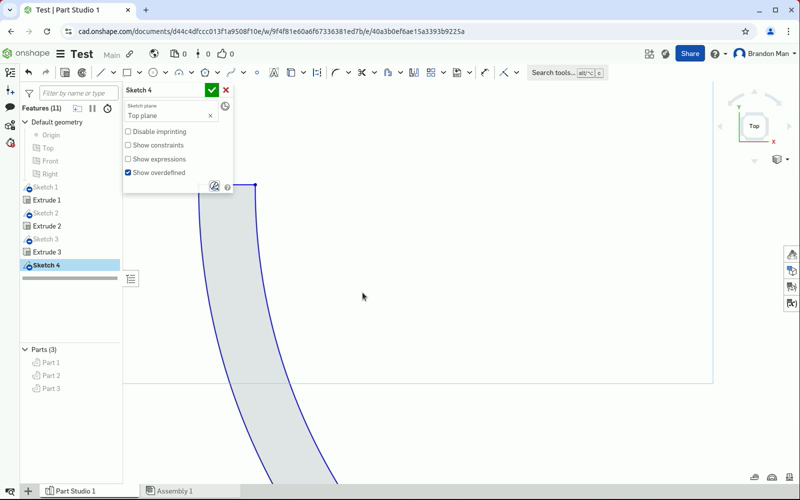
click(362, 292)
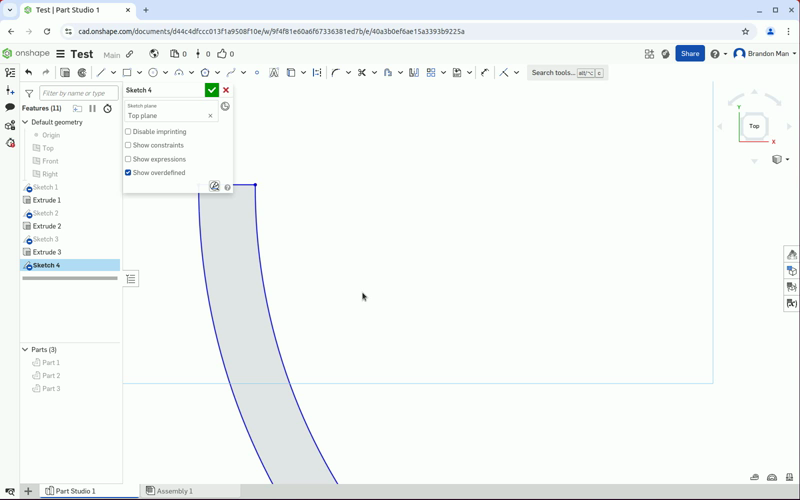
scroll(-6)
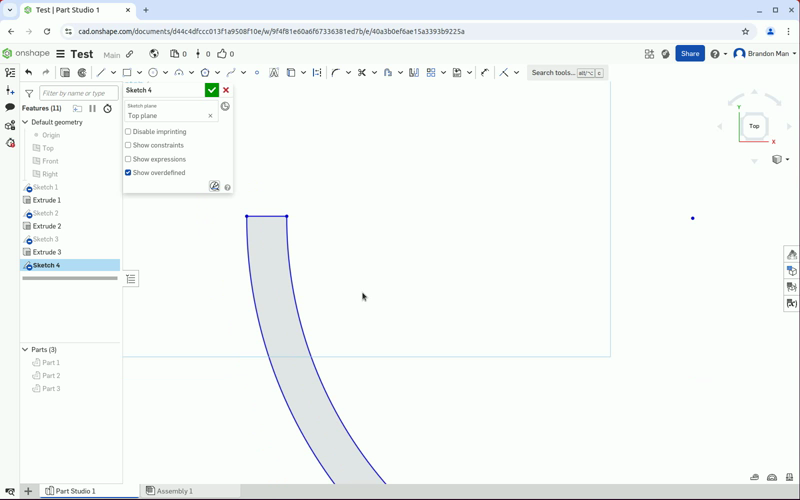
scroll(-6)
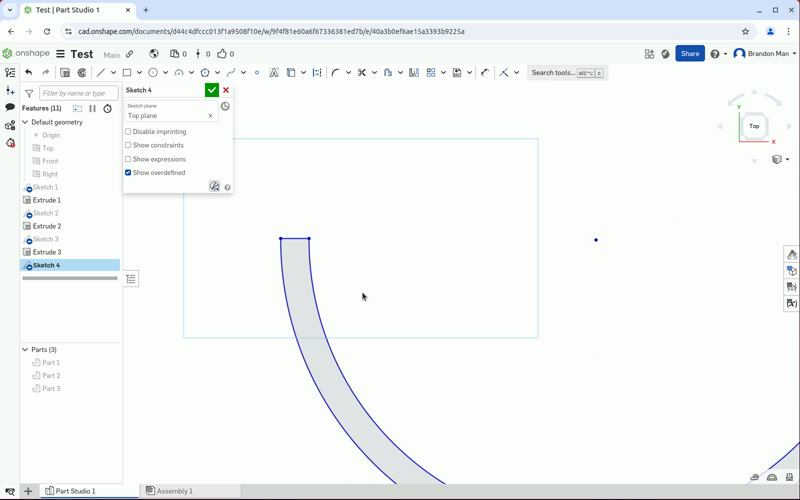
scroll(-6)
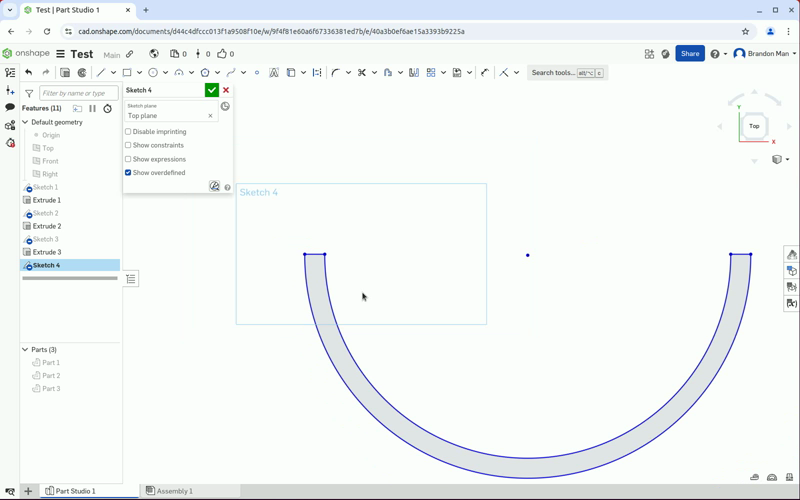
scroll(-6)
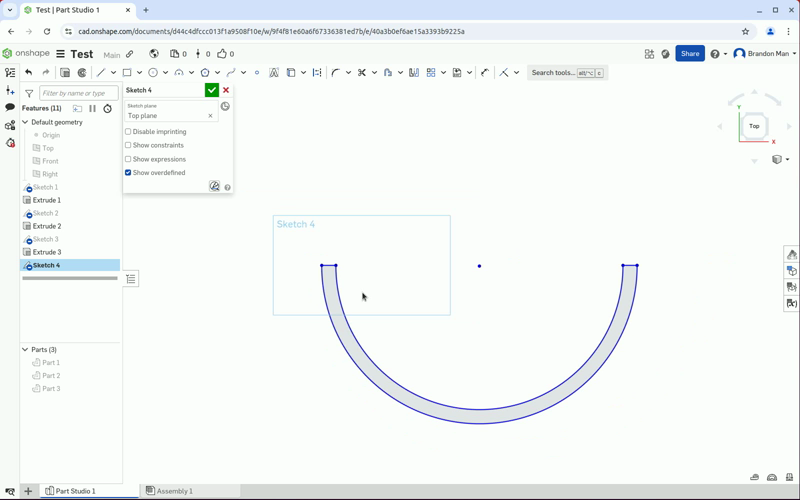
scroll(-6)
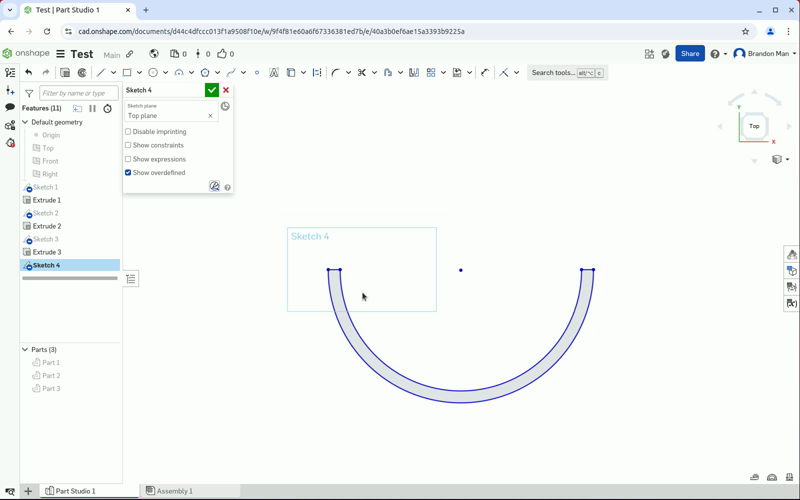
scroll(-6)
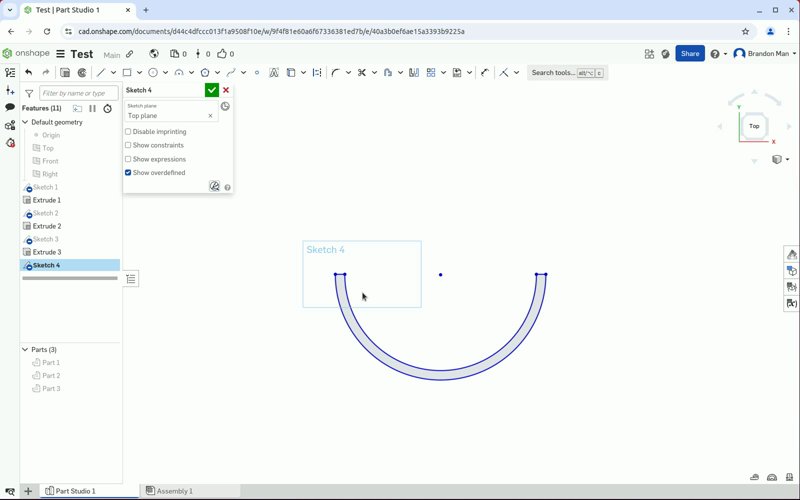
scroll(-6)
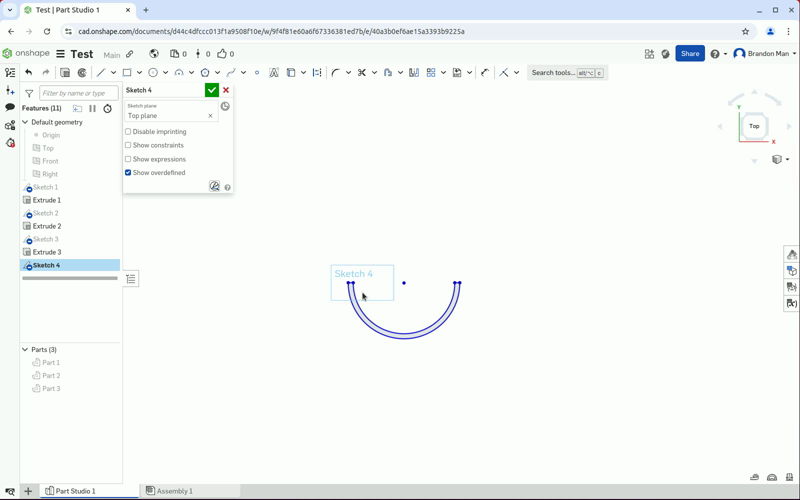
mouse_move(73, 352)
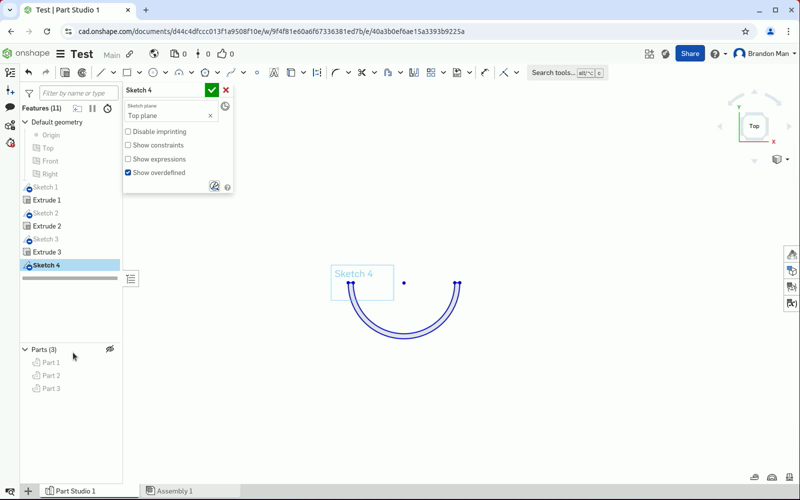
key(shift+y)
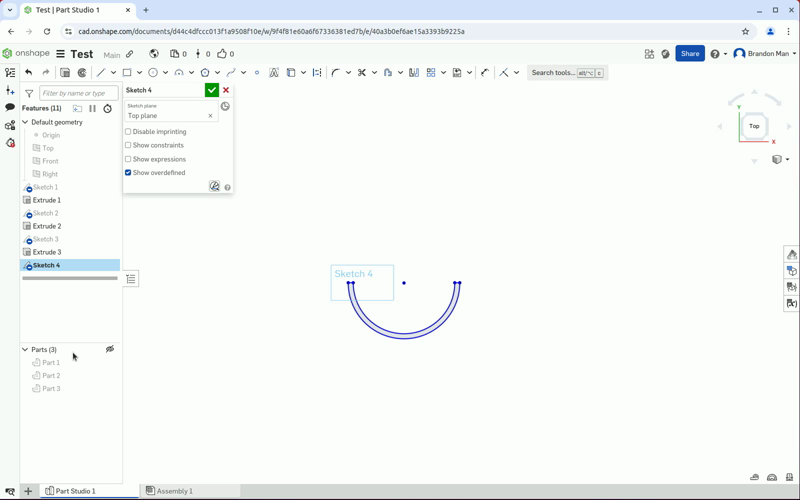
key(shift+e)
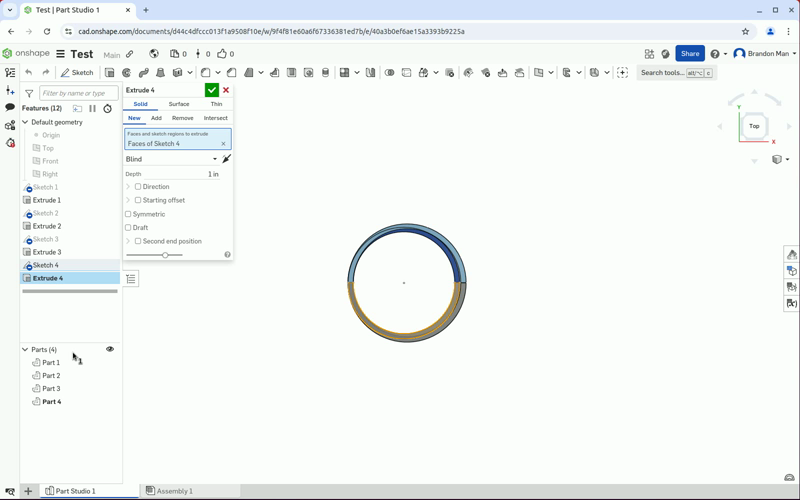
mouse_move(143, 106)
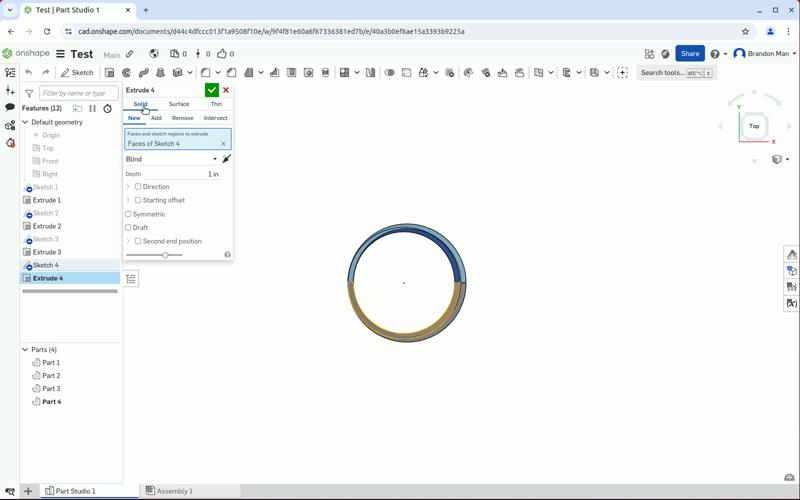
click(143, 106)
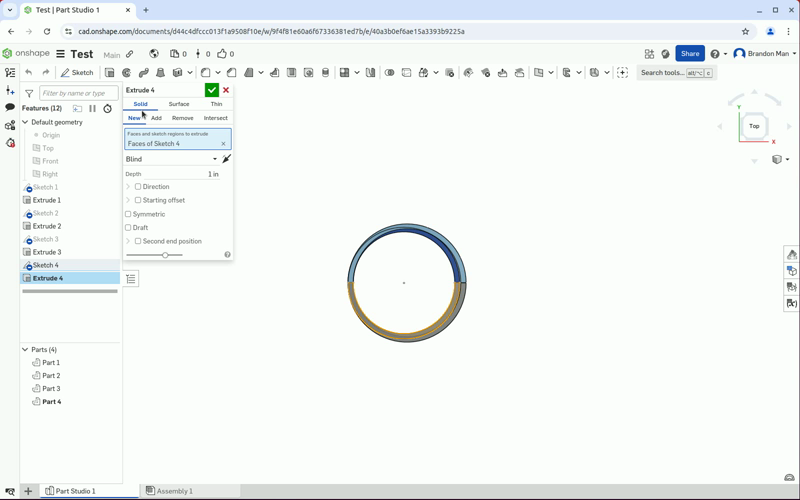
mouse_move(137, 120)
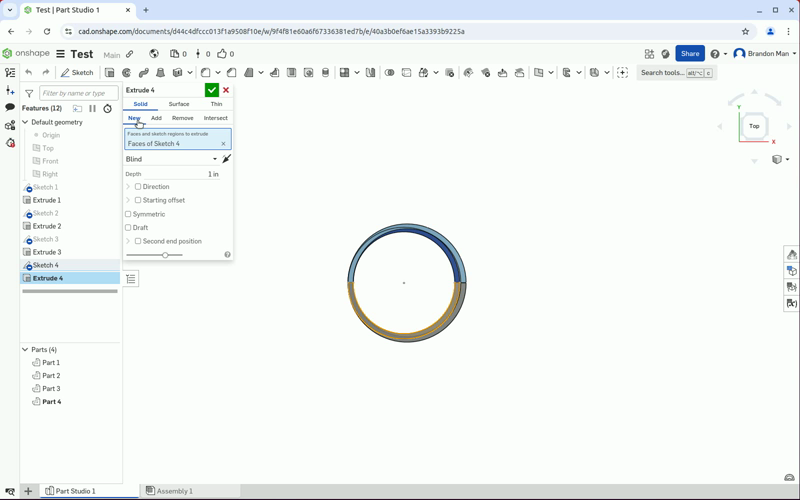
click(137, 120)
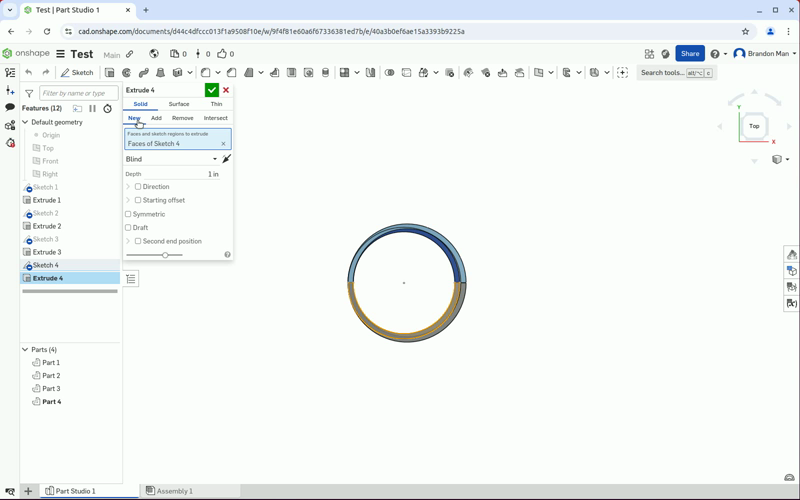
key(tab, 4)
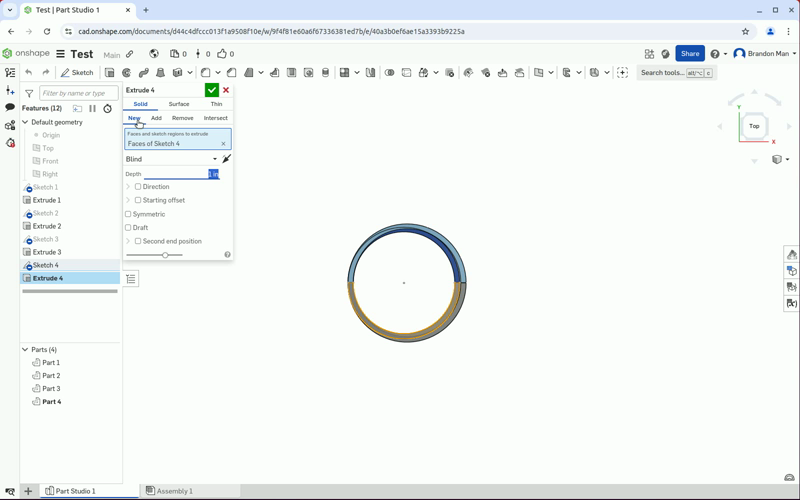
text(0.241)
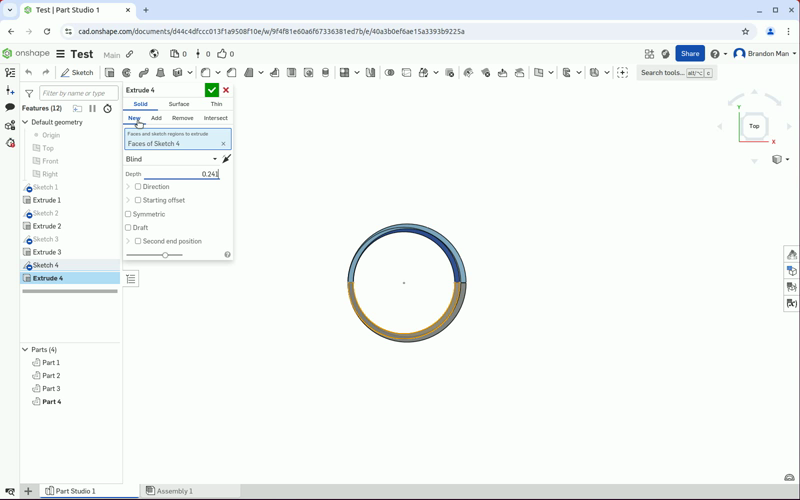
key(enter)
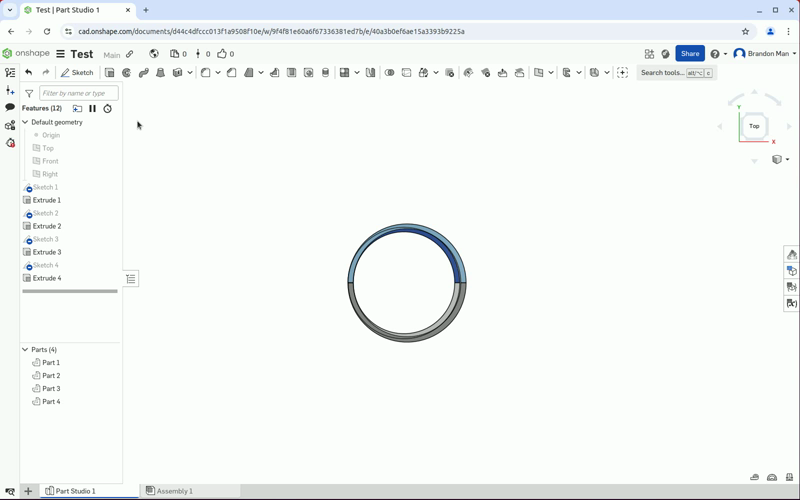
key(shift+h)
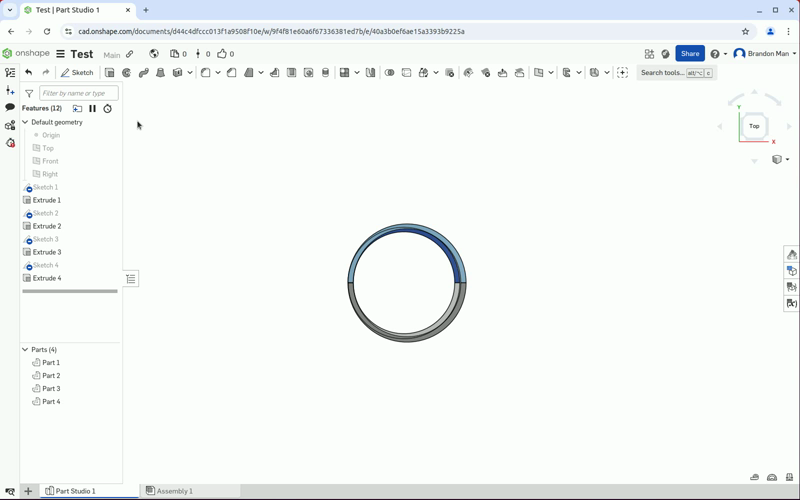
key(shift+h)
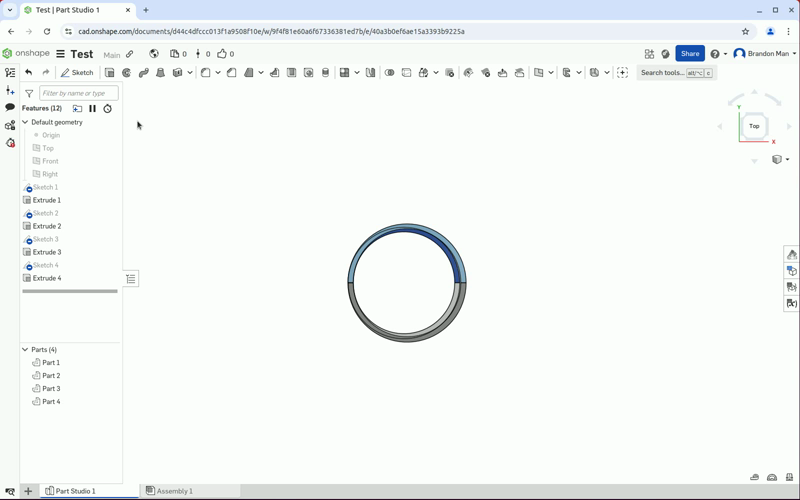
mouse_move(73, 189)
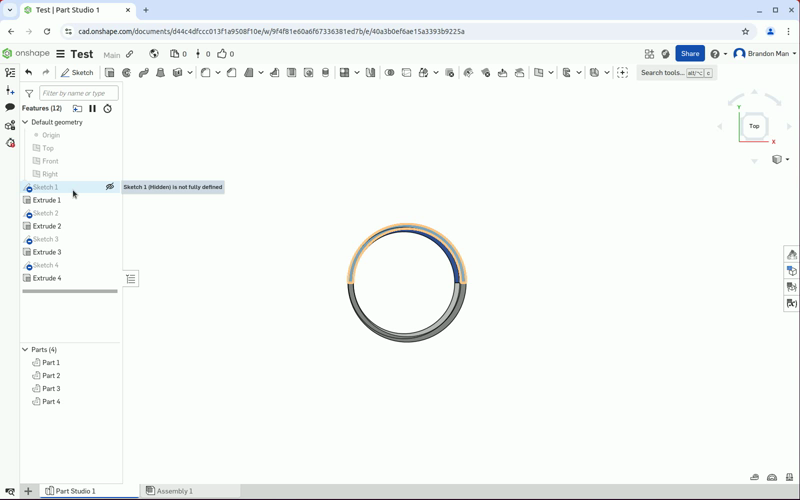
click(73, 189)
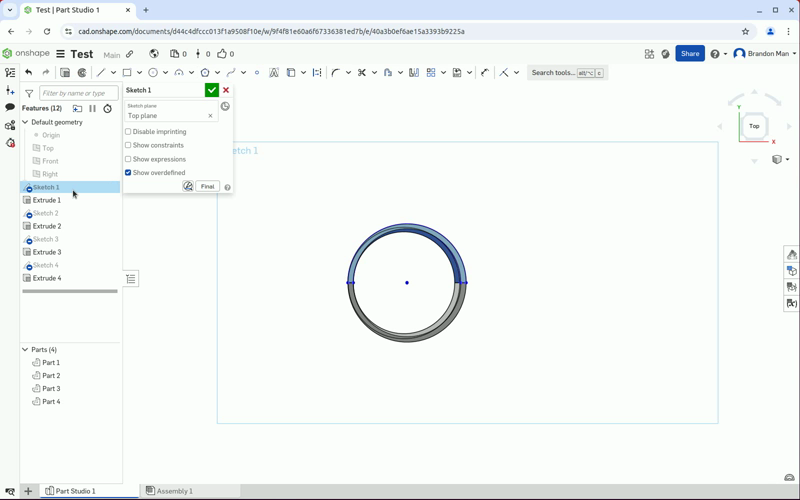
mouse_move(229, 92)
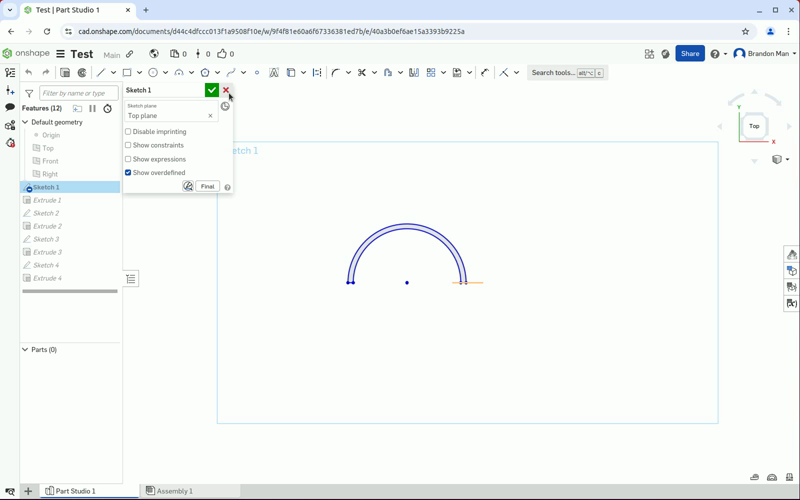
click(229, 92)
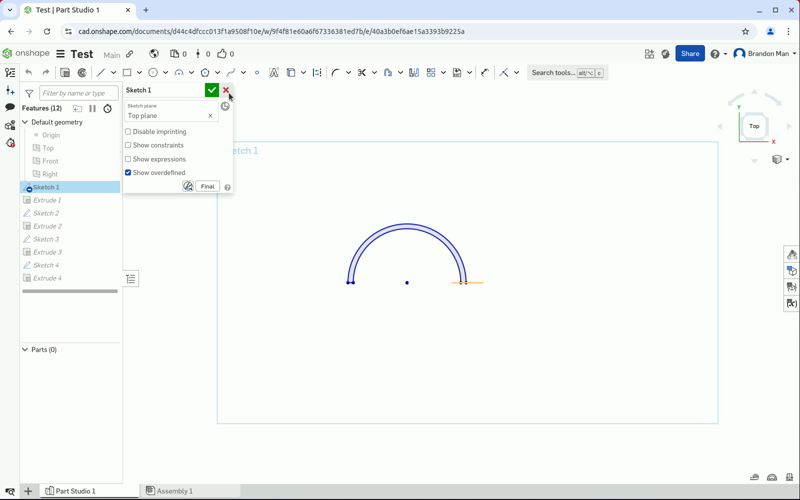
key(shift+s)
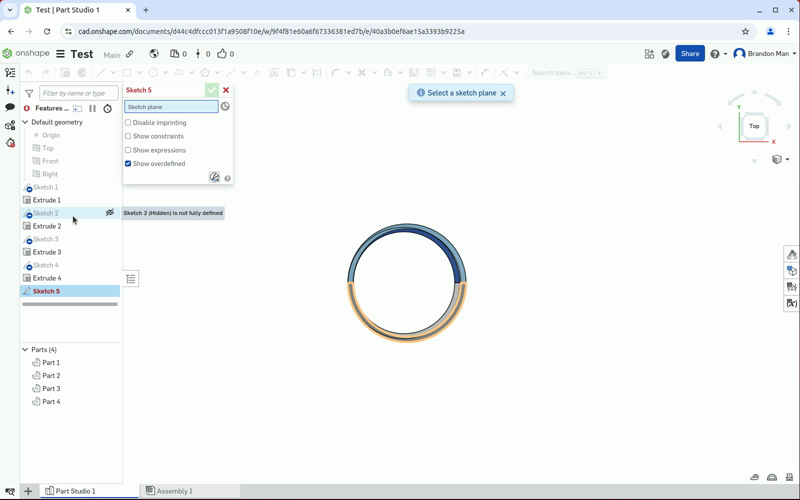
scroll(3)
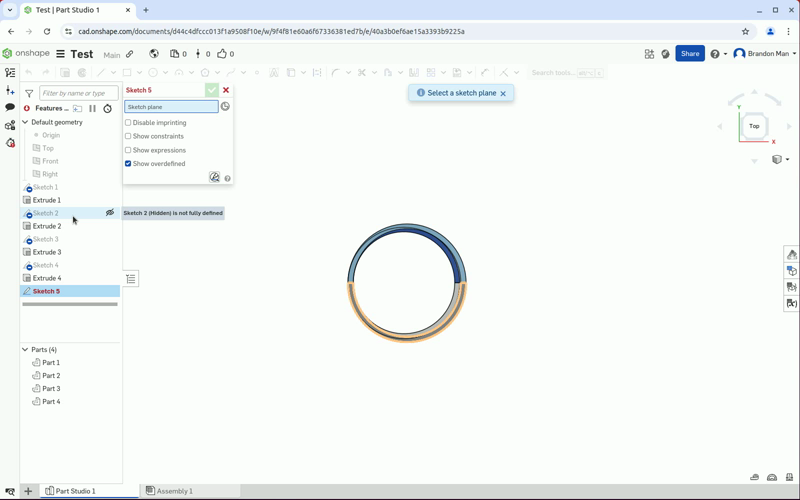
mouse_move(73, 150)
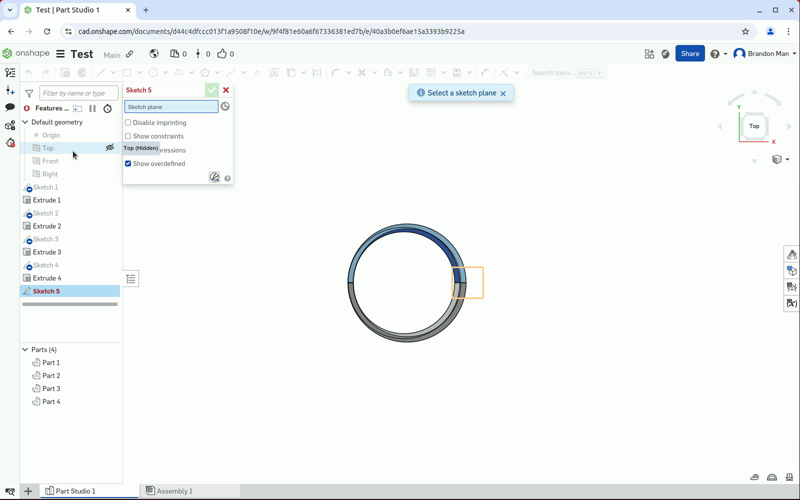
click(73, 150)
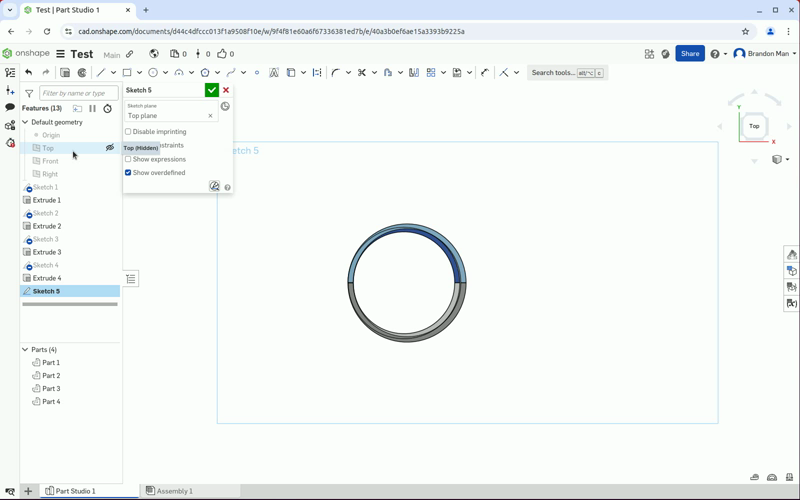
mouse_move(73, 352)
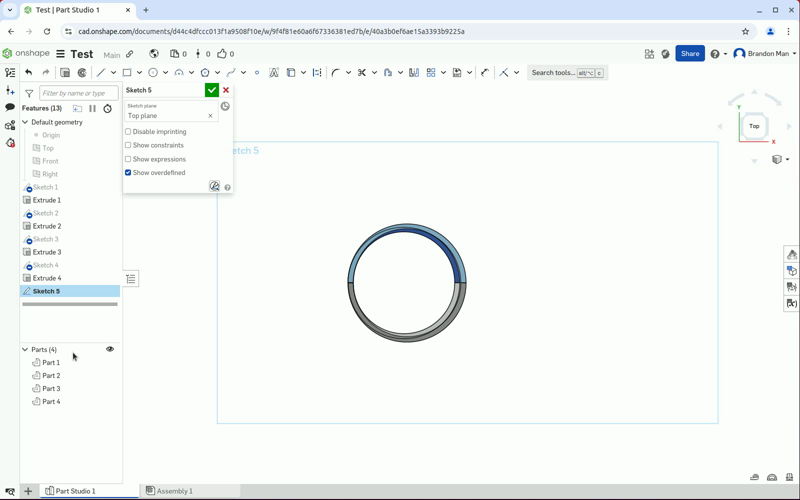
key(y)
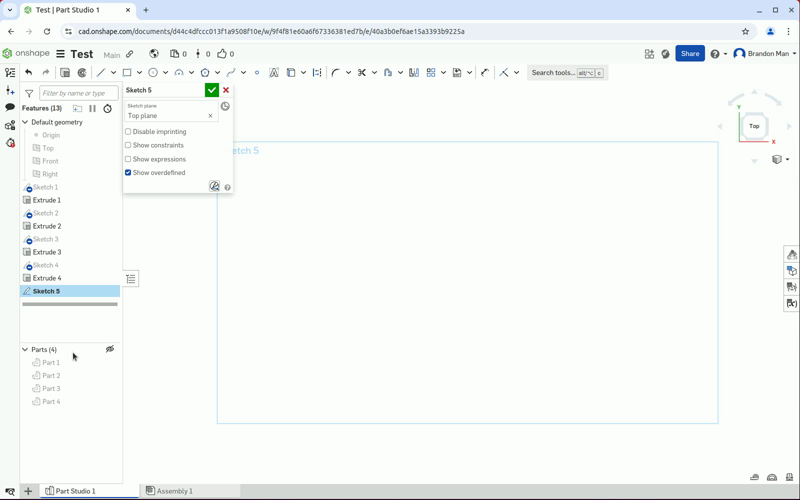
key(c)
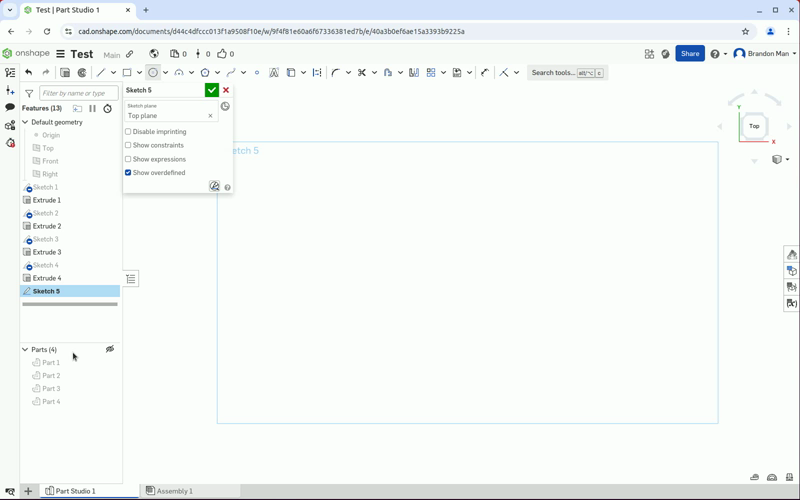
key_down(shift)
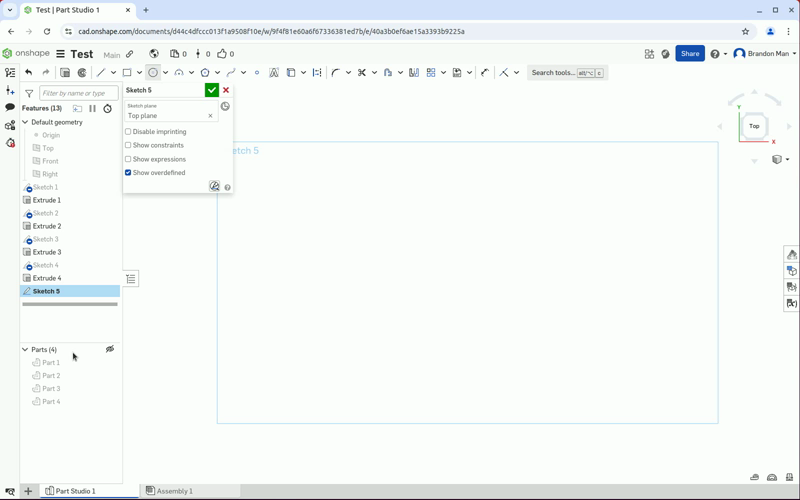
mouse_move(518, 282)
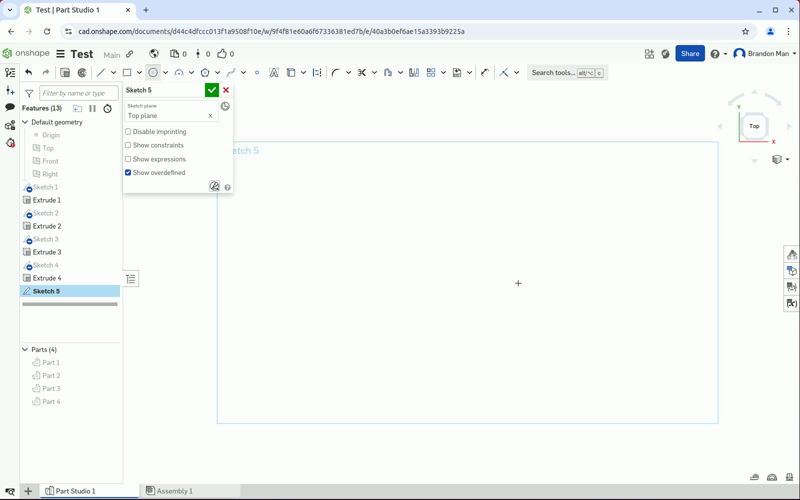
click(518, 282)
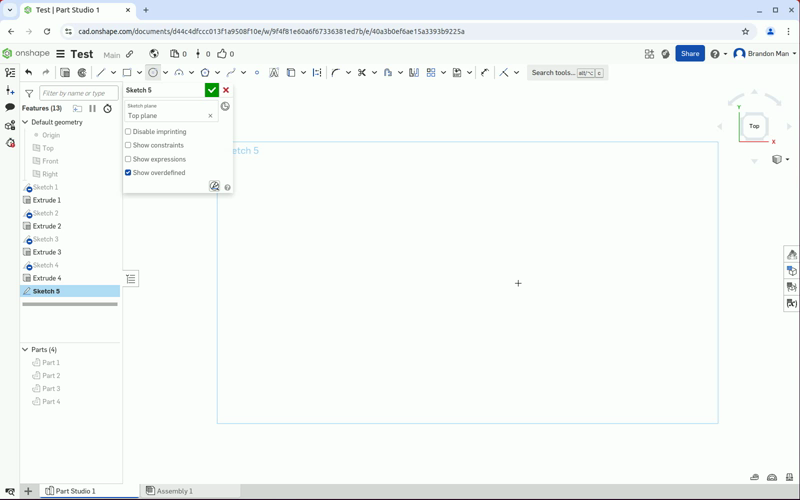
key_up(shift)
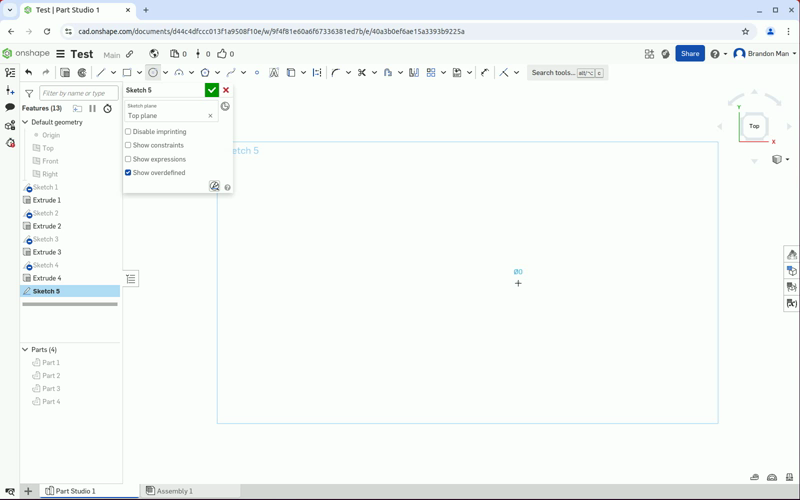
mouse_move(574, 282)
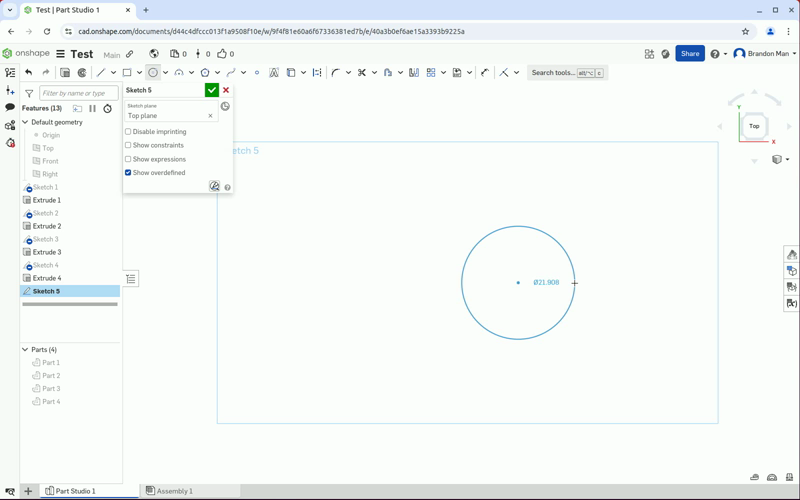
click(574, 282)
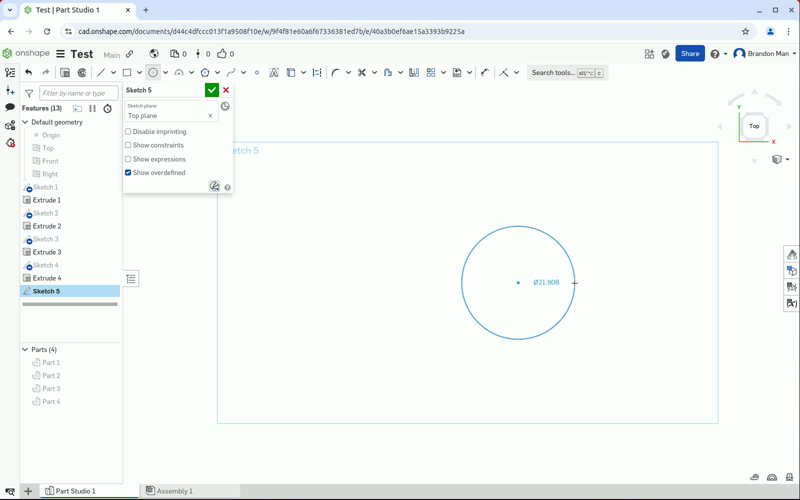
key(esc)
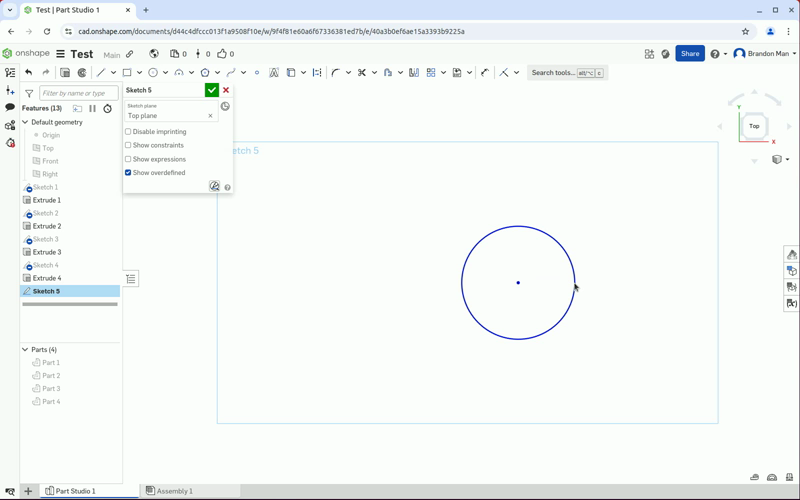
key(c)
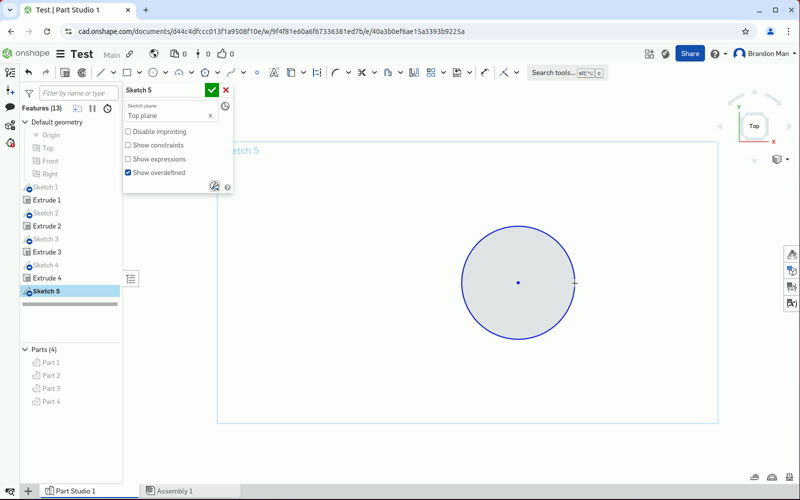
key_down(shift)
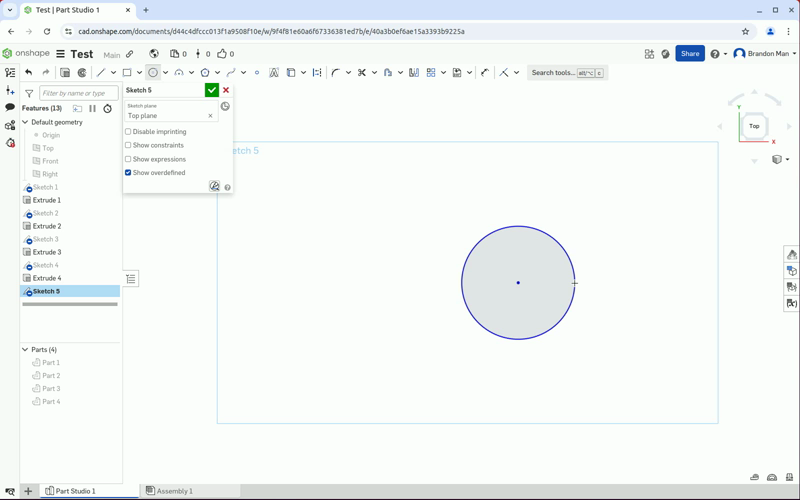
mouse_move(518, 282)
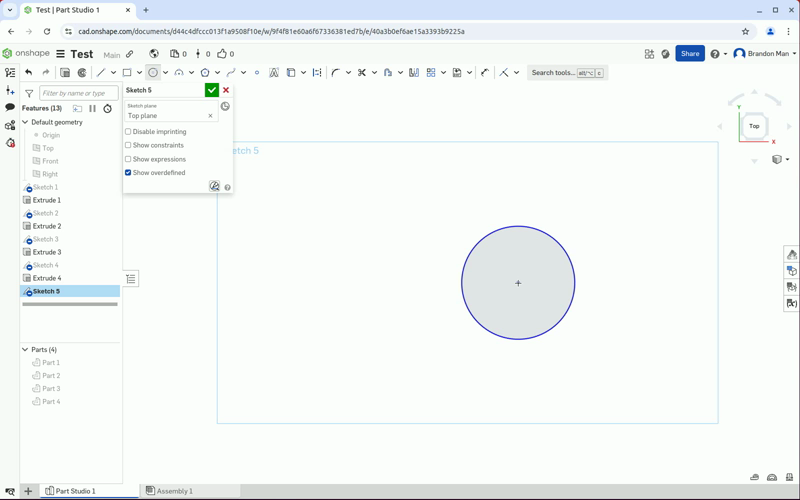
click(518, 282)
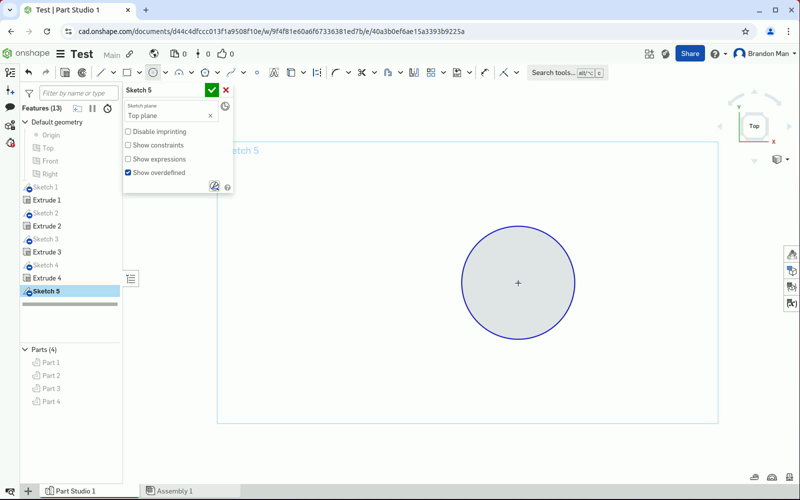
key_up(shift)
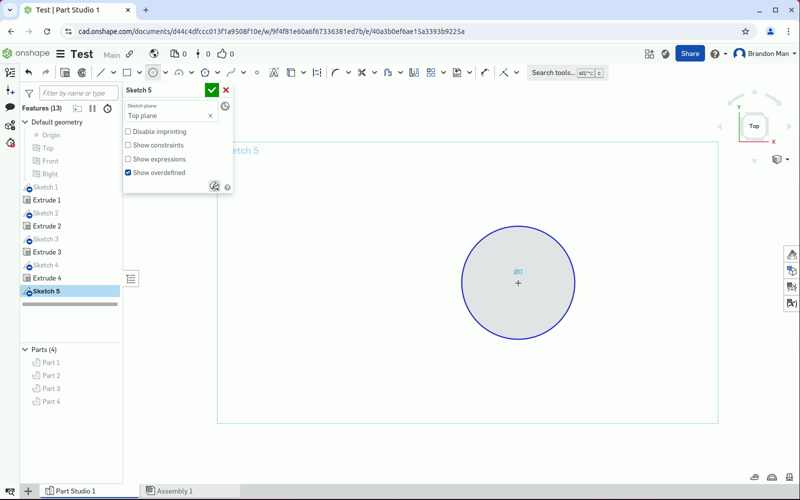
mouse_move(569, 282)
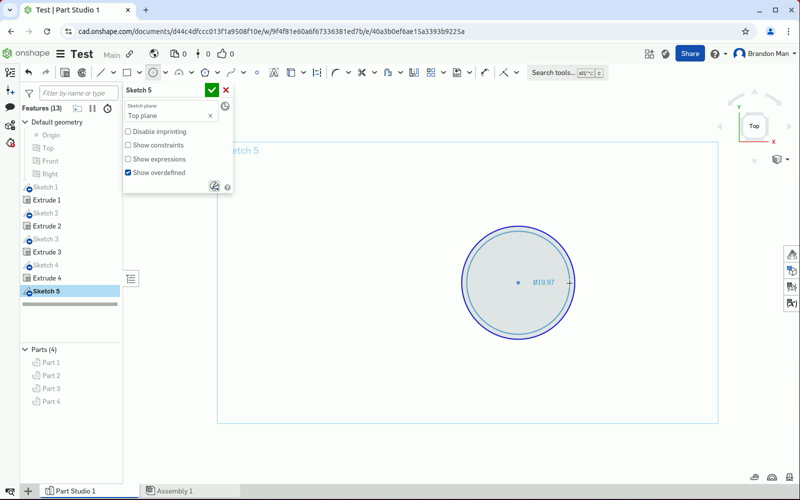
click(569, 282)
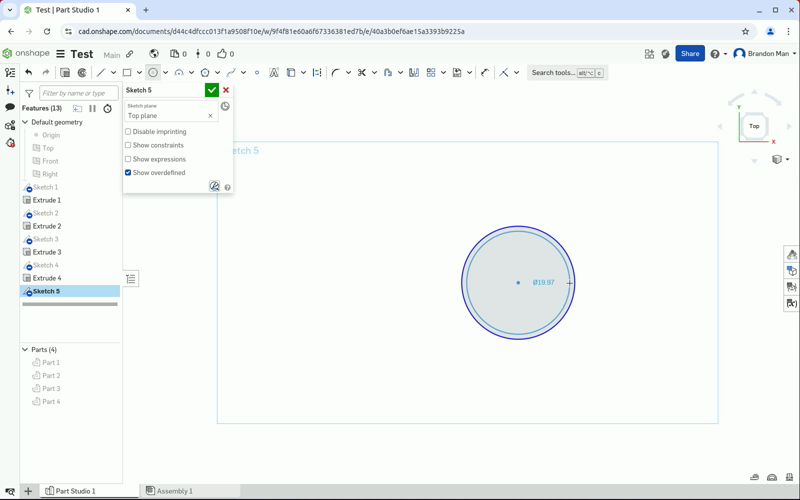
key(esc)
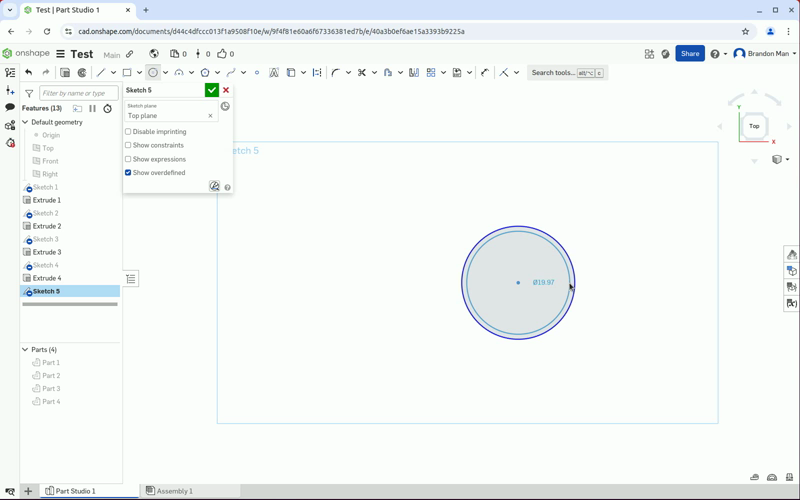
mouse_move(467, 297)
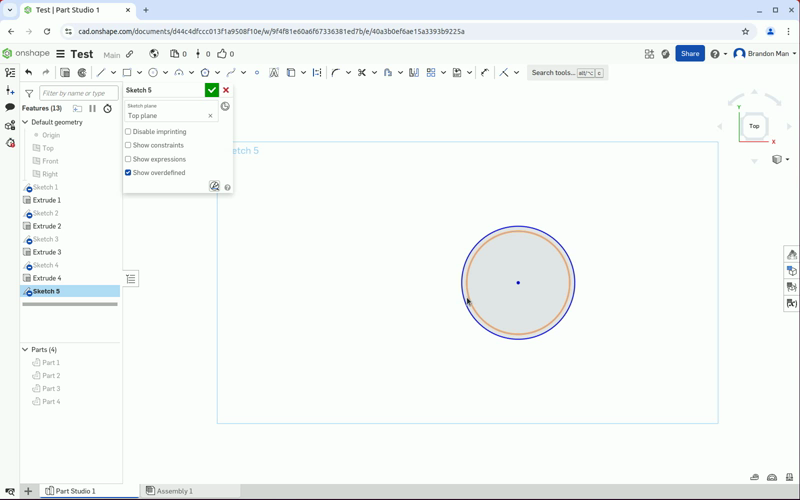
scroll(6)
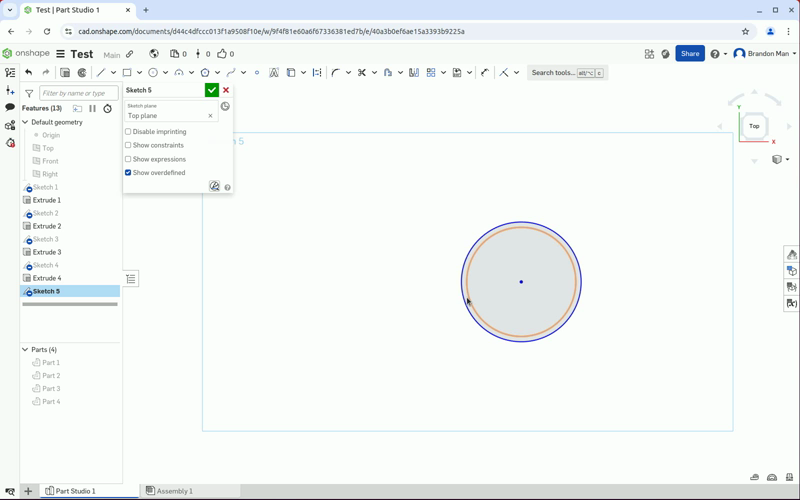
scroll(6)
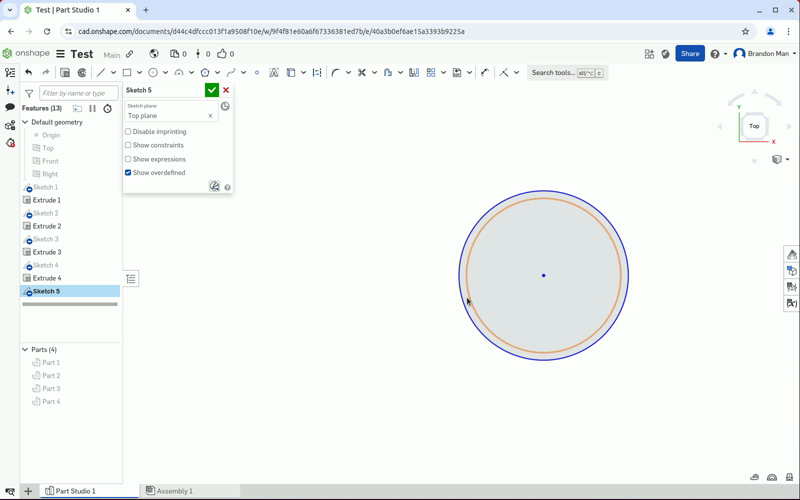
scroll(6)
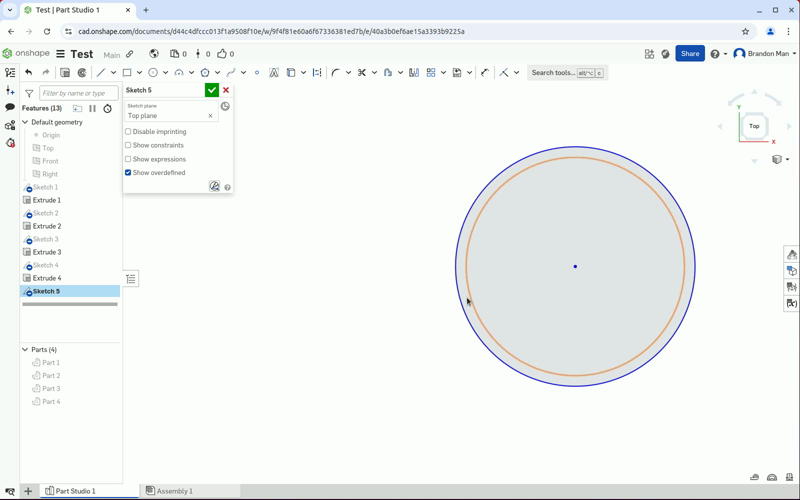
scroll(6)
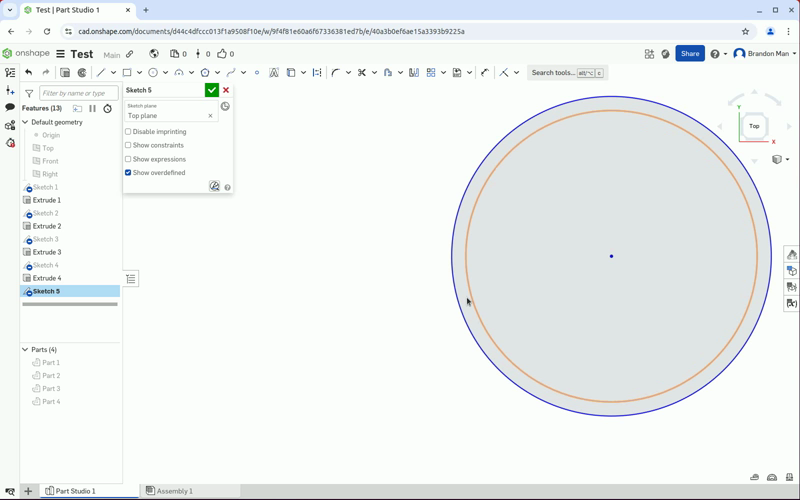
scroll(6)
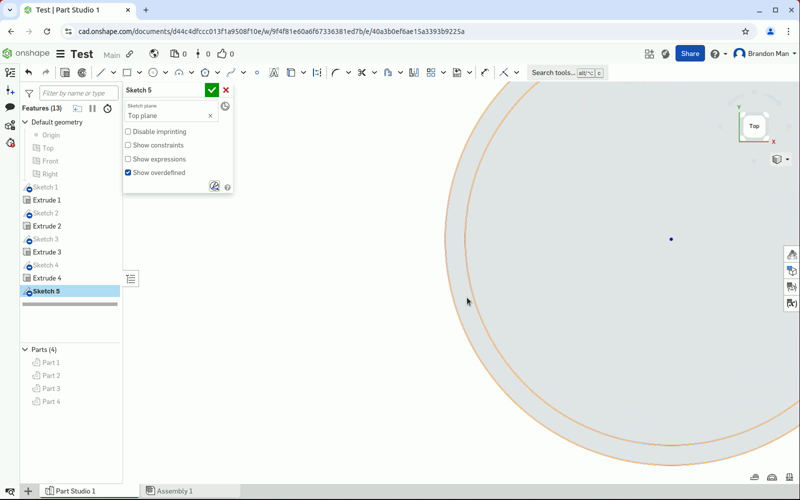
scroll(6)
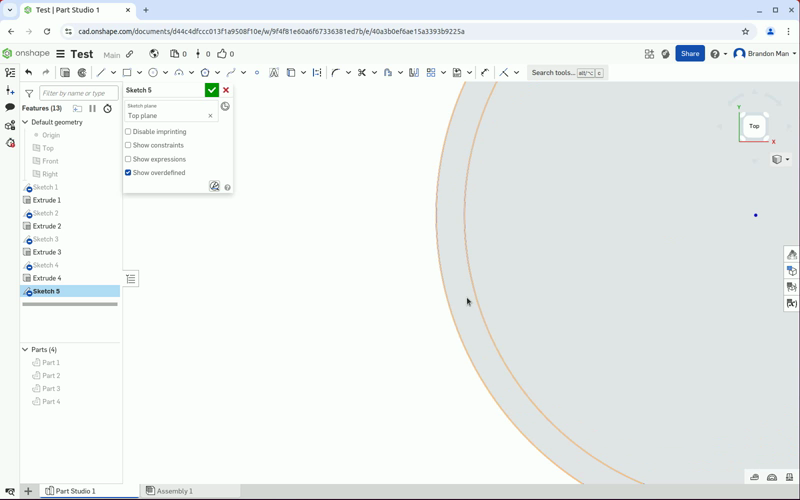
scroll(6)
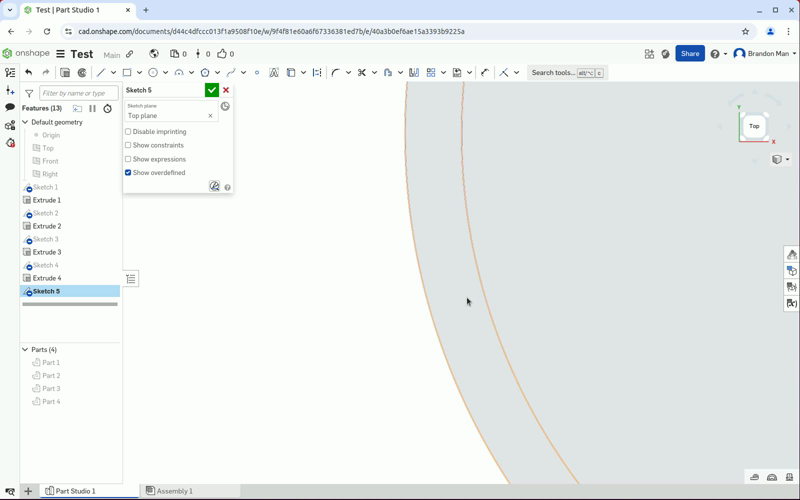
click(467, 297)
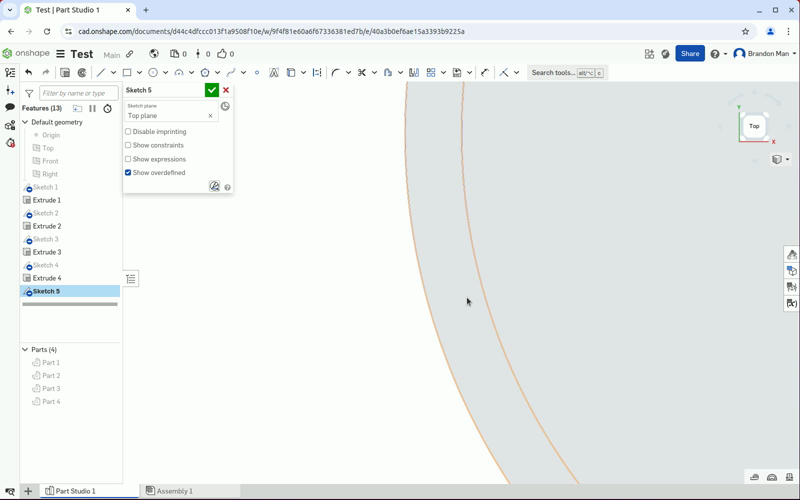
scroll(-6)
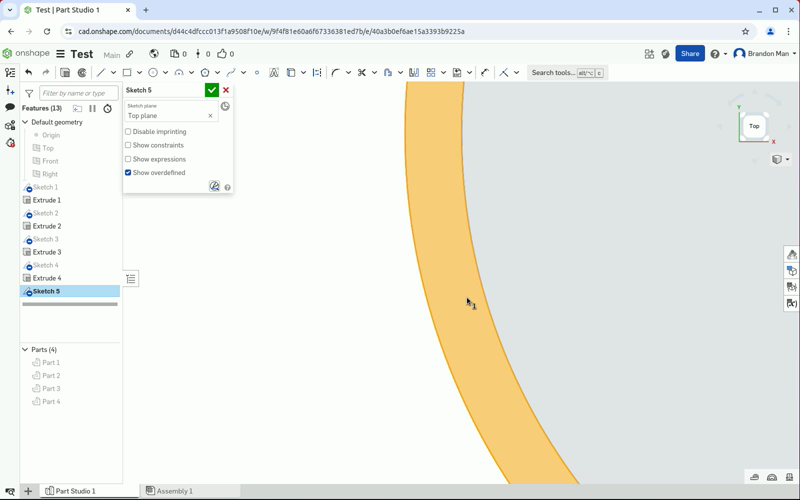
scroll(-6)
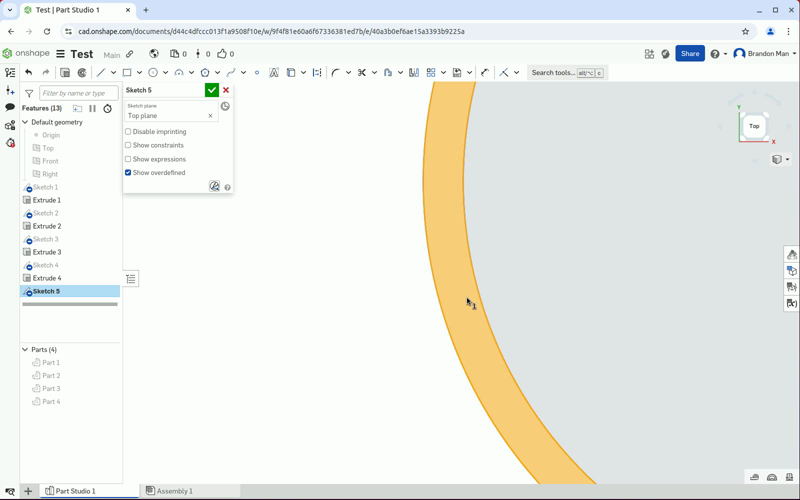
scroll(-6)
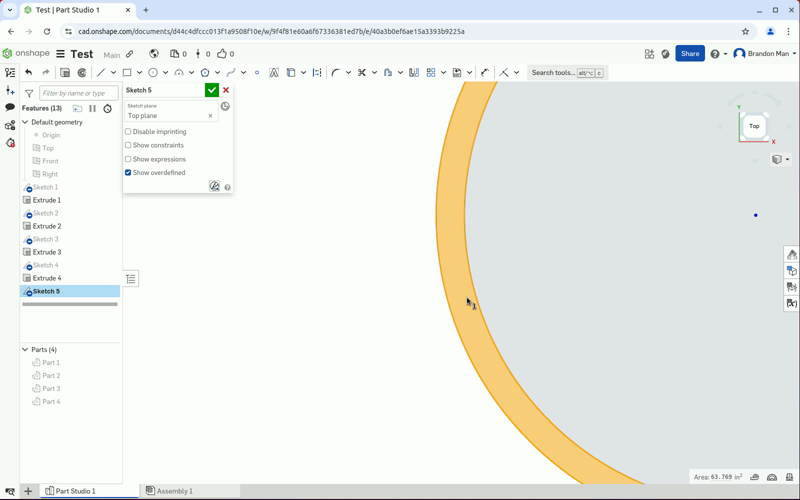
scroll(-6)
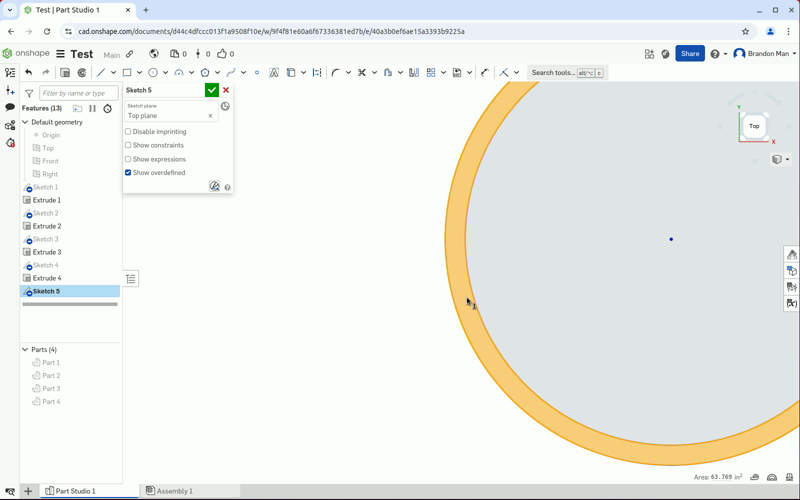
scroll(-6)
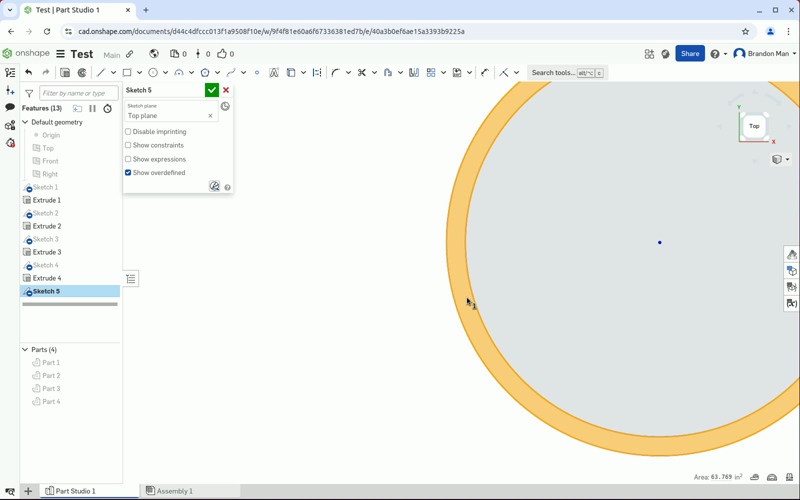
scroll(-6)
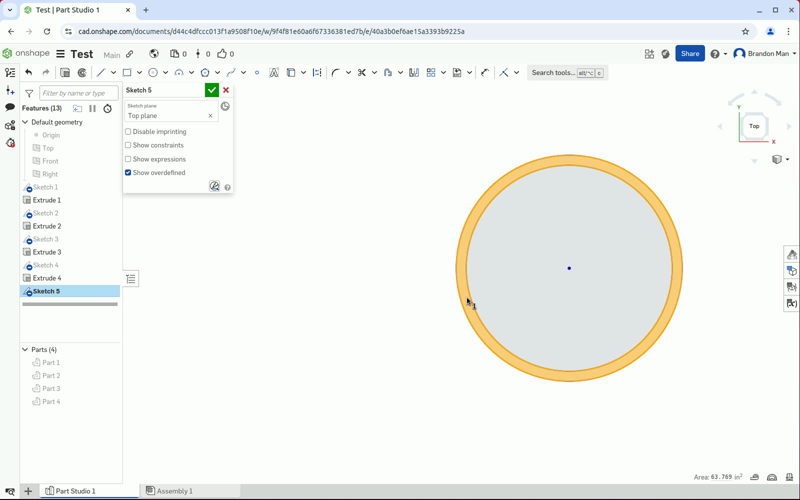
scroll(-6)
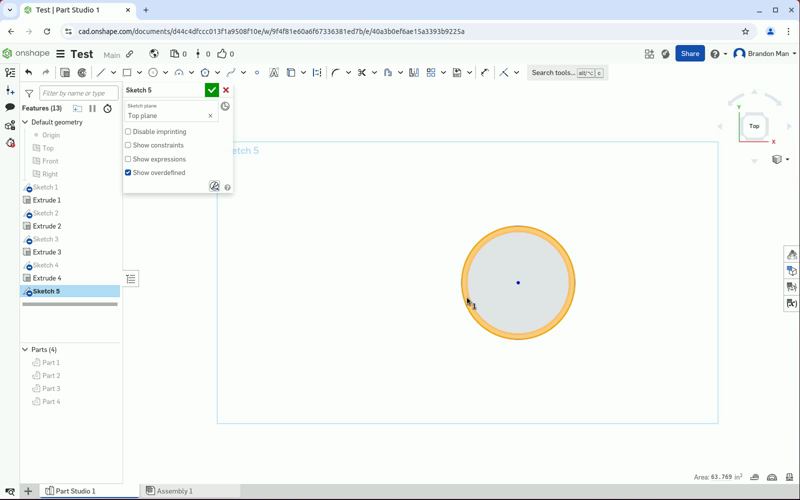
mouse_move(73, 352)
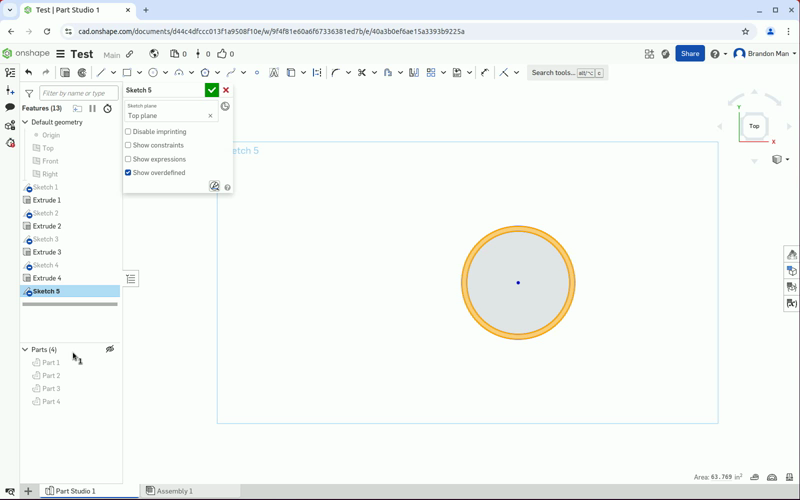
key(shift+y)
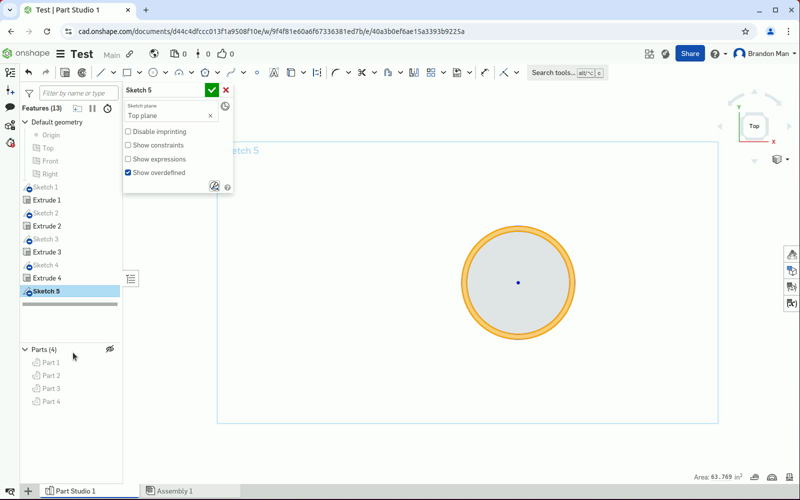
key(shift+e)
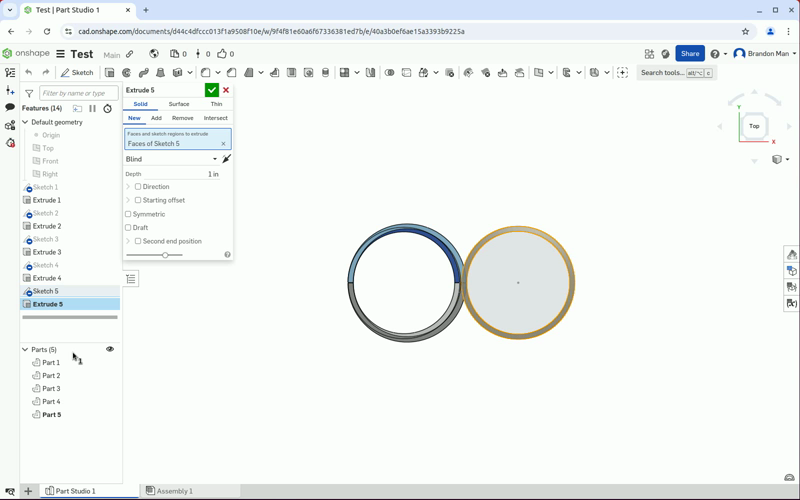
mouse_move(143, 106)
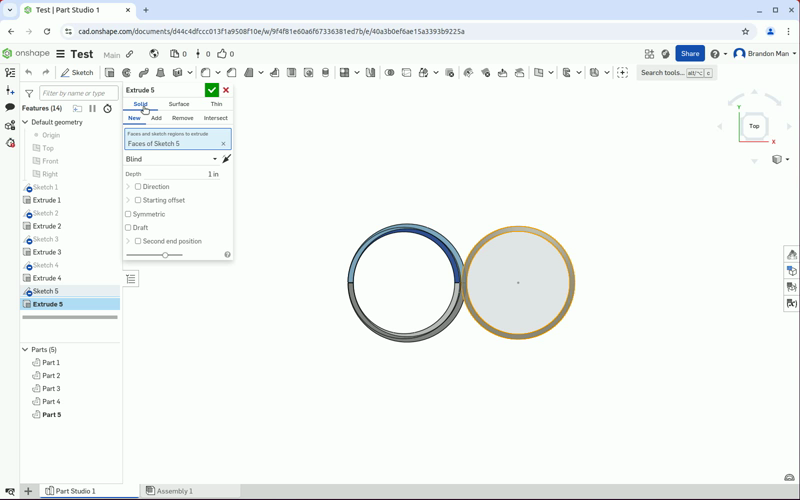
click(143, 106)
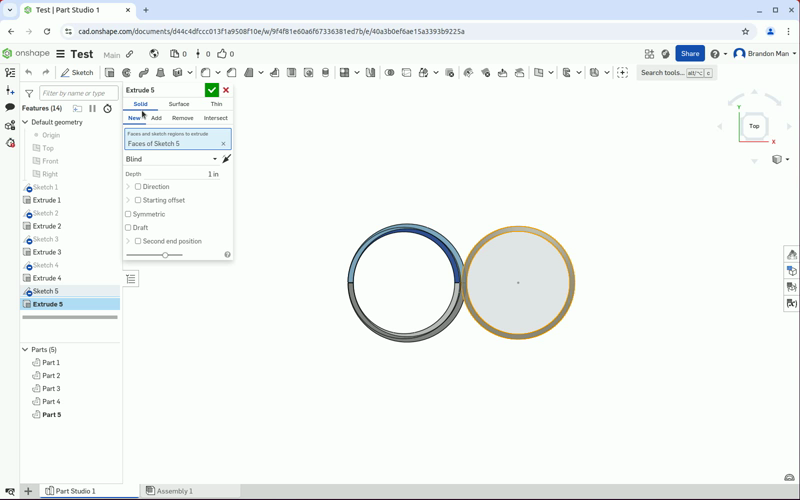
mouse_move(137, 120)
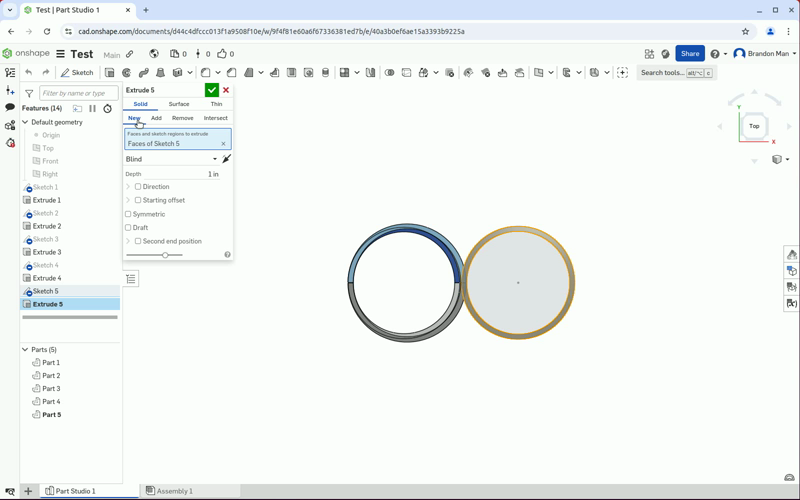
click(137, 120)
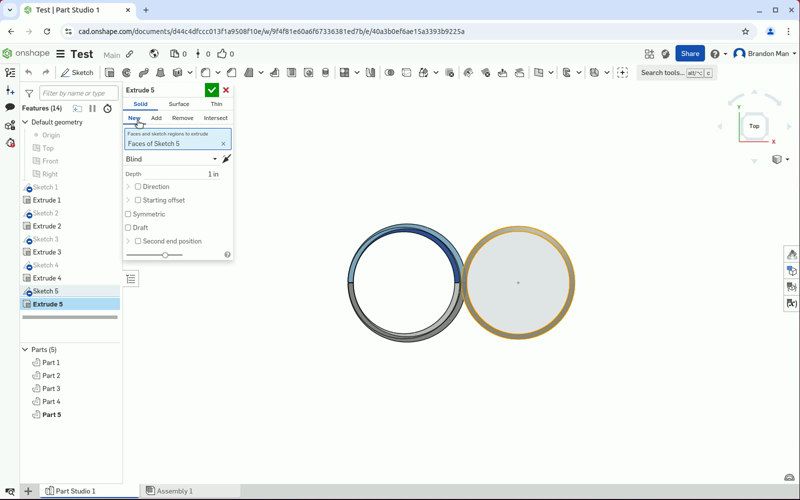
key(tab, 4)
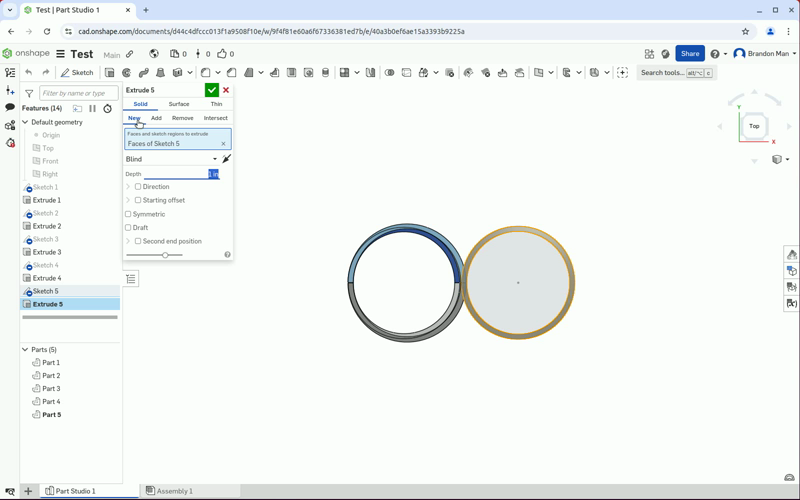
text(0.241)
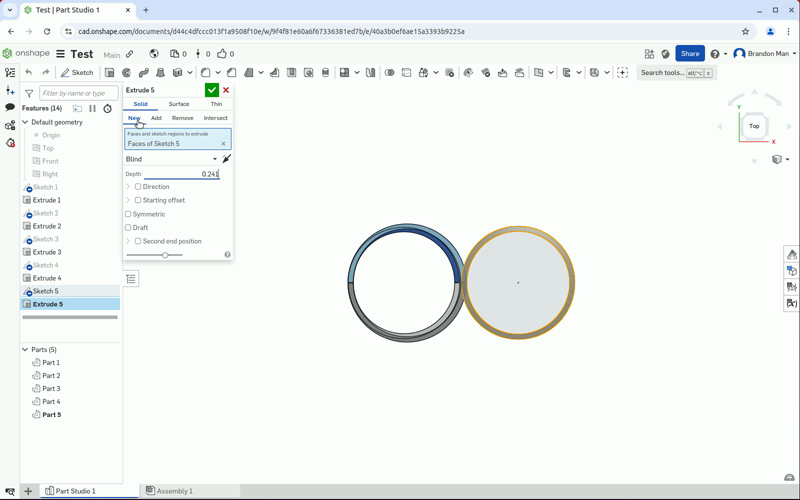
key(enter)
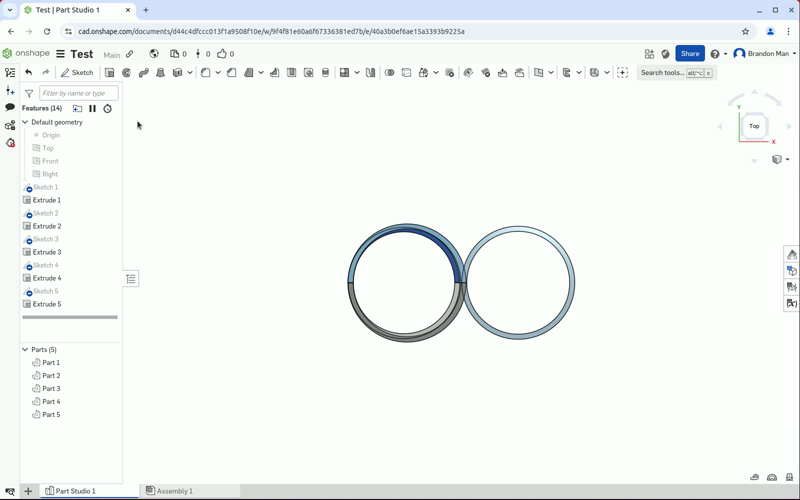
key(shift+h)
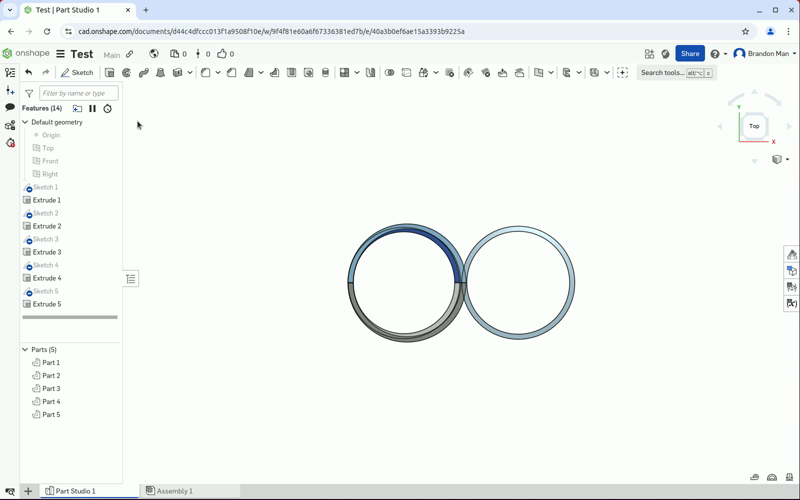
key(shift+h)
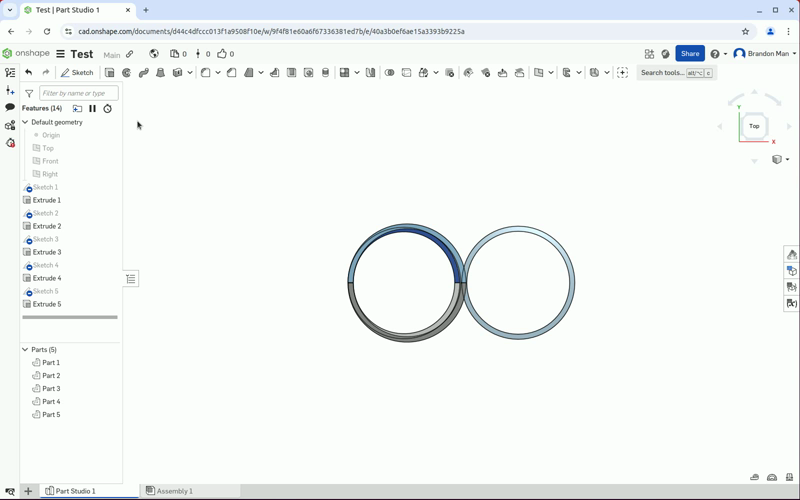
mouse_move(73, 189)
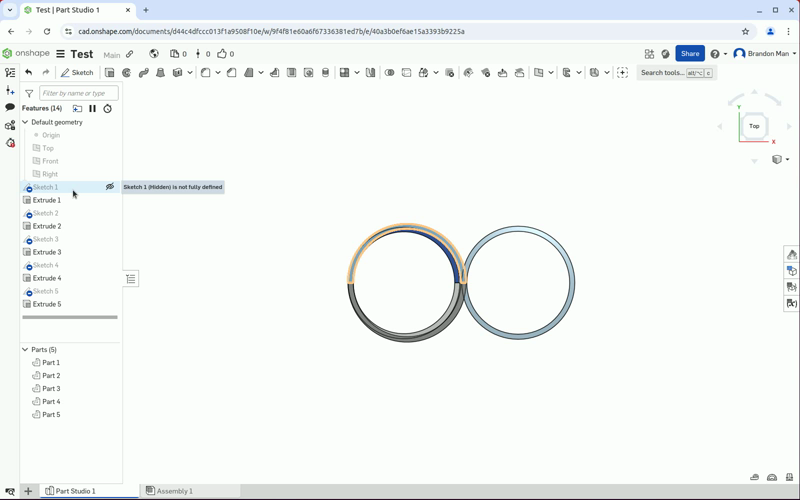
click(73, 189)
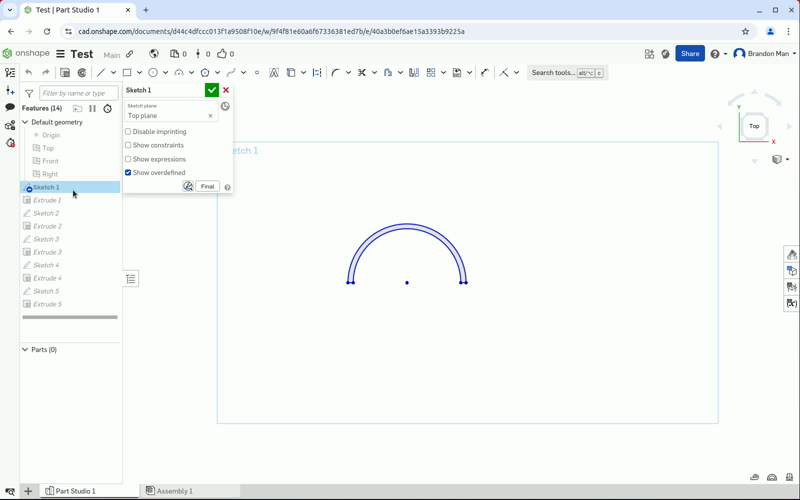
mouse_move(229, 92)
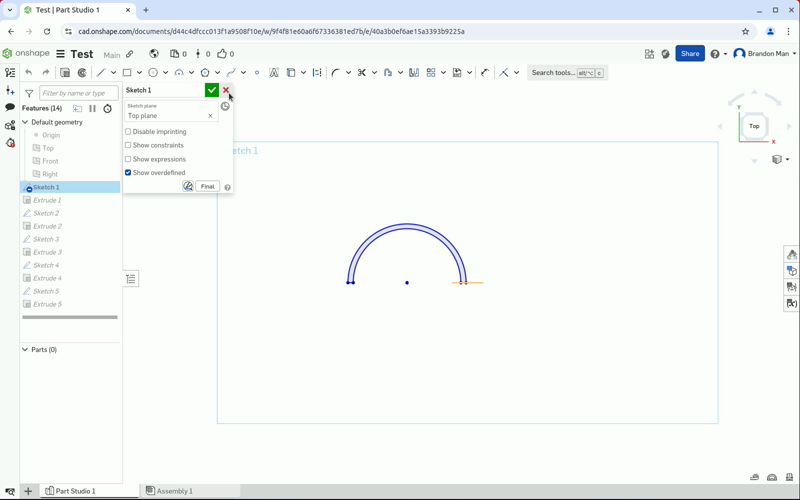
click(229, 92)
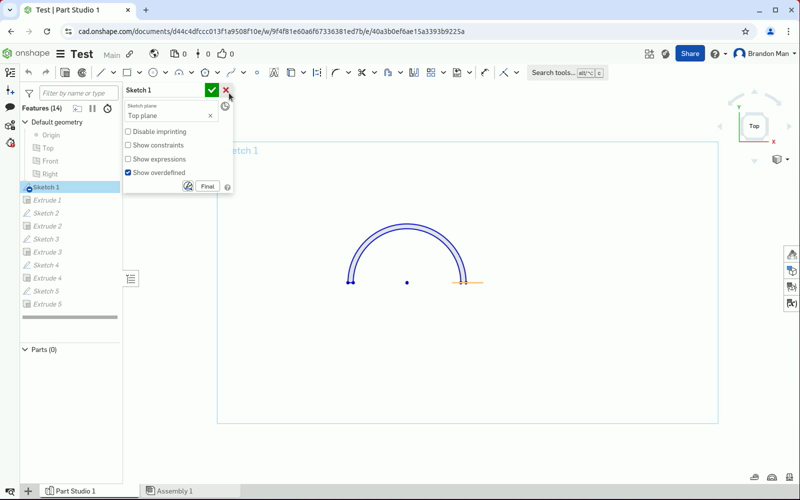
key(shift+s)
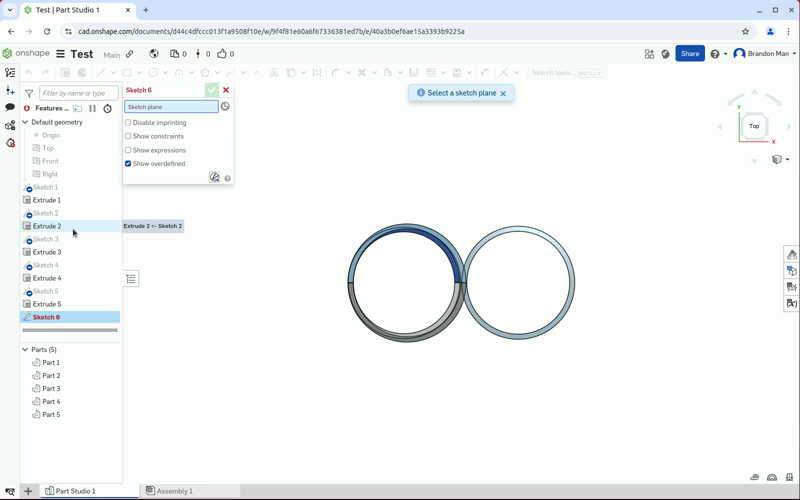
scroll(3)
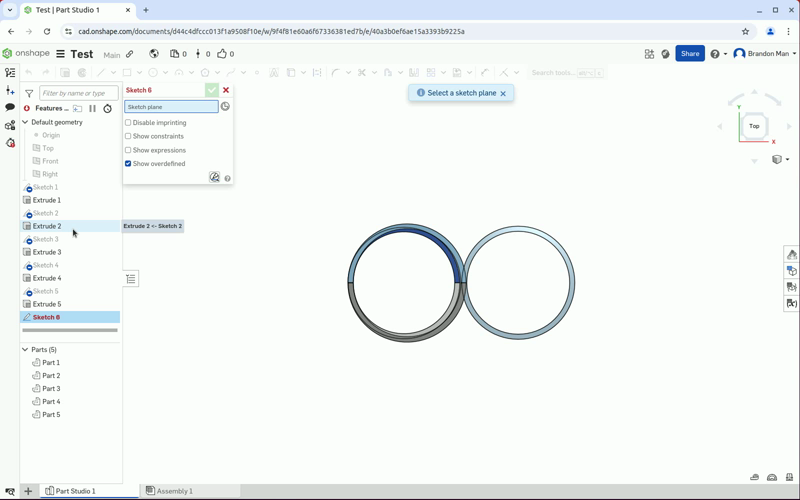
mouse_move(73, 150)
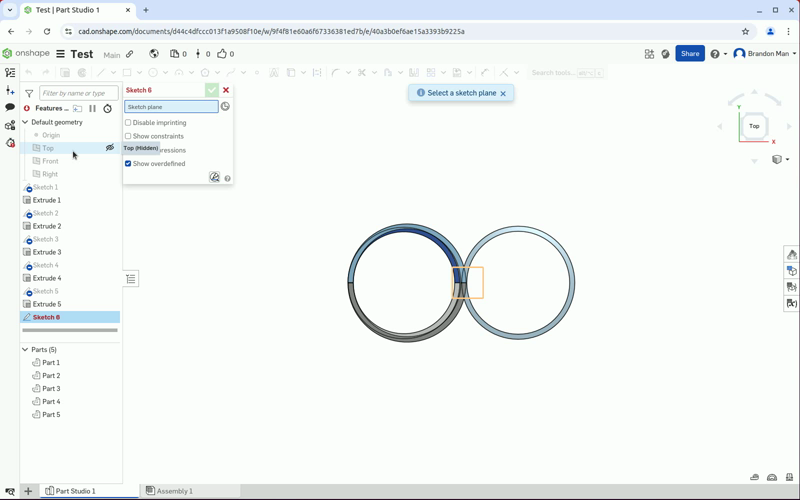
click(73, 150)
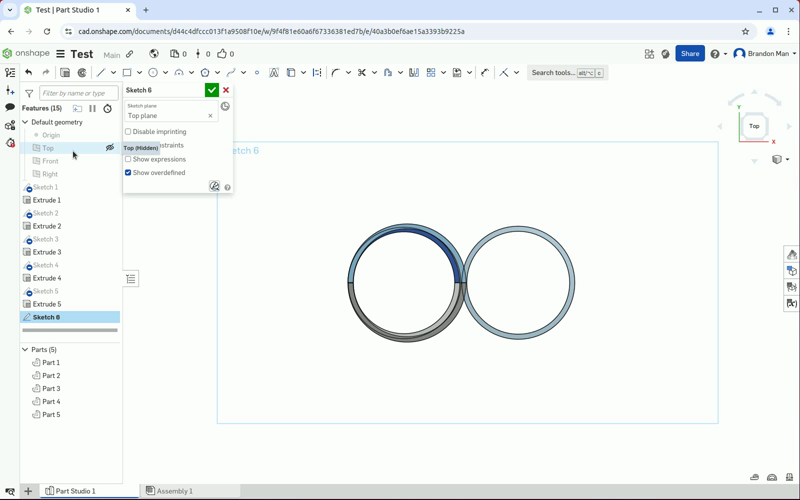
mouse_move(73, 352)
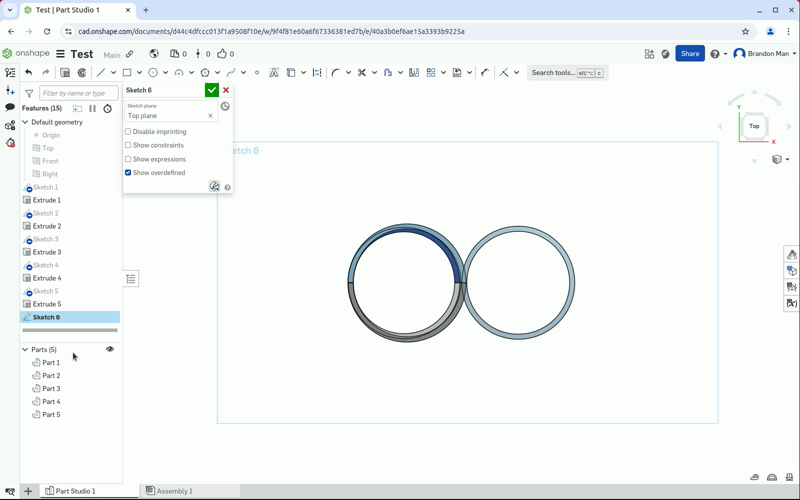
key(y)
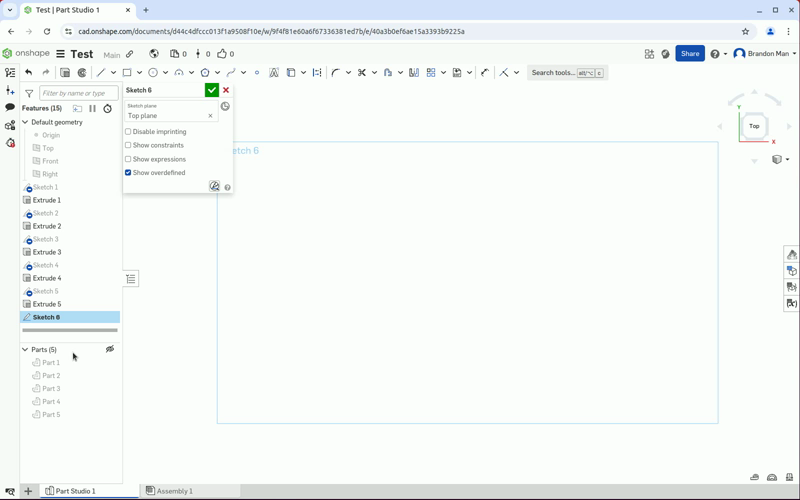
key(l)
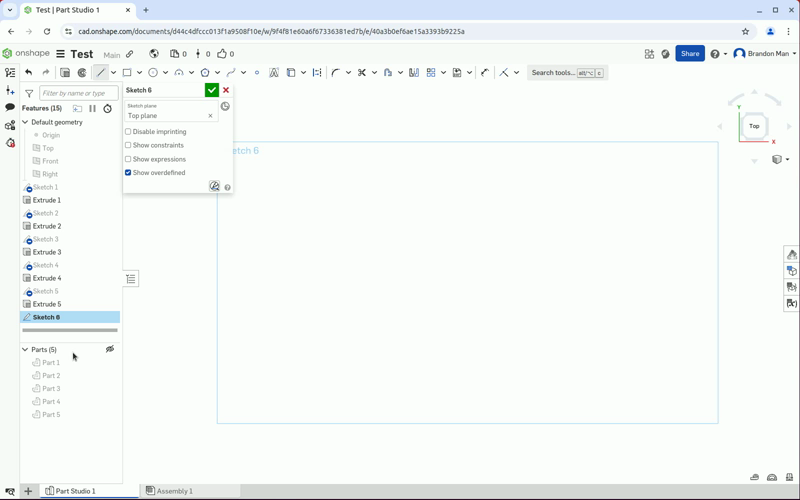
key_down(shift)
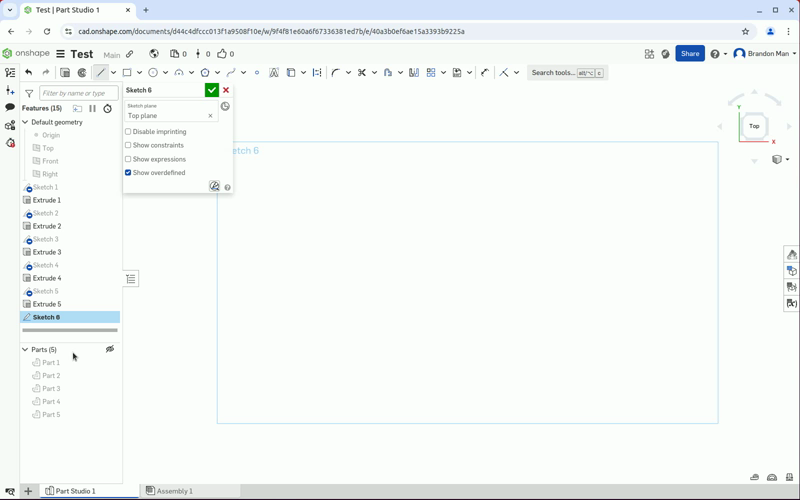
mouse_move(353, 282)
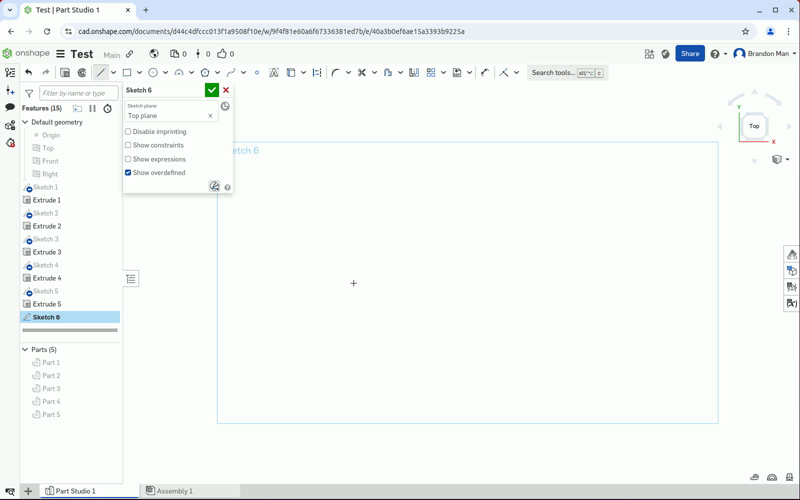
click(353, 282)
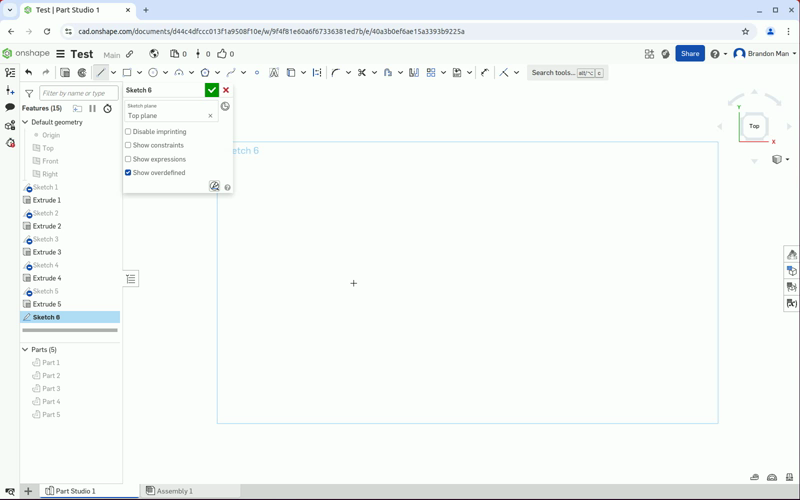
key_up(shift)
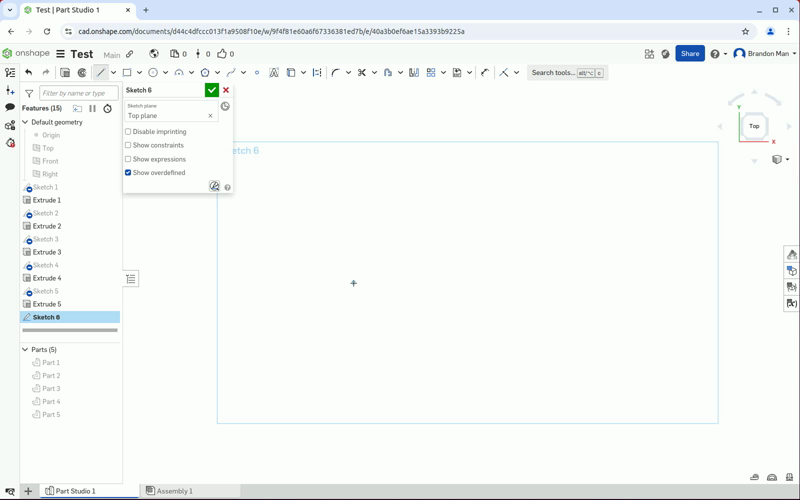
key_down(shift)
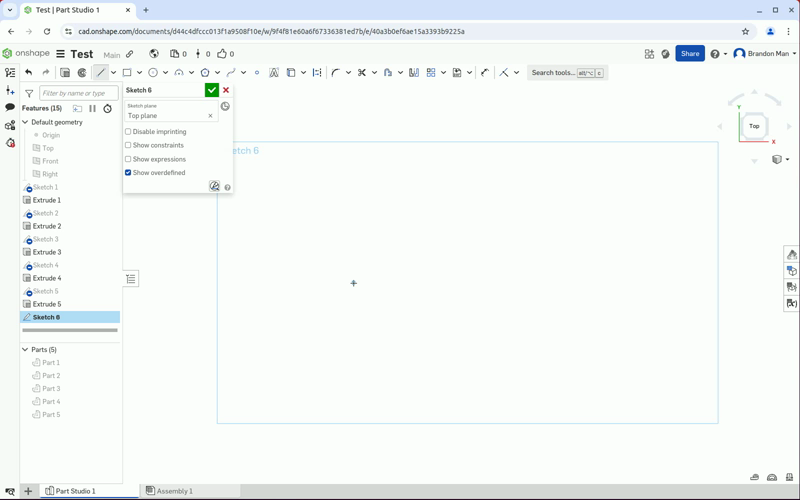
mouse_move(383, 282)
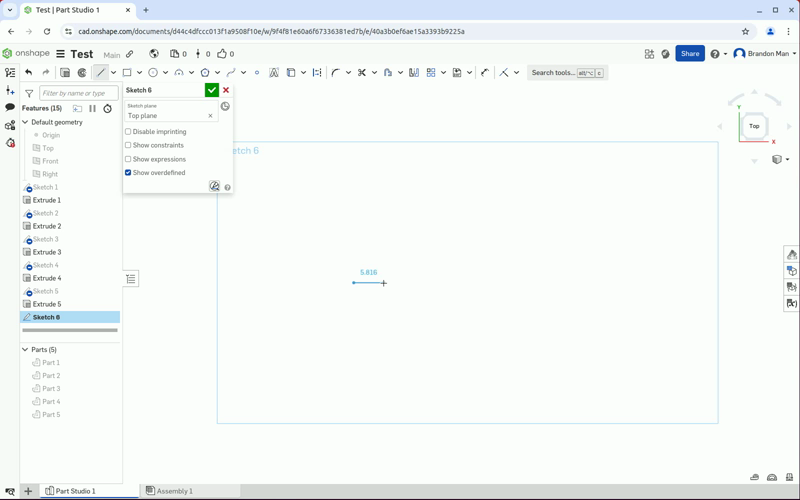
mouse_move(358, 282)
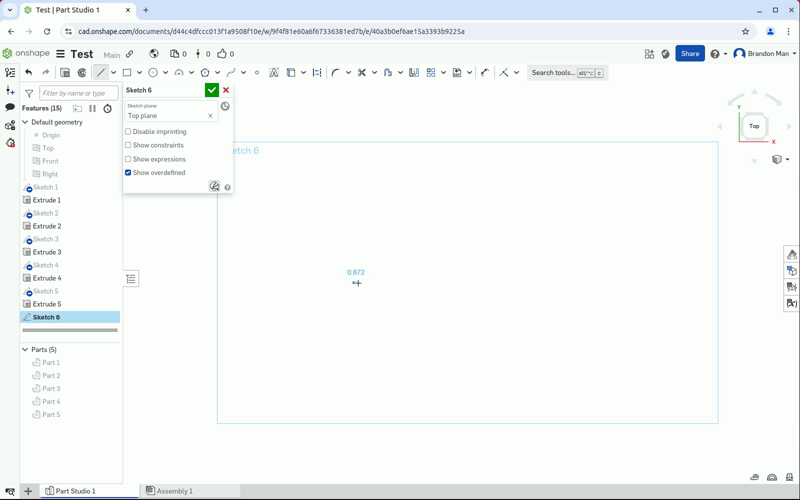
scroll(6)
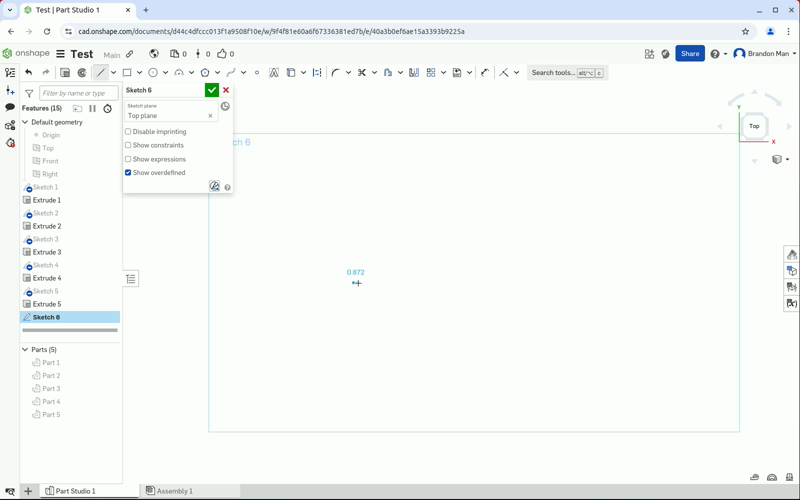
scroll(6)
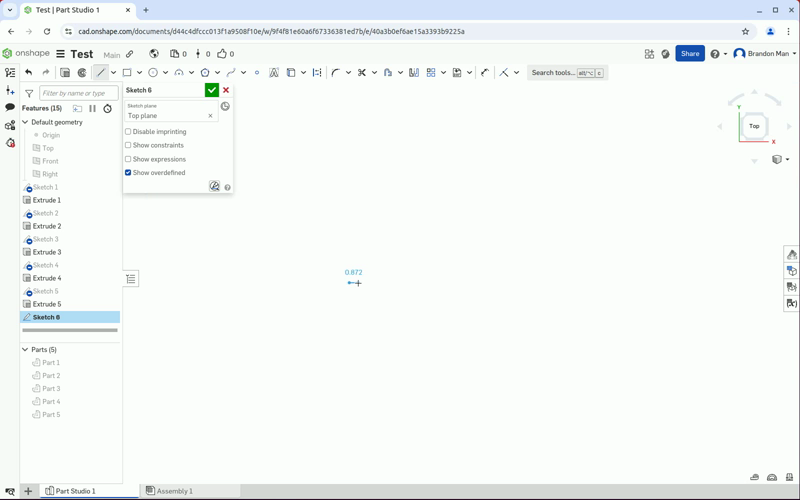
scroll(6)
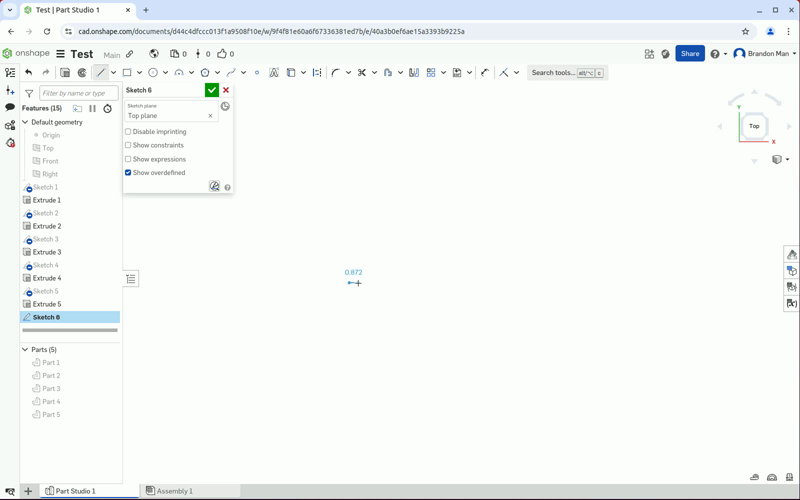
scroll(6)
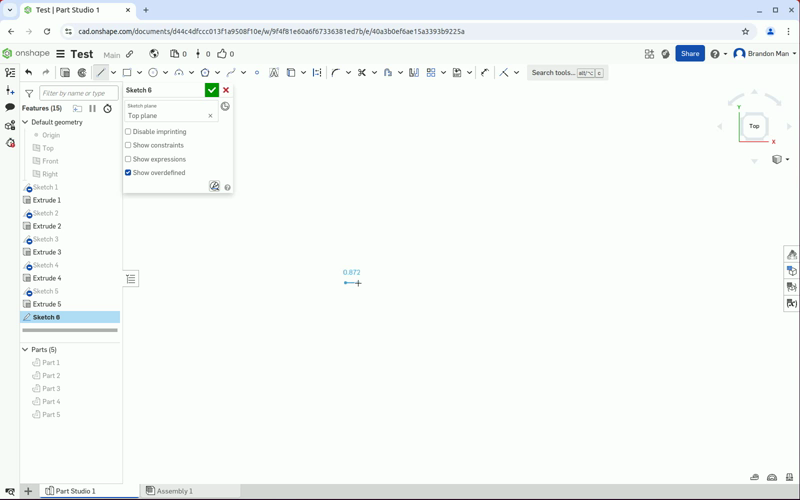
scroll(6)
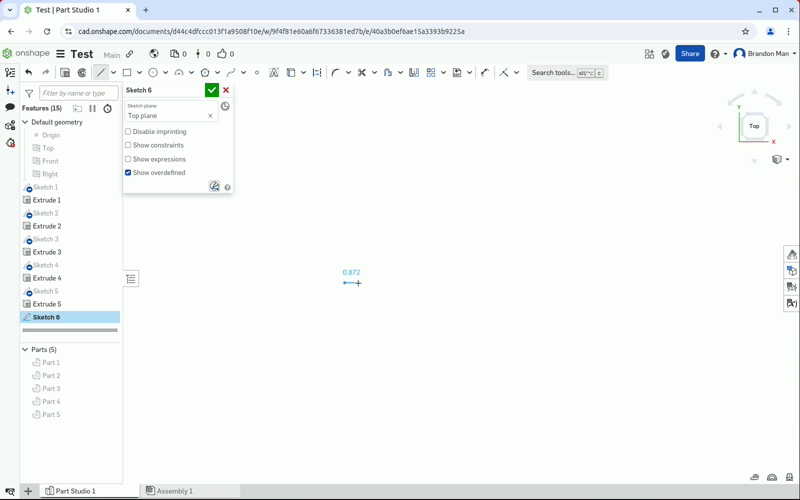
scroll(6)
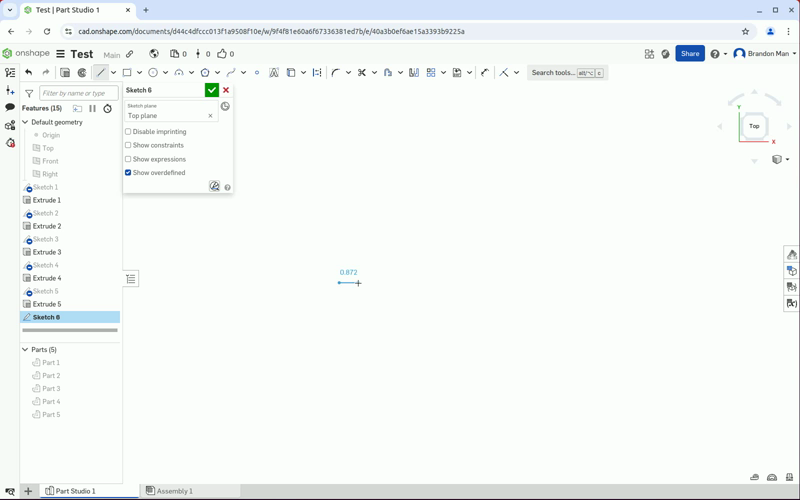
scroll(6)
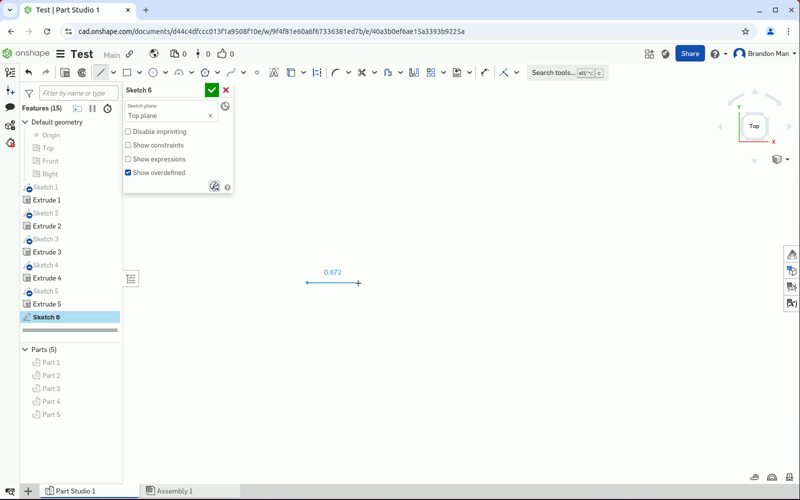
click(358, 282)
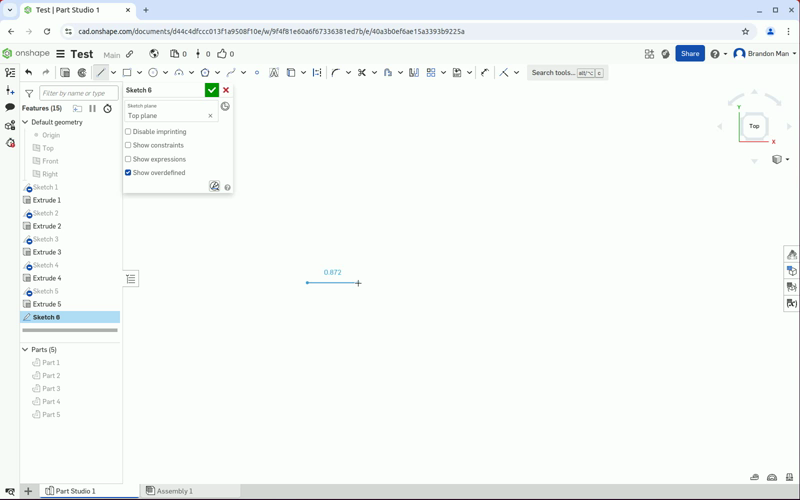
scroll(-6)
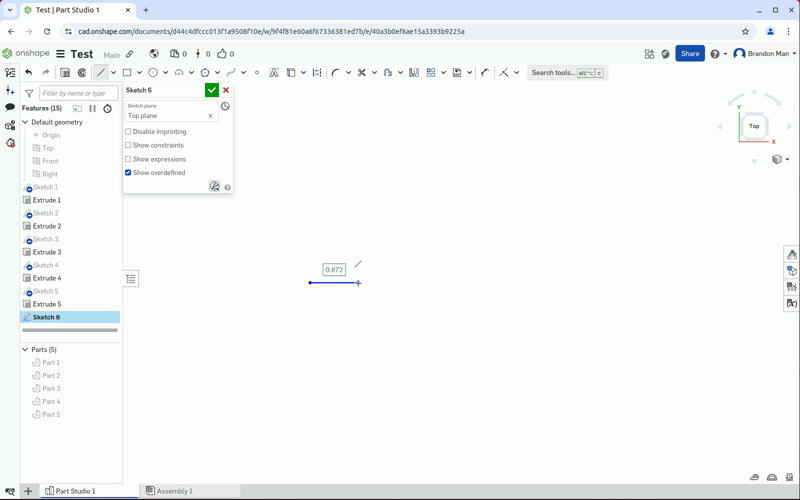
scroll(-6)
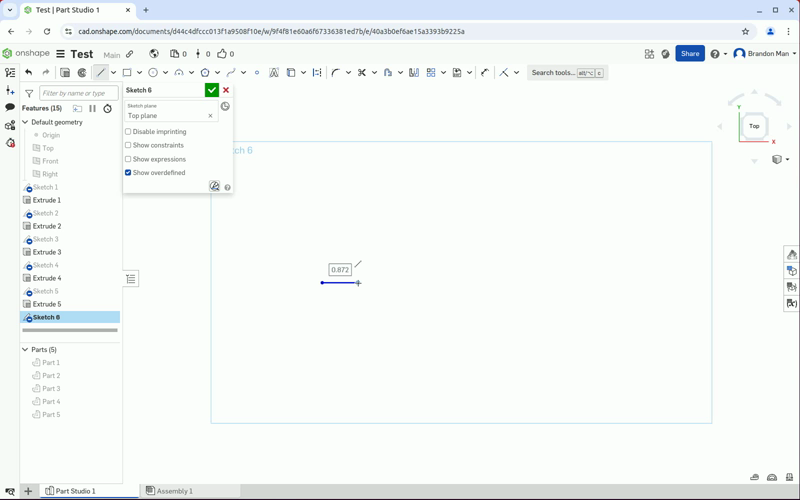
scroll(-6)
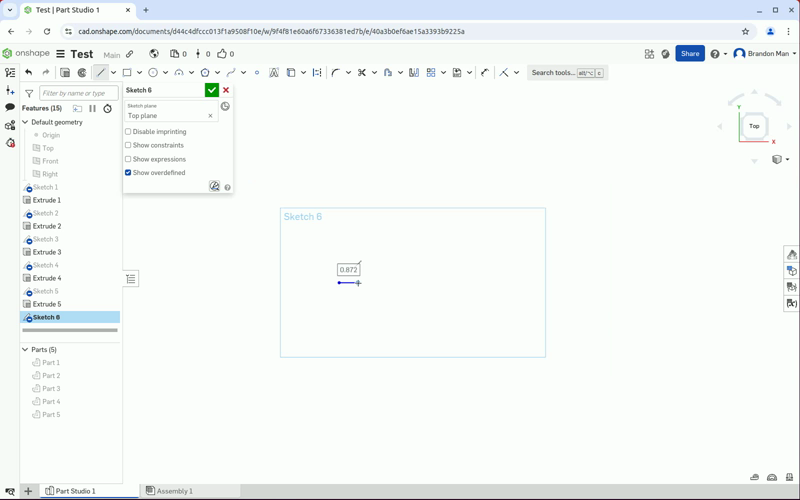
scroll(-6)
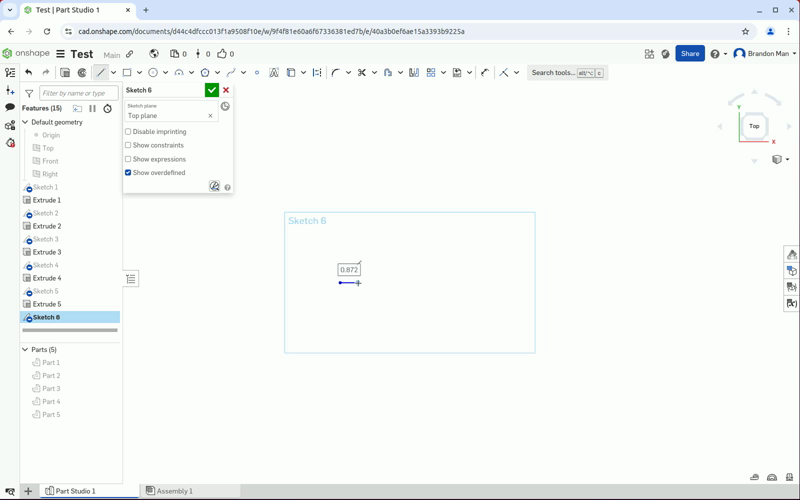
scroll(-6)
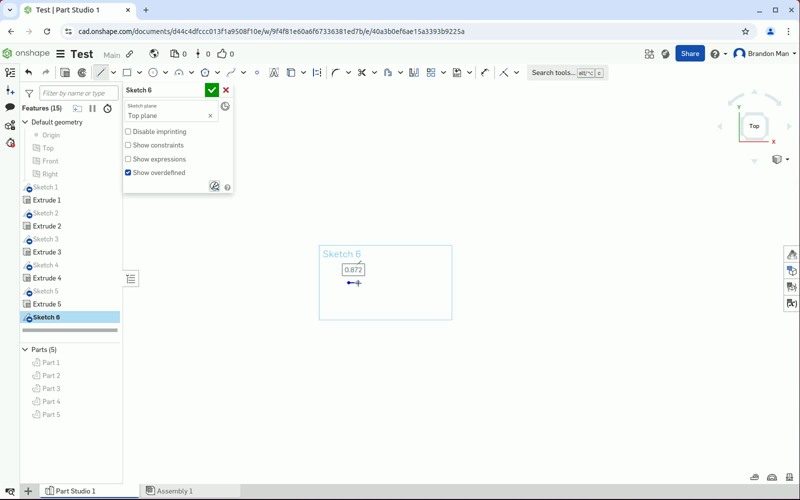
scroll(-6)
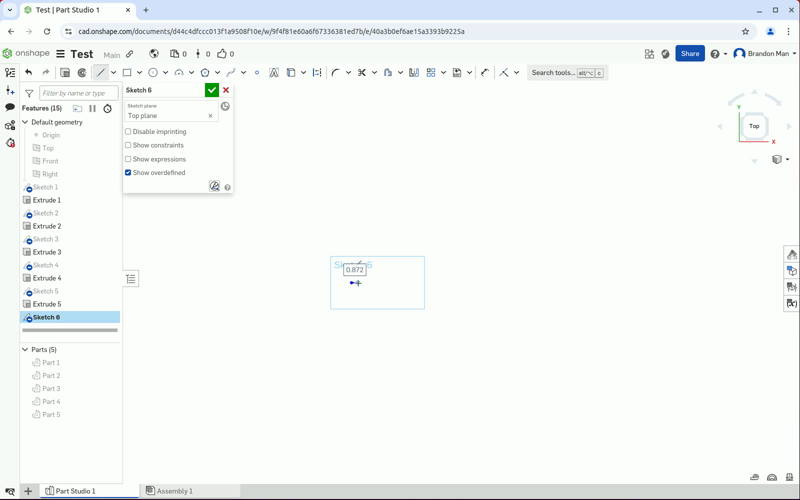
scroll(-6)
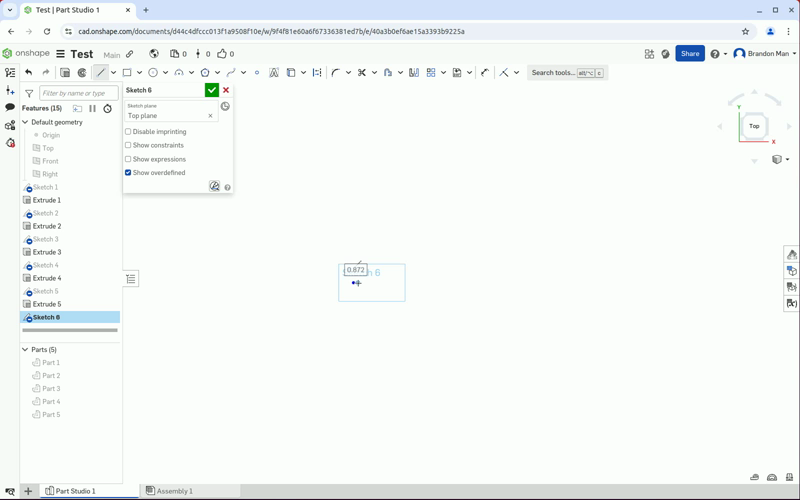
key_up(shift)
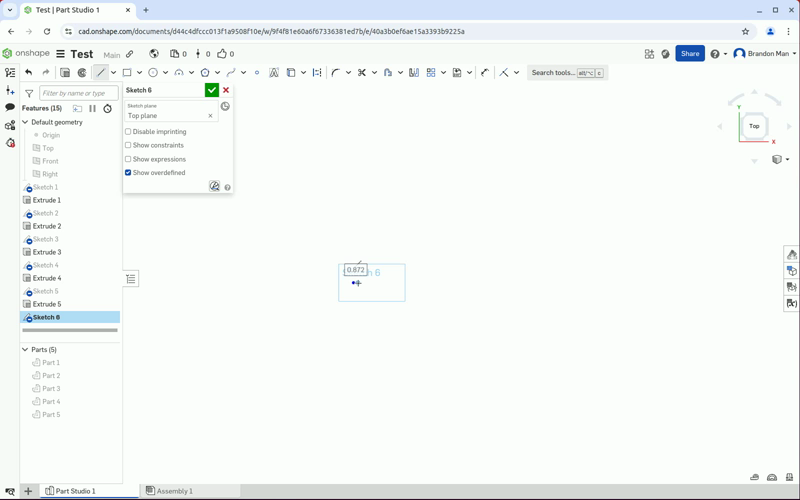
key(esc)
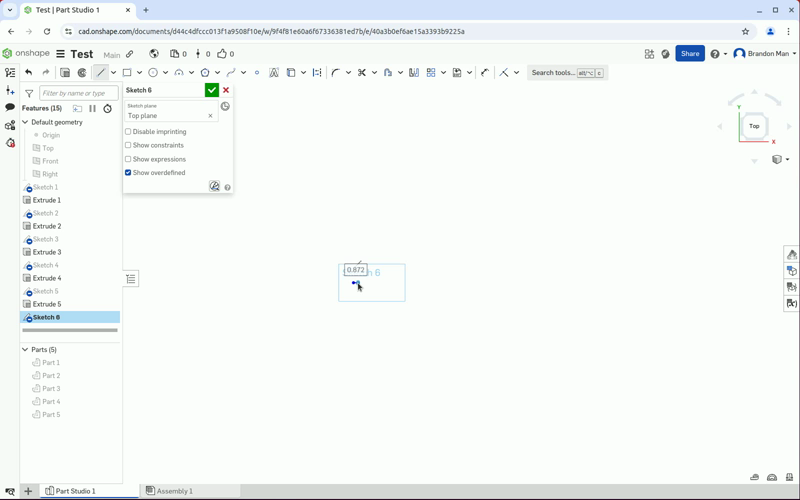
key(a)
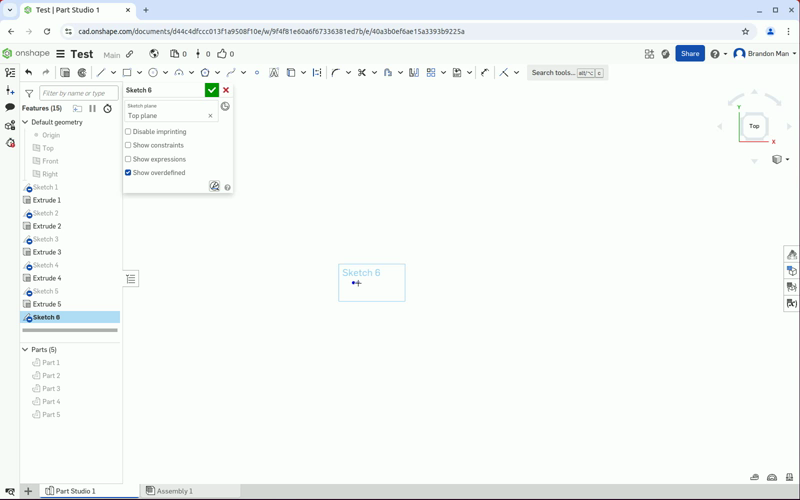
mouse_move(358, 282)
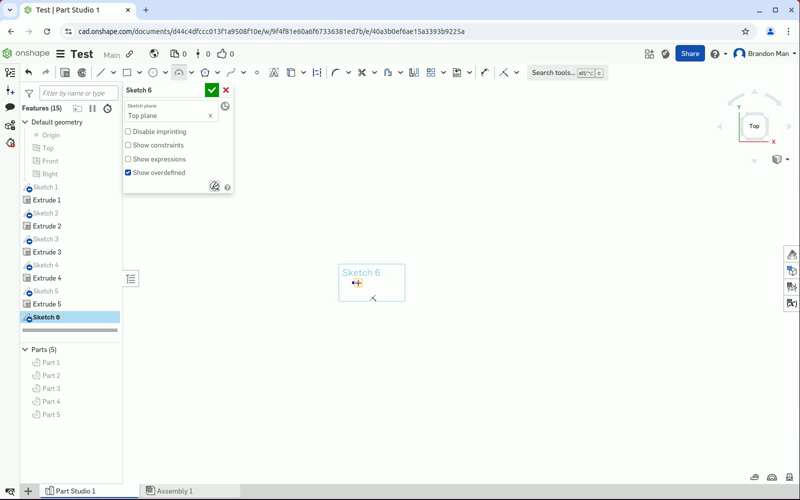
click(358, 282)
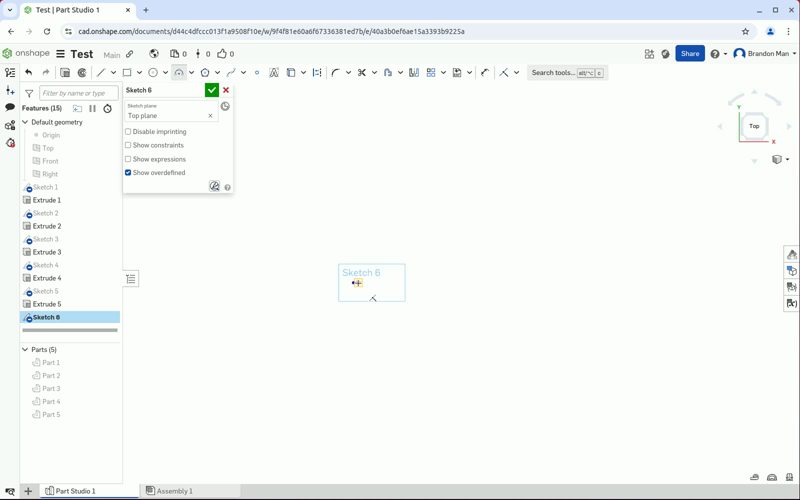
key_down(shift)
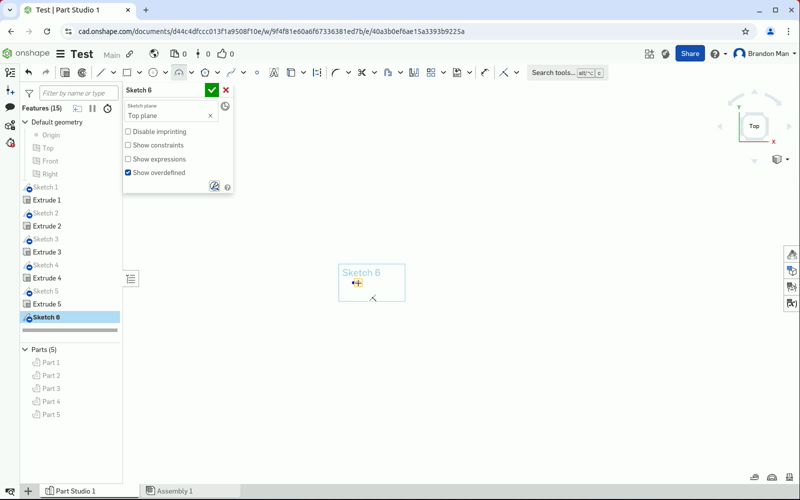
mouse_move(450, 282)
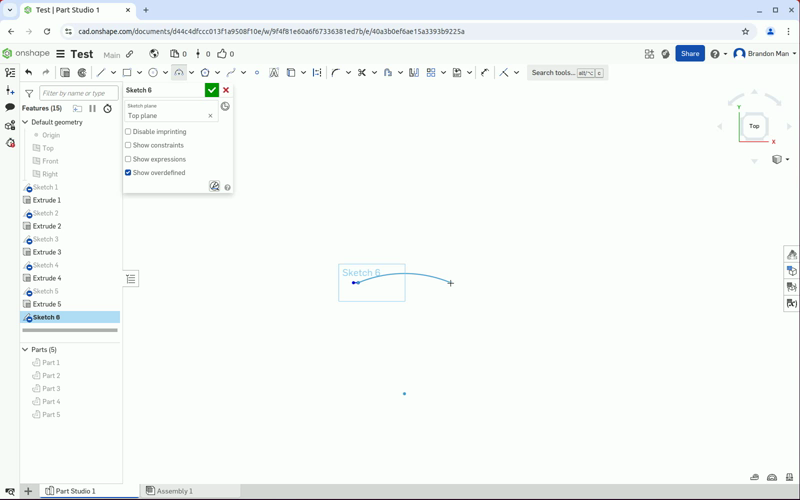
click(450, 282)
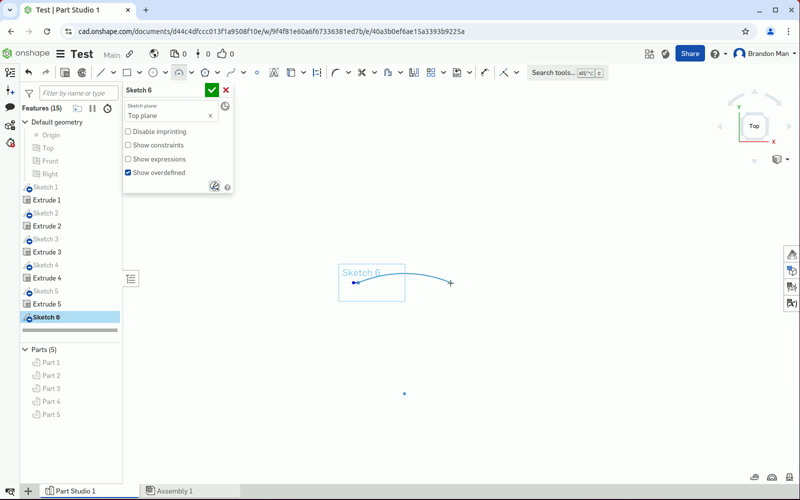
mouse_move(404, 236)
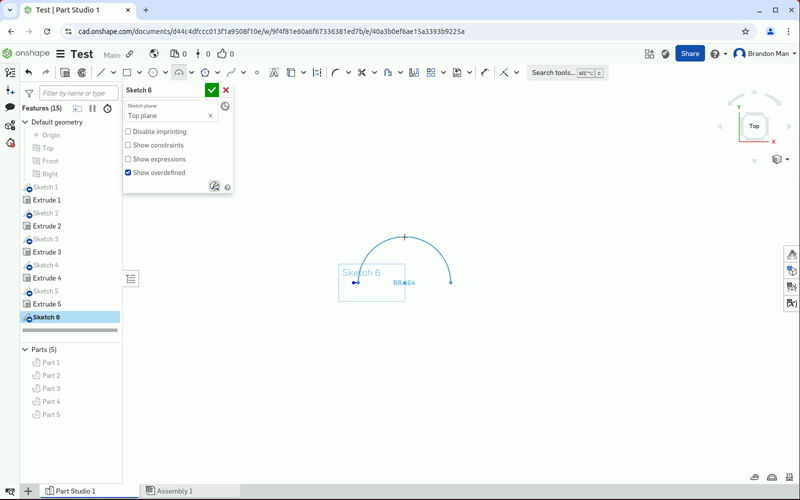
click(404, 236)
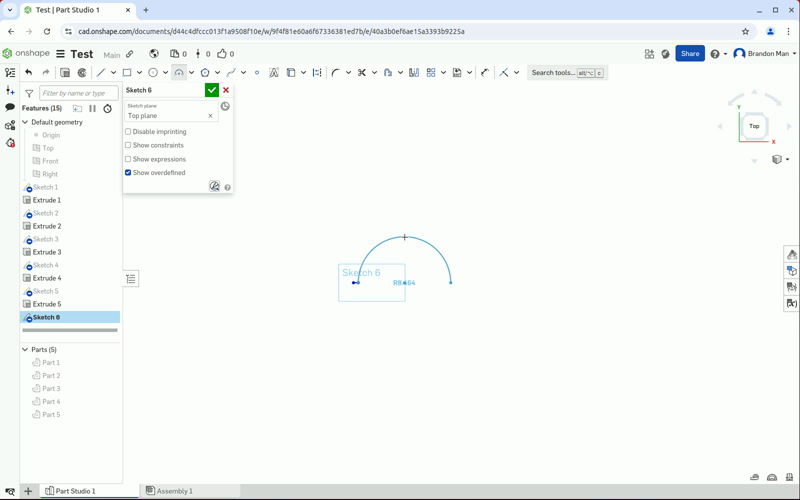
key_up(shift)
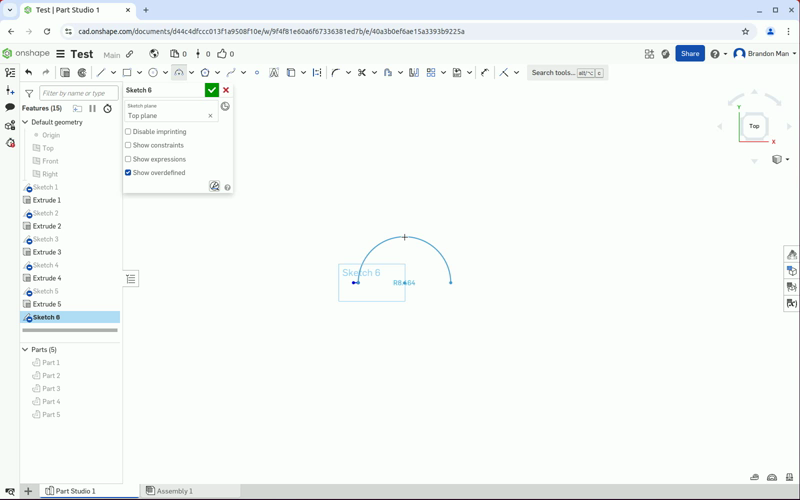
key(esc)
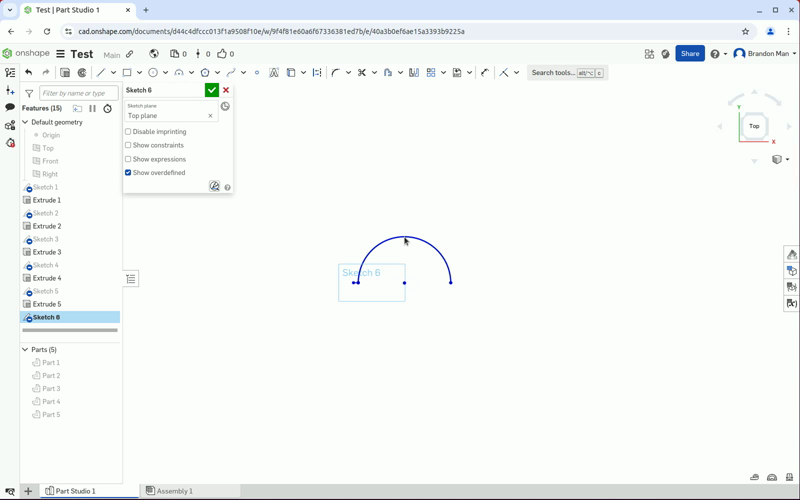
key(l)
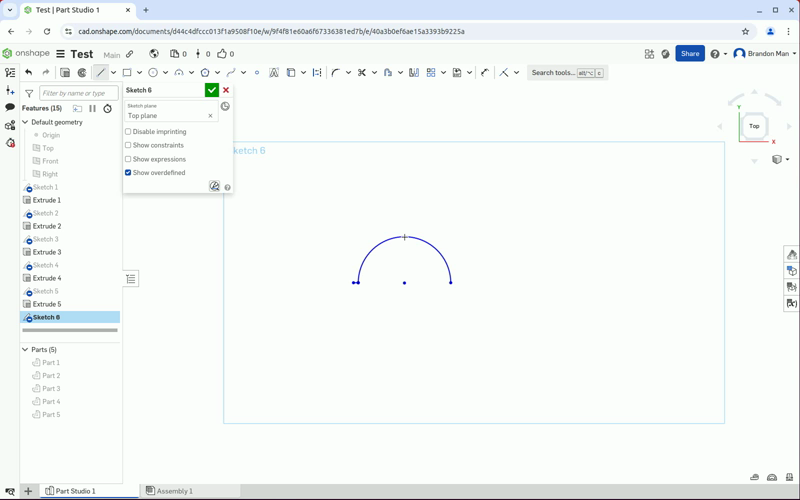
mouse_move(450, 282)
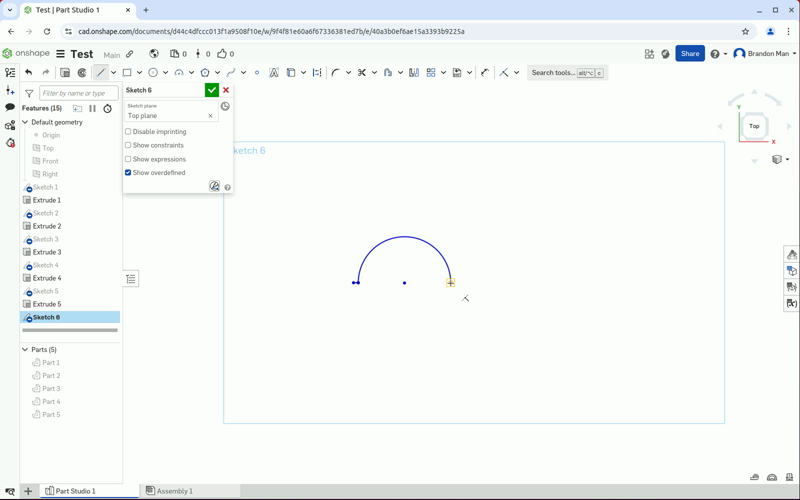
click(450, 282)
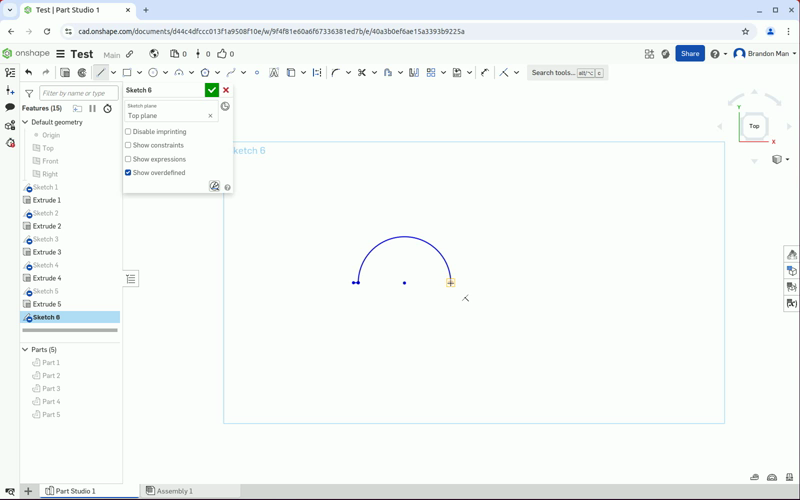
key_down(shift)
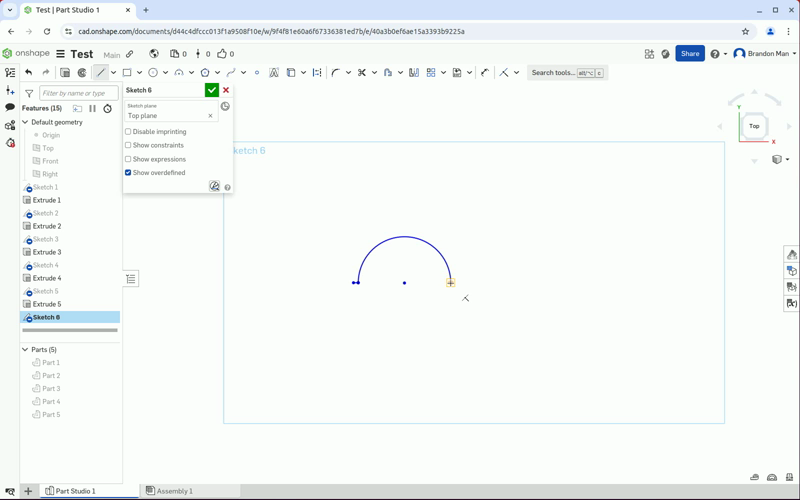
mouse_move(480, 282)
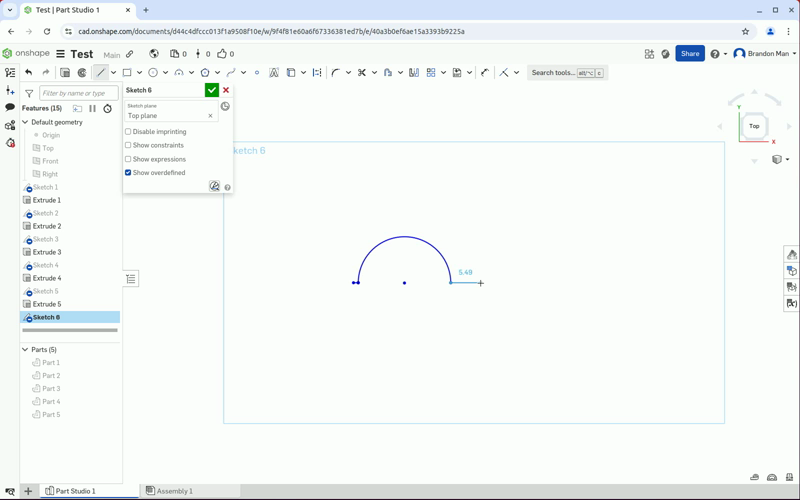
mouse_move(455, 282)
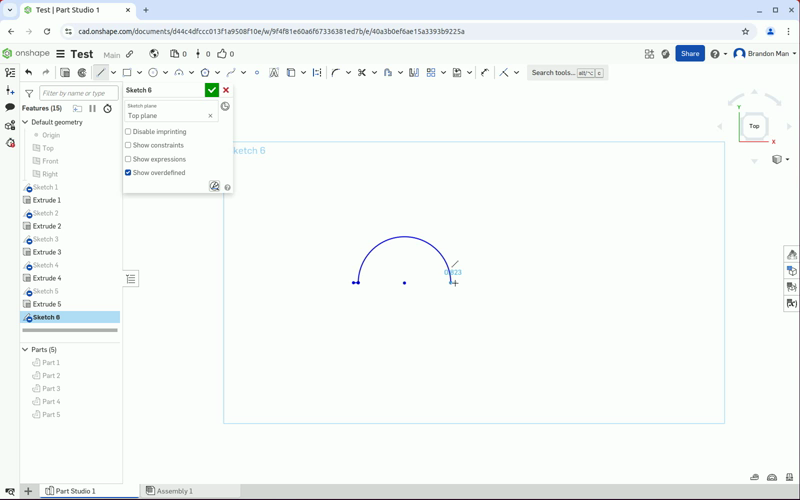
scroll(6)
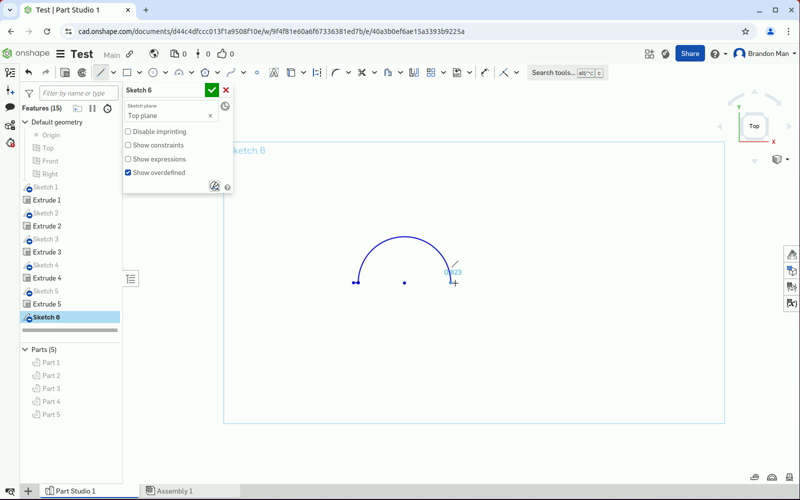
scroll(6)
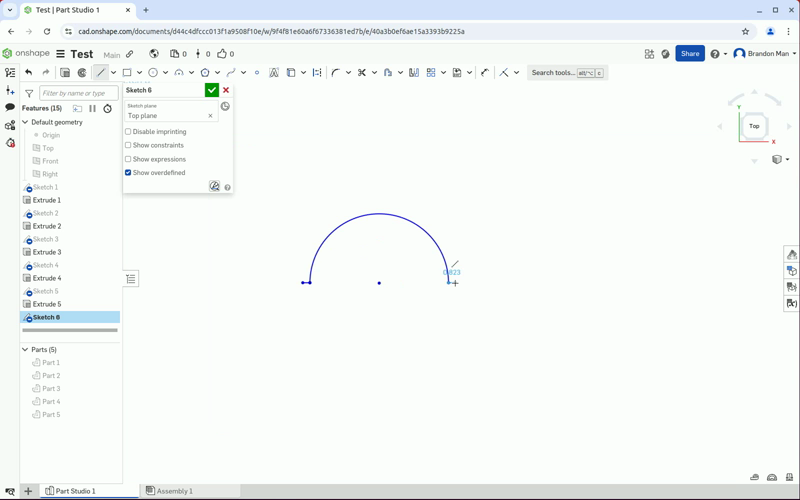
scroll(6)
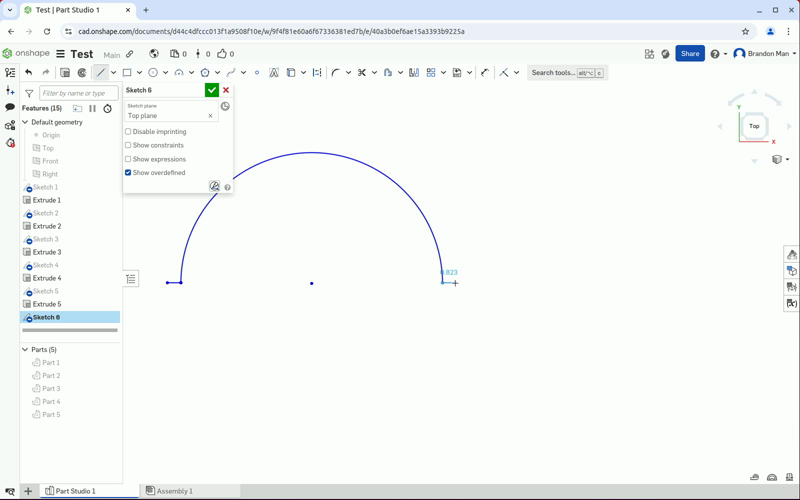
scroll(6)
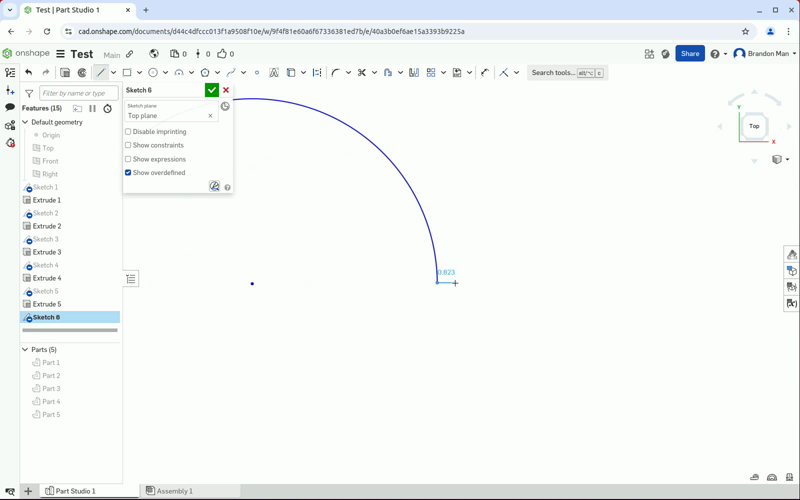
scroll(6)
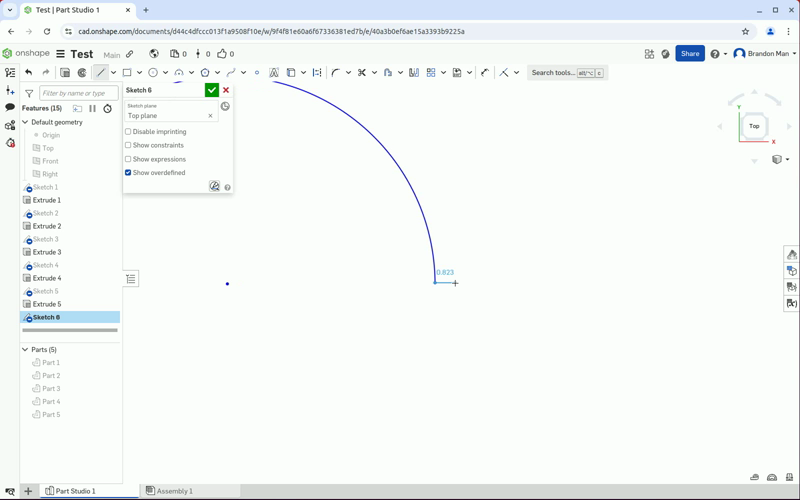
scroll(6)
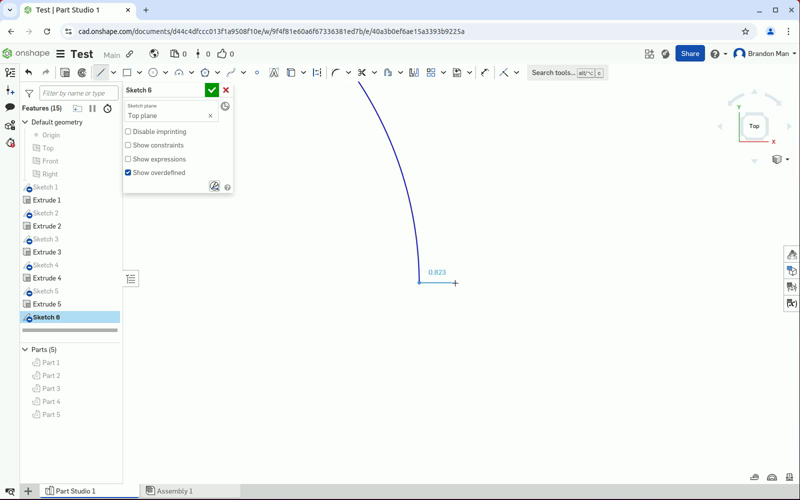
scroll(6)
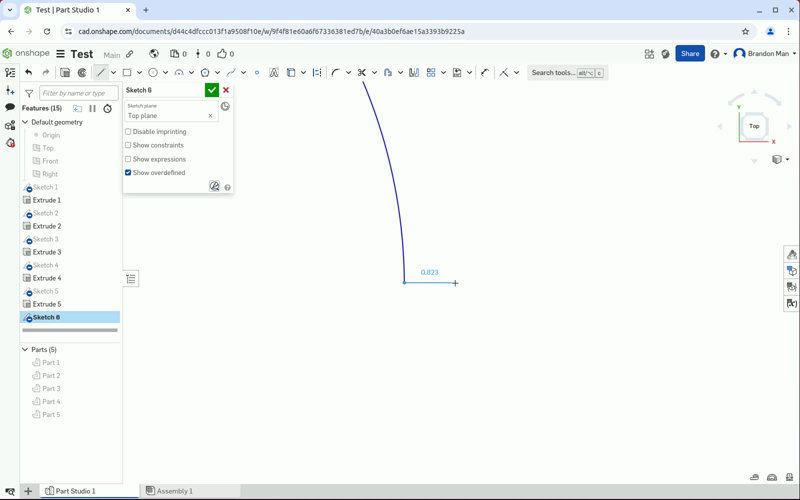
click(455, 282)
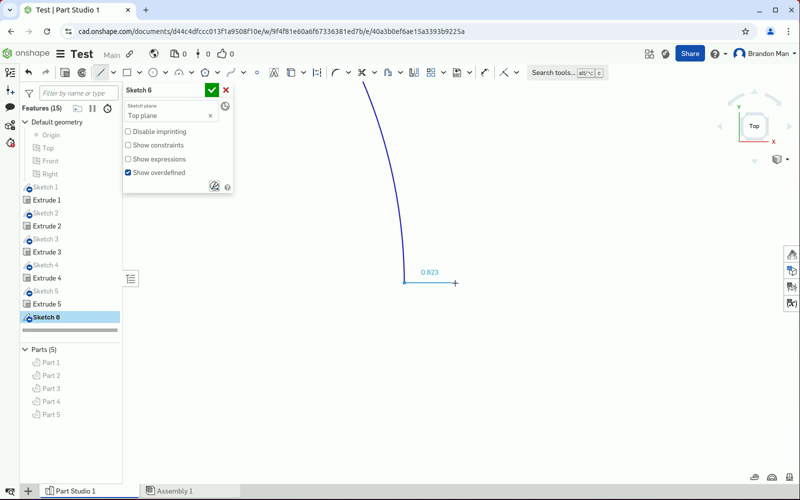
scroll(-6)
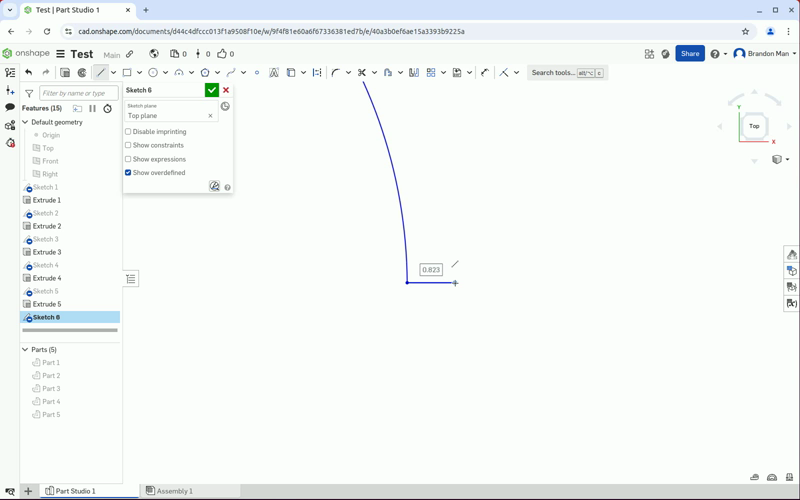
scroll(-6)
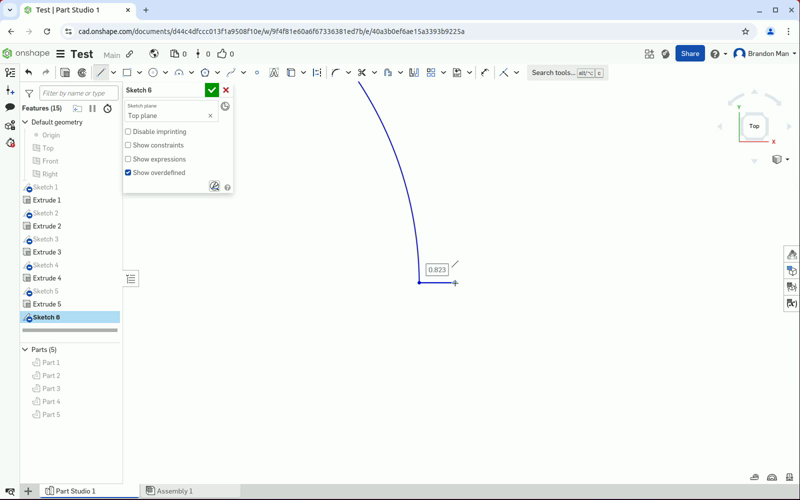
scroll(-6)
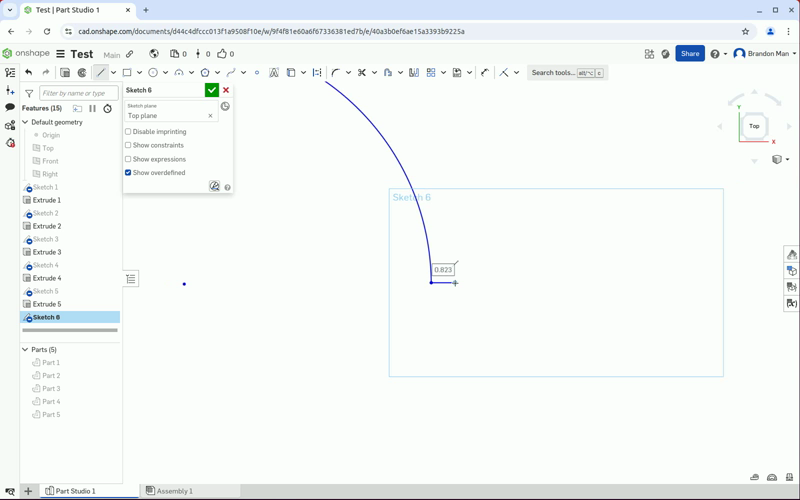
scroll(-6)
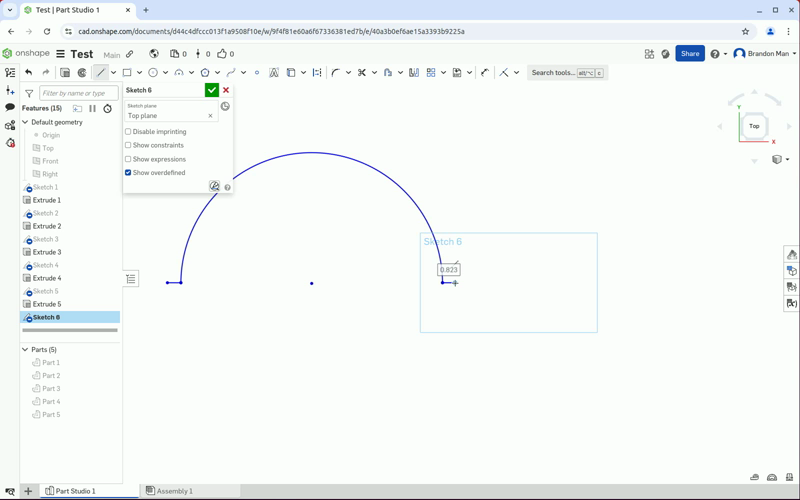
scroll(-6)
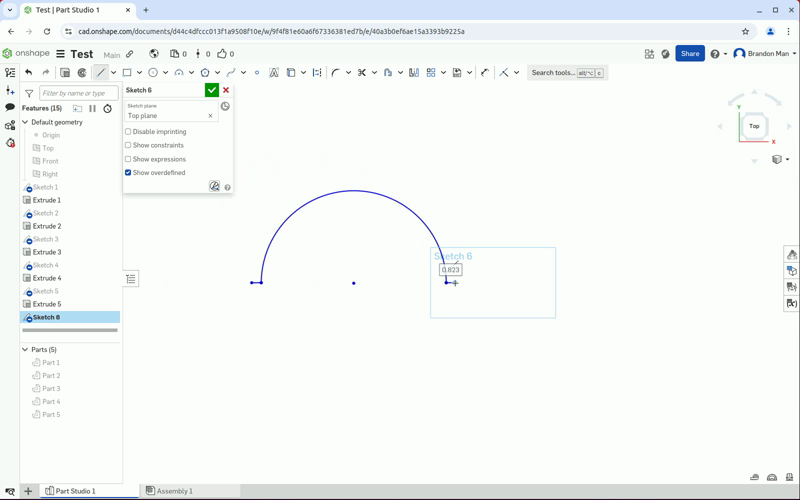
scroll(-6)
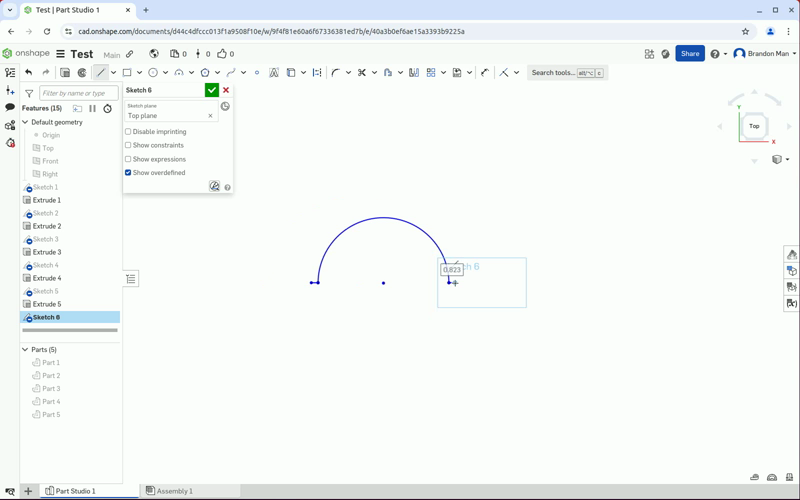
scroll(-6)
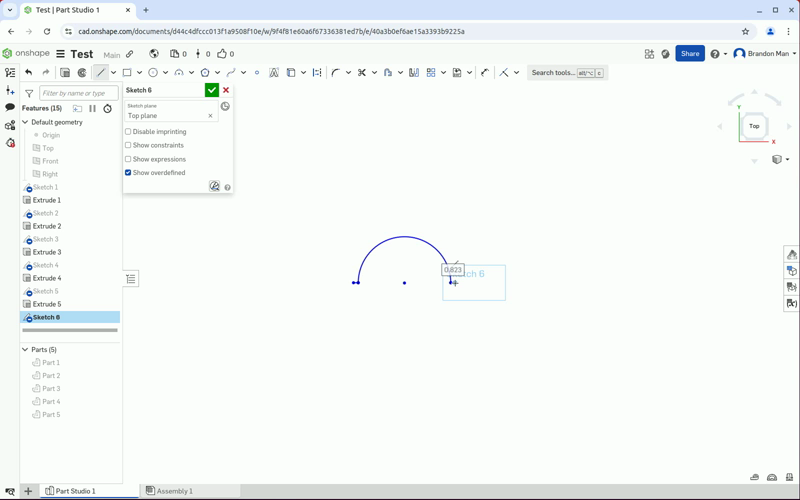
key_up(shift)
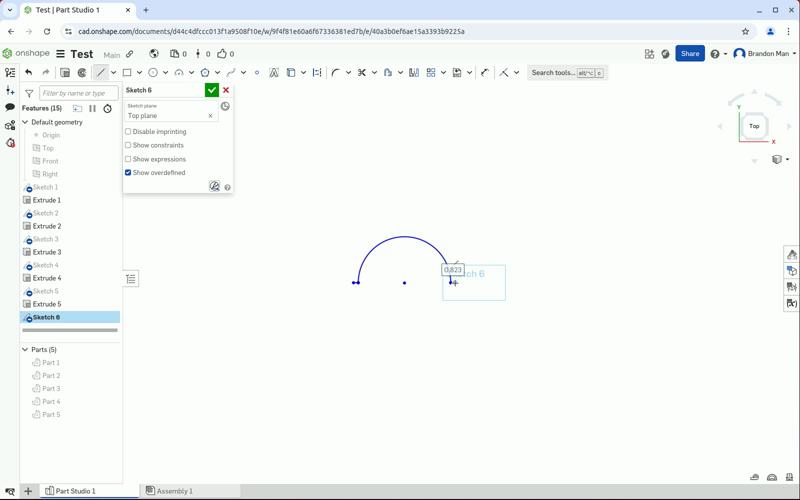
key(esc)
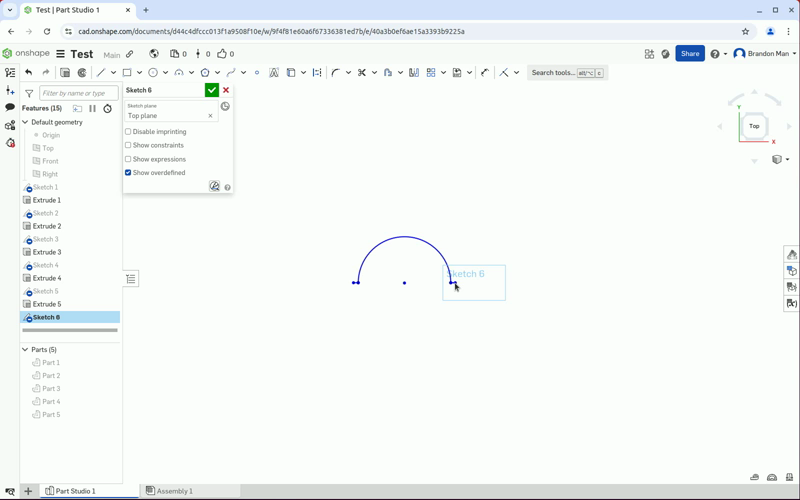
key(a)
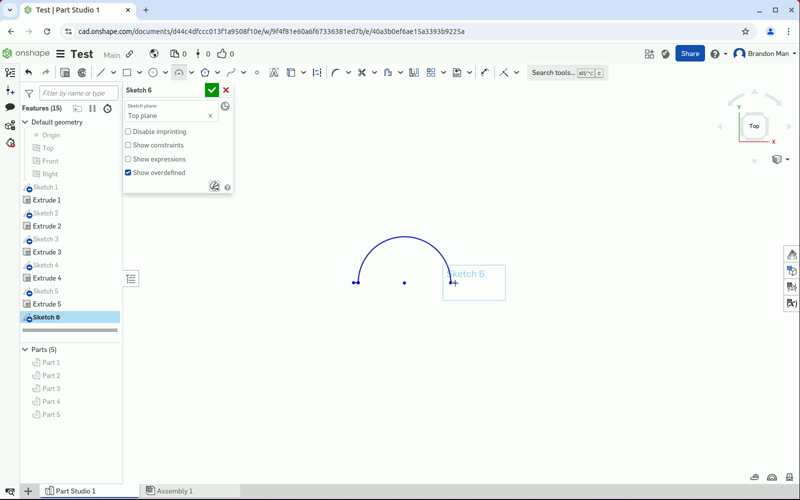
mouse_move(455, 282)
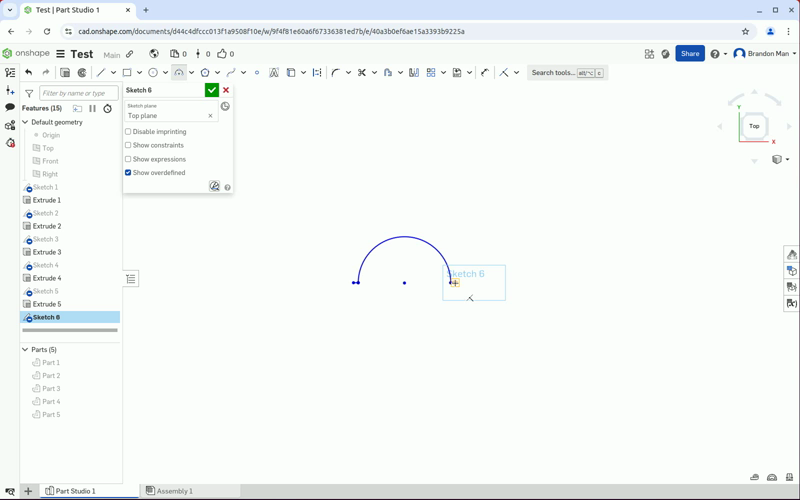
scroll(6)
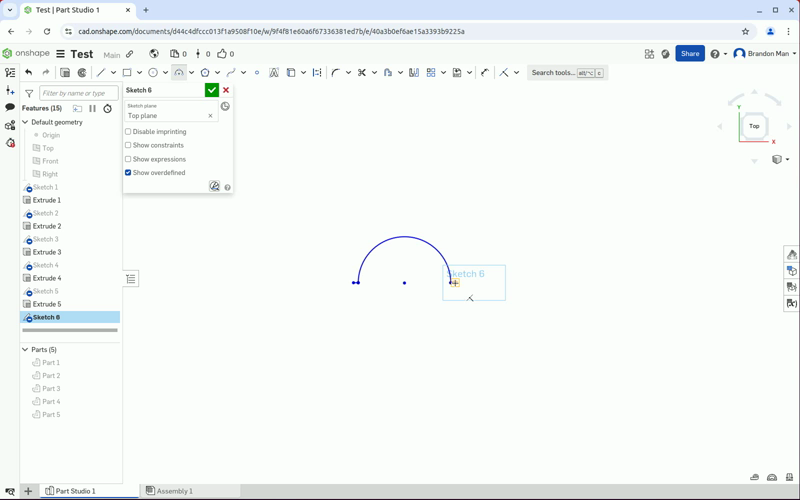
scroll(6)
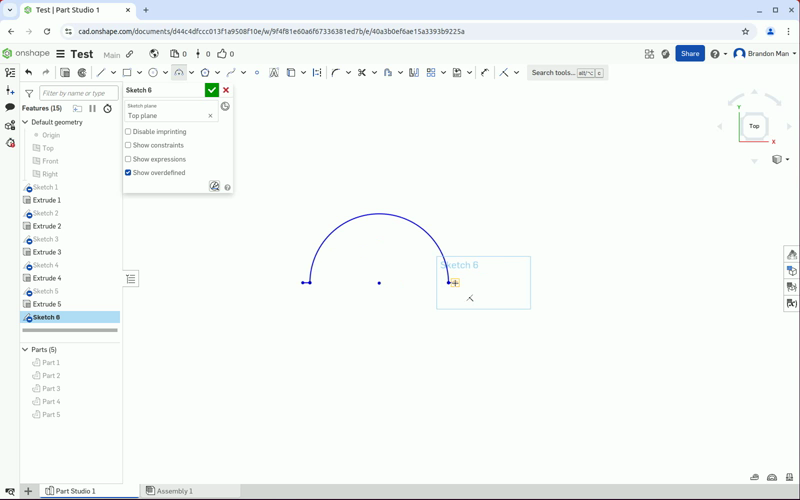
scroll(6)
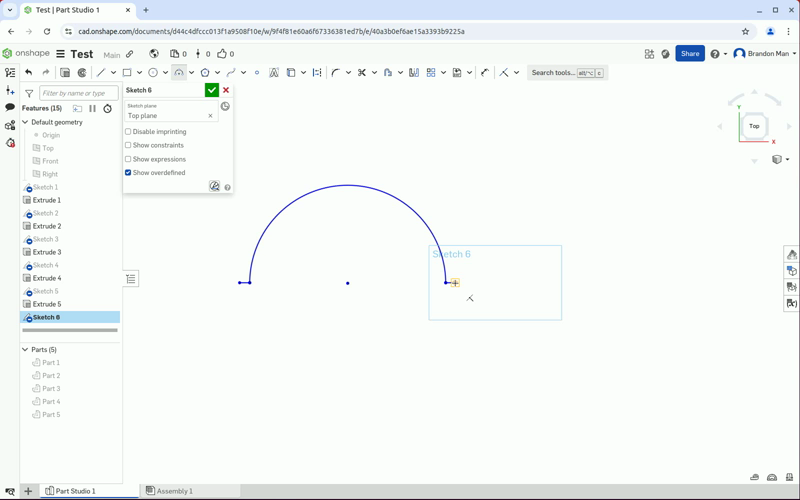
scroll(6)
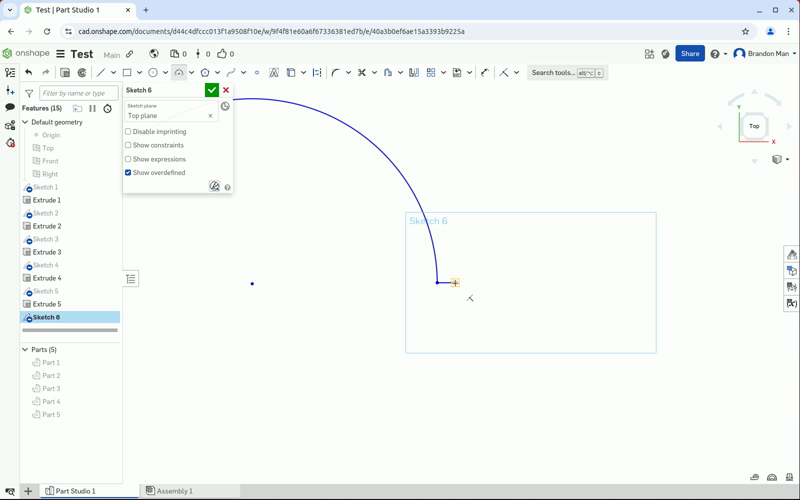
scroll(6)
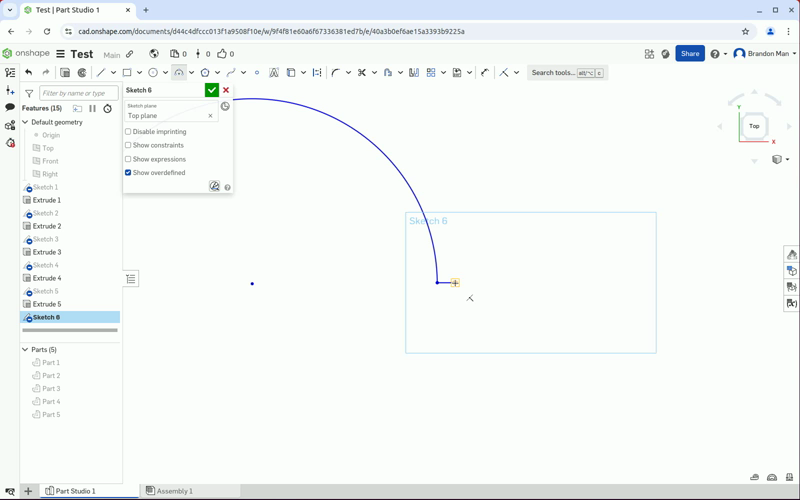
scroll(6)
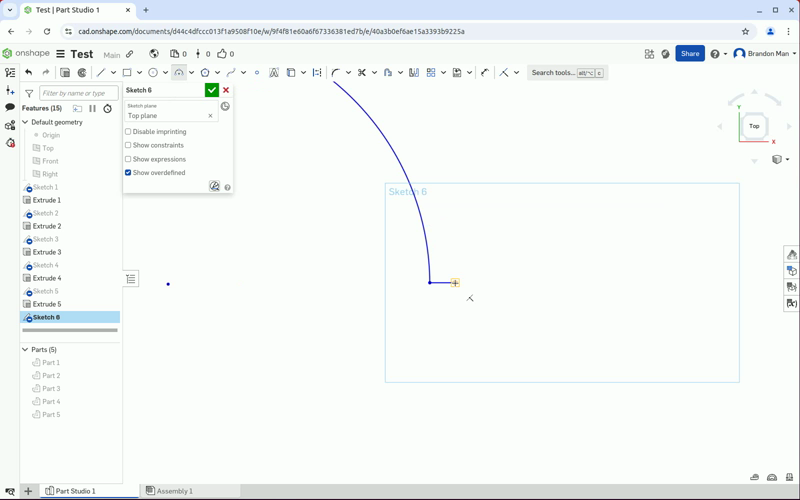
scroll(6)
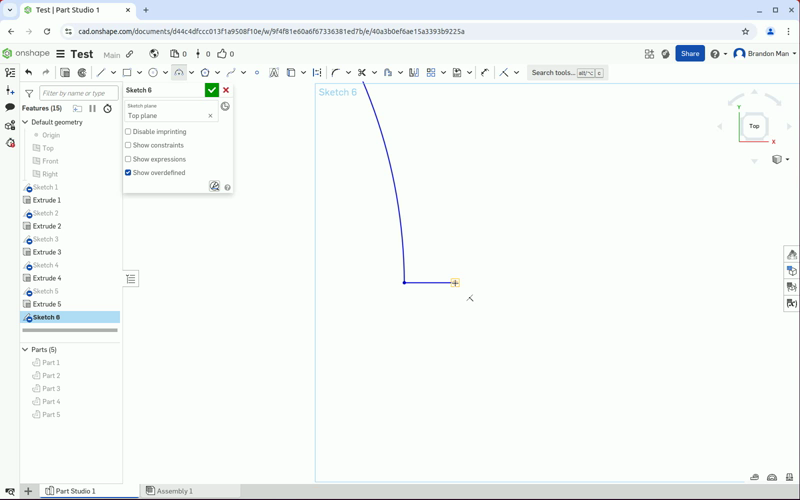
click(455, 282)
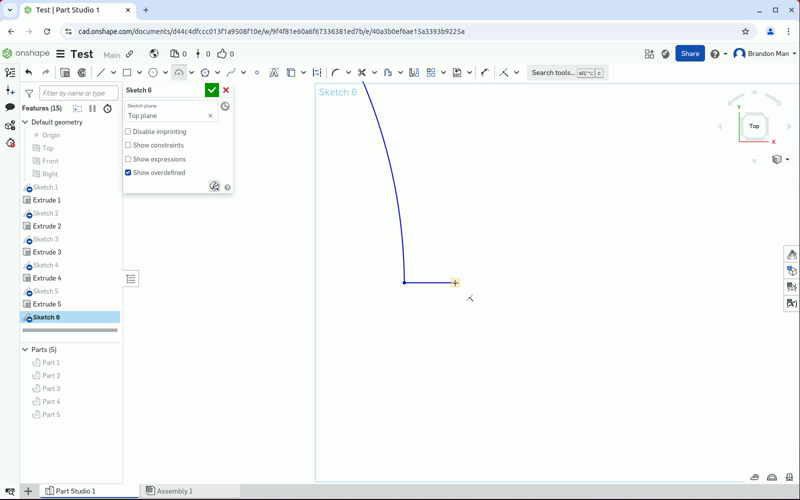
scroll(-6)
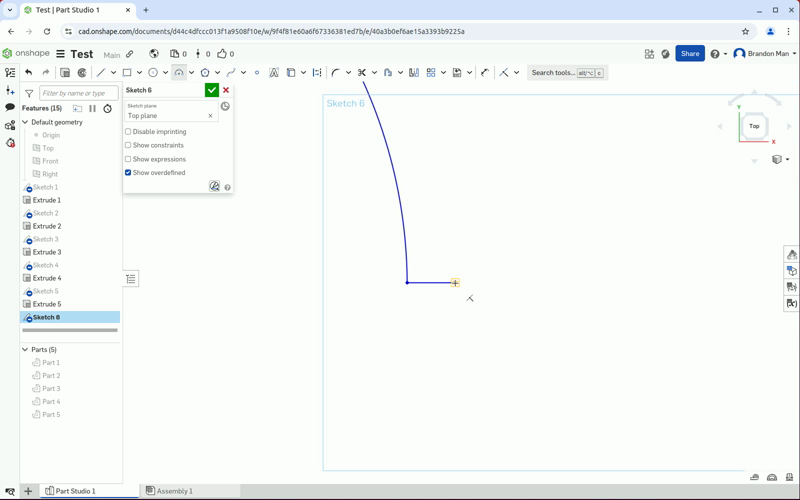
scroll(-6)
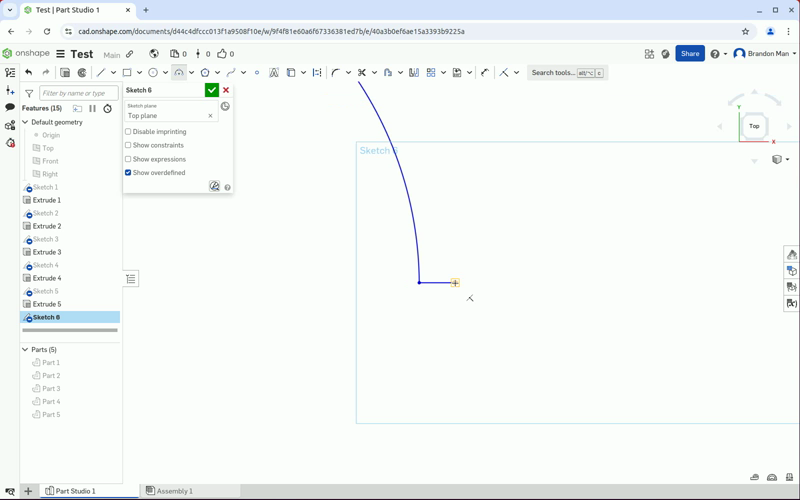
scroll(-6)
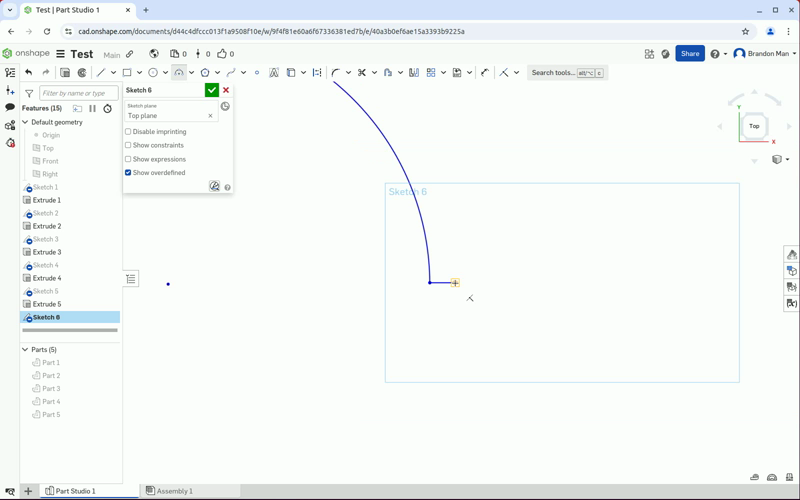
scroll(-6)
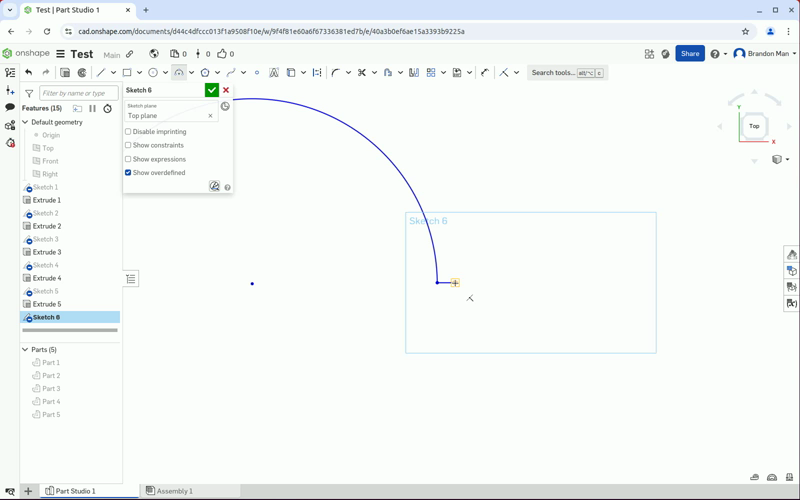
scroll(-6)
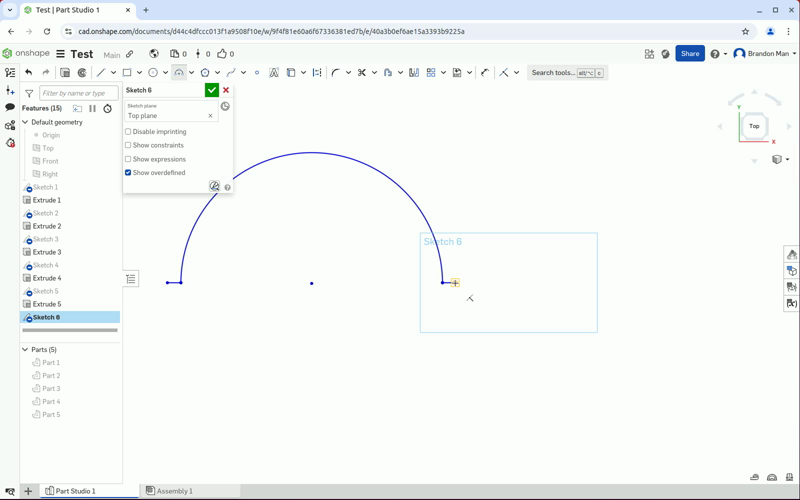
scroll(-6)
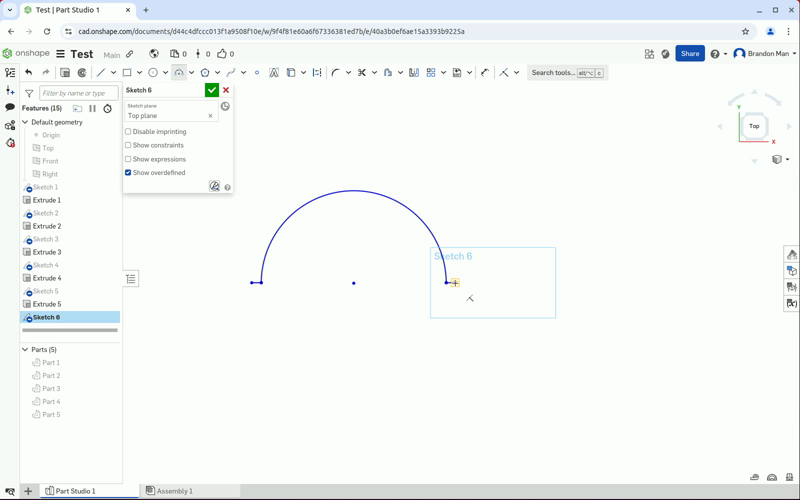
scroll(-6)
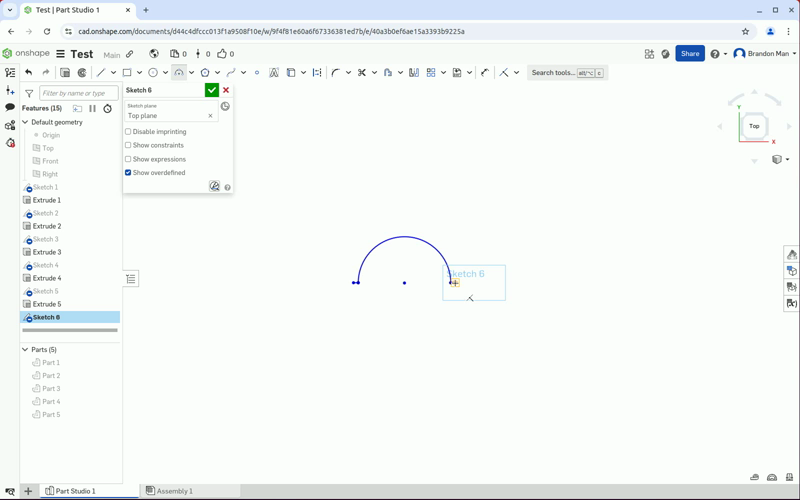
mouse_move(353, 282)
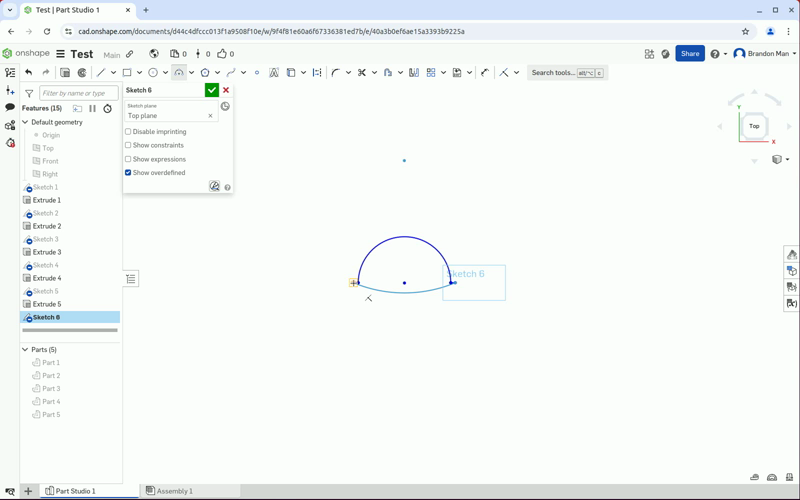
click(353, 282)
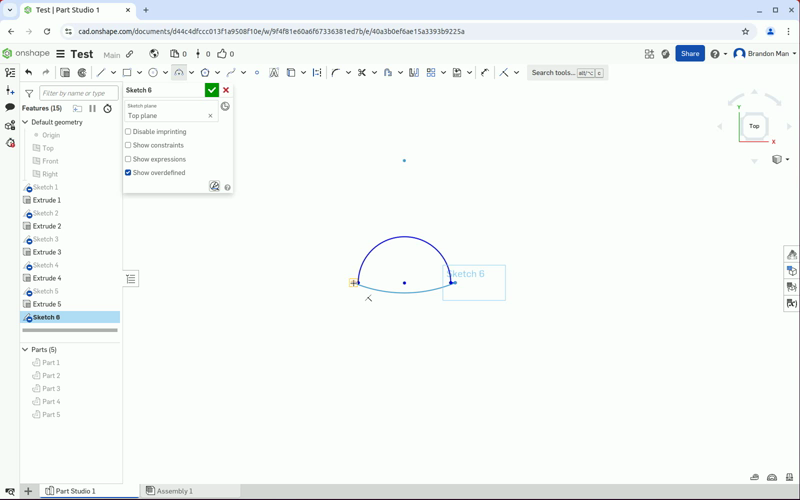
key_down(shift)
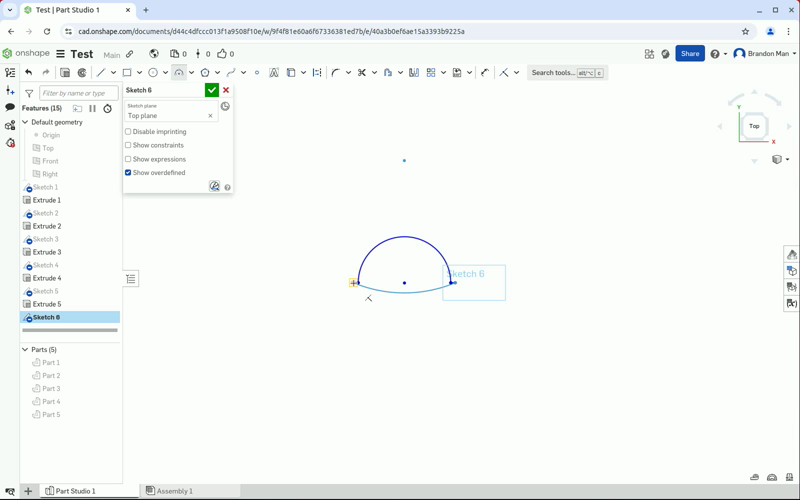
mouse_move(404, 232)
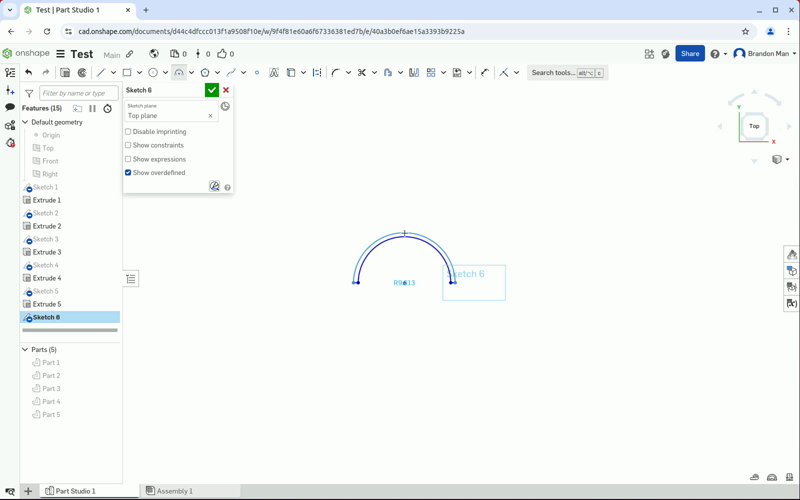
scroll(6)
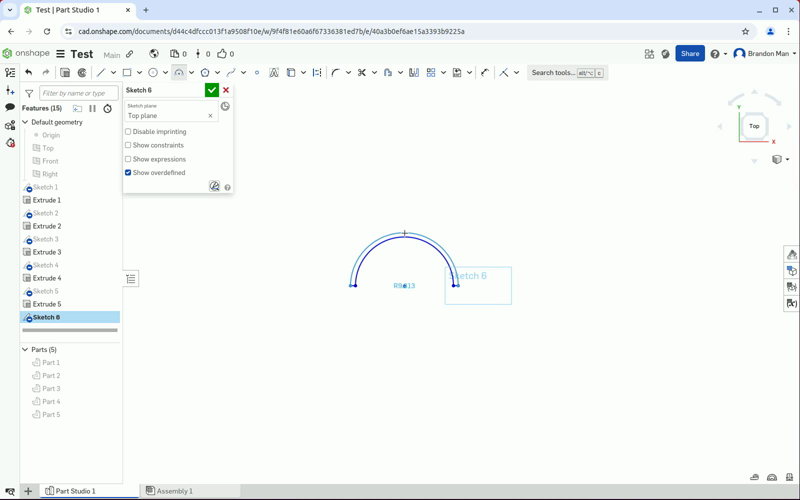
scroll(6)
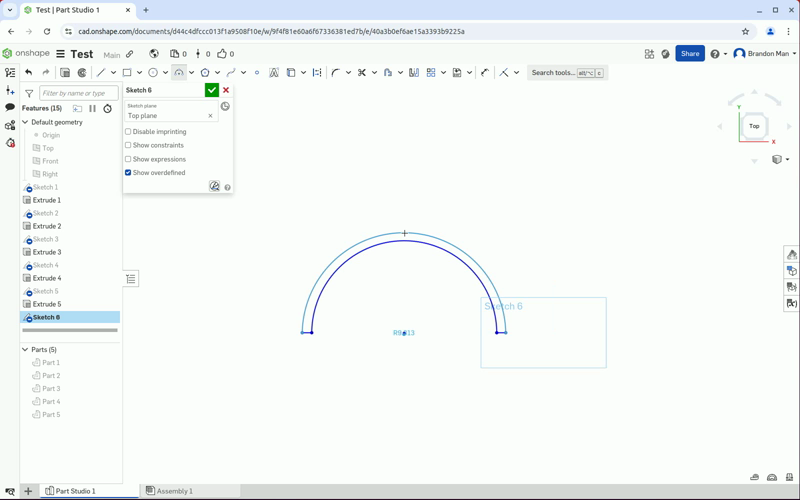
scroll(6)
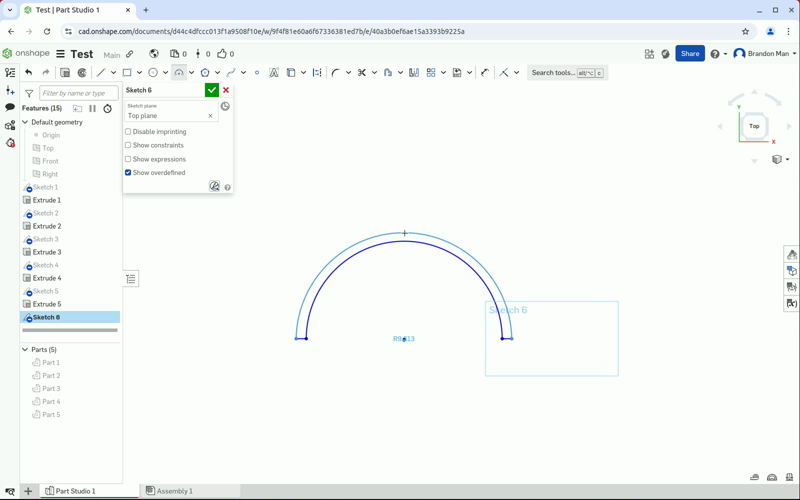
scroll(6)
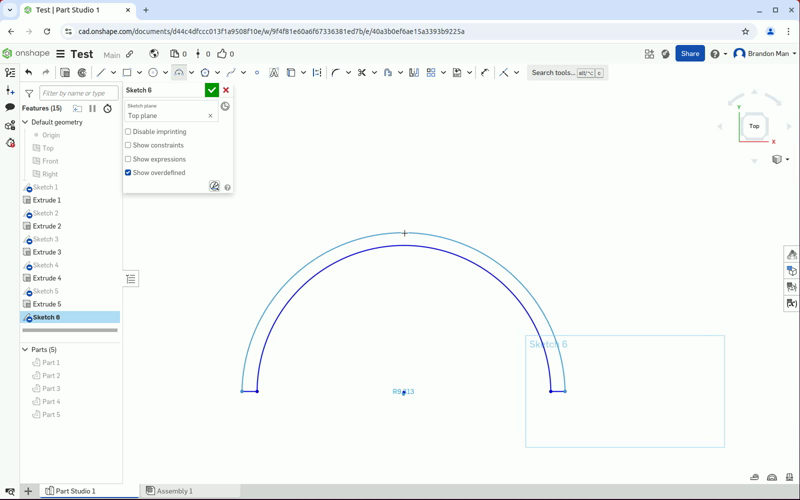
scroll(6)
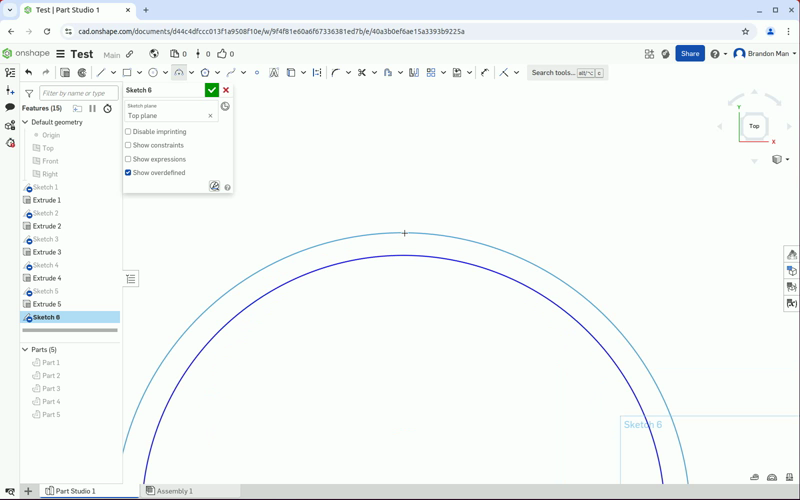
scroll(6)
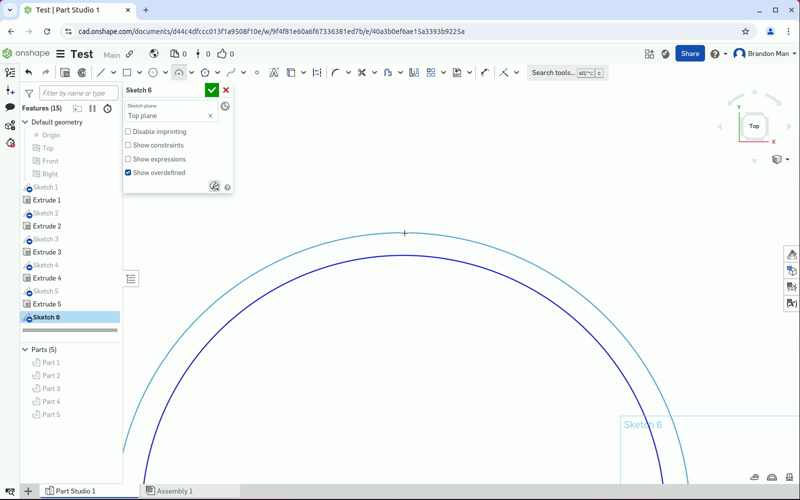
scroll(6)
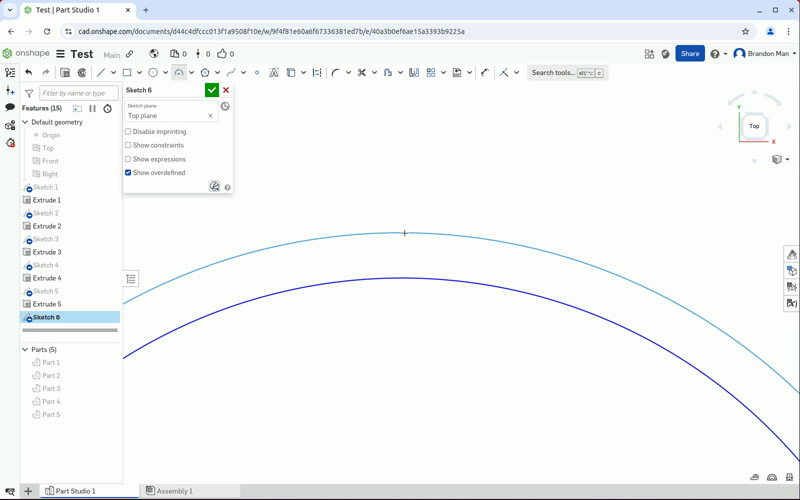
click(404, 232)
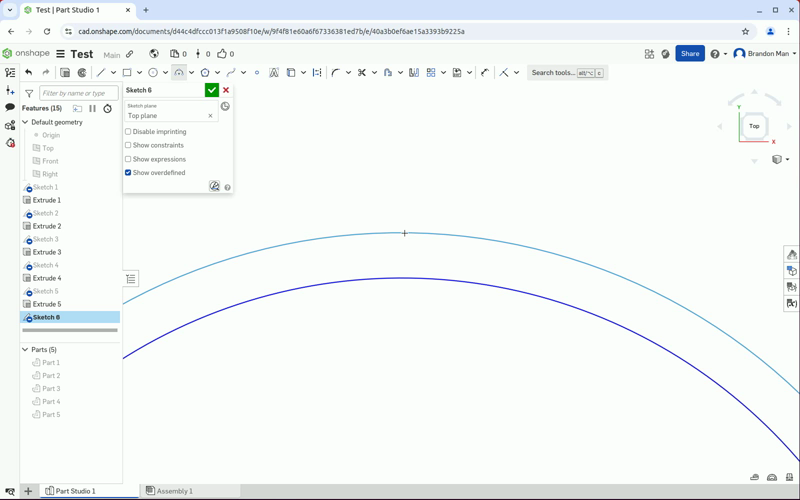
scroll(-6)
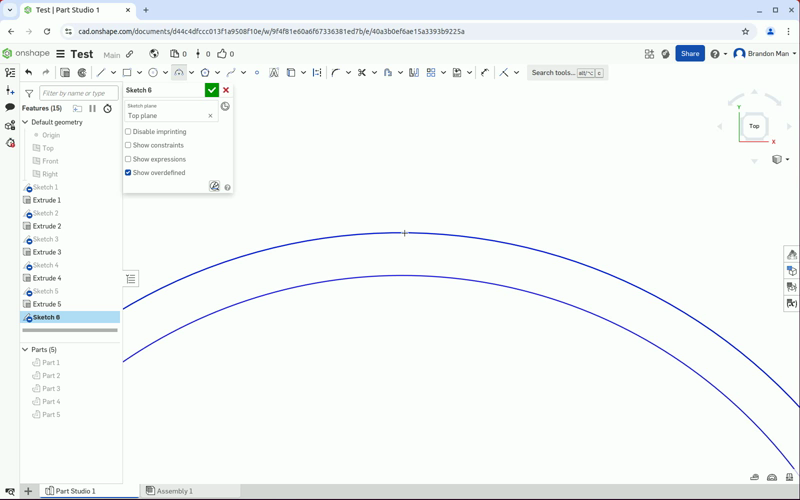
scroll(-6)
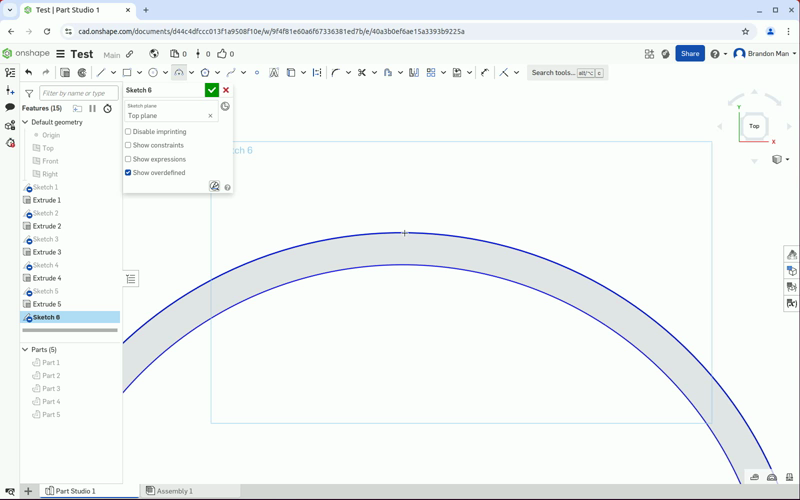
scroll(-6)
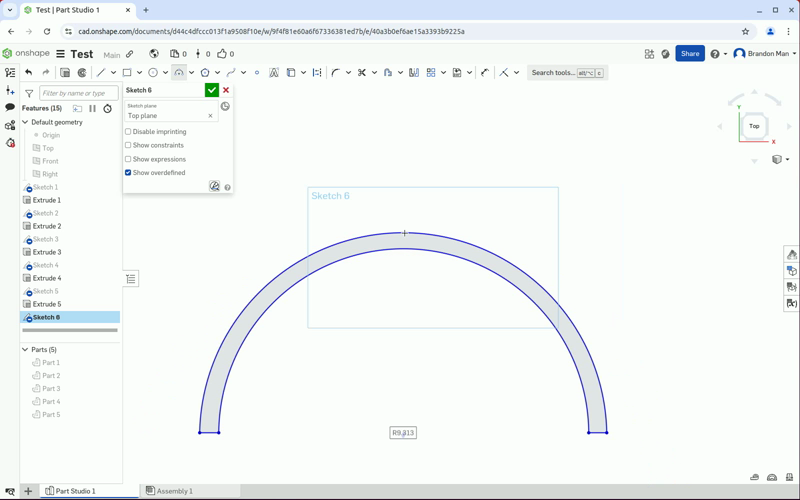
scroll(-6)
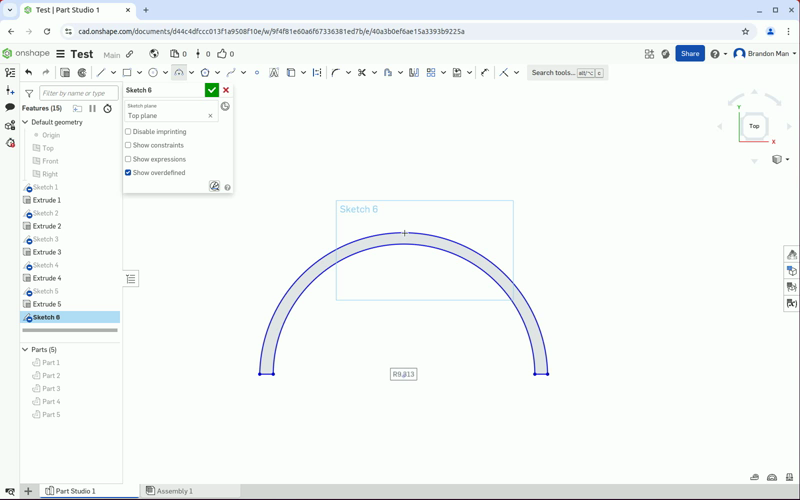
scroll(-6)
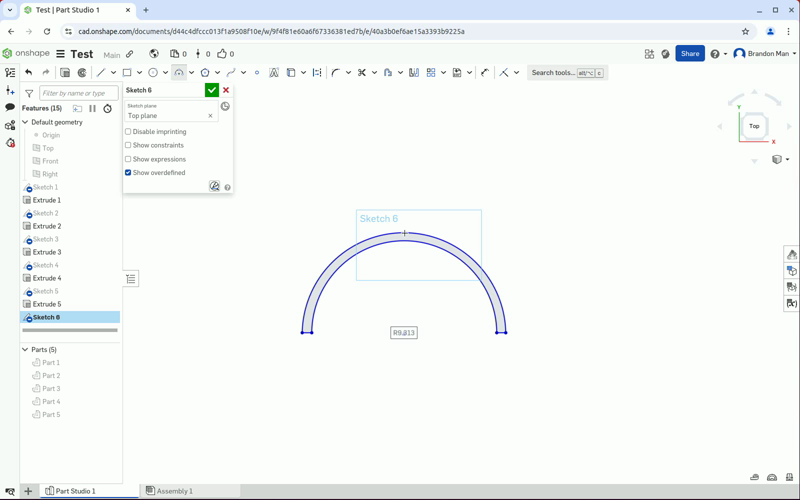
scroll(-6)
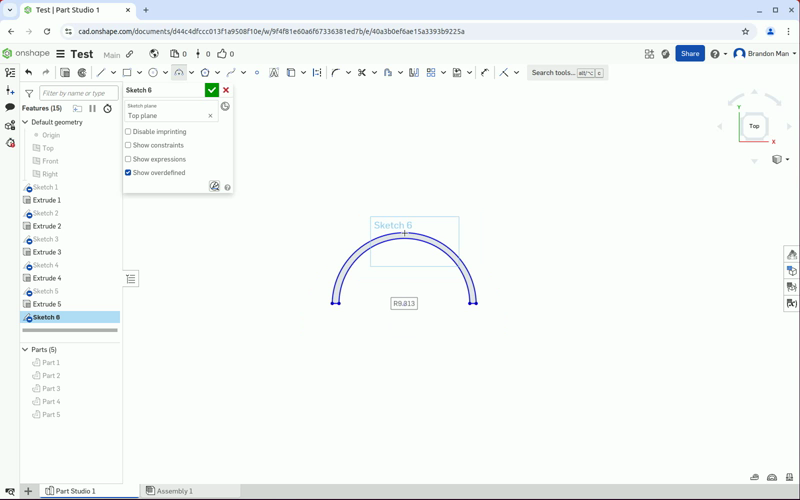
scroll(-6)
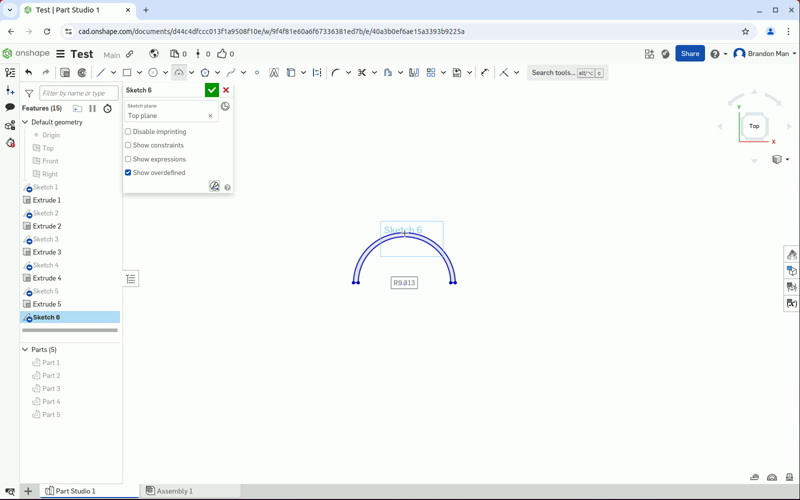
key_up(shift)
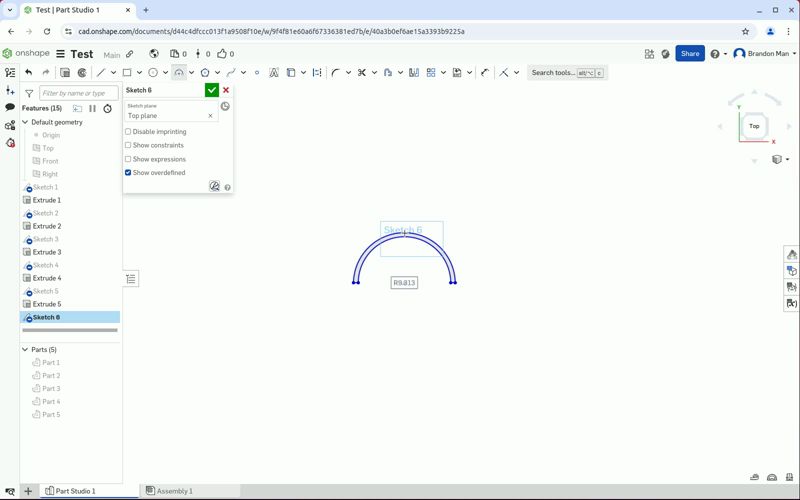
key(esc)
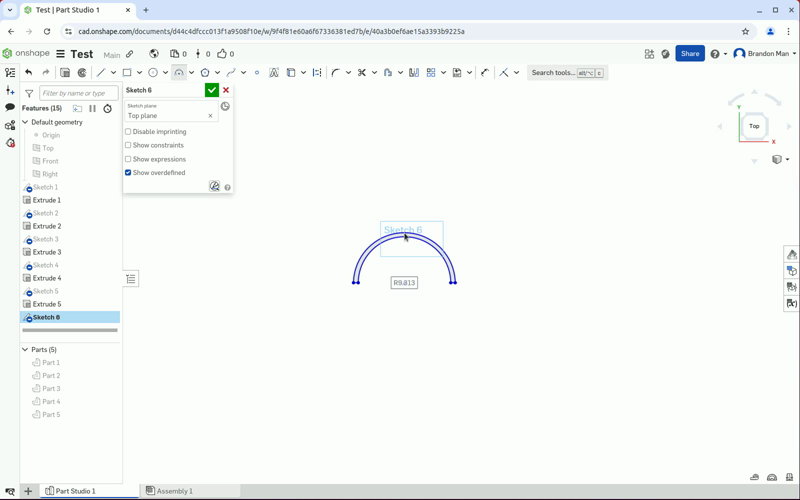
mouse_move(425, 272)
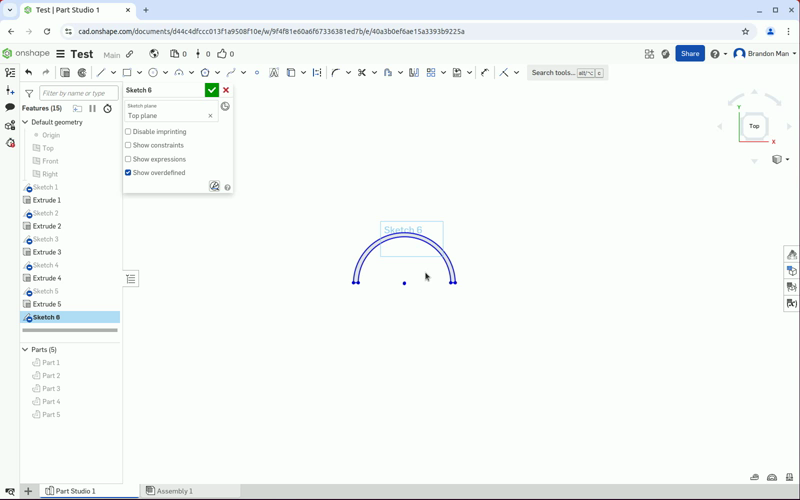
scroll(6)
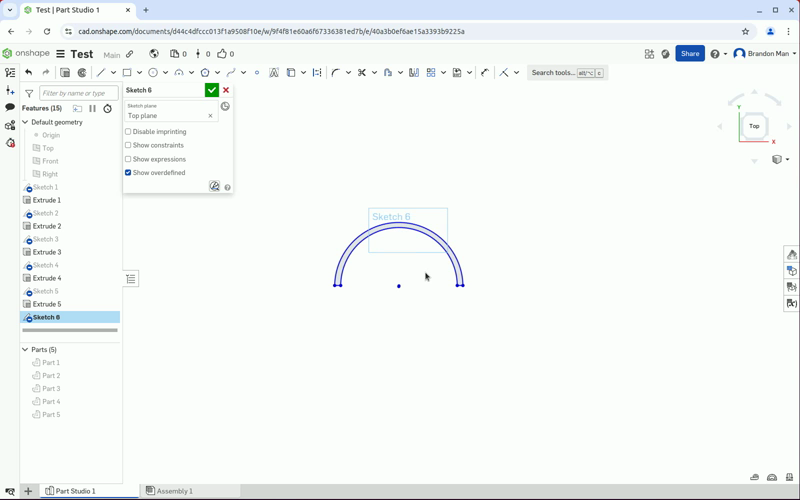
scroll(6)
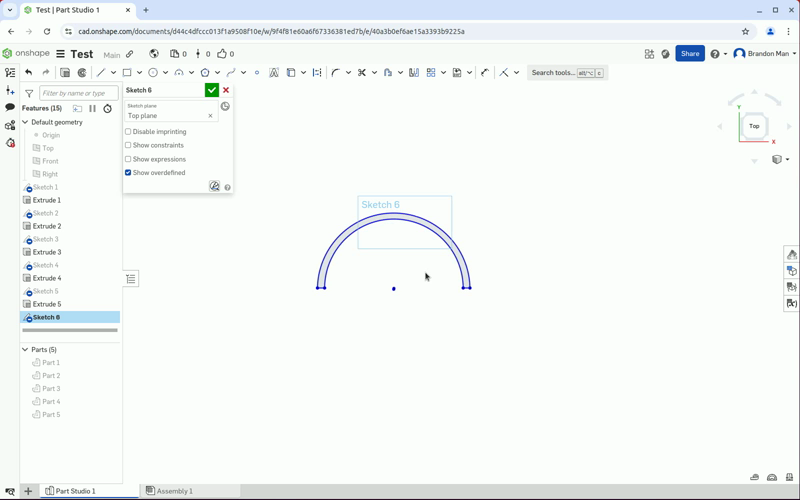
scroll(6)
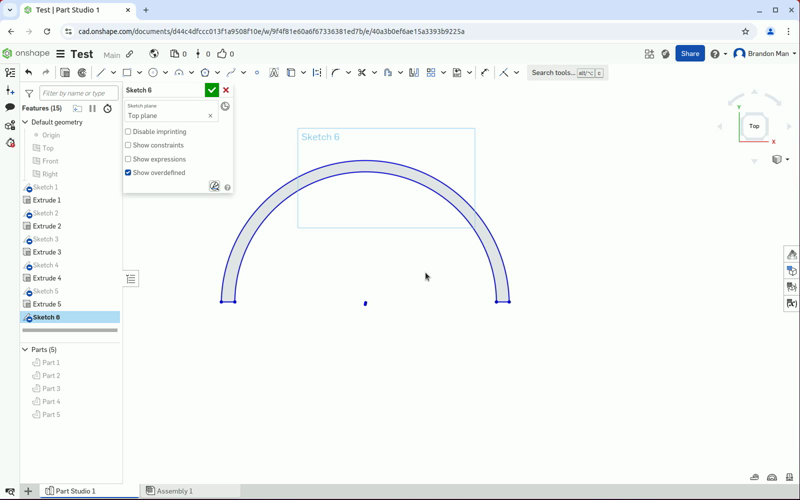
scroll(6)
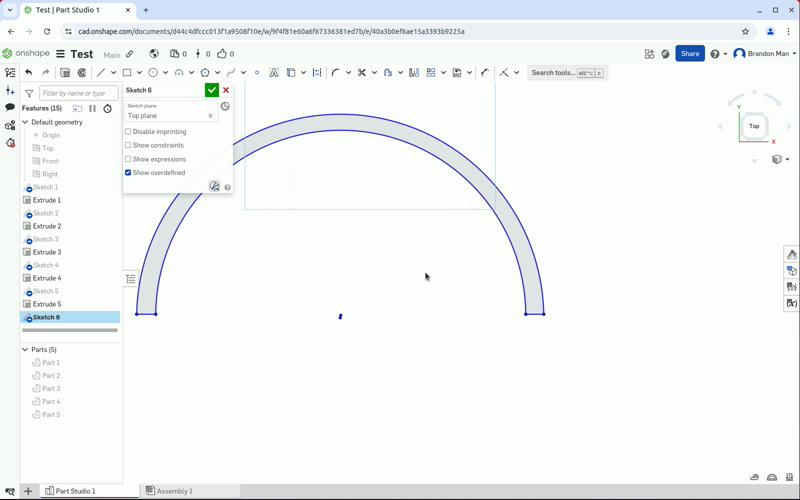
scroll(6)
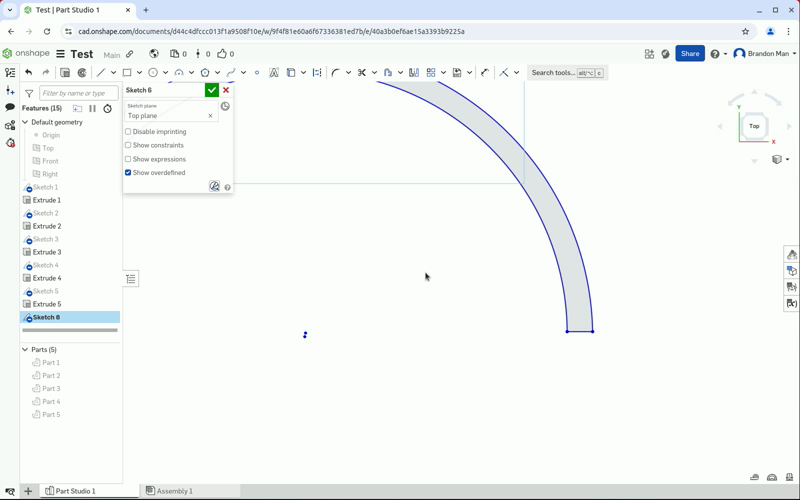
scroll(6)
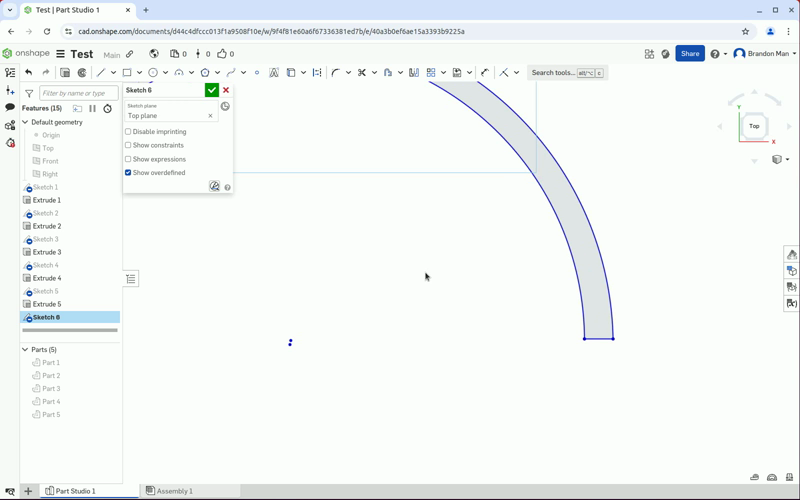
scroll(6)
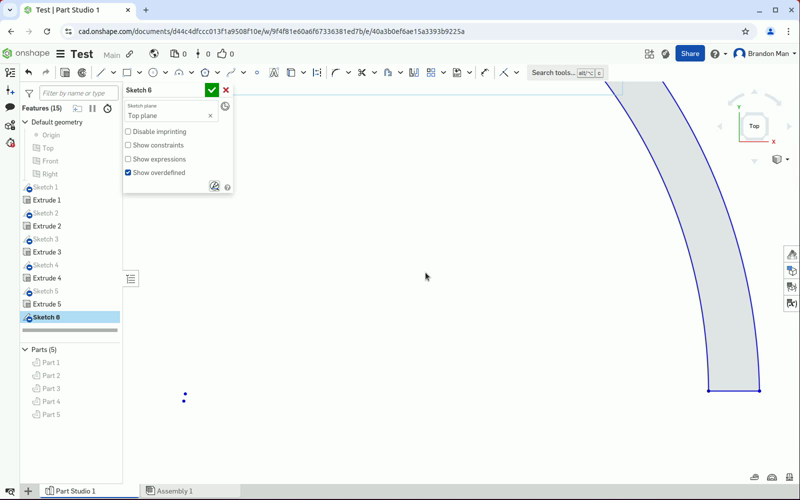
click(425, 272)
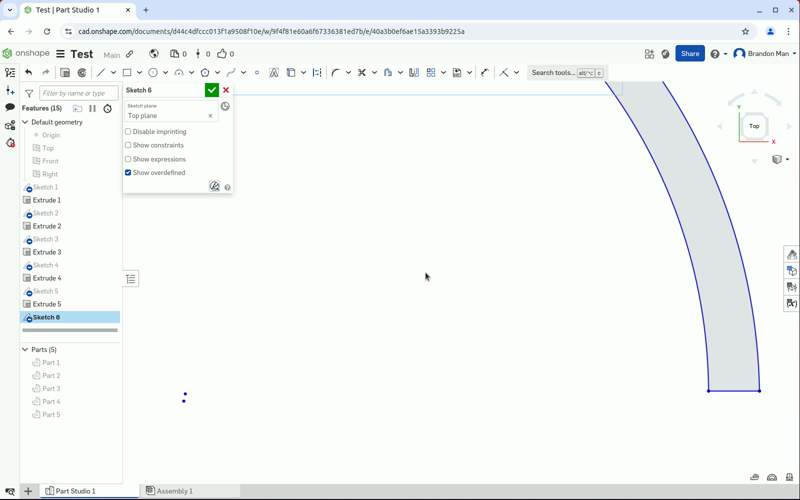
scroll(-6)
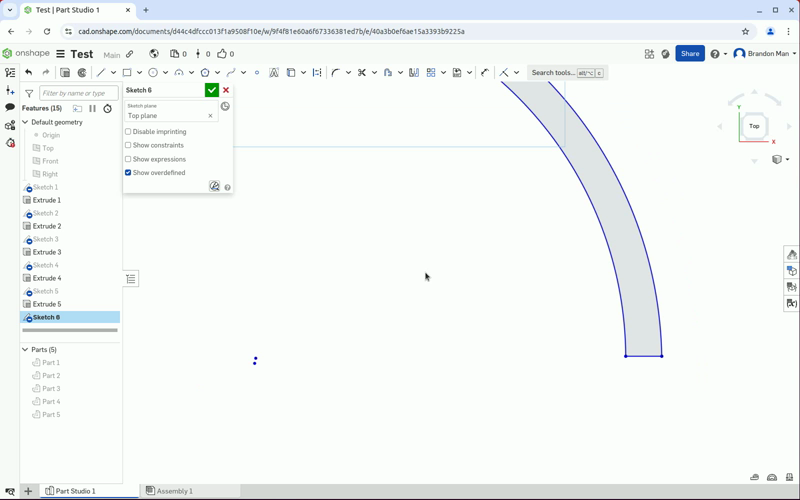
scroll(-6)
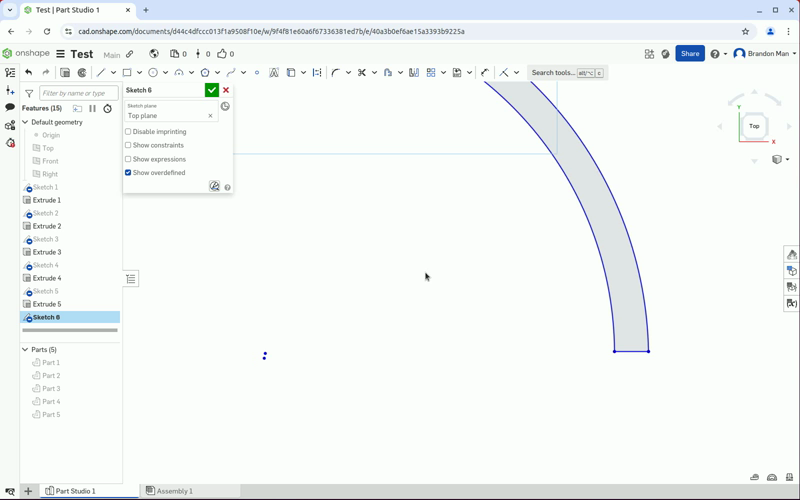
scroll(-6)
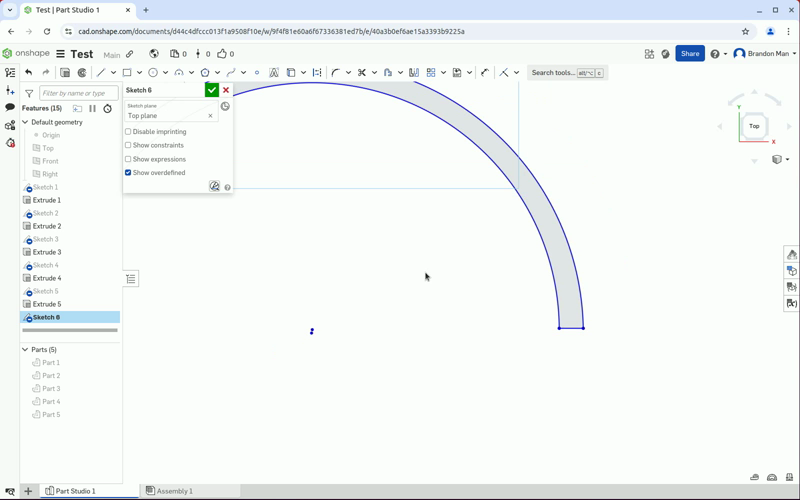
scroll(-6)
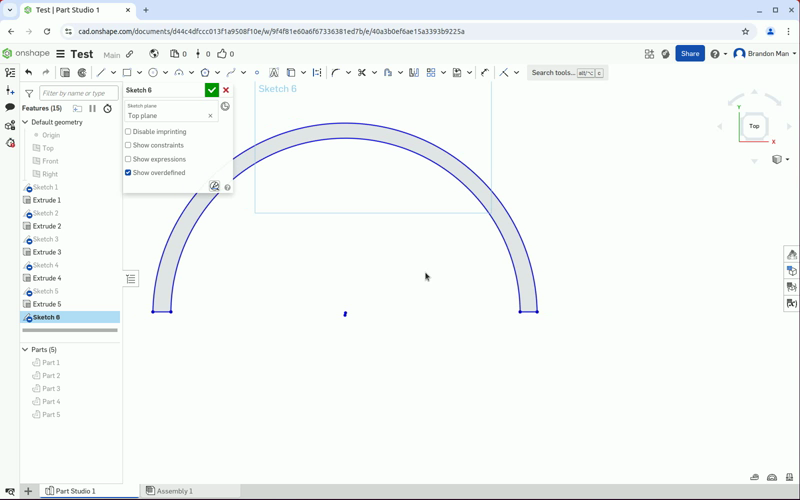
scroll(-6)
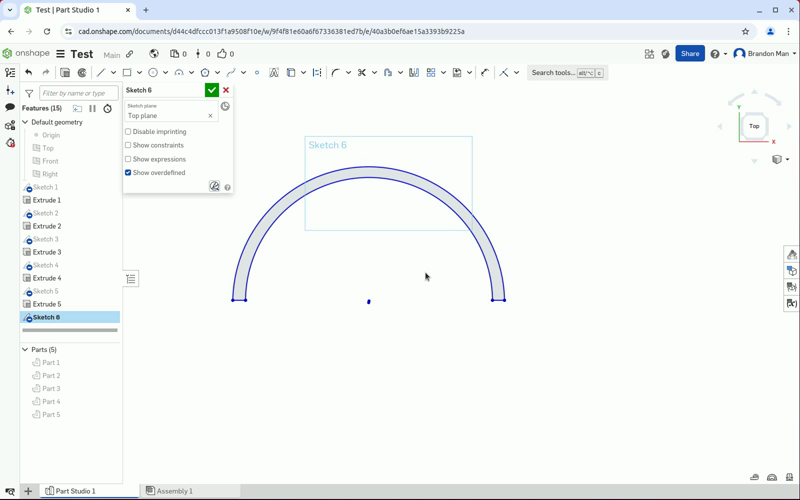
scroll(-6)
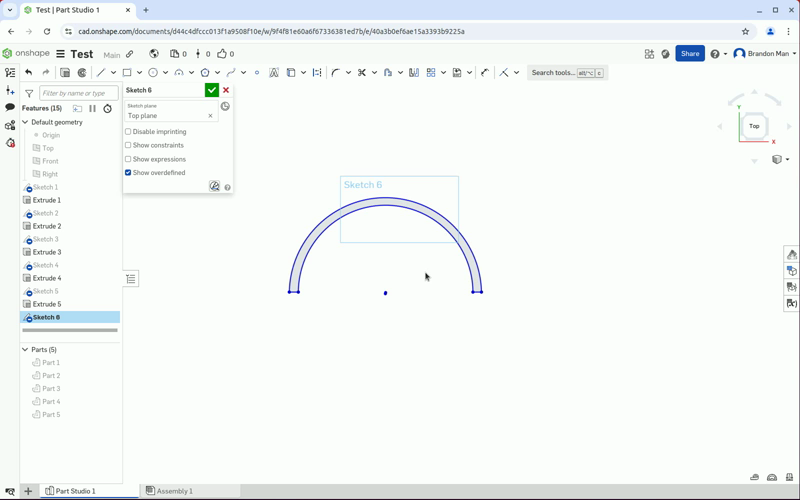
scroll(-6)
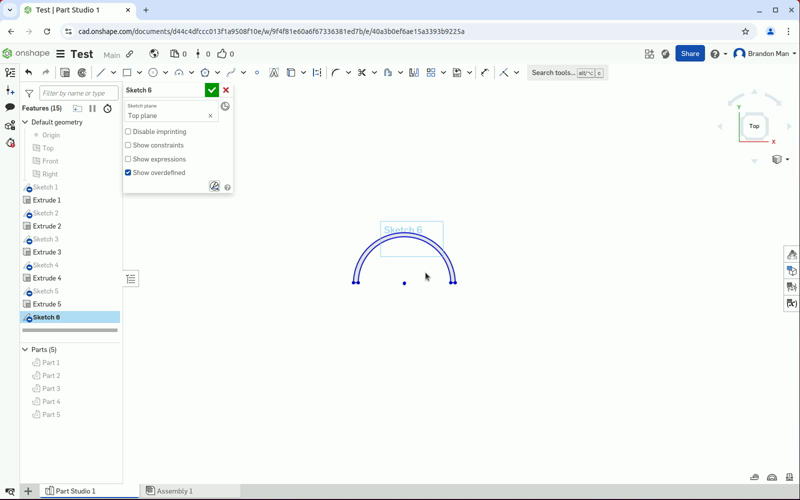
mouse_move(73, 352)
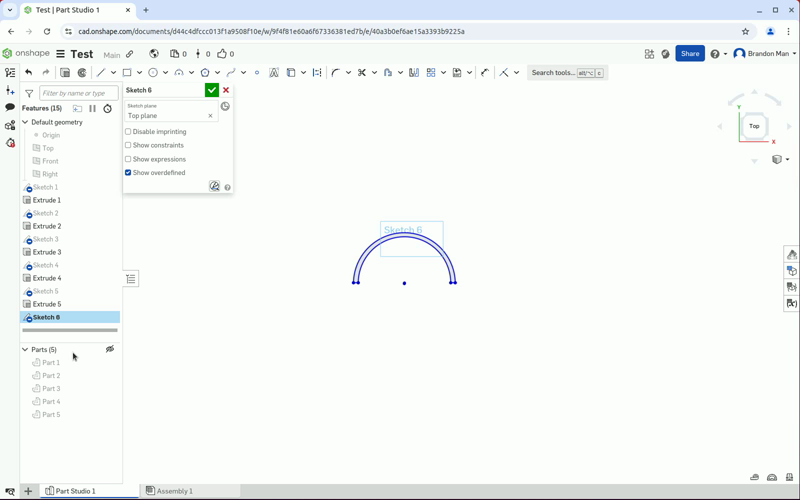
key(shift+y)
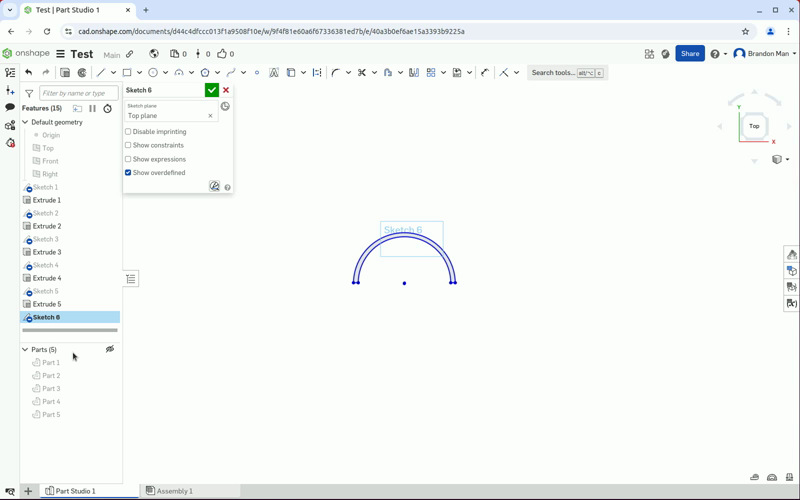
key(shift+e)
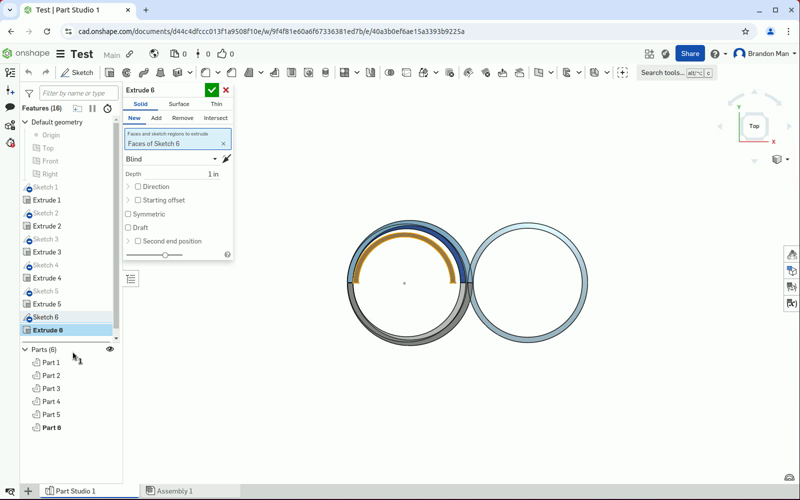
mouse_move(143, 106)
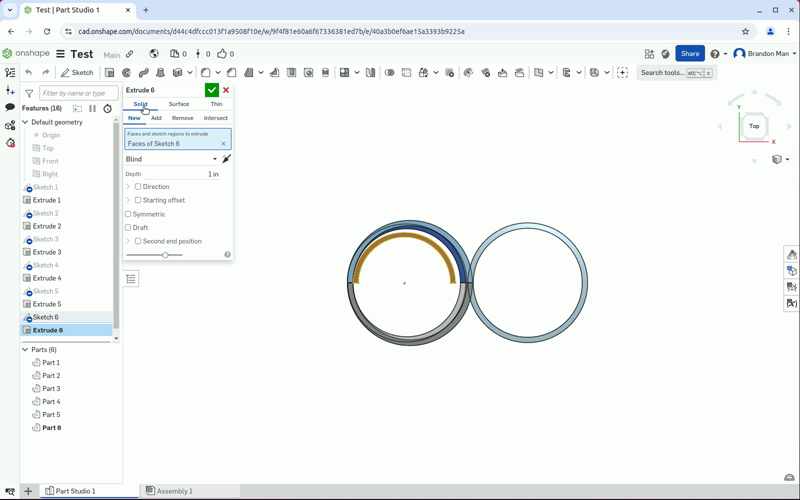
click(143, 106)
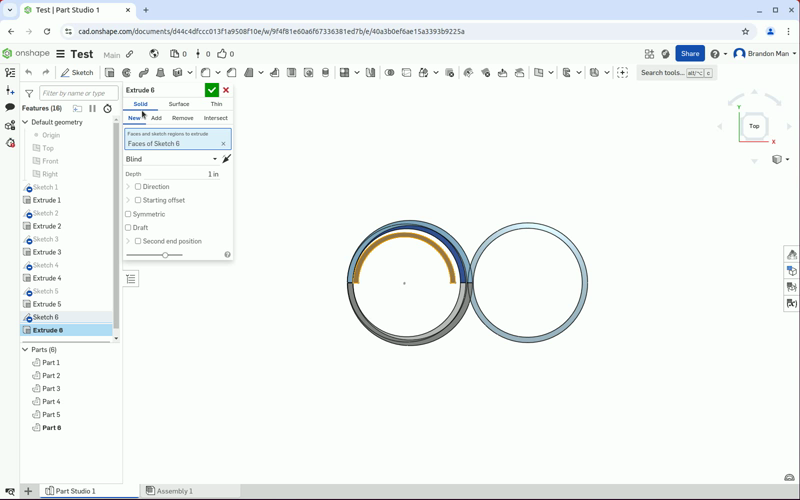
mouse_move(137, 120)
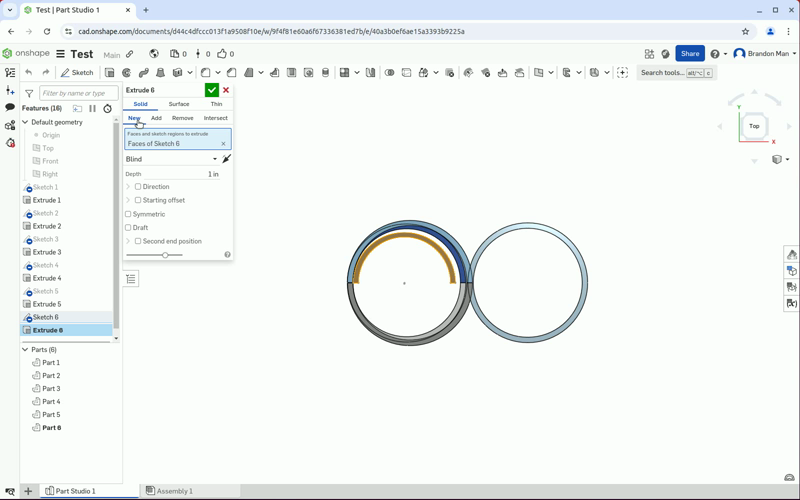
click(137, 120)
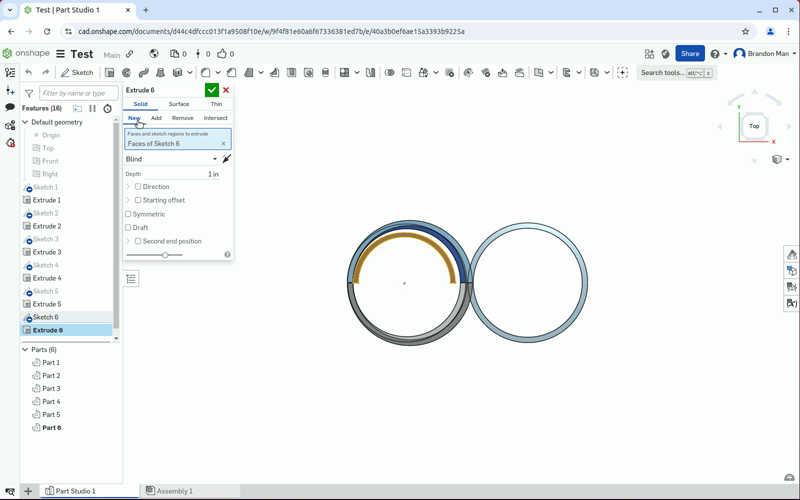
key(tab, 4)
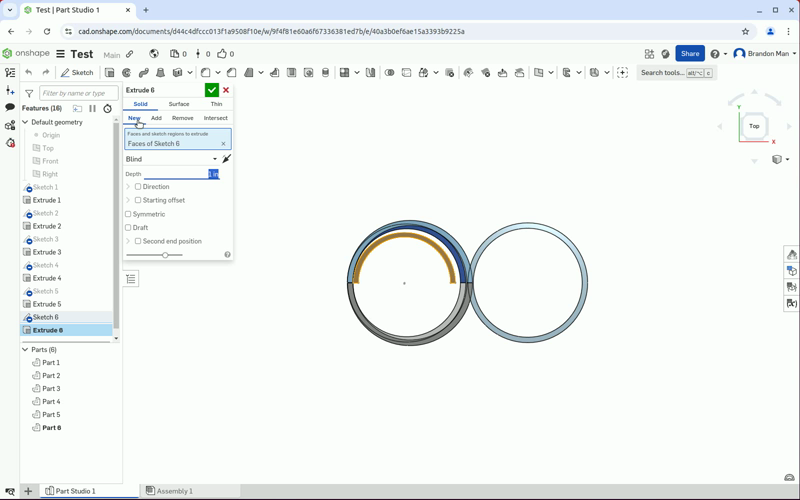
text(0.241)
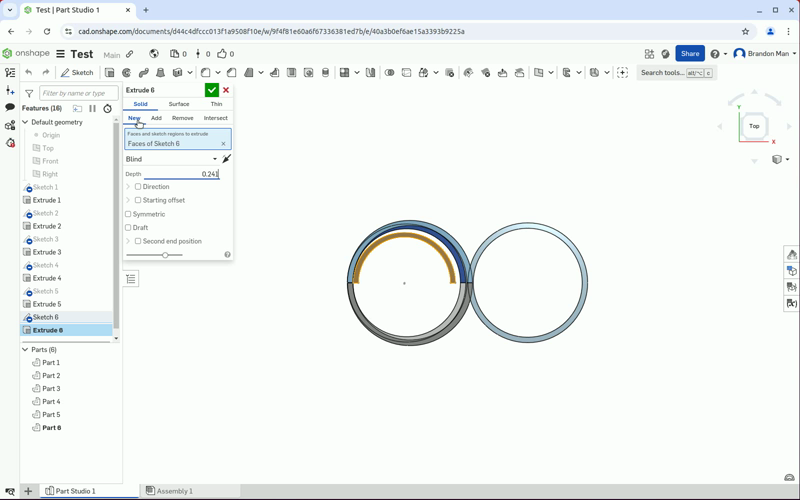
key(enter)
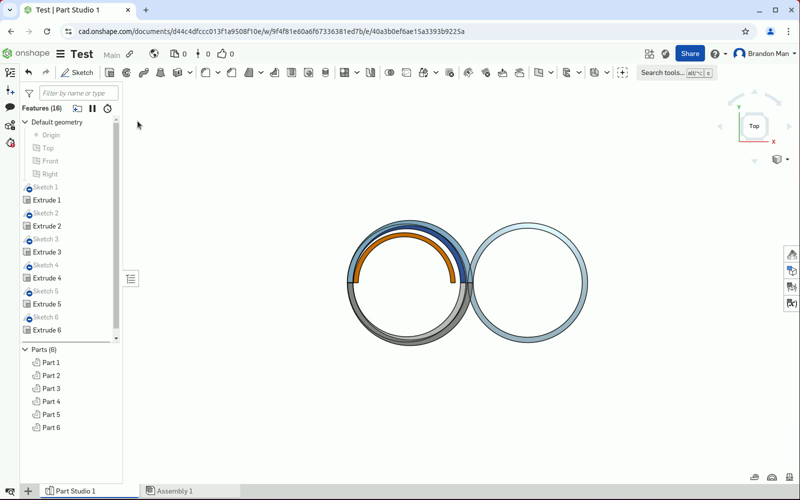
key(shift+h)
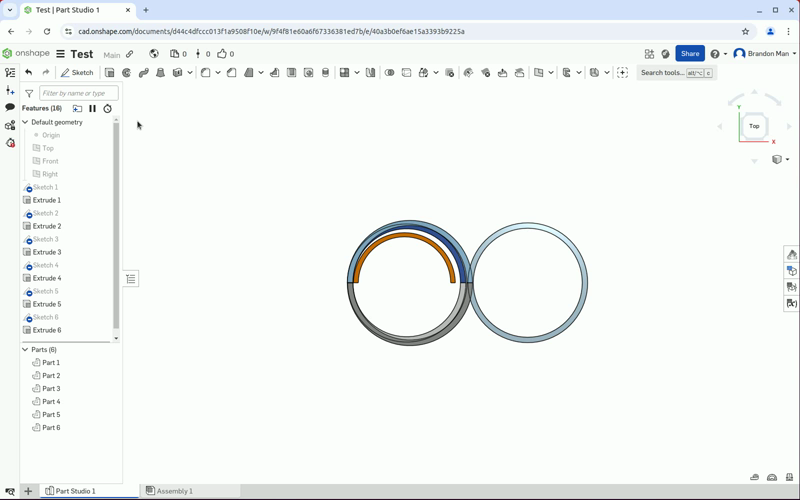
key(shift+h)
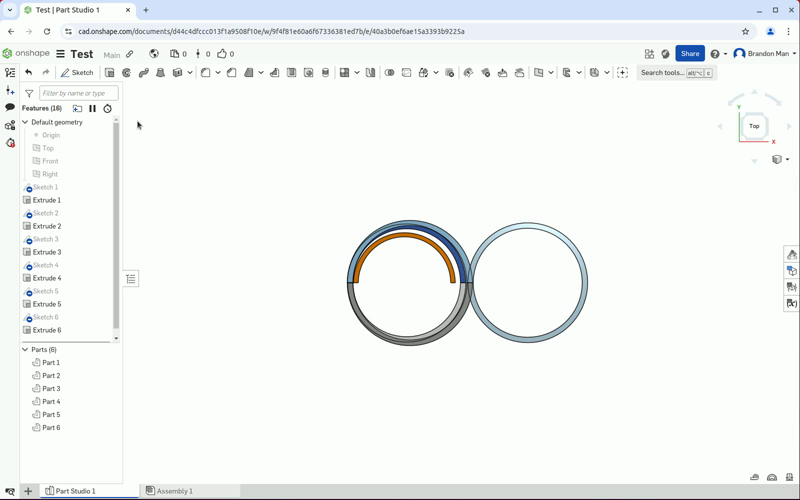
mouse_move(69, 189)
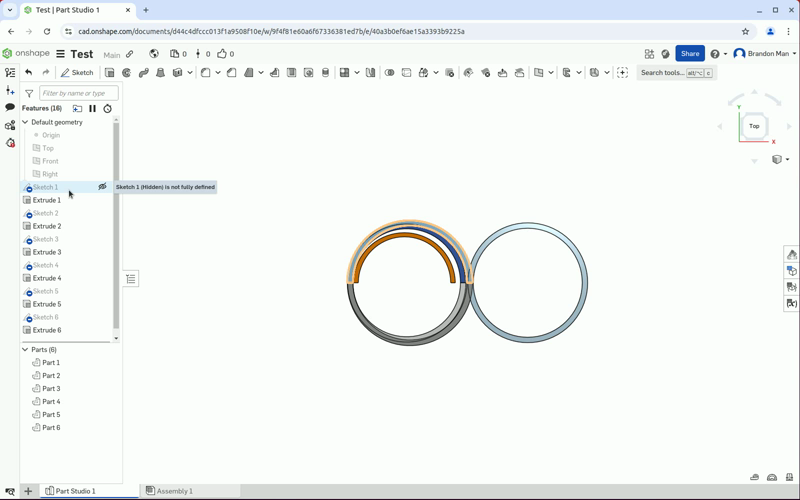
click(69, 189)
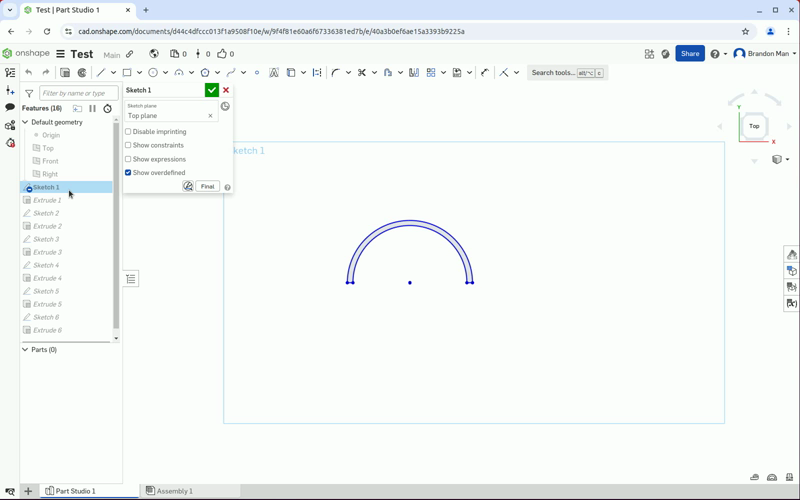
mouse_move(229, 92)
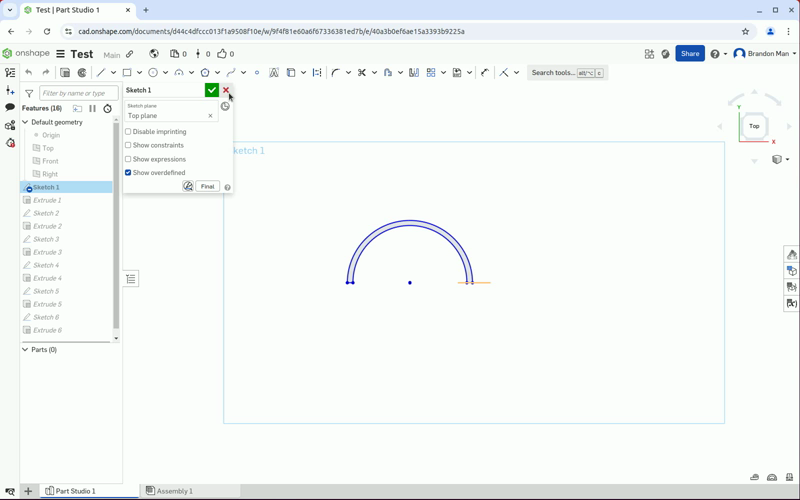
click(229, 92)
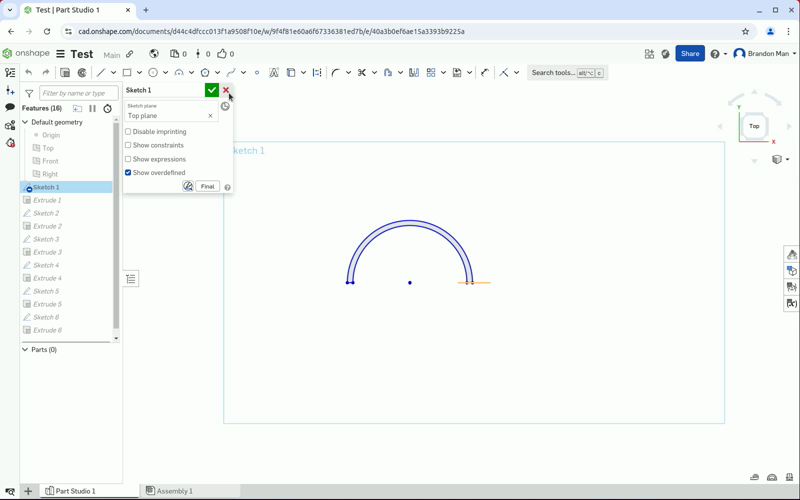
key(shift+s)
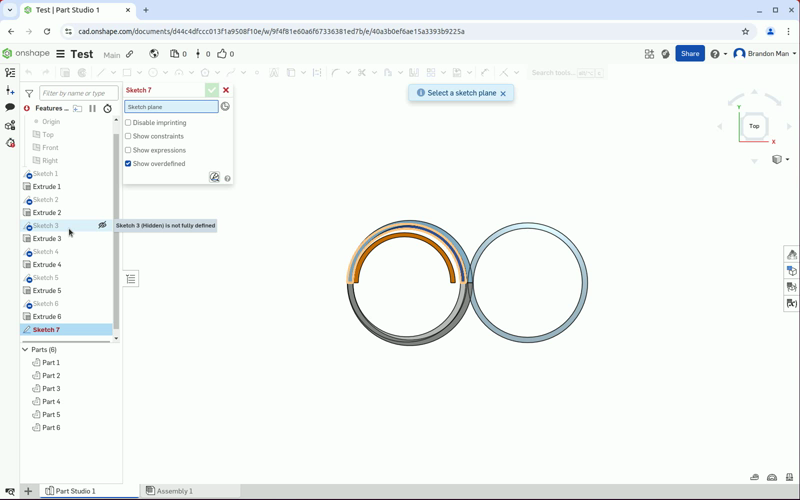
scroll(3)
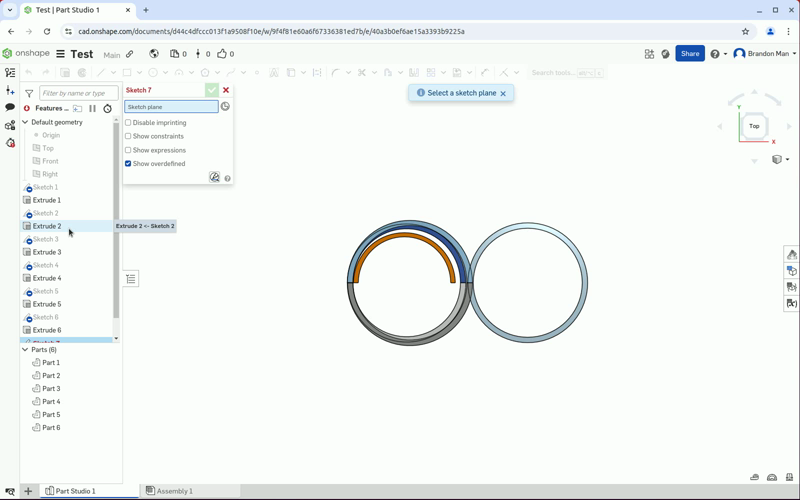
mouse_move(69, 150)
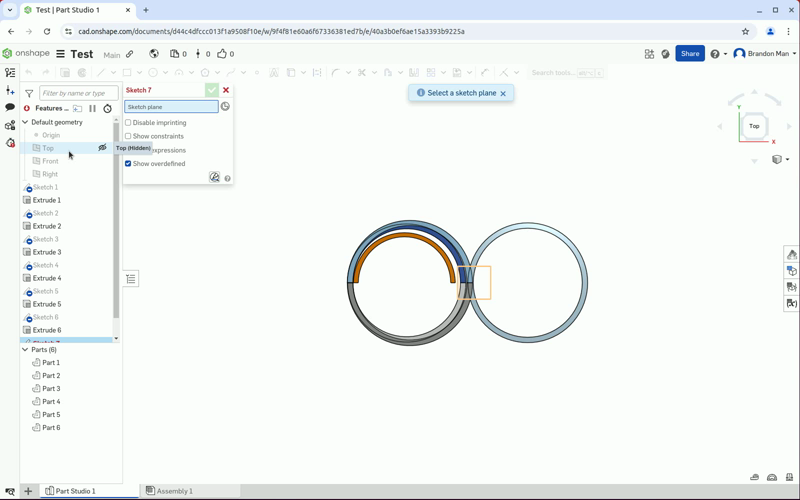
click(69, 150)
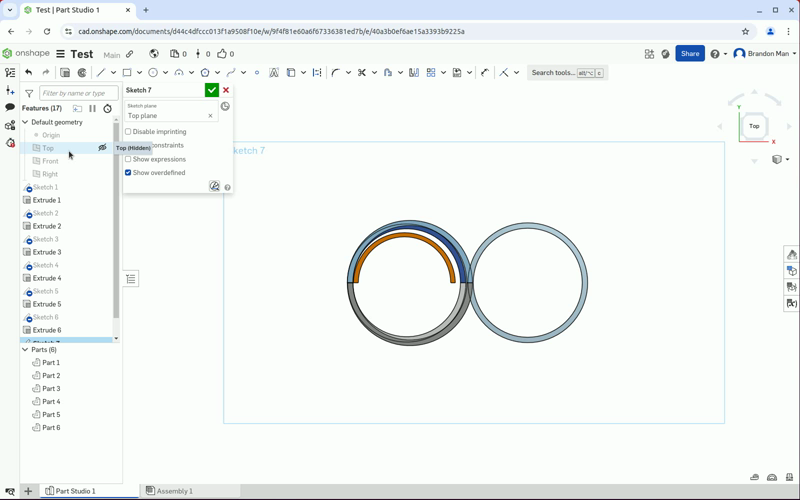
mouse_move(73, 352)
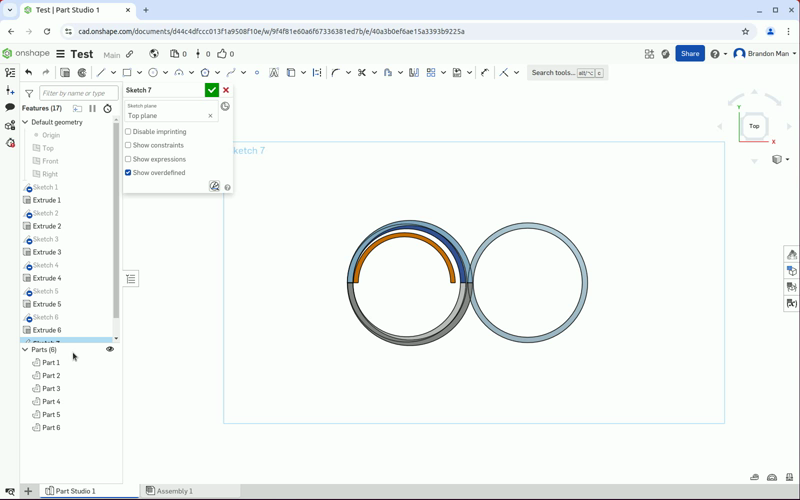
key(y)
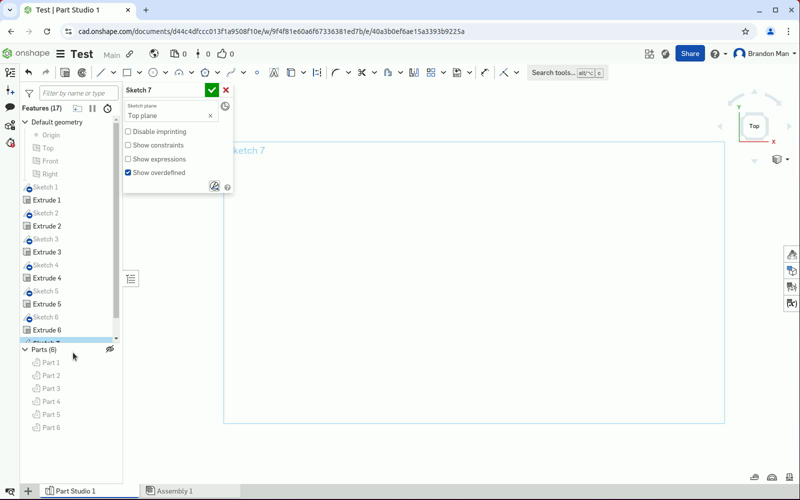
key(a)
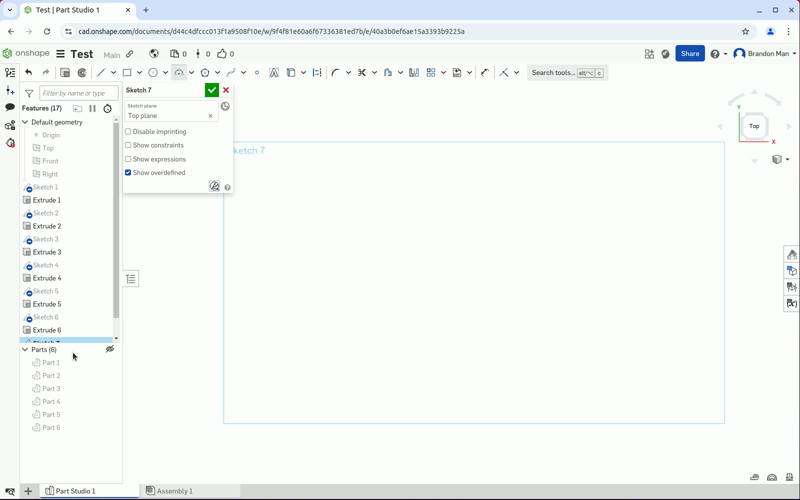
key_down(shift)
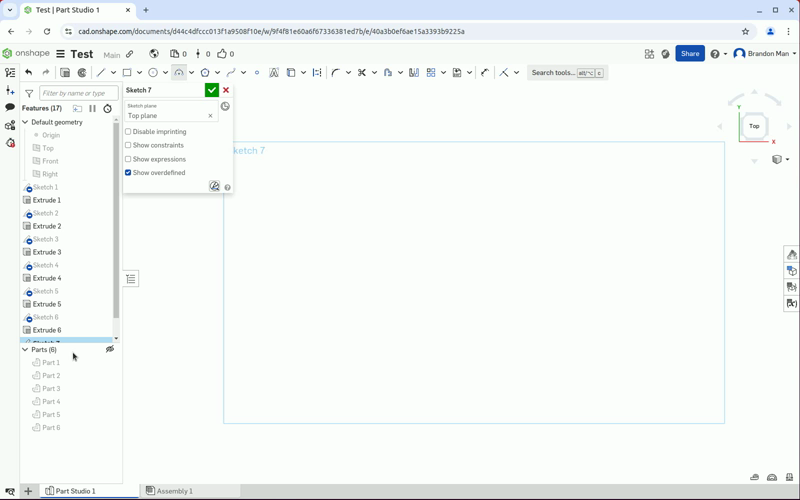
mouse_move(353, 282)
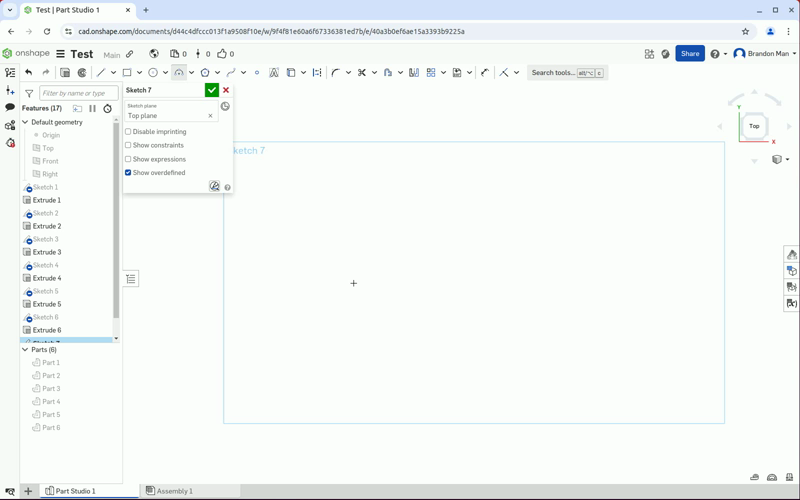
click(353, 282)
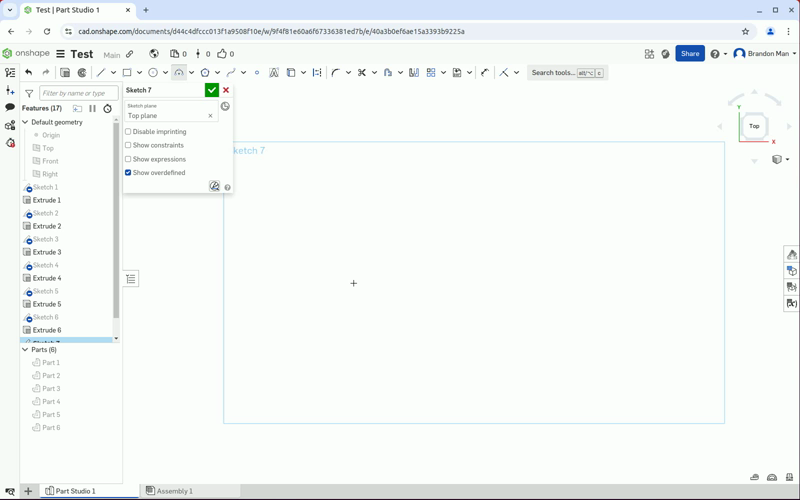
key_up(shift)
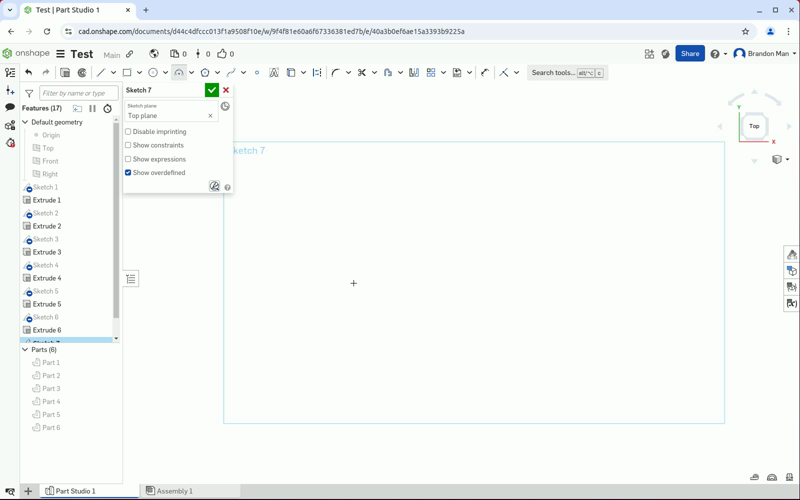
key_down(shift)
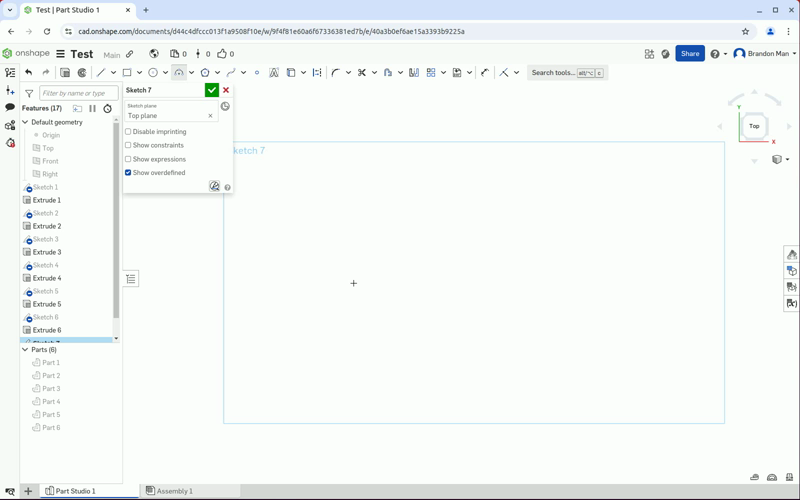
mouse_move(455, 282)
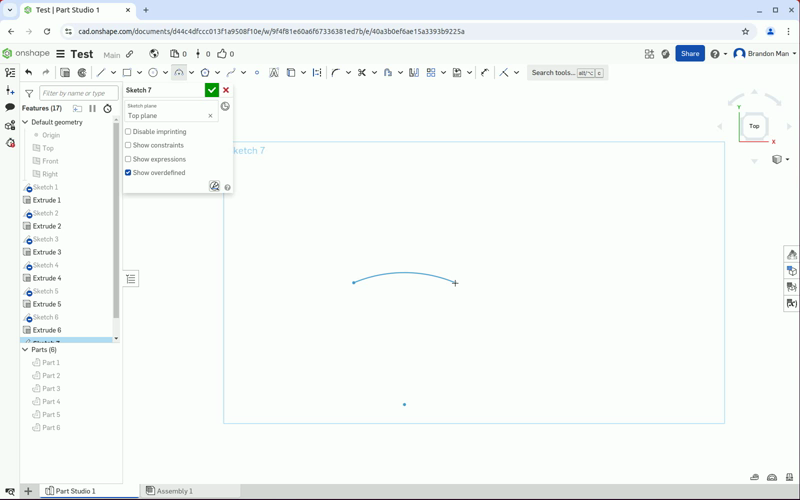
click(455, 282)
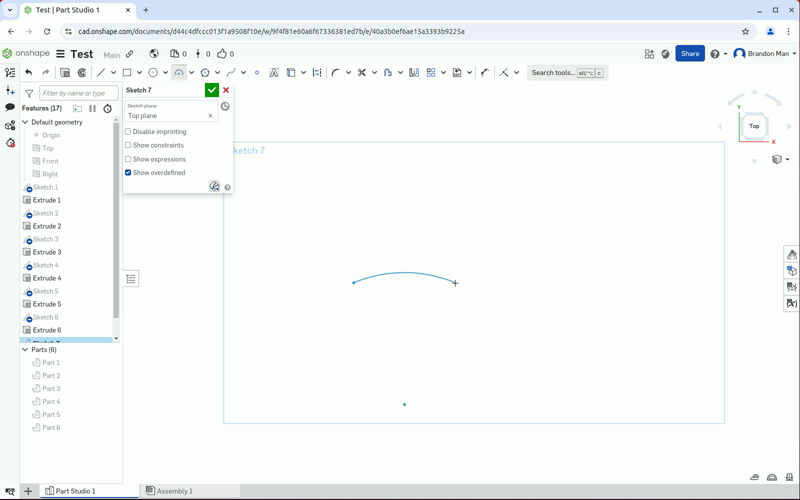
mouse_move(404, 333)
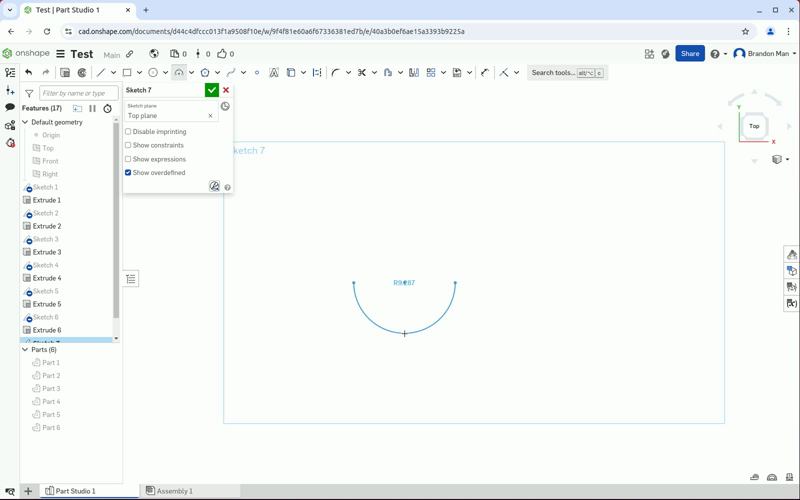
click(404, 333)
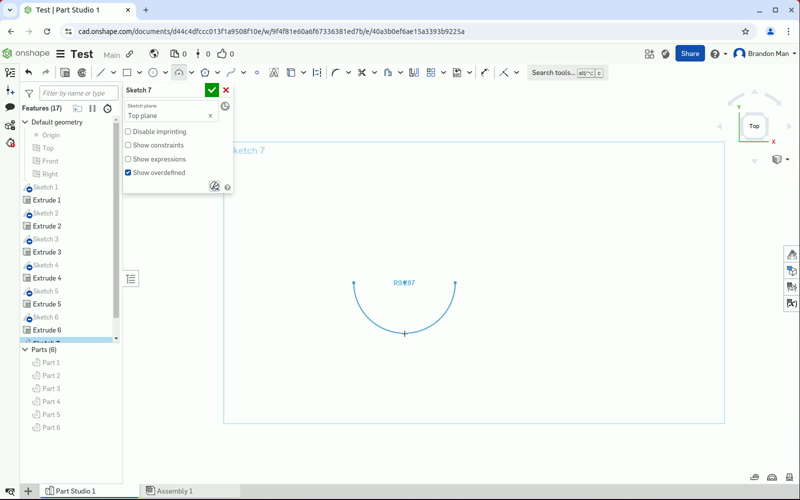
key_up(shift)
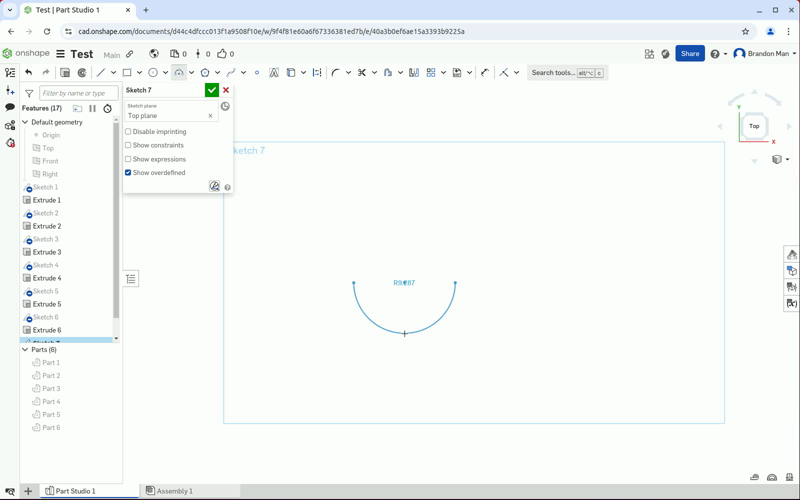
key(esc)
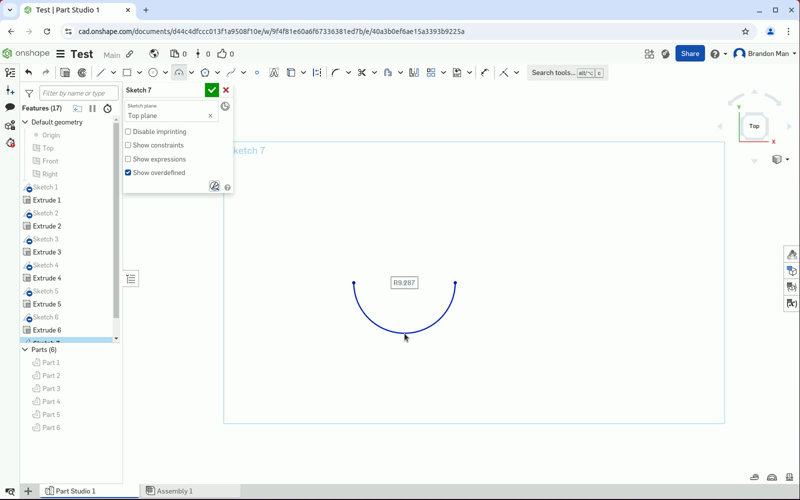
key(l)
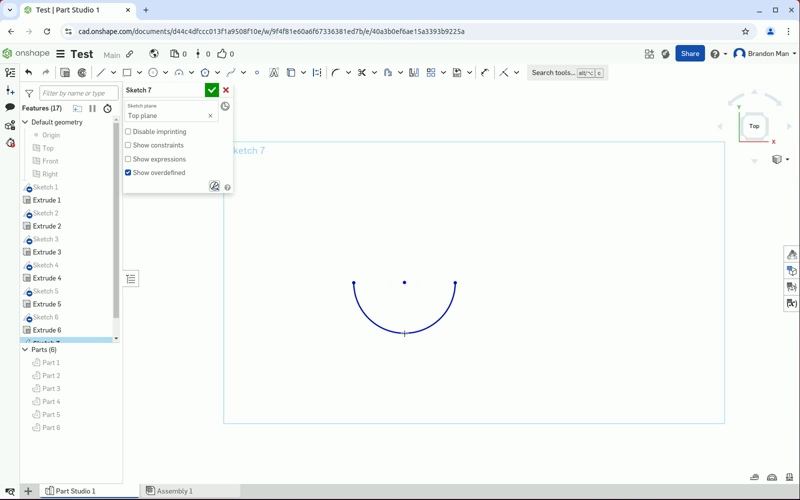
mouse_move(455, 282)
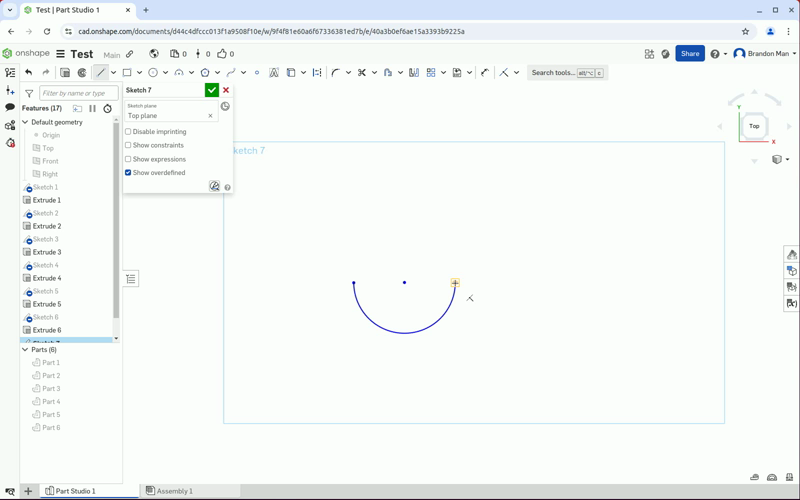
click(455, 282)
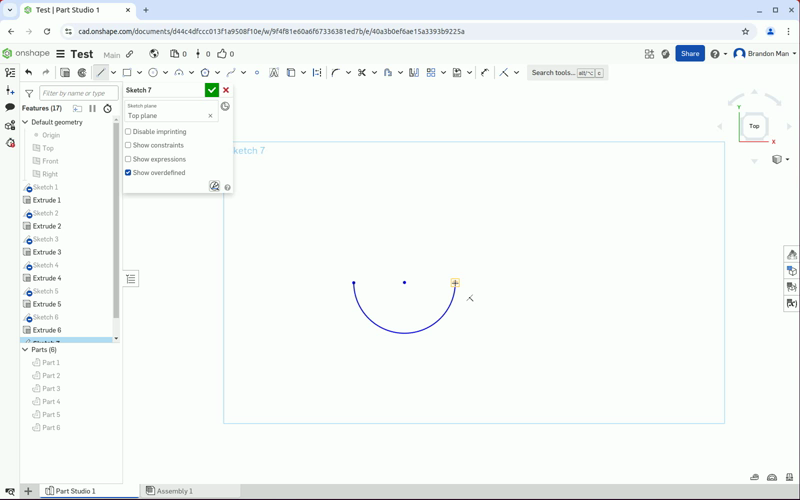
key_down(shift)
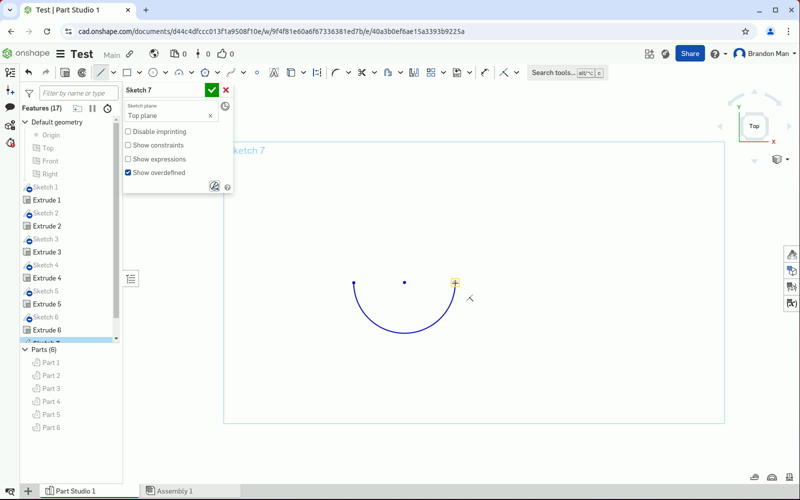
mouse_move(485, 282)
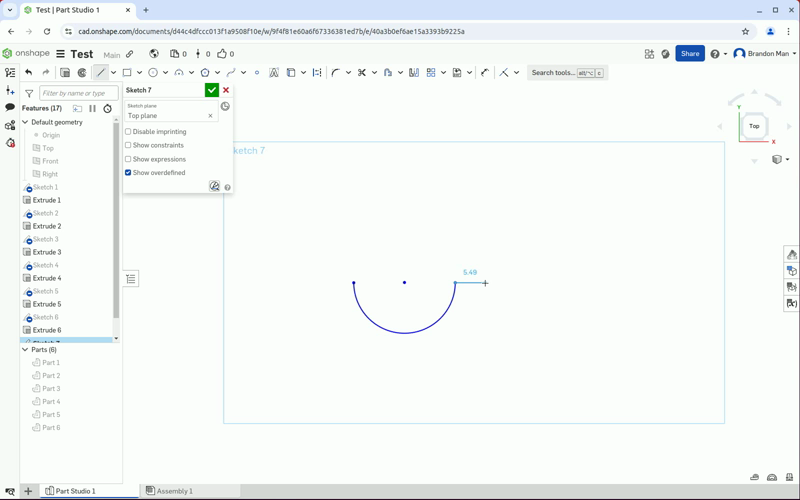
mouse_move(450, 282)
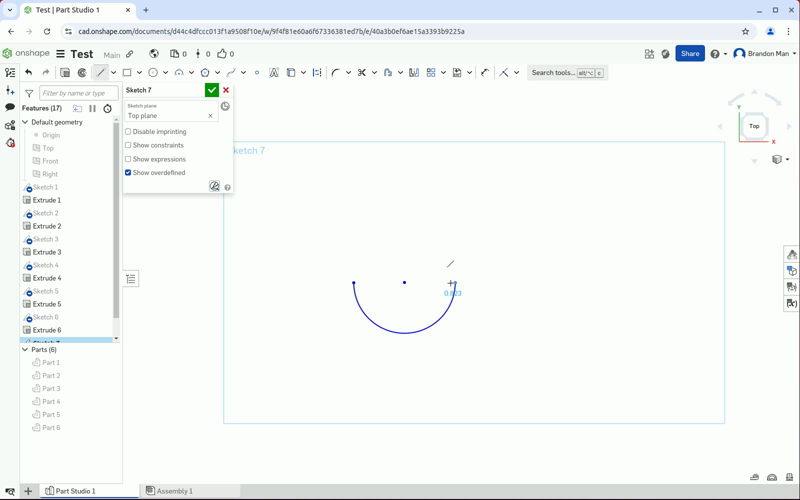
scroll(6)
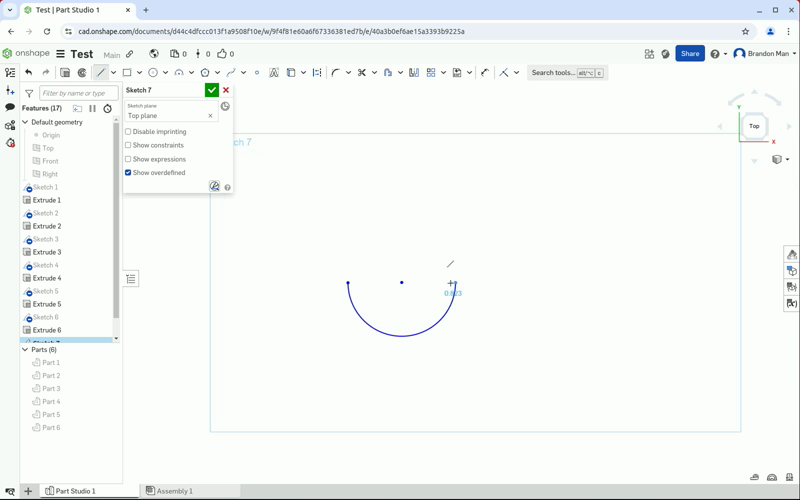
scroll(6)
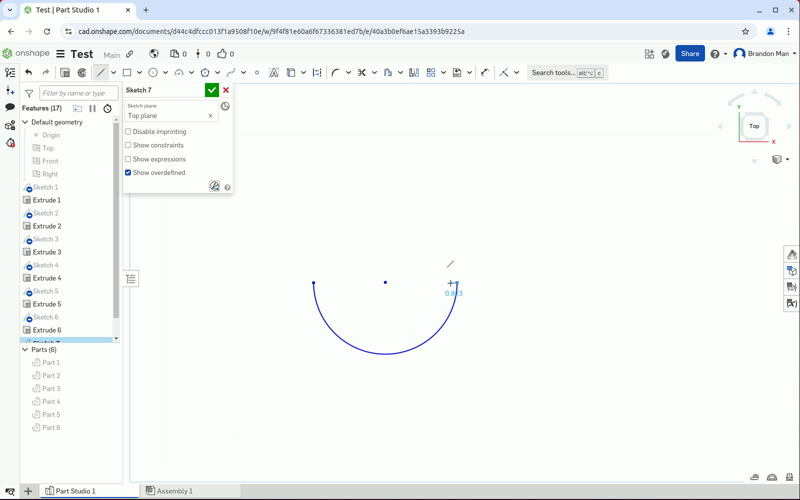
scroll(6)
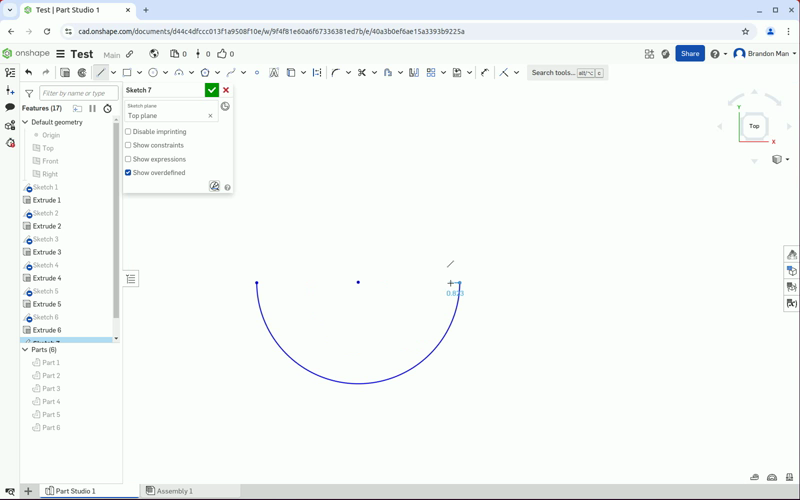
scroll(6)
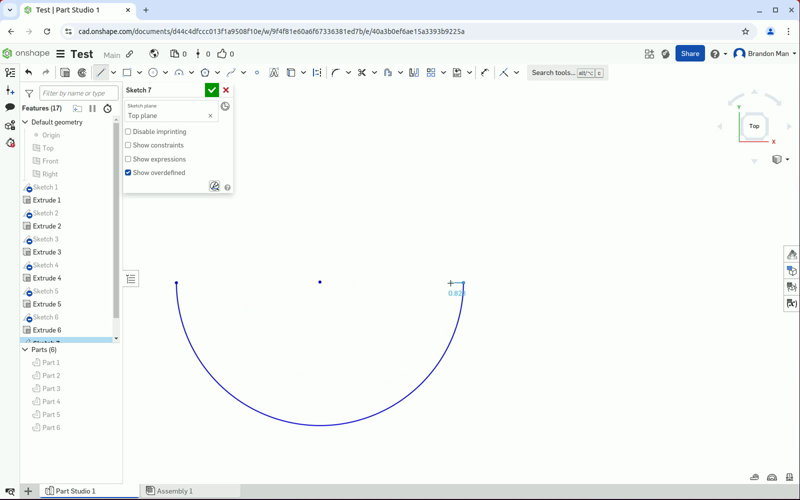
scroll(6)
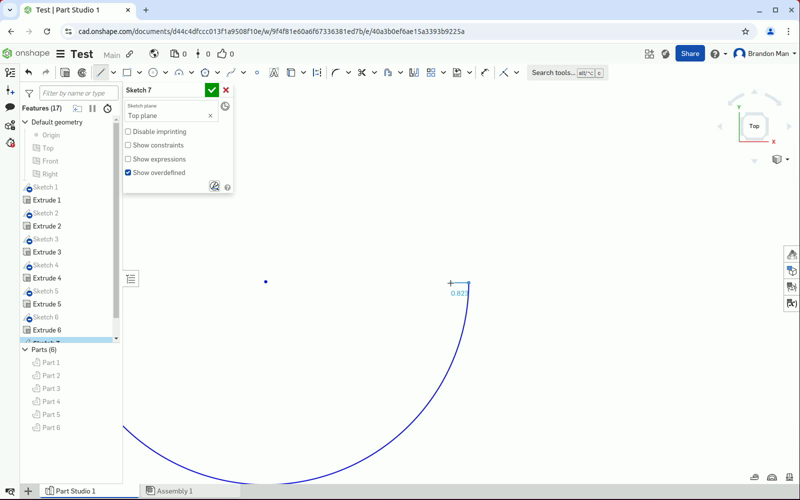
scroll(6)
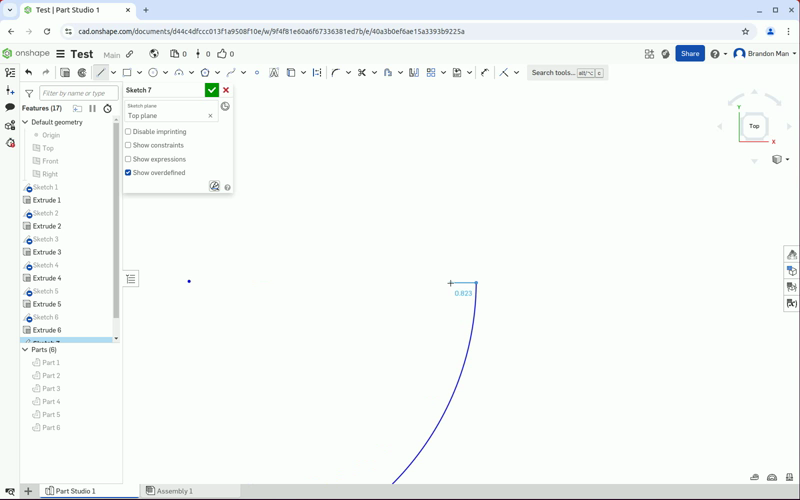
scroll(6)
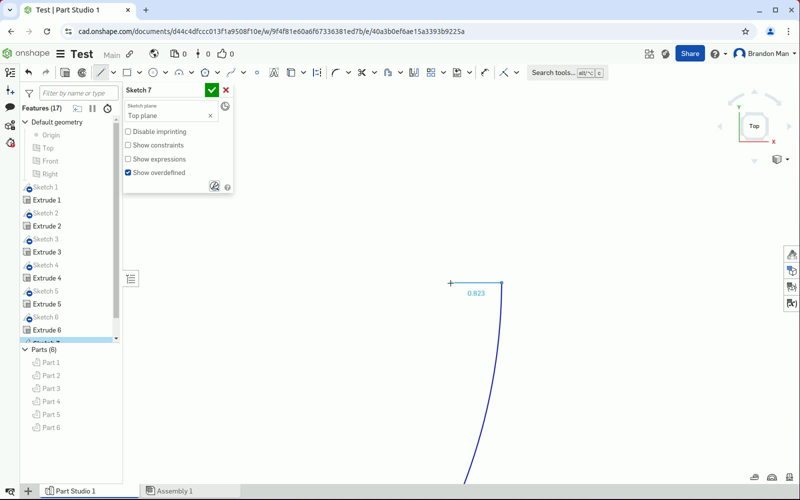
click(450, 282)
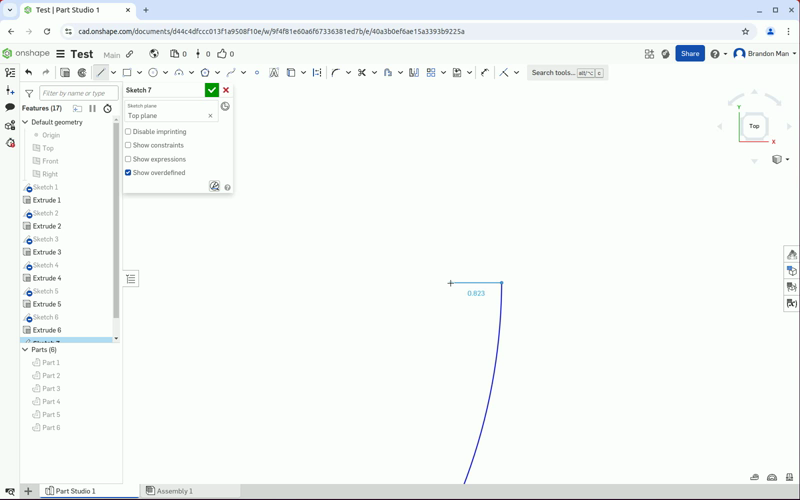
scroll(-6)
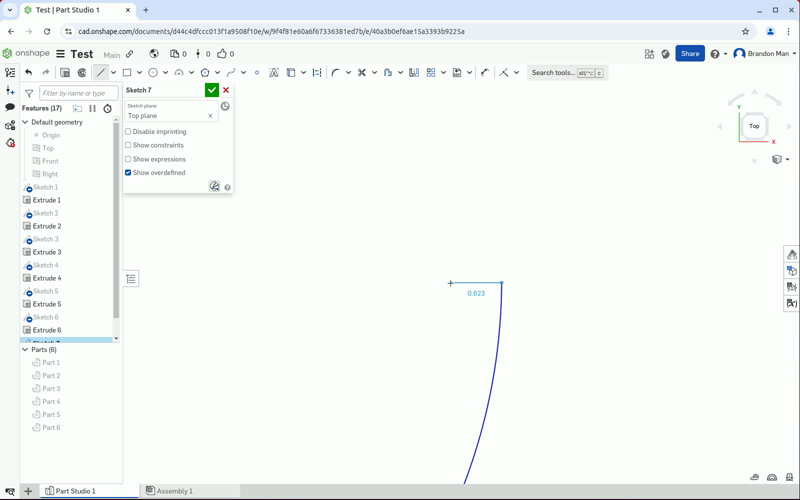
scroll(-6)
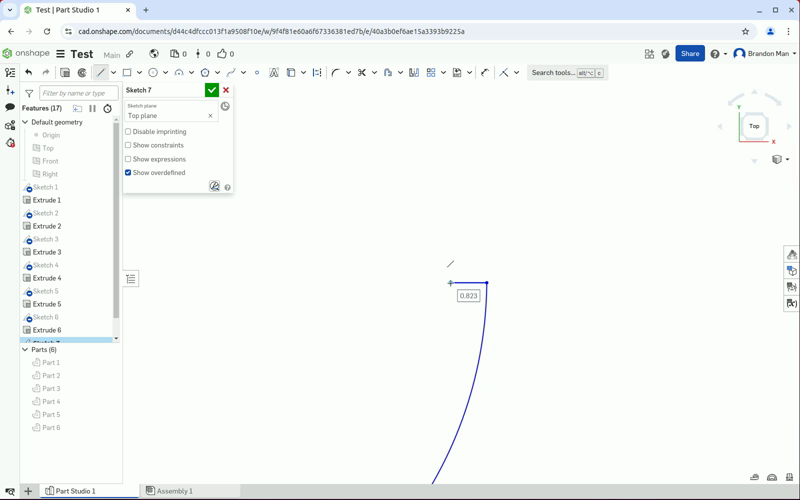
scroll(-6)
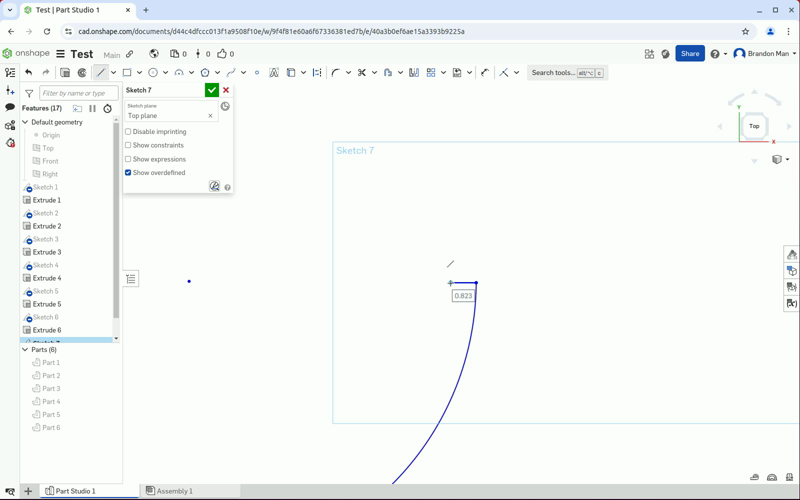
scroll(-6)
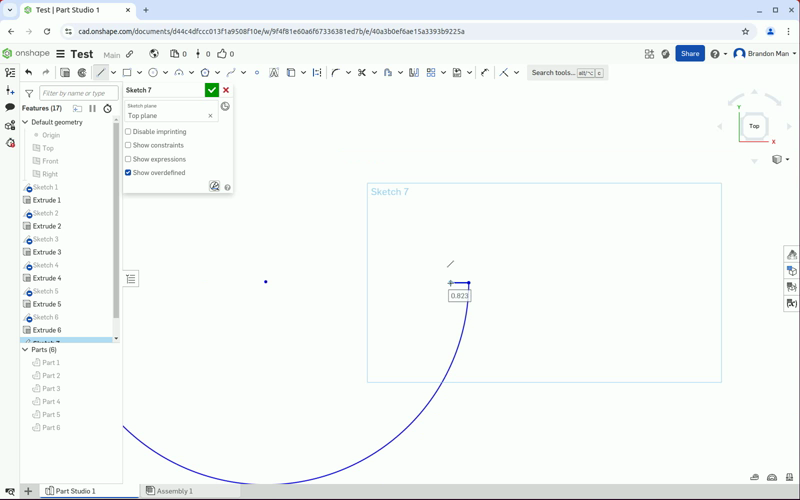
scroll(-6)
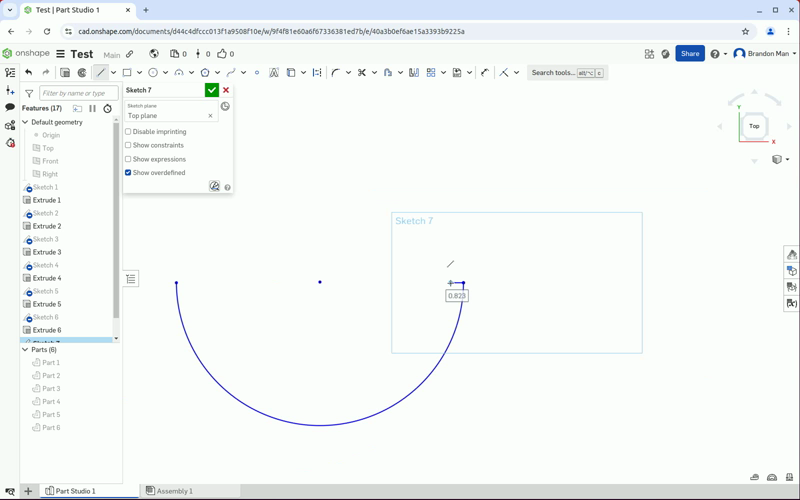
scroll(-6)
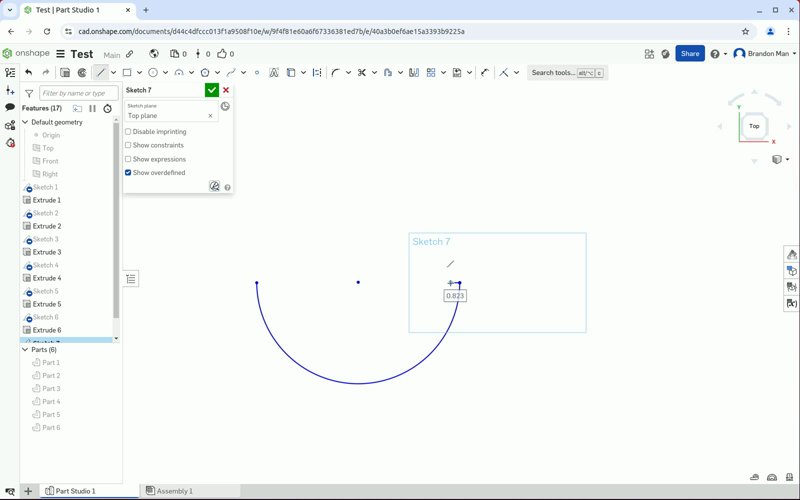
scroll(-6)
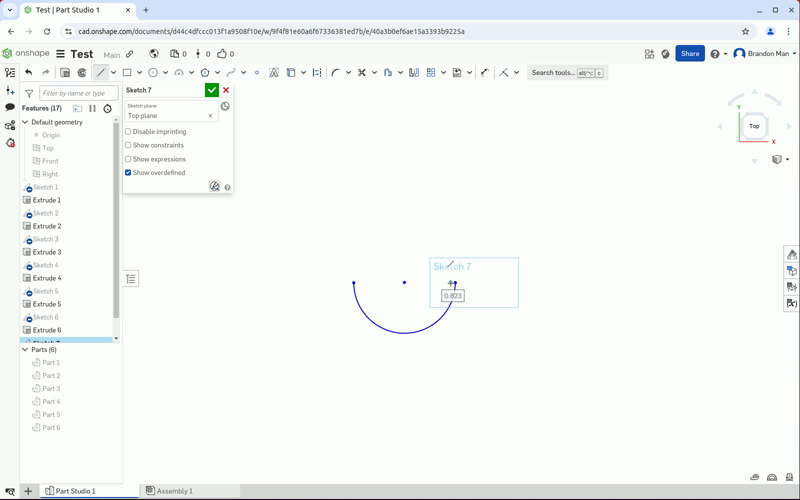
key_up(shift)
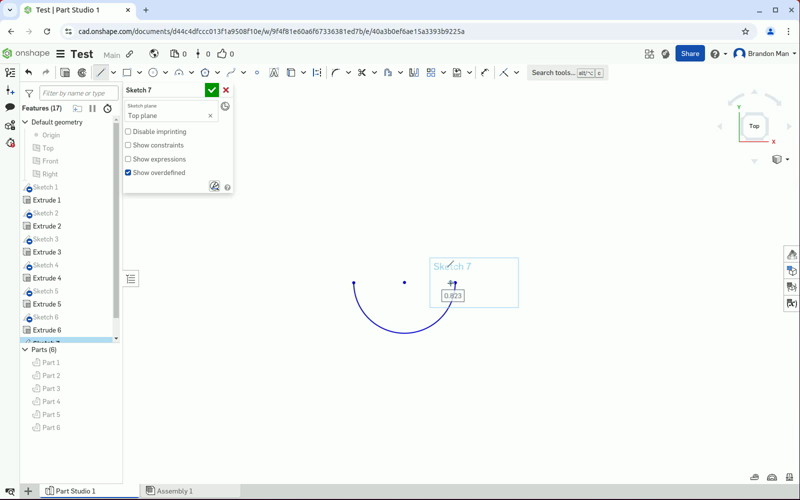
key(esc)
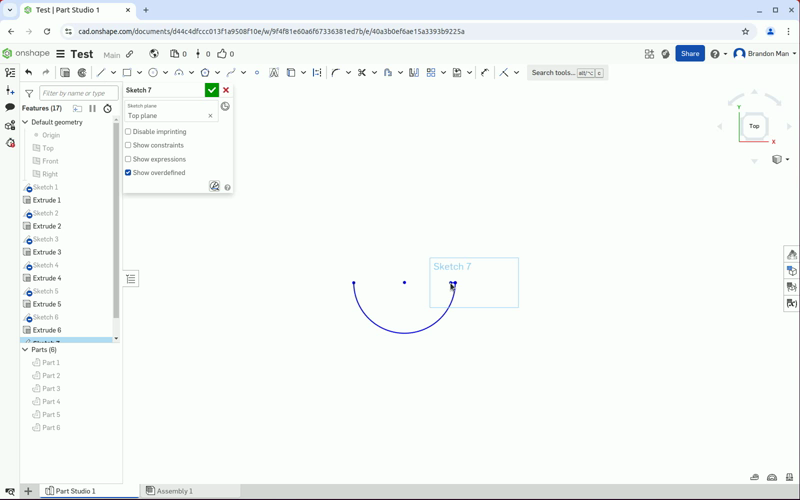
key(a)
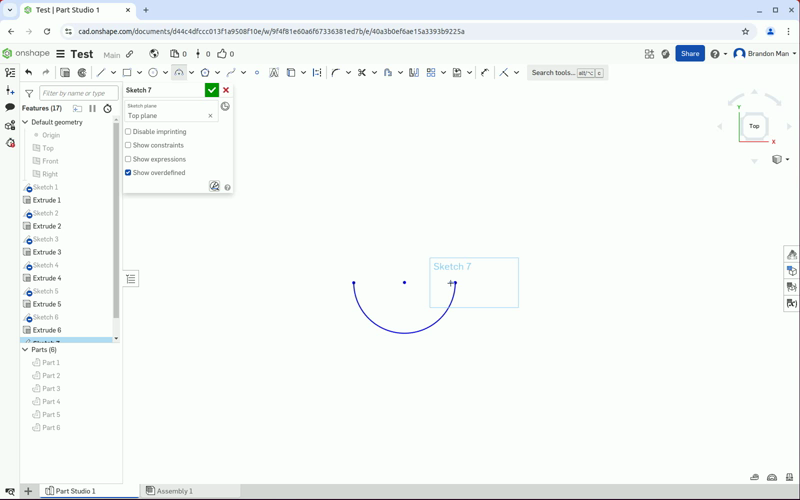
mouse_move(450, 282)
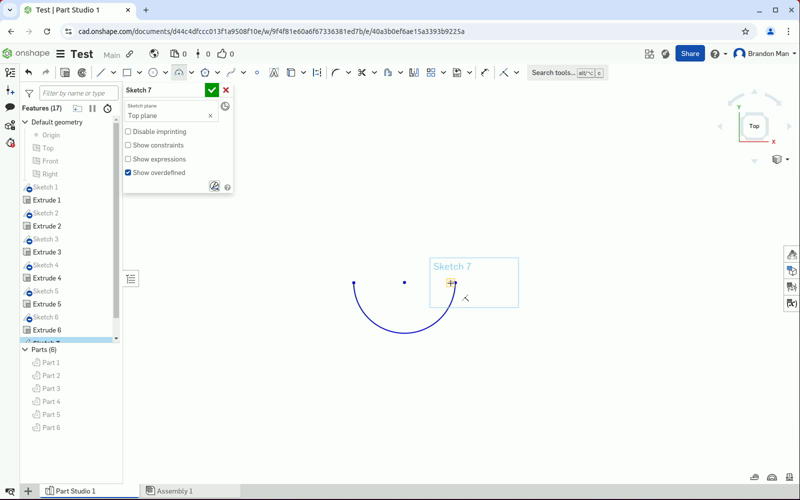
scroll(6)
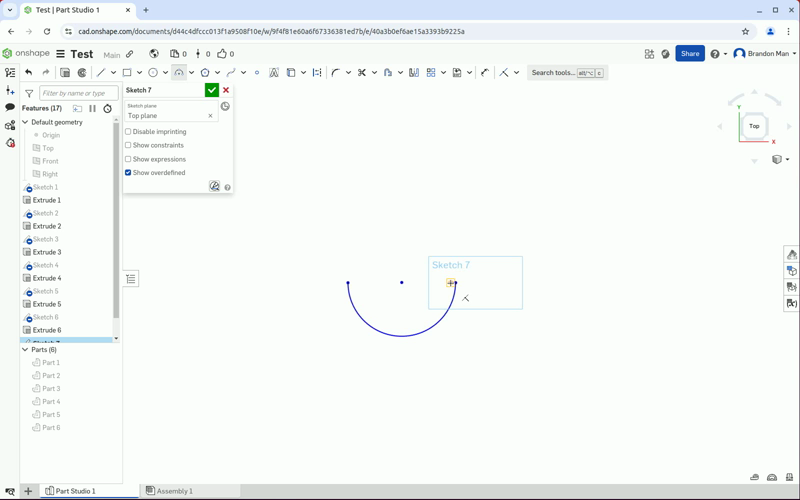
scroll(6)
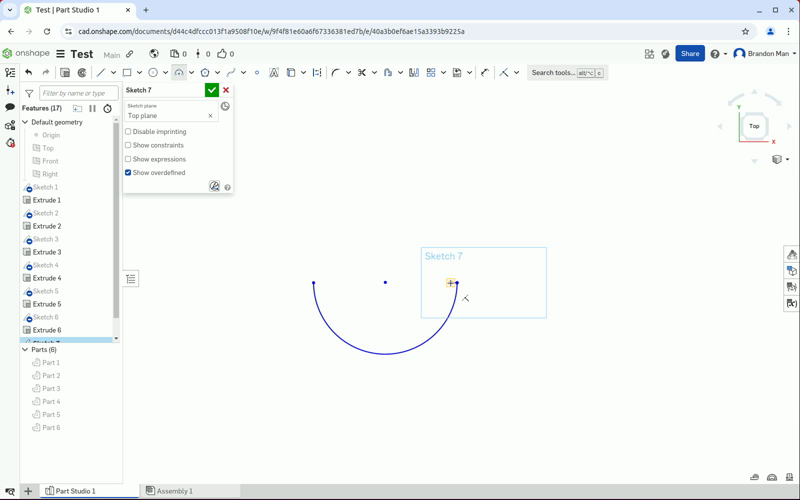
scroll(6)
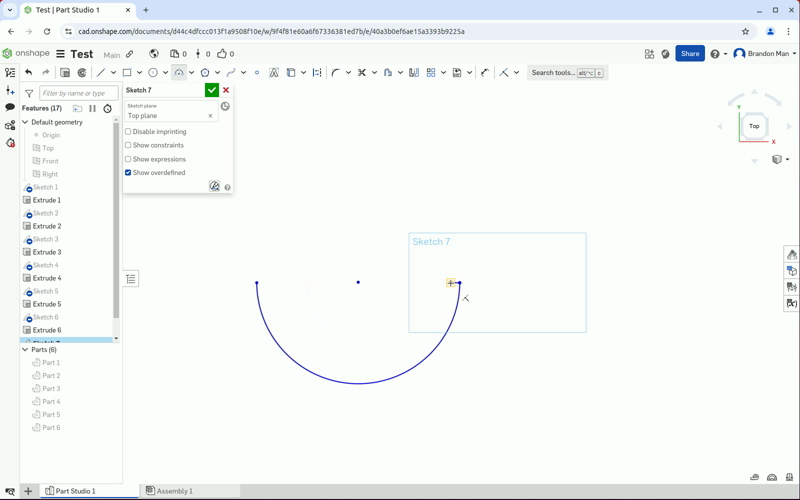
scroll(6)
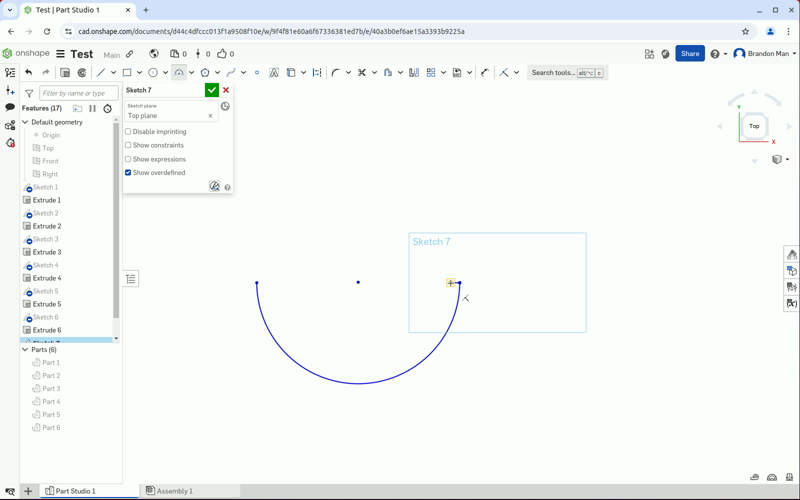
scroll(6)
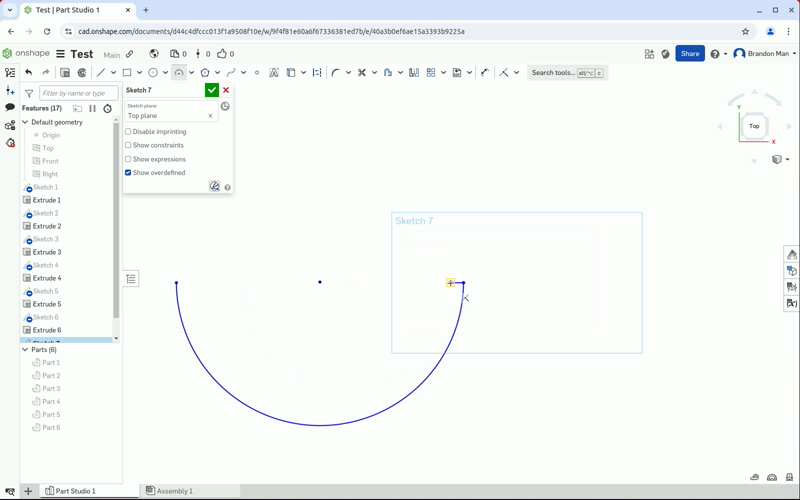
scroll(6)
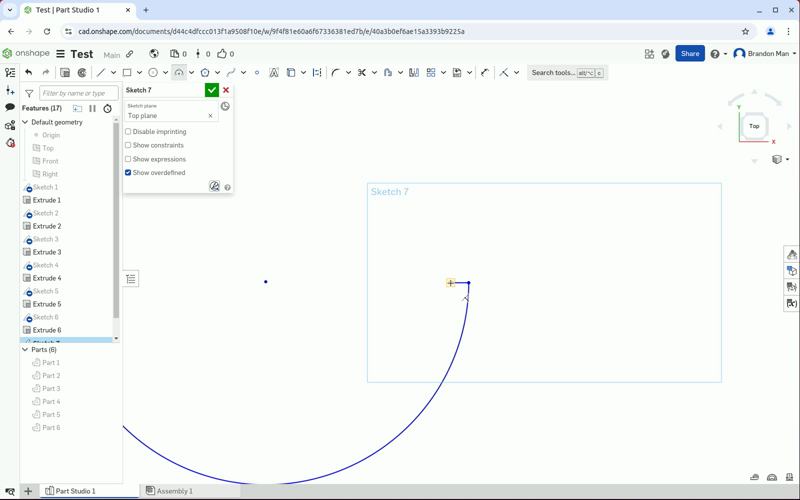
scroll(6)
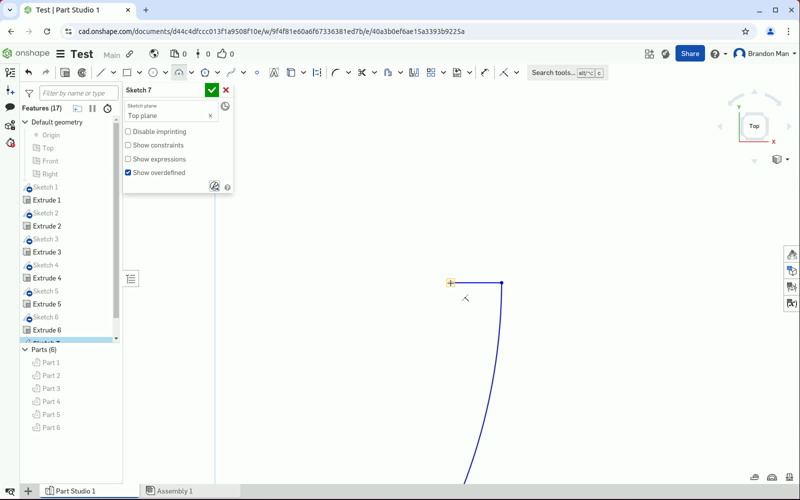
click(450, 282)
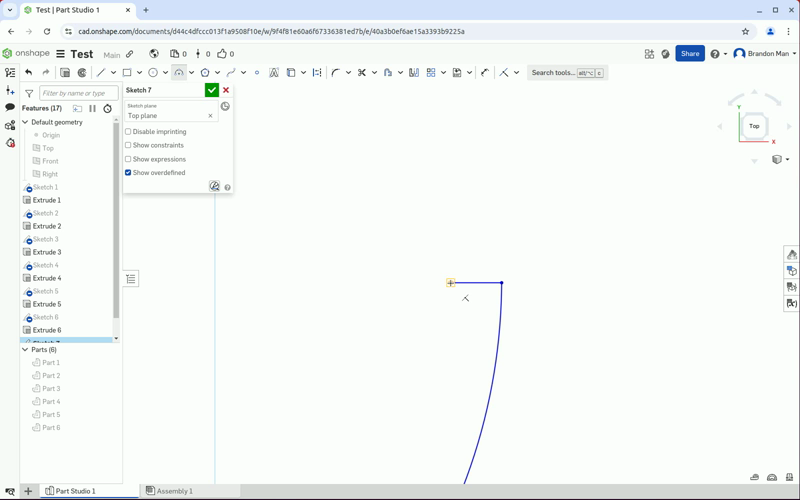
scroll(-6)
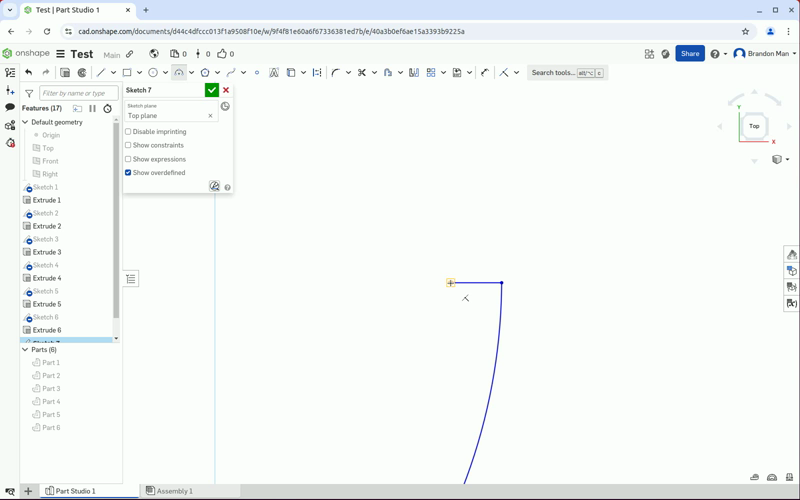
scroll(-6)
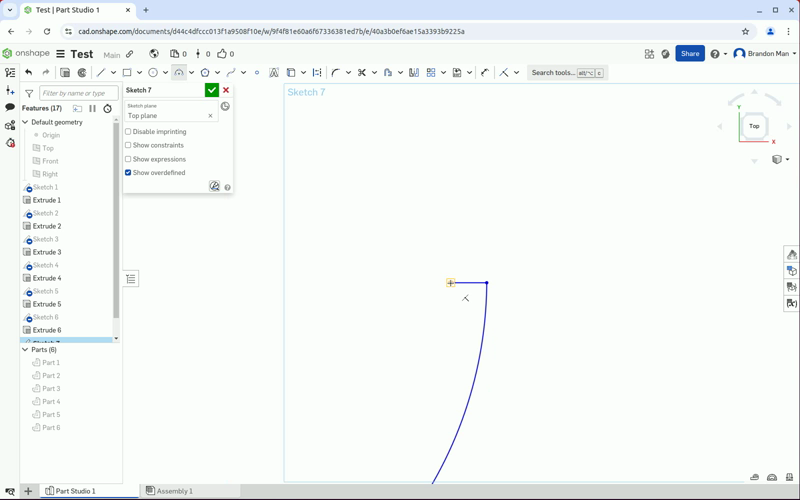
scroll(-6)
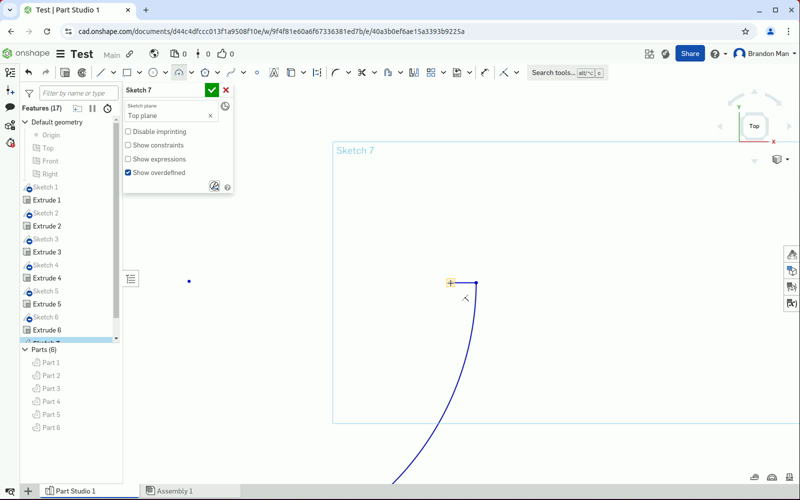
scroll(-6)
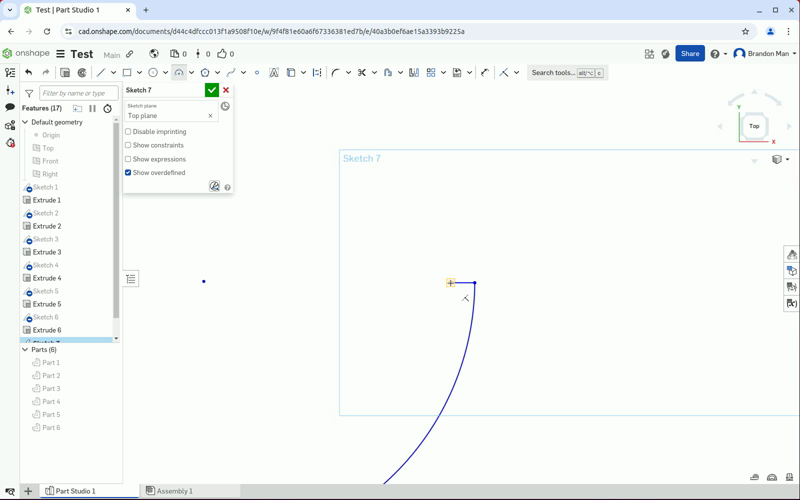
scroll(-6)
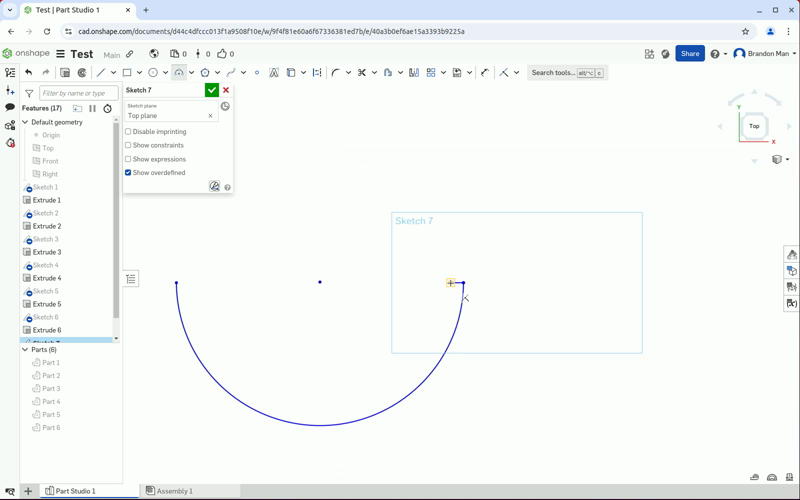
scroll(-6)
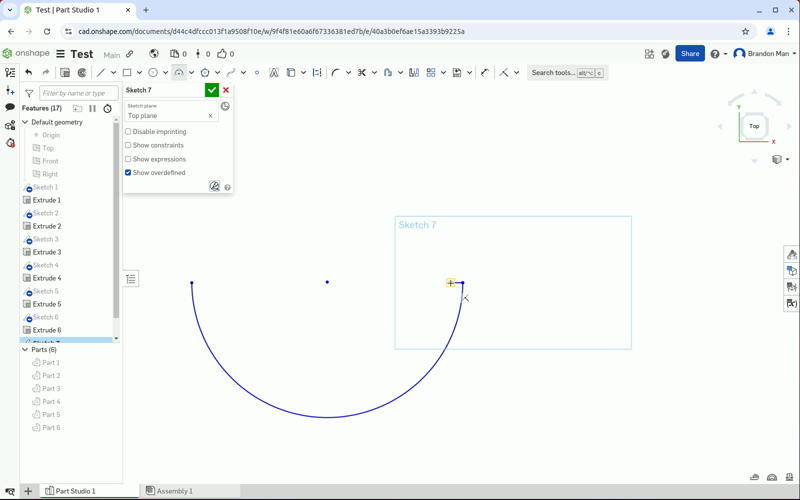
scroll(-6)
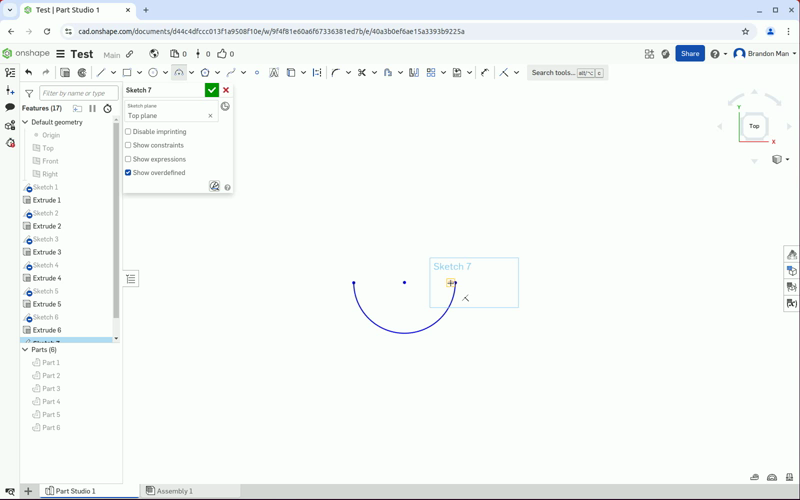
key_down(shift)
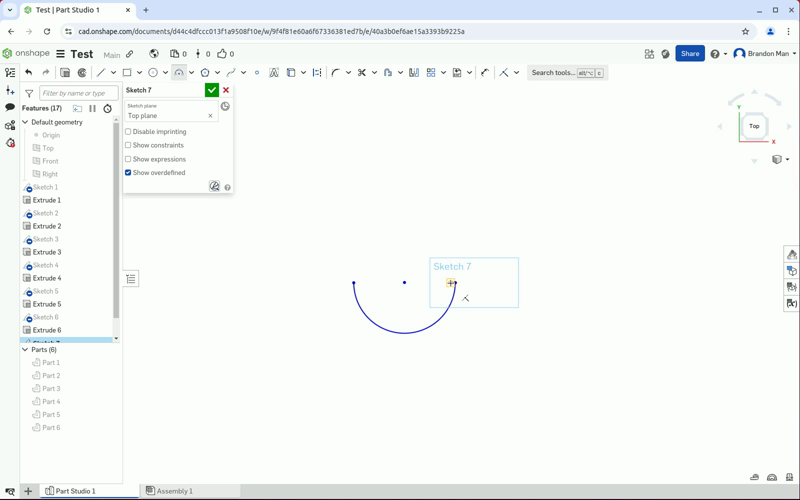
mouse_move(358, 282)
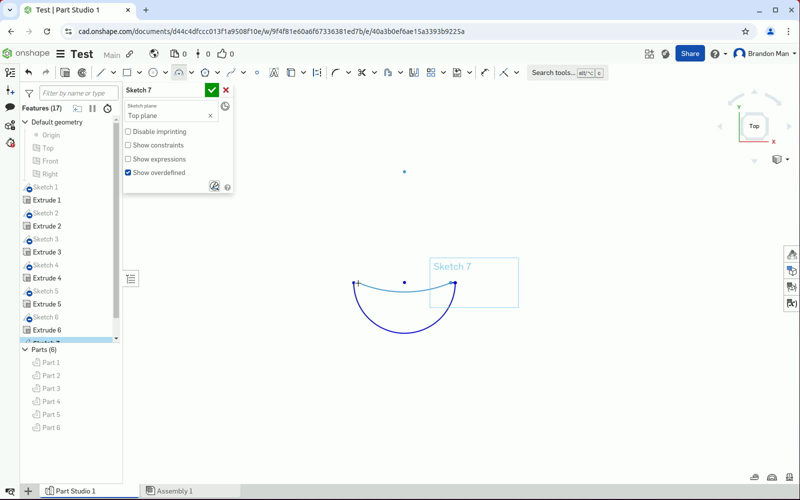
click(358, 282)
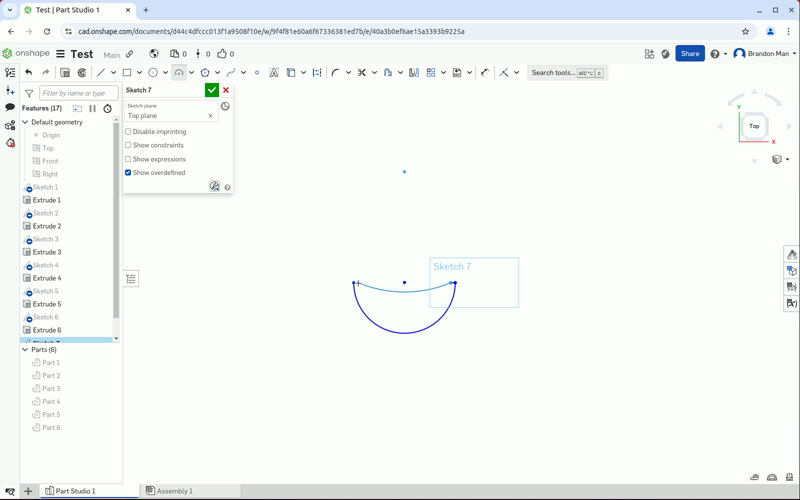
mouse_move(404, 329)
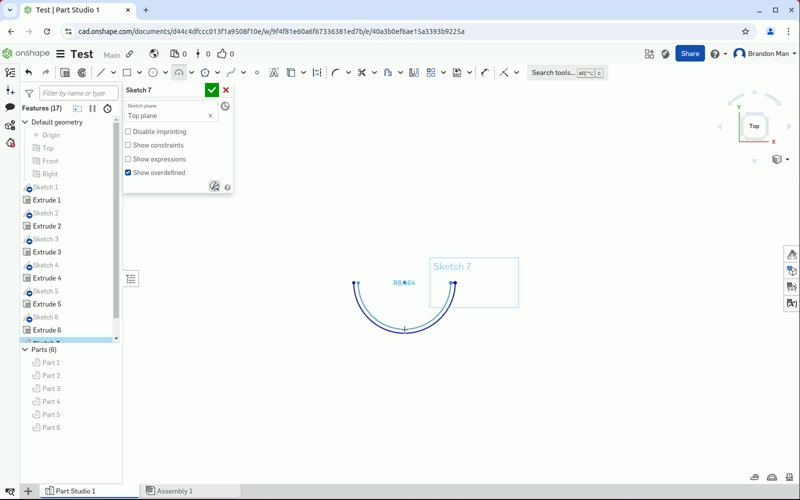
scroll(6)
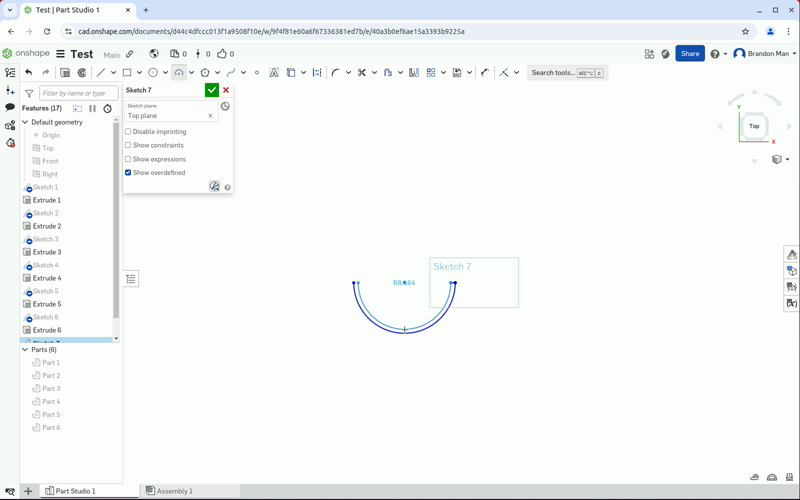
scroll(6)
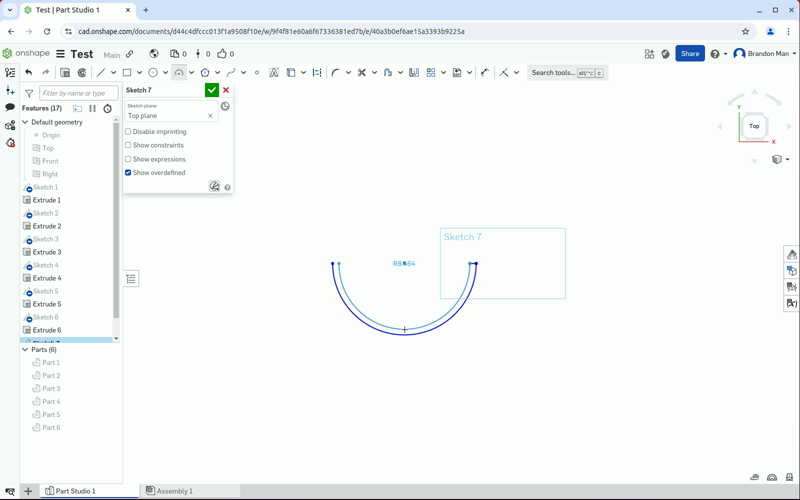
scroll(6)
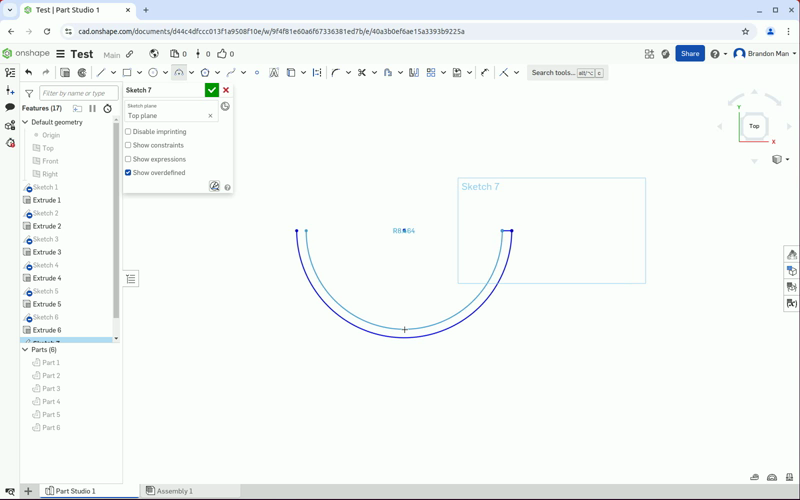
scroll(6)
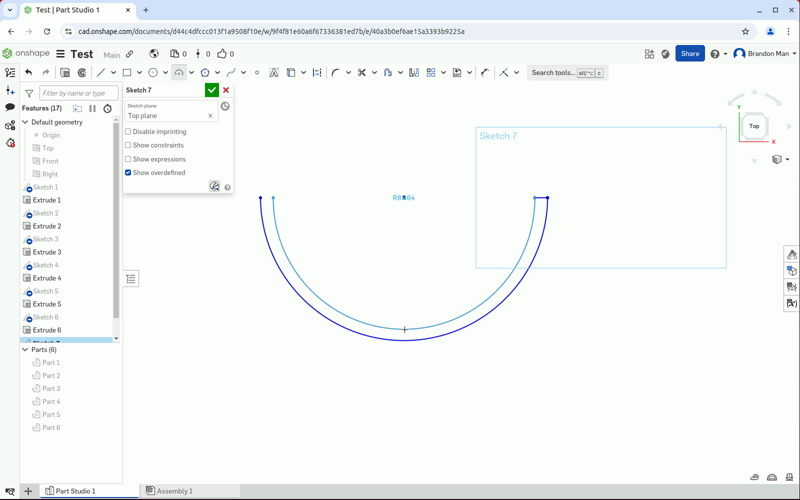
scroll(6)
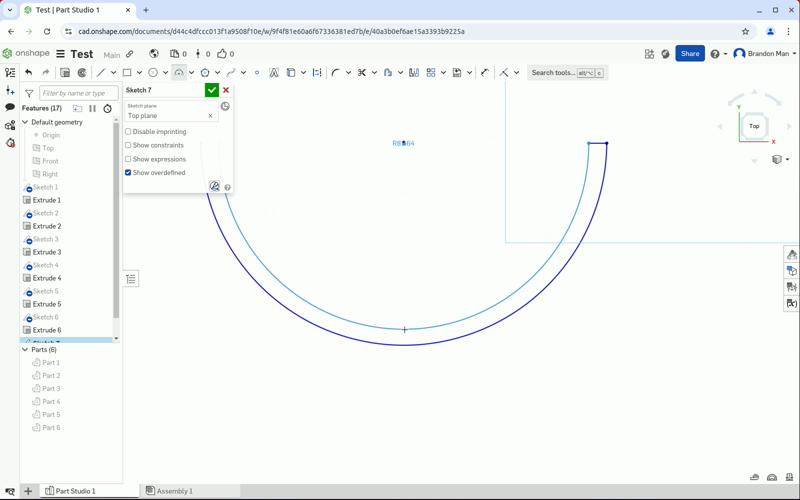
scroll(6)
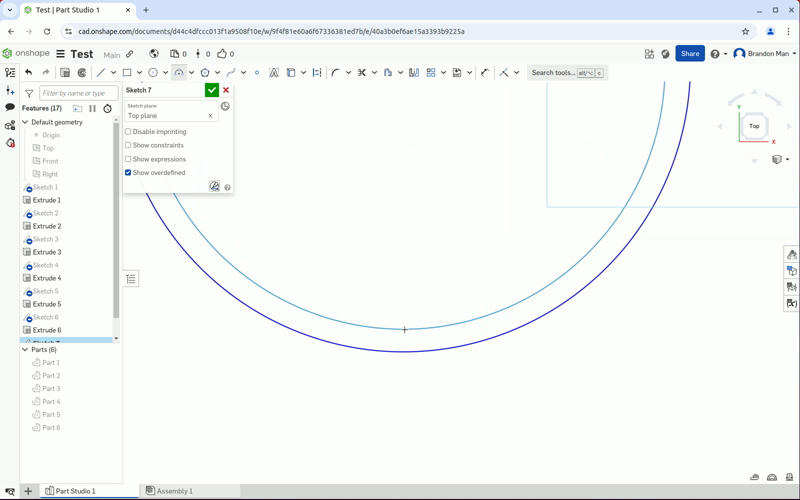
scroll(6)
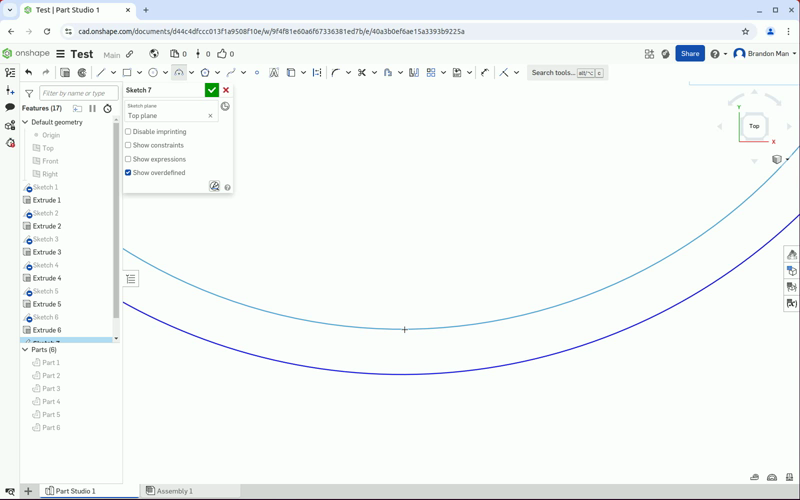
click(404, 329)
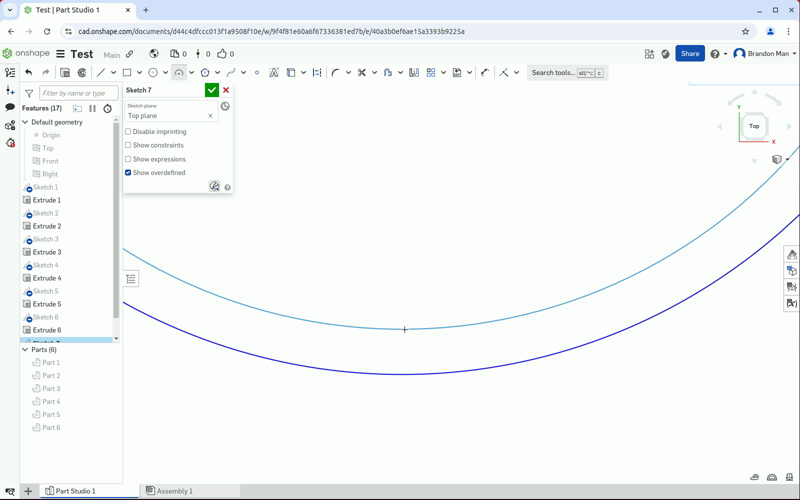
scroll(-6)
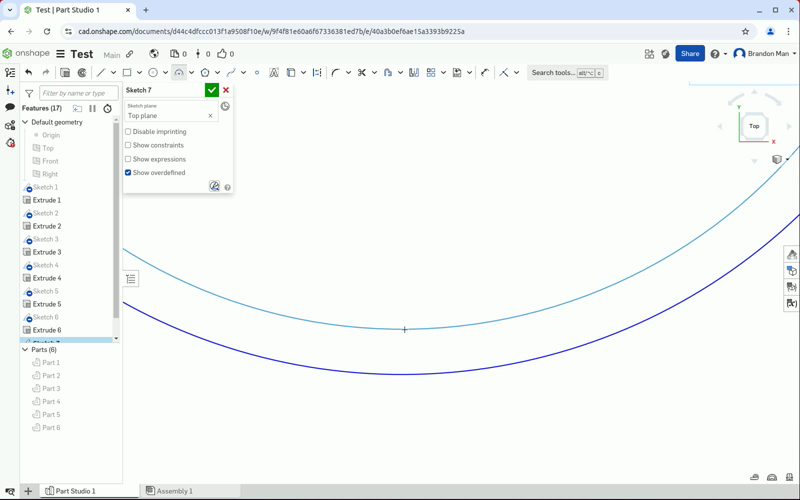
scroll(-6)
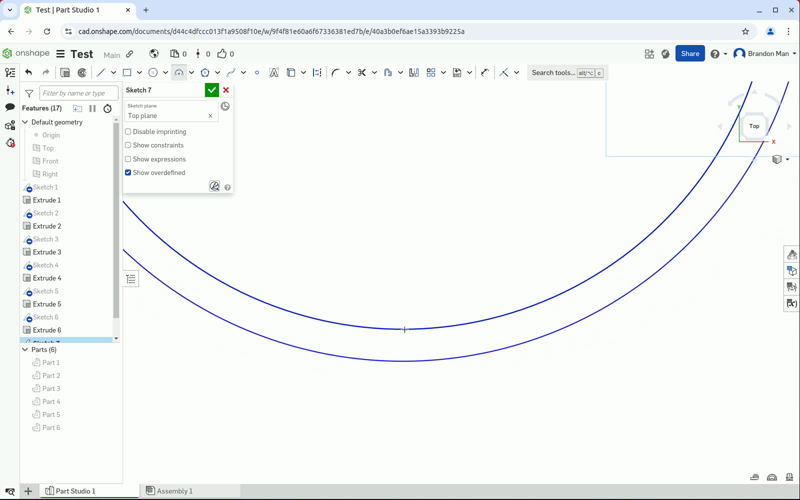
scroll(-6)
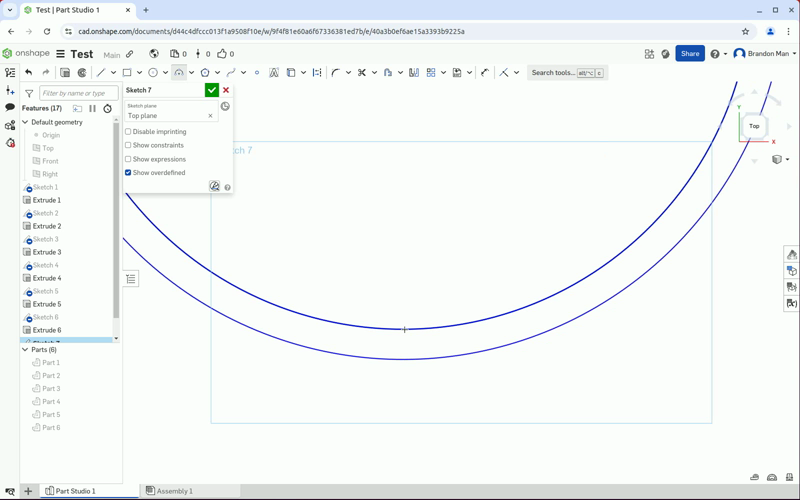
scroll(-6)
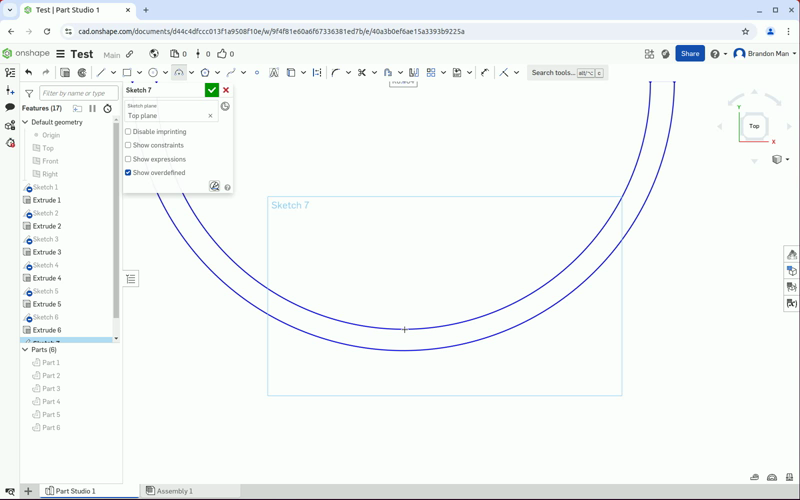
scroll(-6)
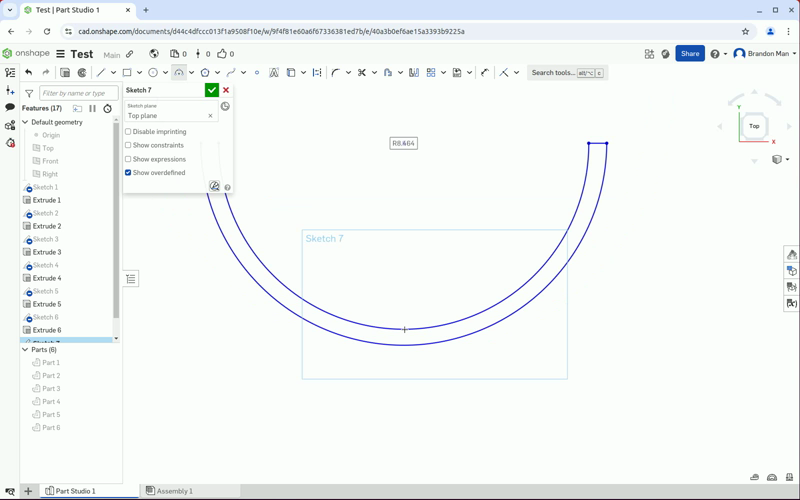
scroll(-6)
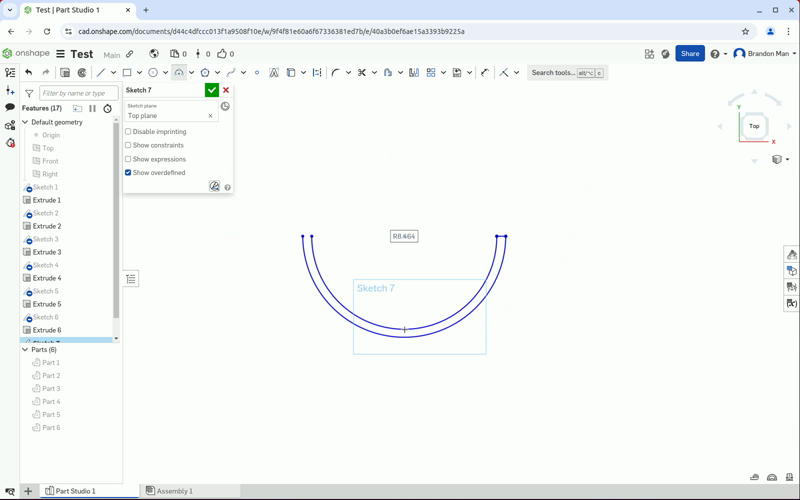
scroll(-6)
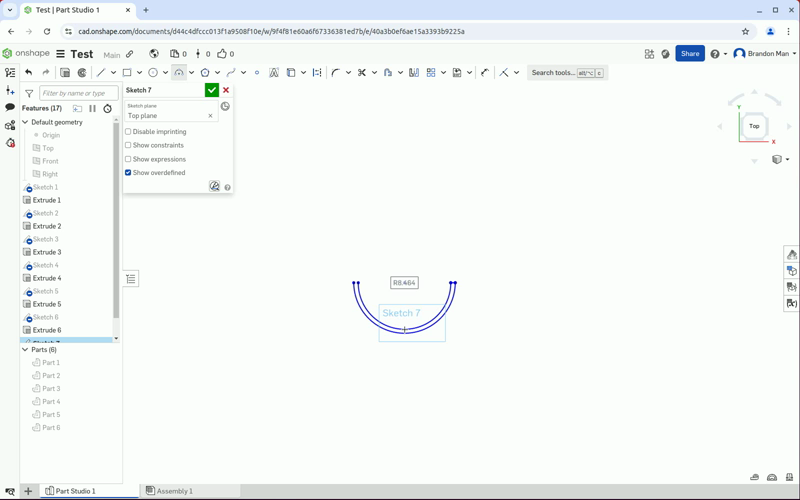
key_up(shift)
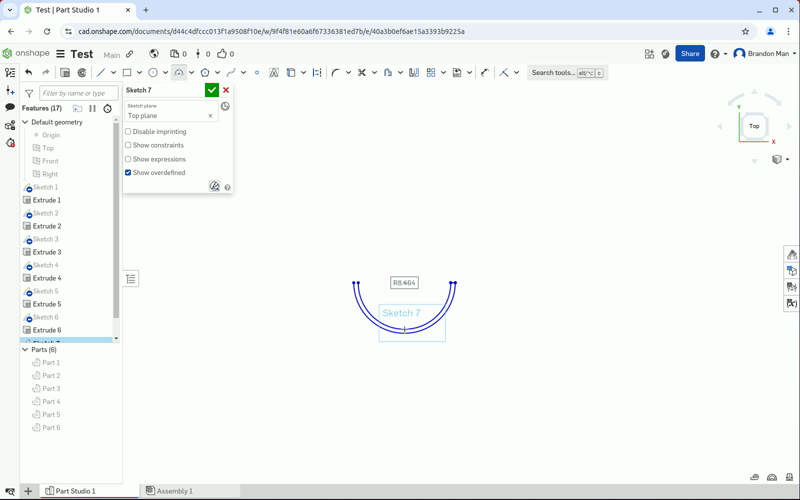
key(esc)
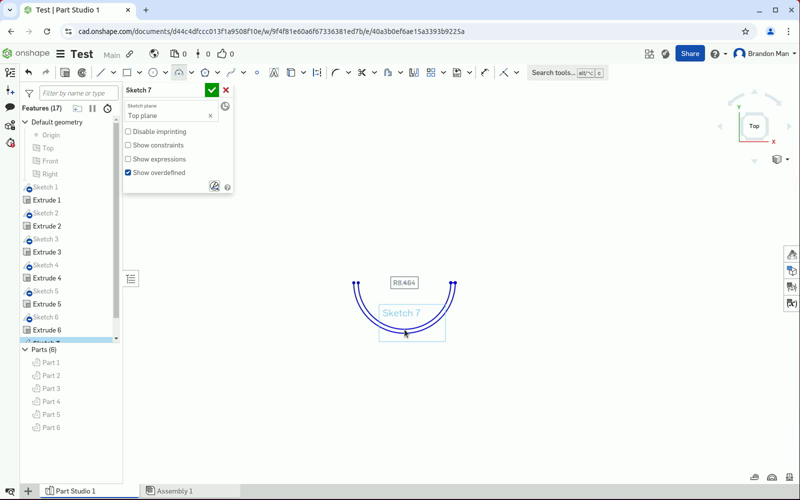
key(l)
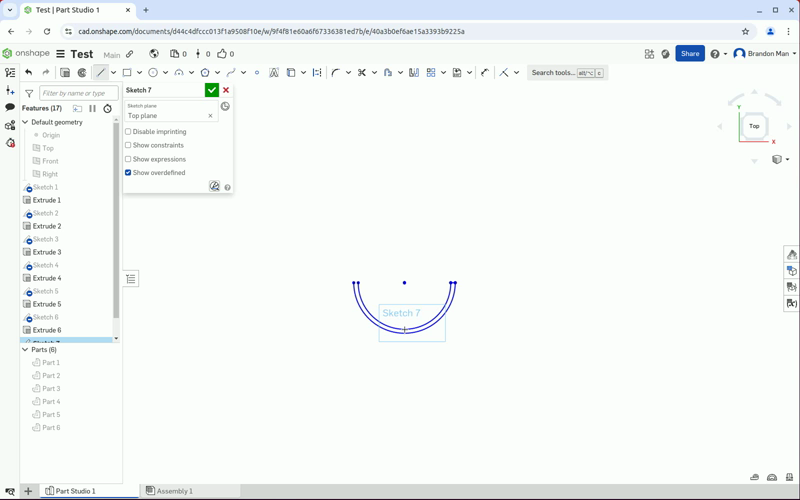
mouse_move(358, 282)
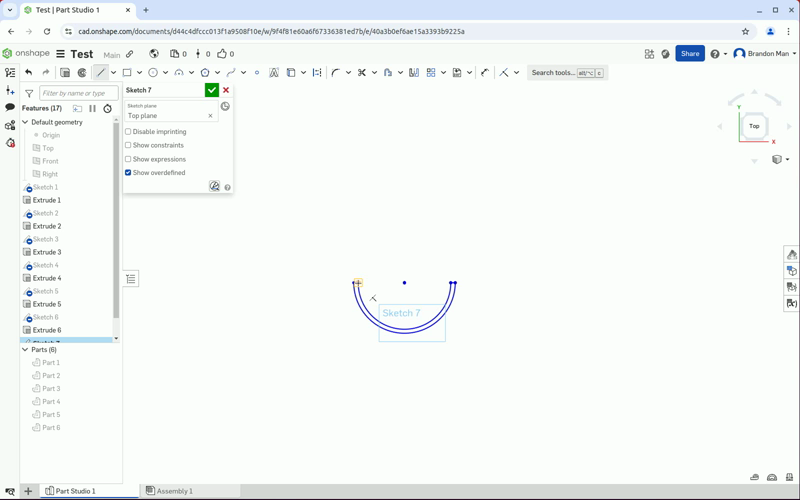
click(358, 282)
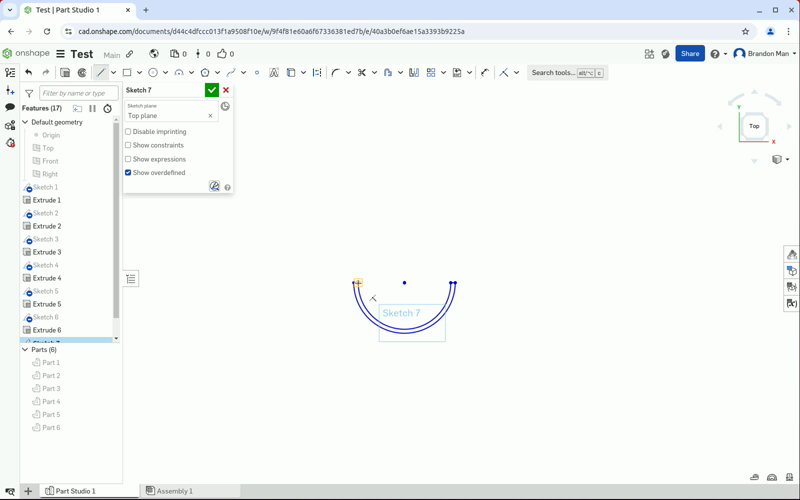
mouse_move(388, 282)
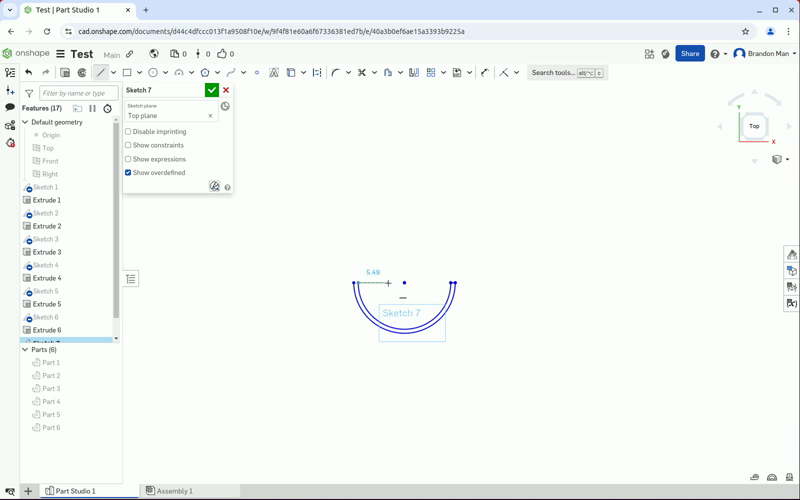
key_down(shift)
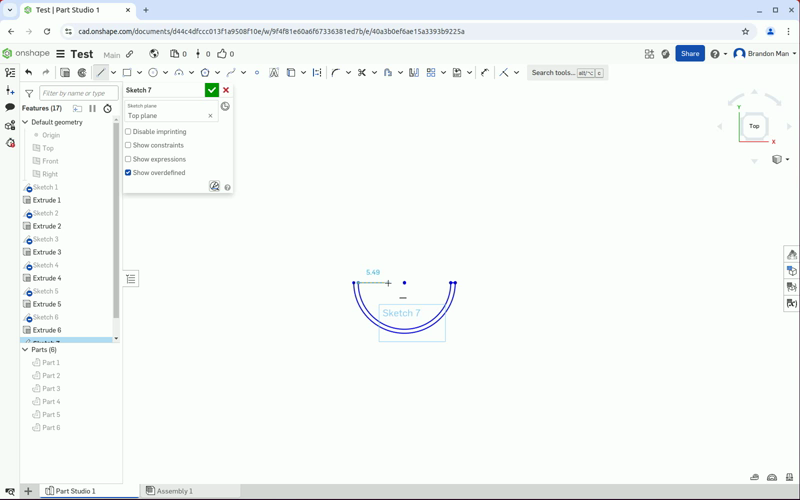
mouse_move(353, 282)
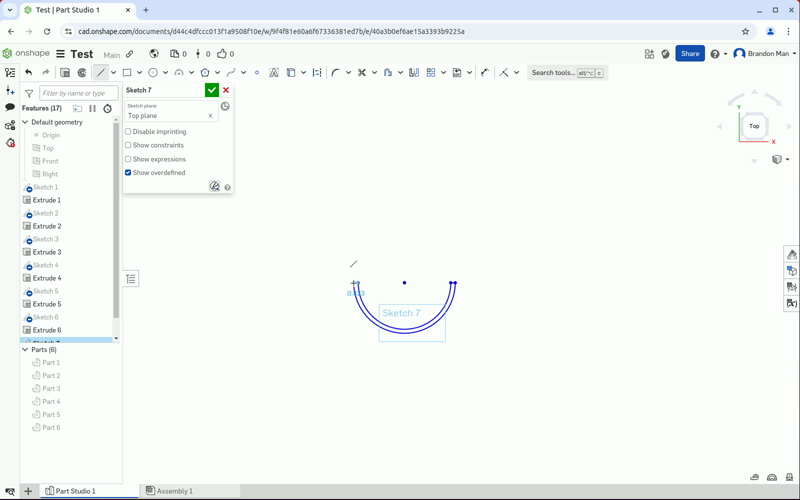
scroll(6)
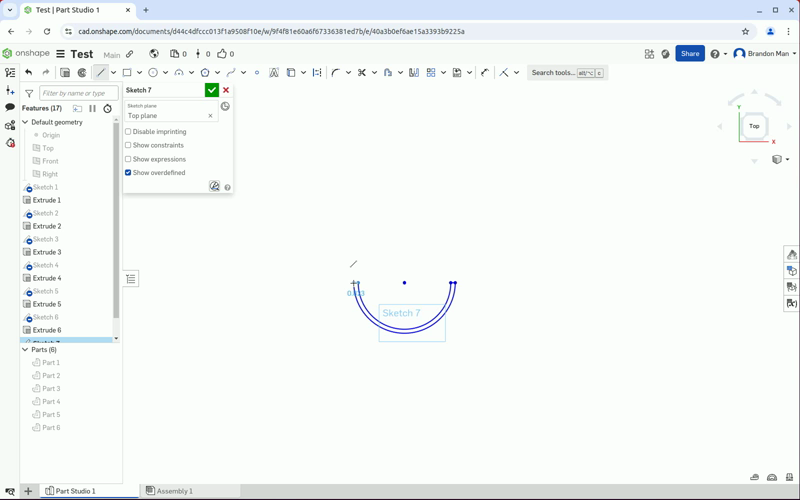
scroll(6)
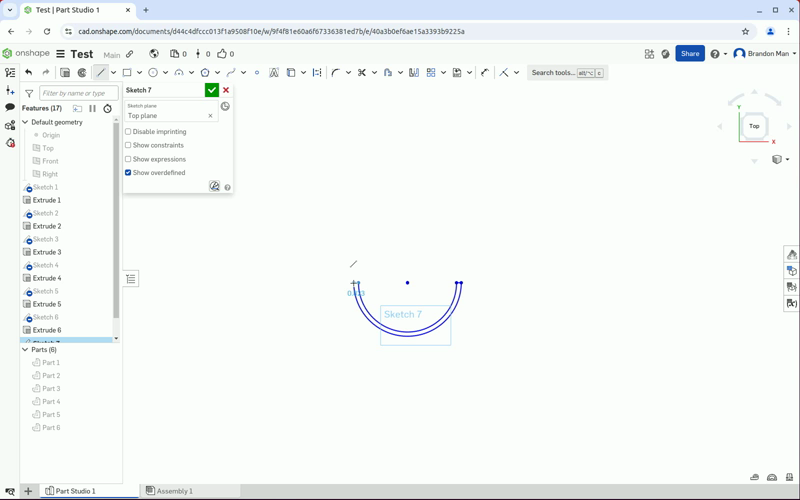
scroll(6)
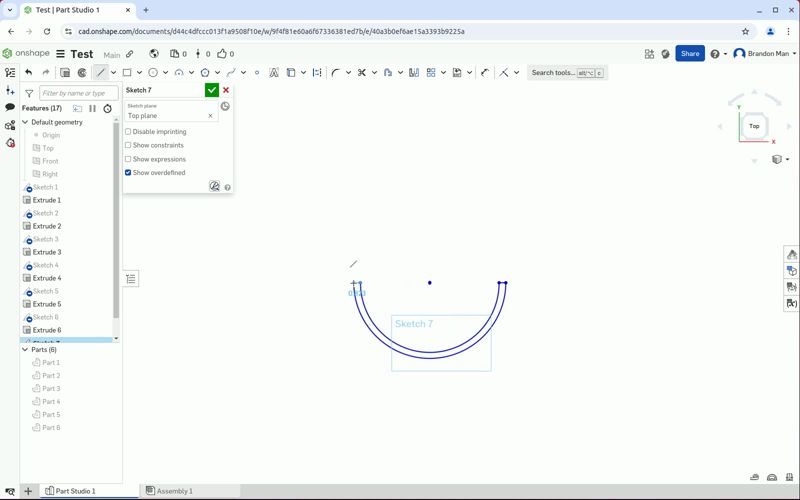
scroll(6)
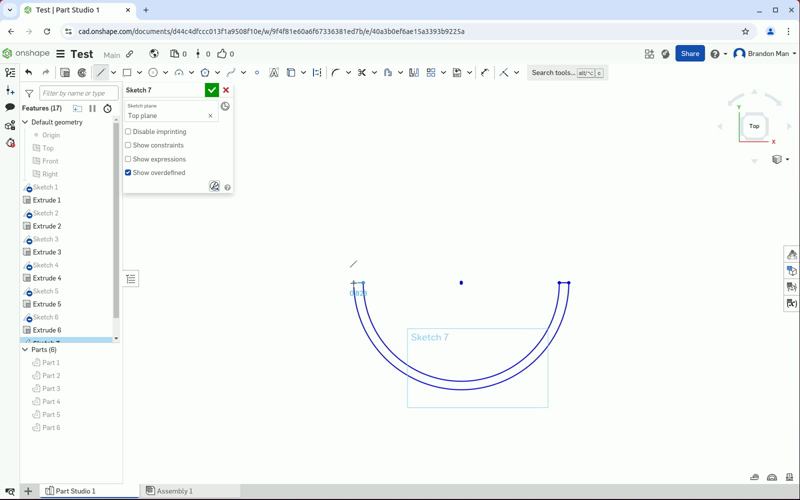
scroll(6)
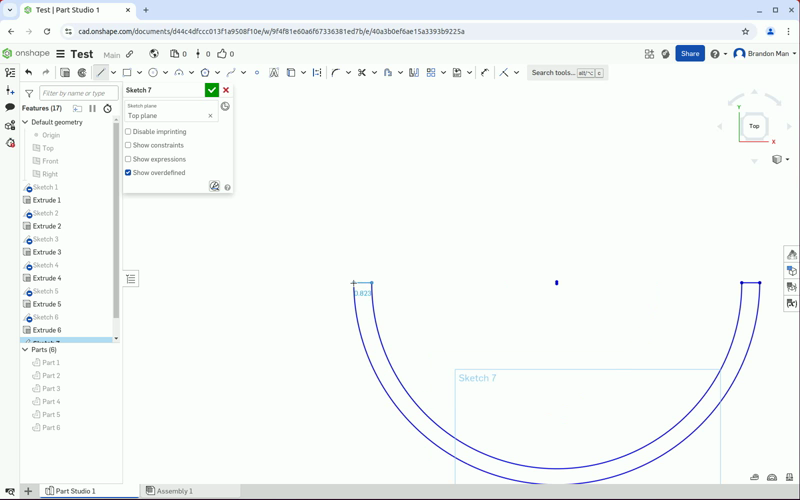
scroll(6)
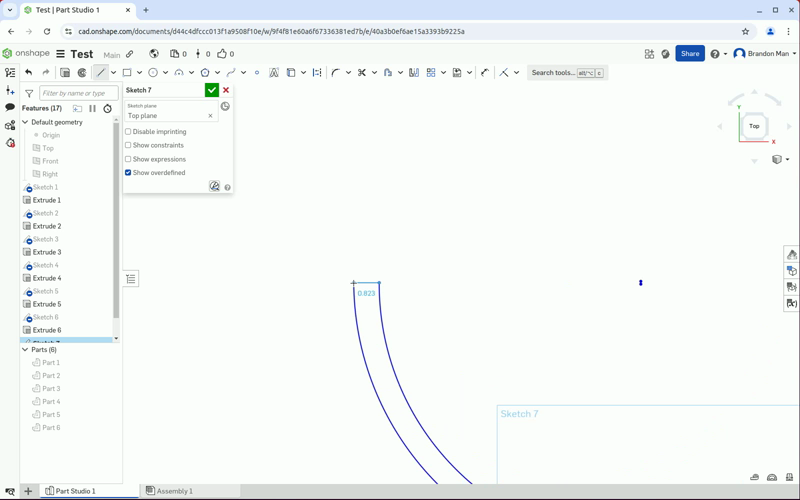
scroll(6)
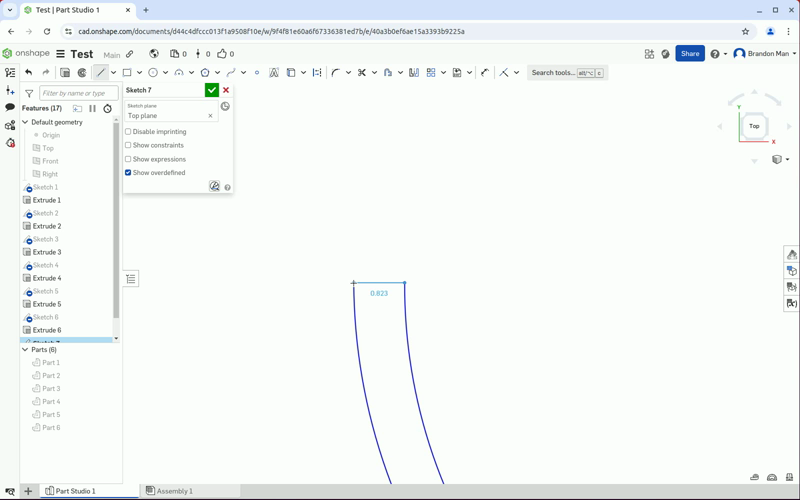
key_up(shift)
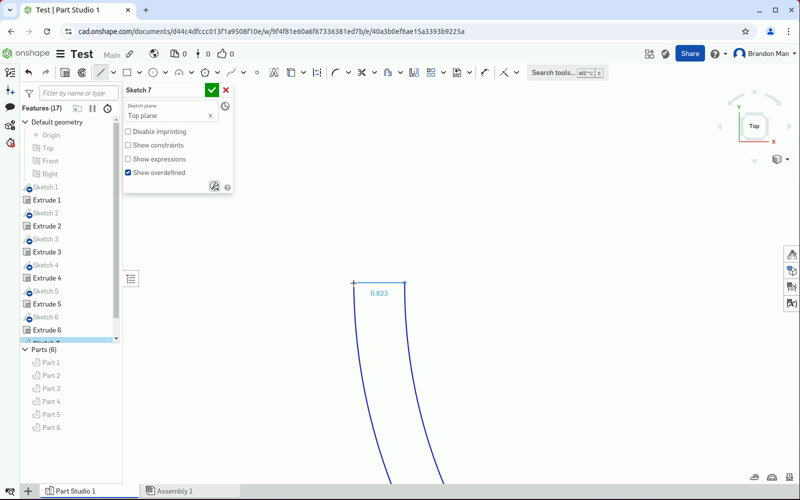
click(353, 282)
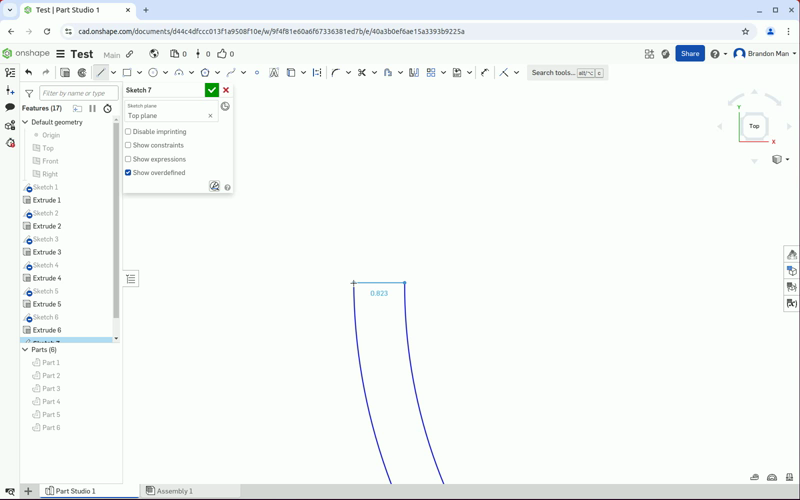
scroll(-6)
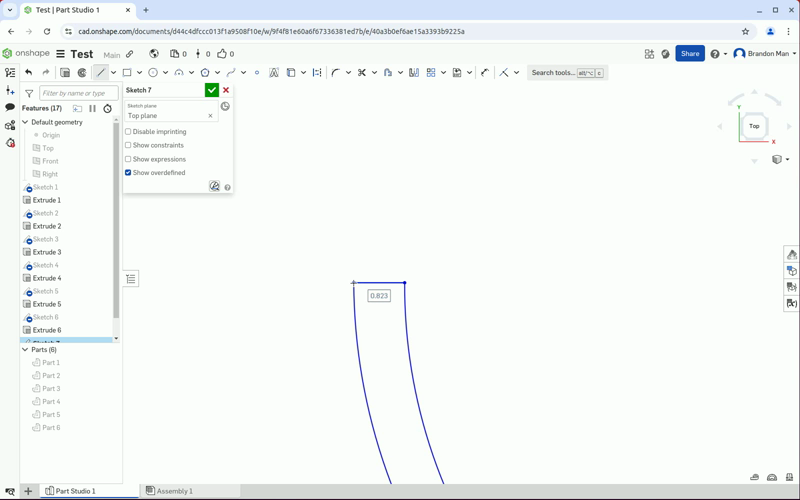
scroll(-6)
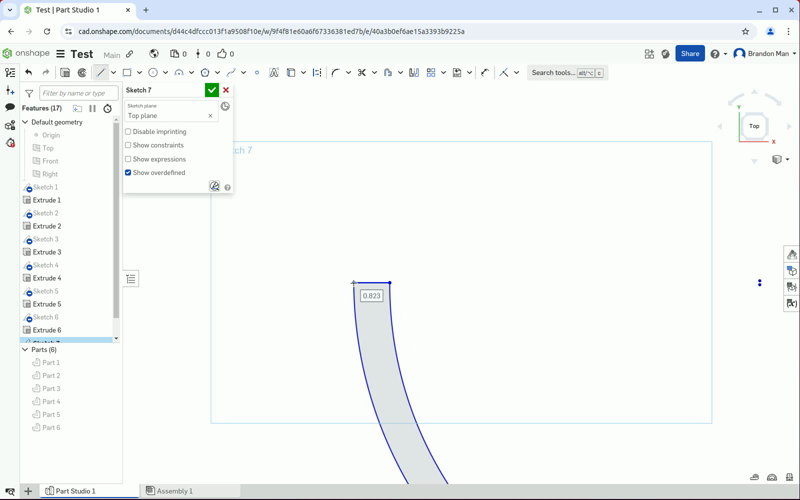
scroll(-6)
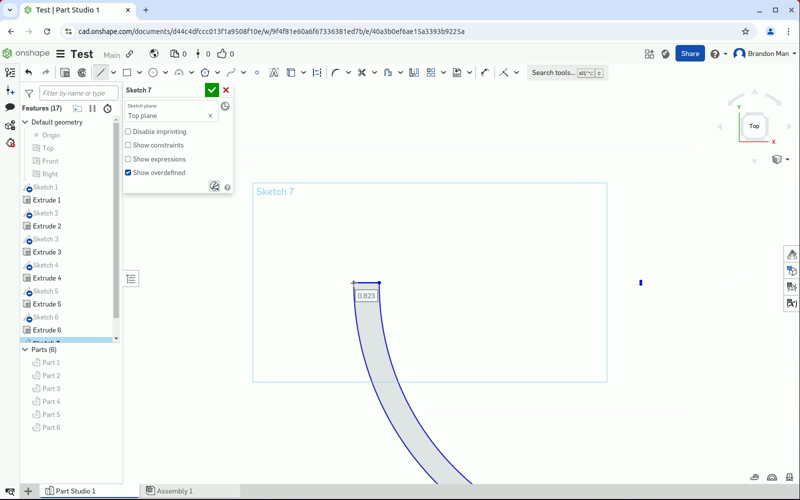
scroll(-6)
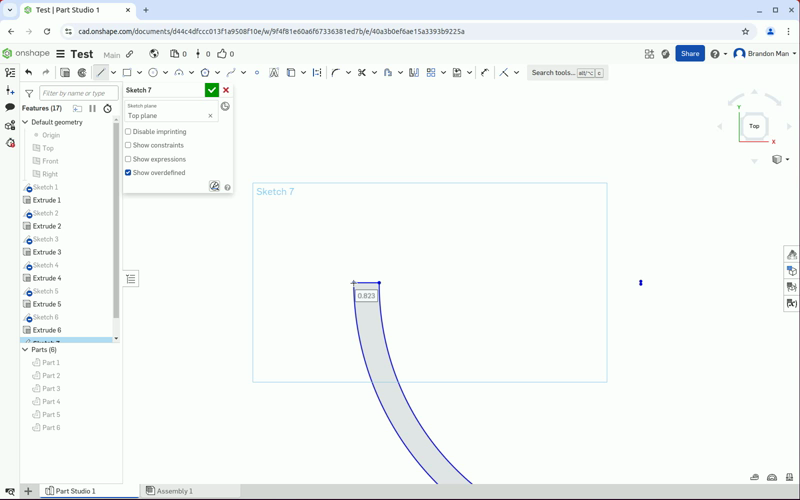
scroll(-6)
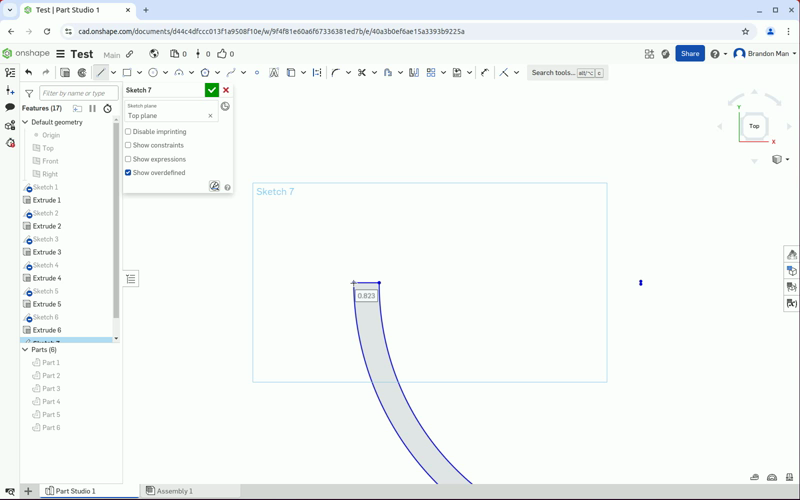
scroll(-6)
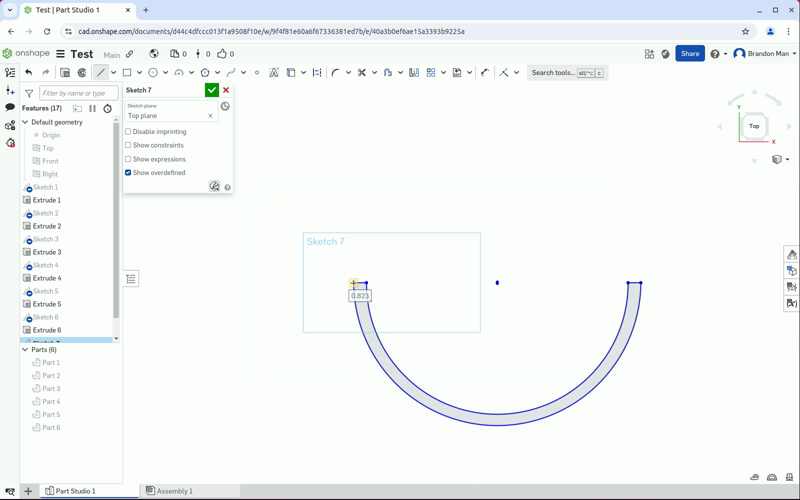
scroll(-6)
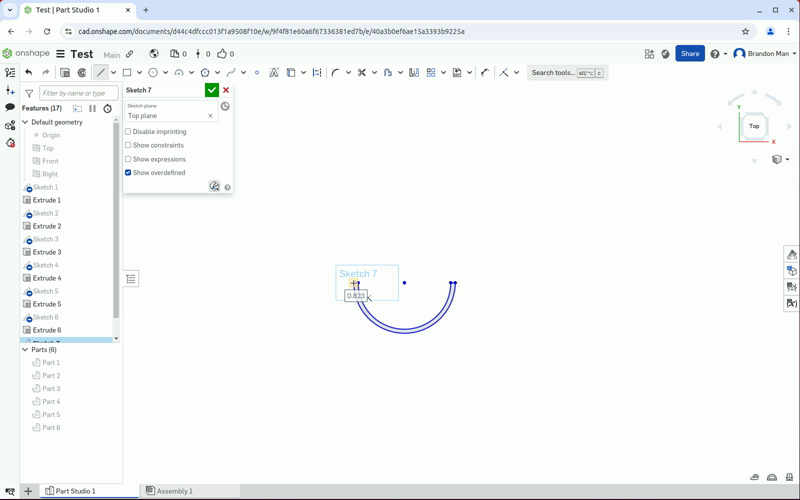
key(esc)
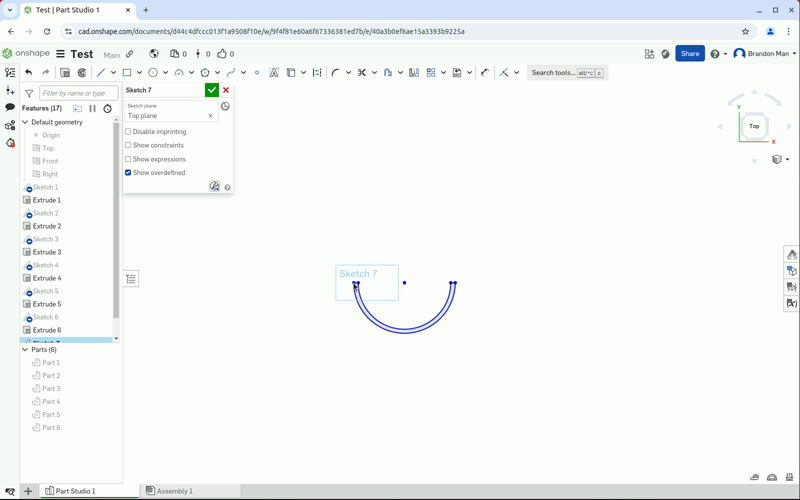
mouse_move(400, 287)
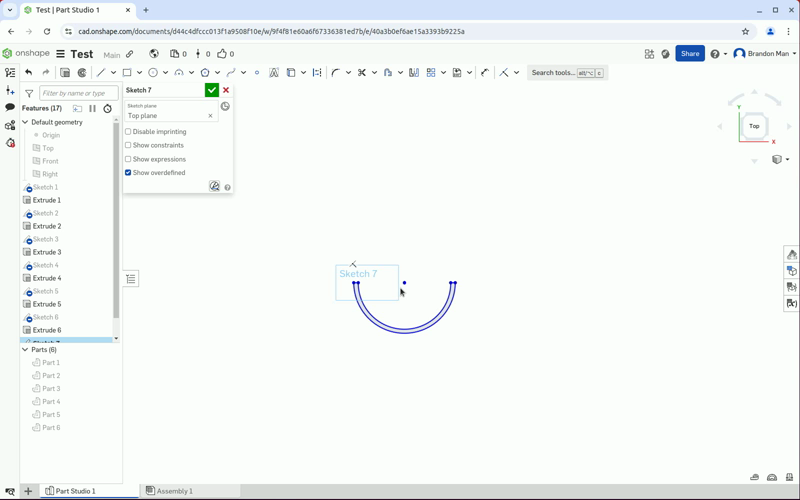
scroll(6)
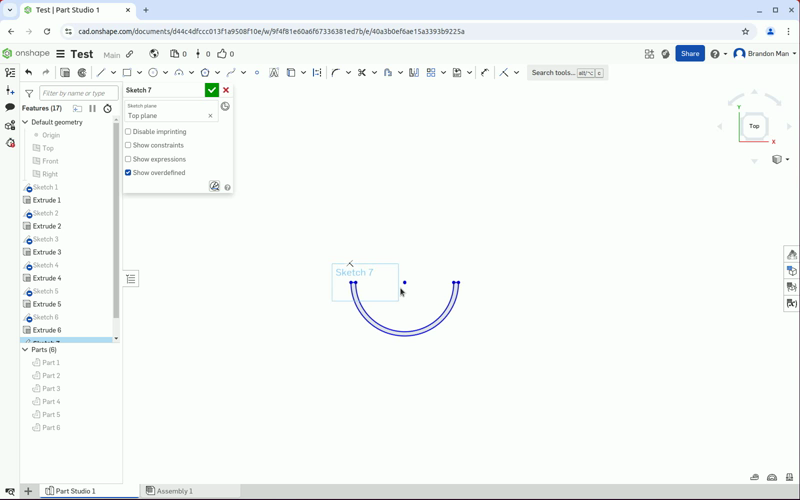
scroll(6)
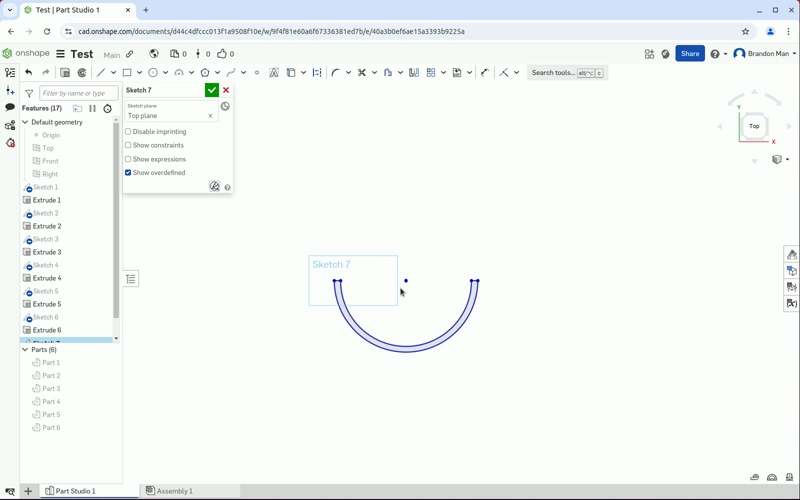
scroll(6)
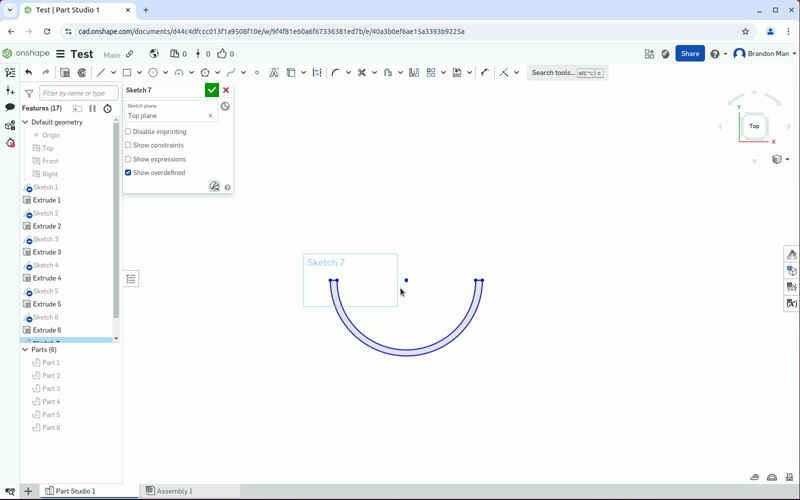
scroll(6)
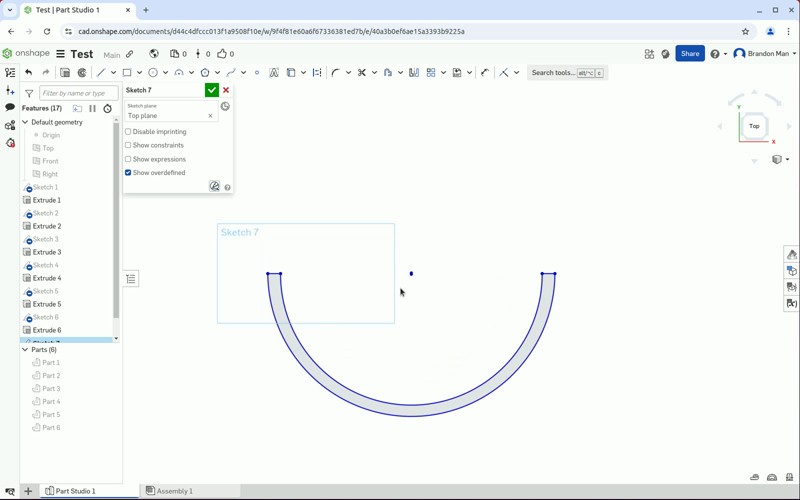
scroll(6)
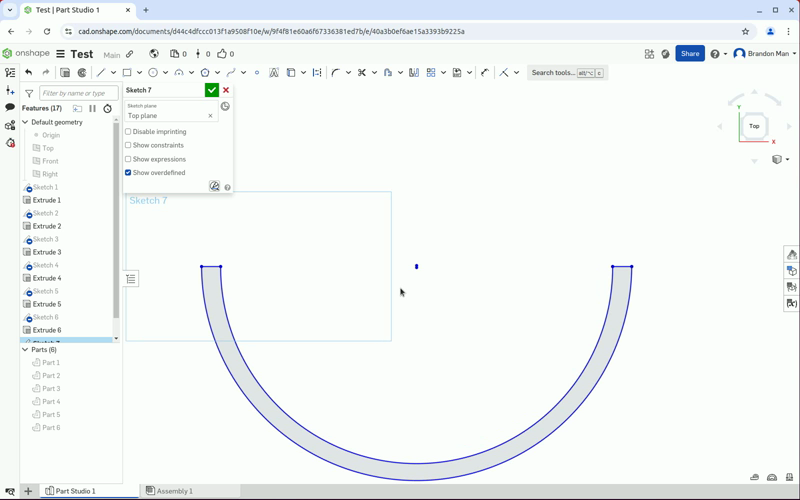
scroll(6)
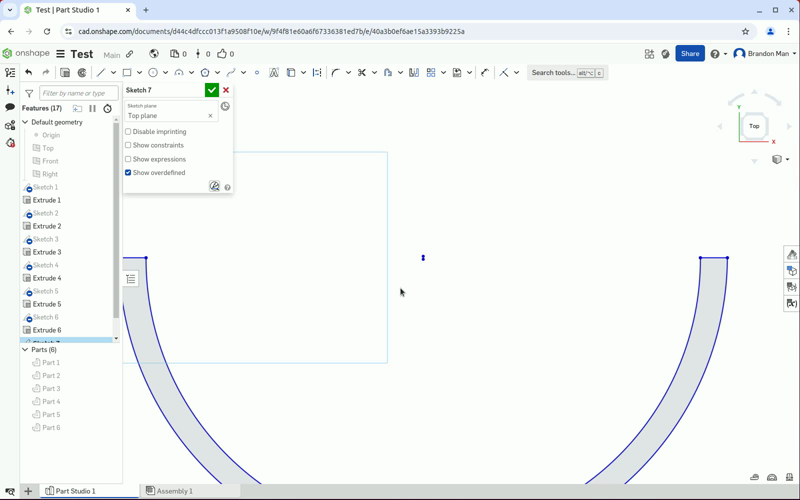
scroll(6)
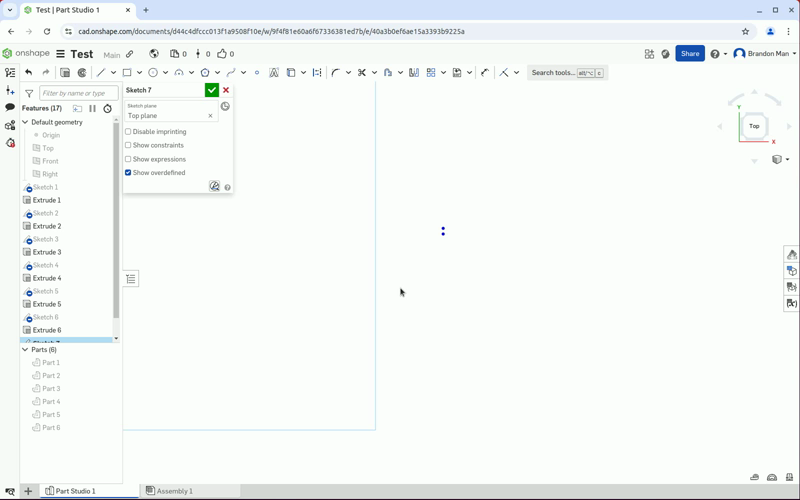
click(400, 287)
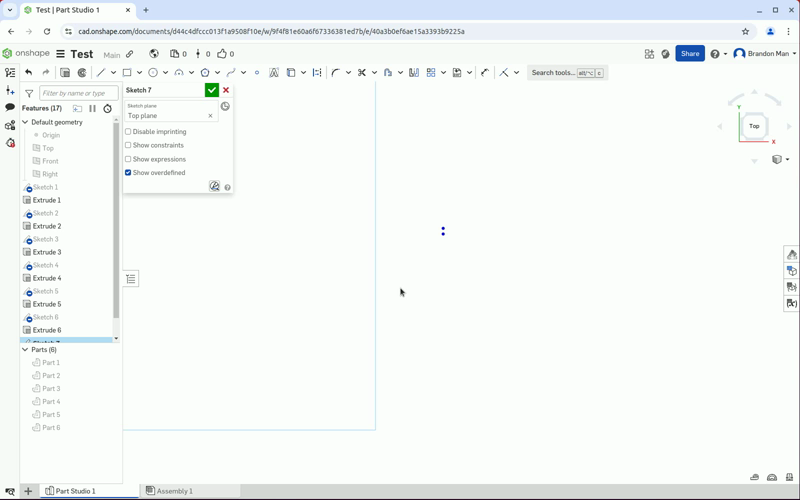
scroll(-6)
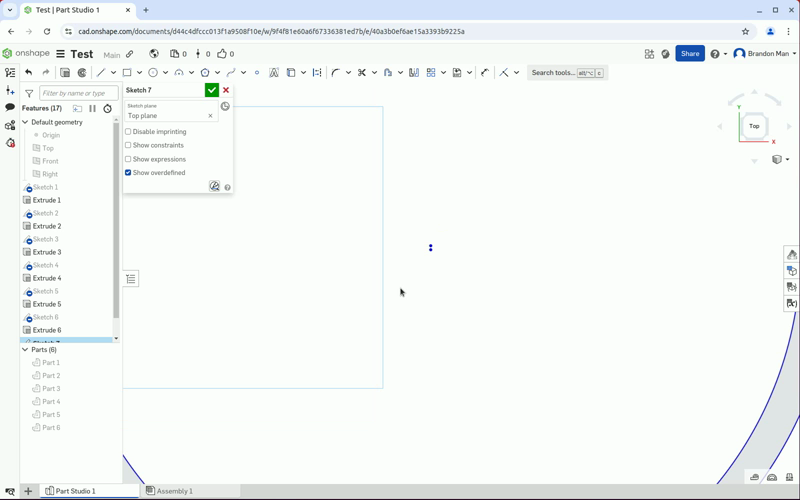
scroll(-6)
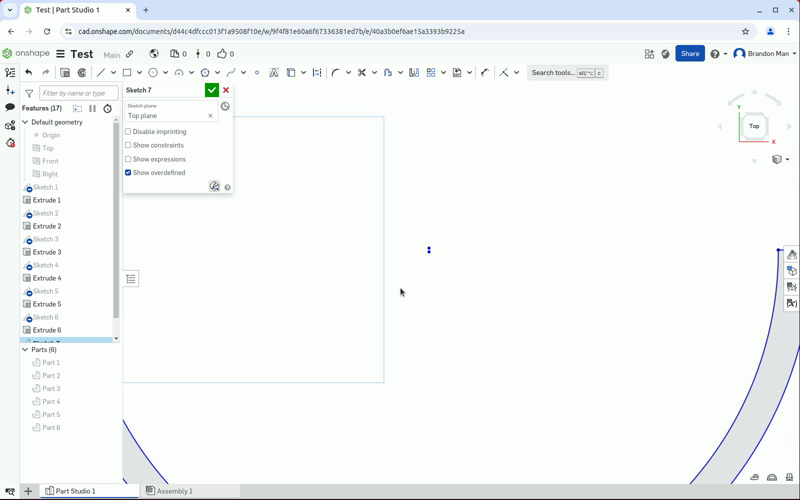
scroll(-6)
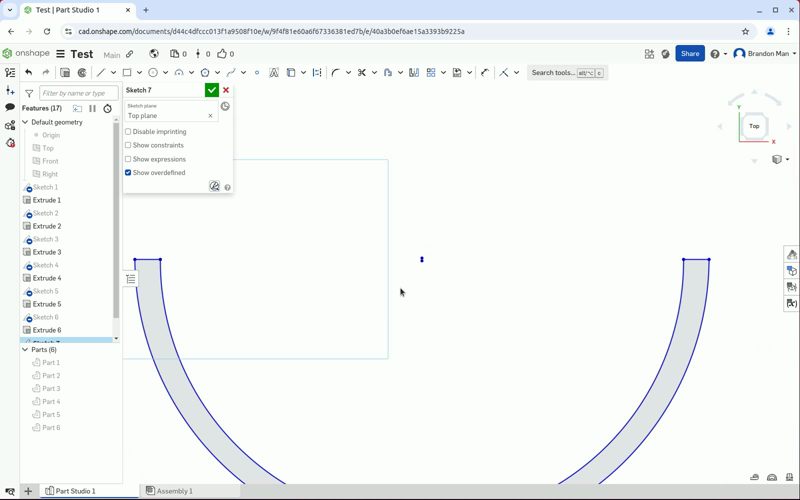
scroll(-6)
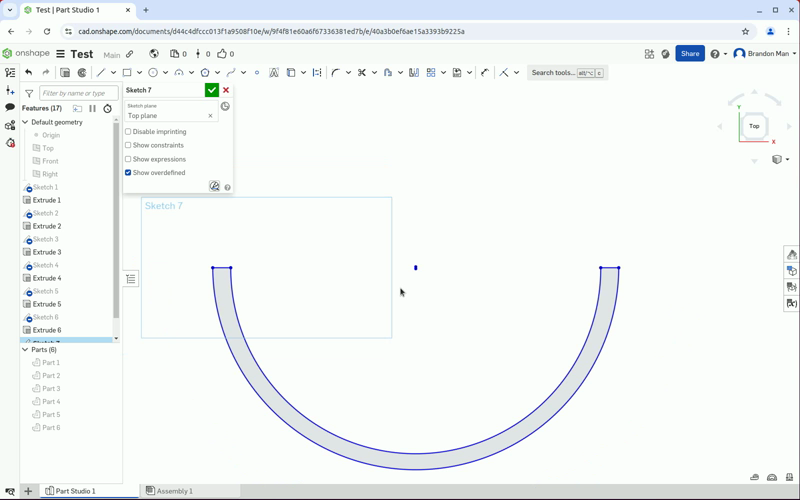
scroll(-6)
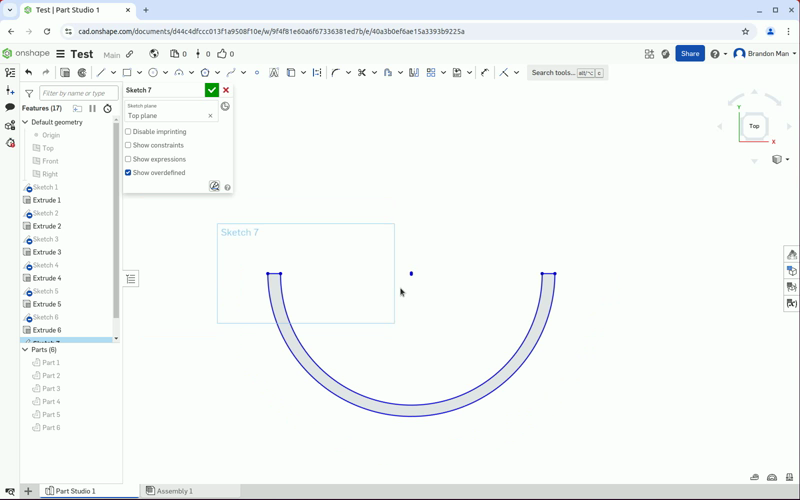
scroll(-6)
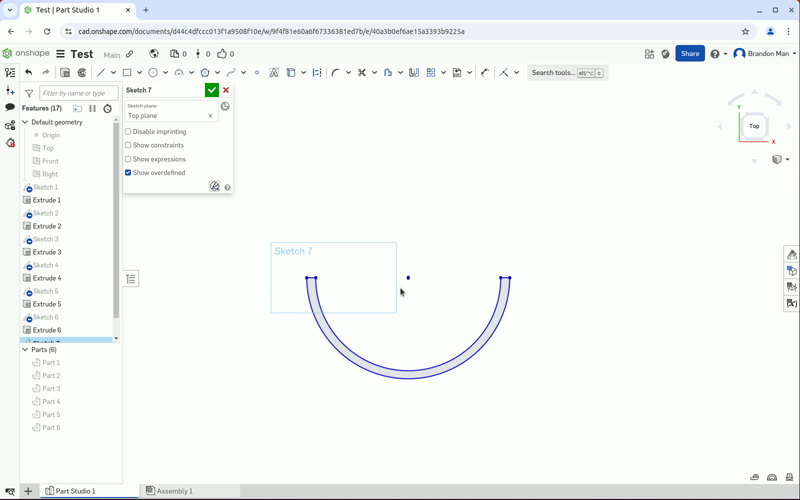
scroll(-6)
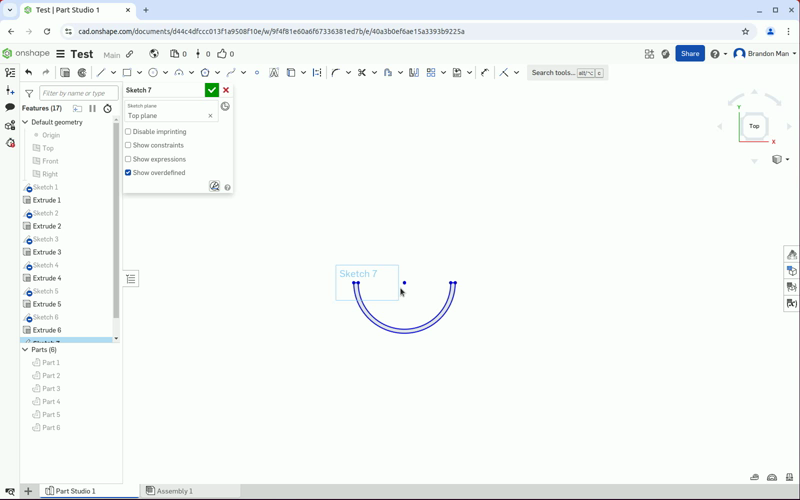
mouse_move(73, 352)
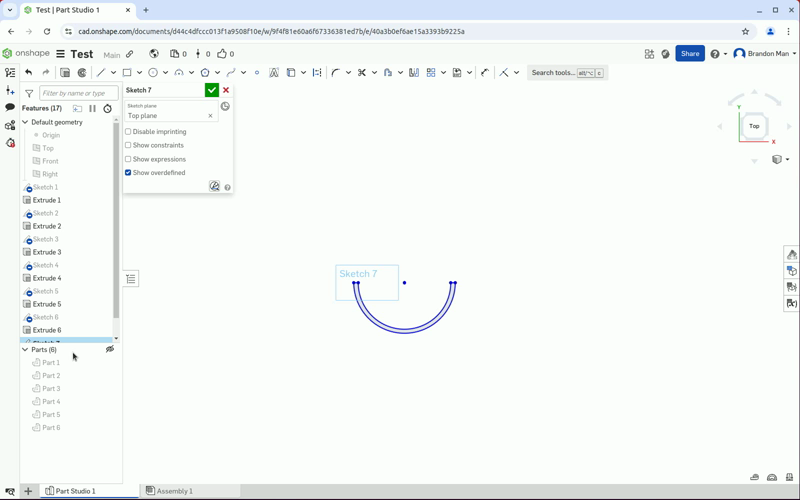
key(shift+y)
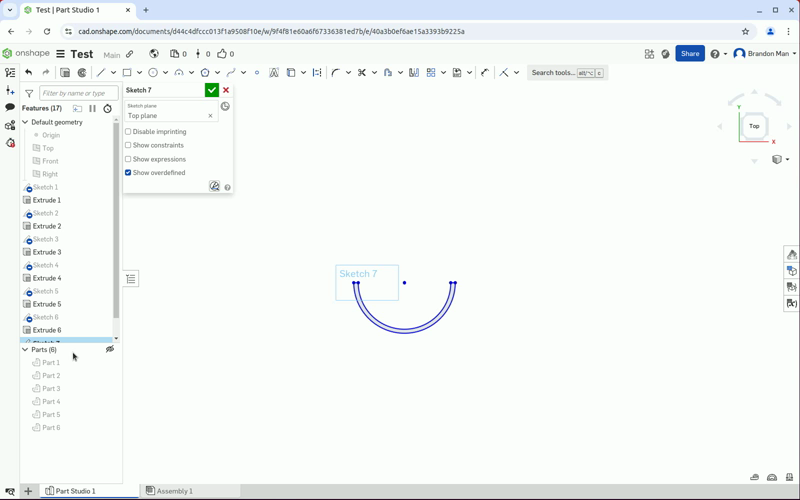
key(shift+e)
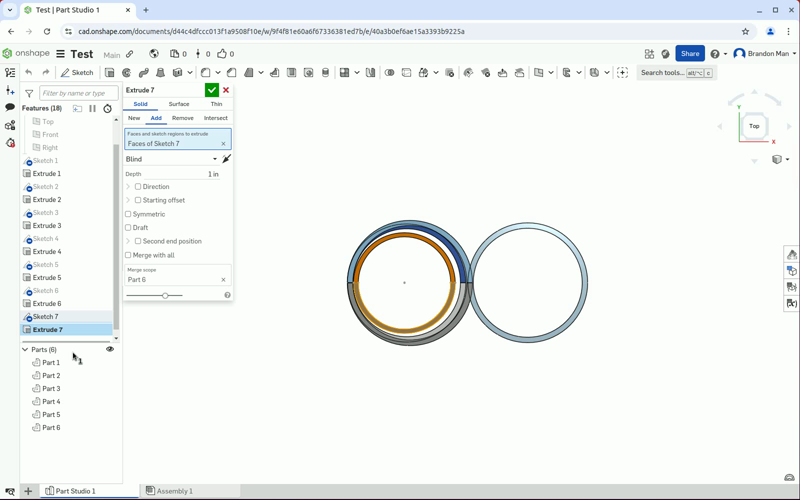
mouse_move(143, 106)
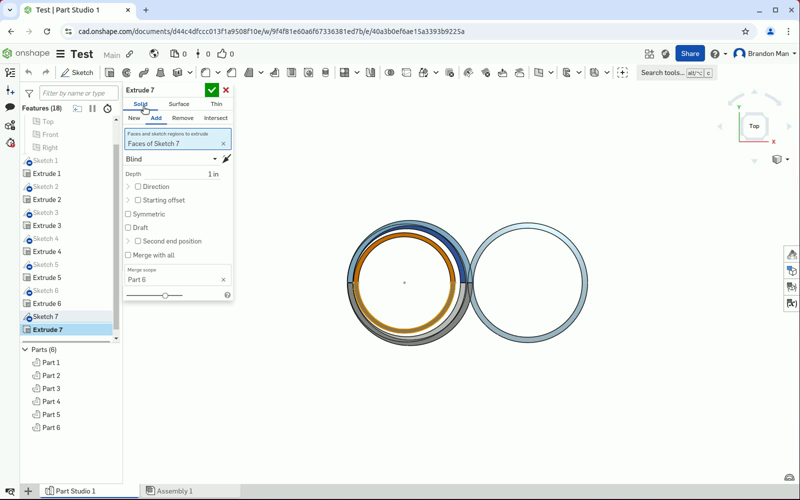
click(143, 106)
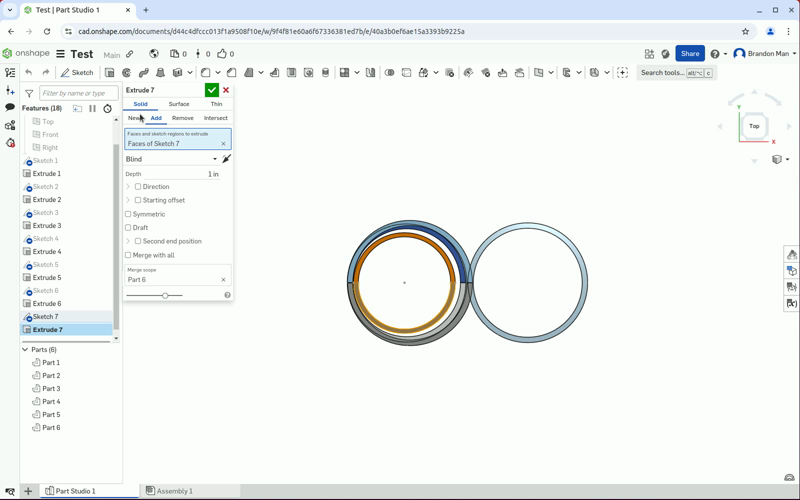
mouse_move(137, 120)
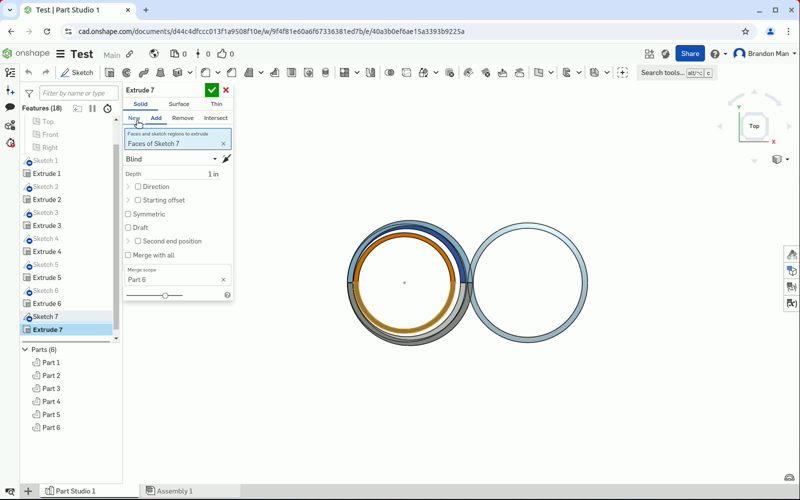
click(137, 120)
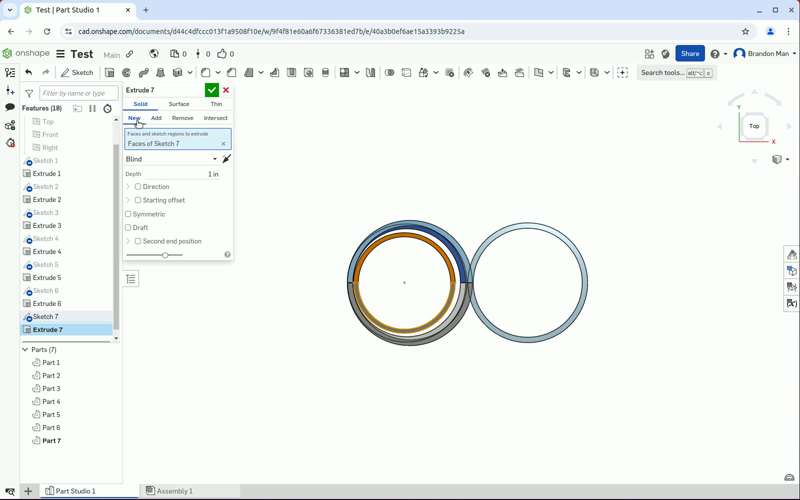
key(tab, 4)
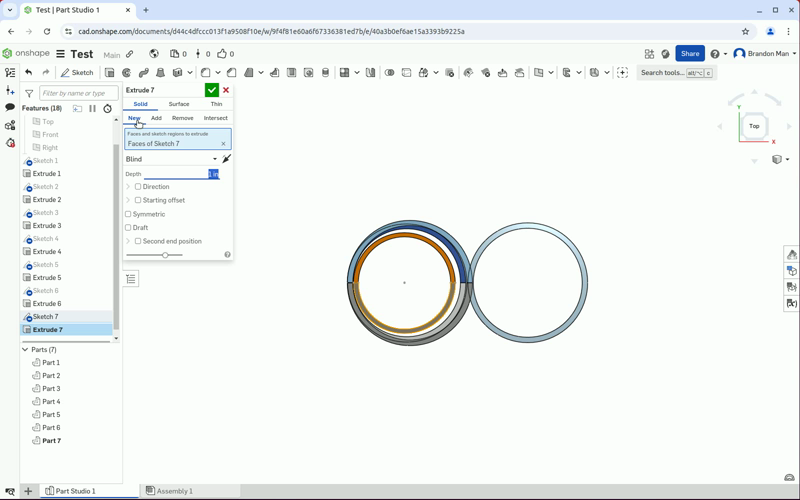
text(0.241)
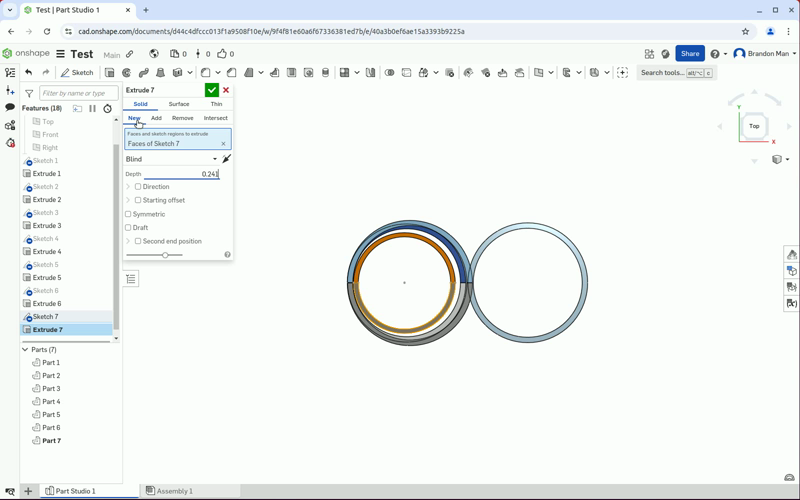
key(enter)
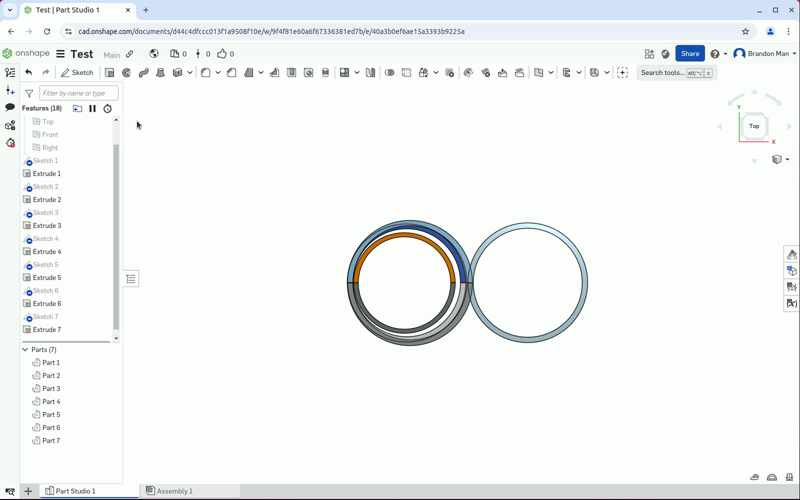
key(shift+h)
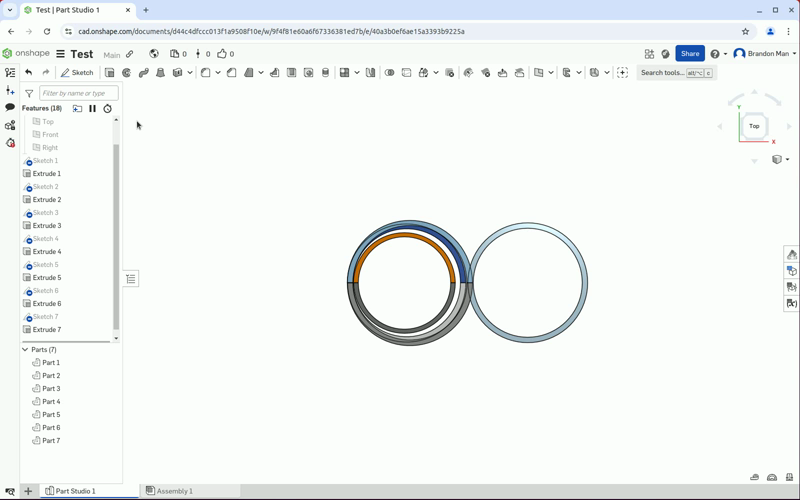
key(shift+h)
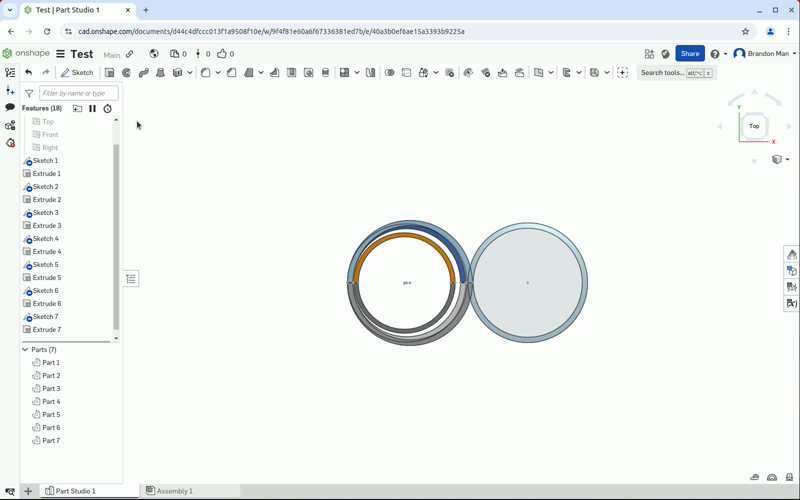
key(shift+7)
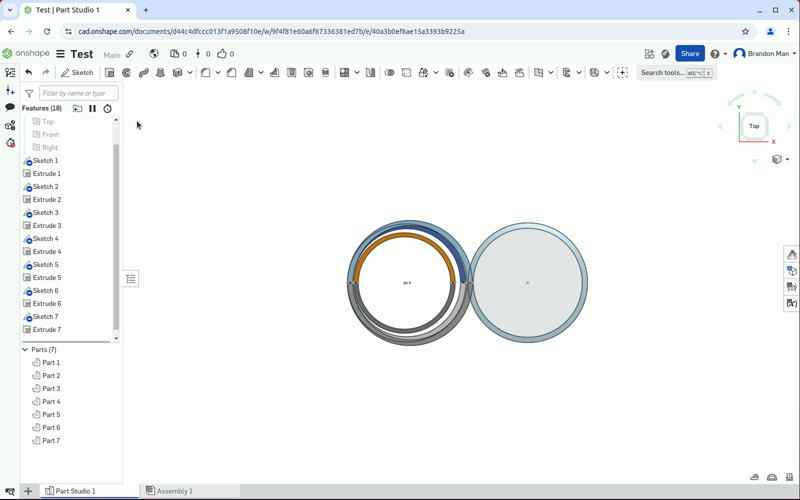
key(up, 3)
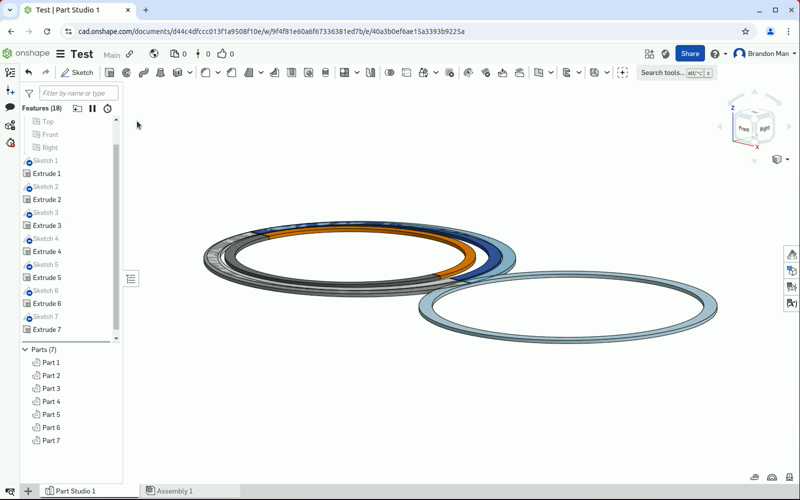
key(left, 3)
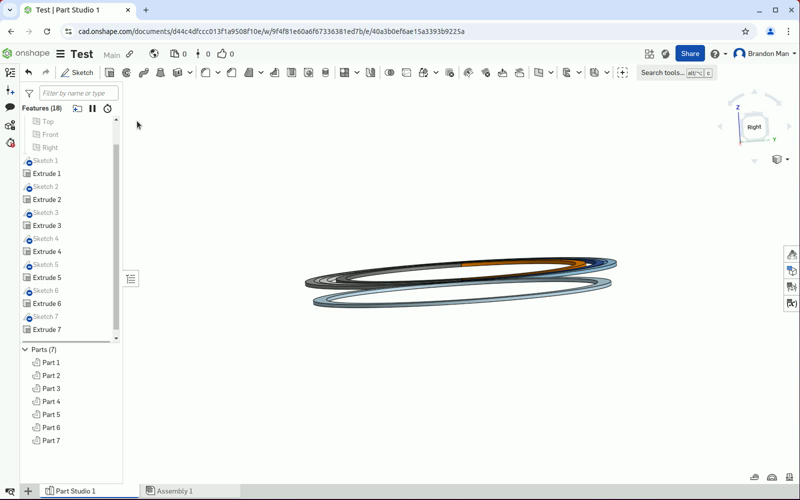
key(right, 3)
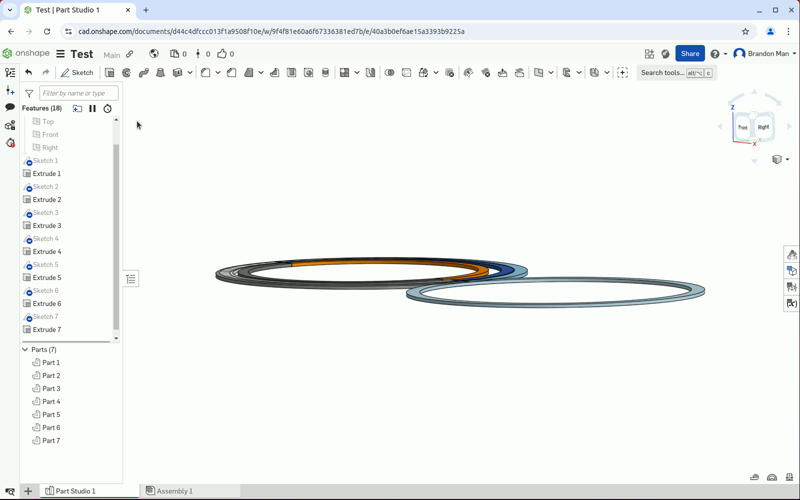
key(down, 3)
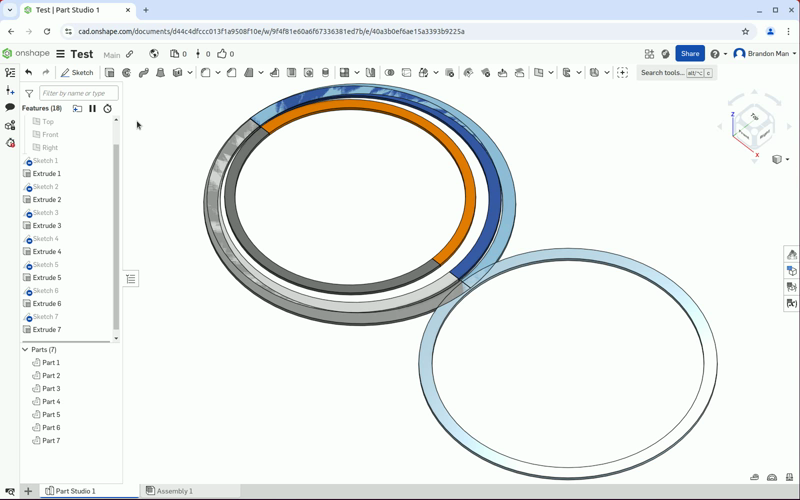
mouse_move(69, 163)
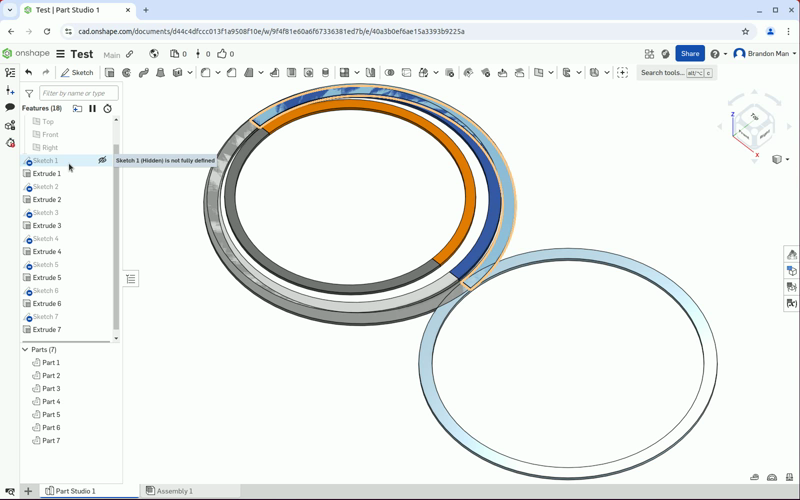
click(69, 163)